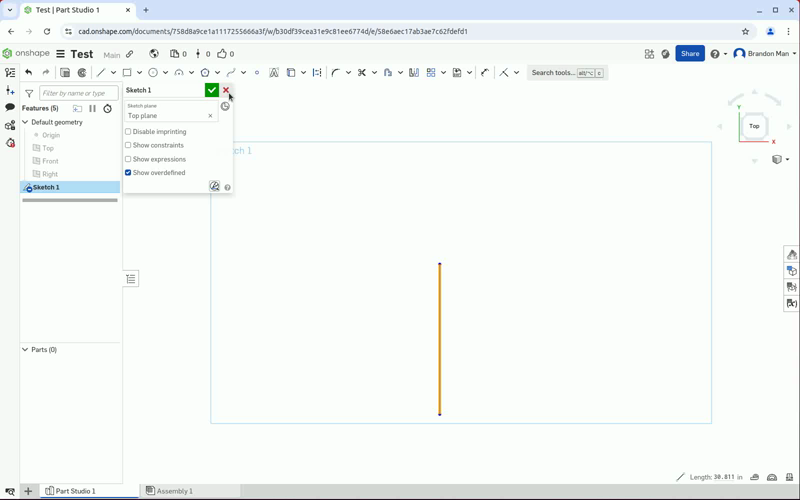
key(shift+h)
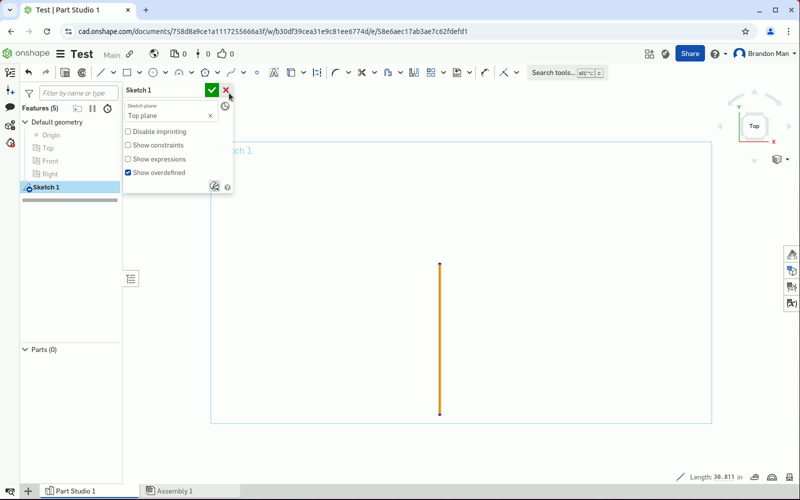
key(shift+s)
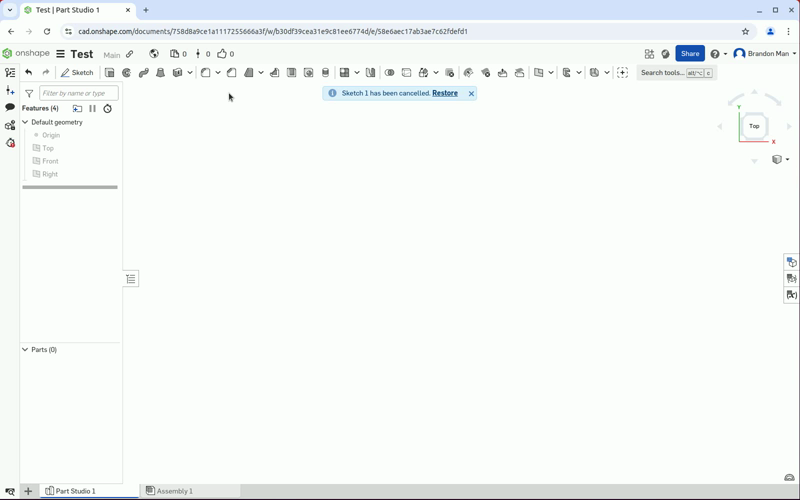
mouse_move(73, 150)
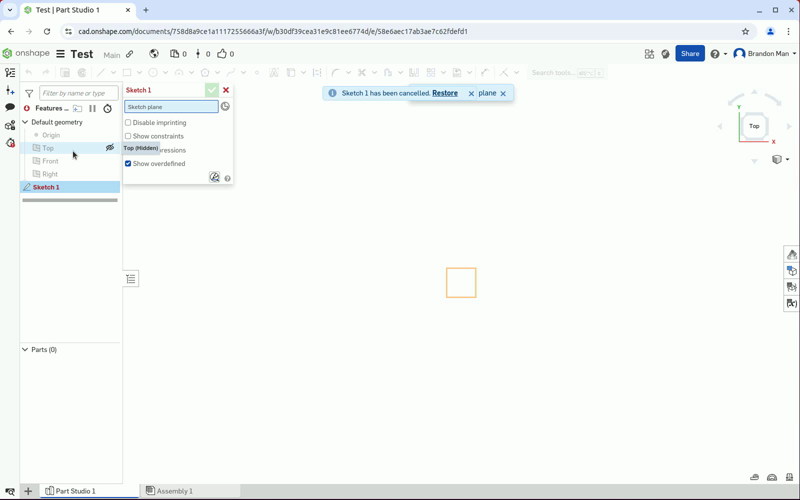
click(73, 150)
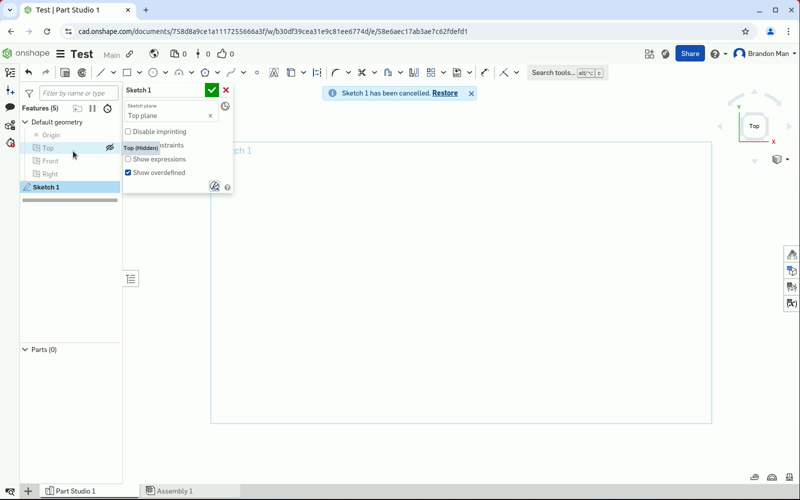
mouse_move(73, 352)
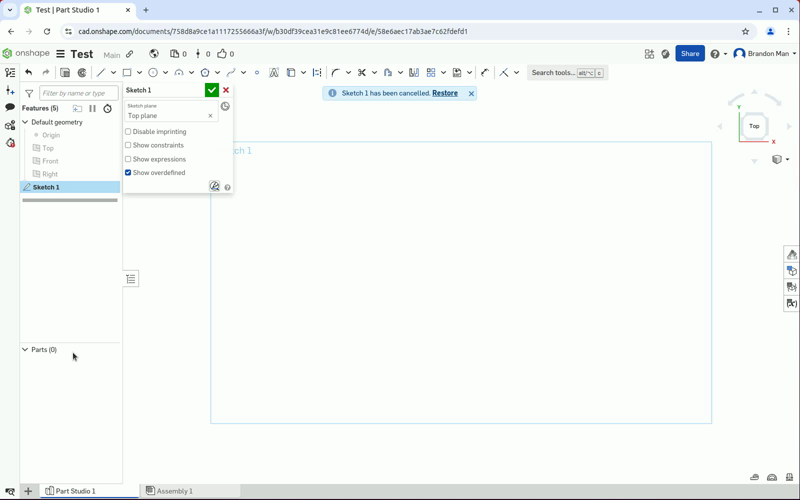
key(y)
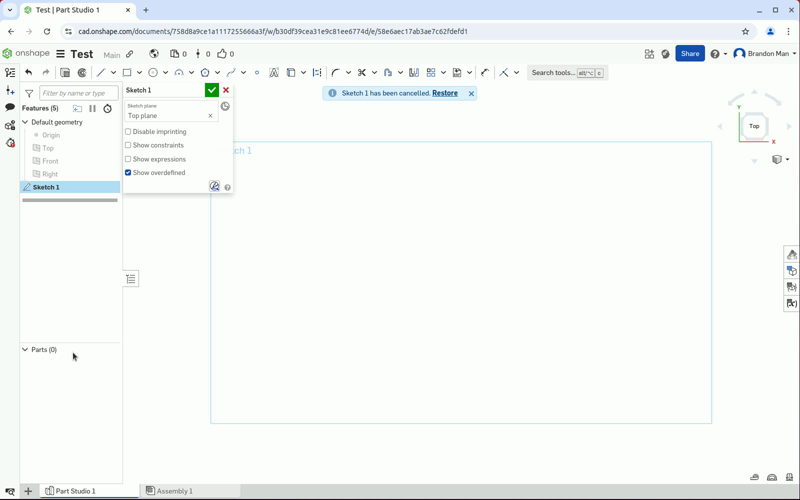
key(l)
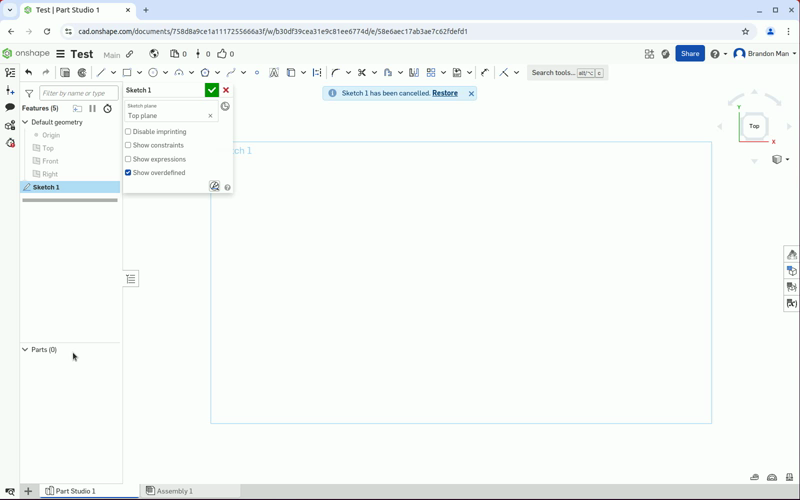
key_down(shift)
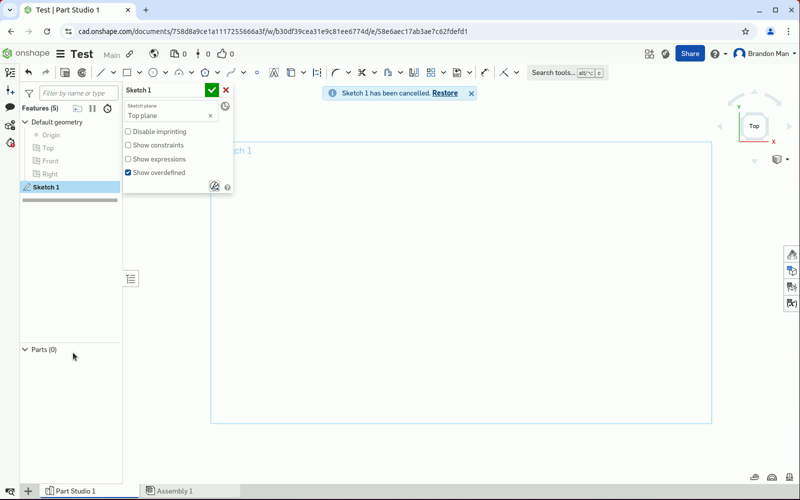
mouse_move(406, 395)
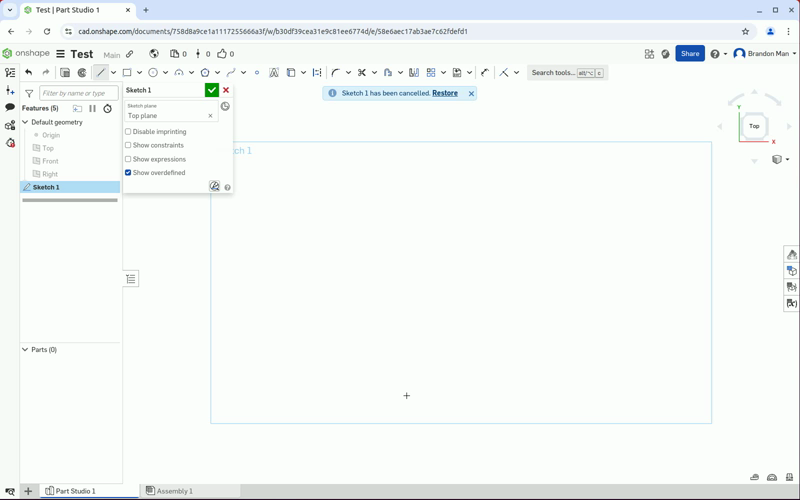
click(406, 395)
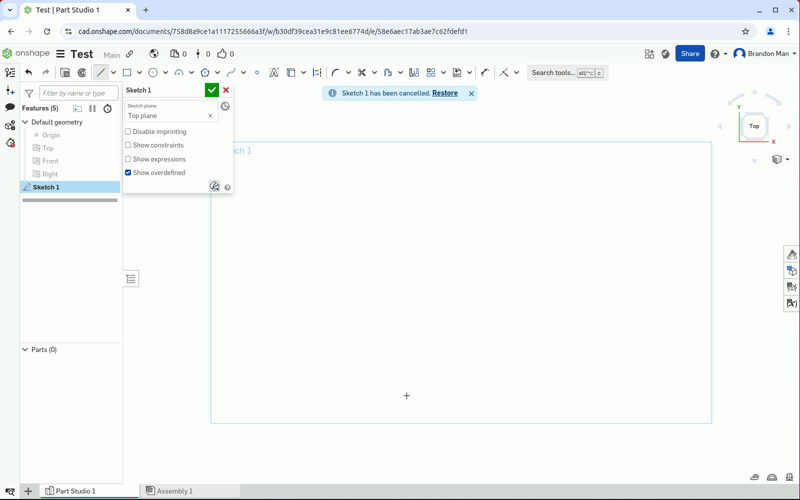
key_up(shift)
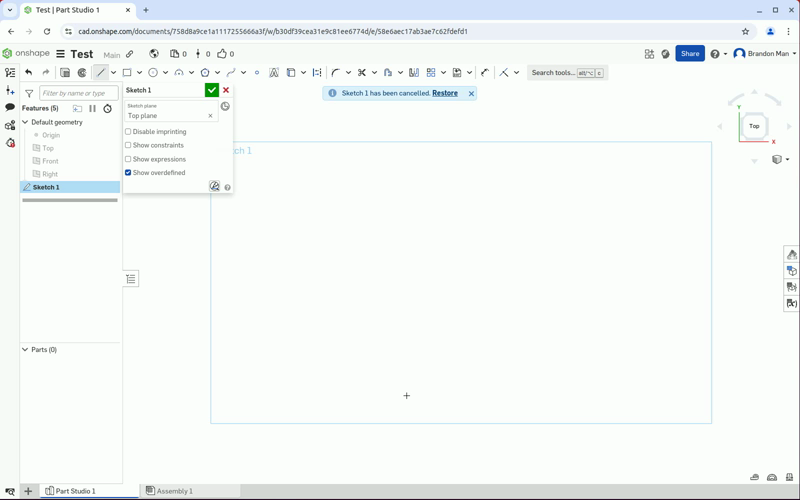
key_down(shift)
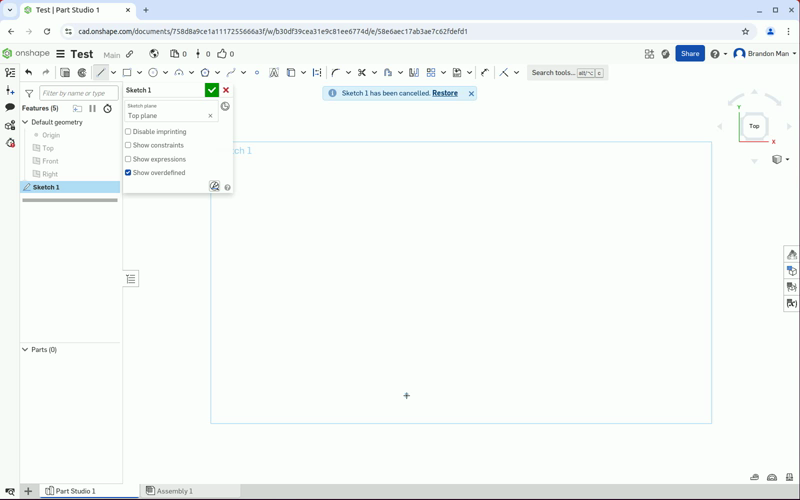
mouse_move(436, 395)
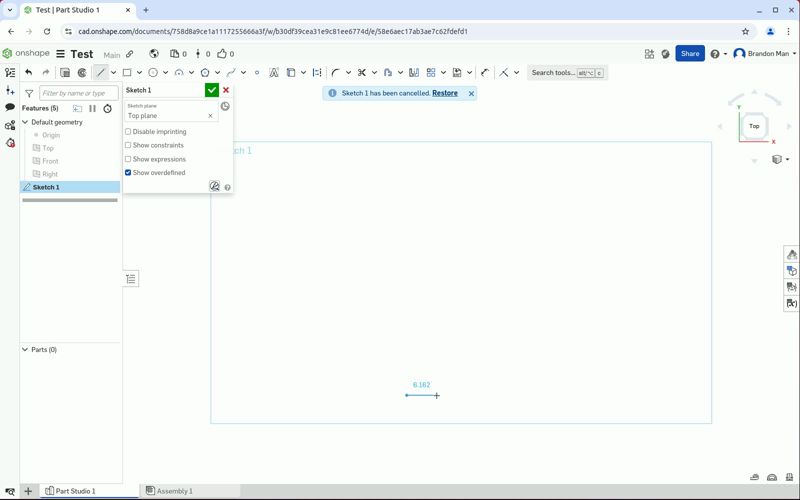
mouse_move(410, 395)
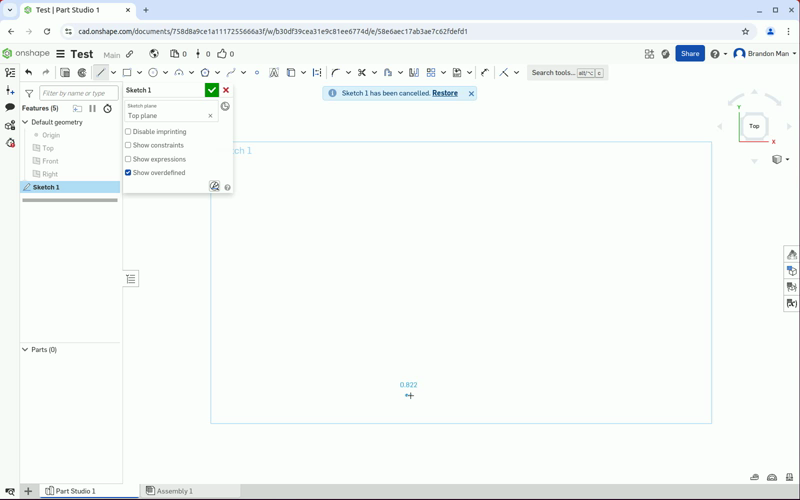
scroll(6)
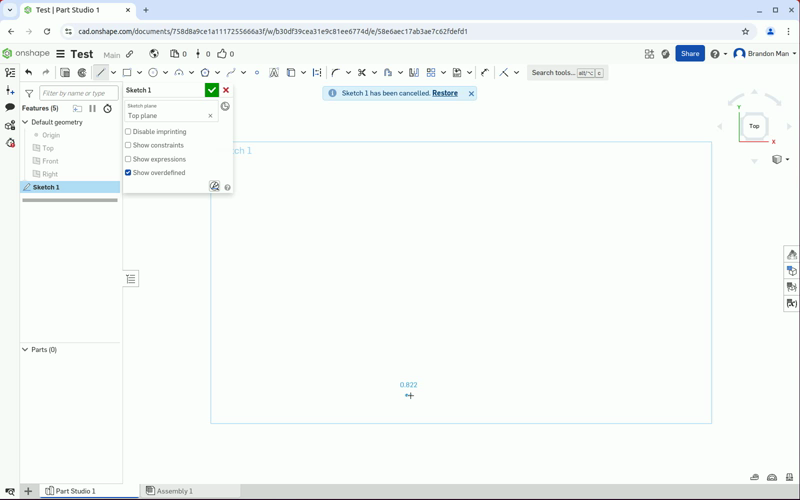
scroll(6)
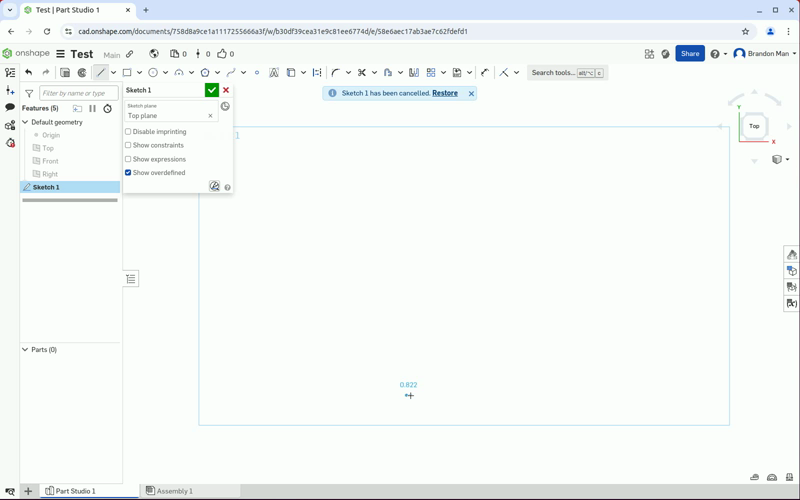
scroll(6)
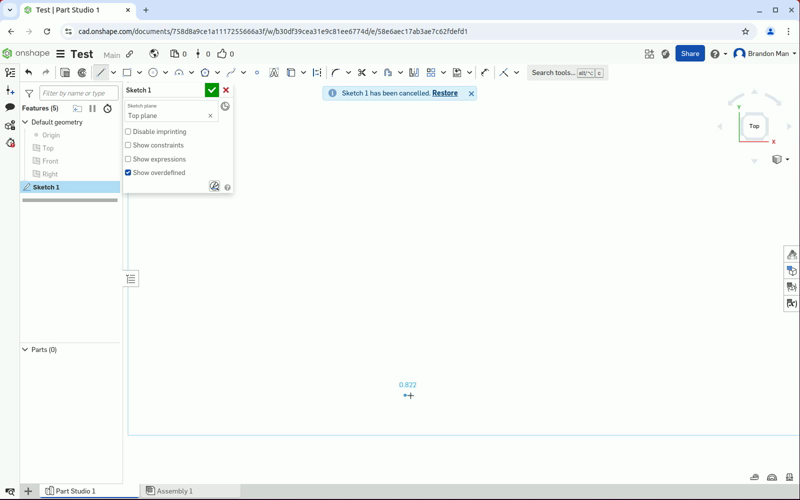
scroll(6)
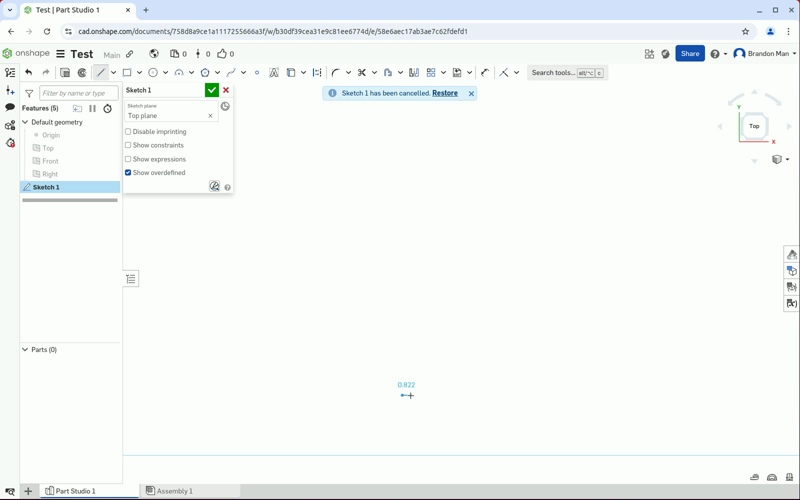
scroll(6)
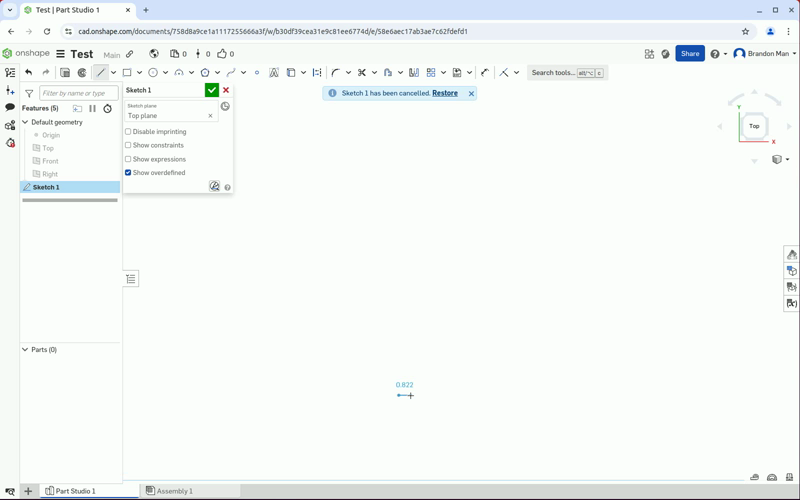
scroll(6)
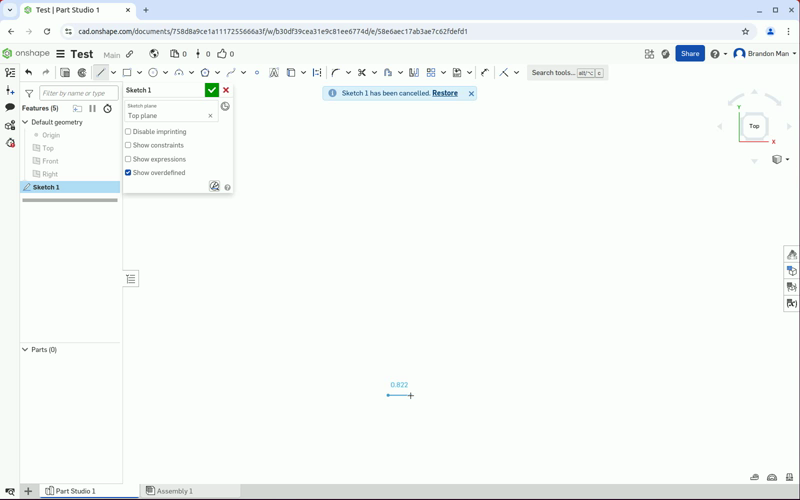
scroll(6)
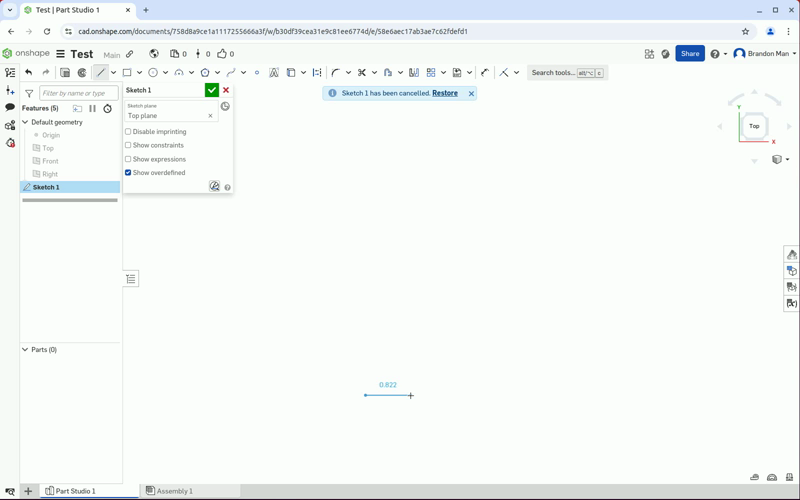
click(410, 395)
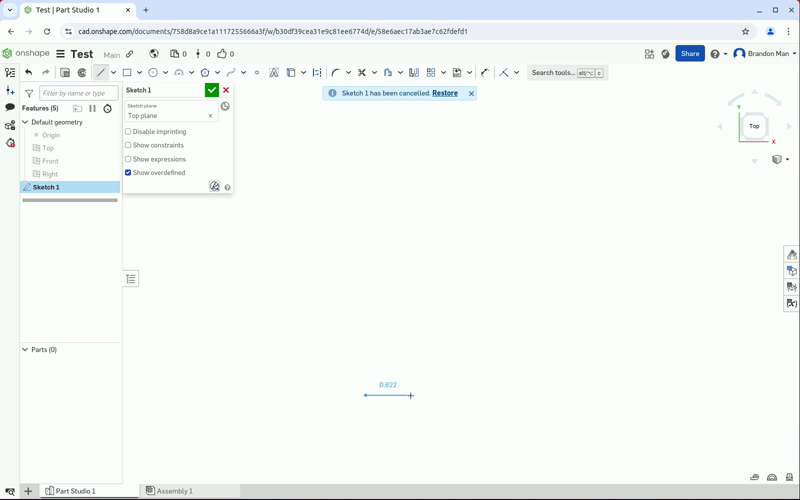
scroll(-6)
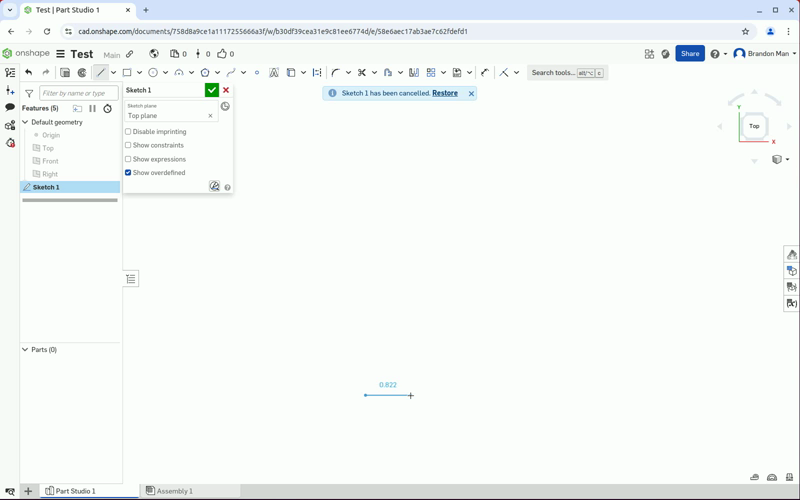
scroll(-6)
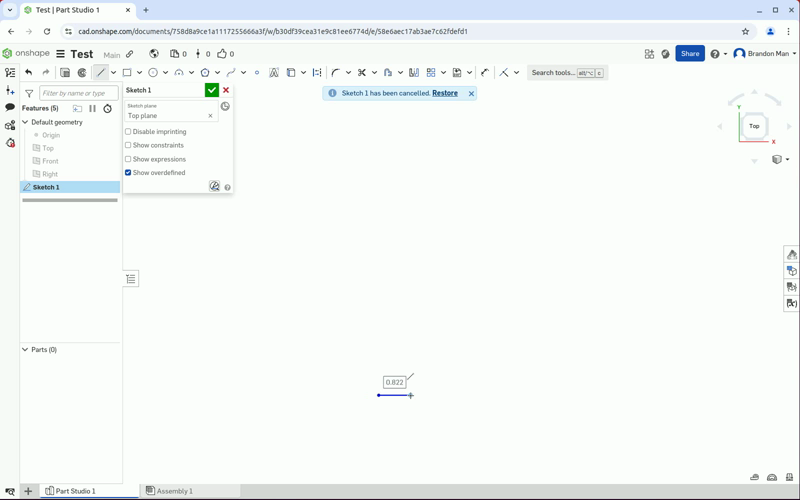
scroll(-6)
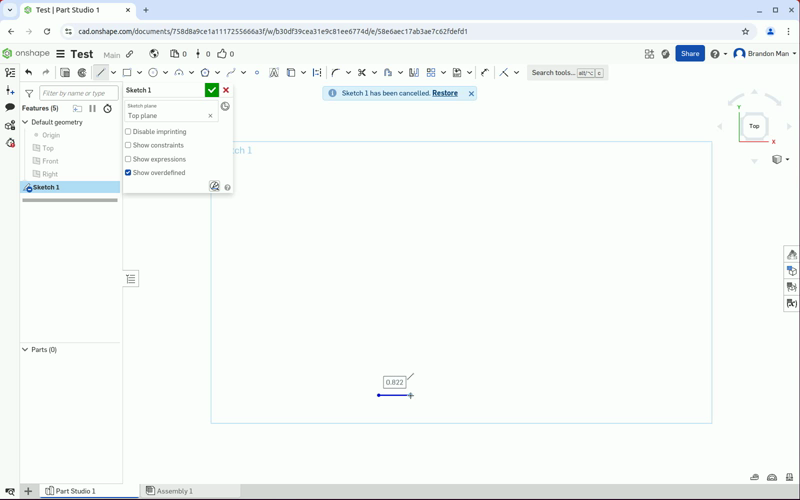
scroll(-6)
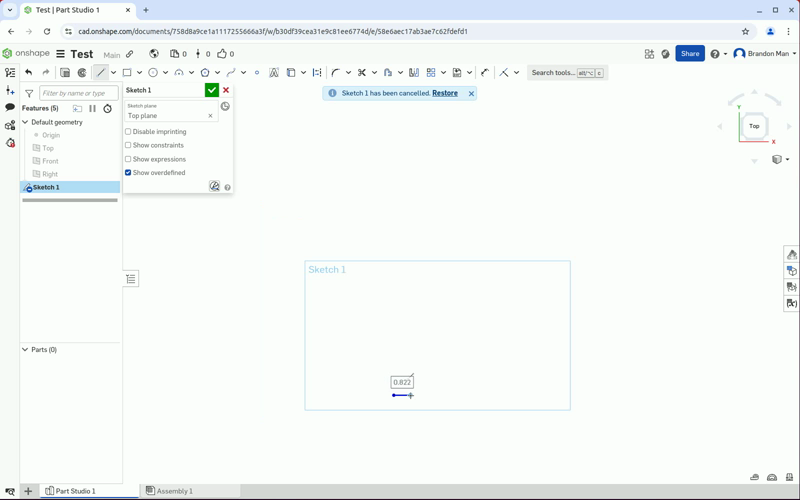
scroll(-6)
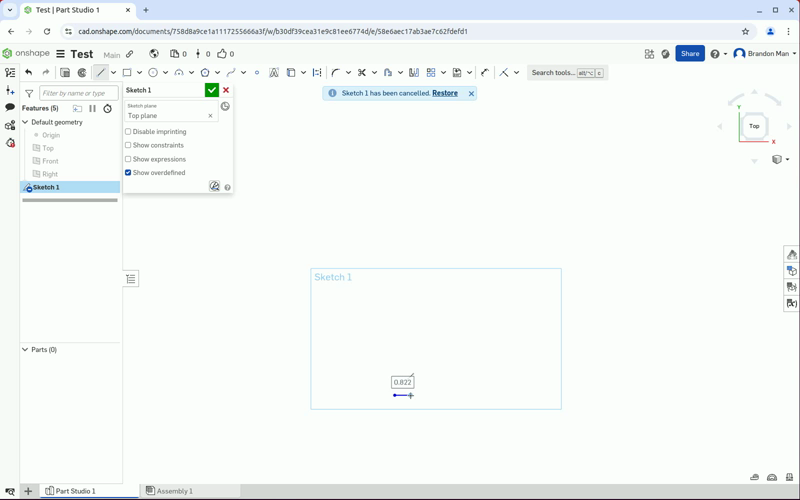
scroll(-6)
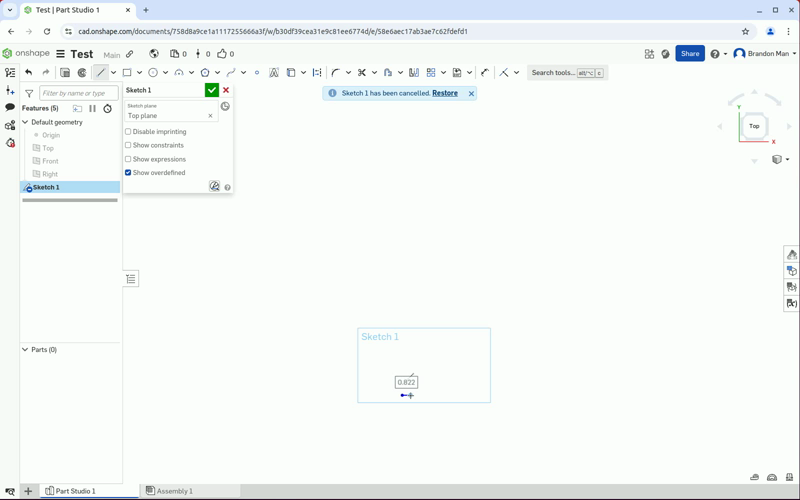
scroll(-6)
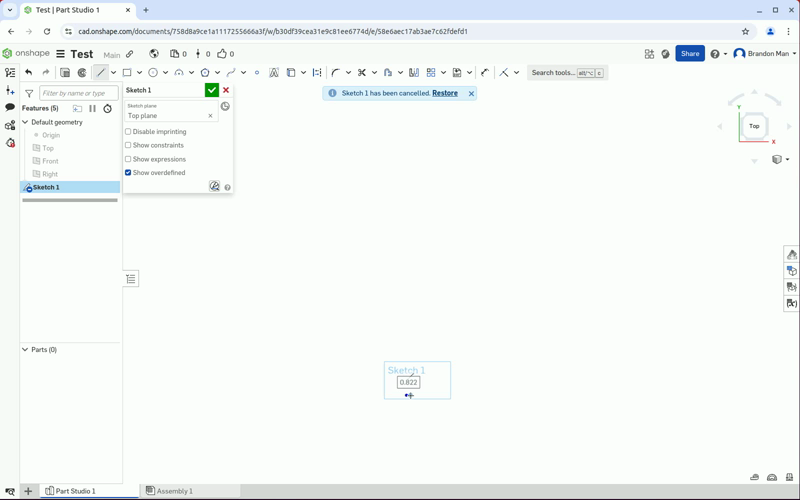
key_up(shift)
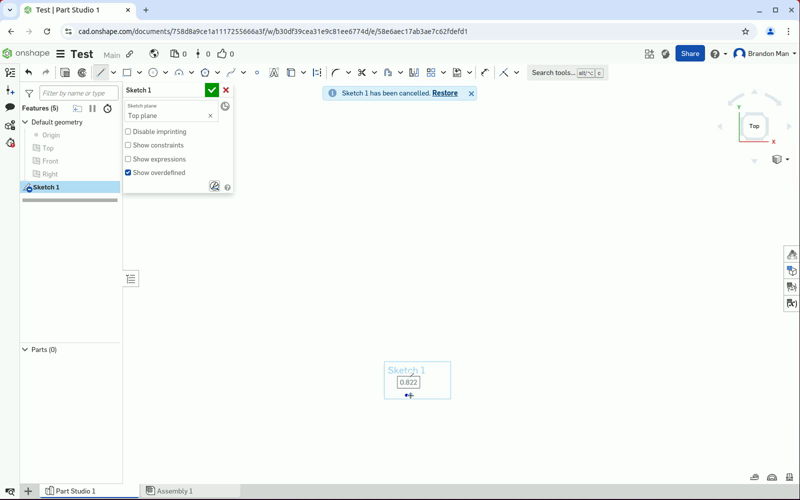
key_down(shift)
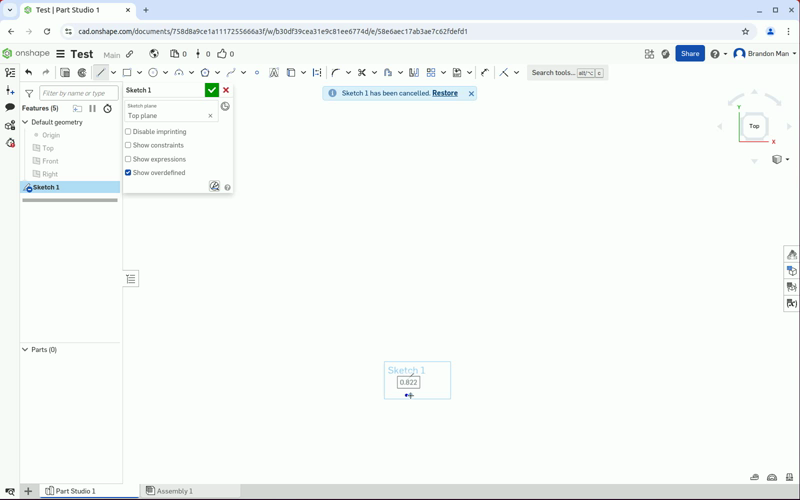
mouse_move(410, 318)
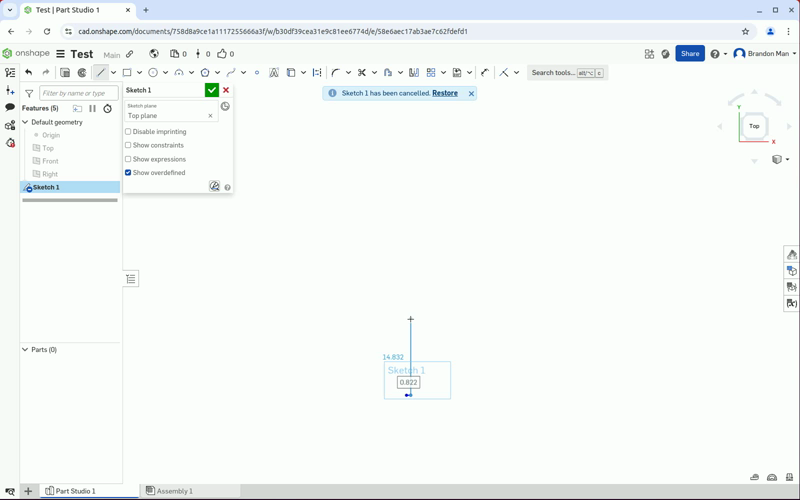
click(410, 318)
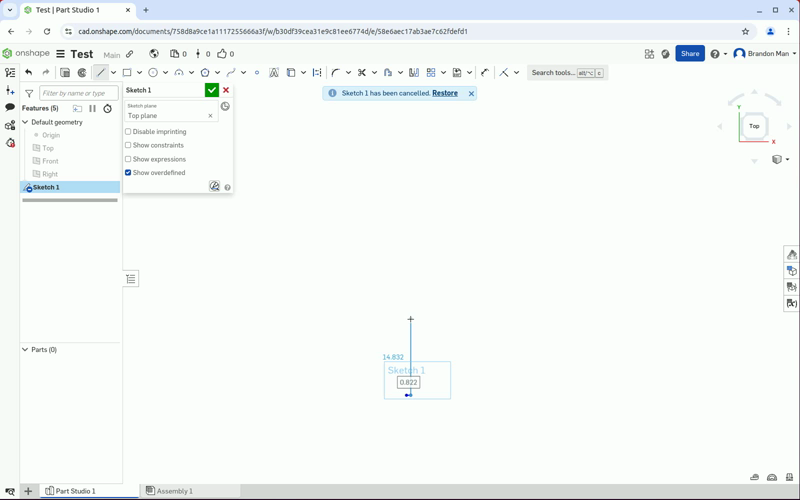
key_up(shift)
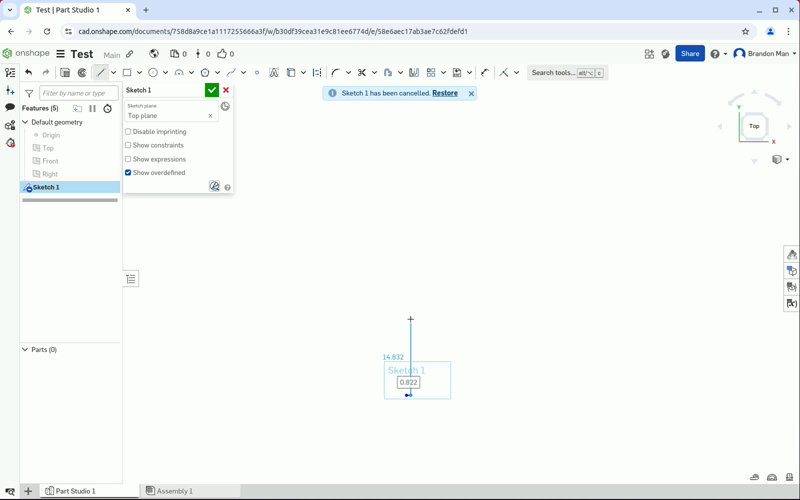
key_down(shift)
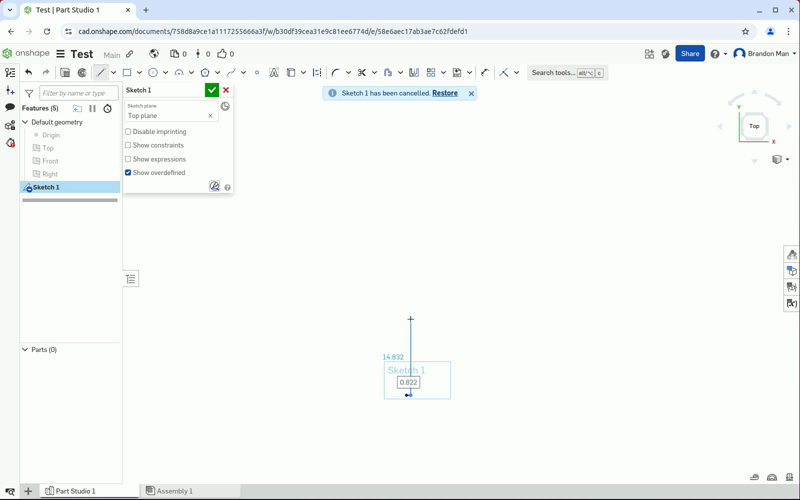
mouse_move(440, 318)
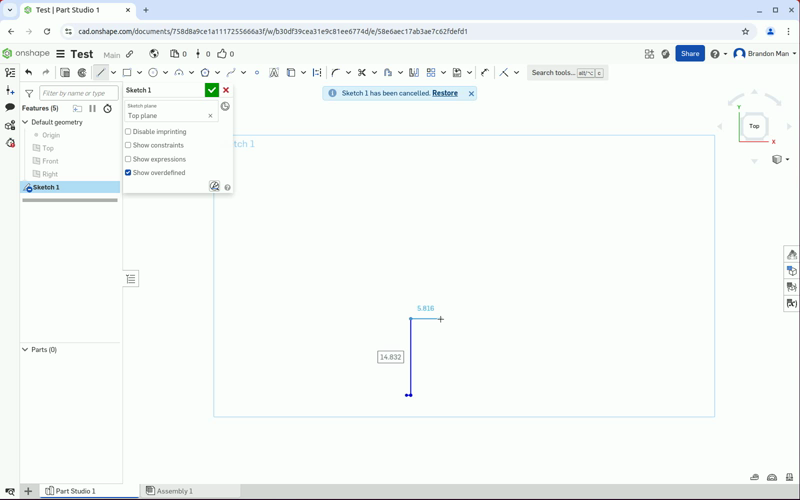
mouse_move(406, 318)
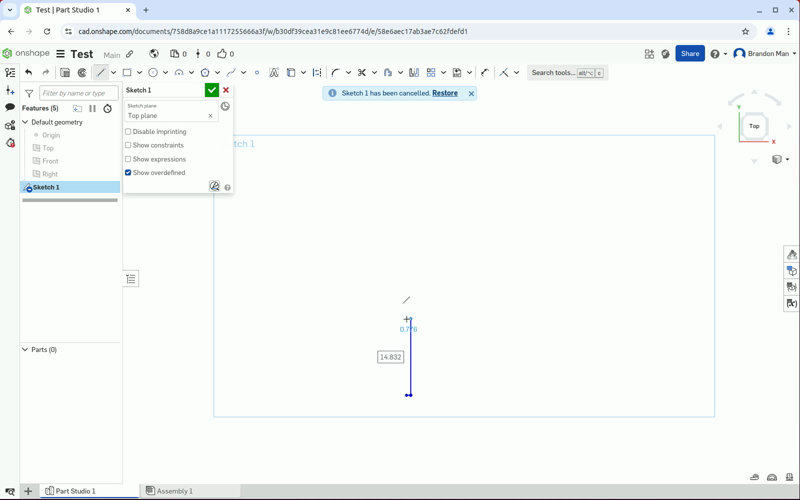
scroll(6)
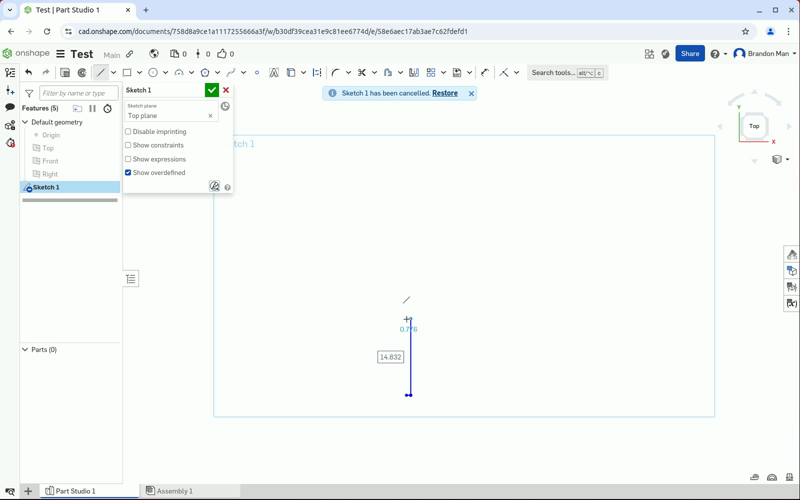
scroll(6)
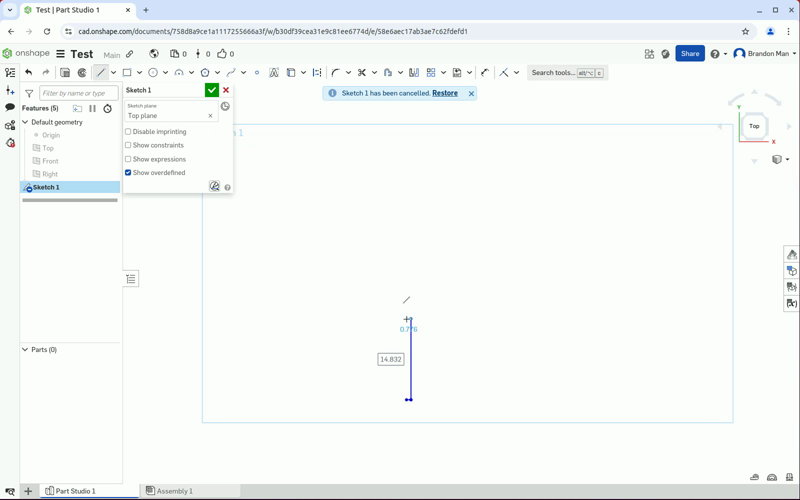
scroll(6)
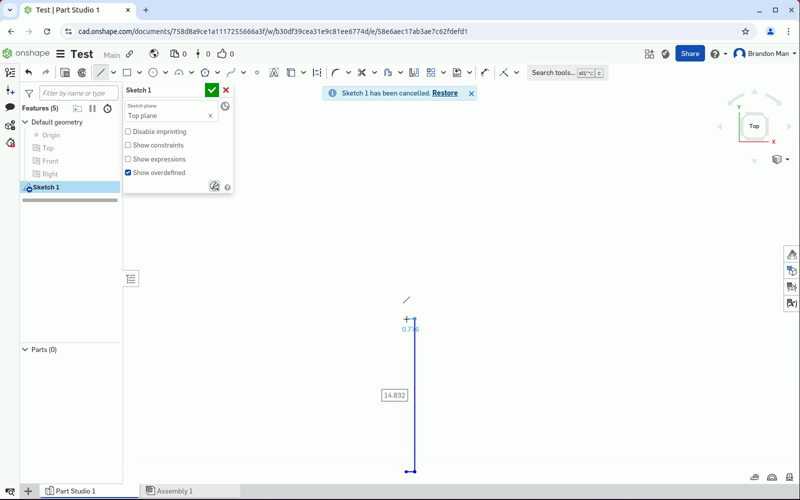
scroll(6)
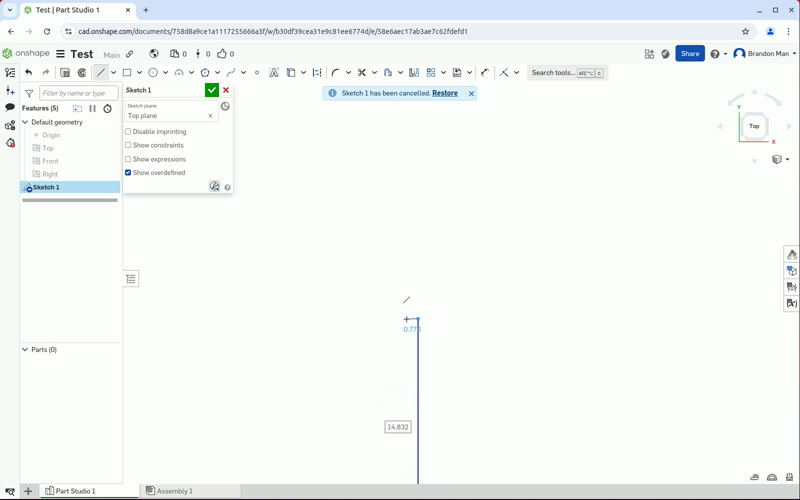
scroll(6)
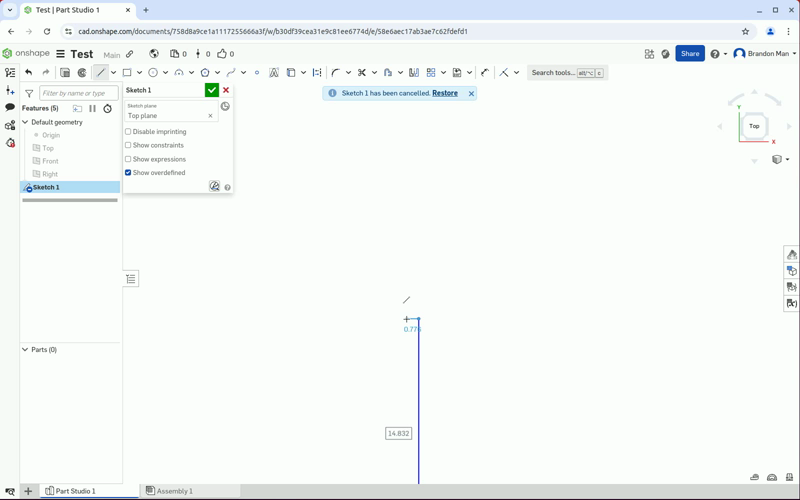
scroll(6)
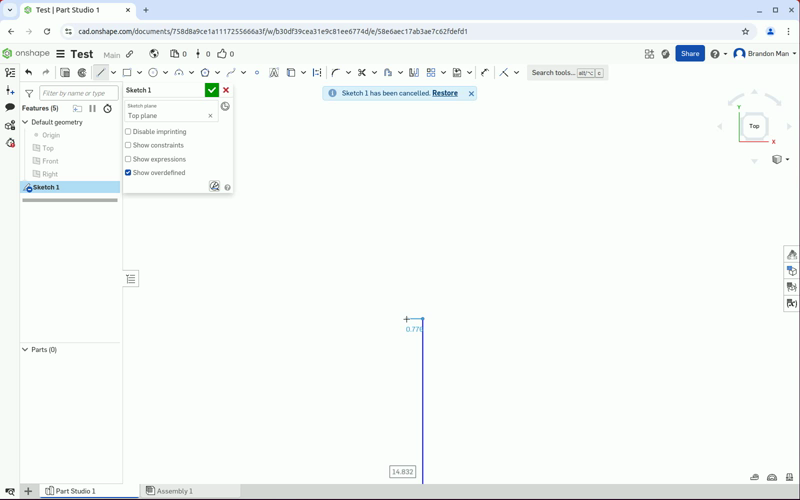
scroll(6)
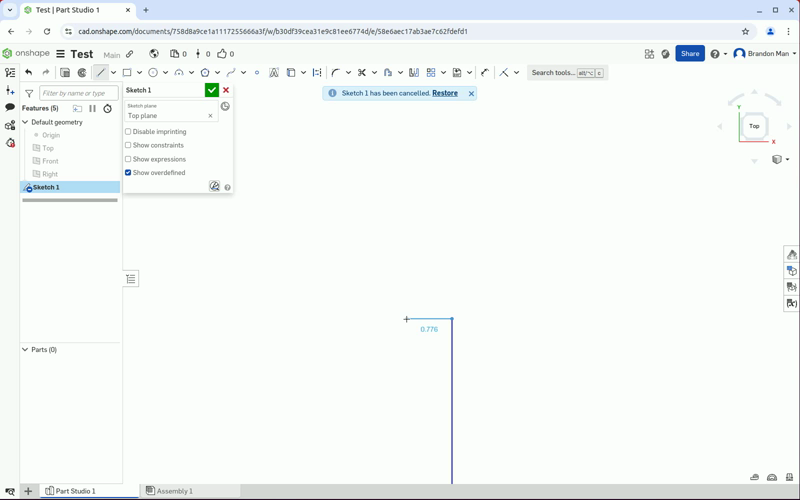
click(406, 318)
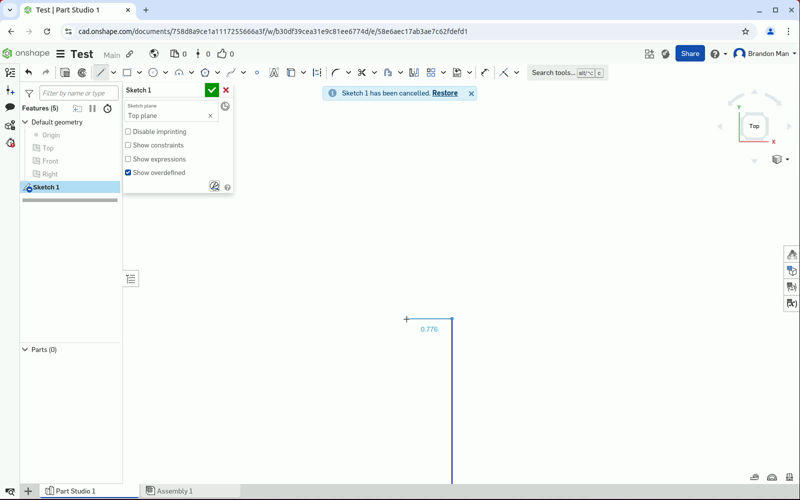
scroll(-6)
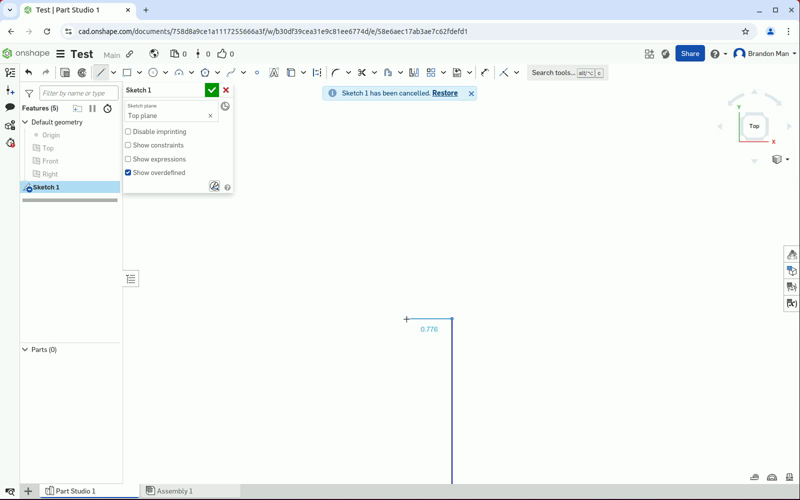
scroll(-6)
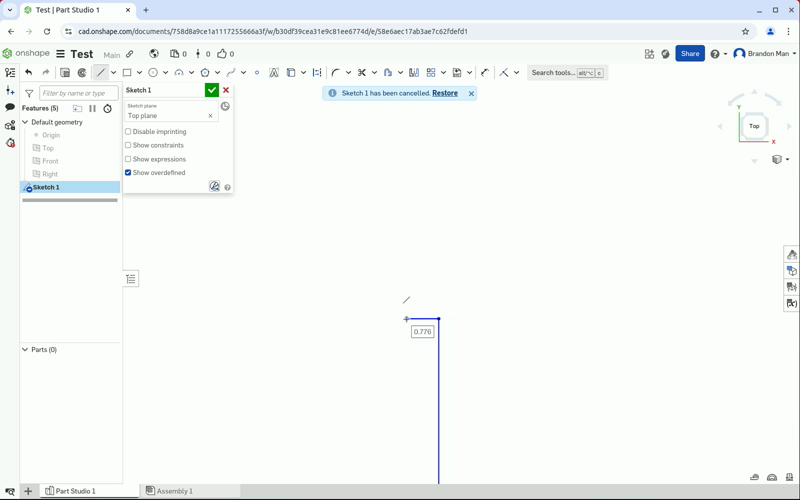
scroll(-6)
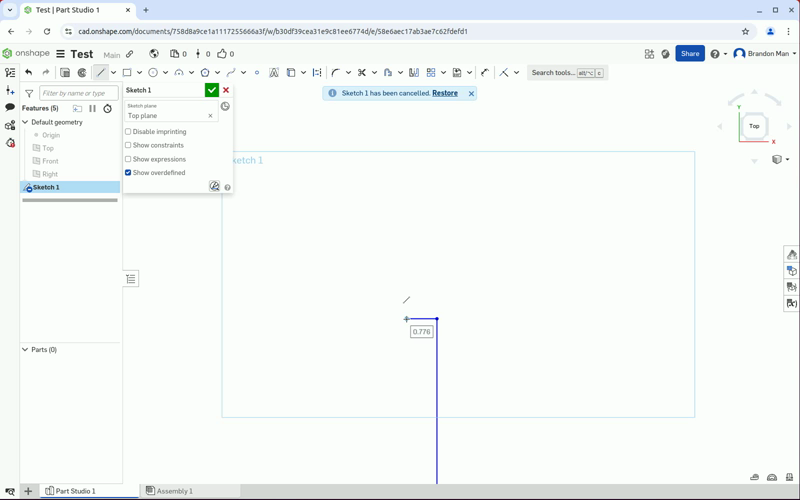
scroll(-6)
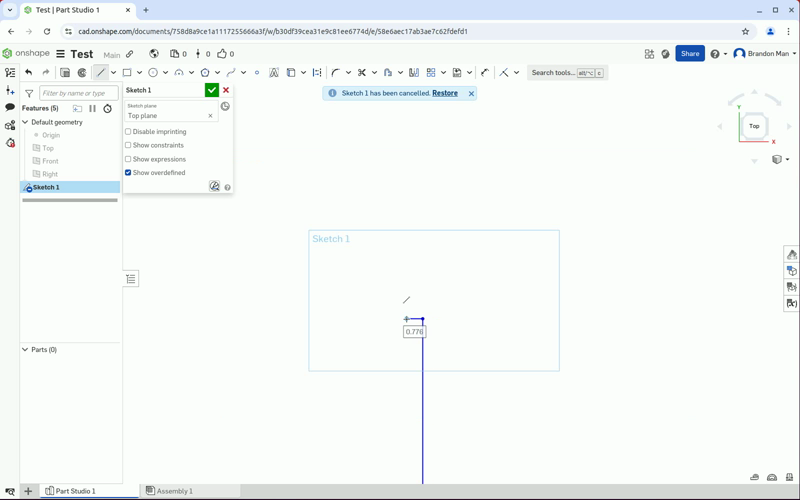
scroll(-6)
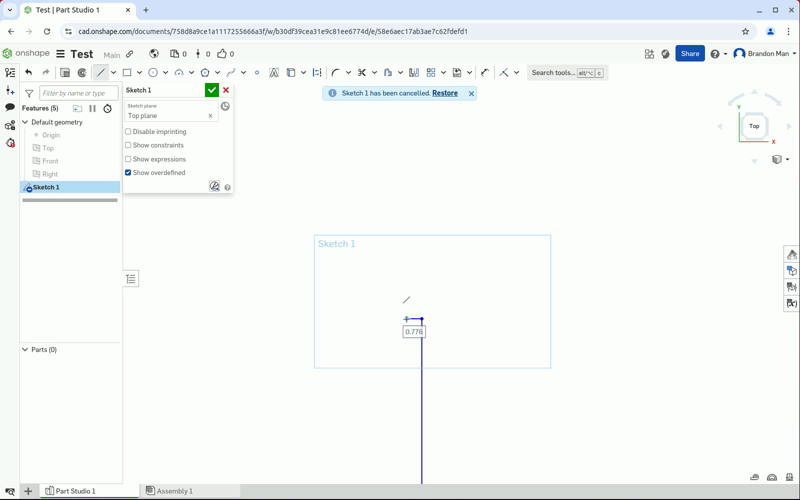
scroll(-6)
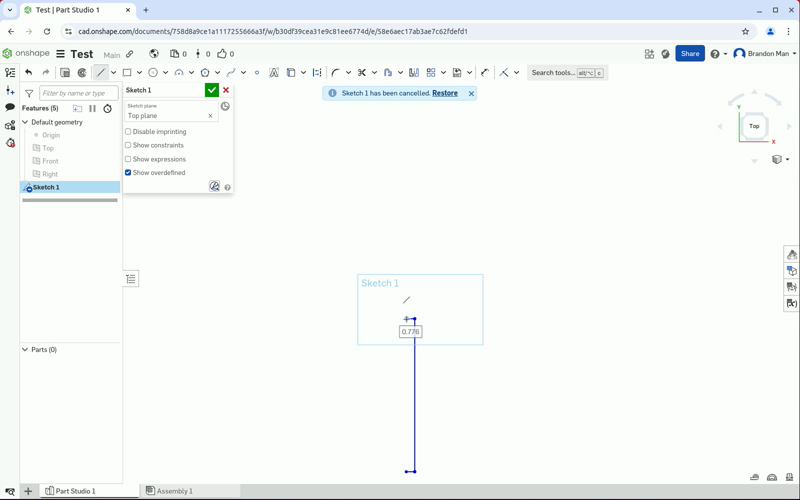
scroll(-6)
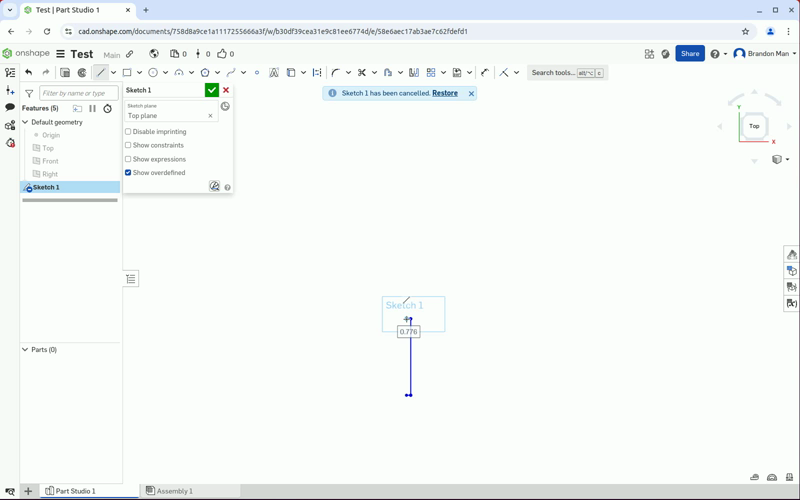
key_up(shift)
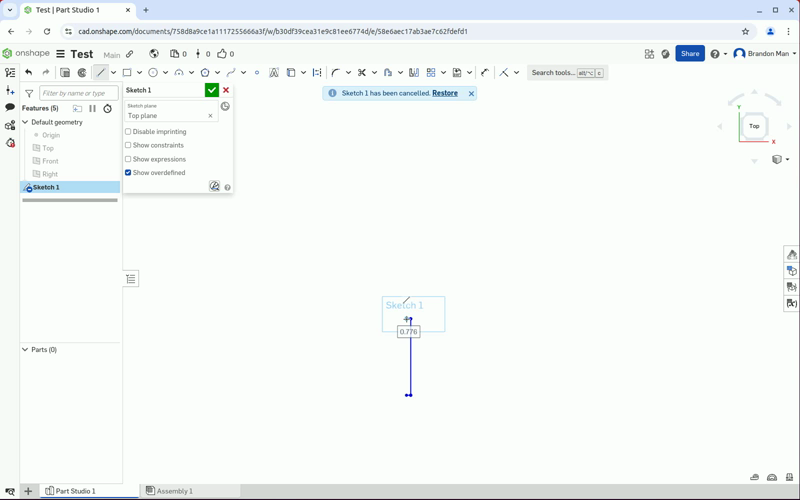
key_down(shift)
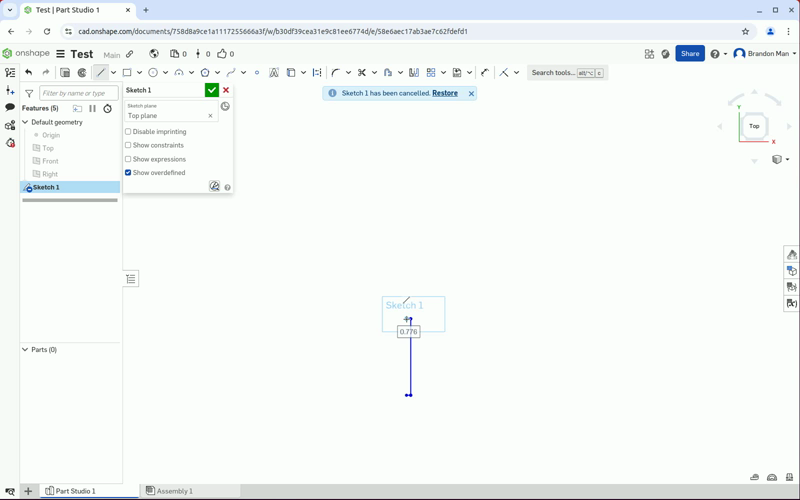
mouse_move(406, 395)
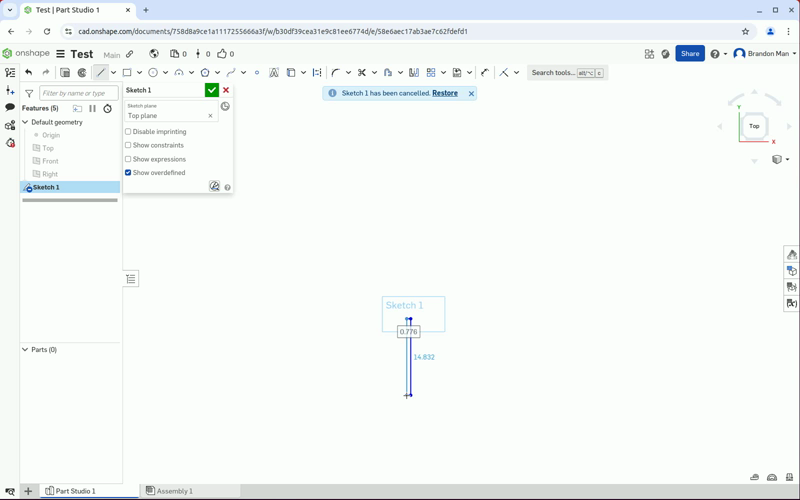
scroll(6)
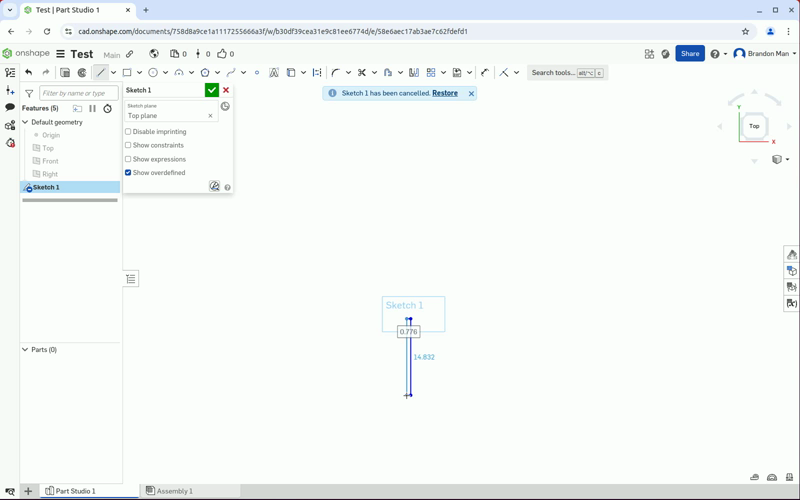
scroll(6)
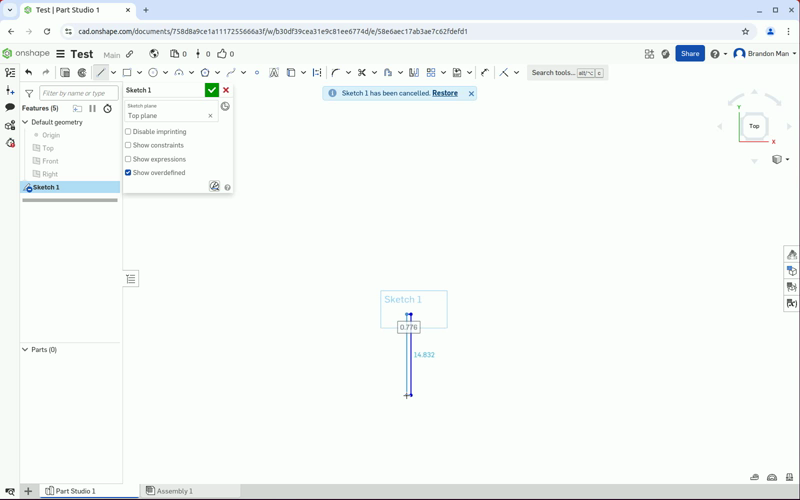
scroll(6)
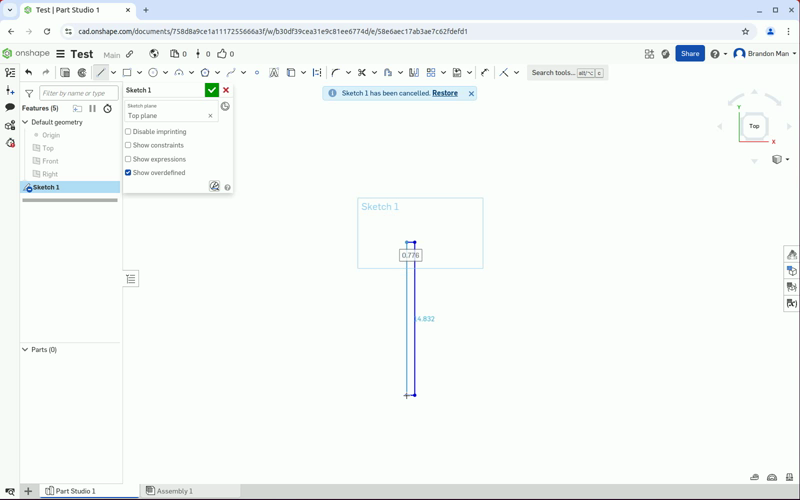
scroll(6)
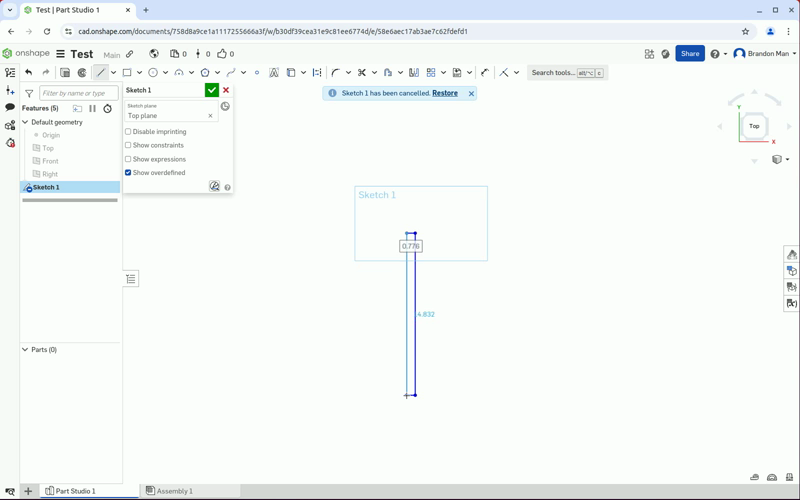
scroll(6)
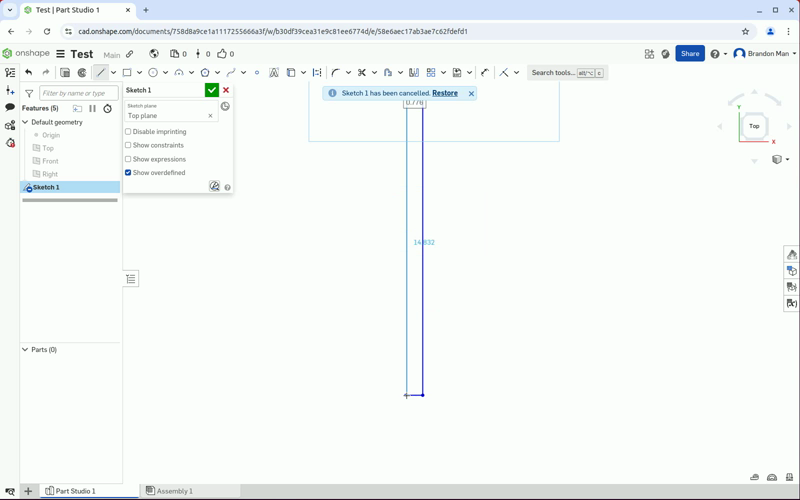
scroll(6)
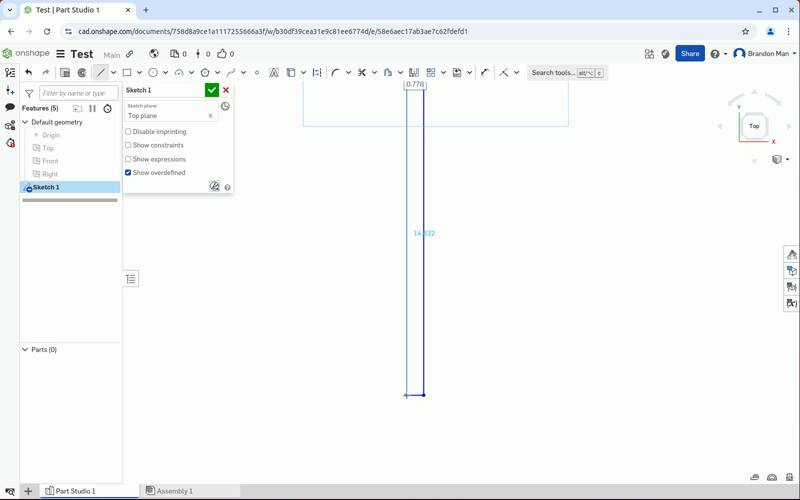
scroll(6)
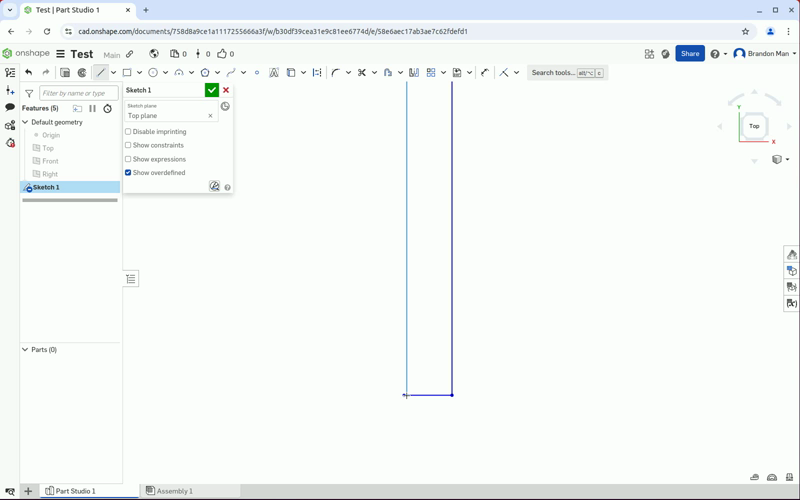
key_up(shift)
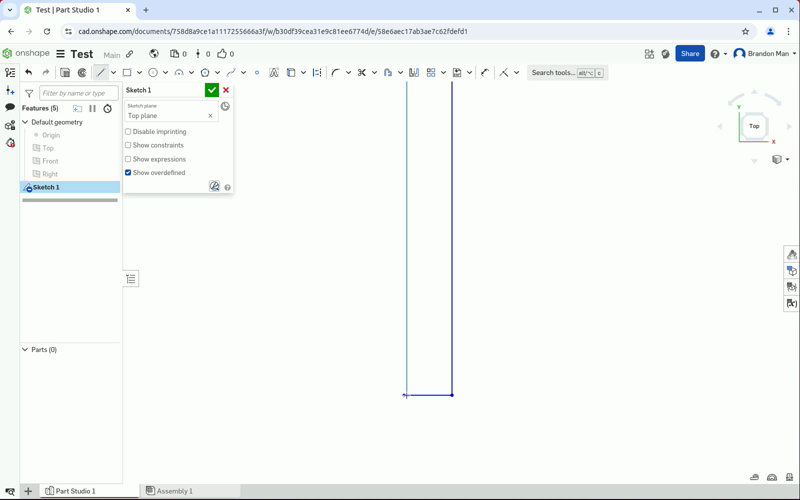
click(406, 395)
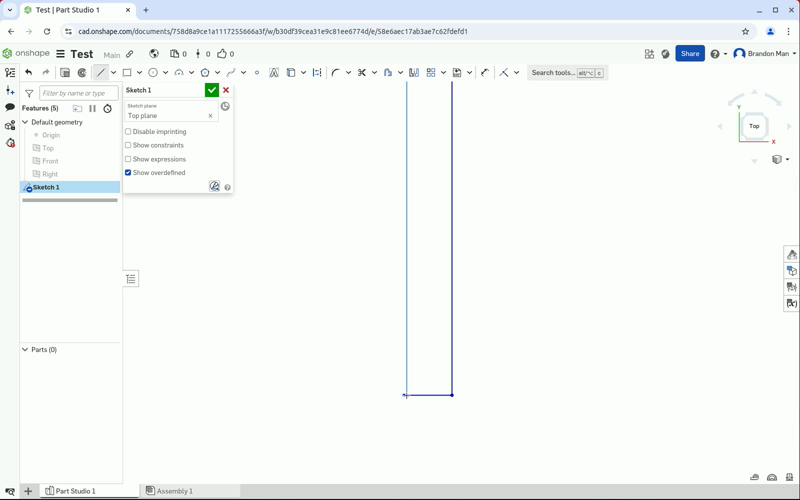
scroll(-6)
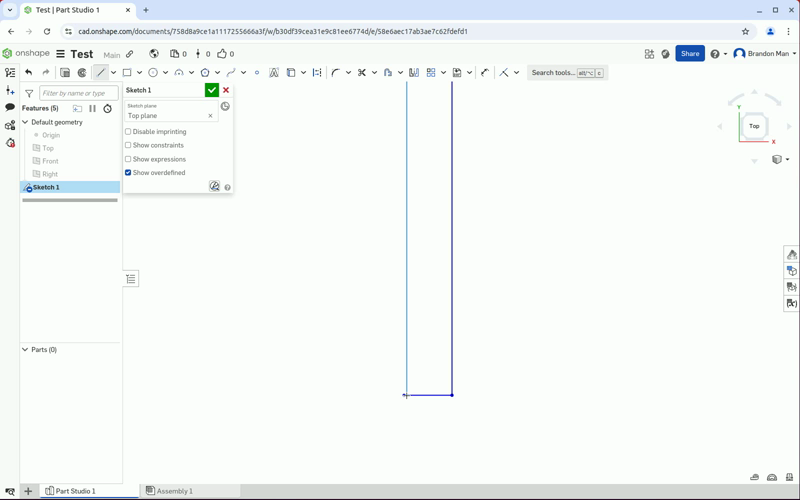
scroll(-6)
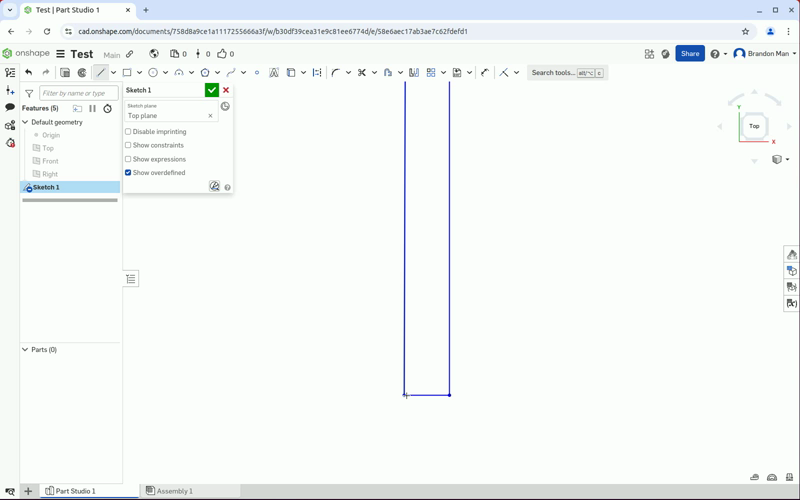
scroll(-6)
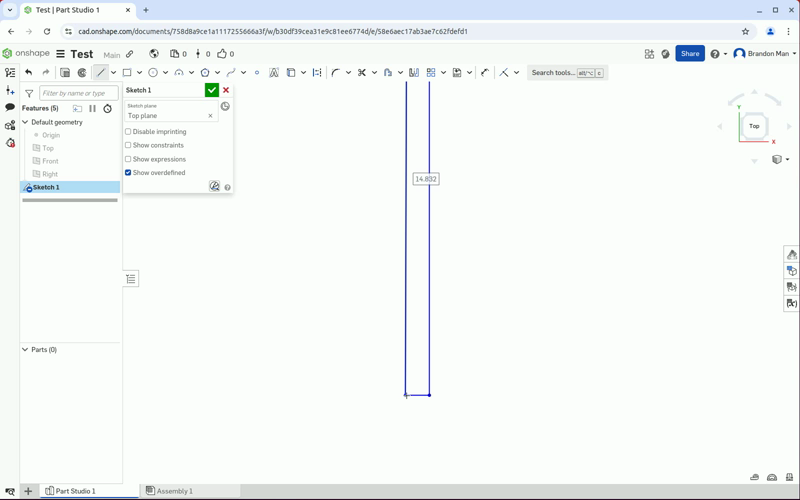
scroll(-6)
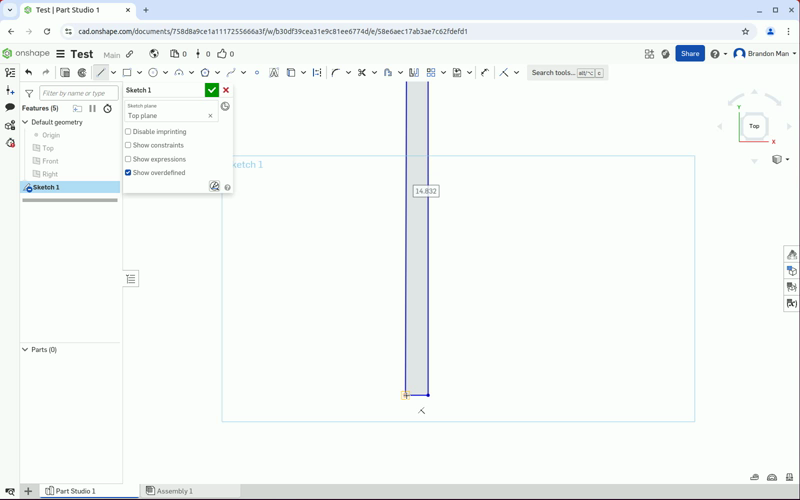
scroll(-6)
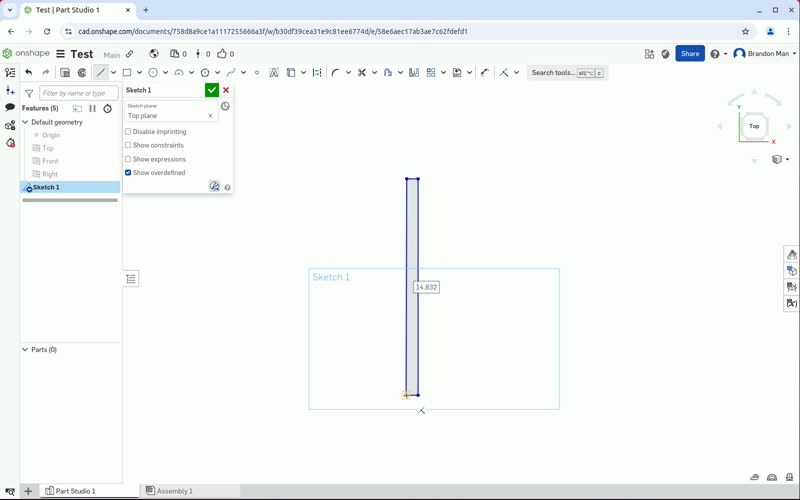
scroll(-6)
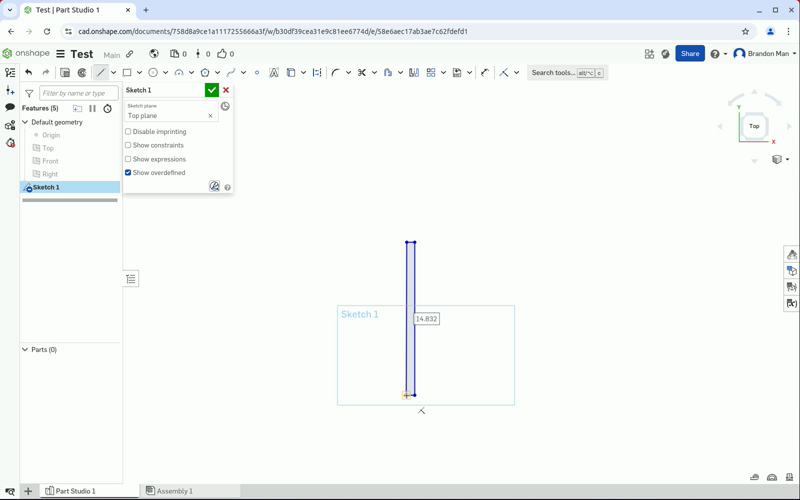
scroll(-6)
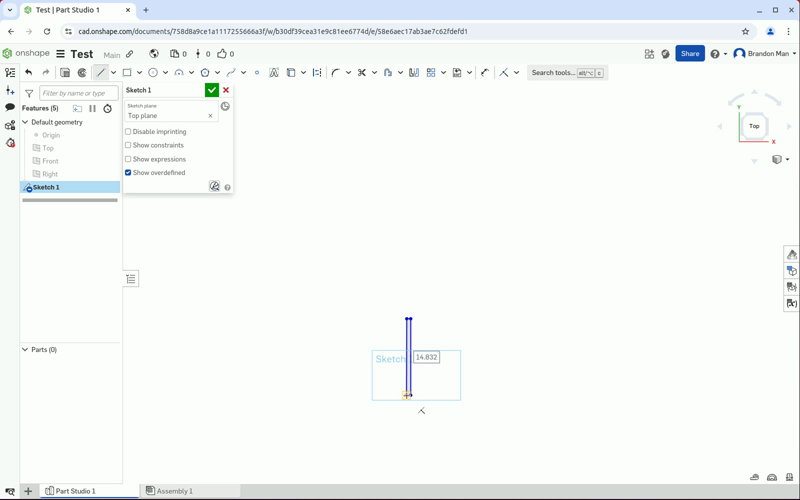
key(esc)
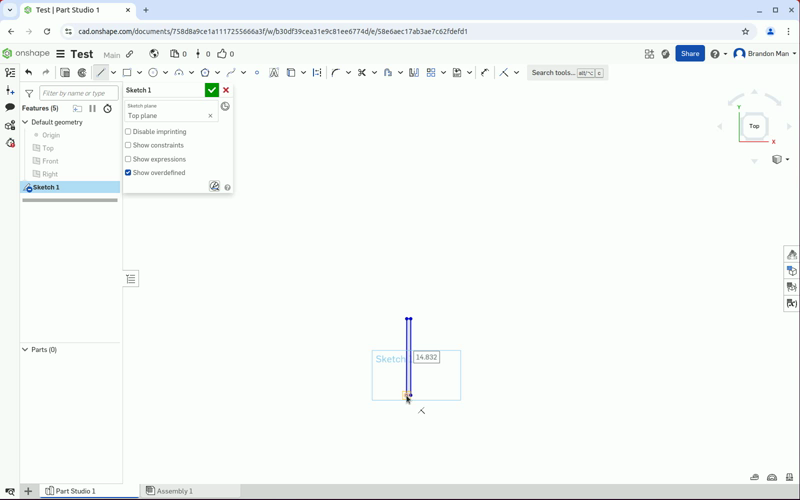
mouse_move(407, 390)
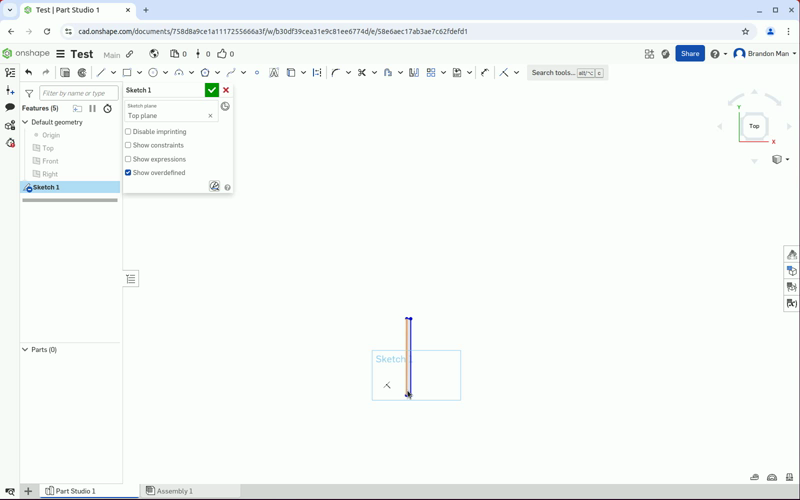
scroll(6)
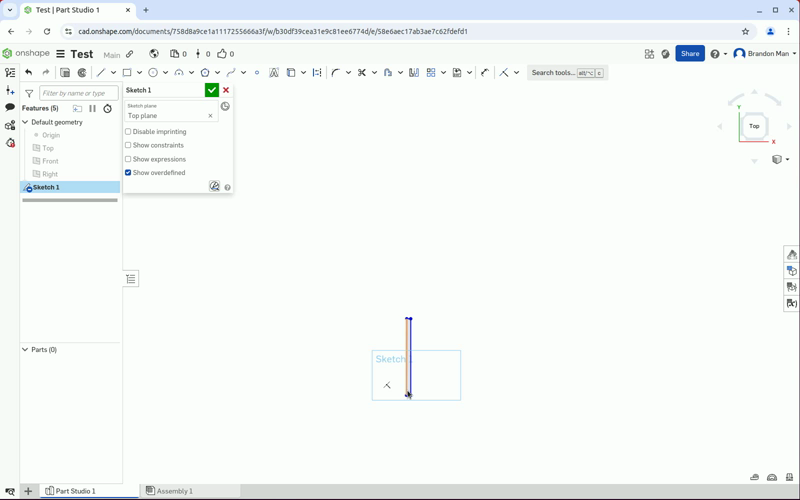
scroll(6)
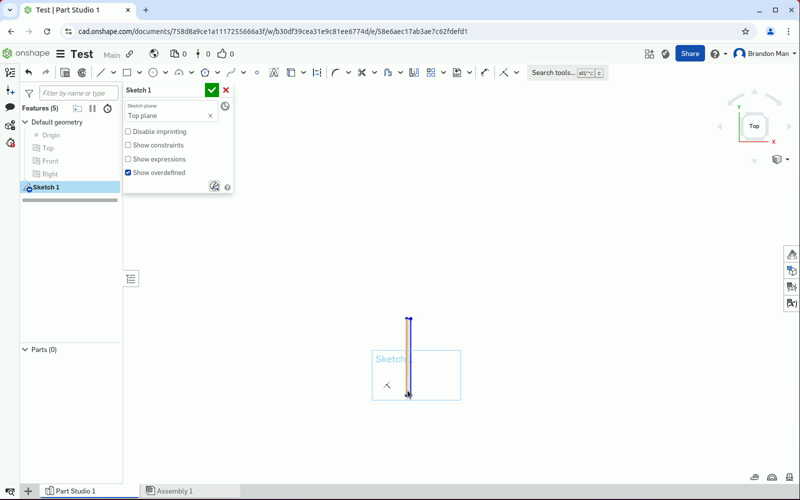
scroll(6)
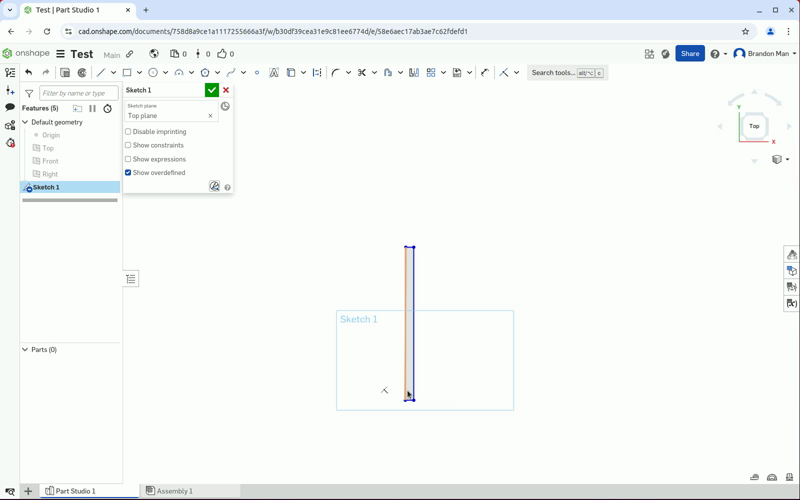
scroll(6)
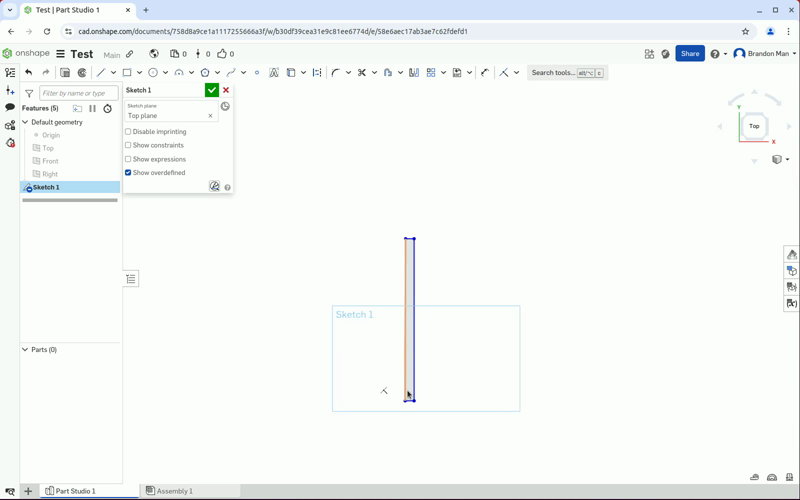
scroll(6)
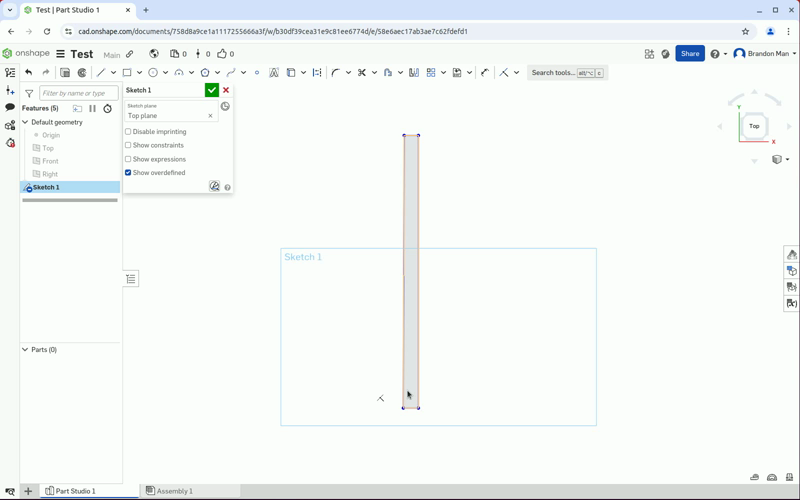
scroll(6)
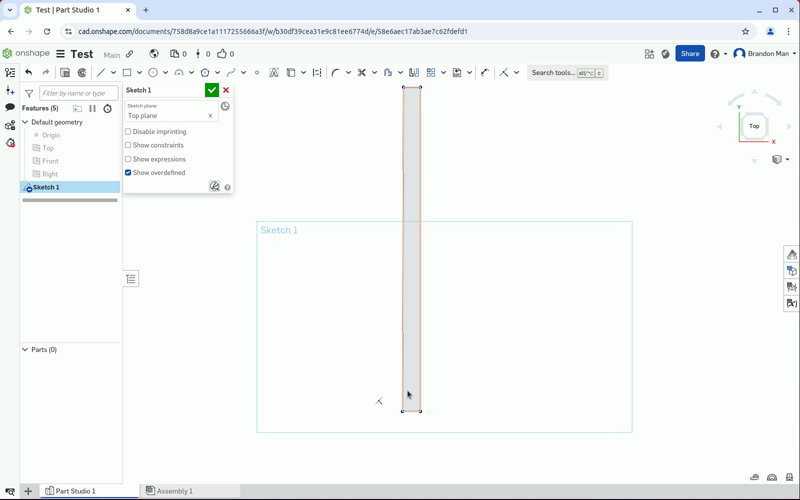
scroll(6)
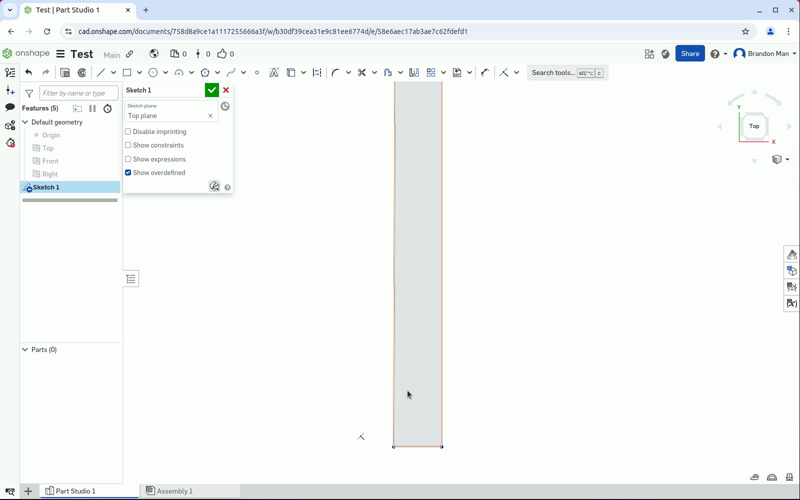
click(407, 390)
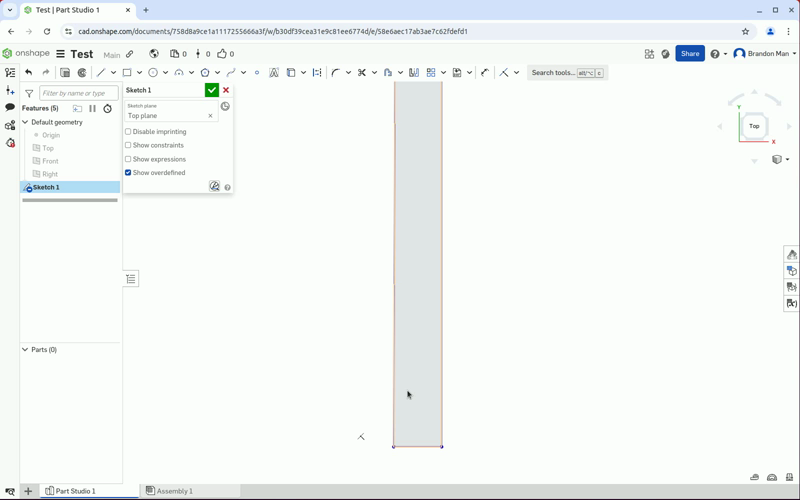
scroll(-6)
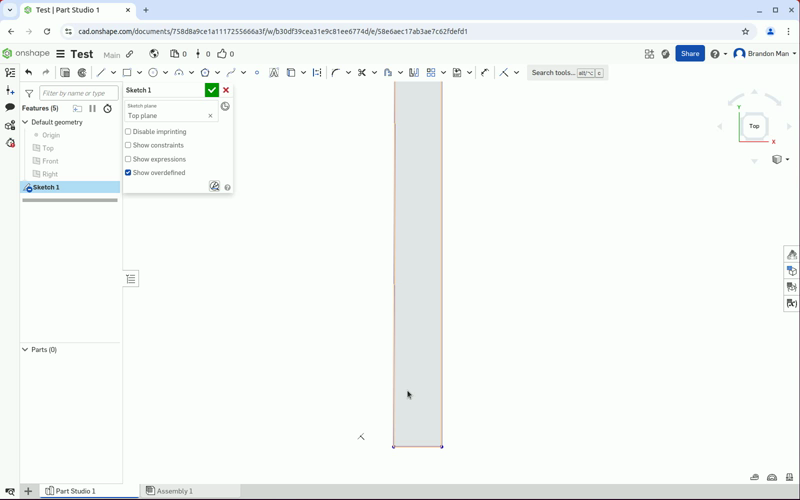
scroll(-6)
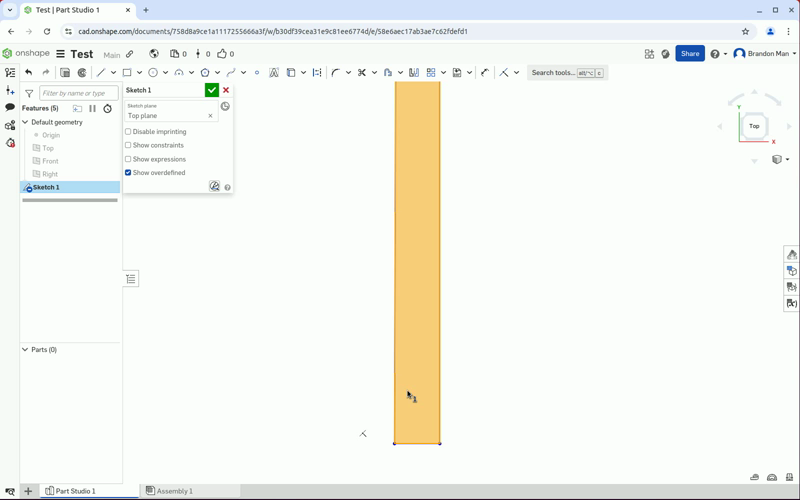
scroll(-6)
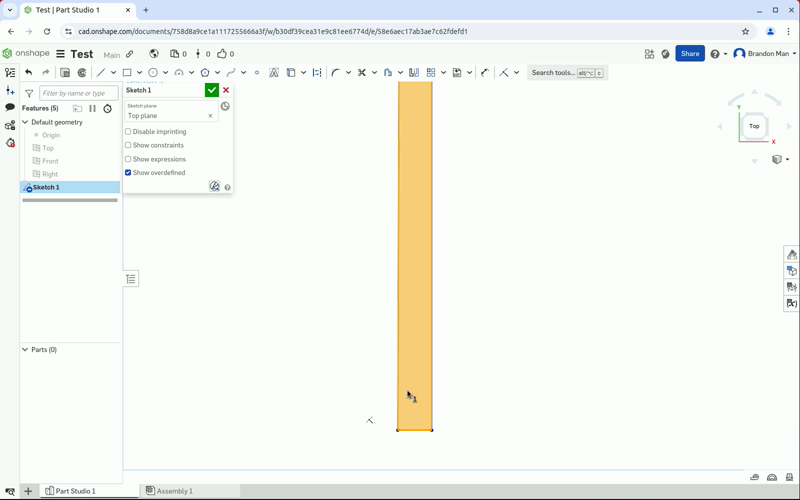
scroll(-6)
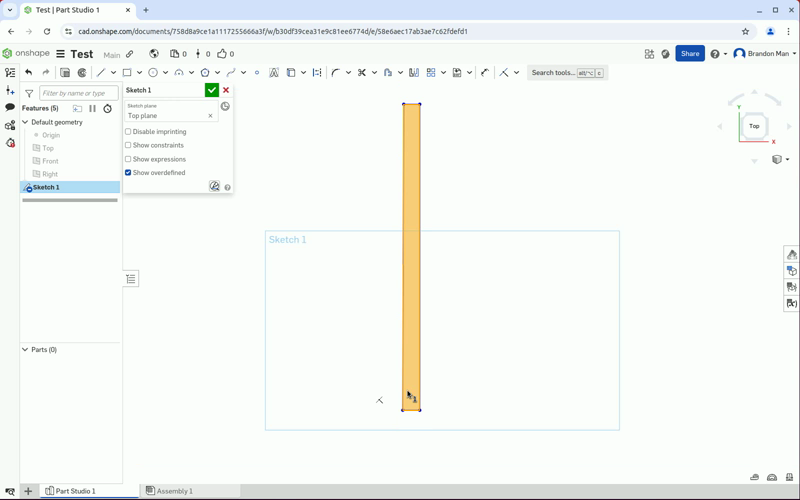
scroll(-6)
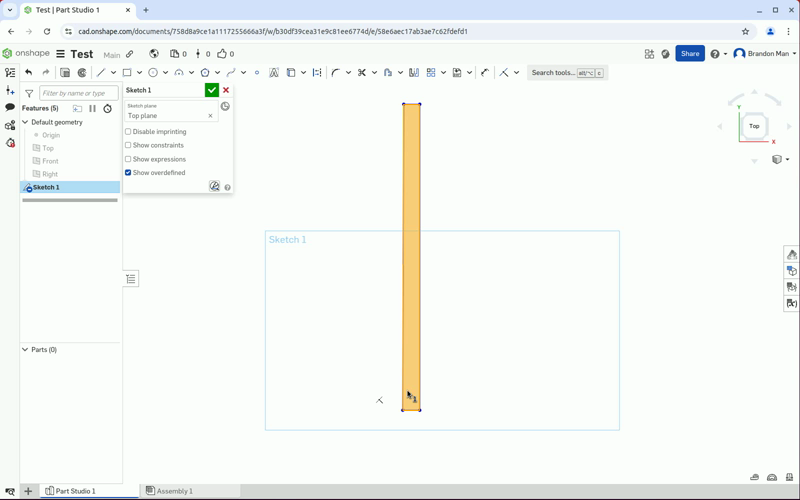
scroll(-6)
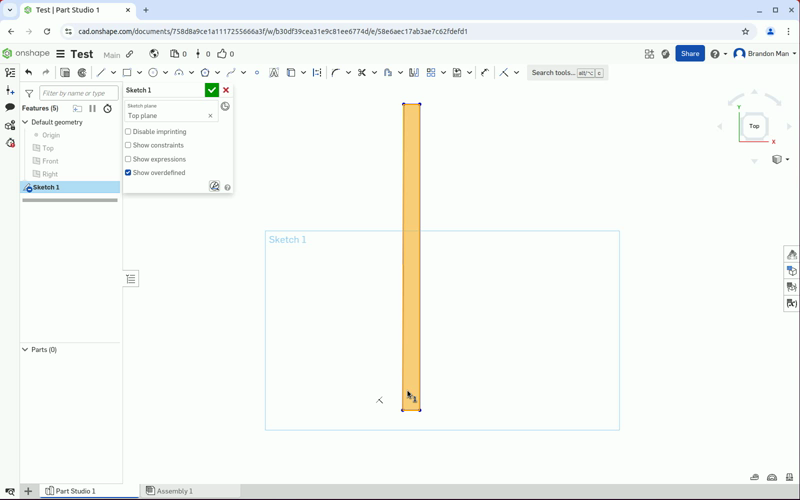
scroll(-6)
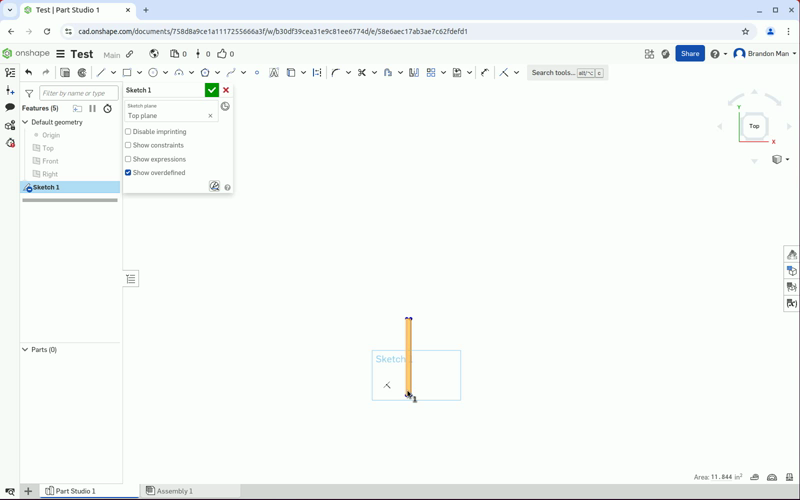
mouse_move(73, 352)
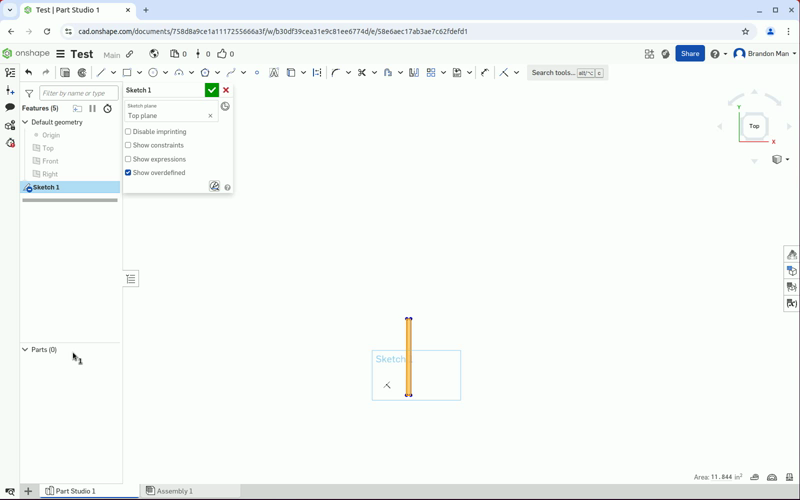
key(shift+y)
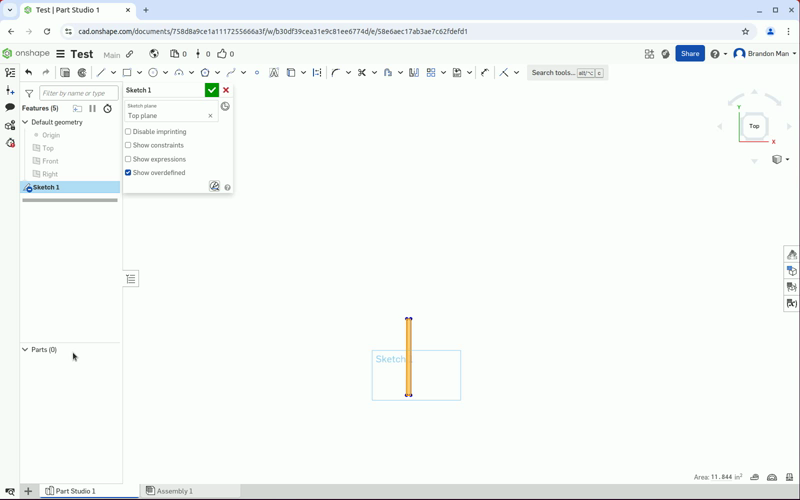
key(shift+e)
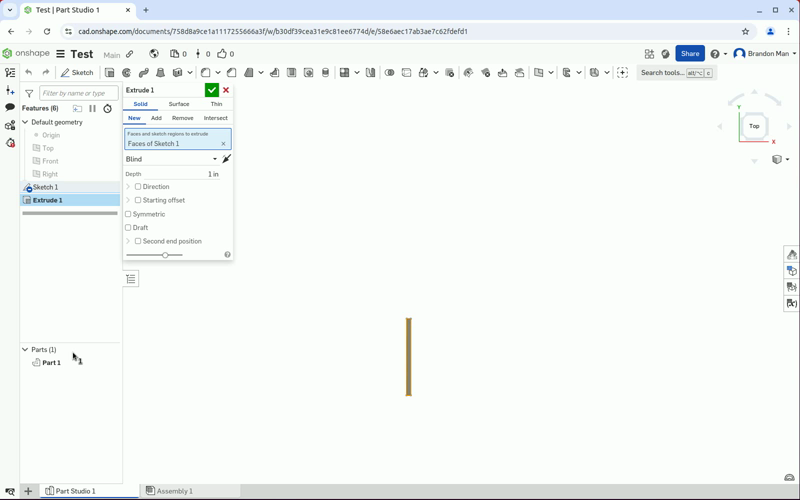
mouse_move(143, 106)
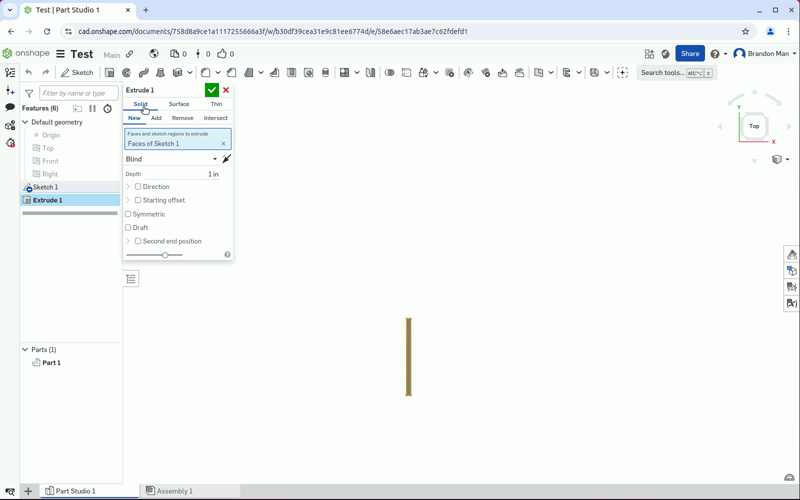
click(143, 106)
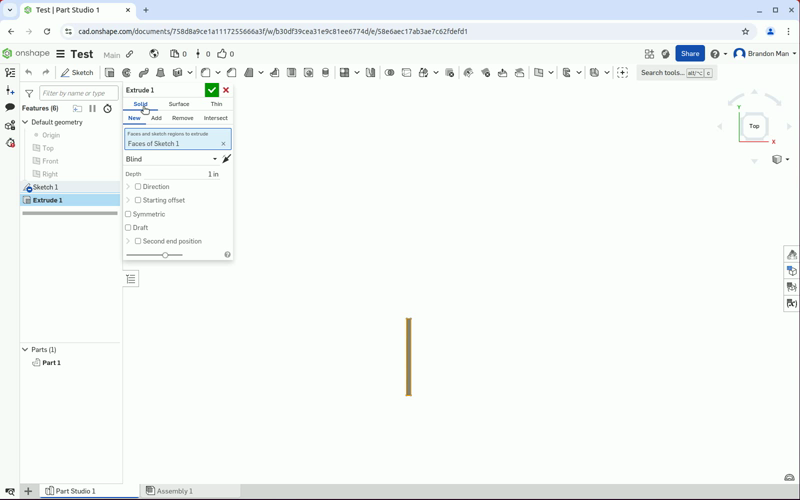
mouse_move(137, 120)
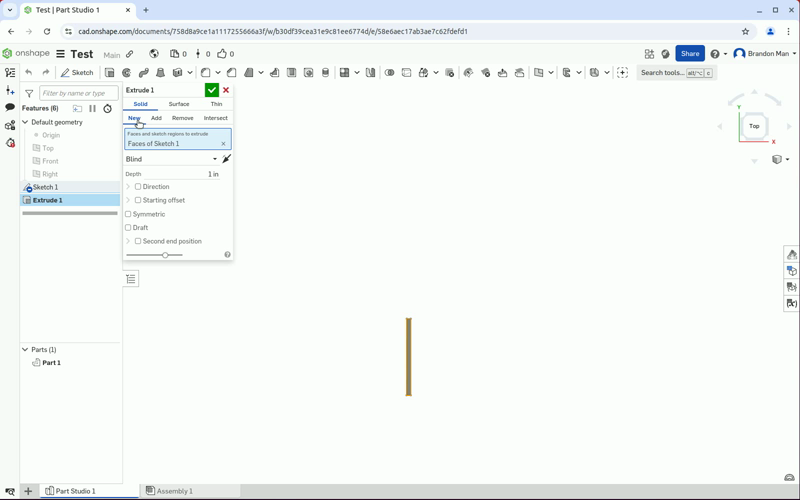
click(137, 120)
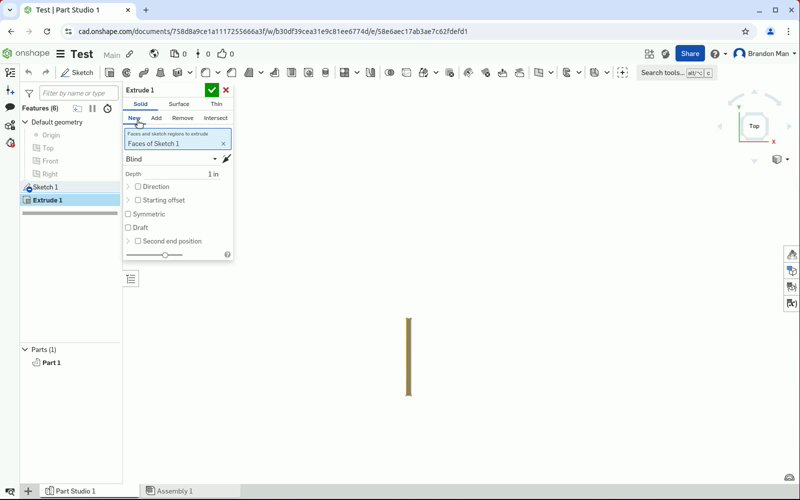
key(tab, 4)
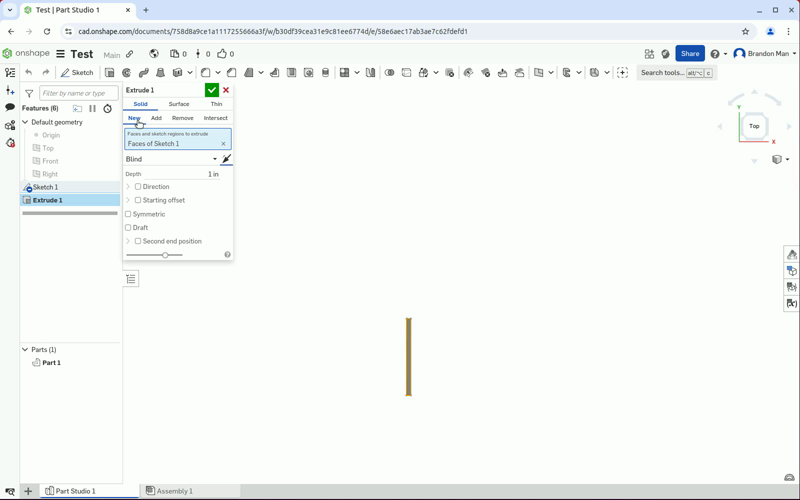
text(1.204)
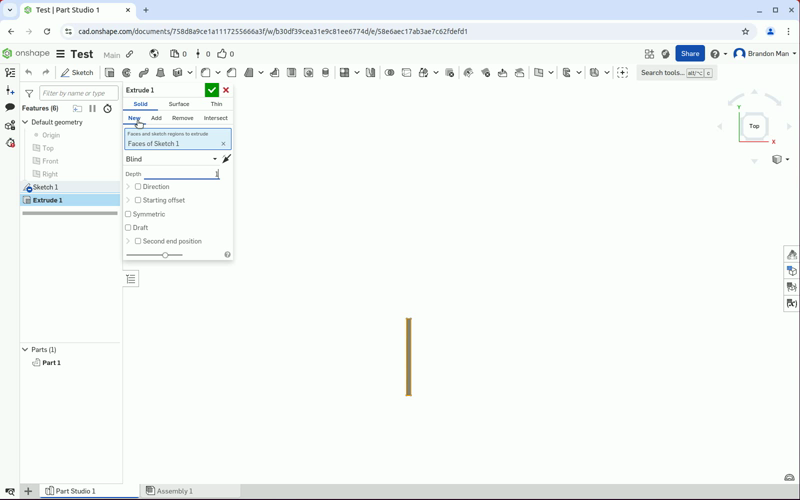
key(enter)
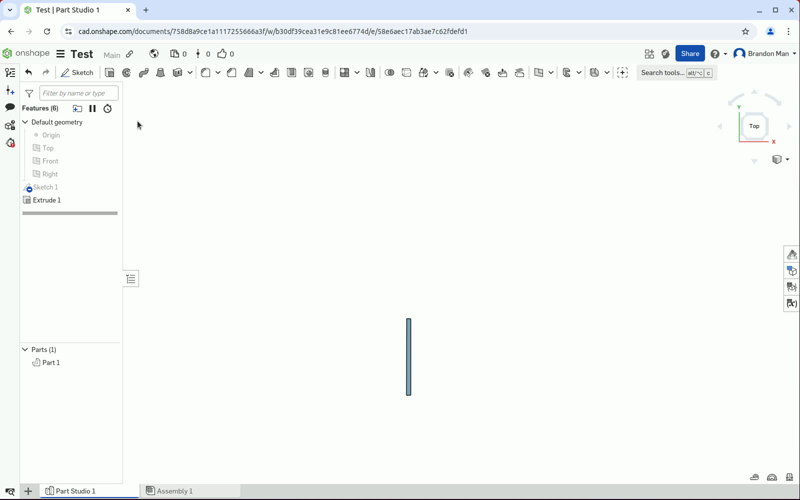
key(shift+h)
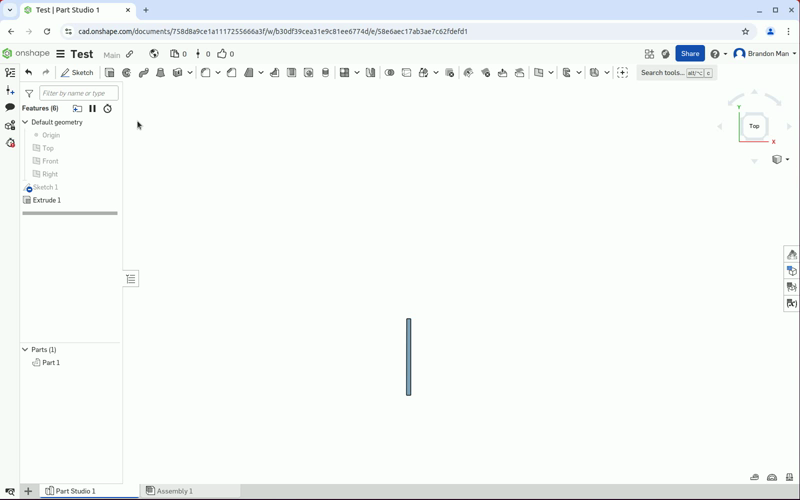
key(shift+h)
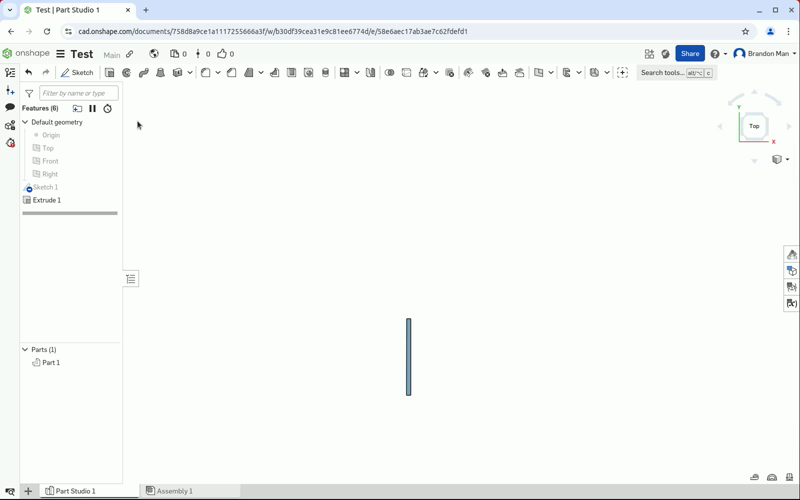
mouse_move(73, 189)
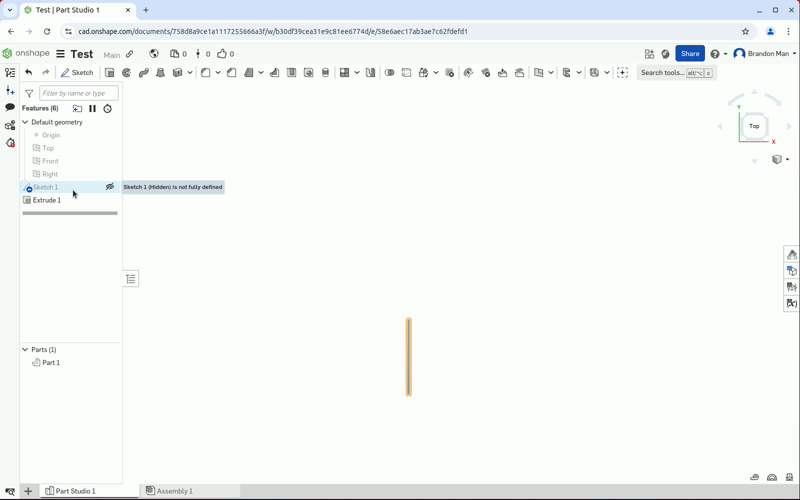
click(73, 189)
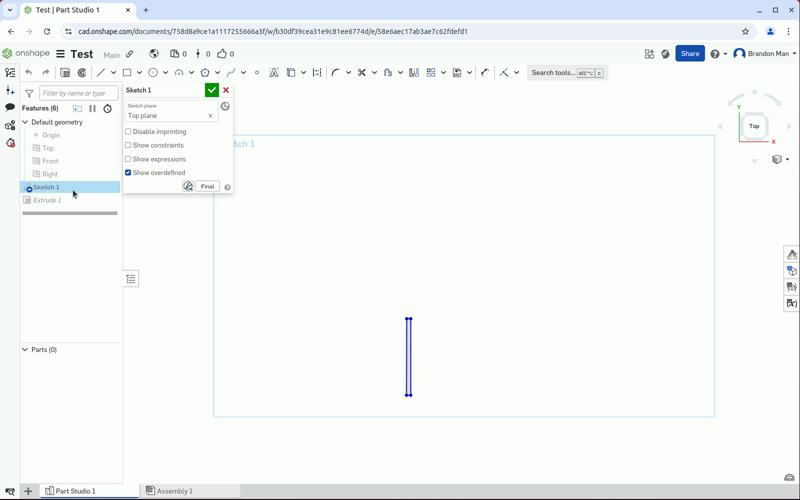
mouse_move(229, 92)
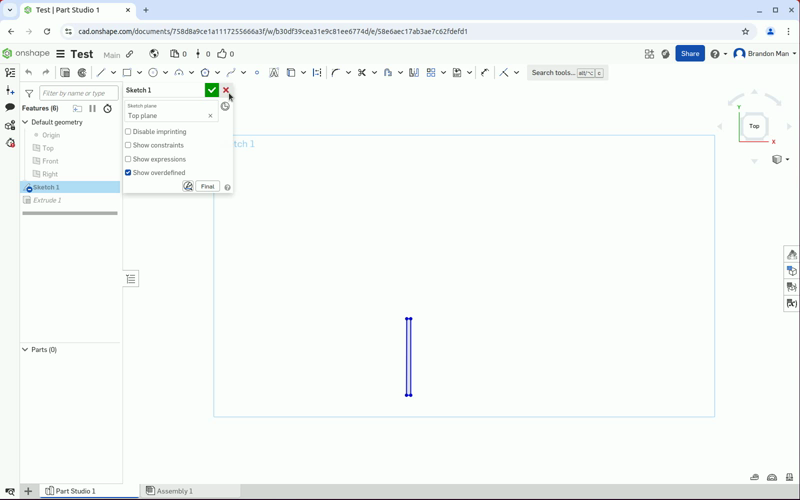
click(229, 92)
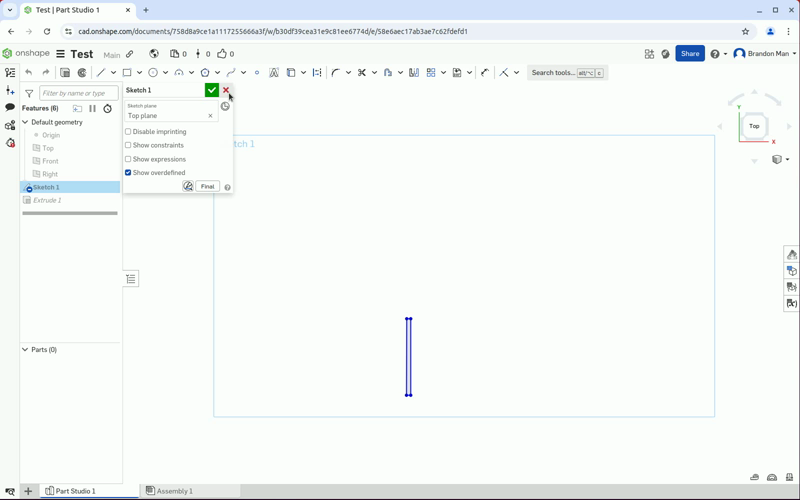
key(shift+s)
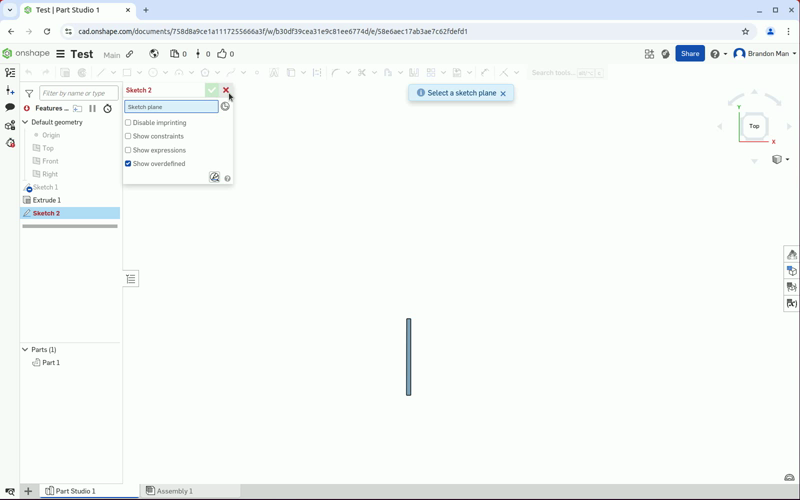
mouse_move(73, 150)
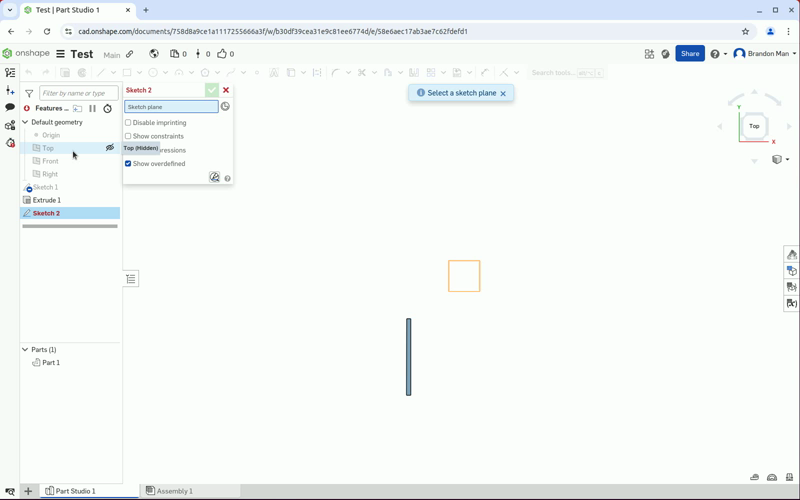
click(73, 150)
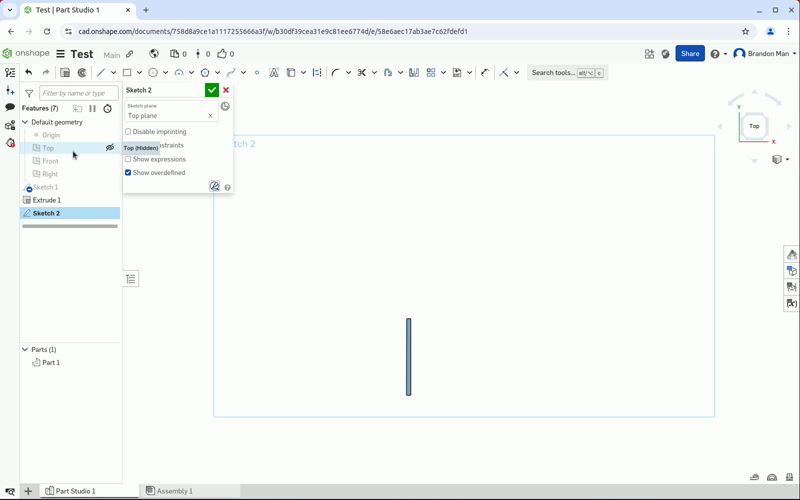
mouse_move(73, 352)
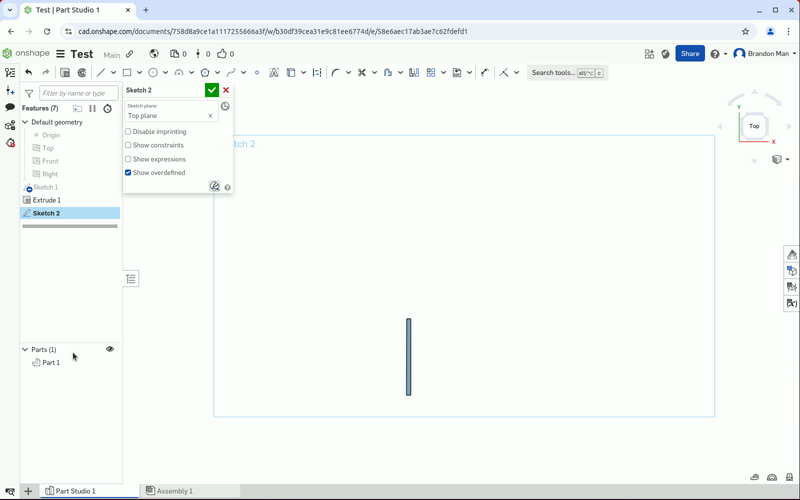
key(y)
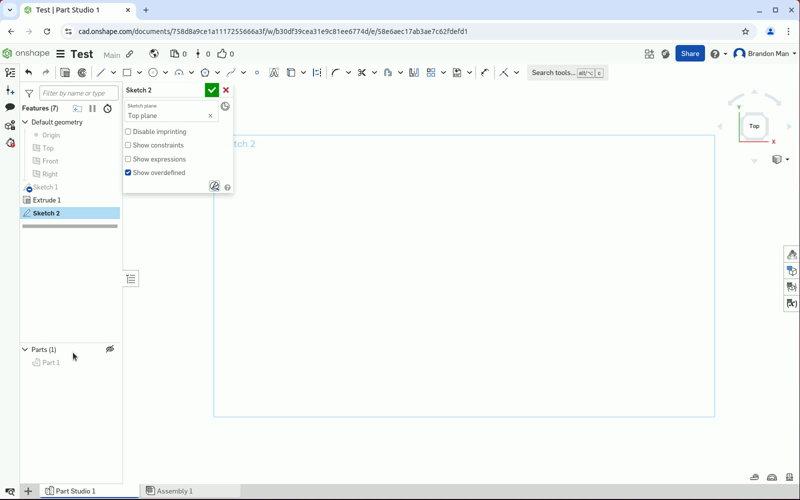
key(l)
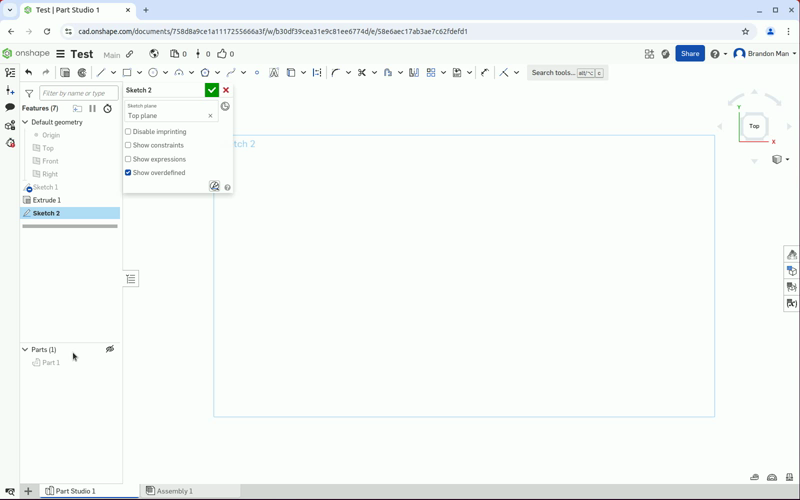
key_down(shift)
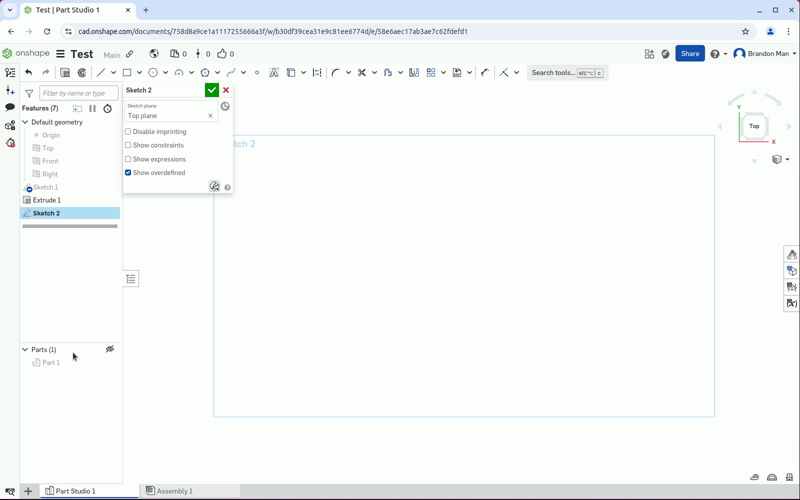
mouse_move(413, 395)
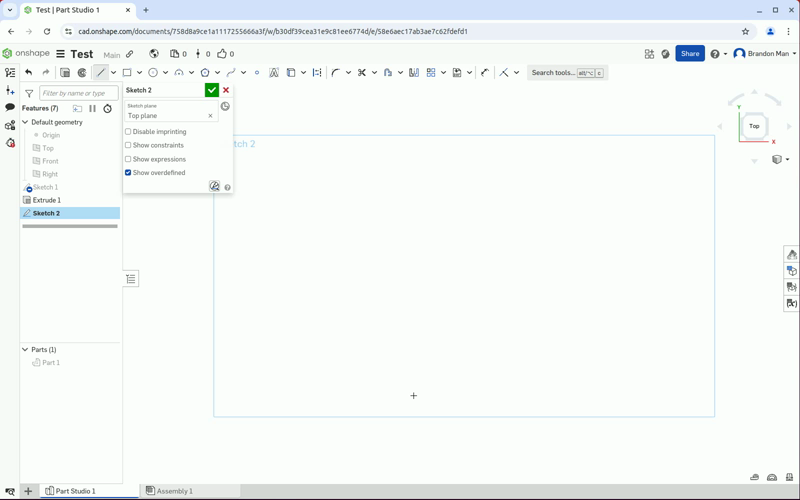
click(413, 395)
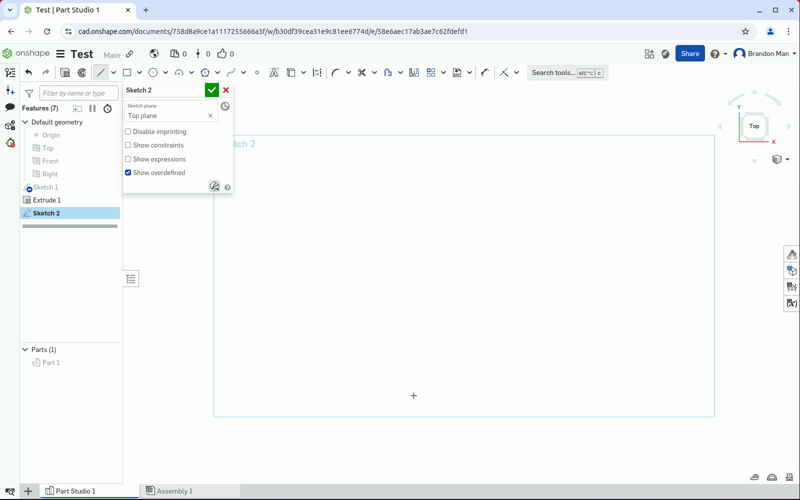
key_up(shift)
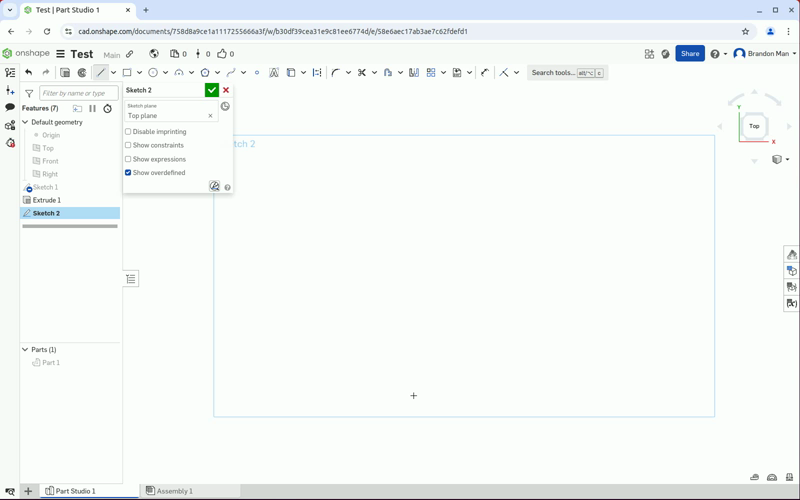
key_down(shift)
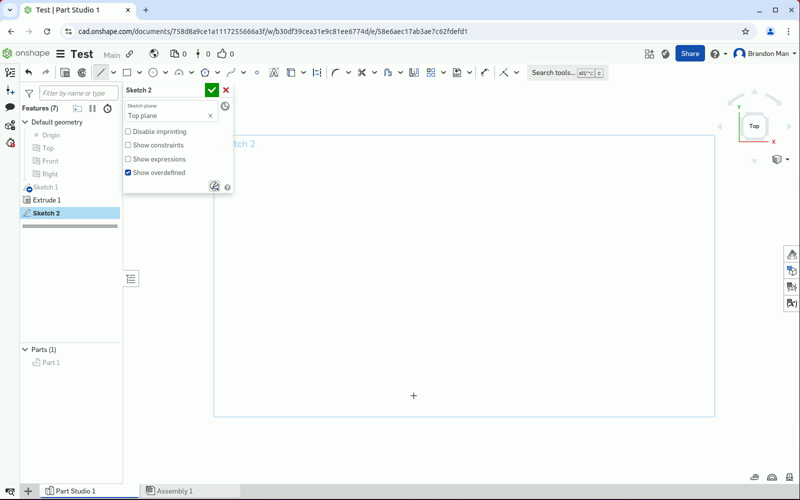
mouse_move(444, 395)
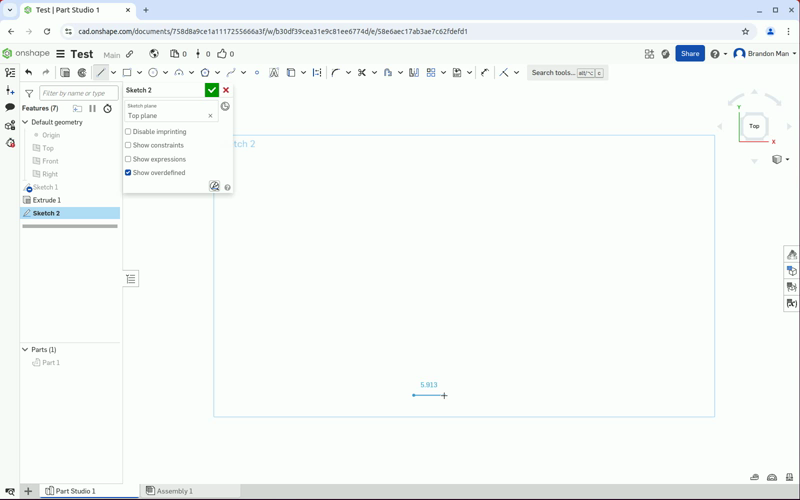
mouse_move(425, 395)
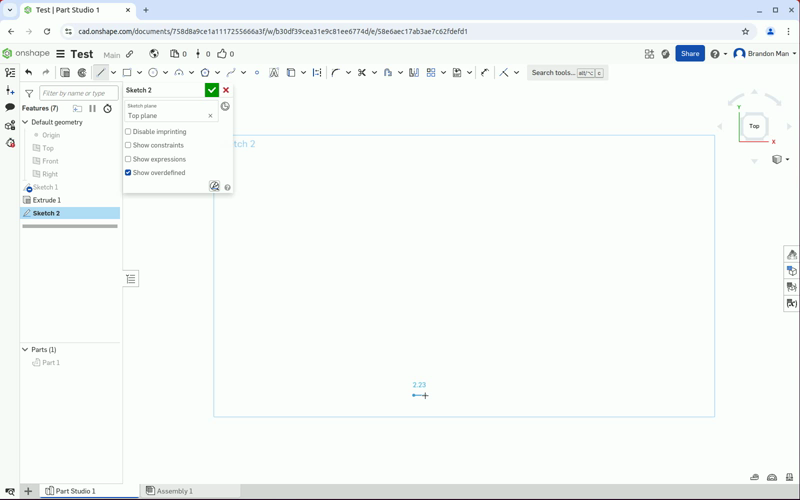
click(425, 395)
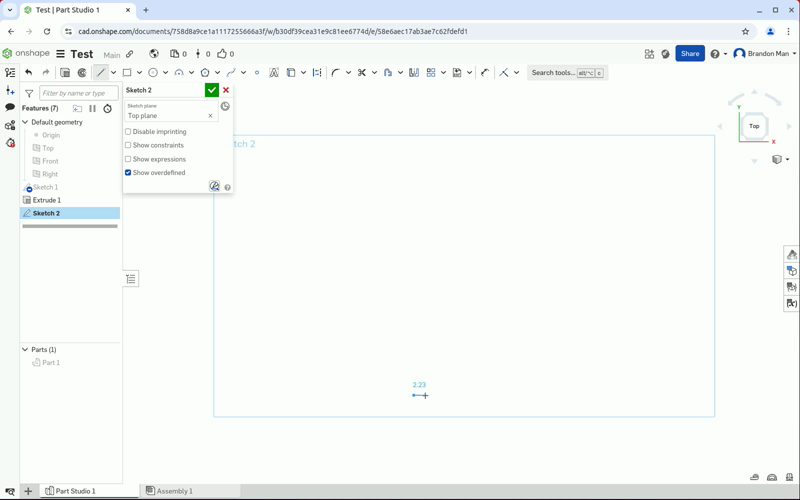
key_up(shift)
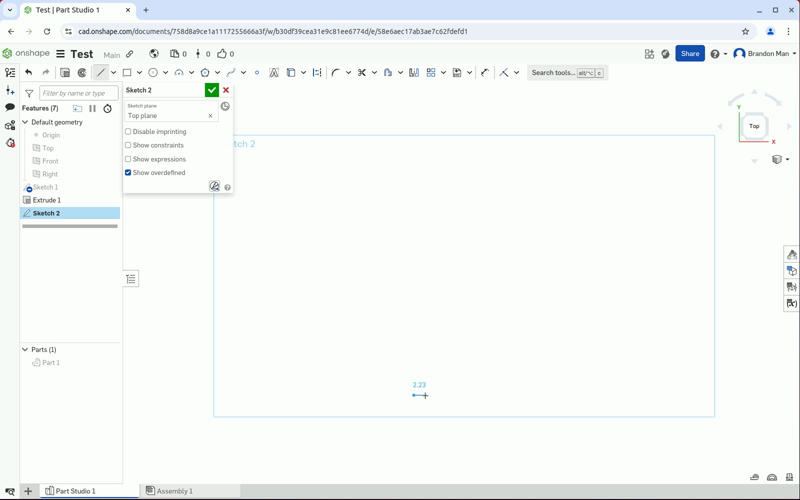
key_down(shift)
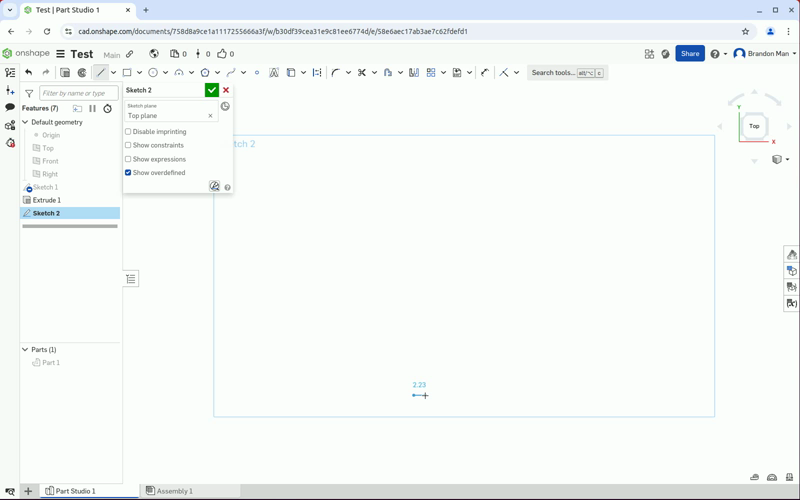
mouse_move(425, 318)
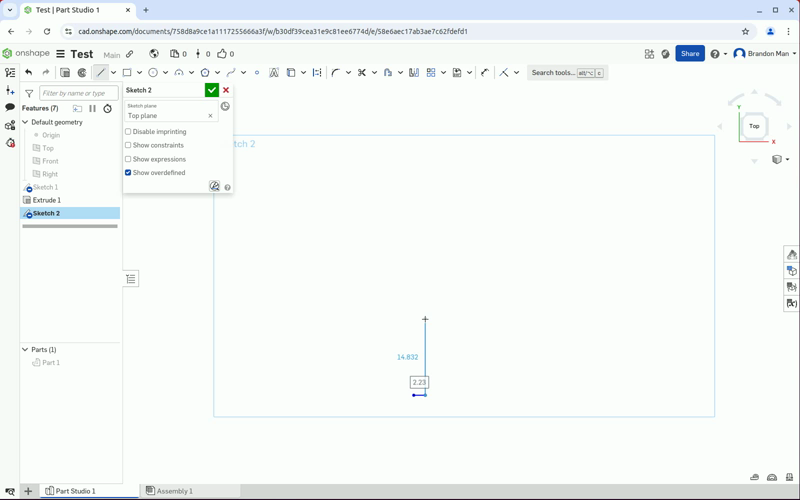
click(425, 318)
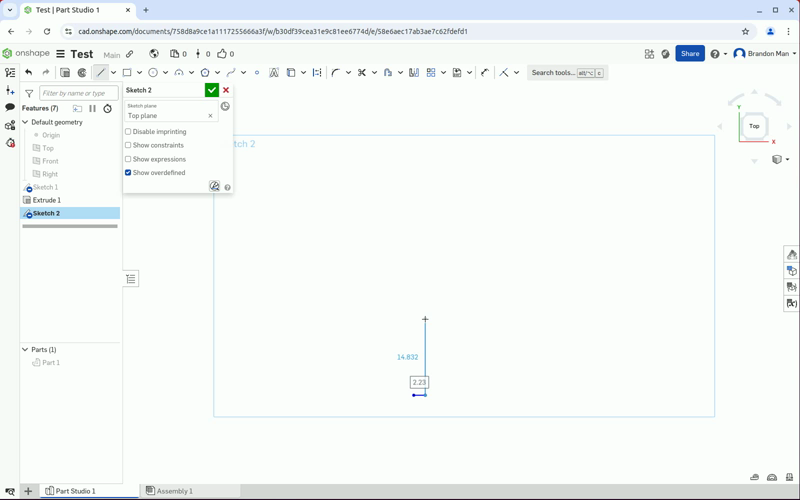
key_up(shift)
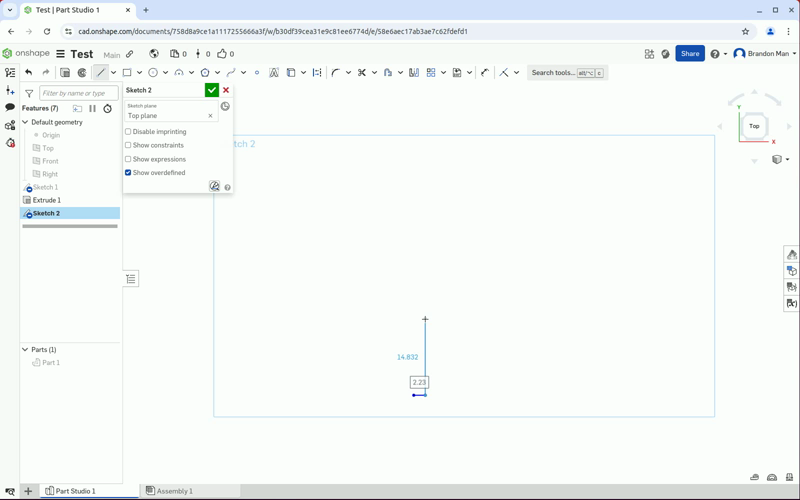
key_down(shift)
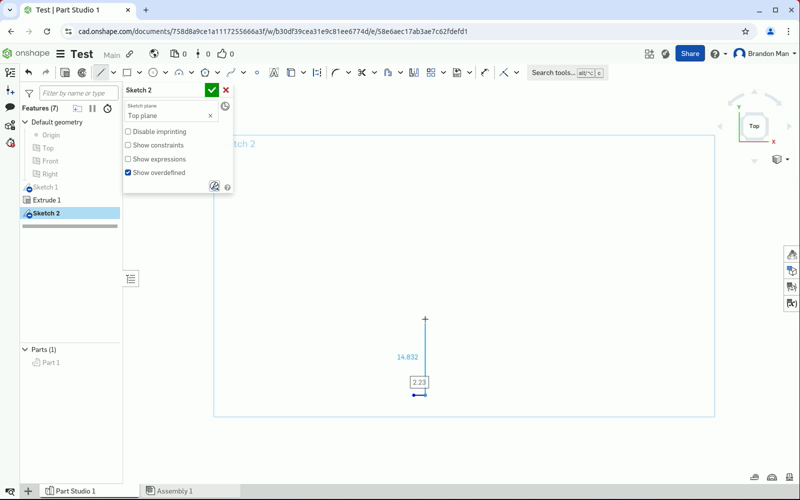
mouse_move(455, 318)
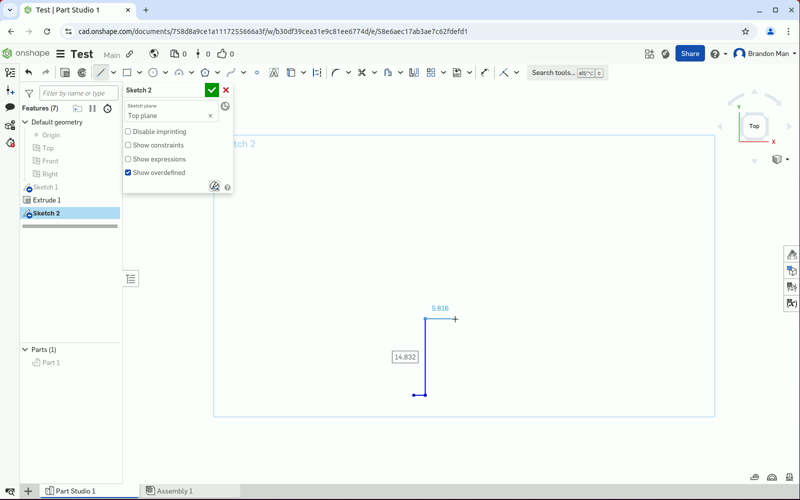
mouse_move(413, 318)
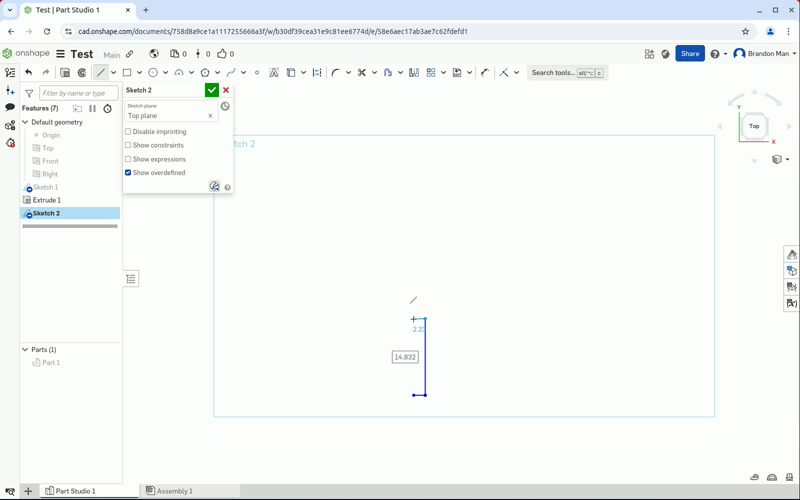
click(413, 318)
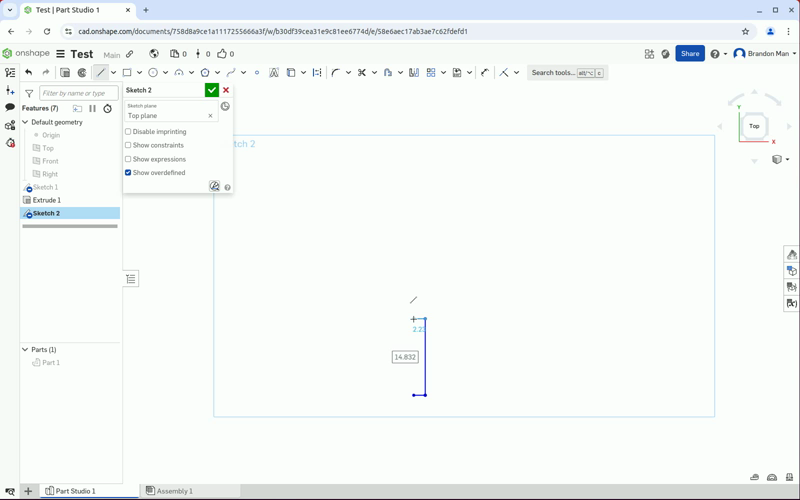
key_up(shift)
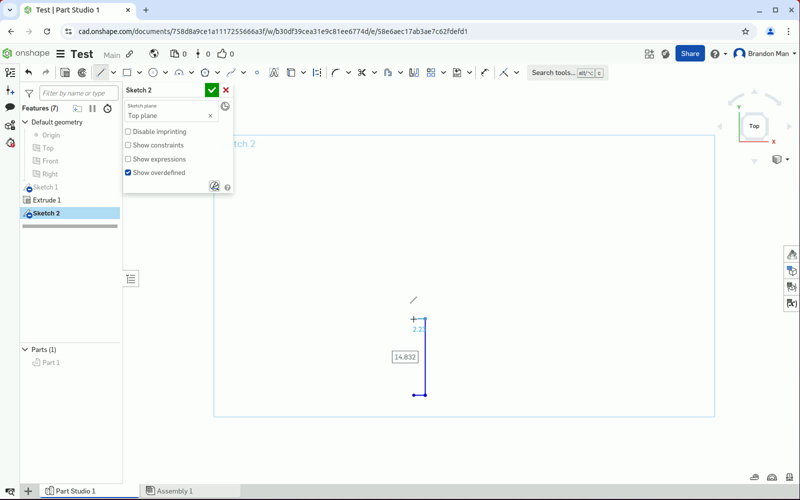
key_down(shift)
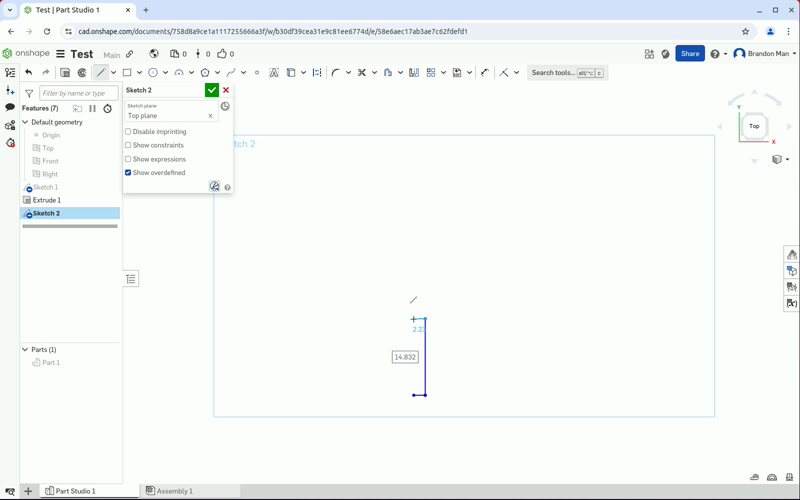
mouse_move(413, 395)
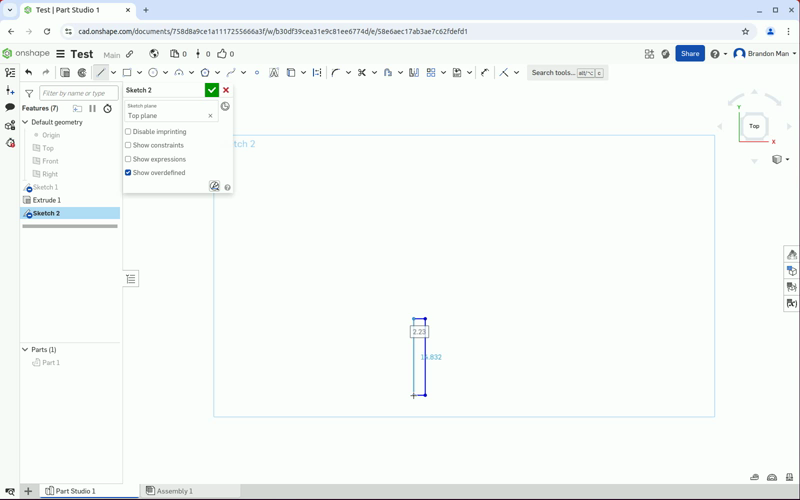
key_up(shift)
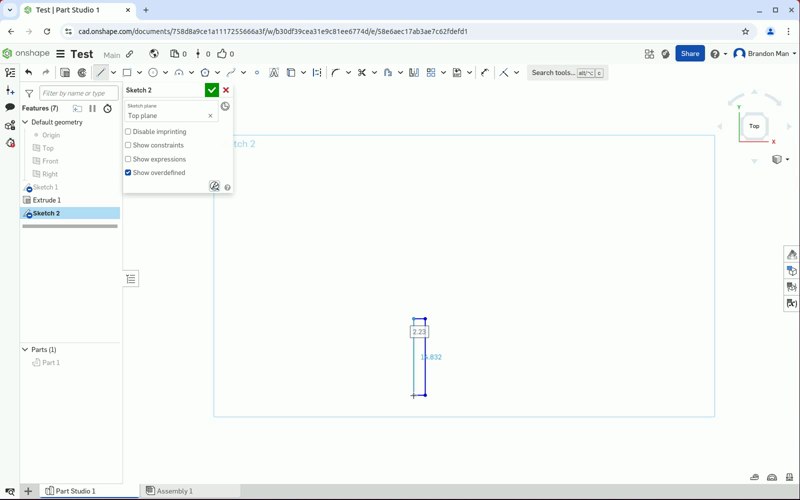
click(413, 395)
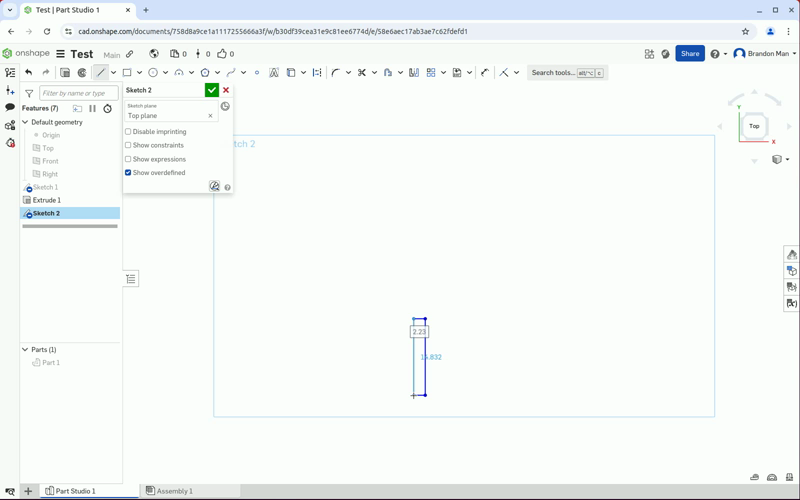
key(esc)
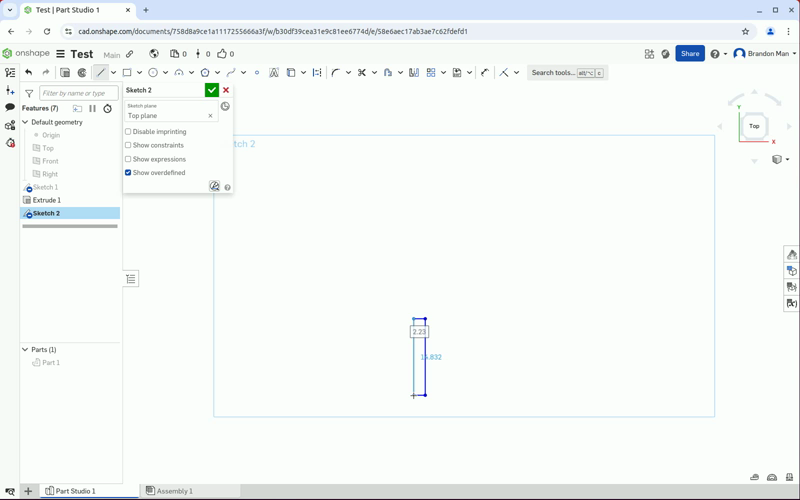
mouse_move(418, 320)
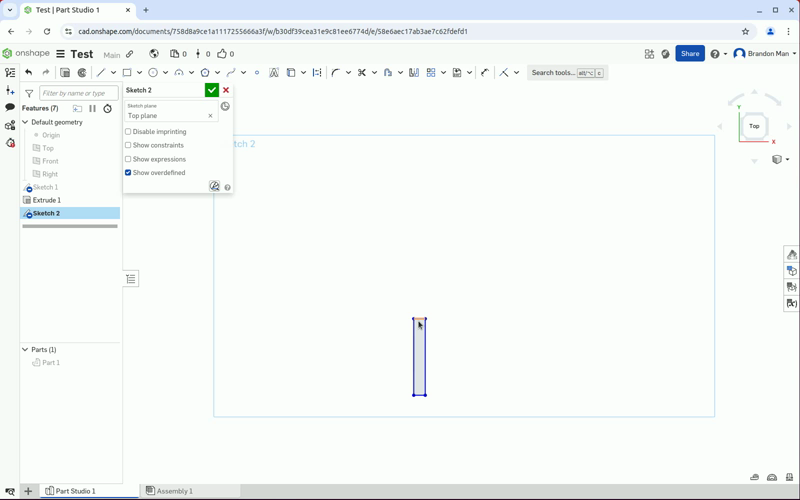
scroll(6)
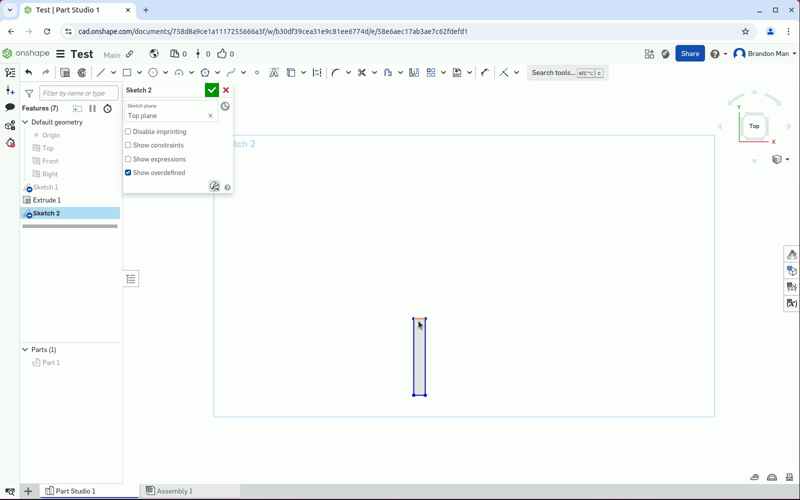
scroll(6)
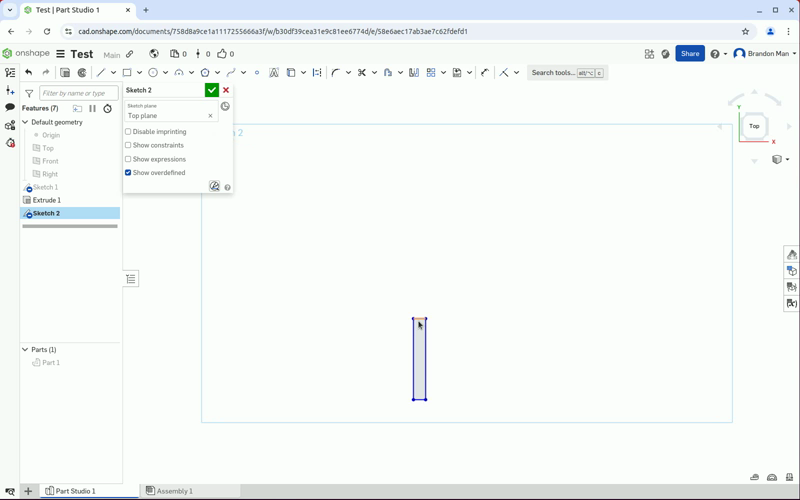
scroll(6)
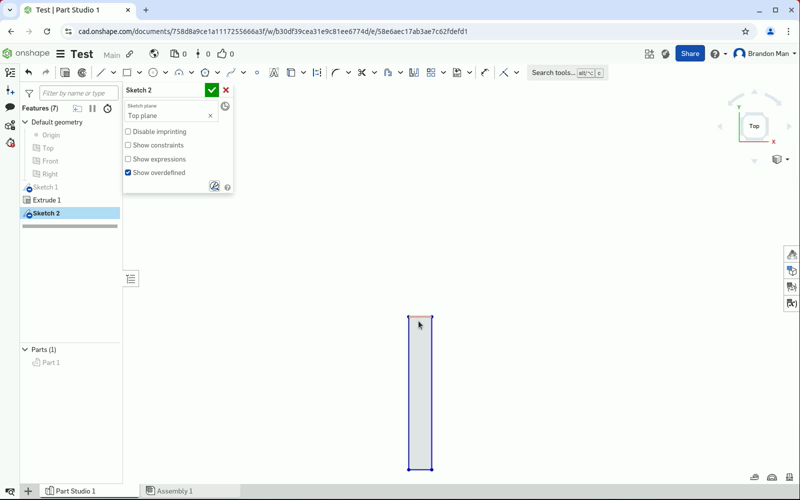
scroll(6)
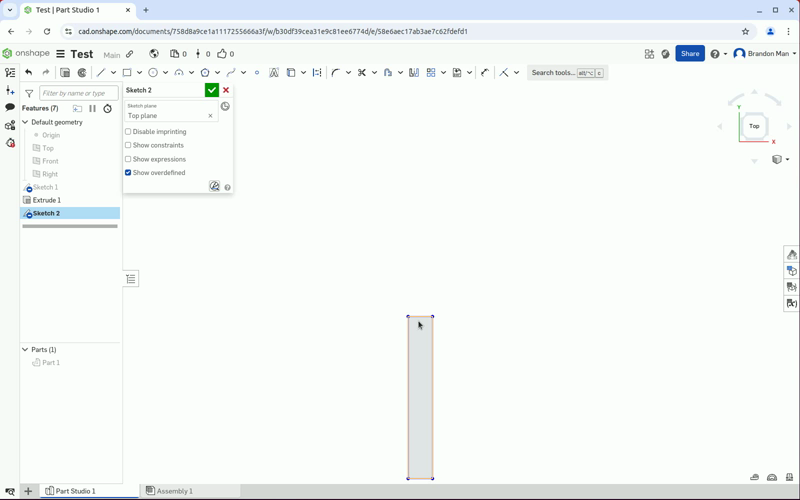
scroll(6)
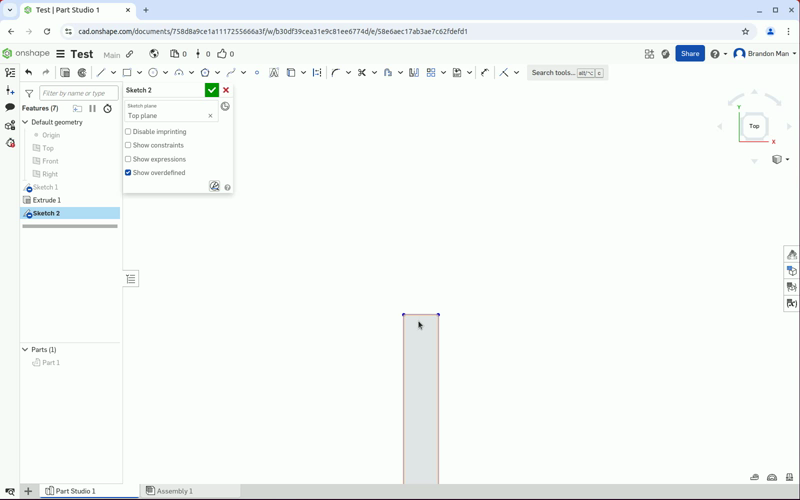
scroll(6)
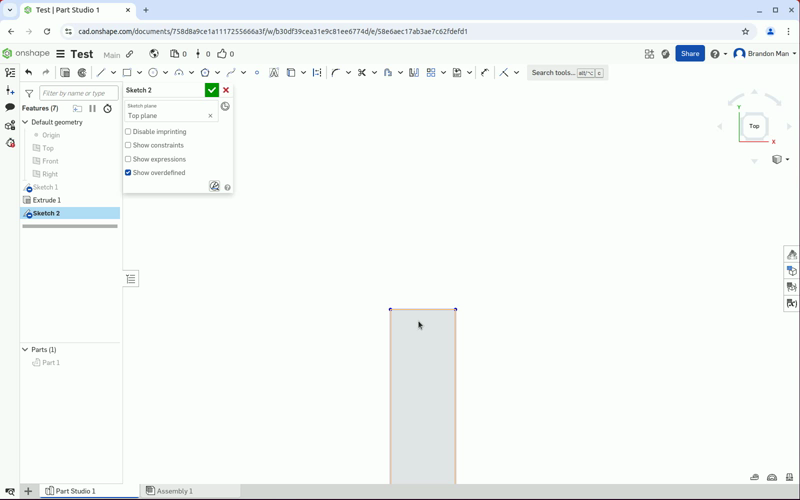
scroll(6)
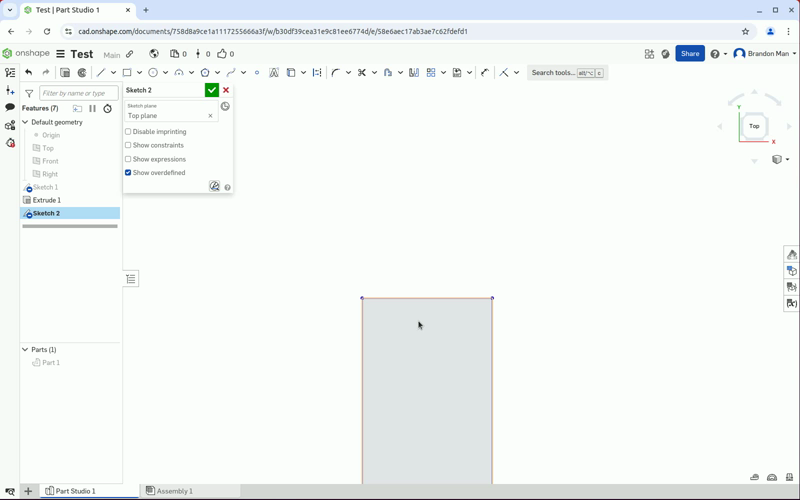
click(418, 320)
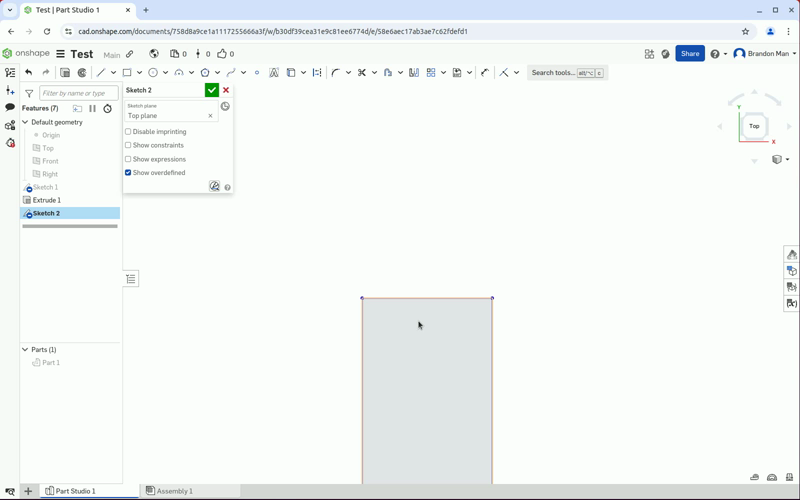
scroll(-6)
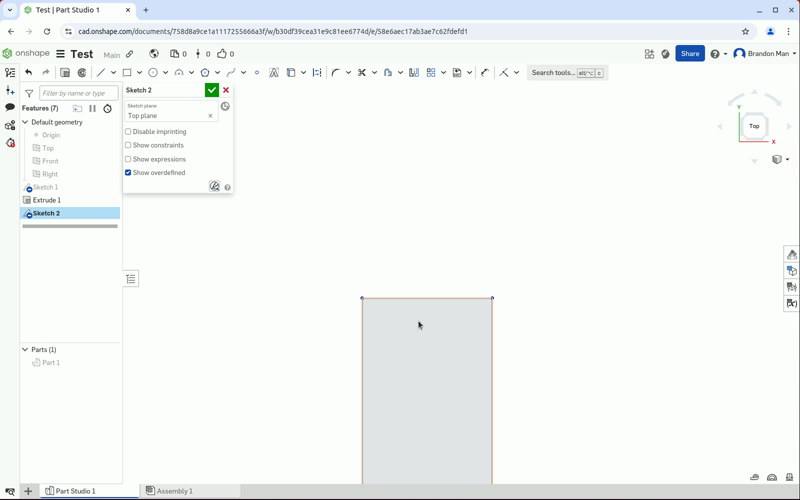
scroll(-6)
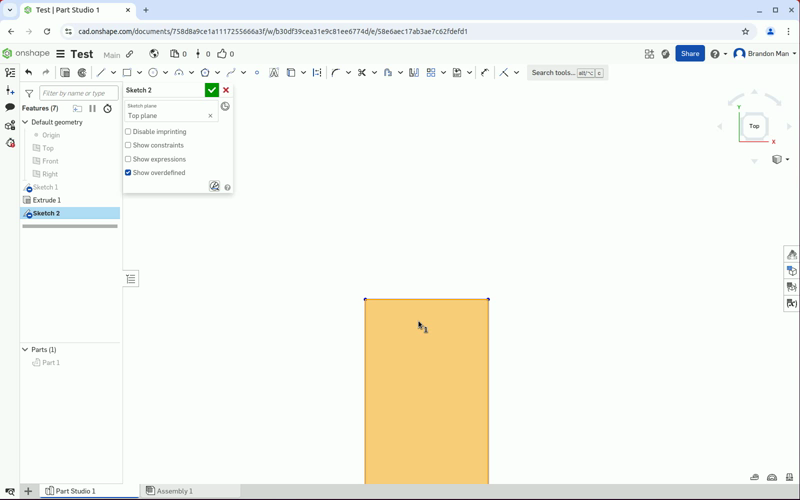
scroll(-6)
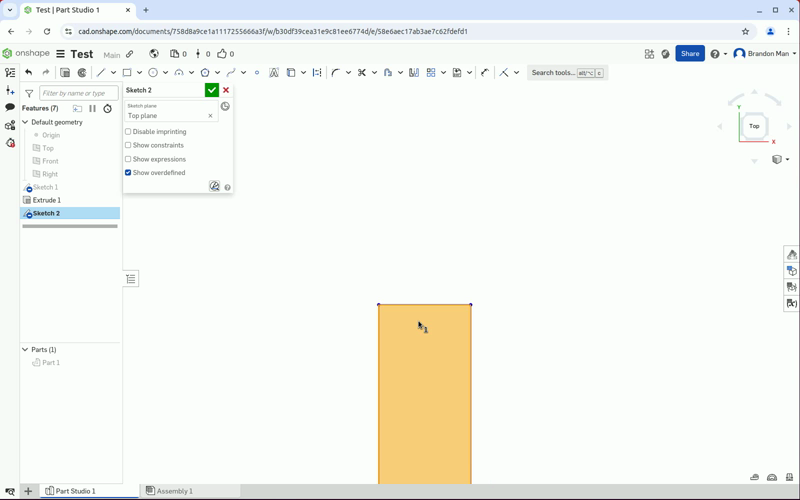
scroll(-6)
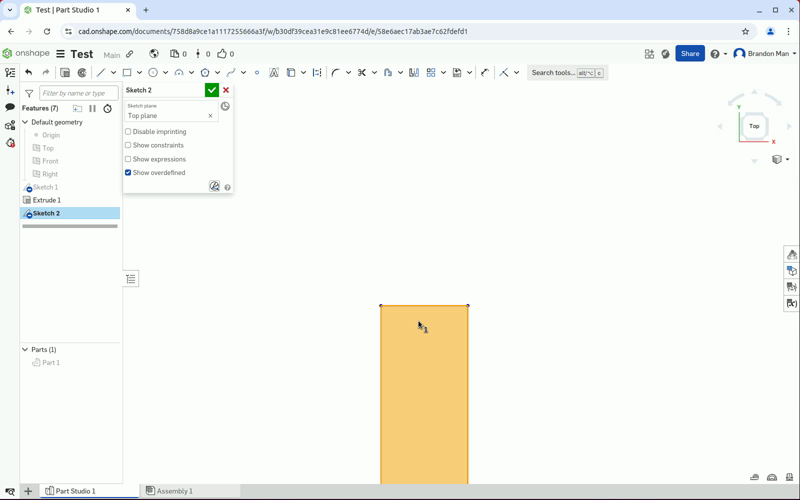
scroll(-6)
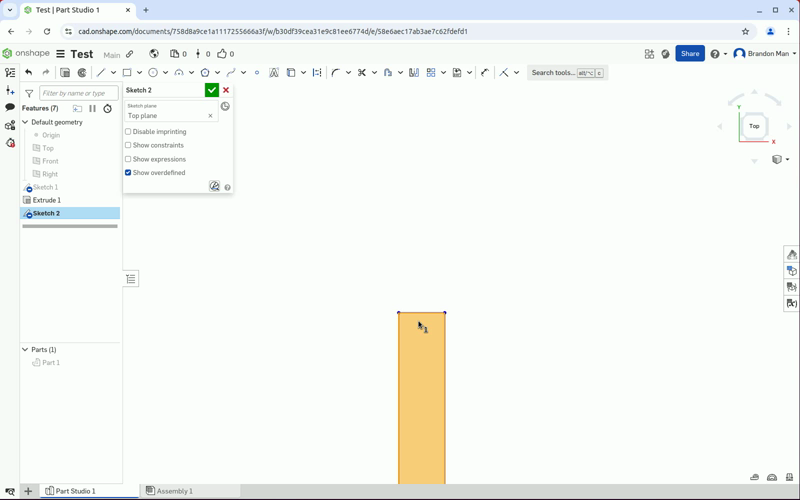
scroll(-6)
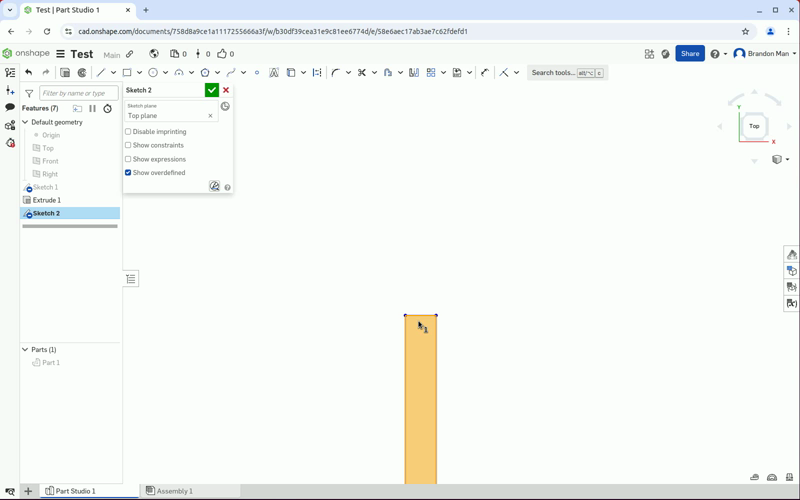
scroll(-6)
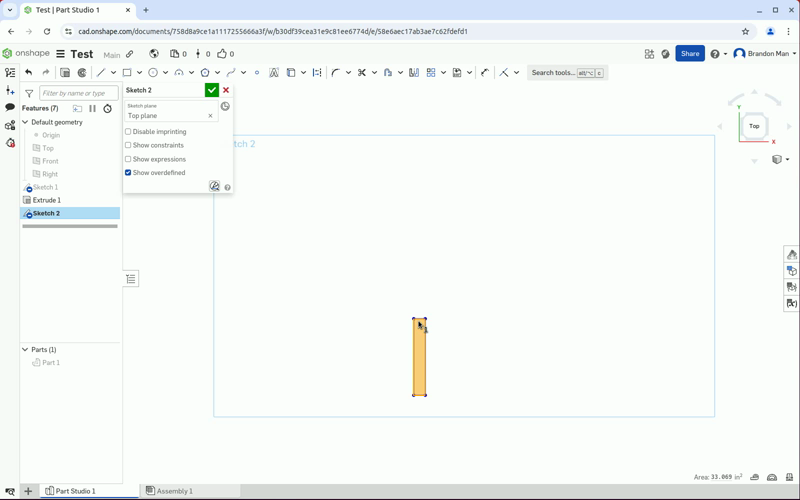
mouse_move(73, 352)
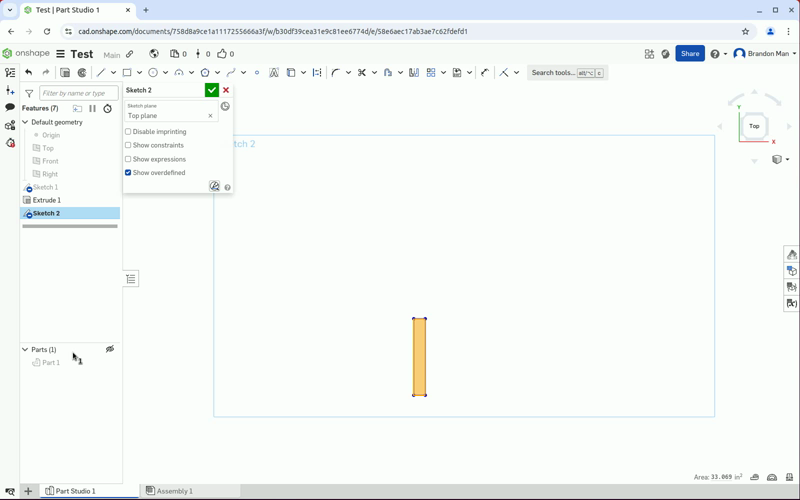
key(shift+y)
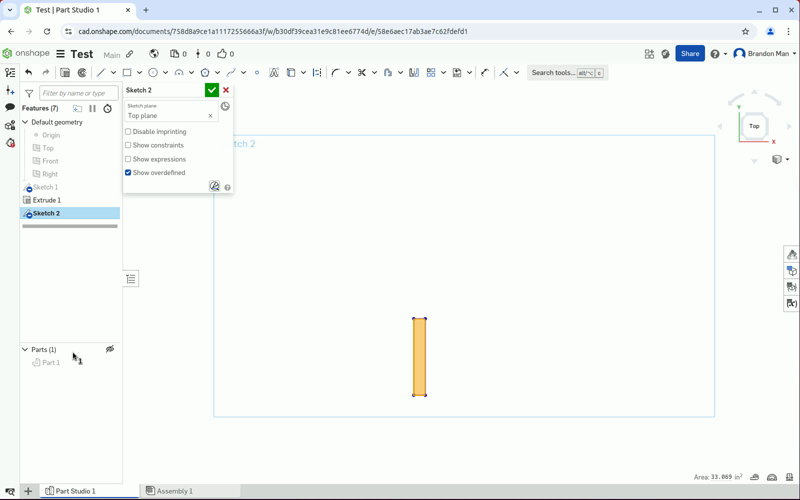
key(shift+e)
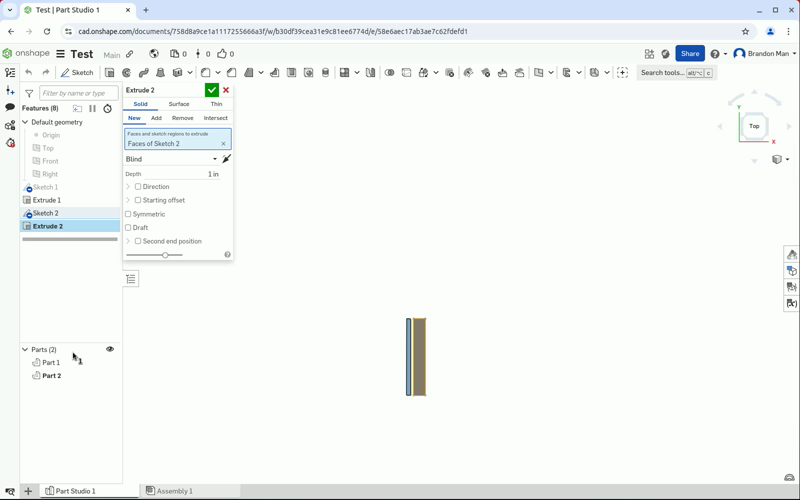
mouse_move(143, 106)
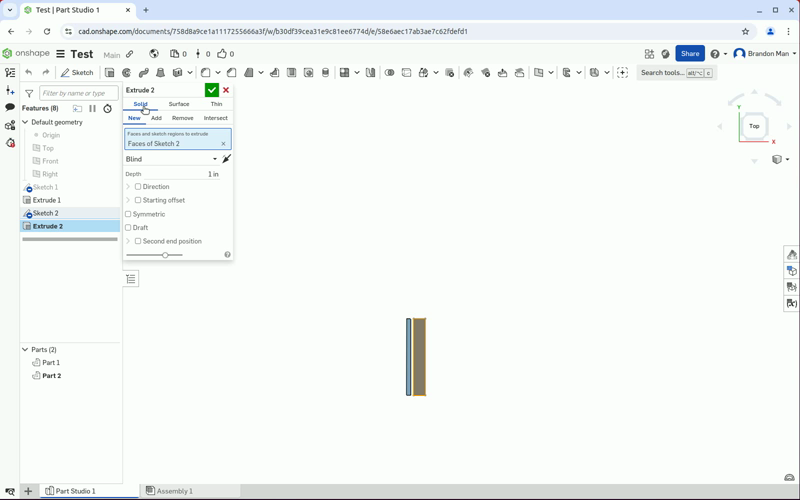
click(143, 106)
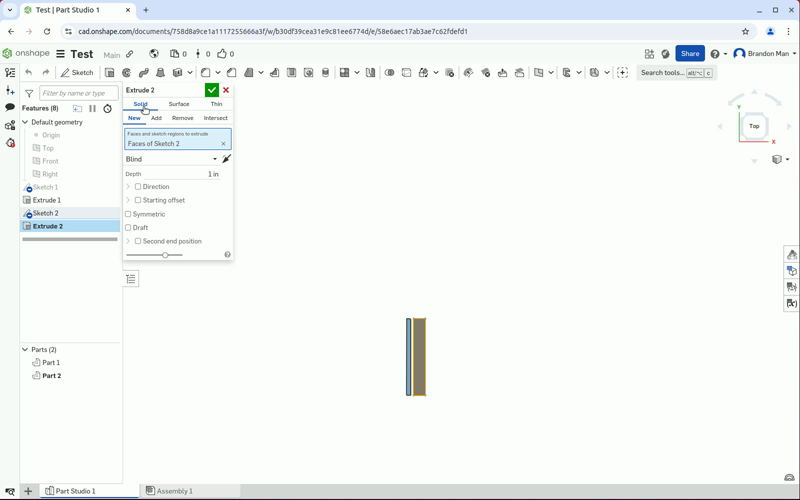
mouse_move(137, 120)
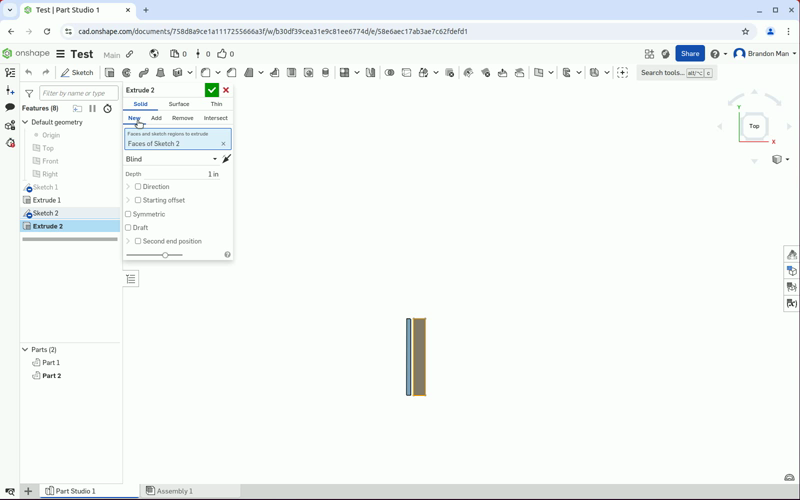
click(137, 120)
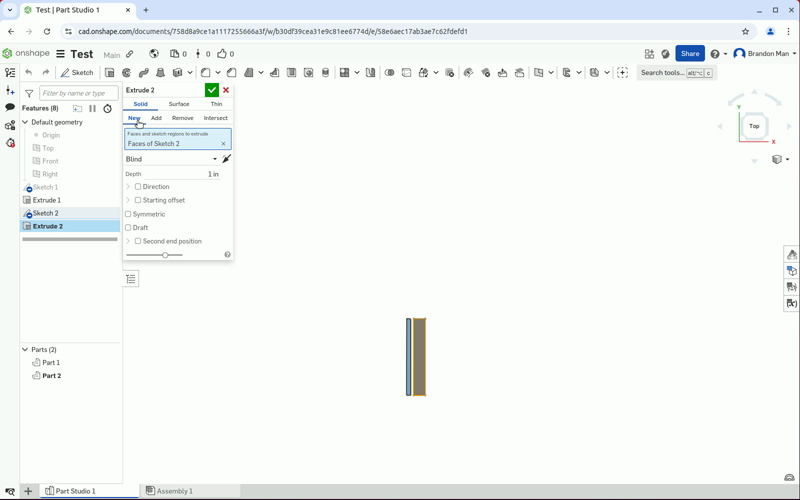
key(tab, 4)
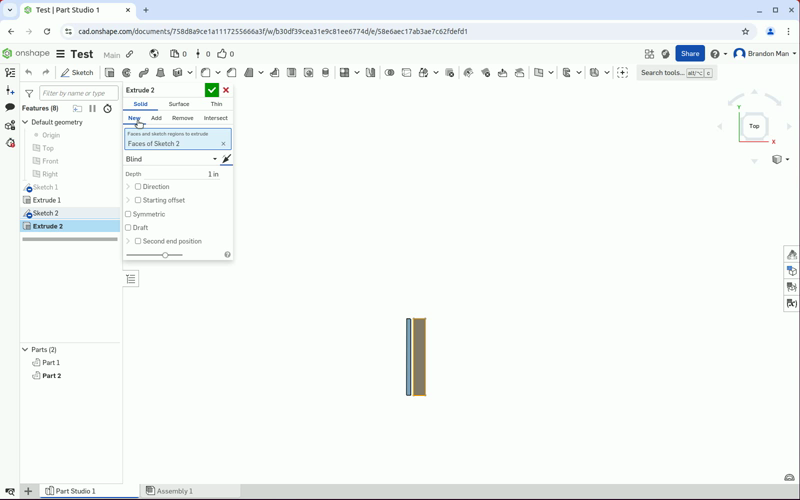
text(1.204)
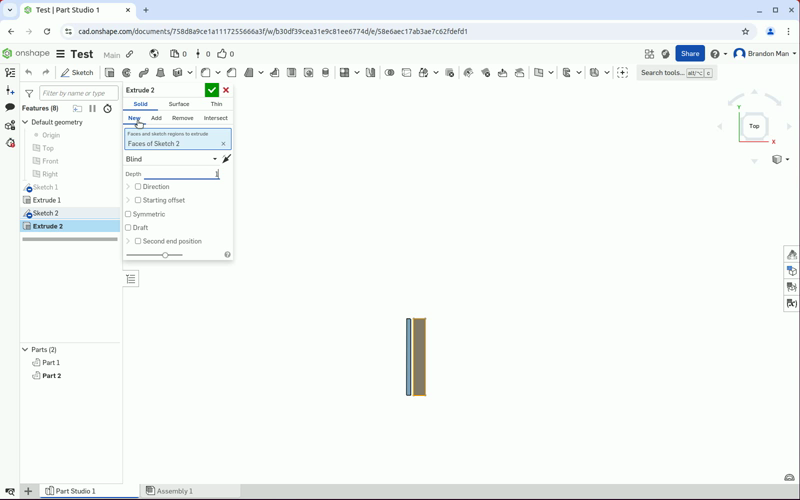
key(enter)
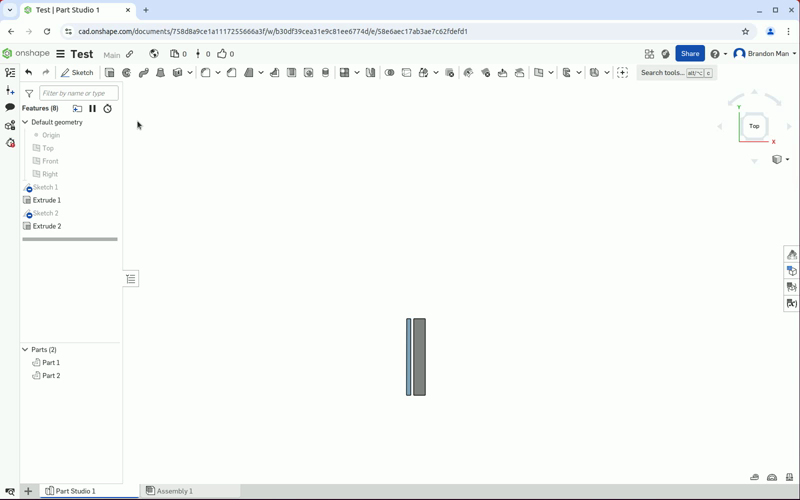
key(shift+h)
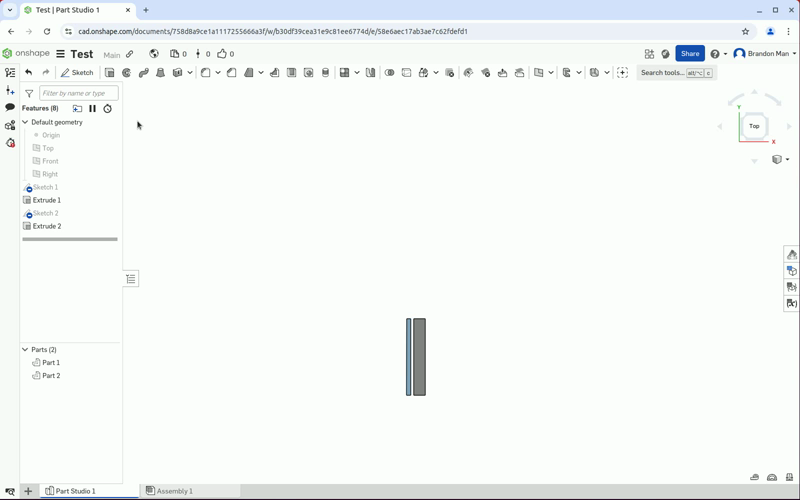
key(shift+h)
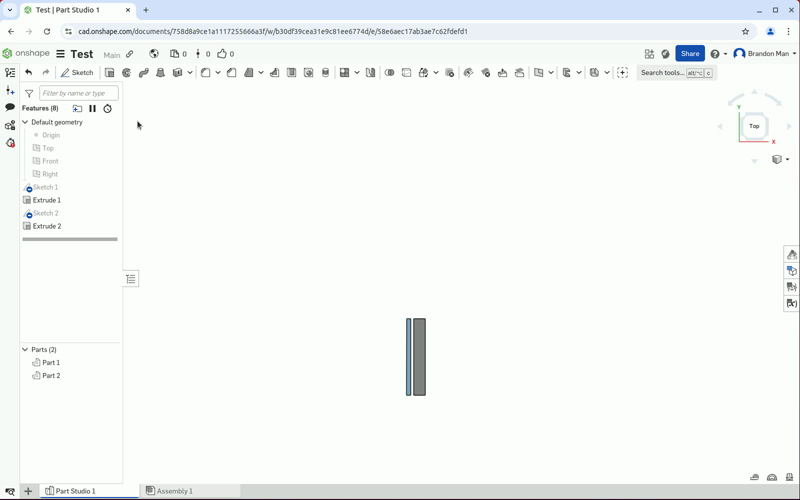
mouse_move(73, 189)
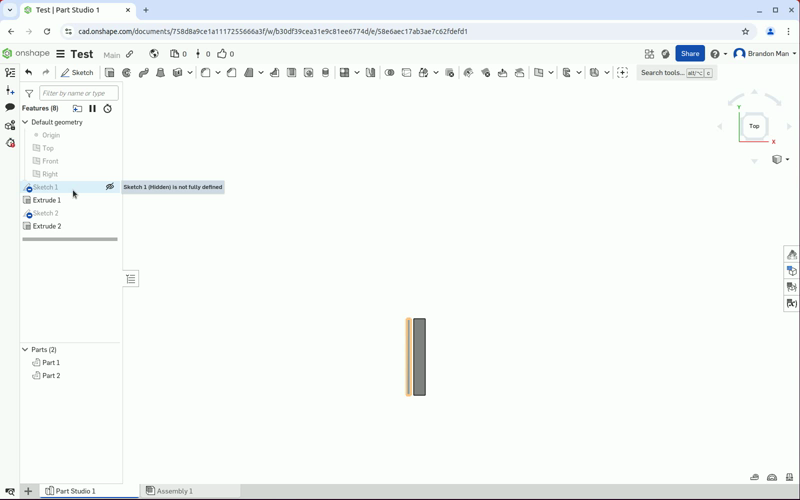
click(73, 189)
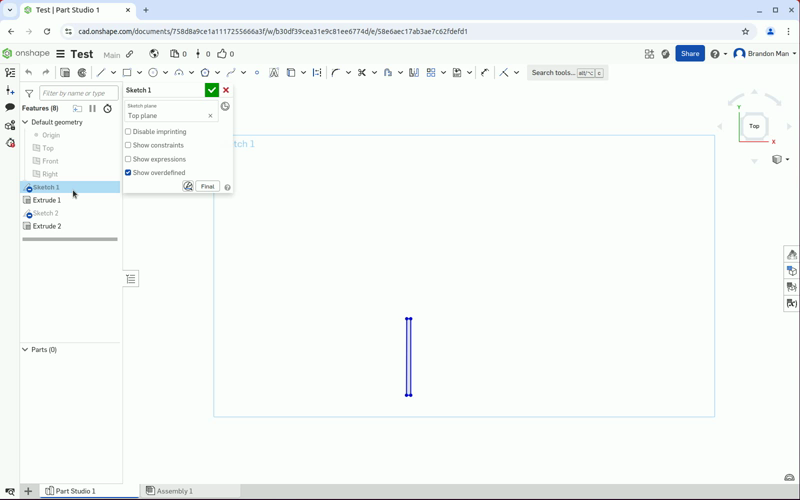
mouse_move(229, 92)
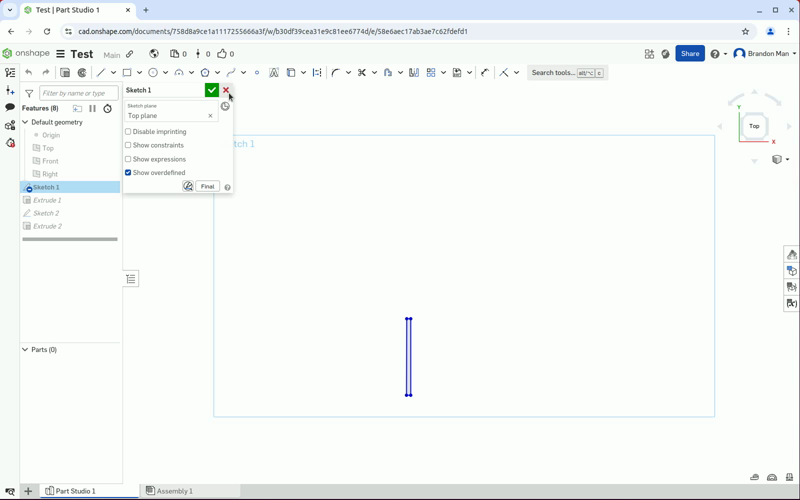
click(229, 92)
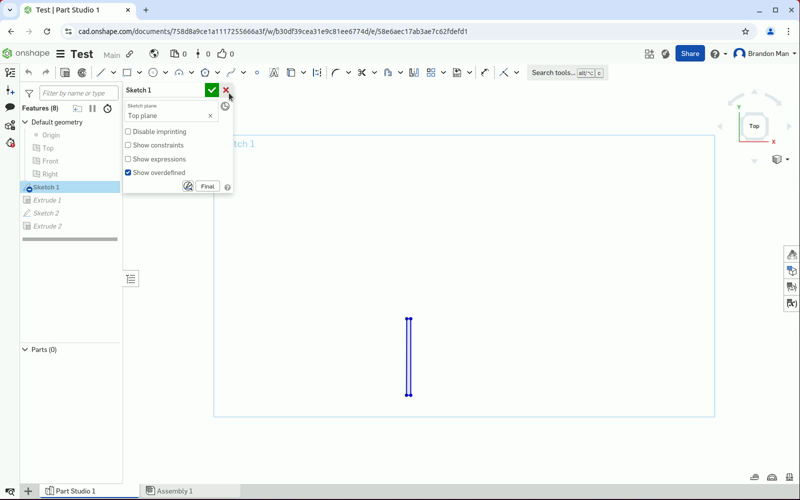
key(shift+s)
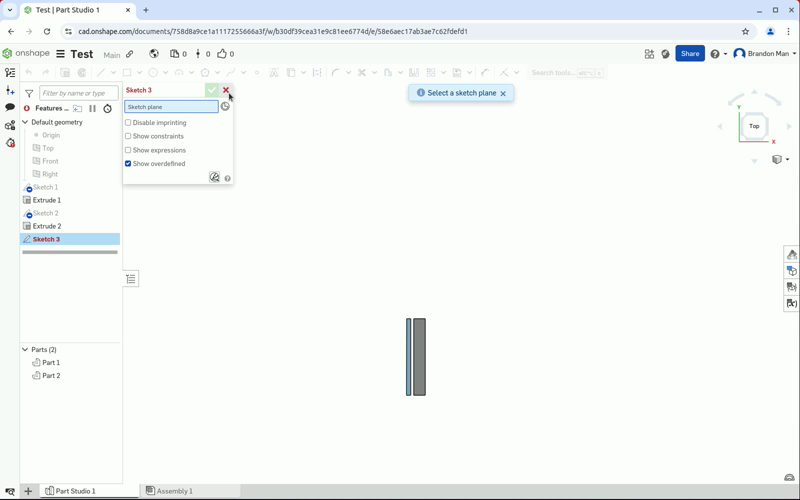
mouse_move(73, 150)
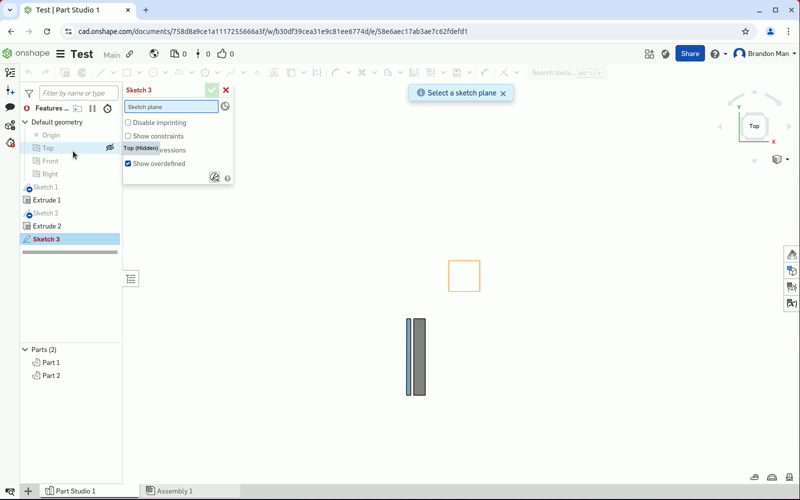
click(73, 150)
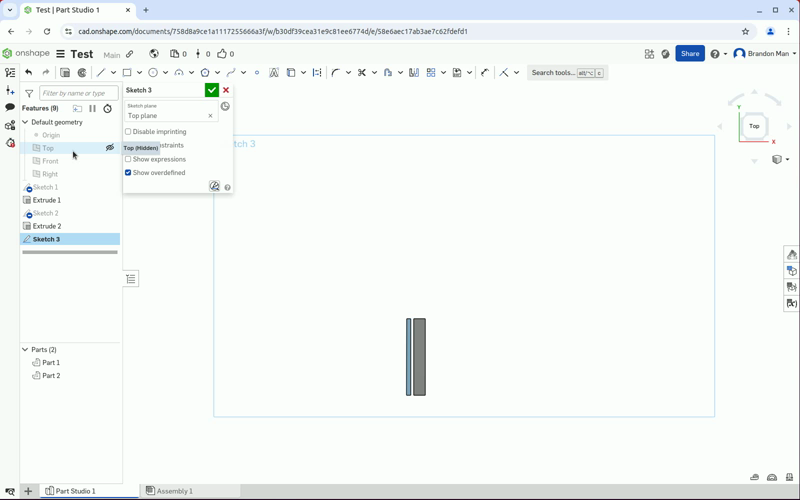
mouse_move(73, 352)
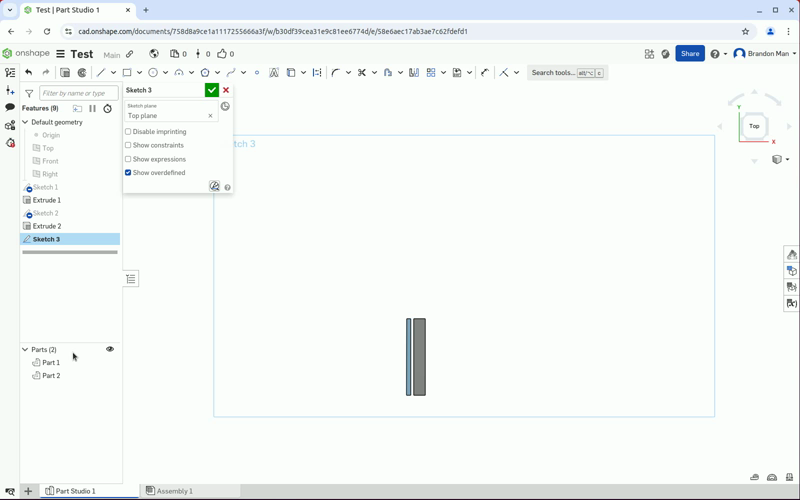
key(y)
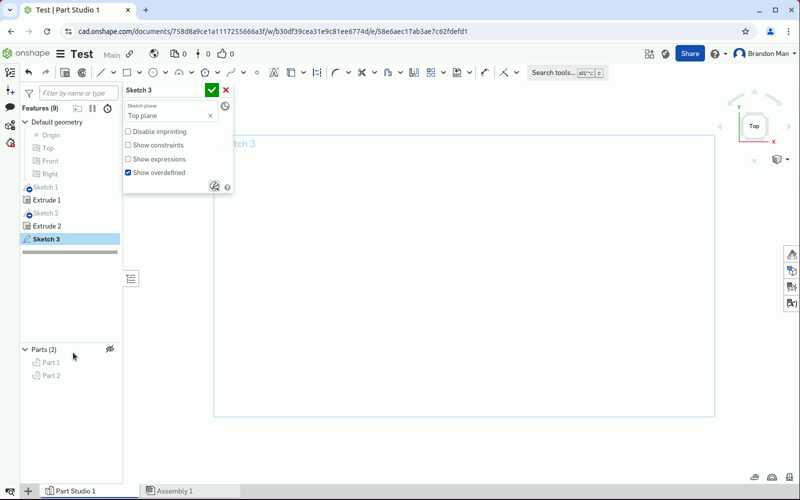
key(l)
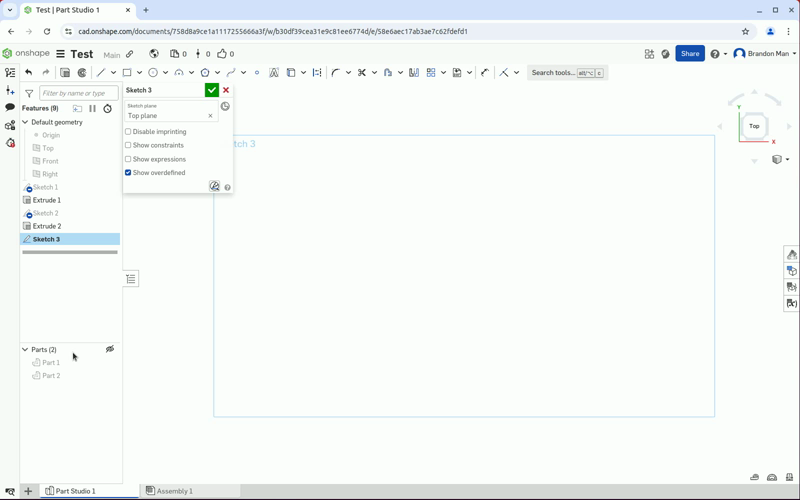
key_down(shift)
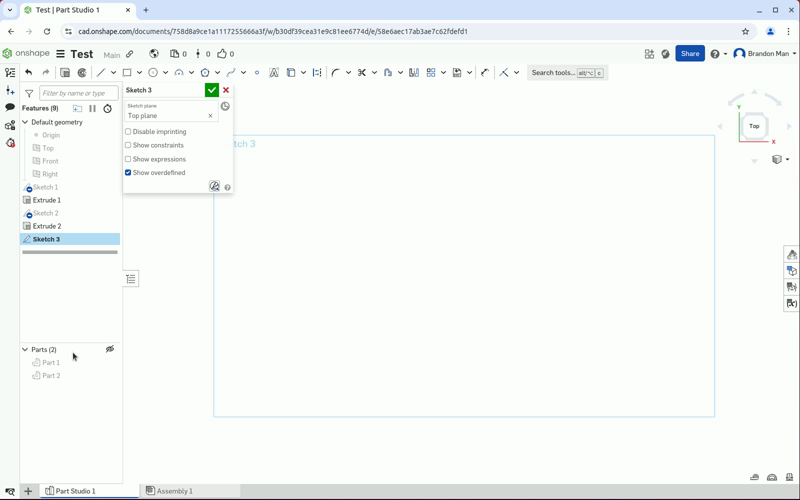
mouse_move(429, 395)
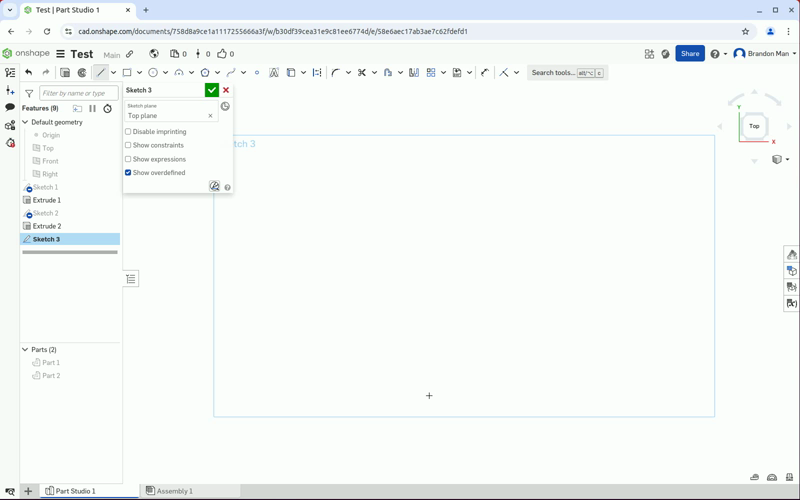
click(429, 395)
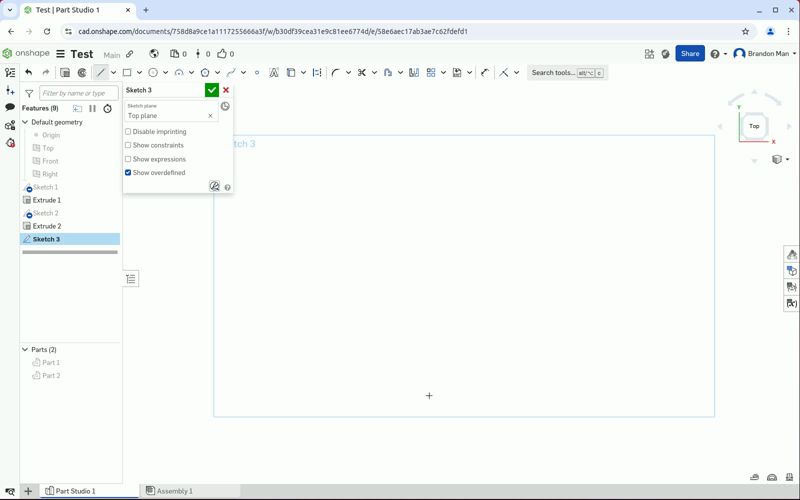
key_up(shift)
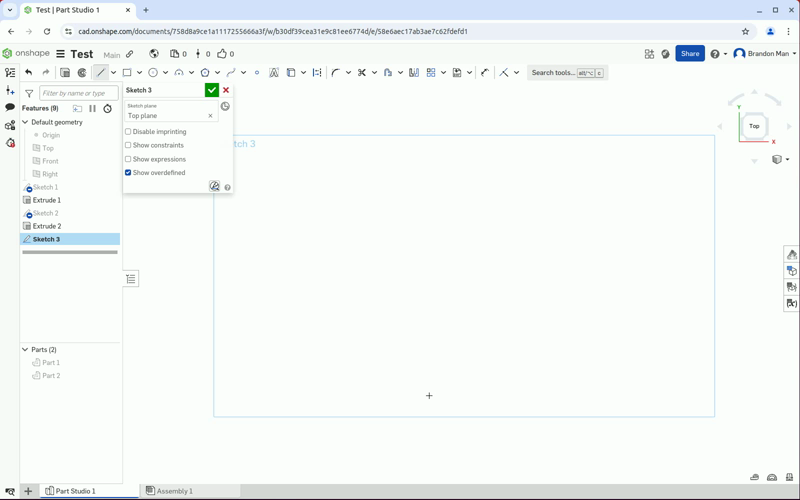
key_down(shift)
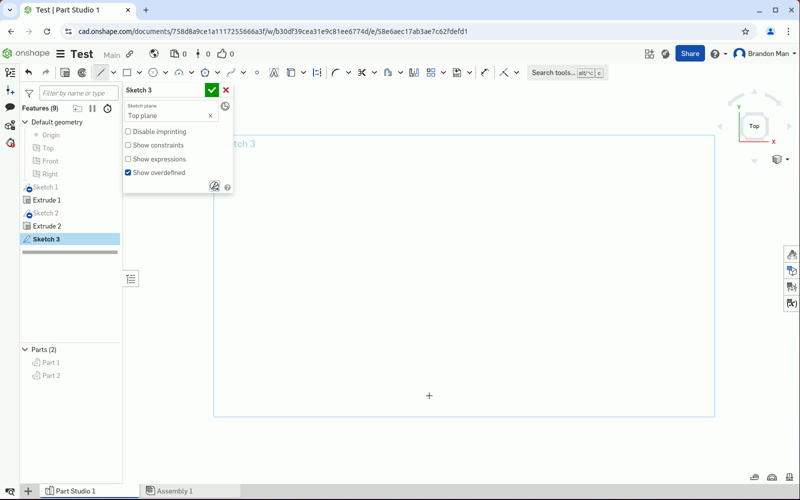
mouse_move(459, 395)
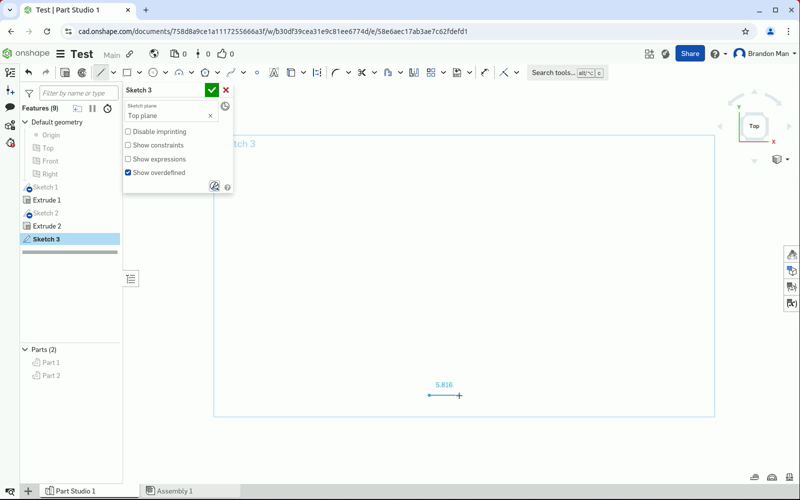
mouse_move(433, 395)
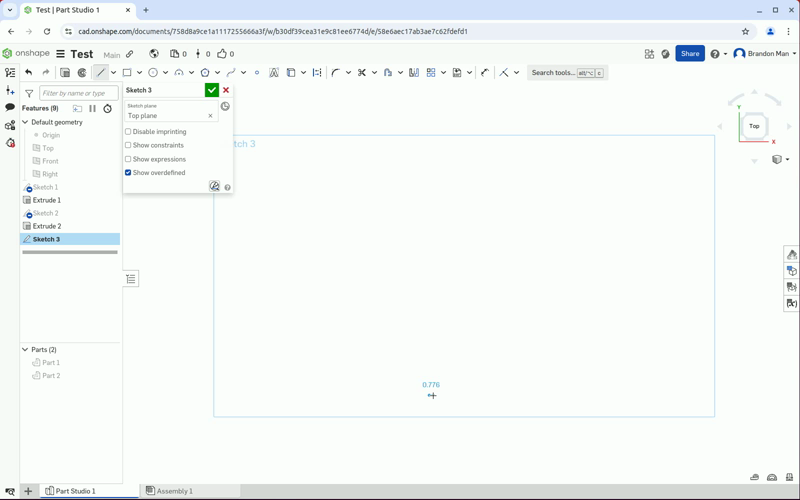
scroll(6)
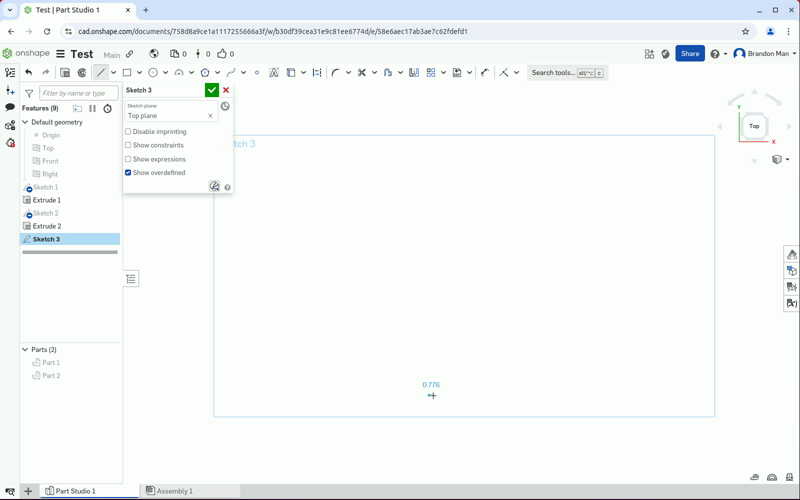
scroll(6)
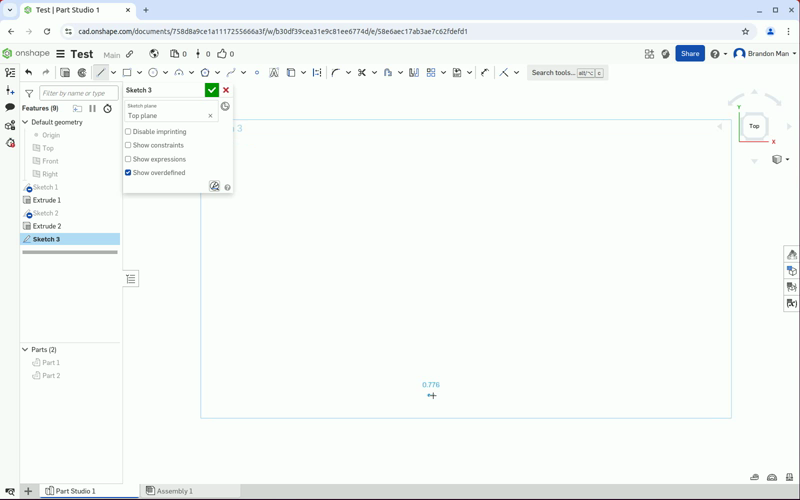
scroll(6)
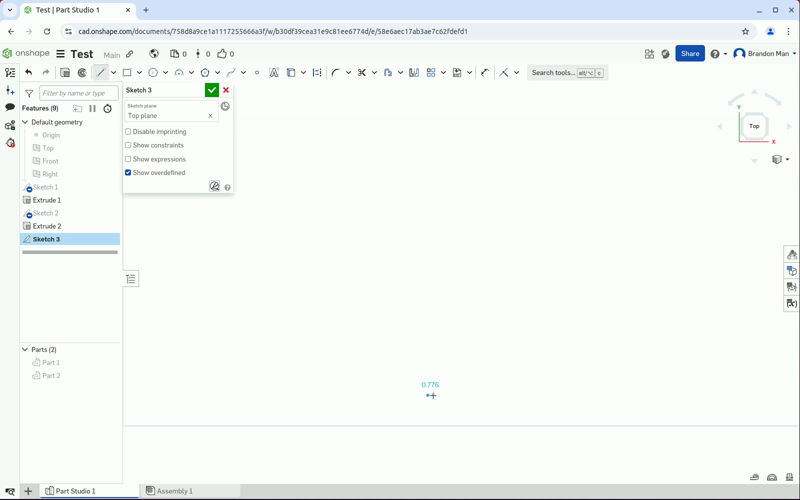
scroll(6)
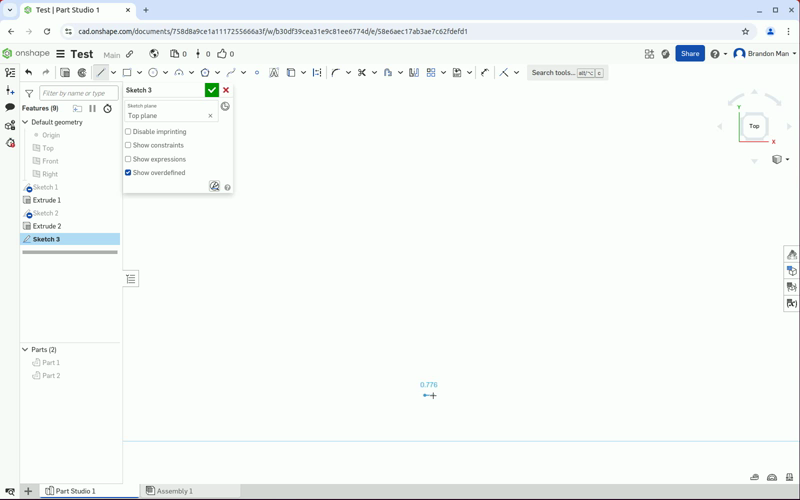
scroll(6)
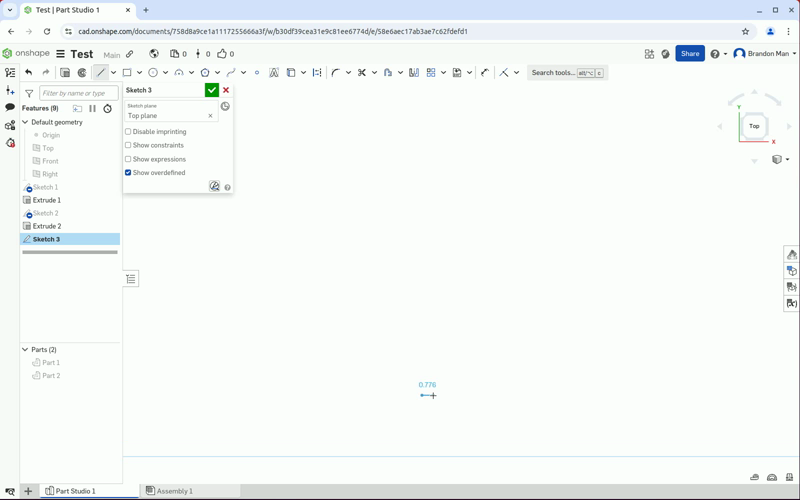
scroll(6)
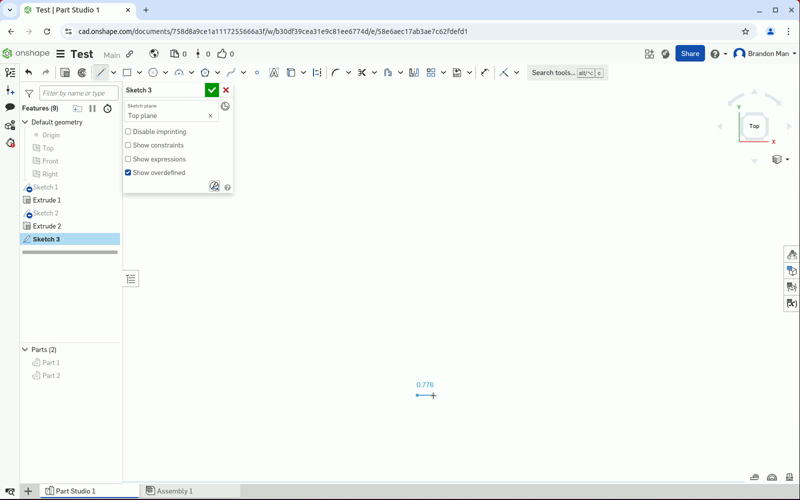
scroll(6)
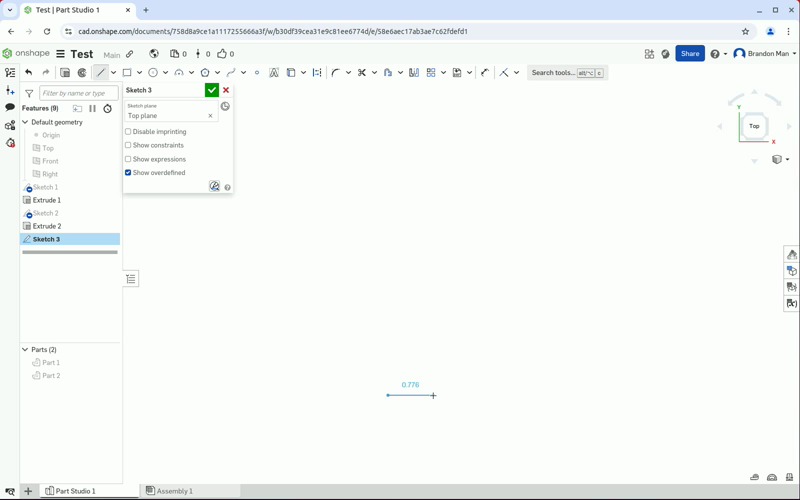
click(433, 395)
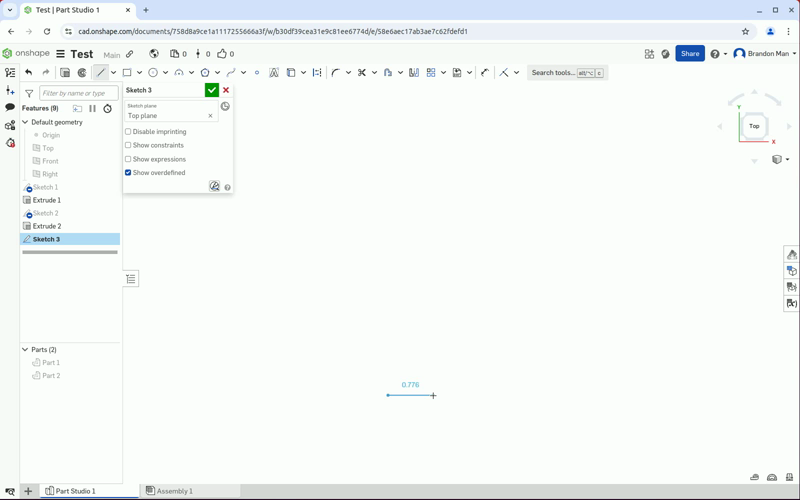
scroll(-6)
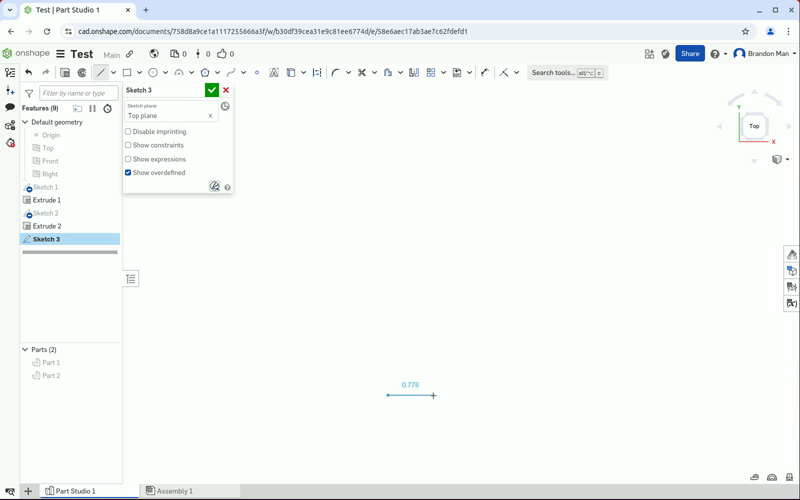
scroll(-6)
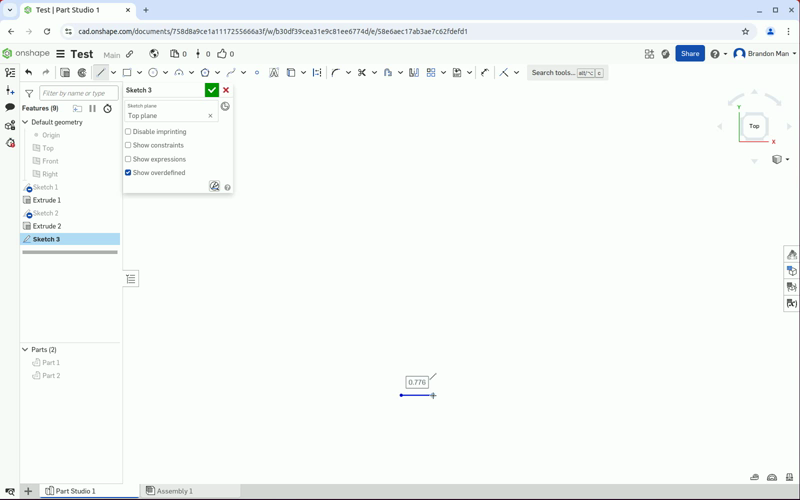
scroll(-6)
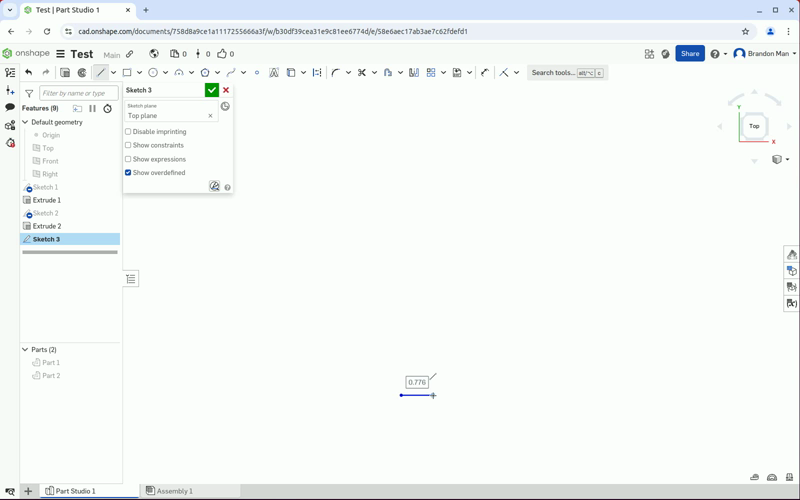
scroll(-6)
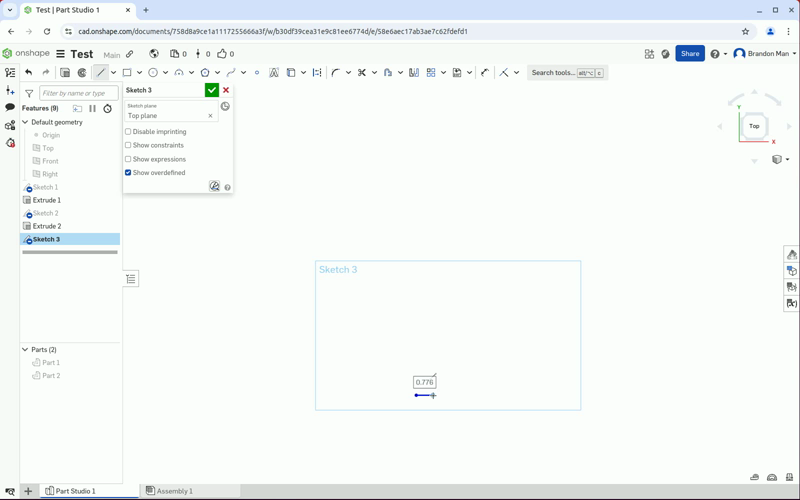
scroll(-6)
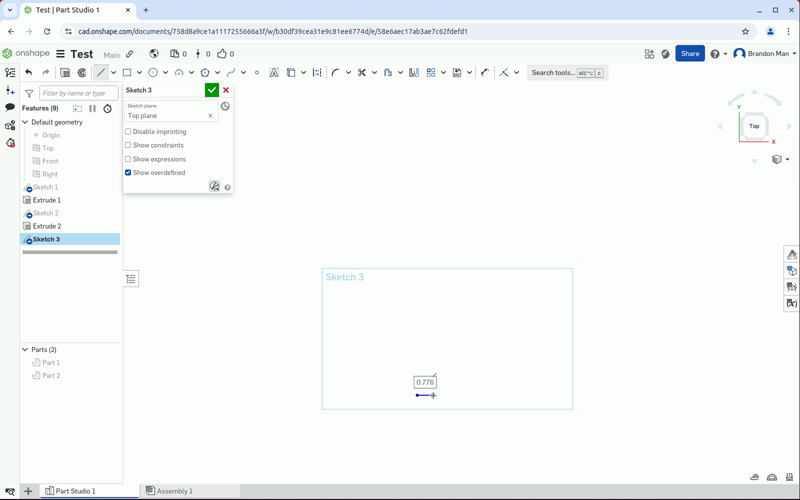
scroll(-6)
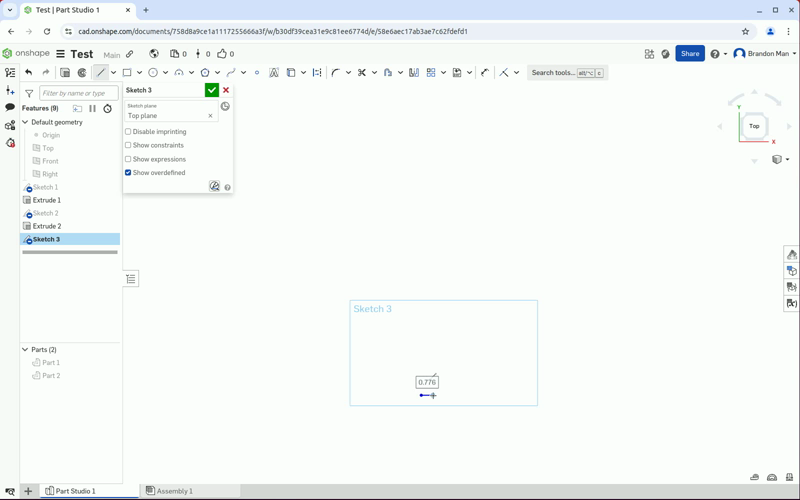
scroll(-6)
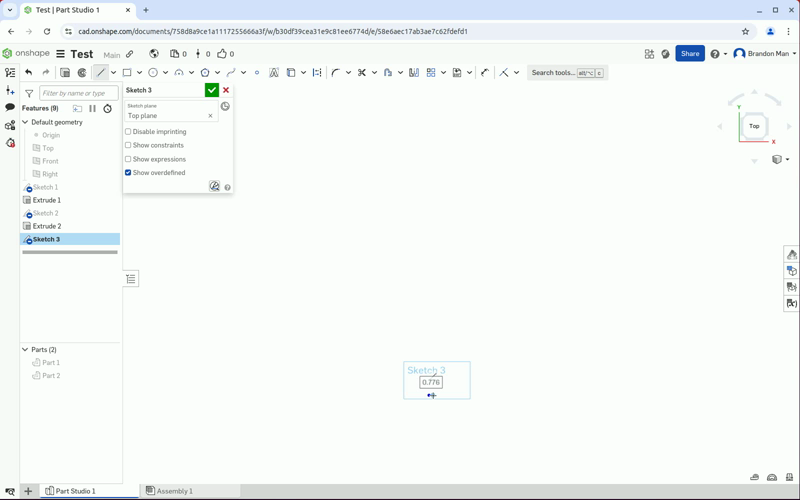
key_up(shift)
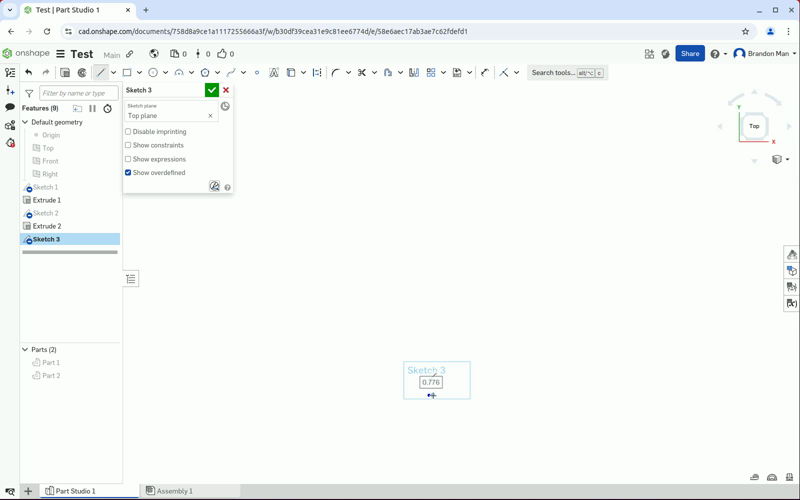
key_down(shift)
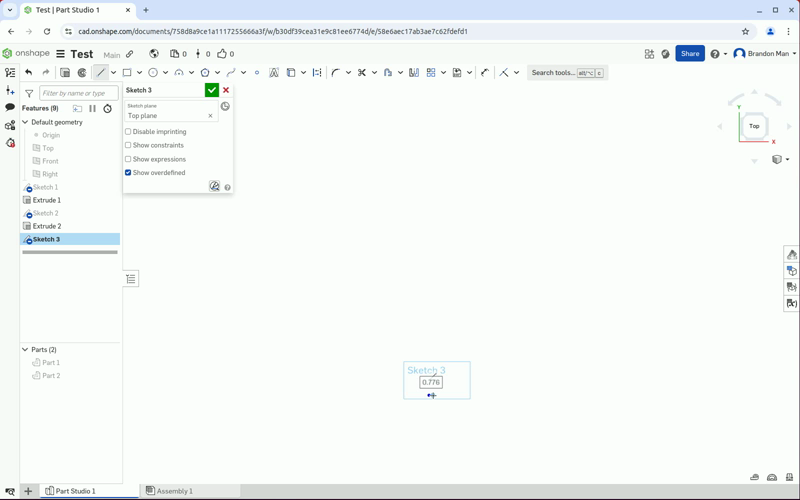
mouse_move(433, 318)
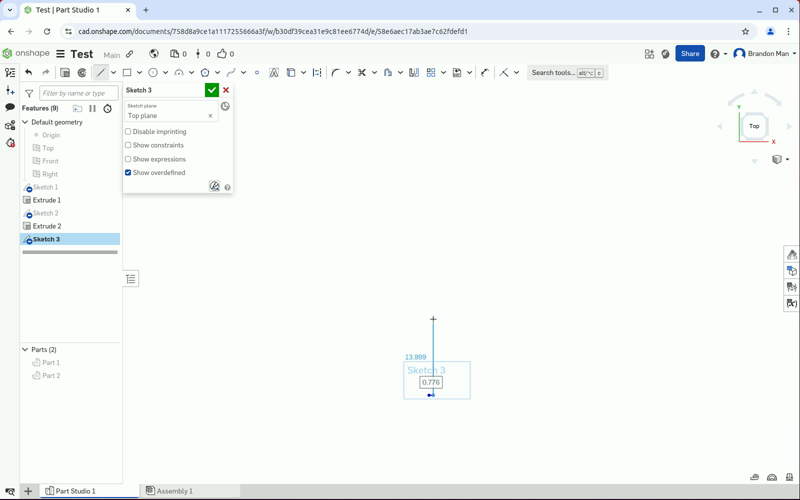
click(433, 318)
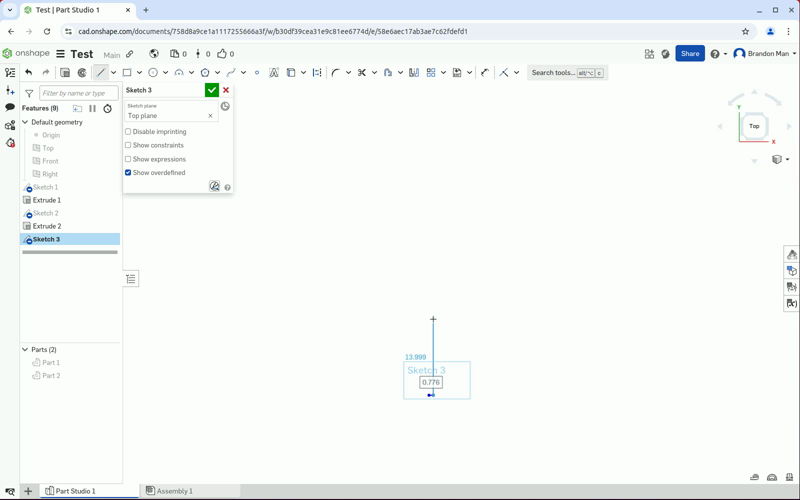
key_up(shift)
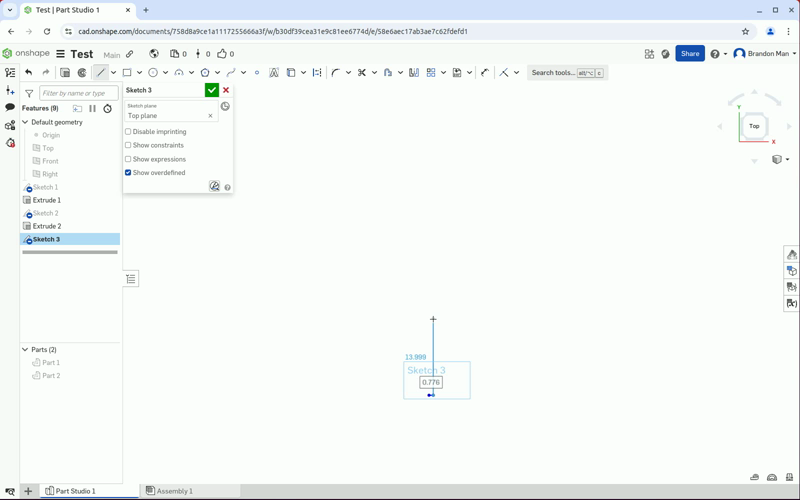
key_down(shift)
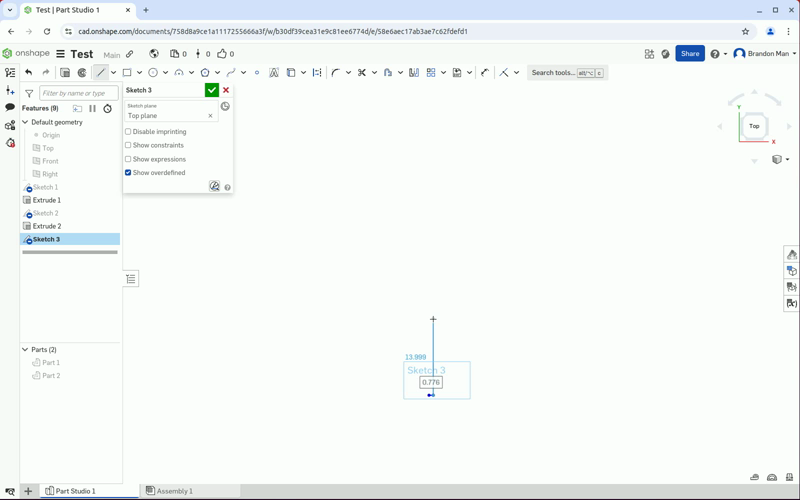
mouse_move(463, 318)
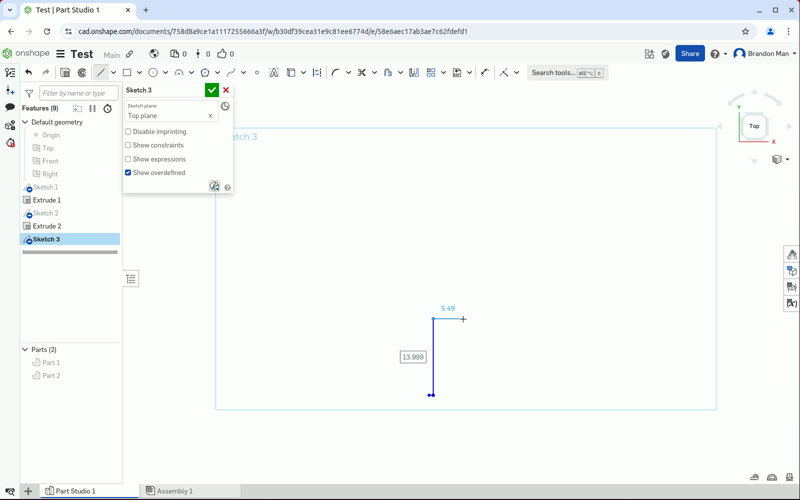
mouse_move(429, 318)
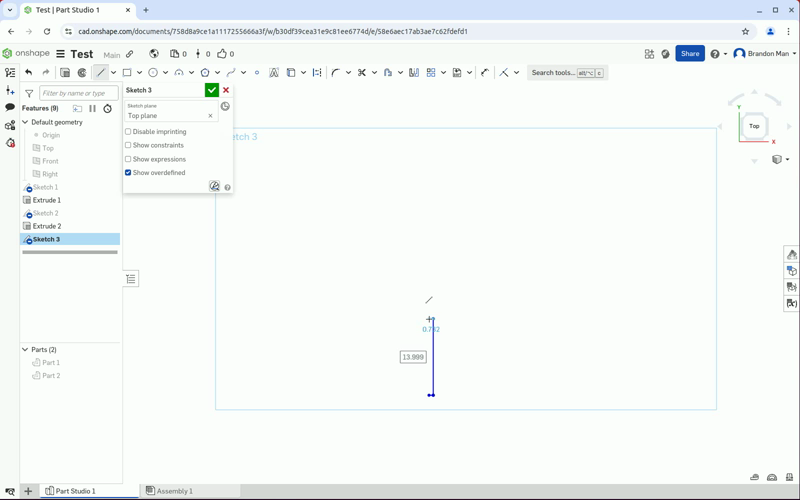
scroll(6)
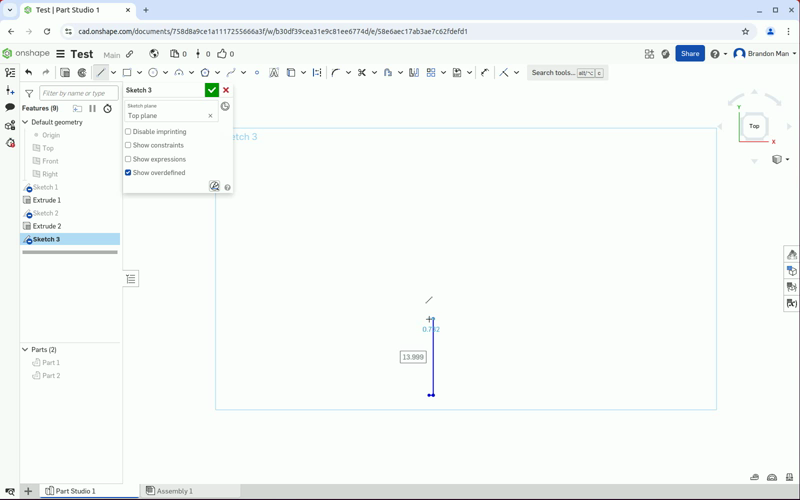
scroll(6)
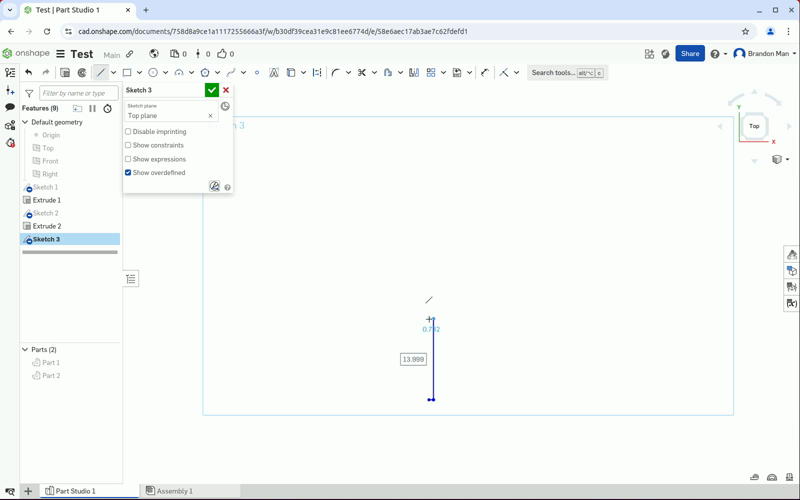
scroll(6)
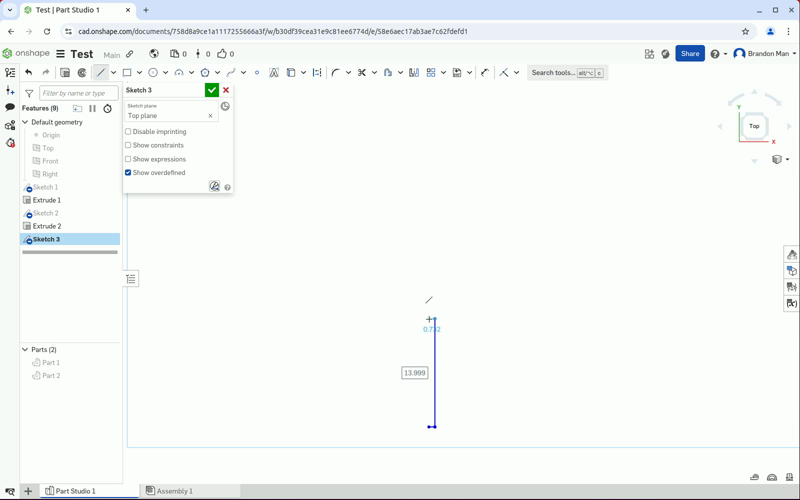
scroll(6)
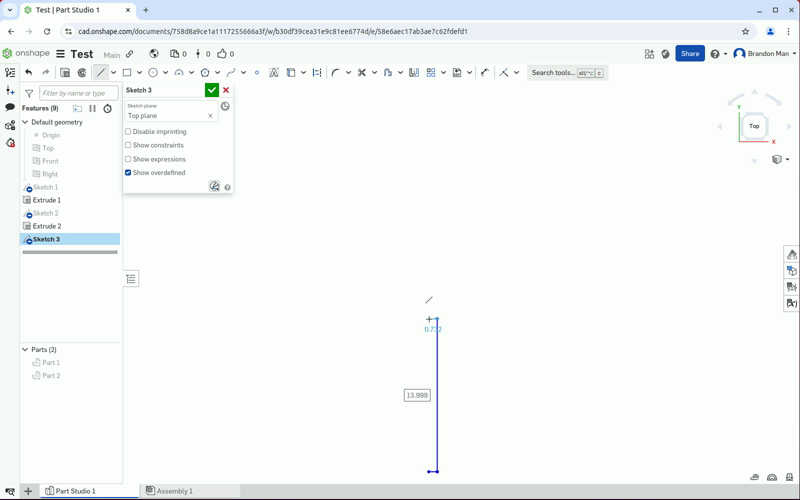
scroll(6)
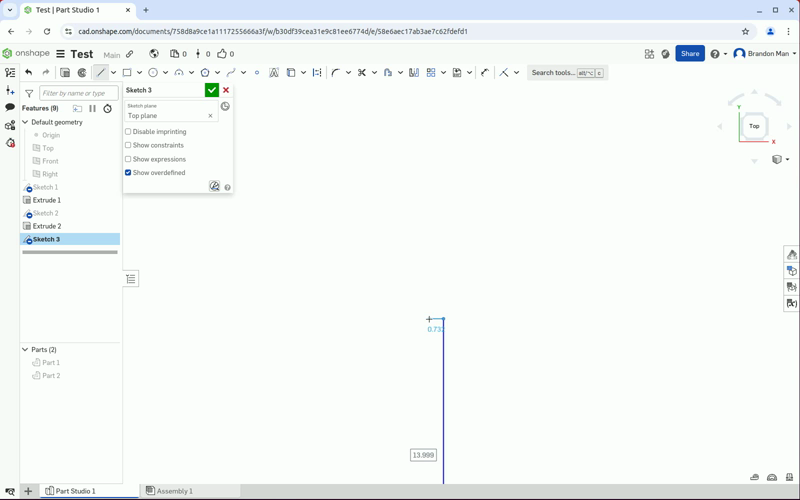
scroll(6)
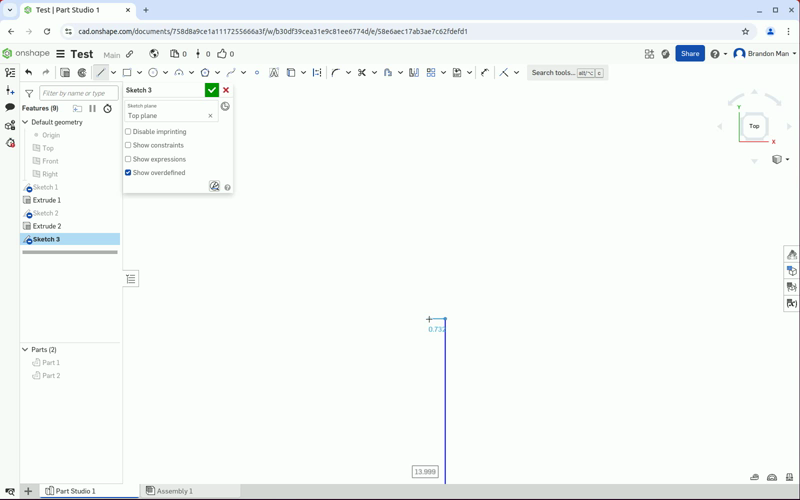
scroll(6)
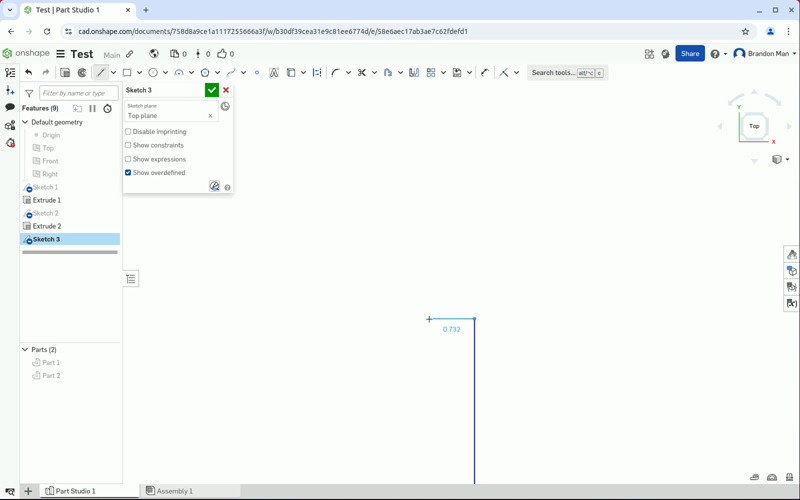
click(429, 318)
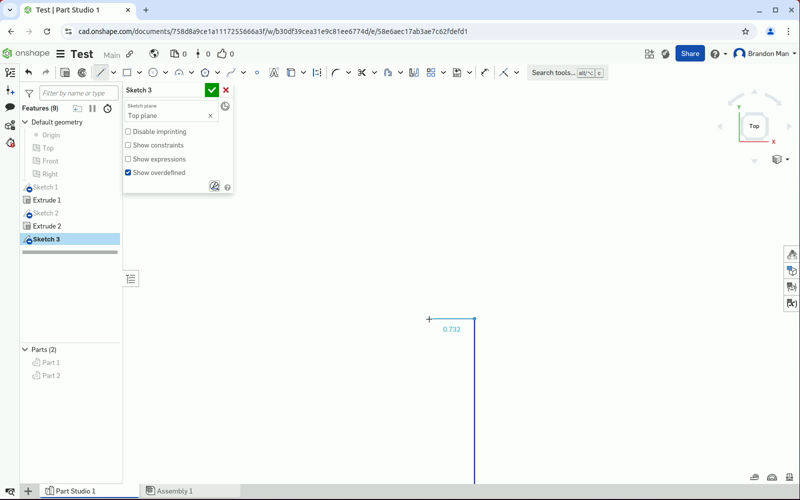
scroll(-6)
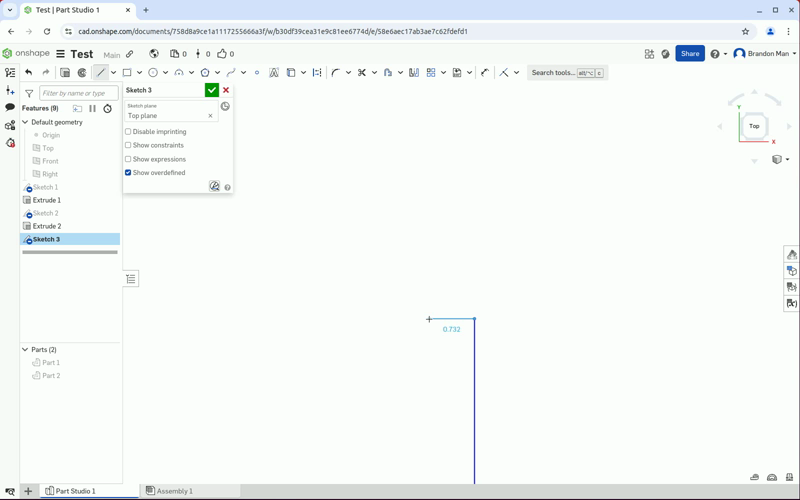
scroll(-6)
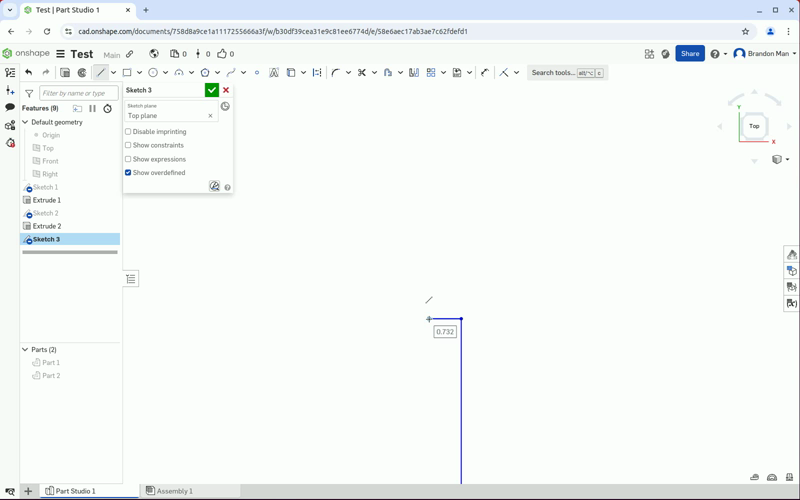
scroll(-6)
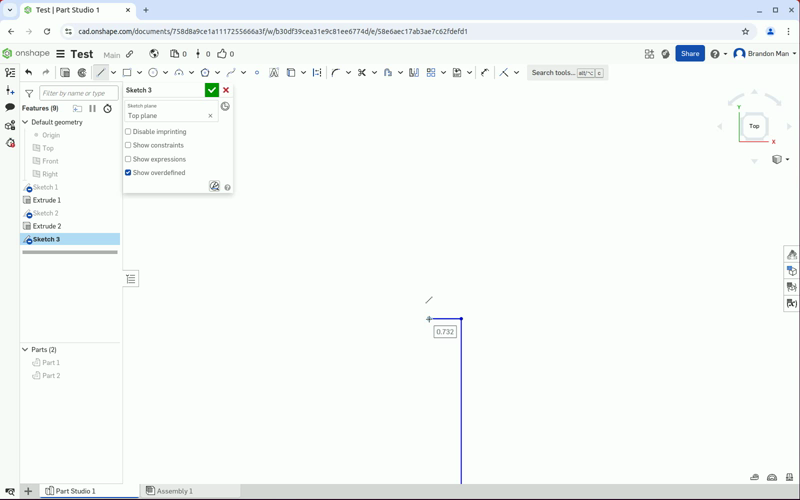
scroll(-6)
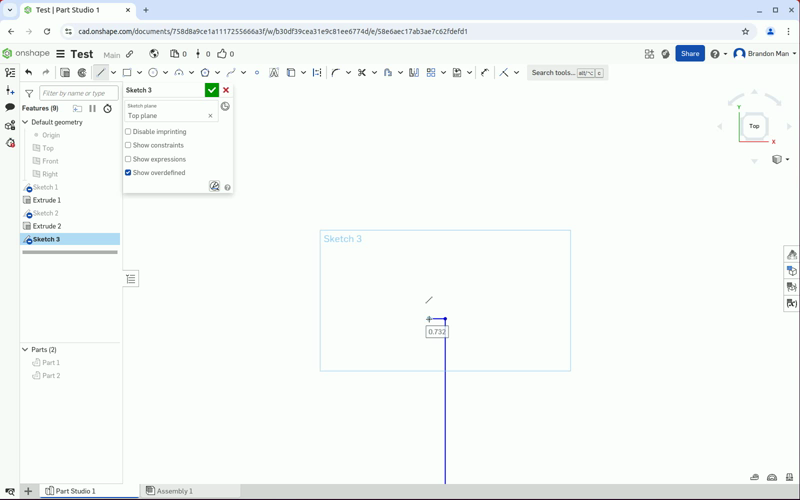
scroll(-6)
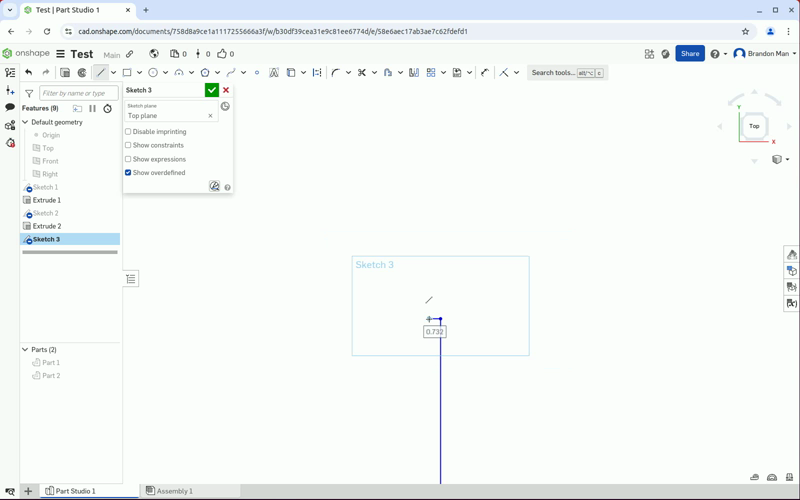
scroll(-6)
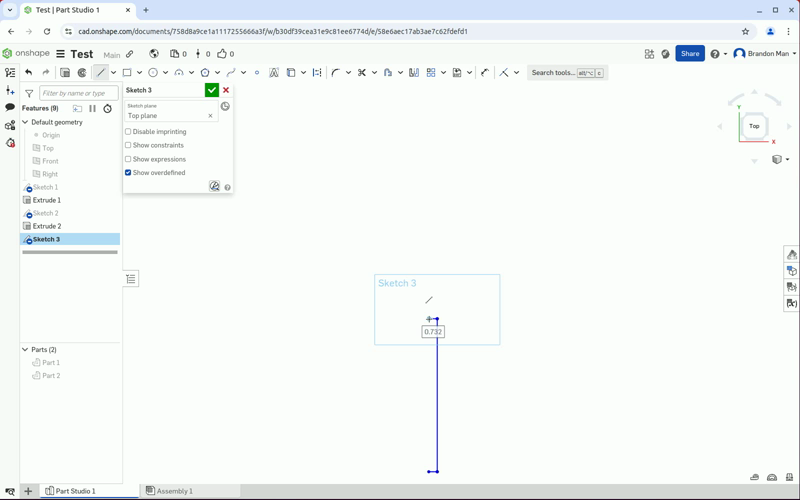
scroll(-6)
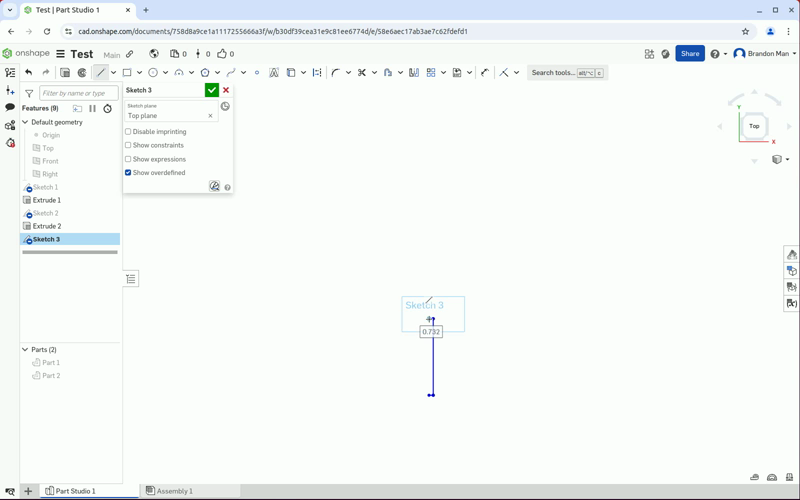
key_up(shift)
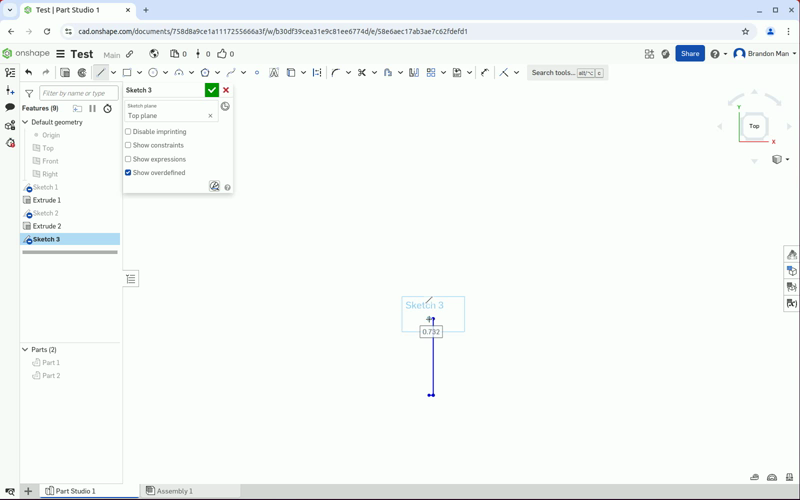
key_down(shift)
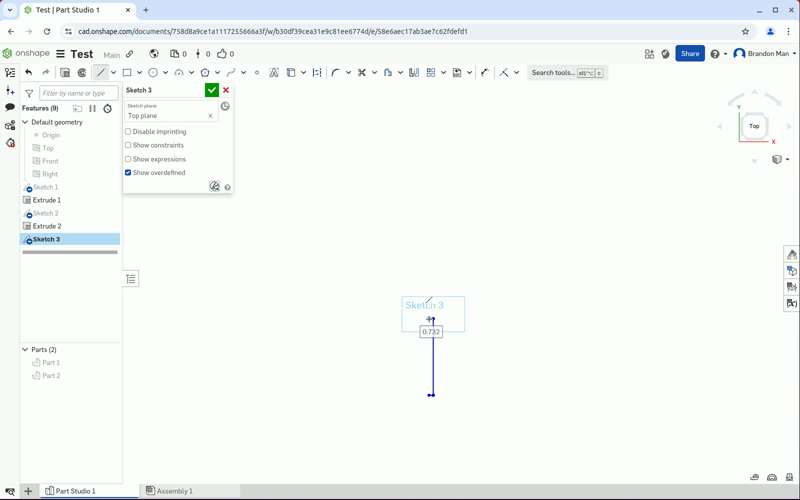
mouse_move(429, 395)
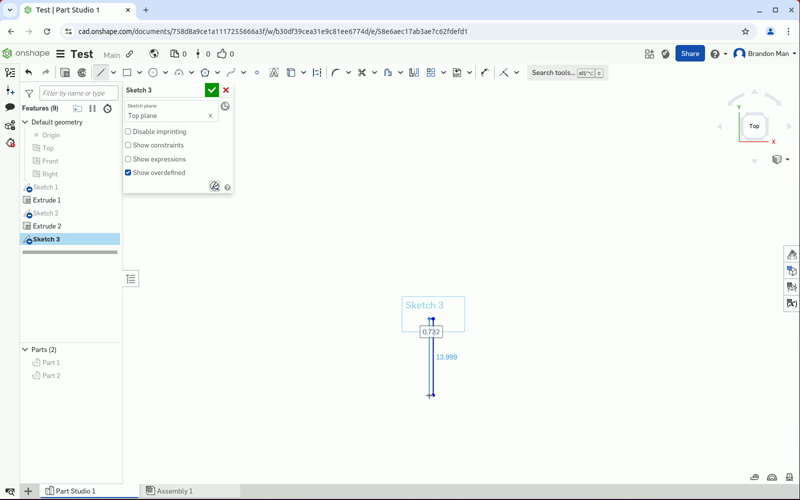
scroll(6)
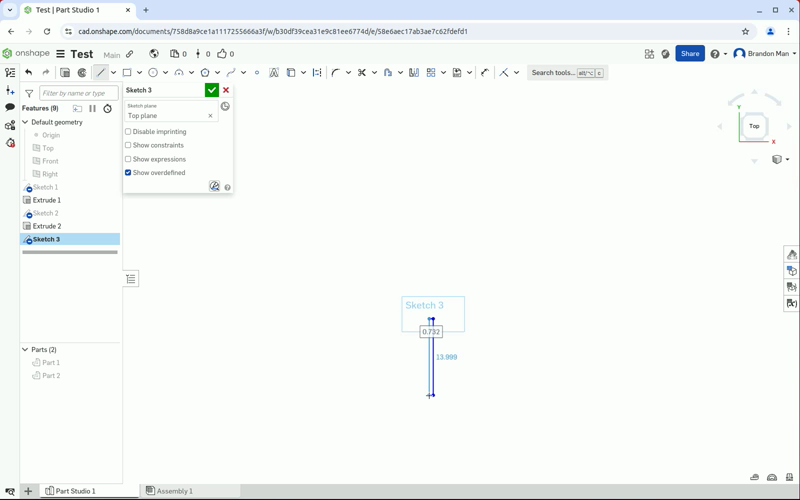
scroll(6)
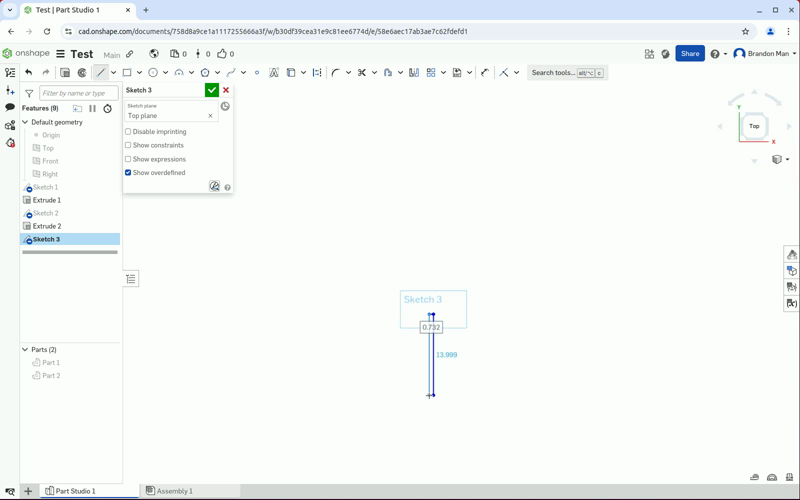
scroll(6)
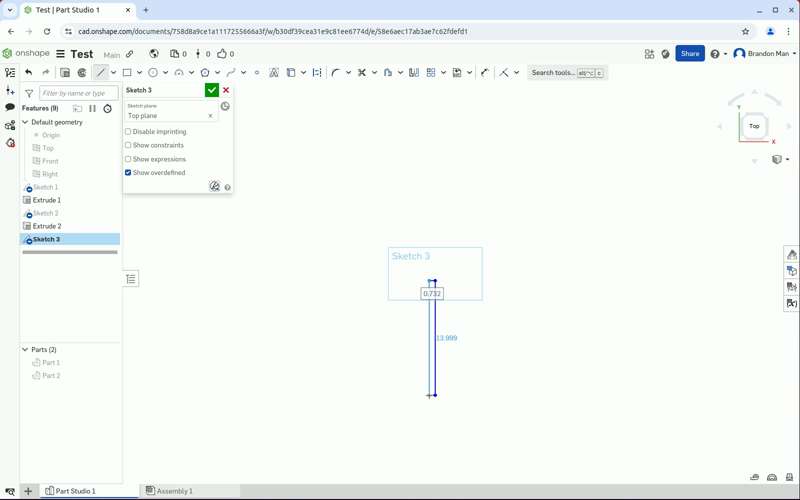
scroll(6)
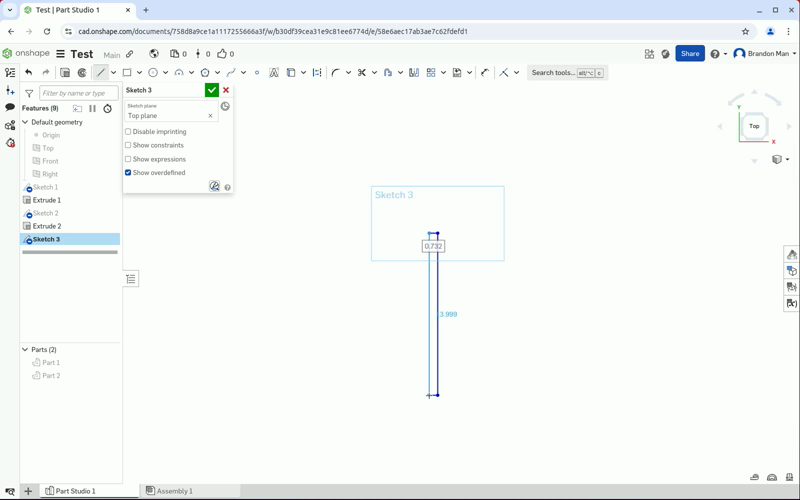
scroll(6)
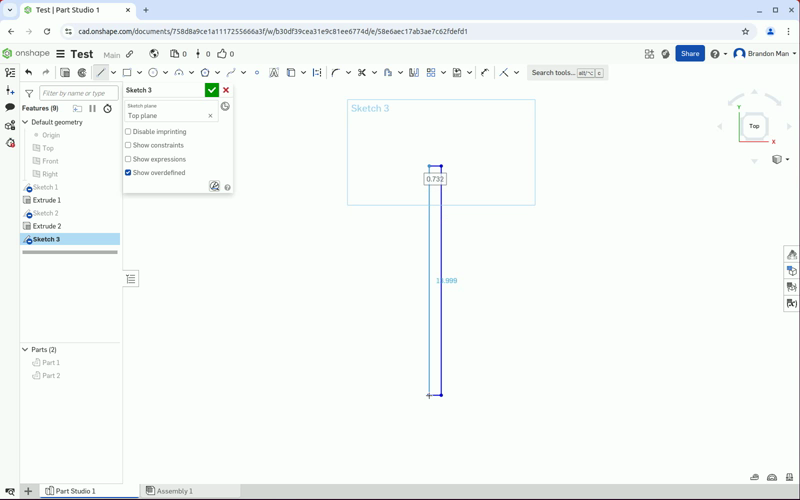
scroll(6)
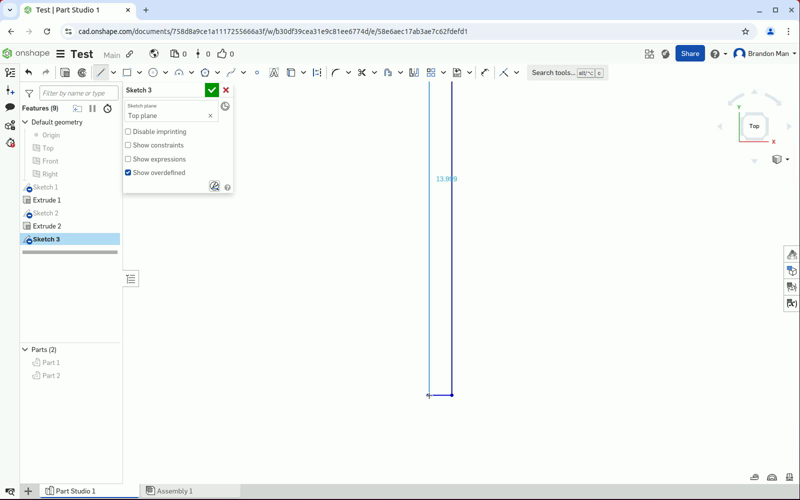
scroll(6)
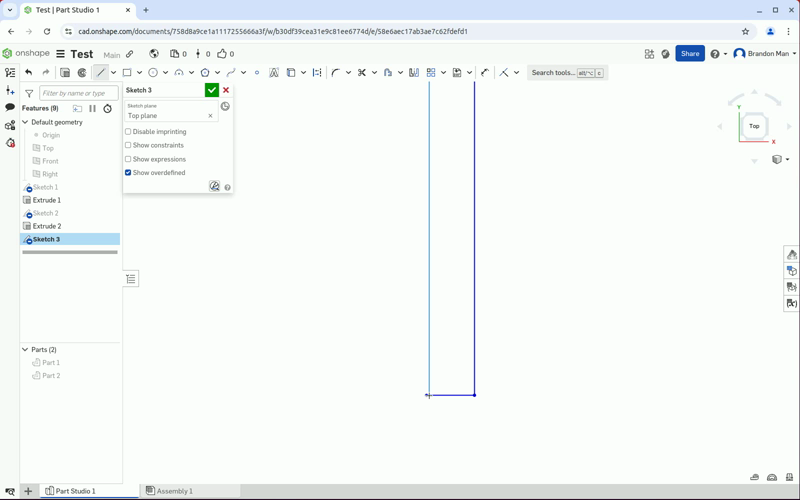
key_up(shift)
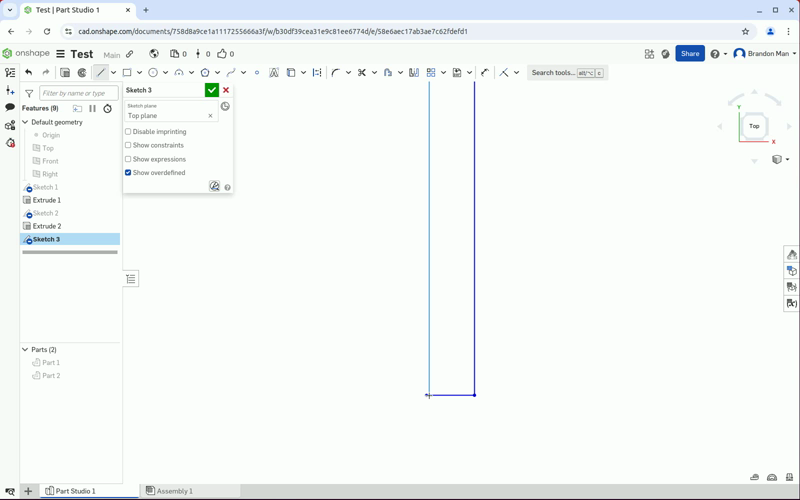
click(429, 395)
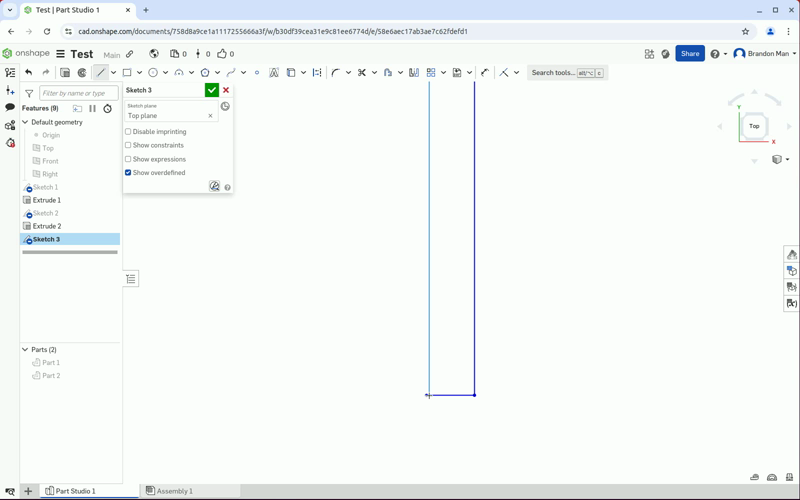
scroll(-6)
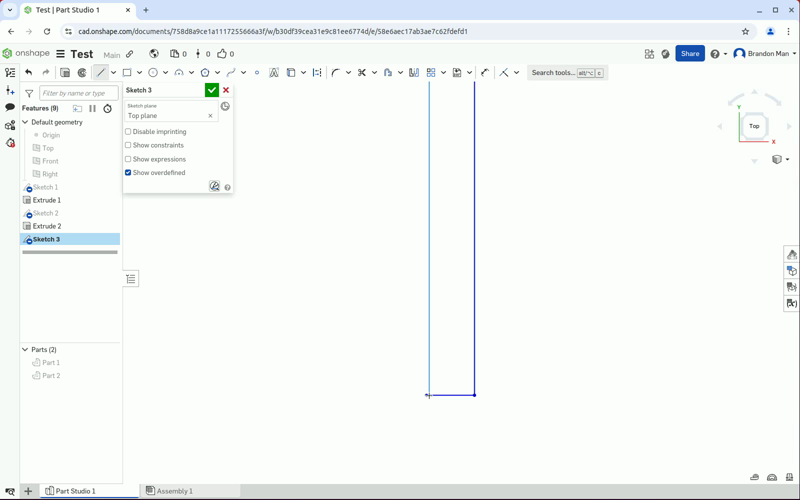
scroll(-6)
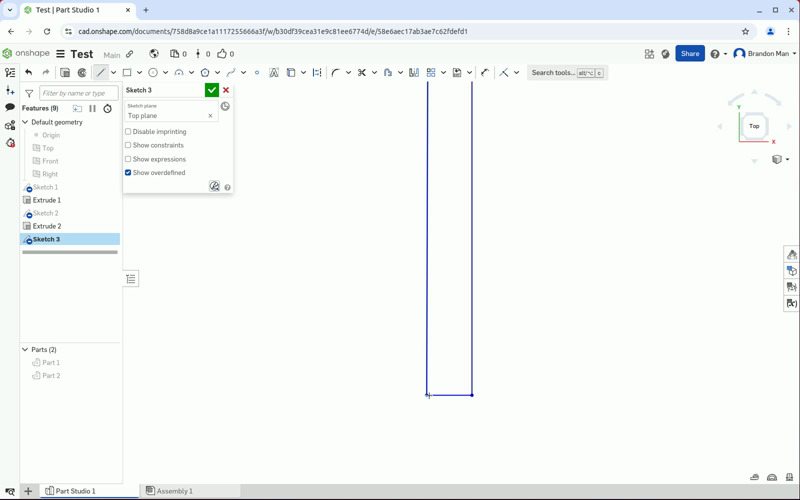
scroll(-6)
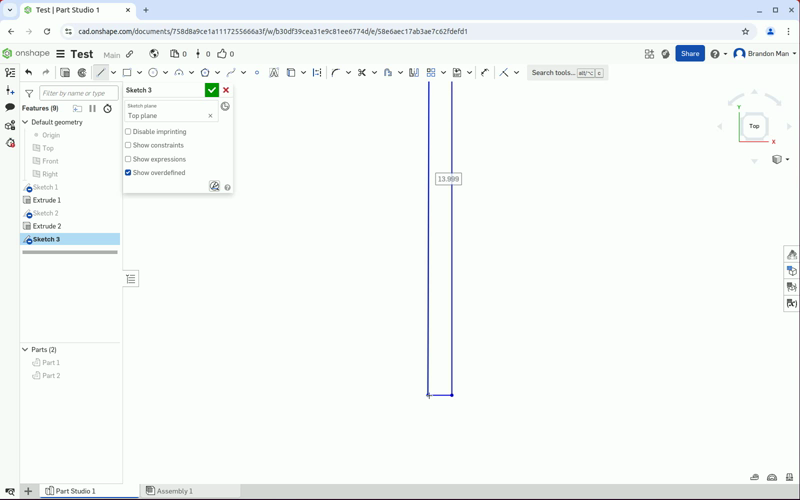
scroll(-6)
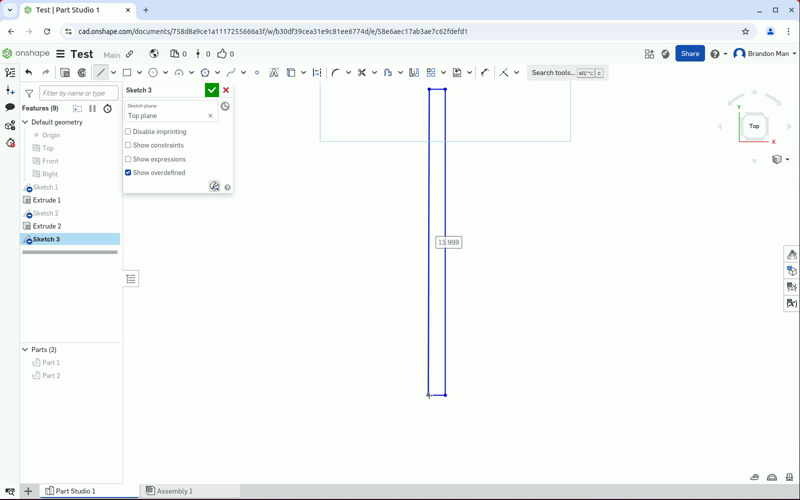
scroll(-6)
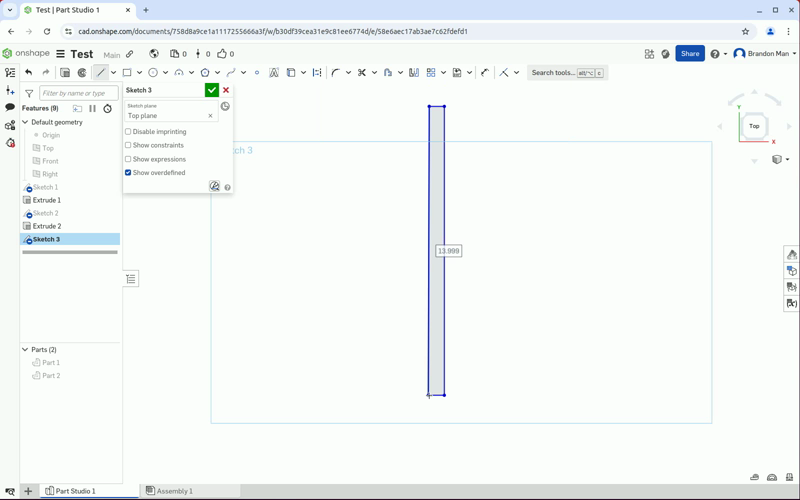
scroll(-6)
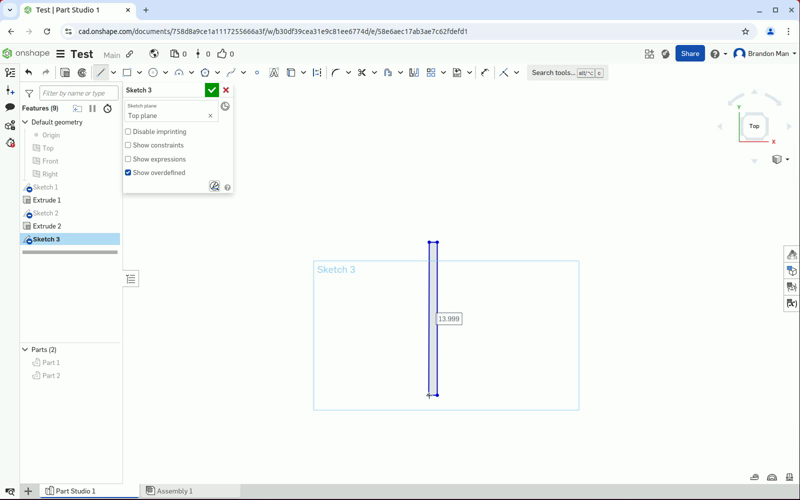
scroll(-6)
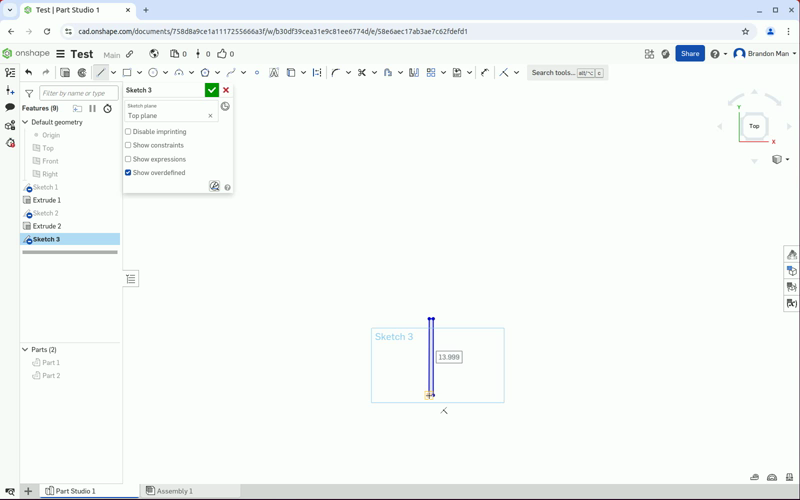
key(esc)
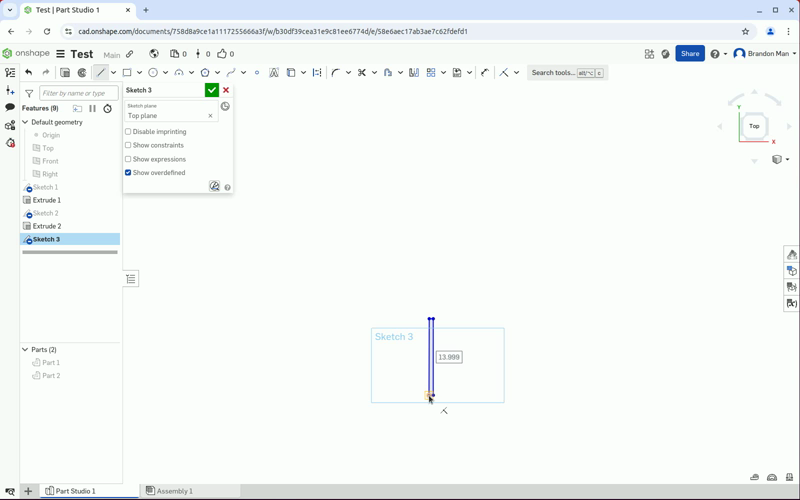
mouse_move(431, 354)
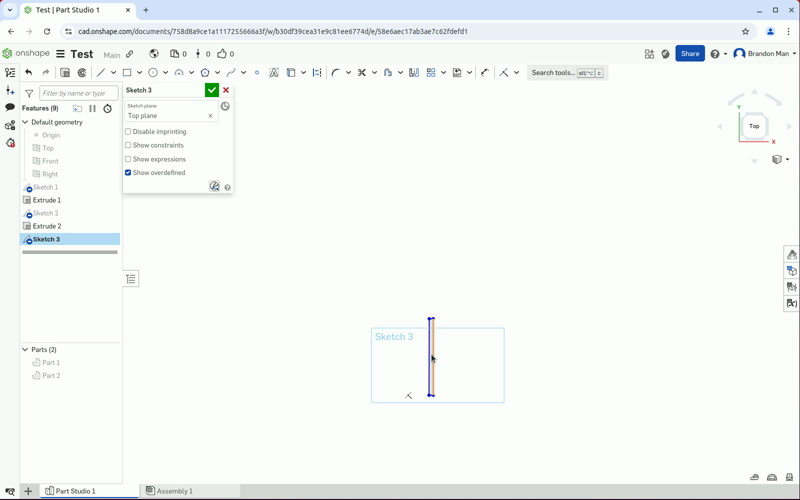
scroll(6)
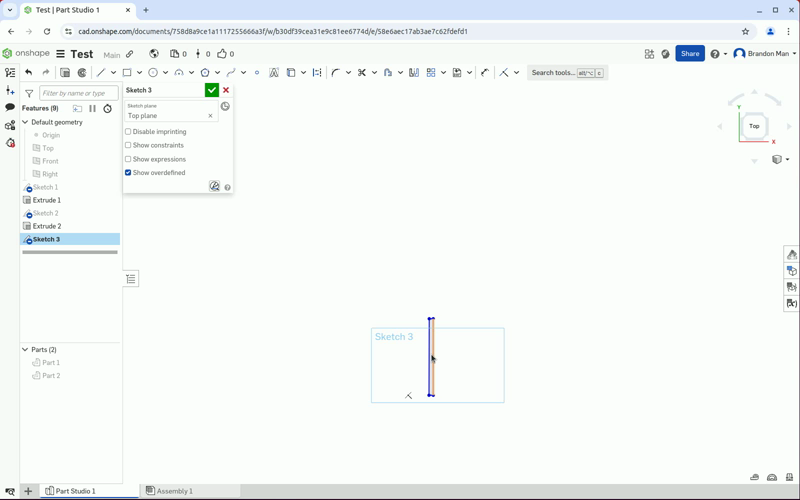
scroll(6)
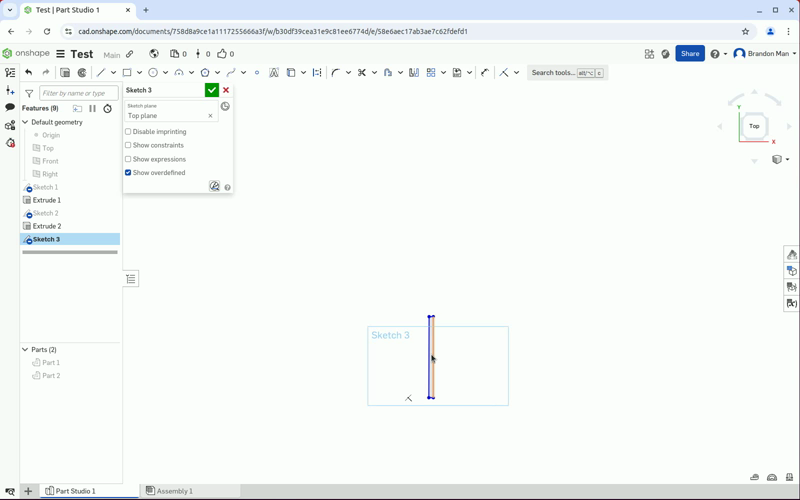
scroll(6)
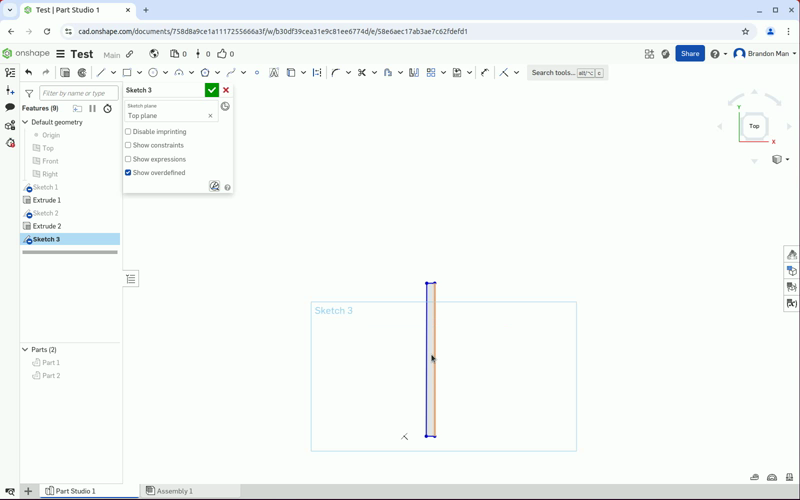
scroll(6)
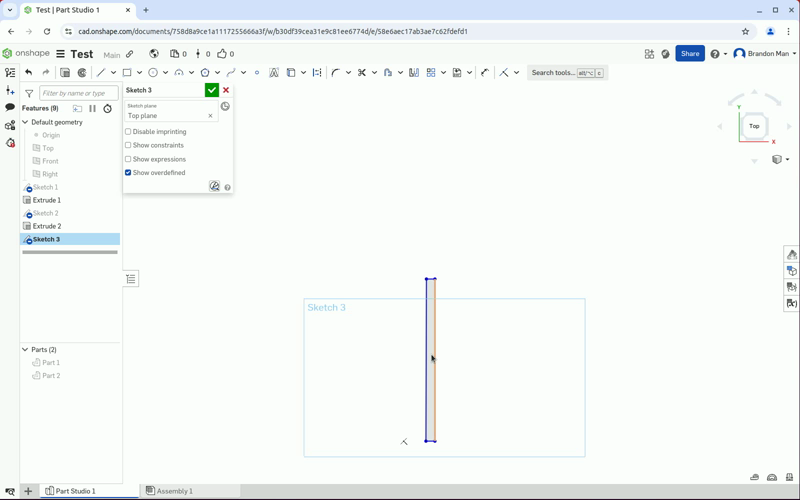
scroll(6)
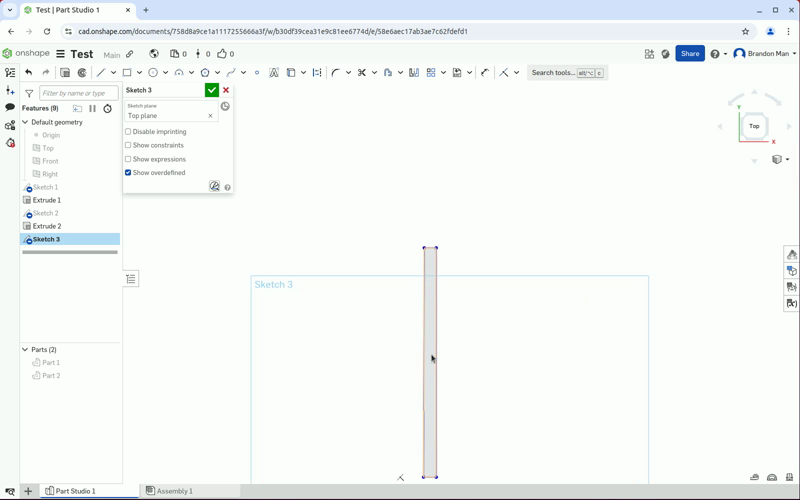
scroll(6)
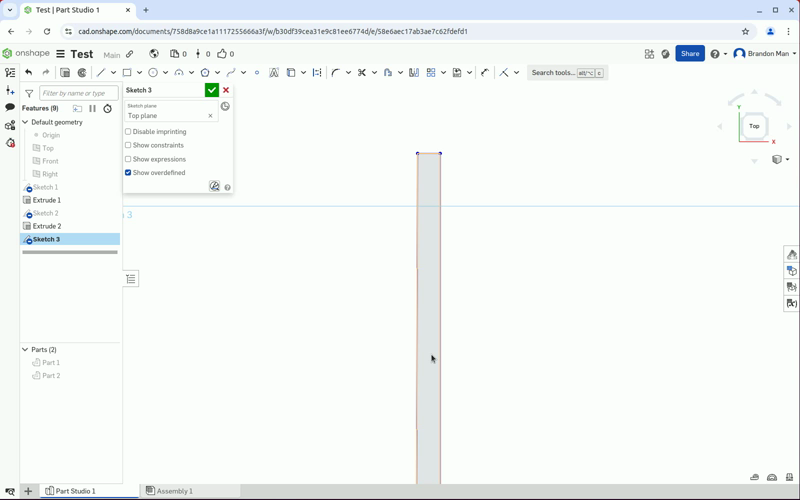
scroll(6)
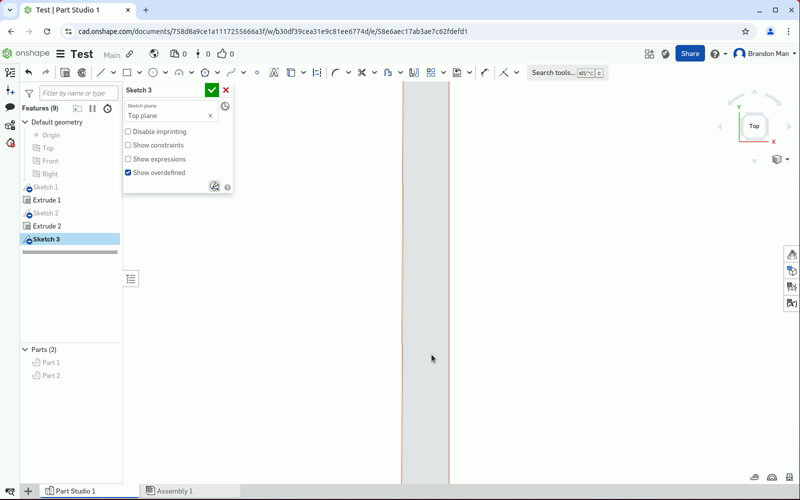
click(431, 354)
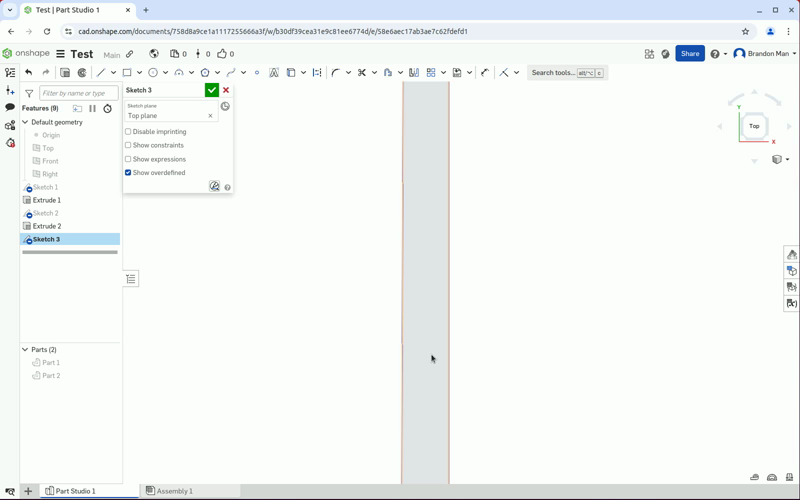
scroll(-6)
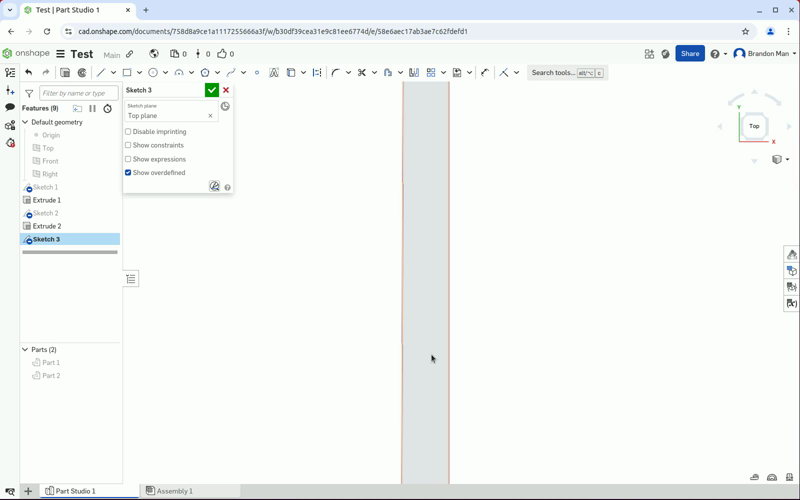
scroll(-6)
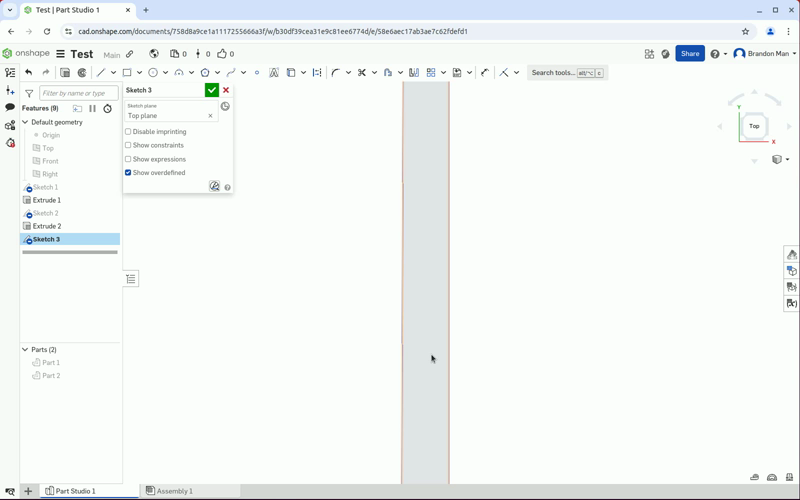
scroll(-6)
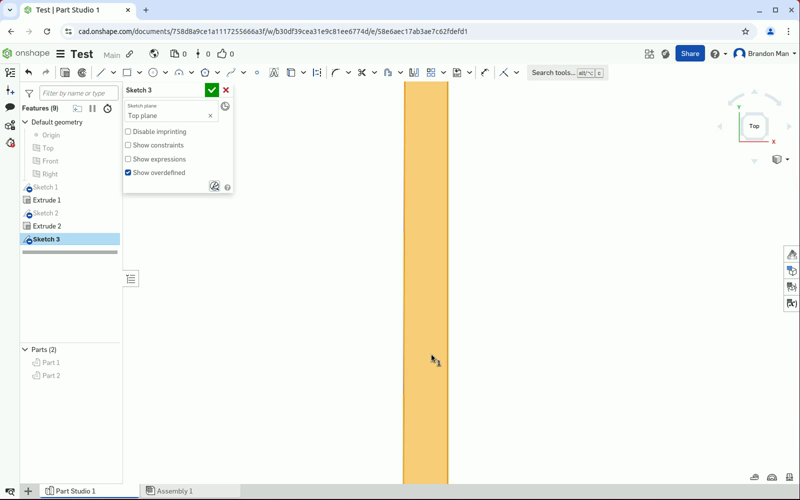
scroll(-6)
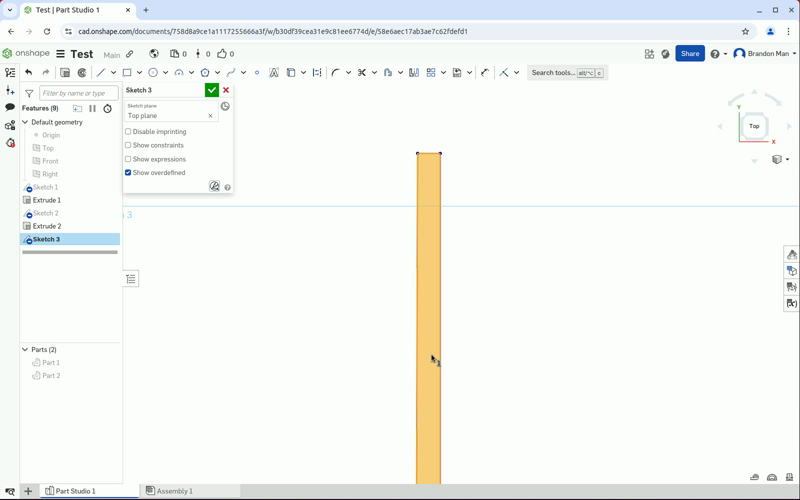
scroll(-6)
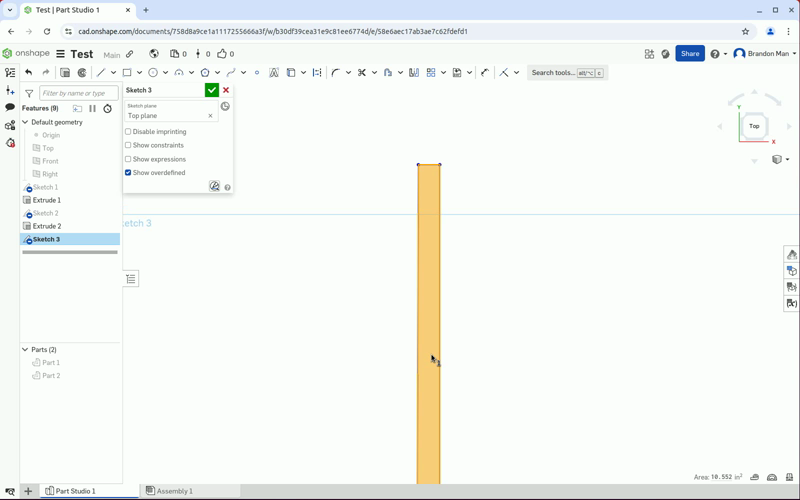
scroll(-6)
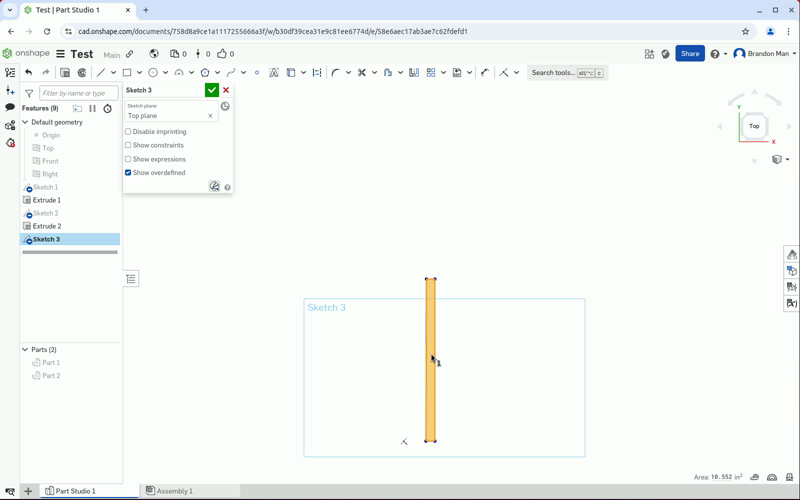
scroll(-6)
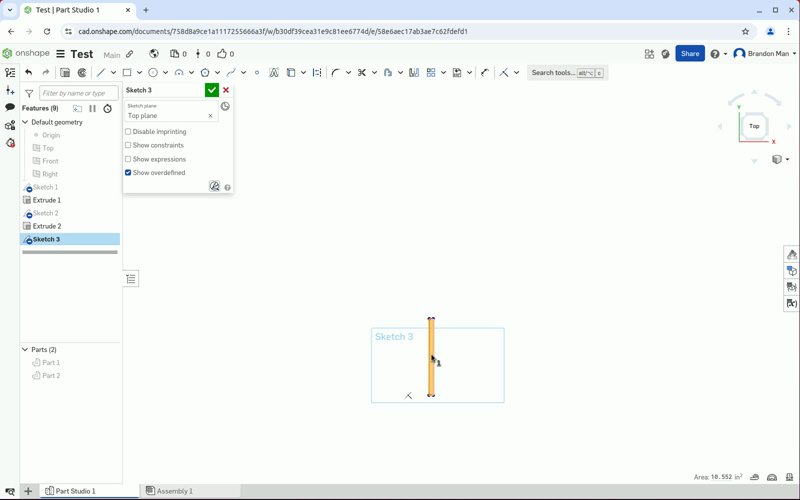
mouse_move(73, 352)
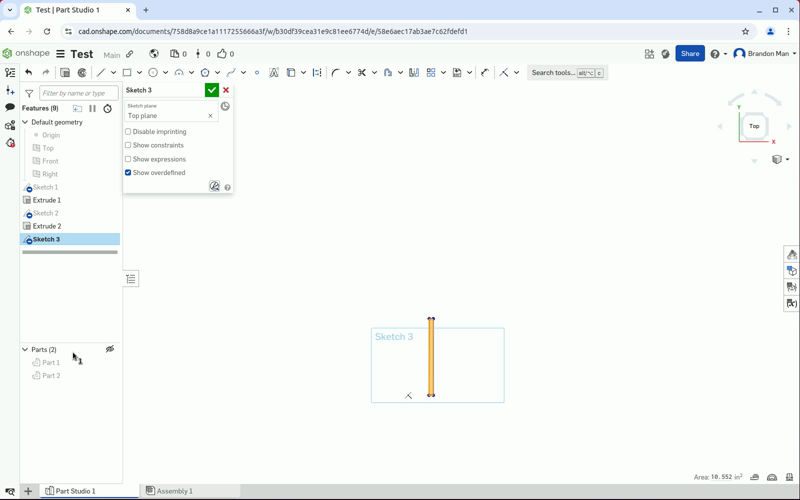
key(shift+y)
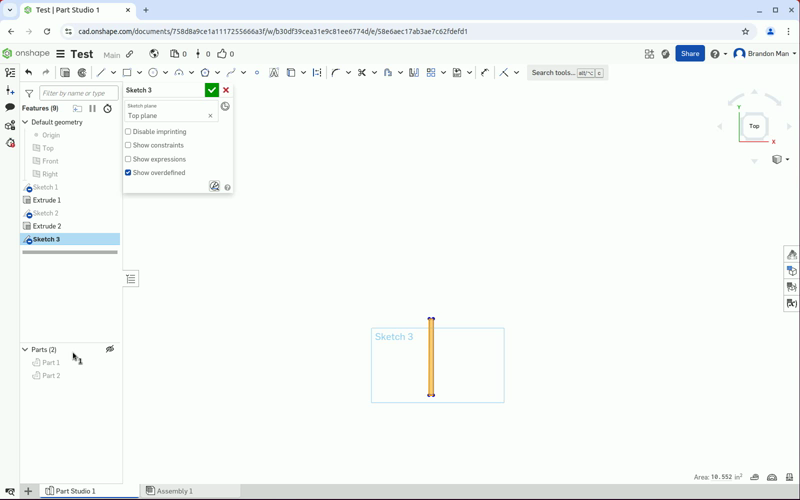
key(shift+e)
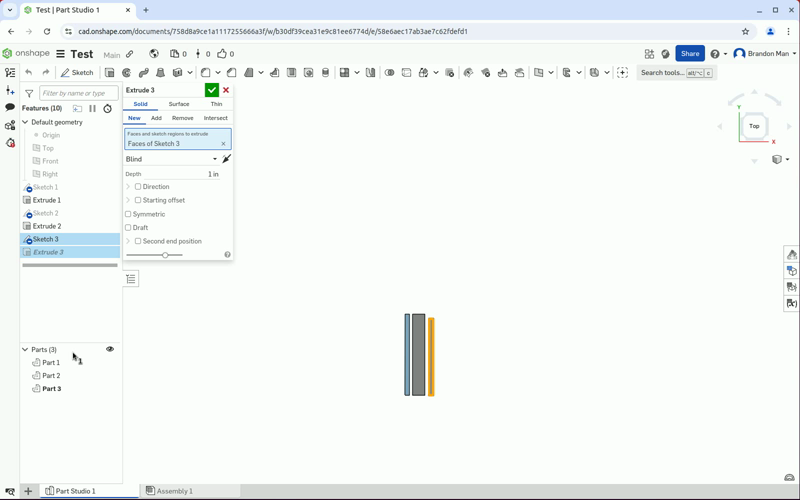
mouse_move(143, 106)
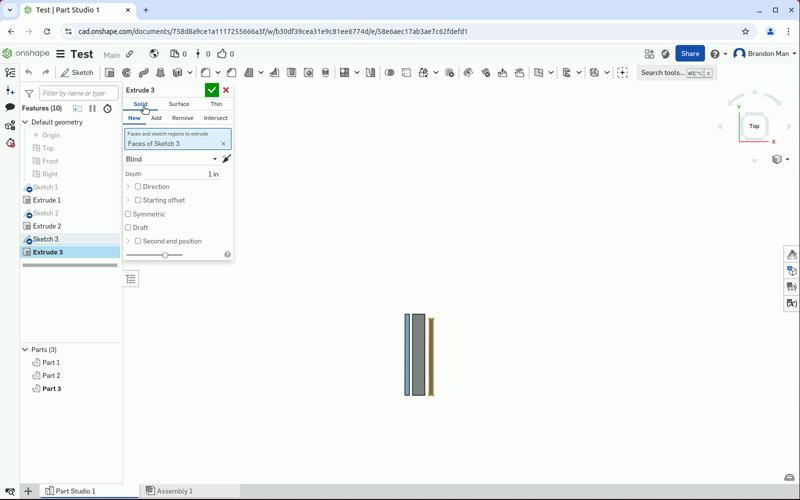
click(143, 106)
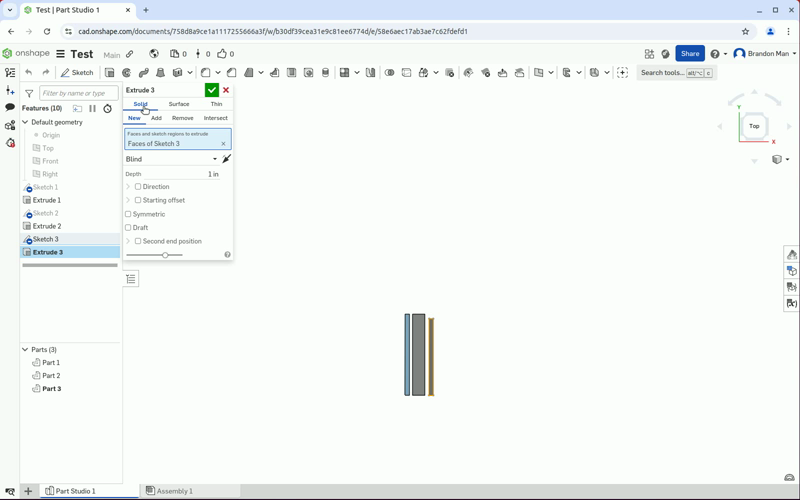
mouse_move(137, 120)
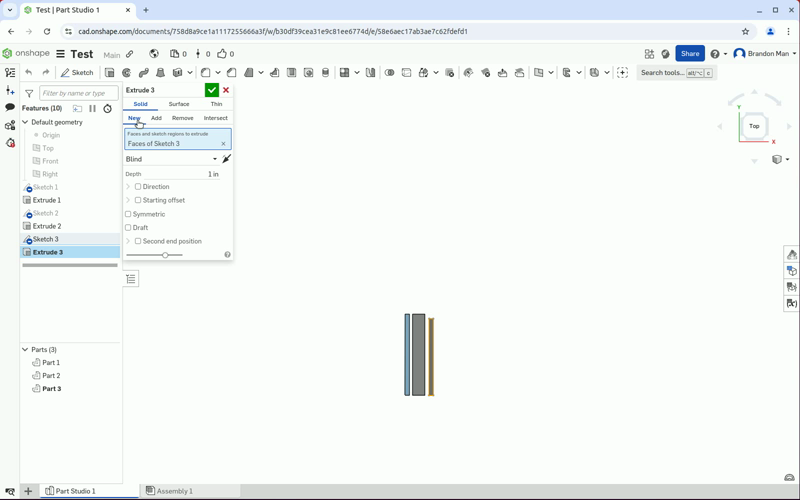
click(137, 120)
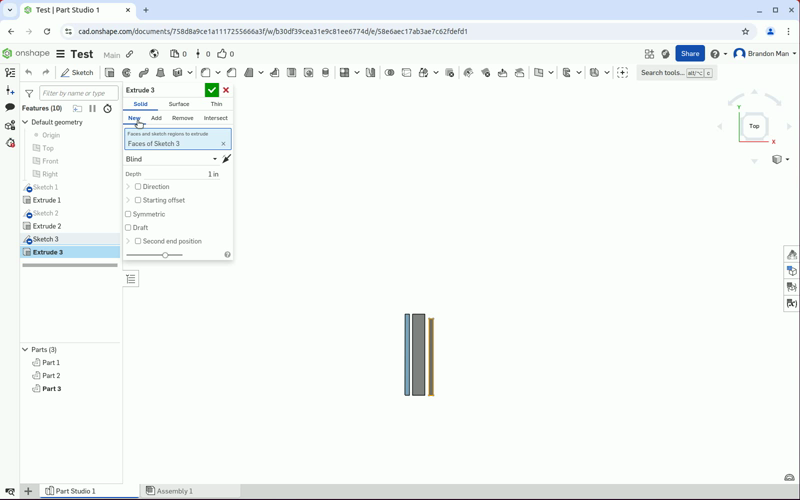
key(tab, 4)
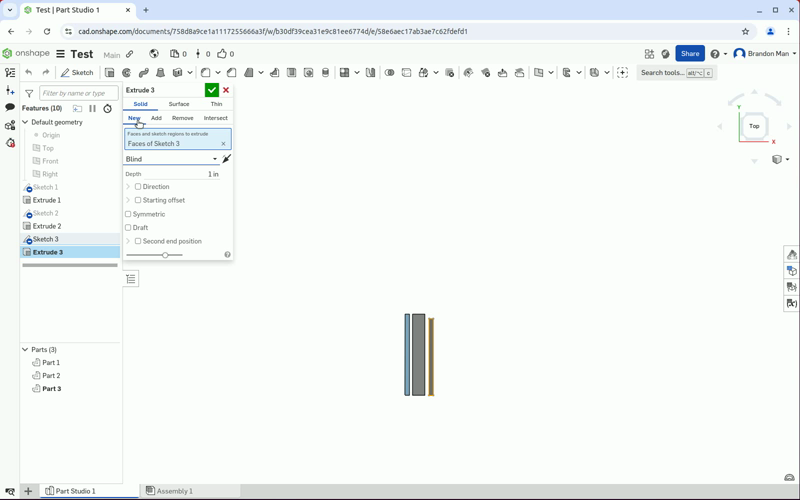
text(1.204)
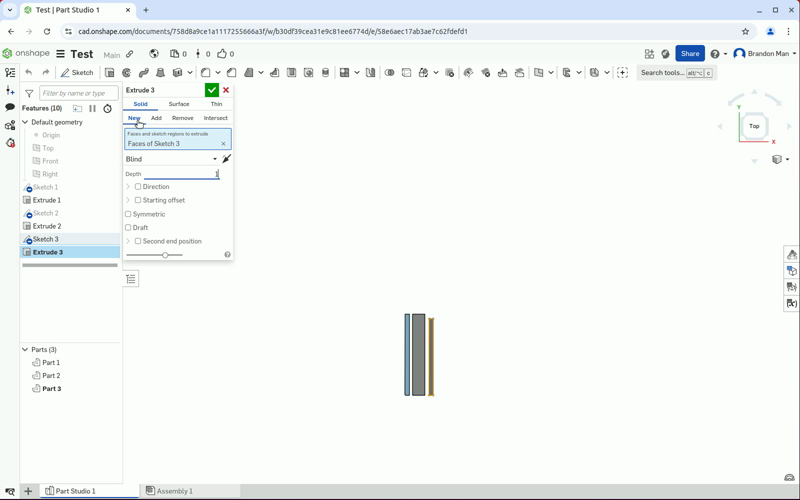
key(enter)
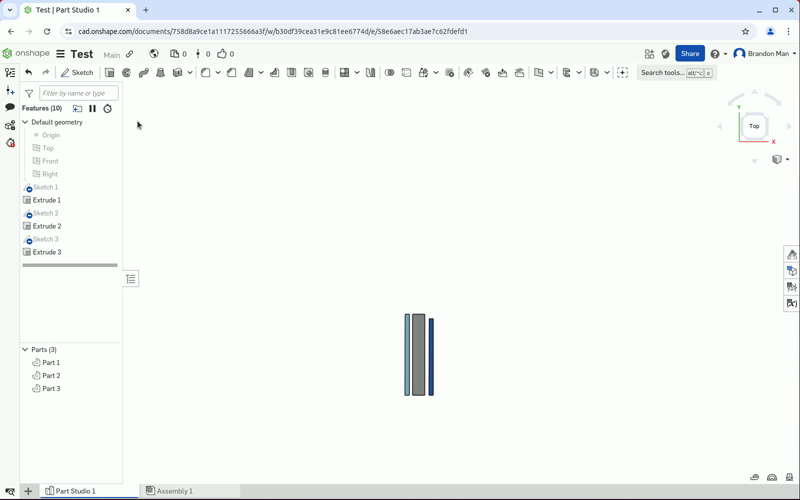
key(shift+h)
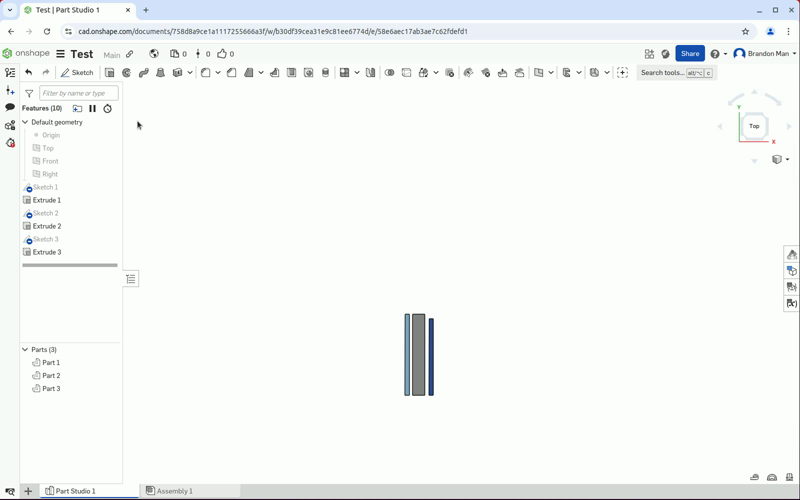
key(shift+h)
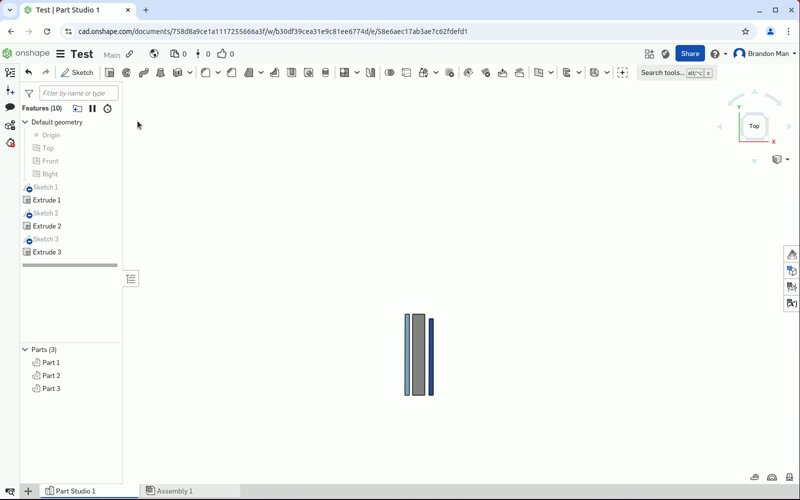
mouse_move(73, 189)
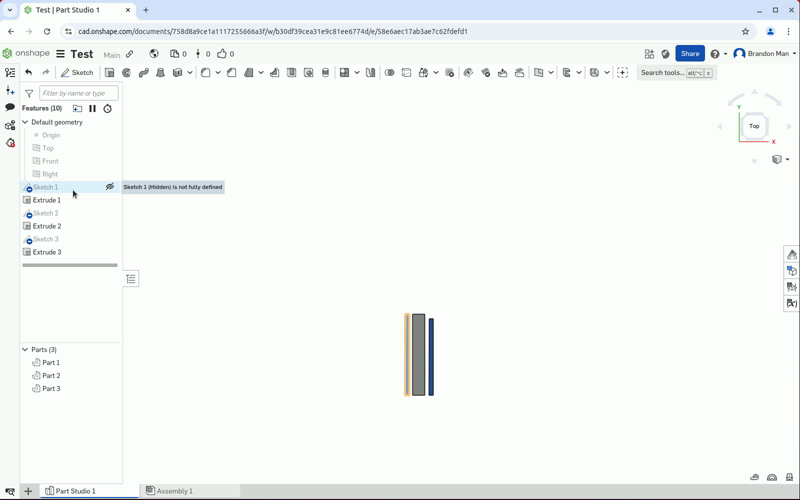
click(73, 189)
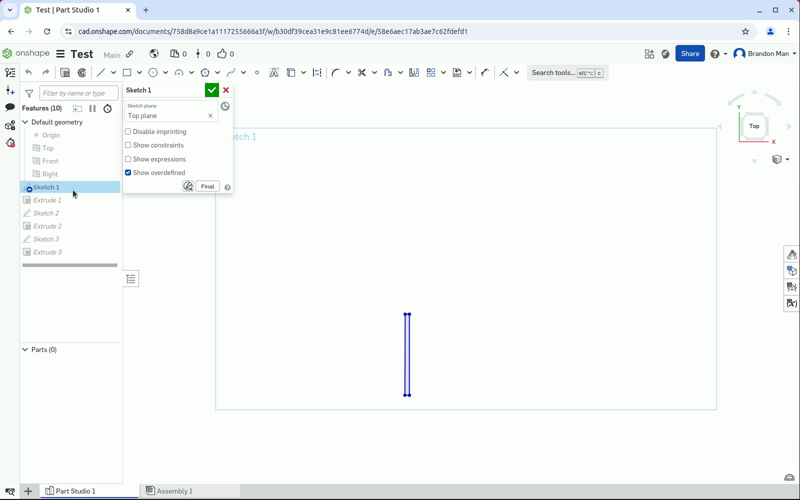
mouse_move(229, 92)
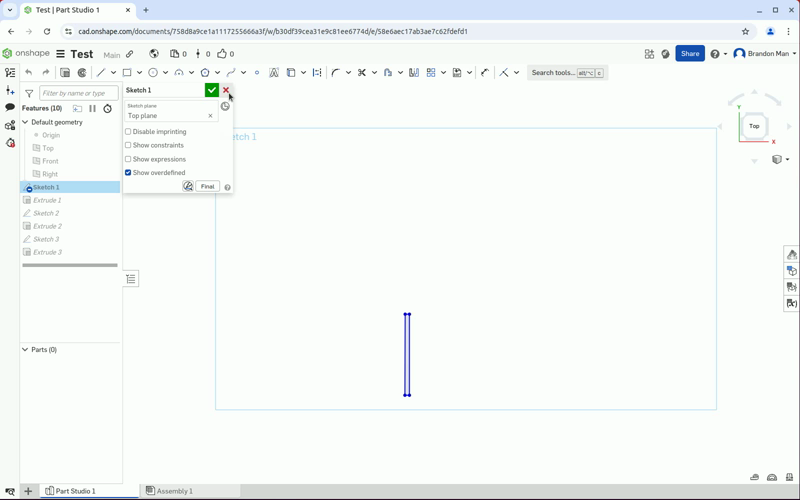
click(229, 92)
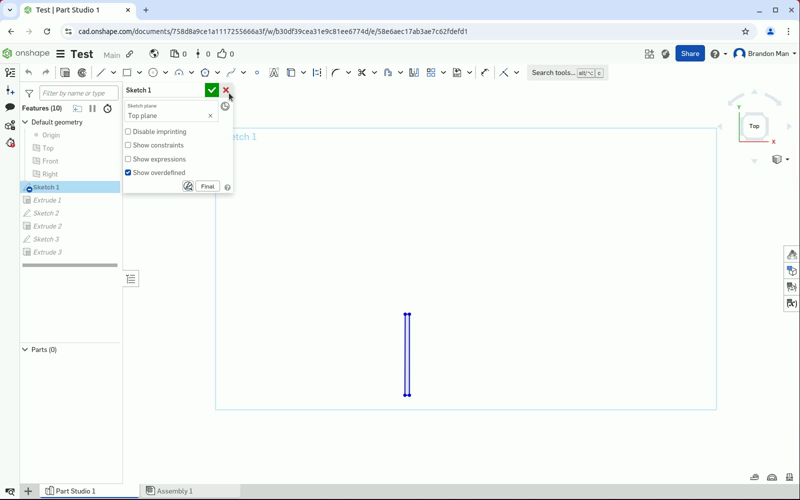
key(shift+s)
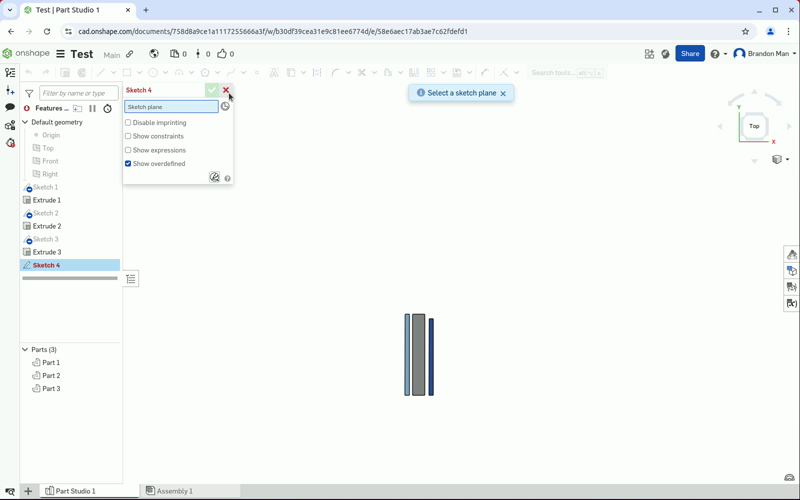
mouse_move(73, 150)
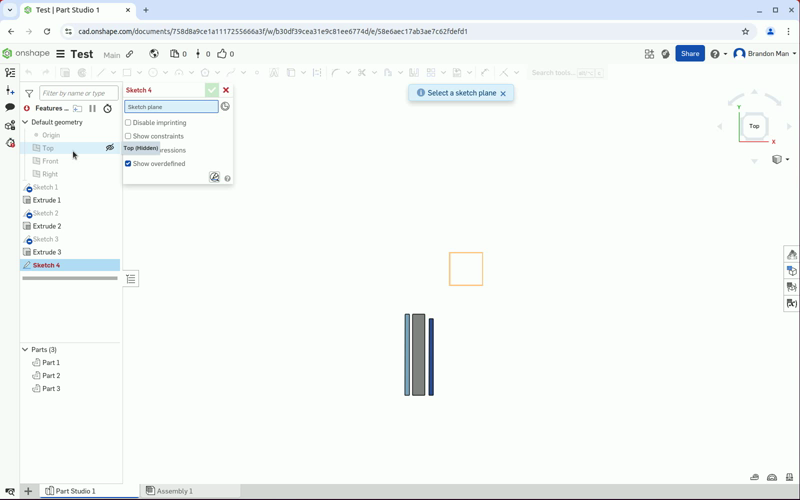
click(73, 150)
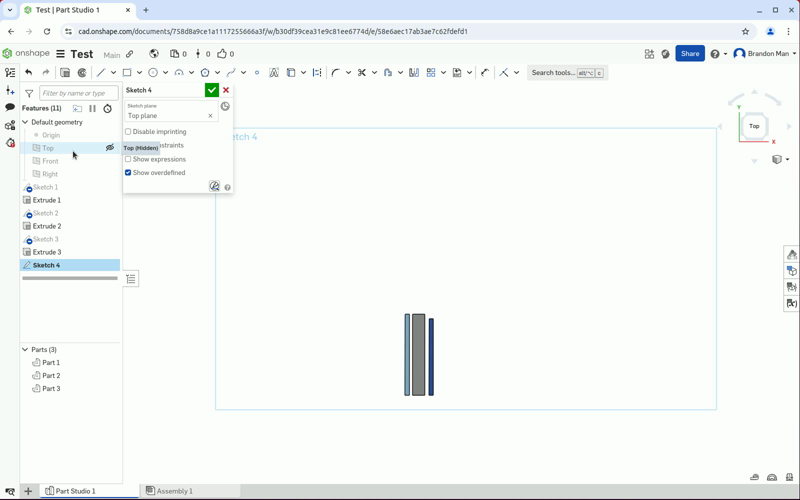
mouse_move(73, 352)
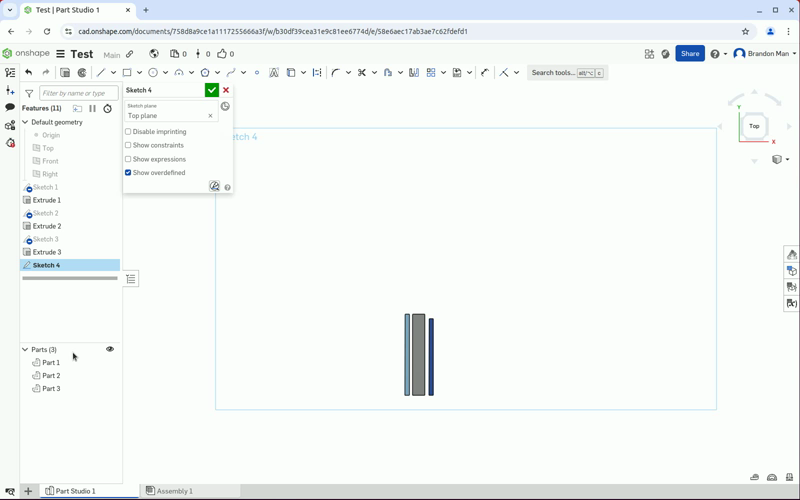
key(y)
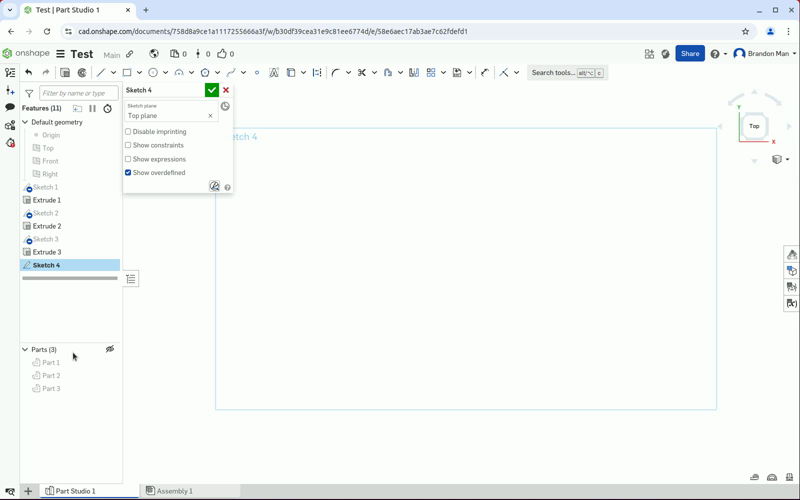
key(l)
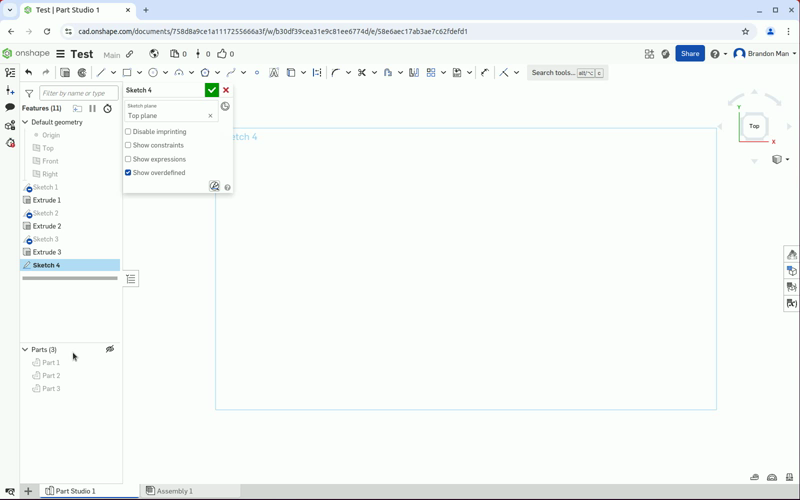
key_down(shift)
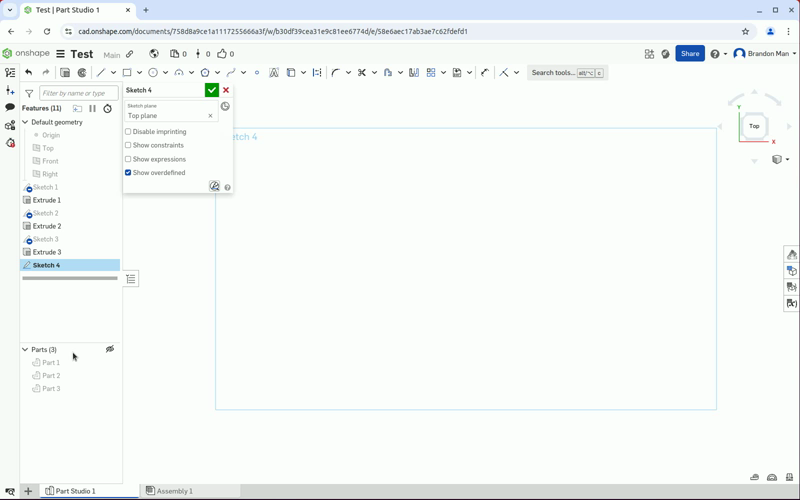
mouse_move(406, 395)
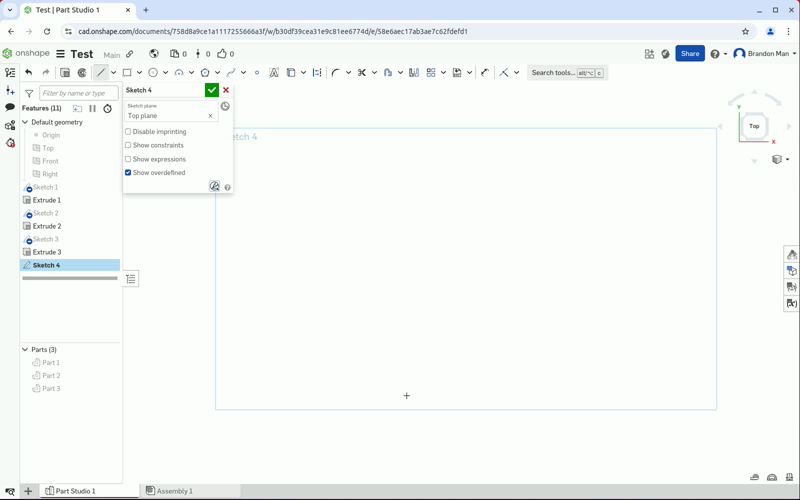
click(406, 395)
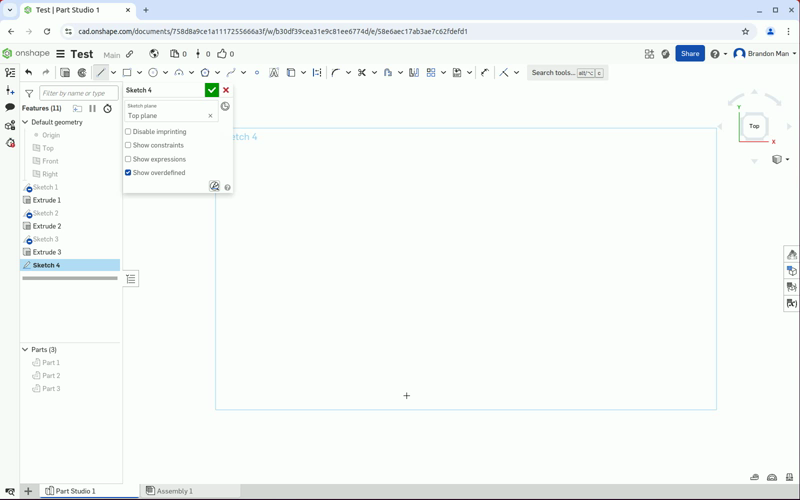
key_up(shift)
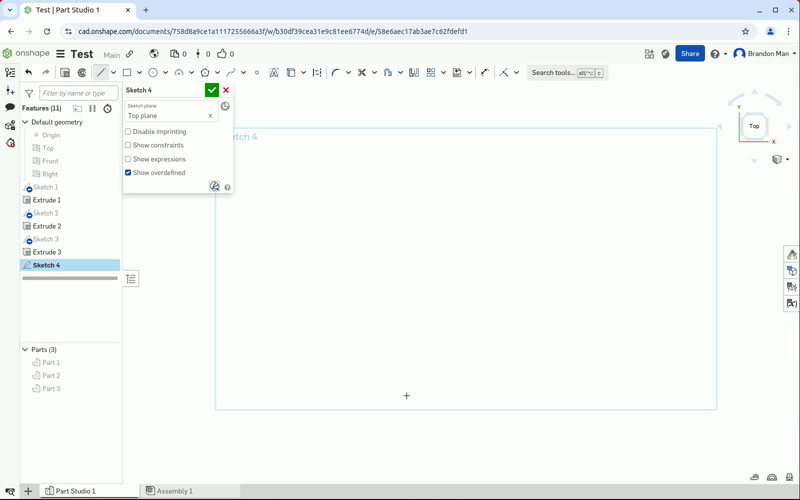
key_down(shift)
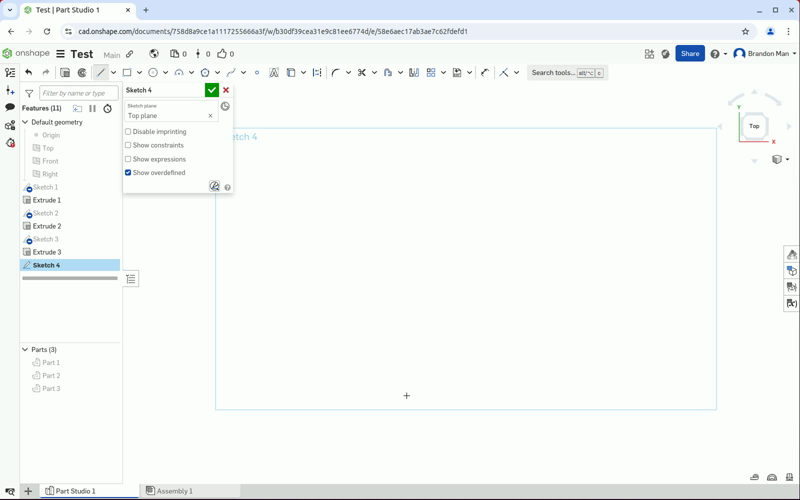
mouse_move(436, 395)
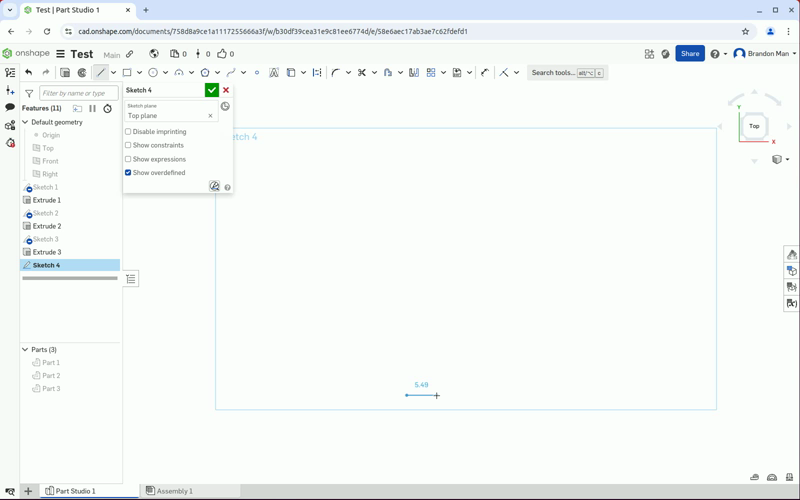
mouse_move(410, 395)
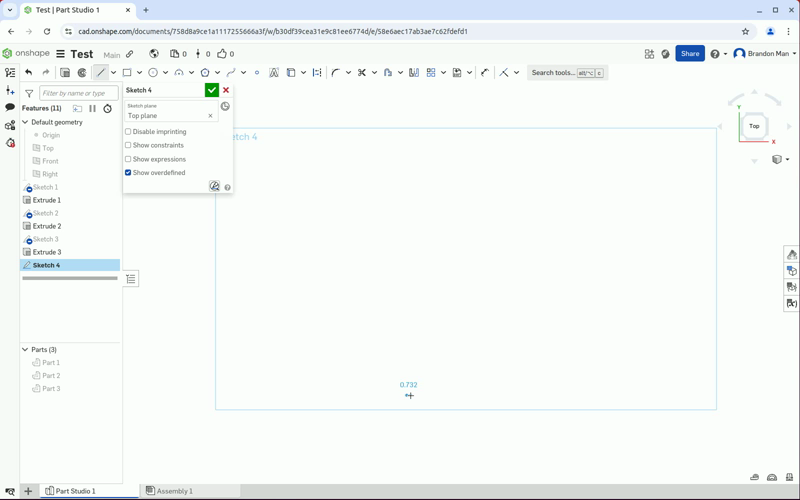
scroll(6)
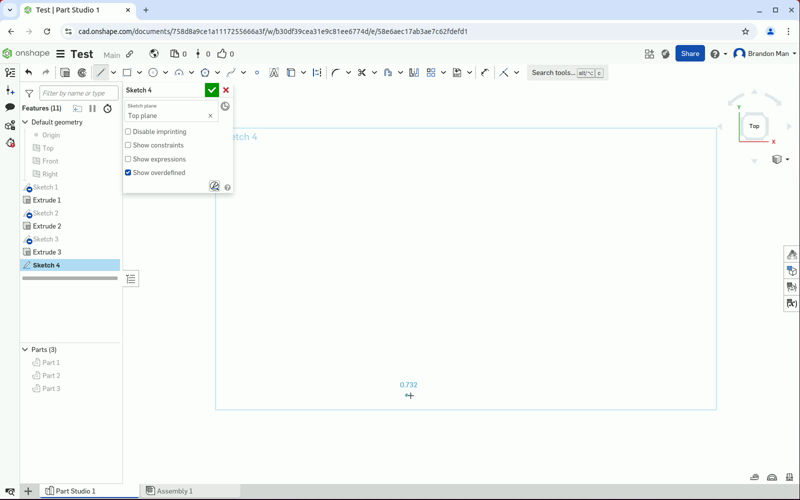
scroll(6)
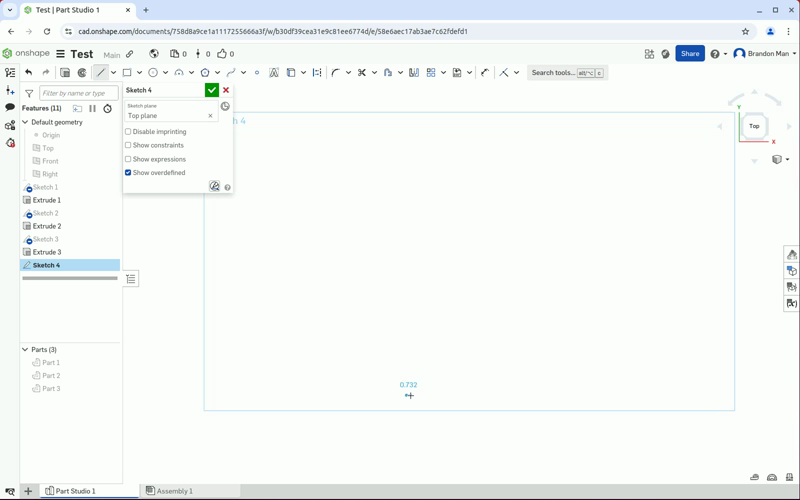
scroll(6)
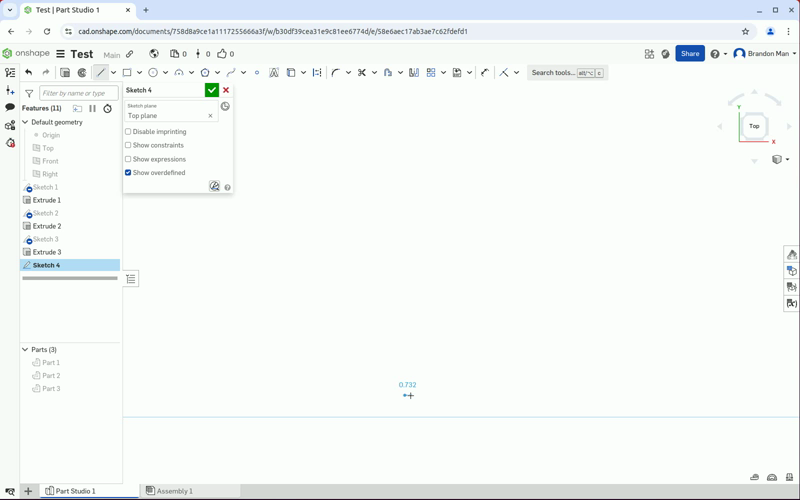
scroll(6)
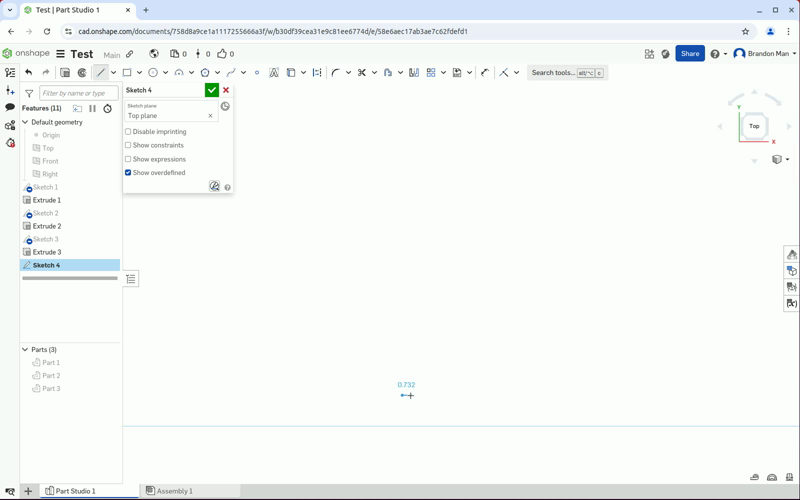
scroll(6)
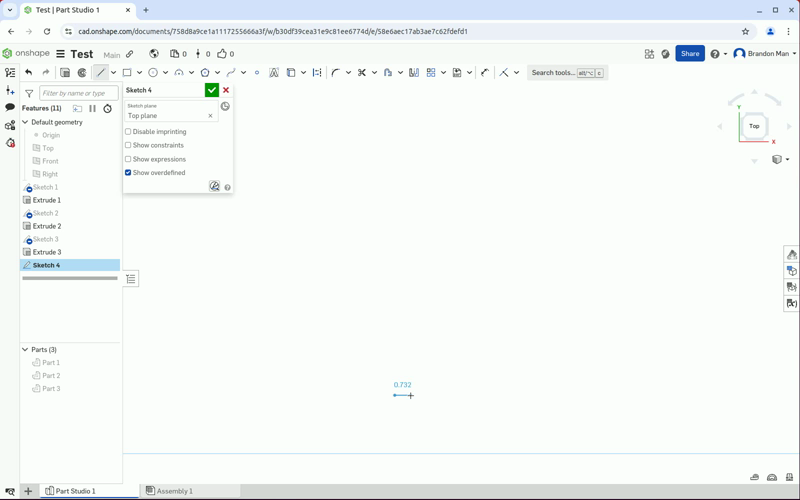
scroll(6)
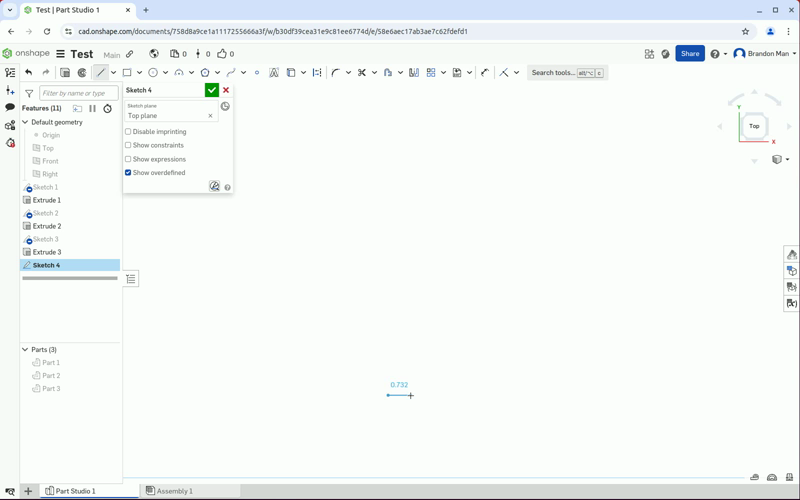
scroll(6)
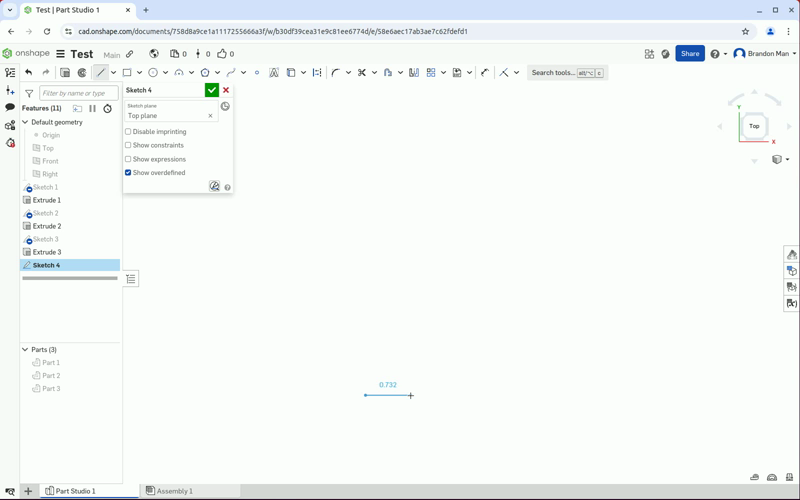
click(410, 395)
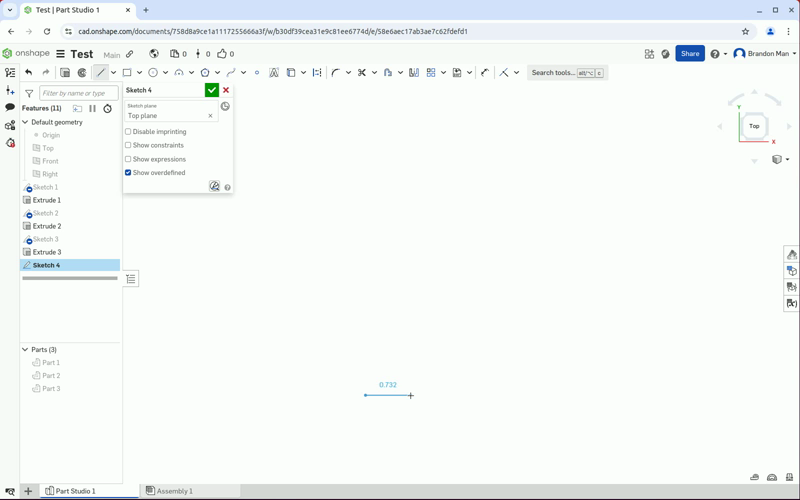
scroll(-6)
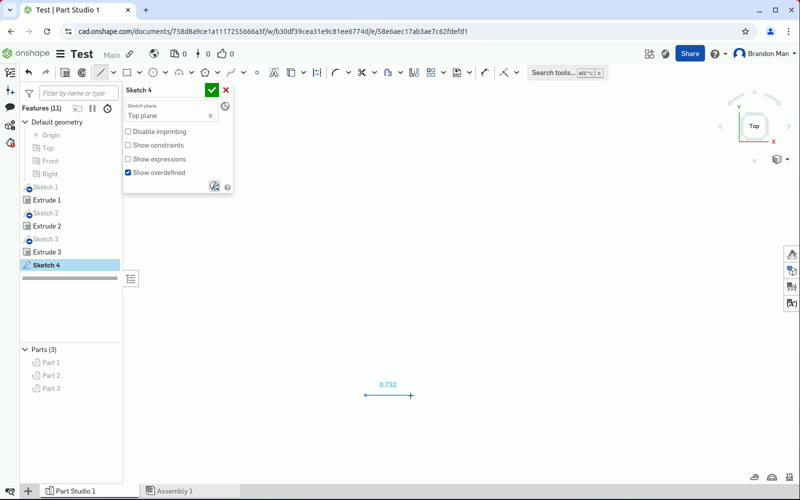
scroll(-6)
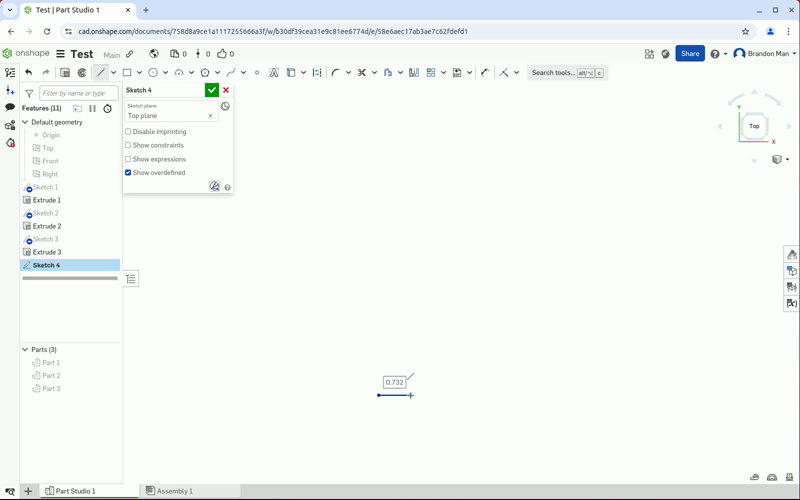
scroll(-6)
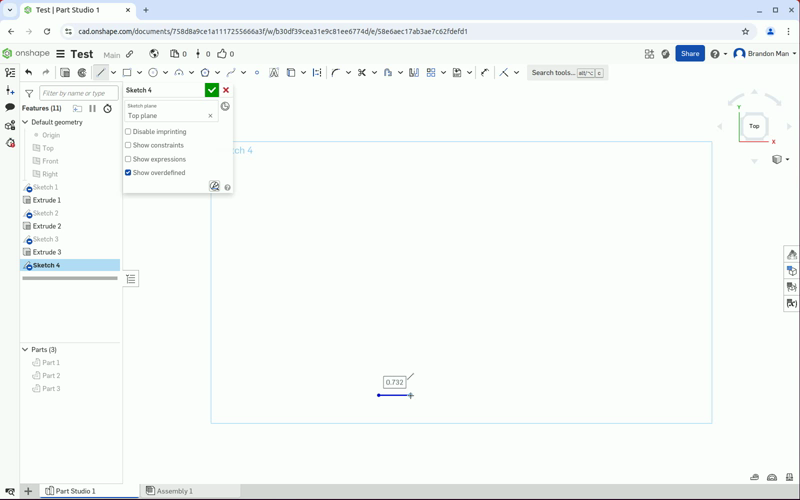
scroll(-6)
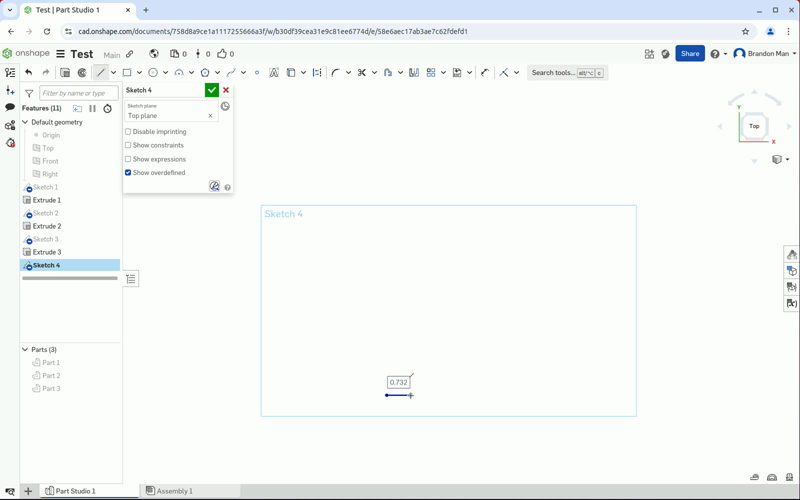
scroll(-6)
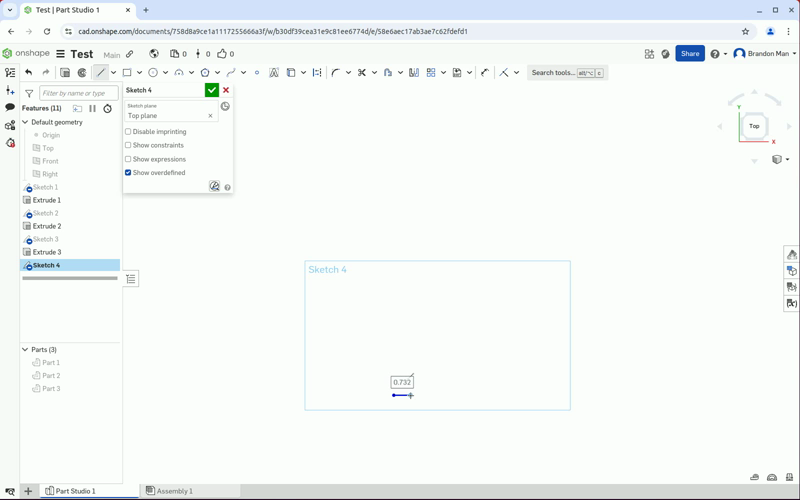
scroll(-6)
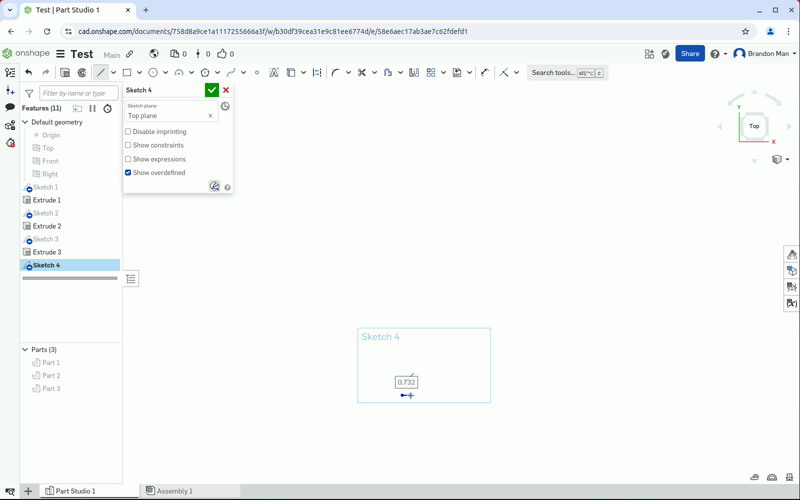
scroll(-6)
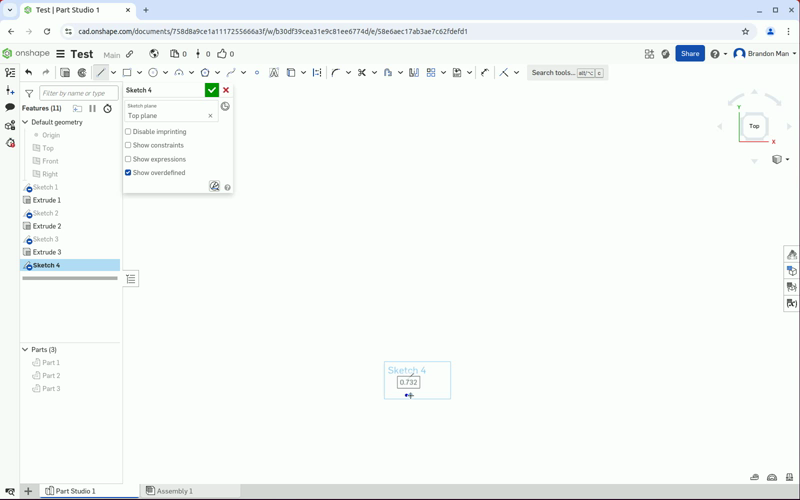
key_up(shift)
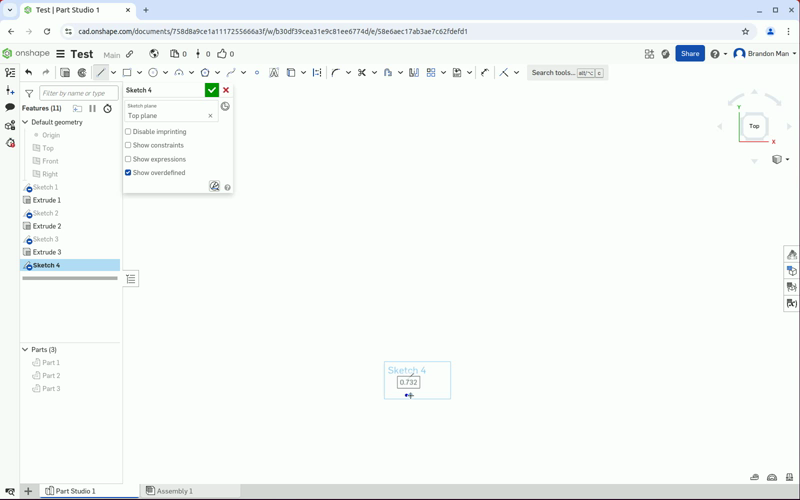
key_down(shift)
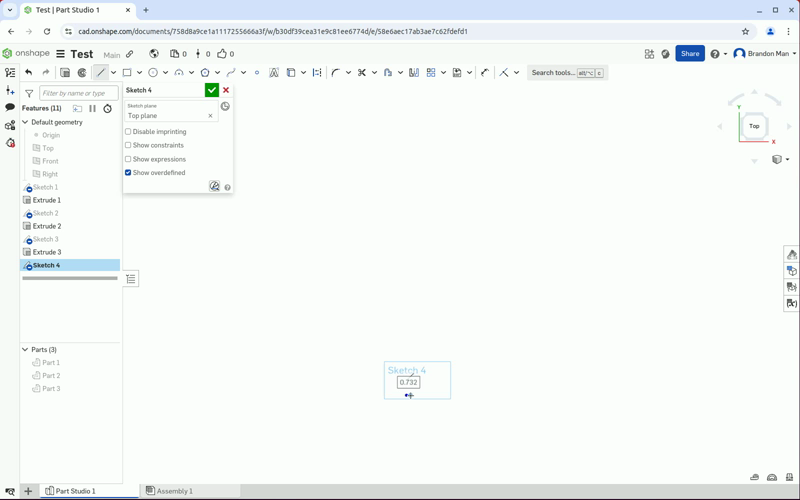
mouse_move(410, 318)
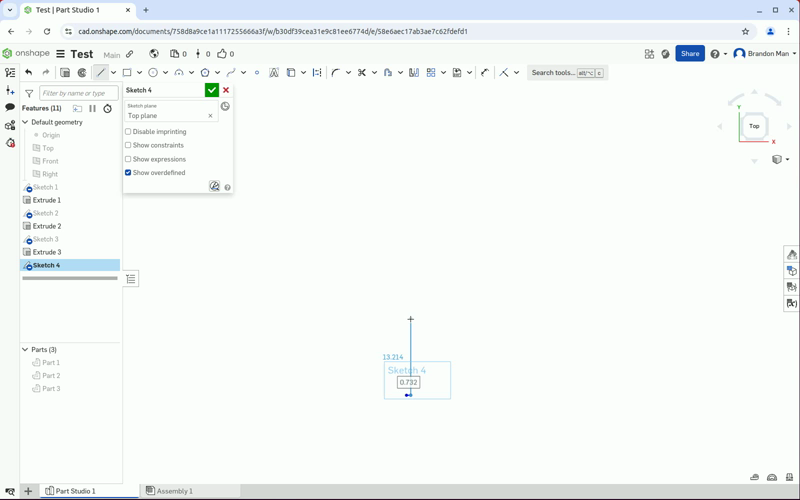
click(410, 318)
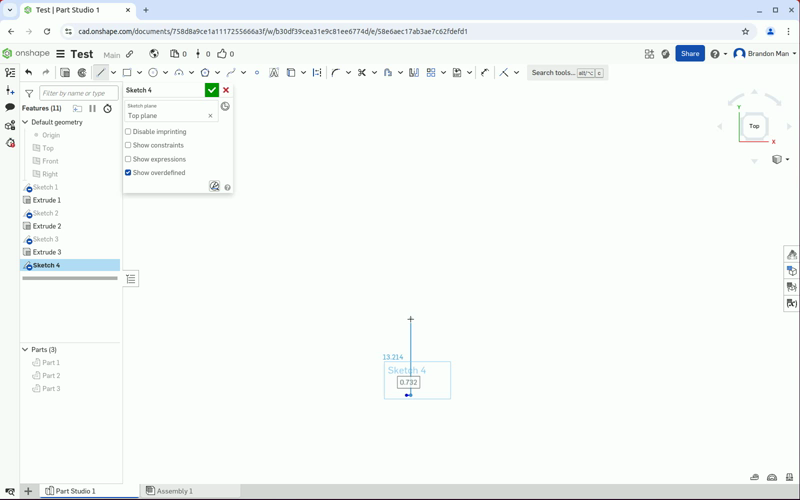
key_up(shift)
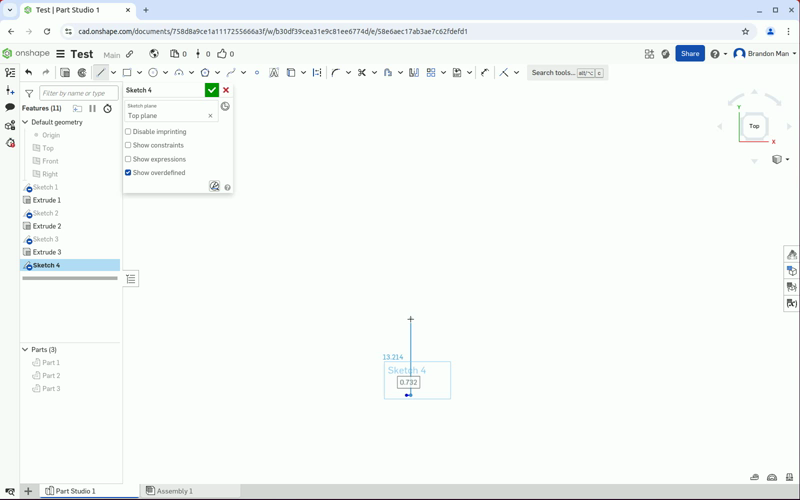
key_down(shift)
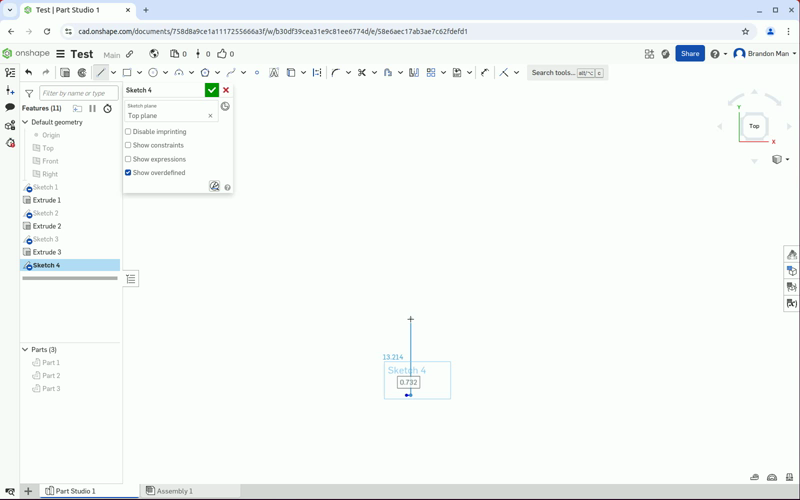
mouse_move(440, 318)
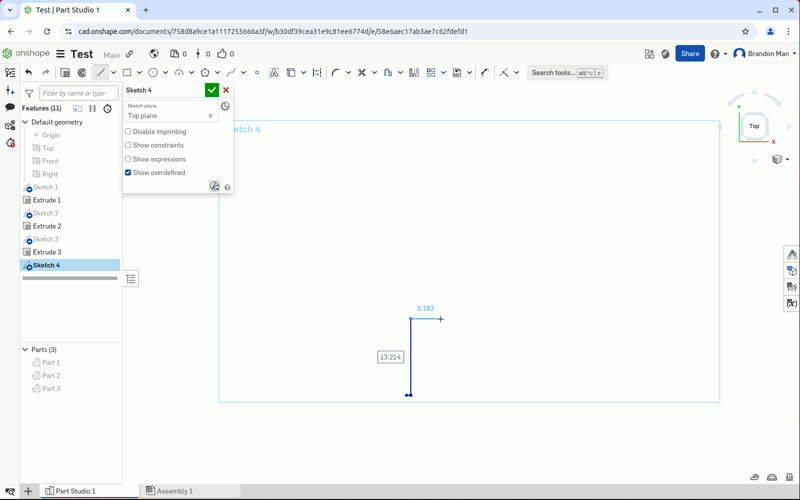
mouse_move(406, 318)
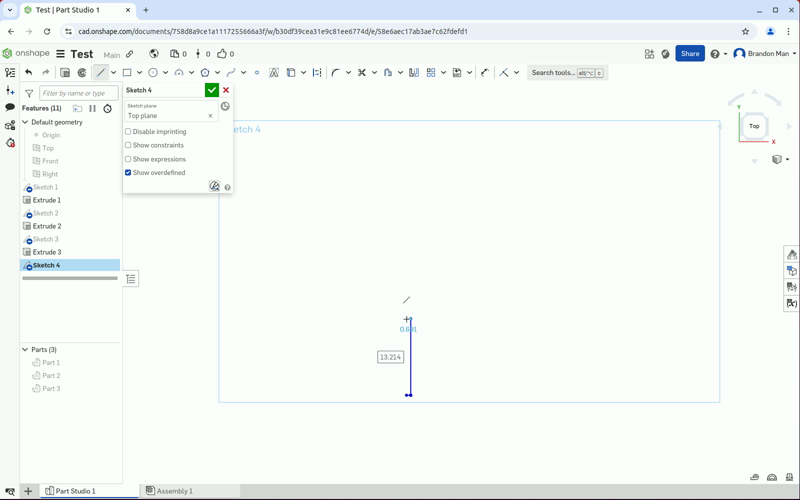
scroll(6)
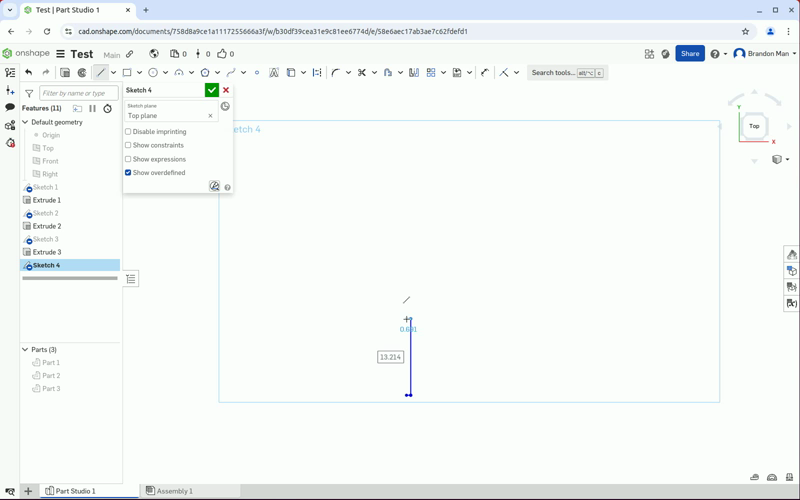
scroll(6)
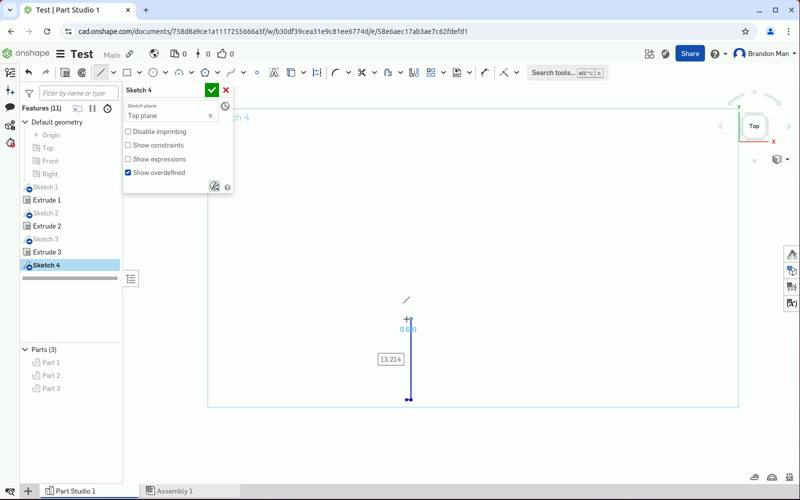
scroll(6)
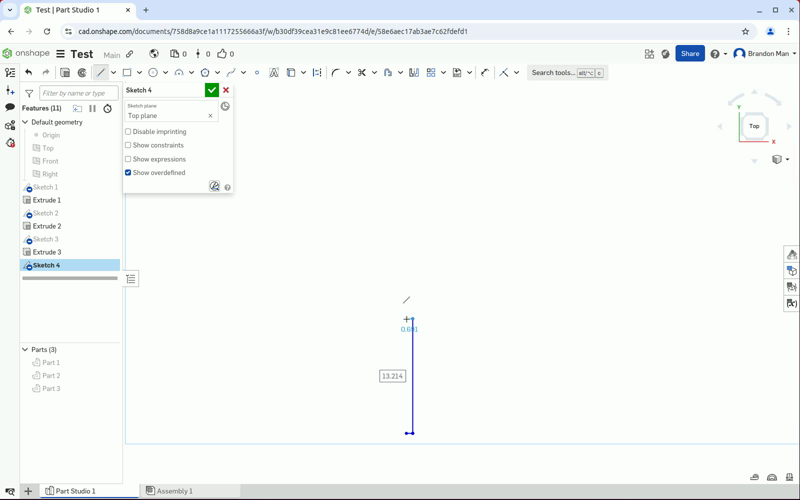
scroll(6)
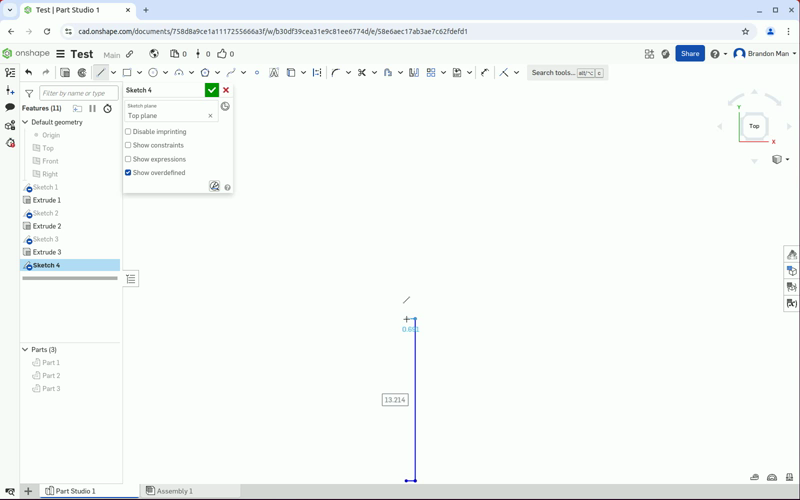
scroll(6)
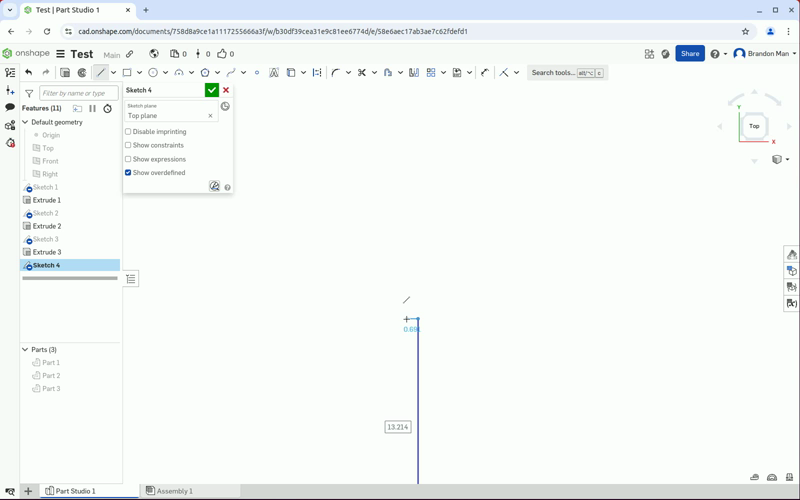
scroll(6)
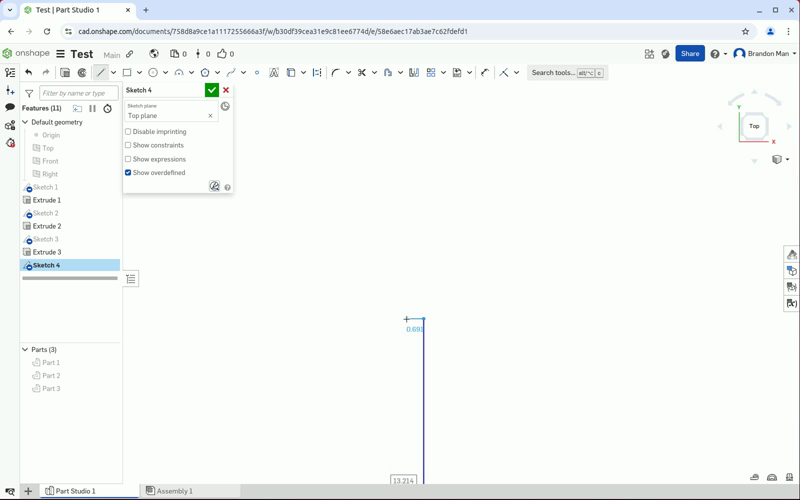
scroll(6)
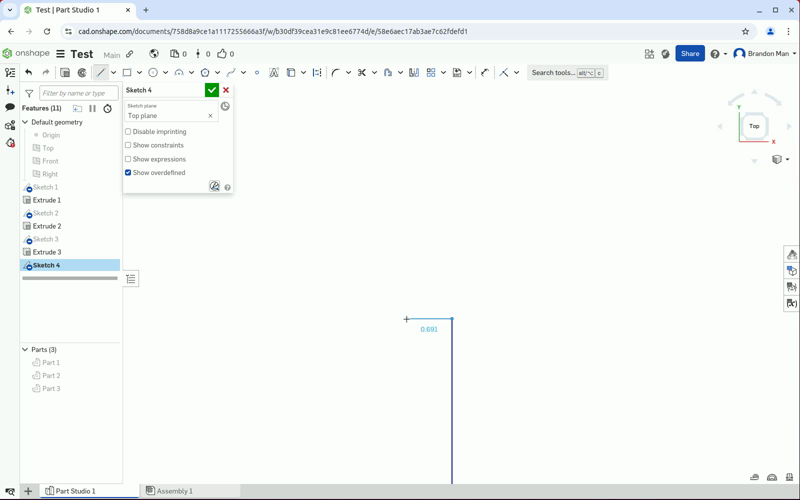
click(406, 318)
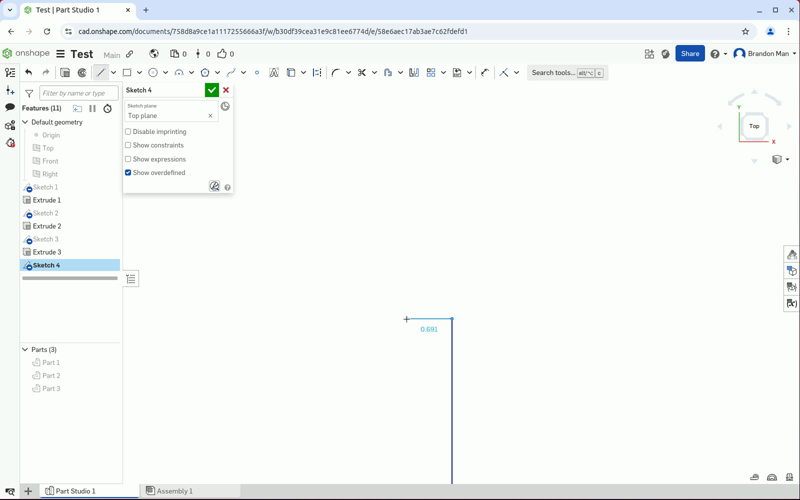
scroll(-6)
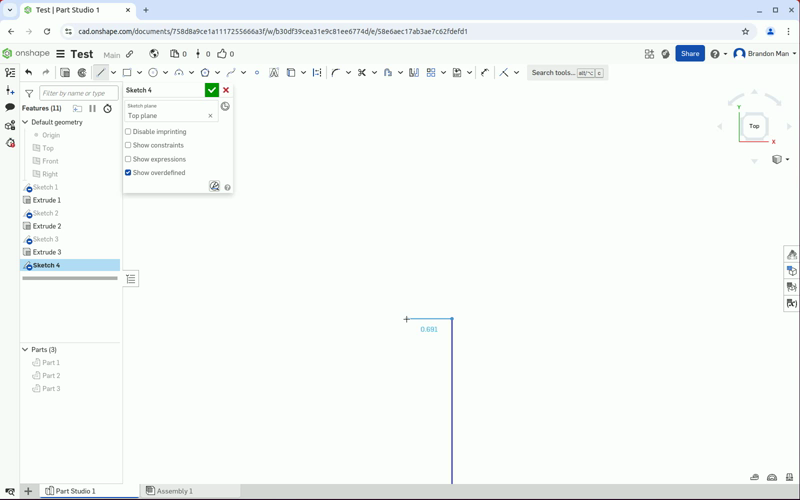
scroll(-6)
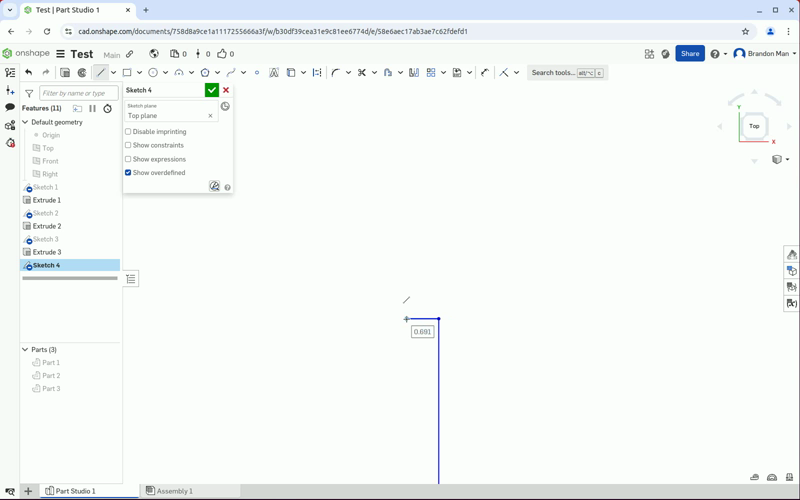
scroll(-6)
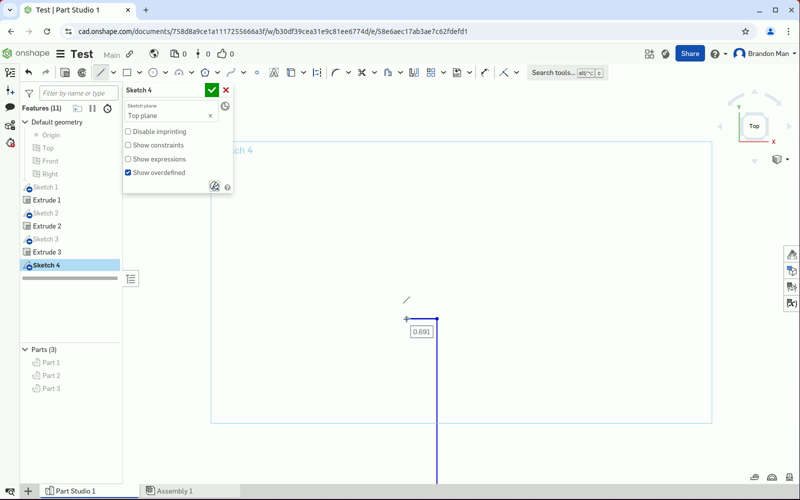
scroll(-6)
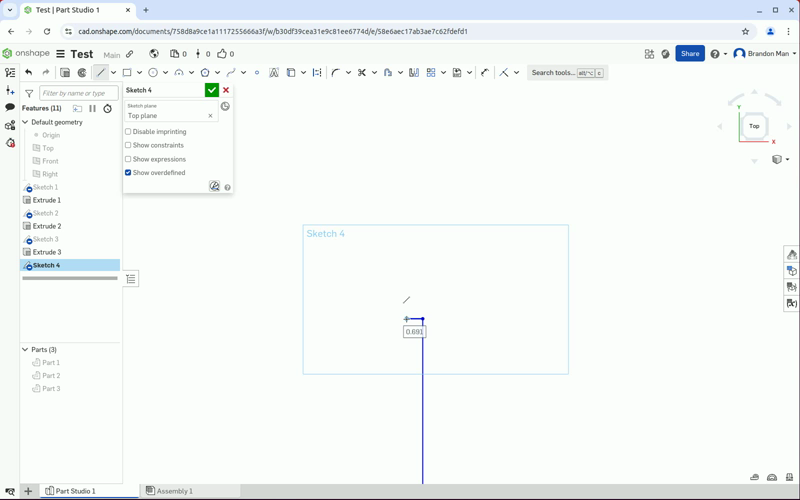
scroll(-6)
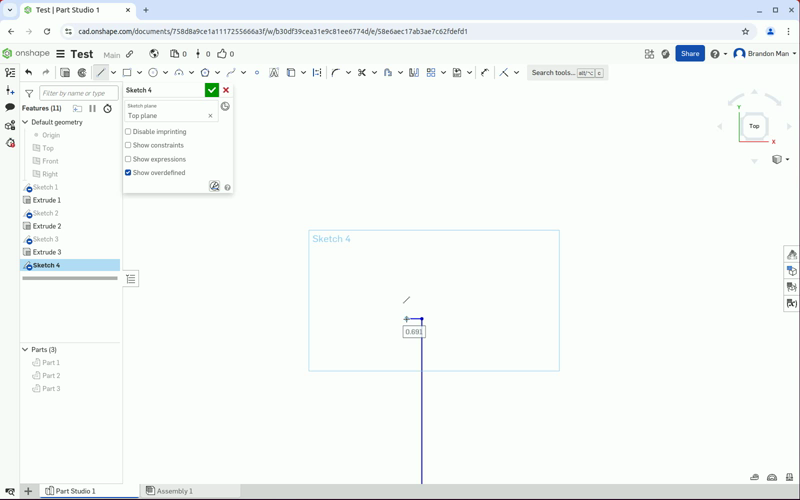
scroll(-6)
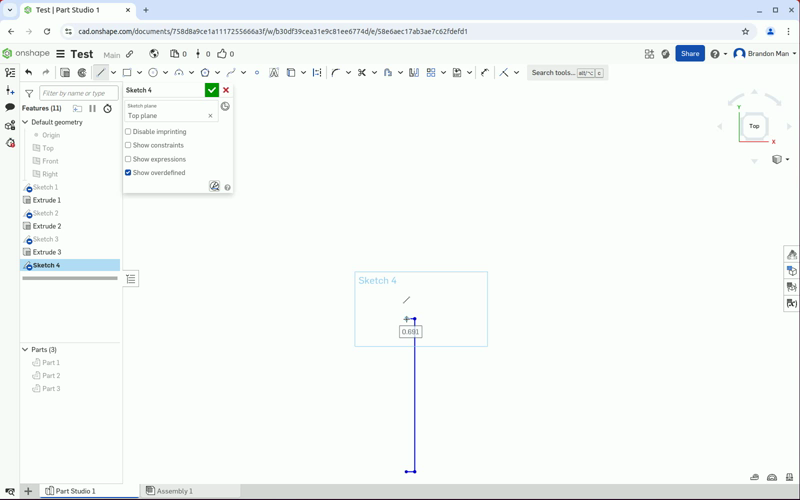
scroll(-6)
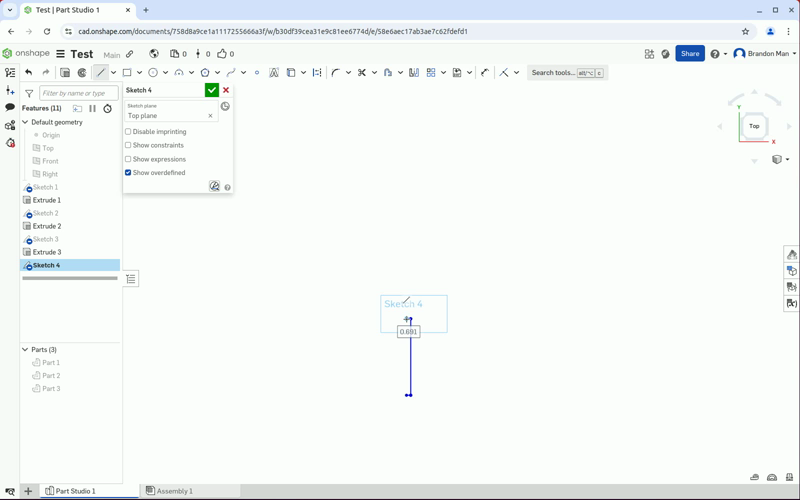
key_up(shift)
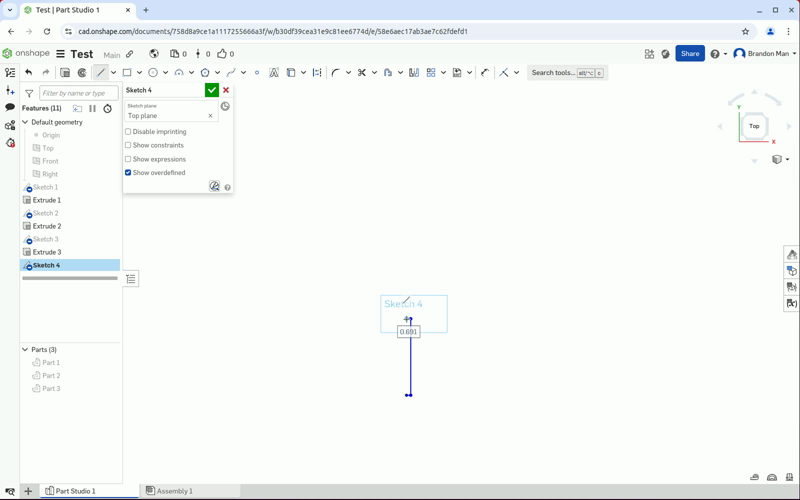
key_down(shift)
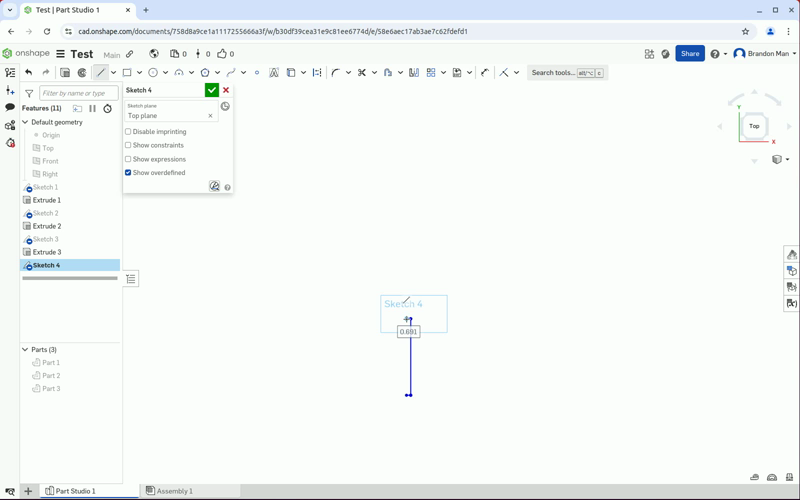
mouse_move(406, 395)
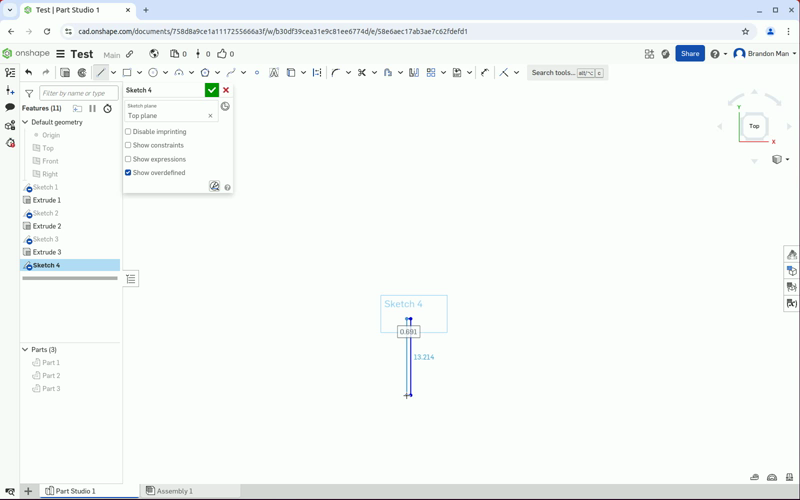
scroll(6)
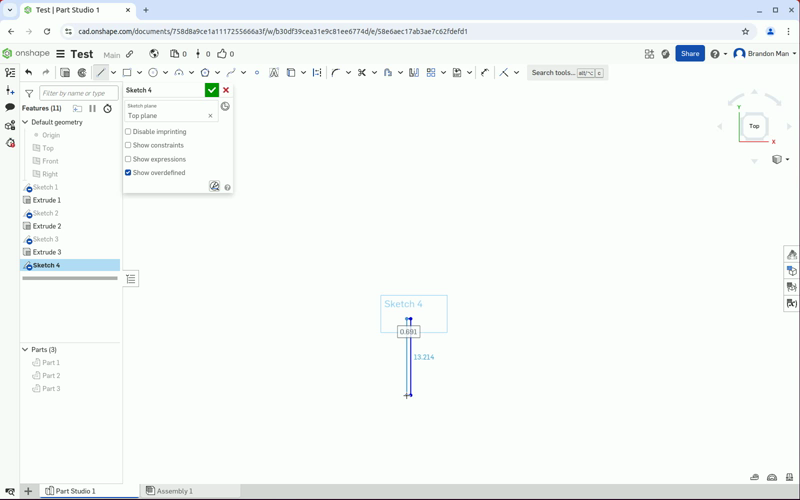
scroll(6)
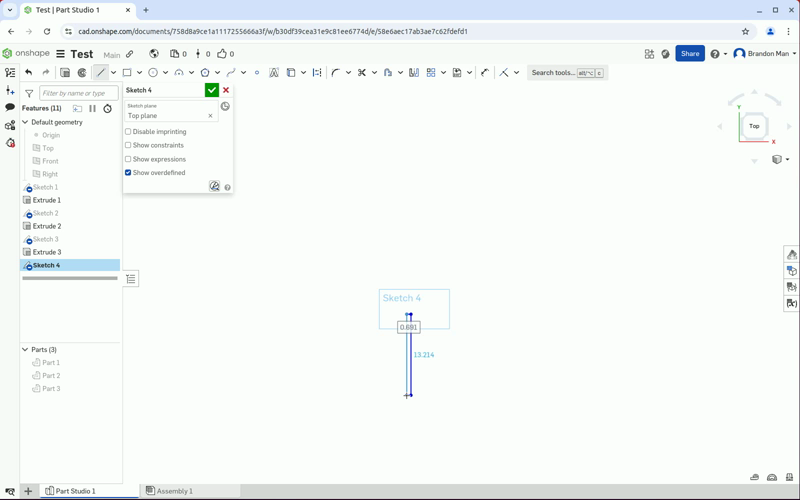
scroll(6)
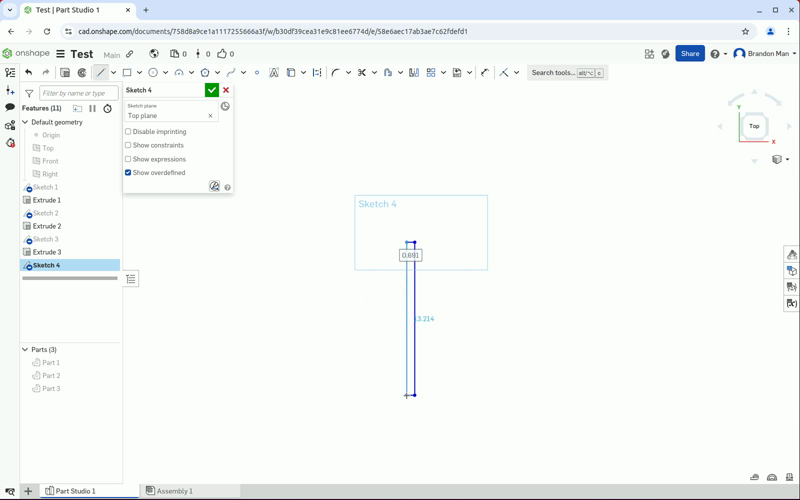
scroll(6)
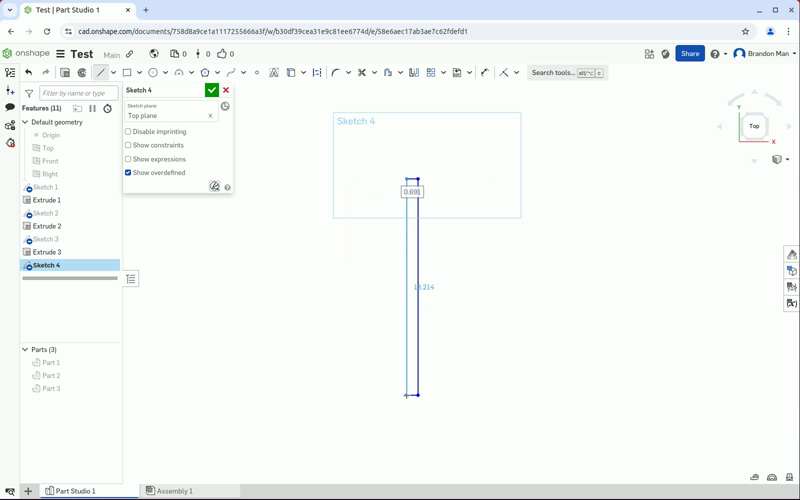
scroll(6)
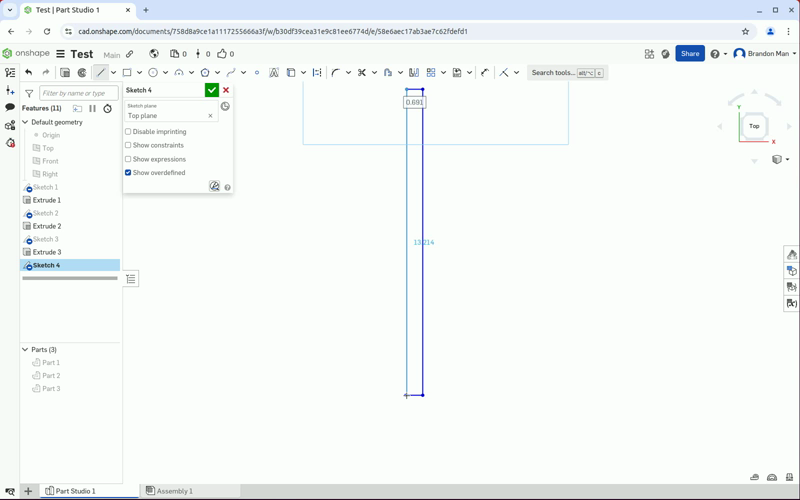
scroll(6)
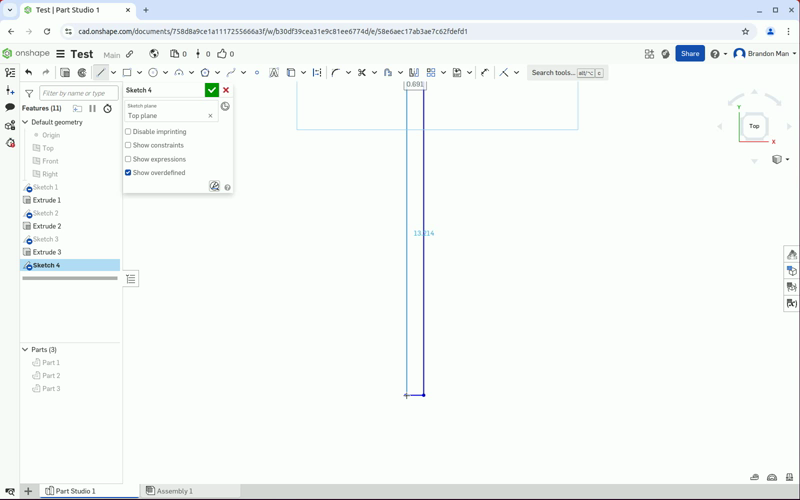
scroll(6)
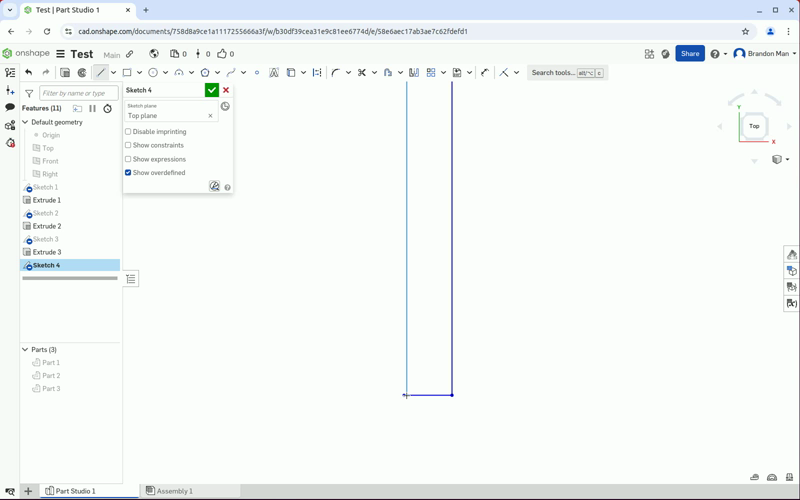
key_up(shift)
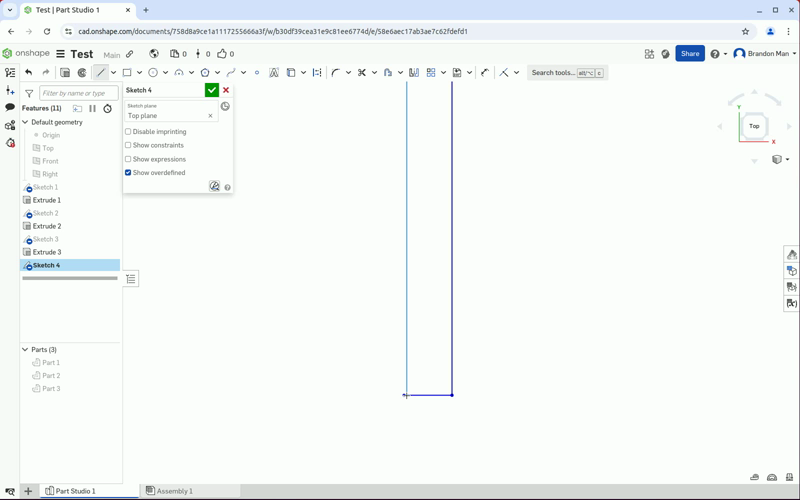
click(406, 395)
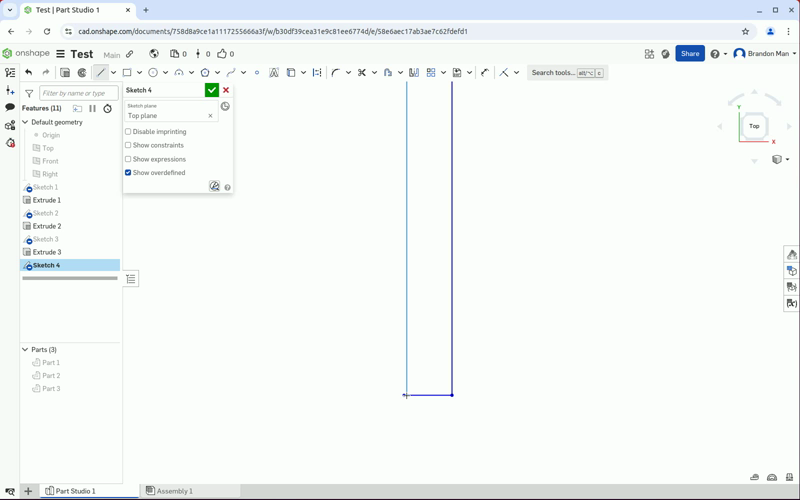
scroll(-6)
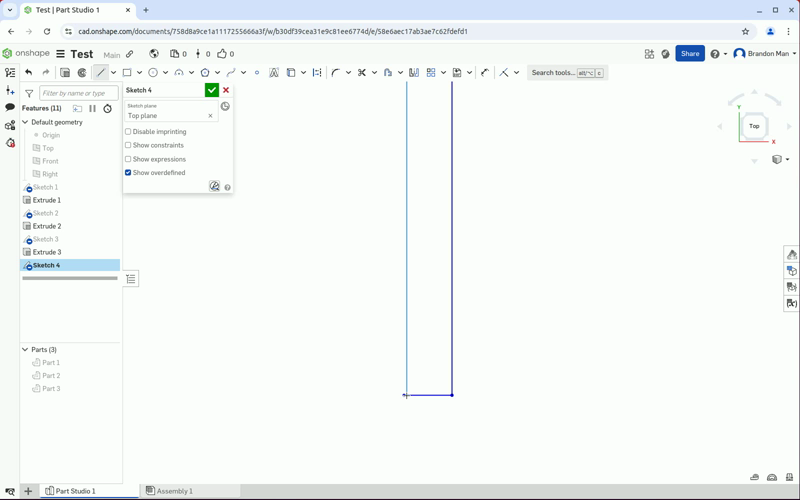
scroll(-6)
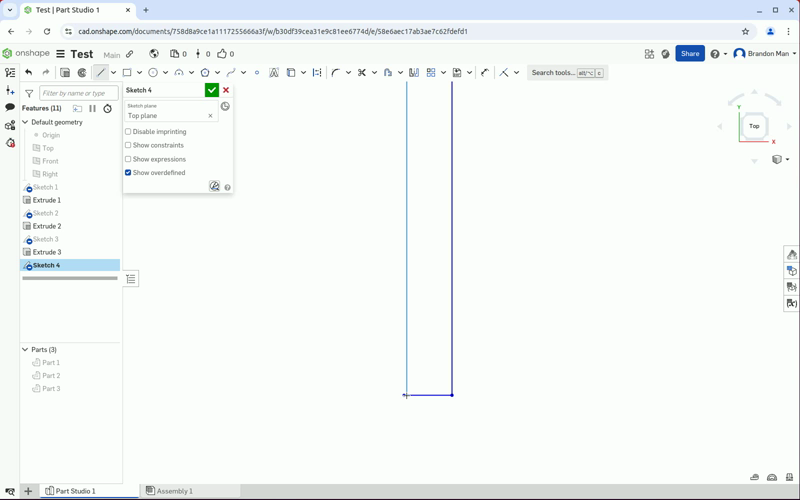
scroll(-6)
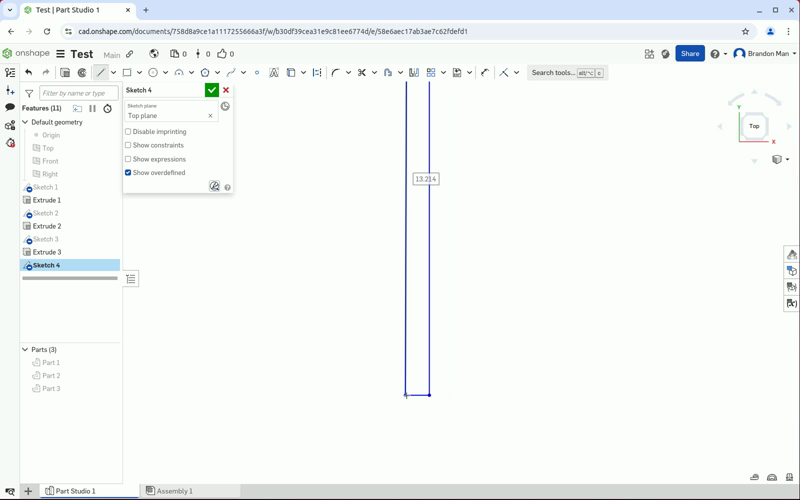
scroll(-6)
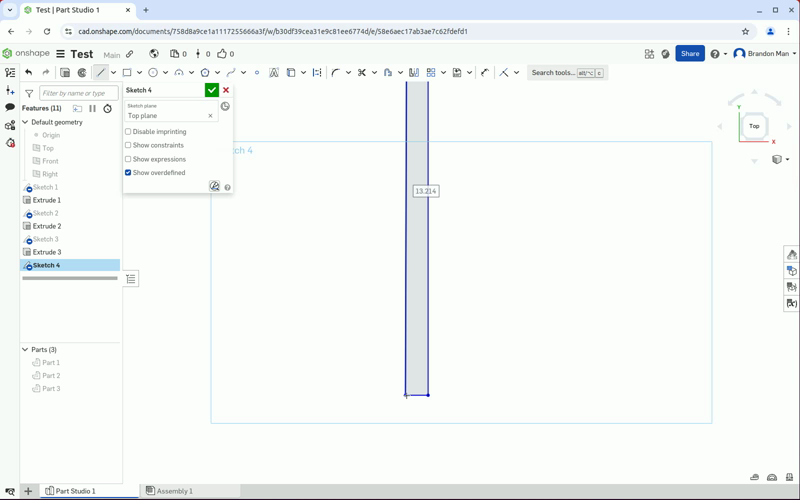
scroll(-6)
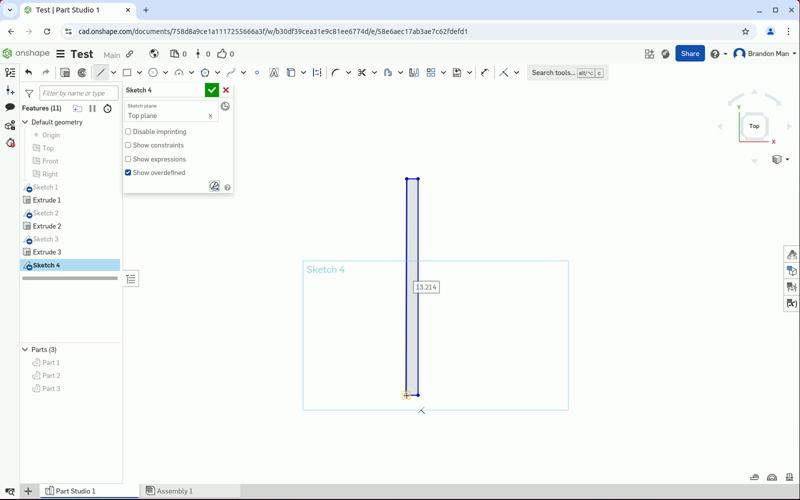
scroll(-6)
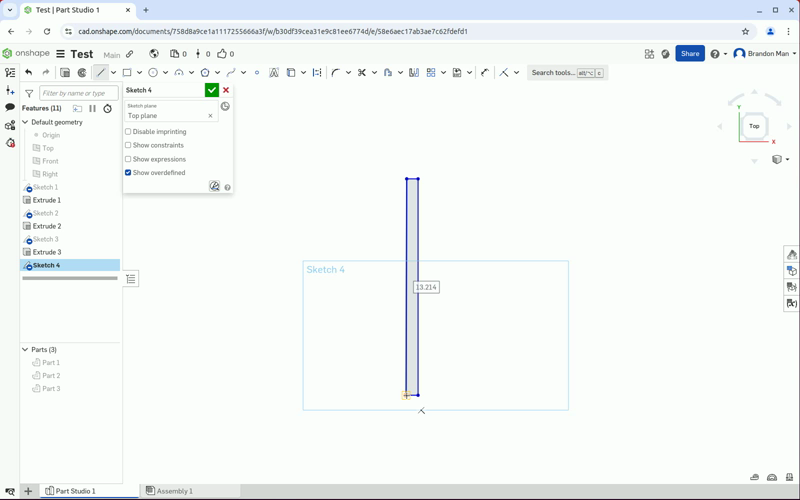
scroll(-6)
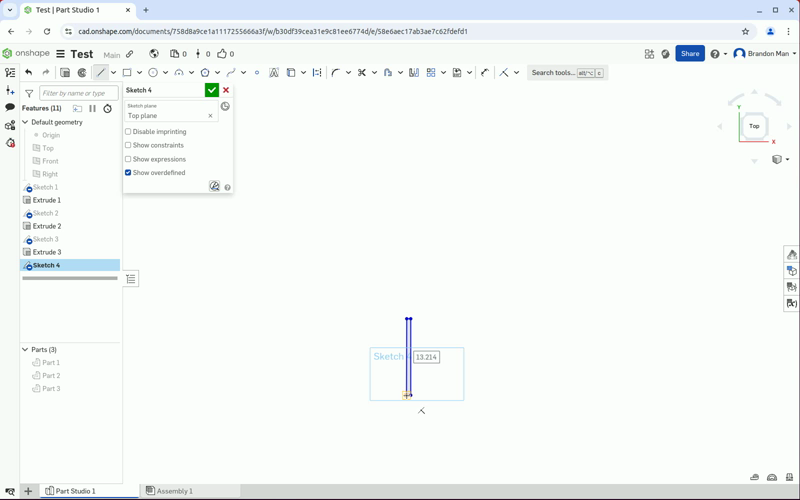
key(esc)
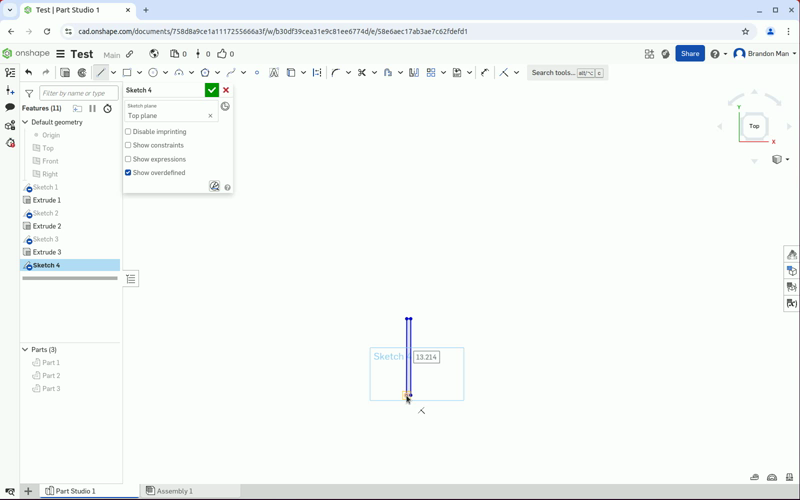
mouse_move(408, 337)
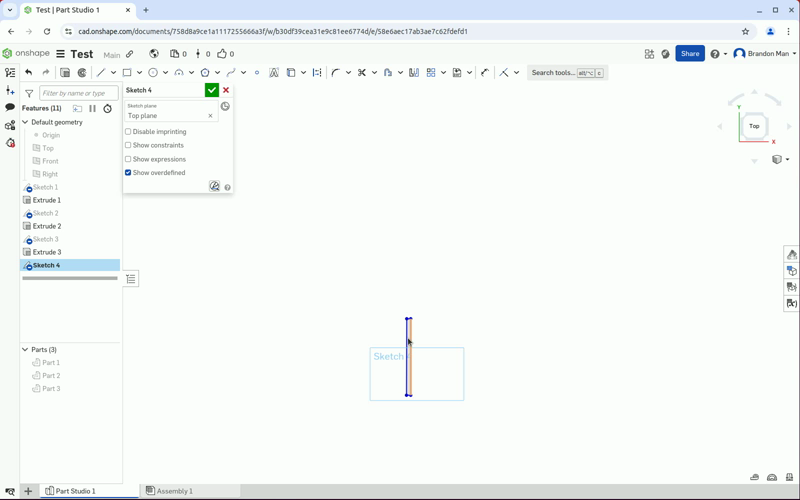
scroll(6)
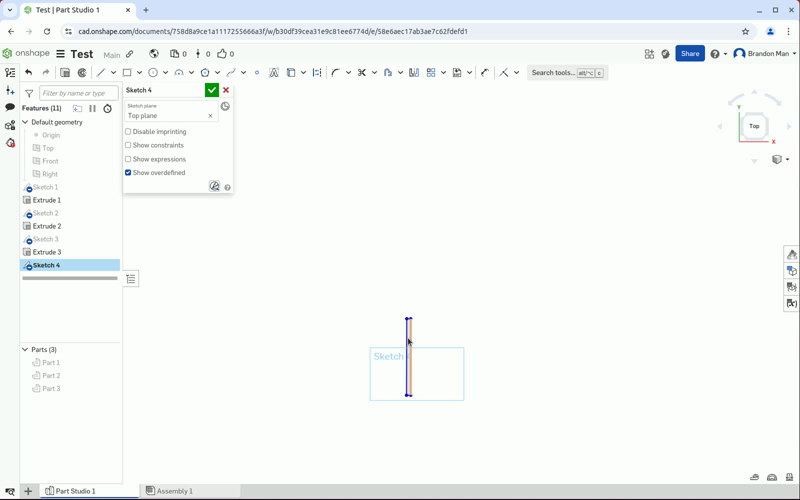
scroll(6)
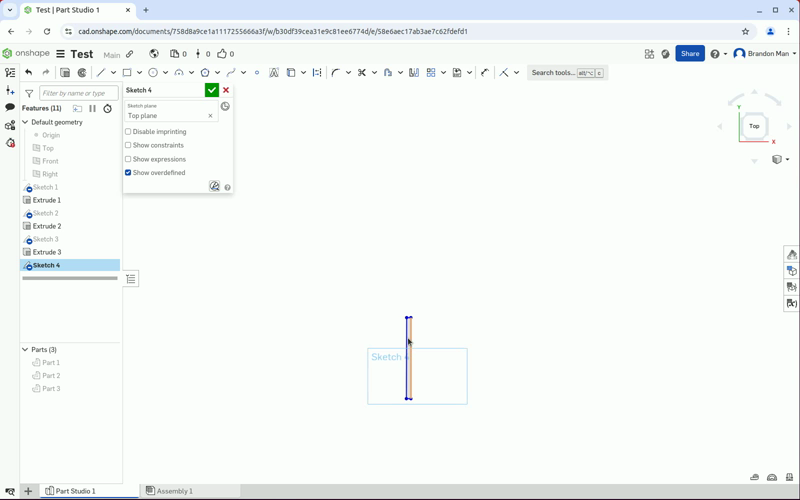
scroll(6)
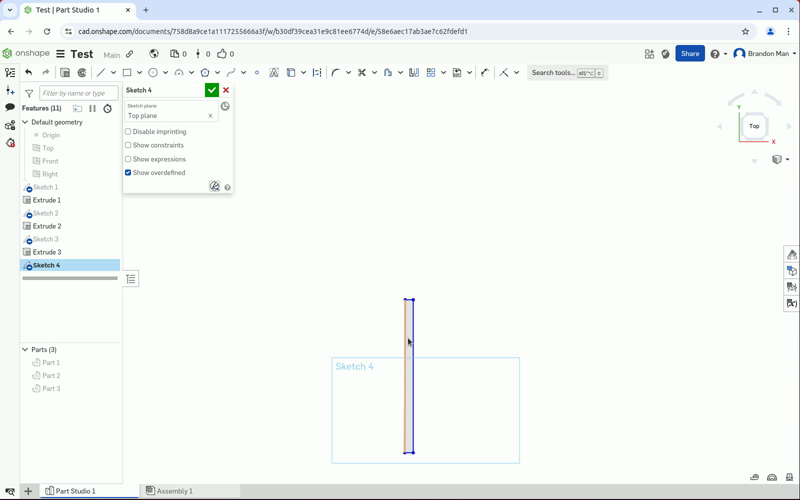
scroll(6)
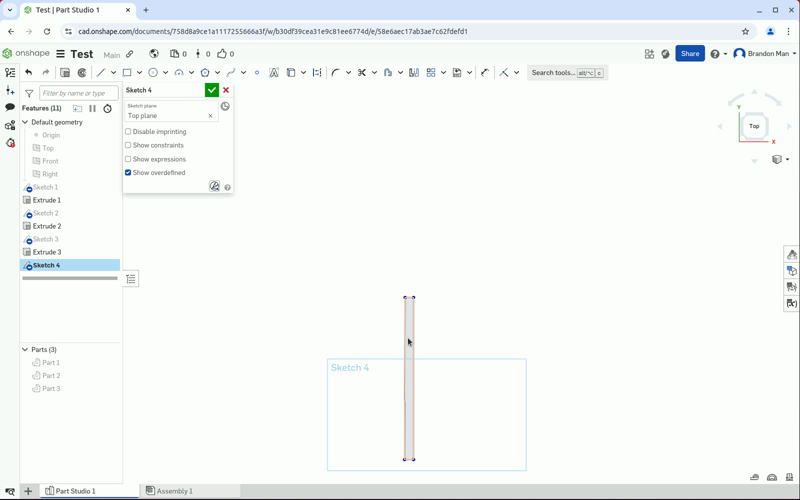
scroll(6)
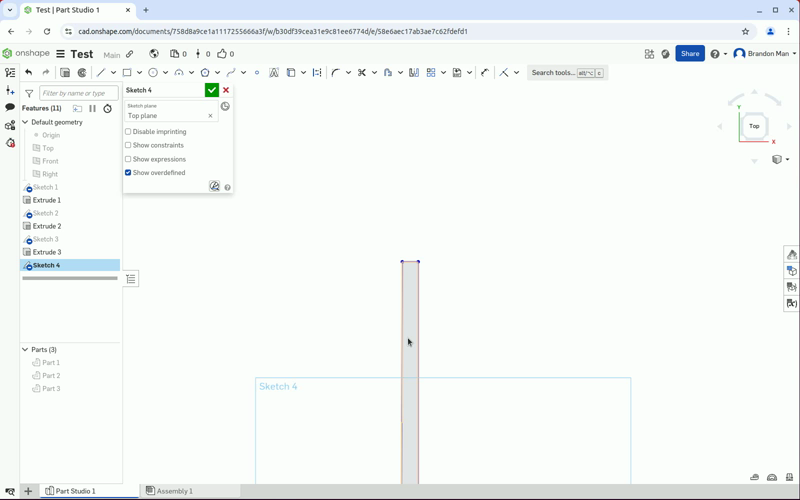
scroll(6)
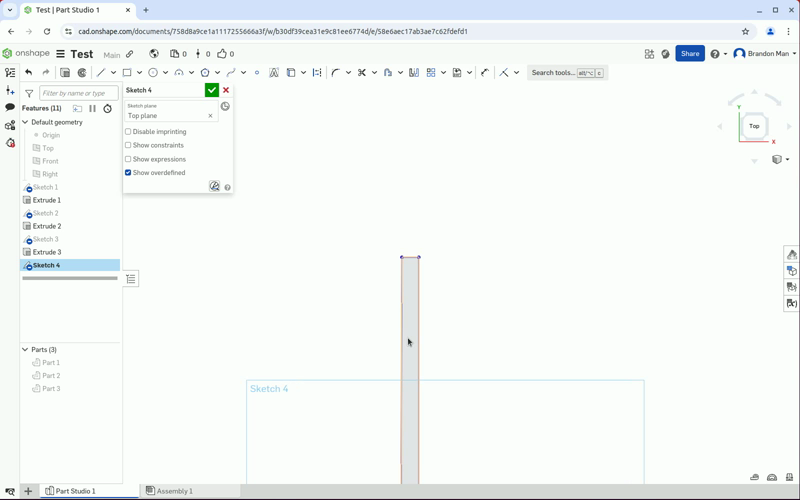
scroll(6)
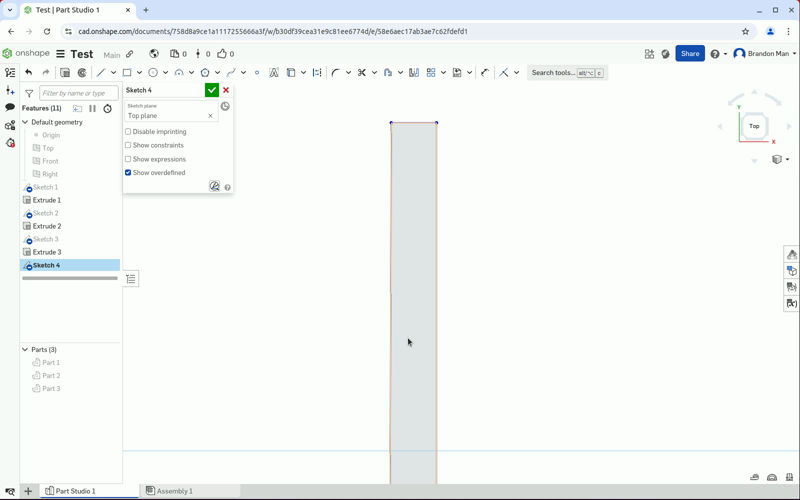
click(408, 337)
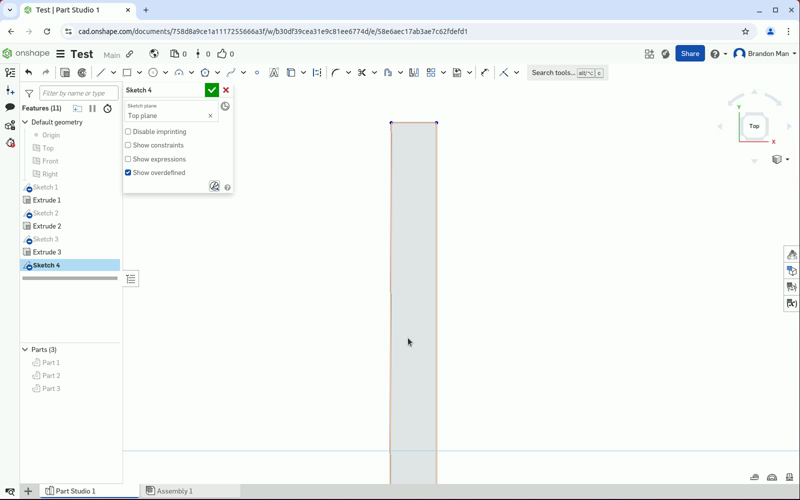
scroll(-6)
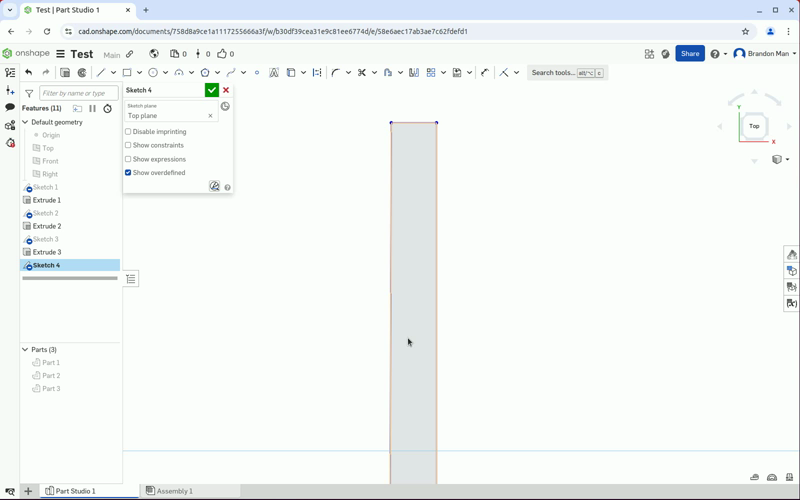
scroll(-6)
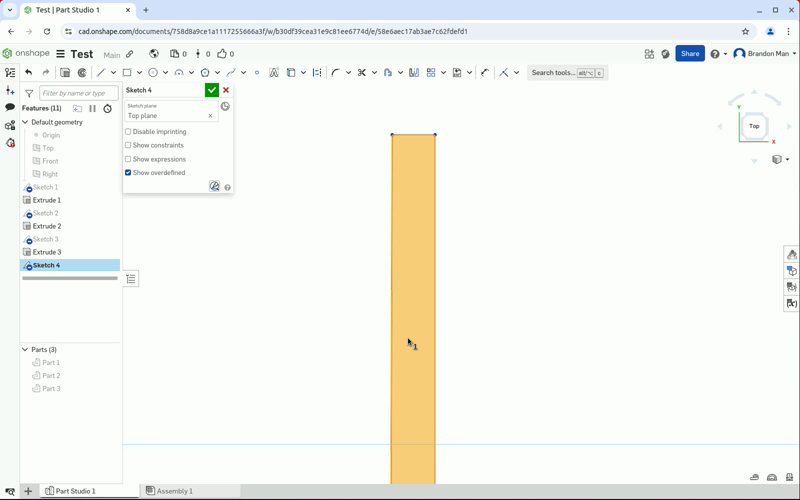
scroll(-6)
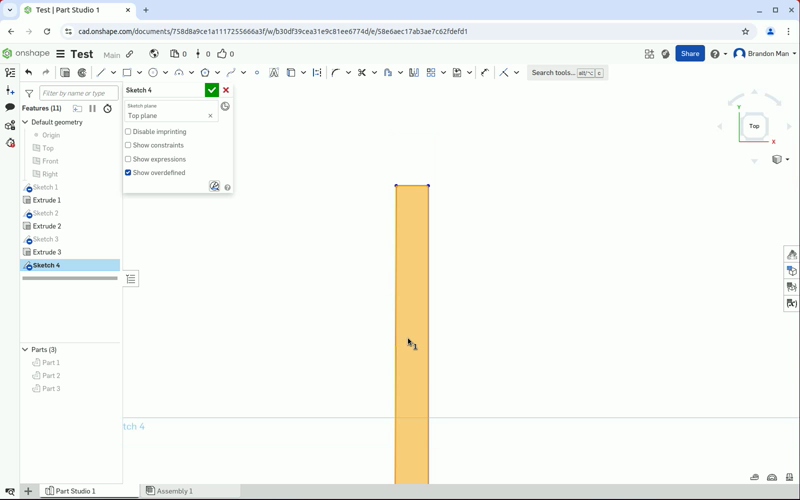
scroll(-6)
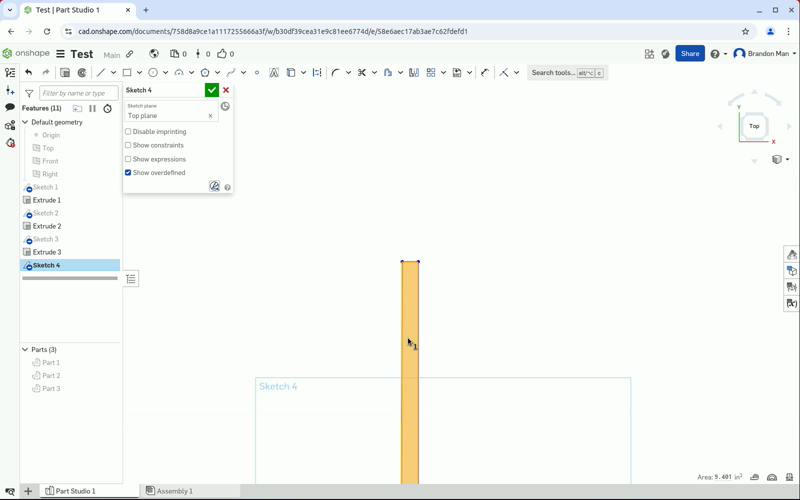
scroll(-6)
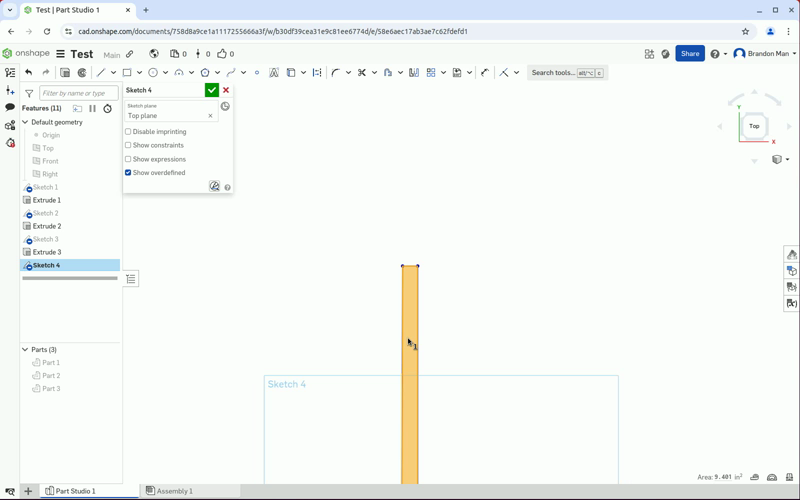
scroll(-6)
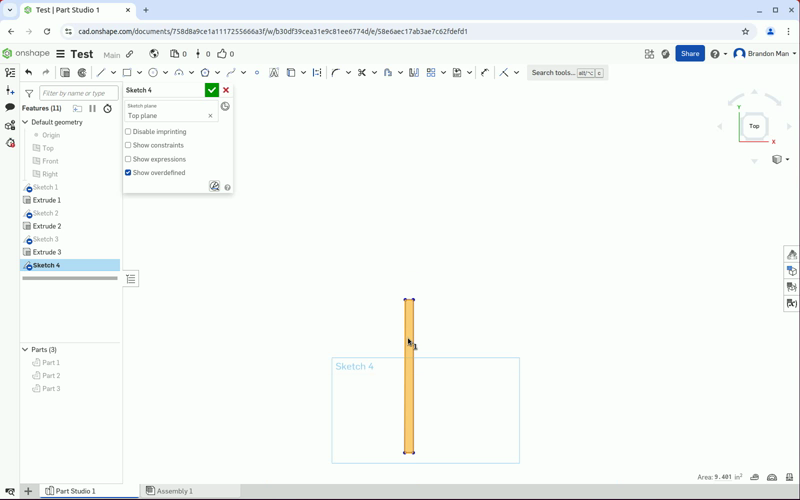
scroll(-6)
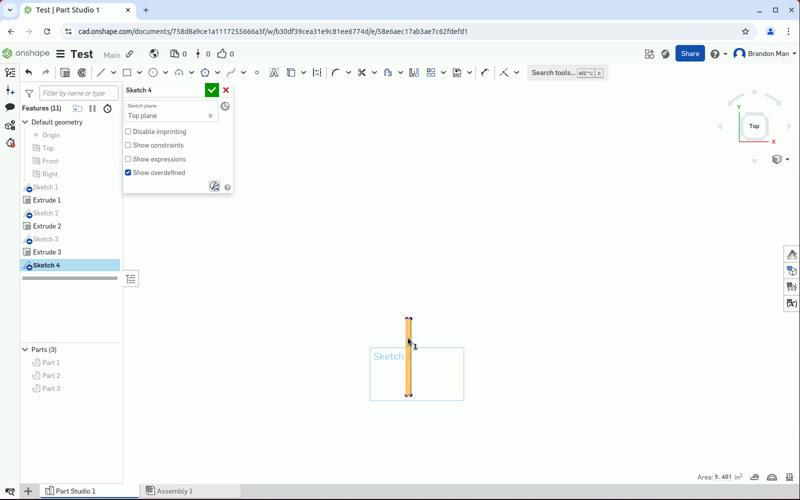
mouse_move(73, 352)
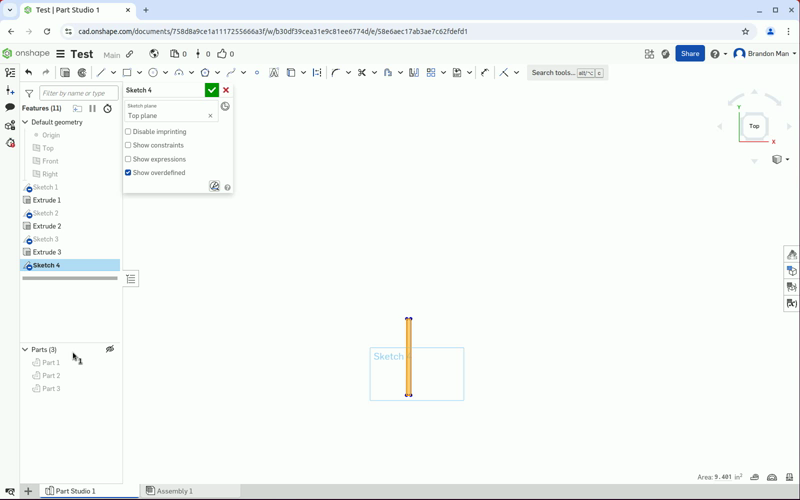
key(shift+y)
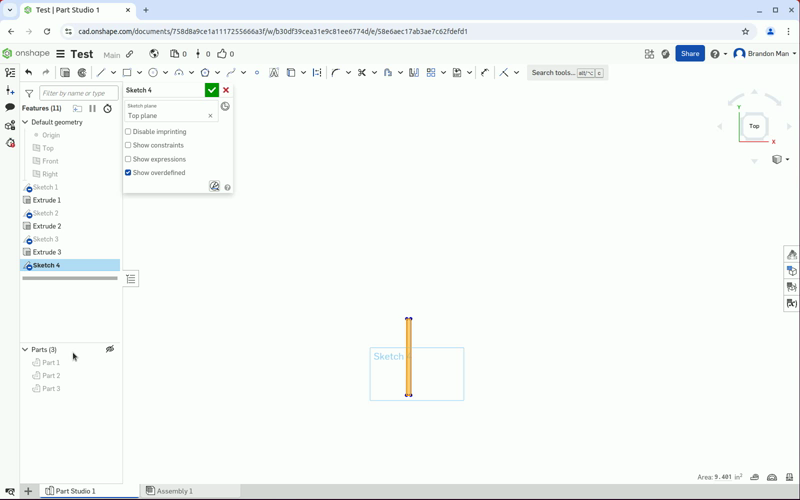
key(shift+e)
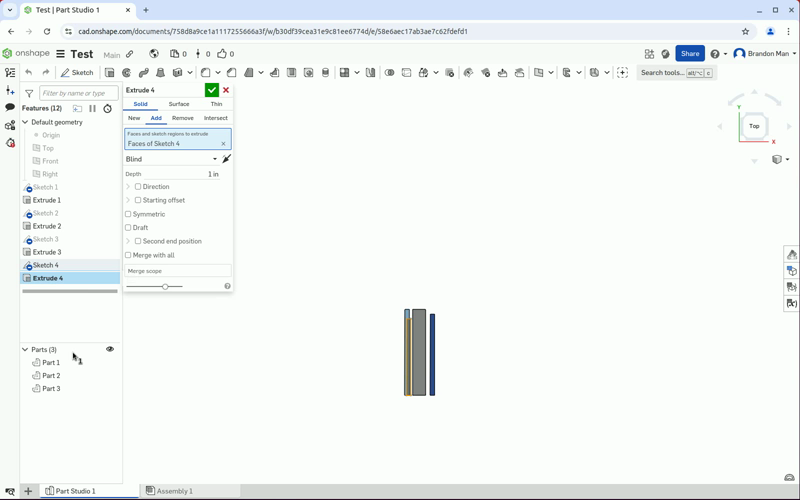
mouse_move(143, 106)
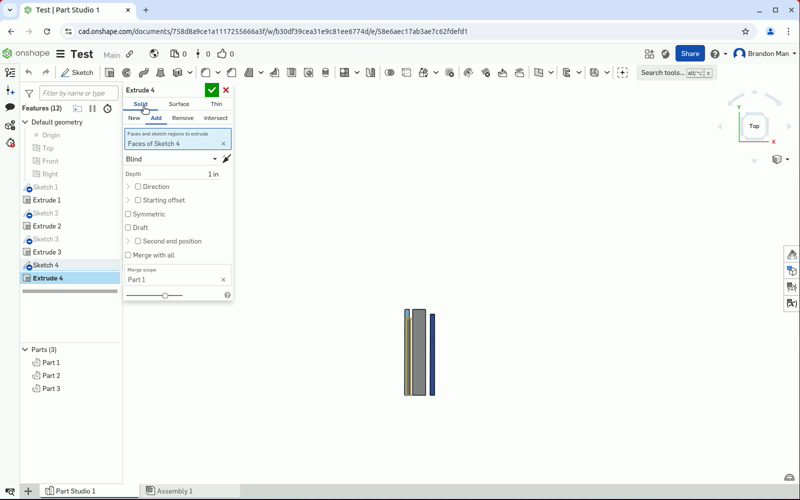
click(143, 106)
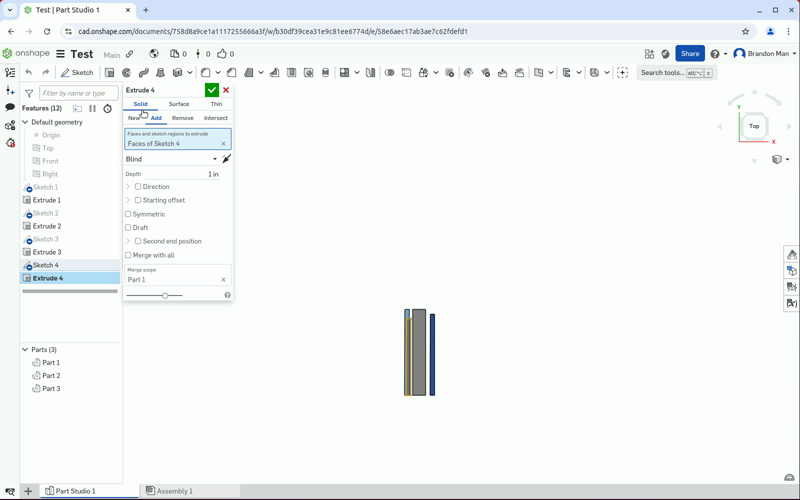
mouse_move(137, 120)
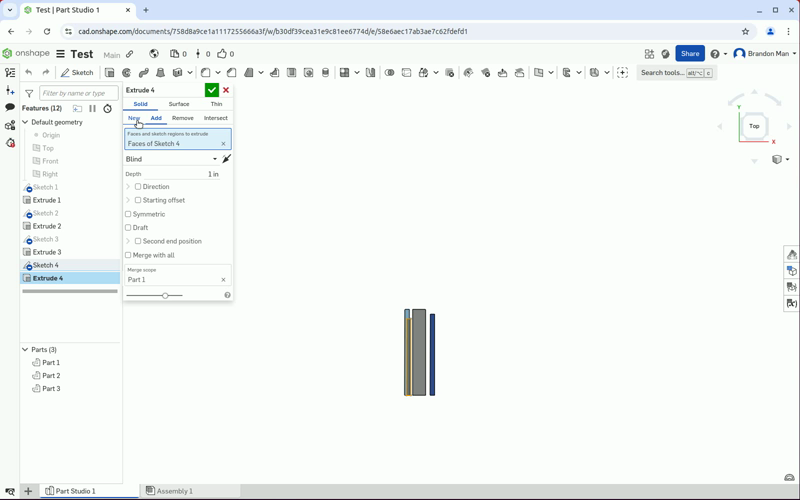
click(137, 120)
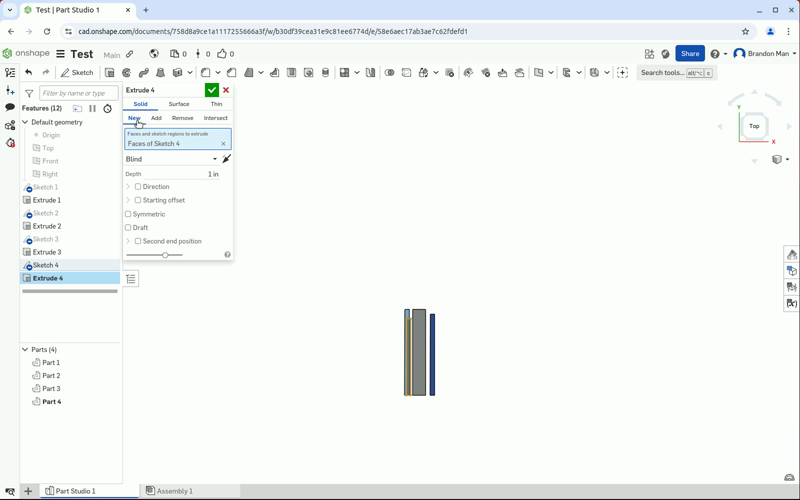
key(tab, 4)
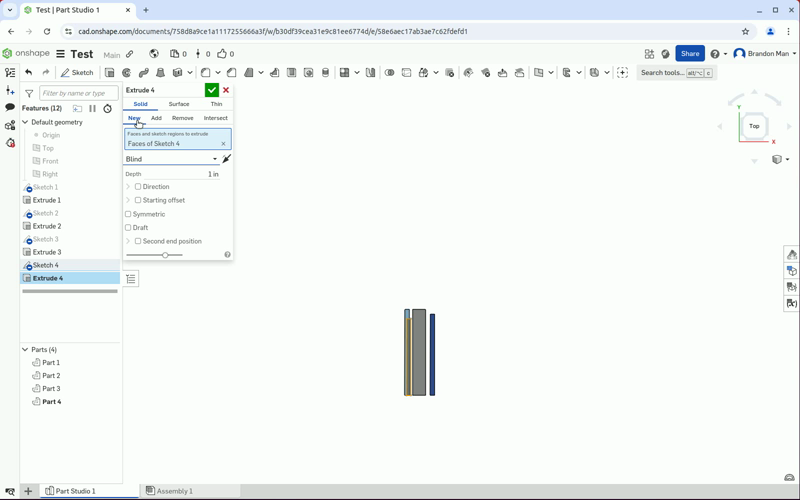
text(-0.722)
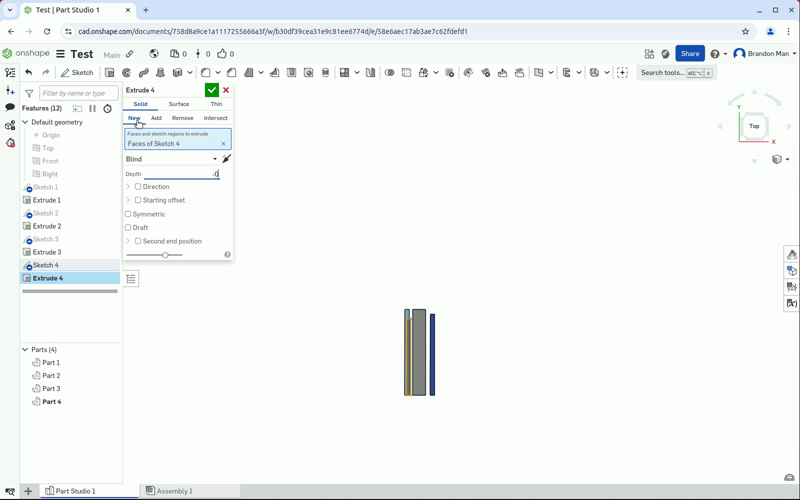
key(enter)
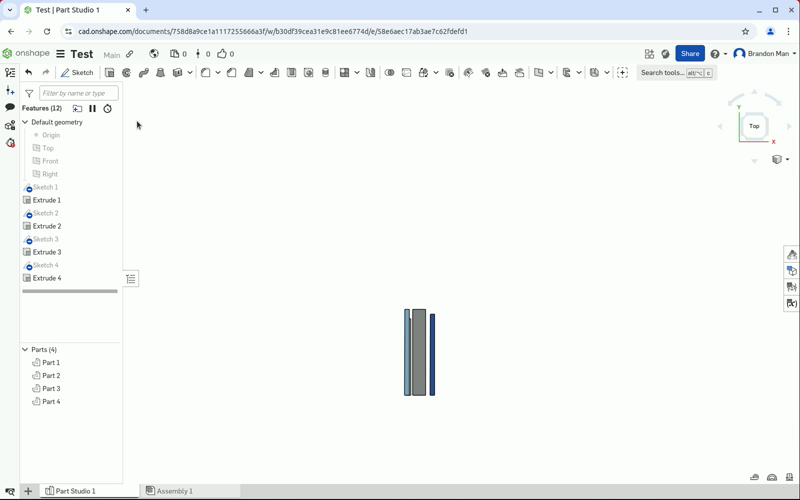
key(shift+h)
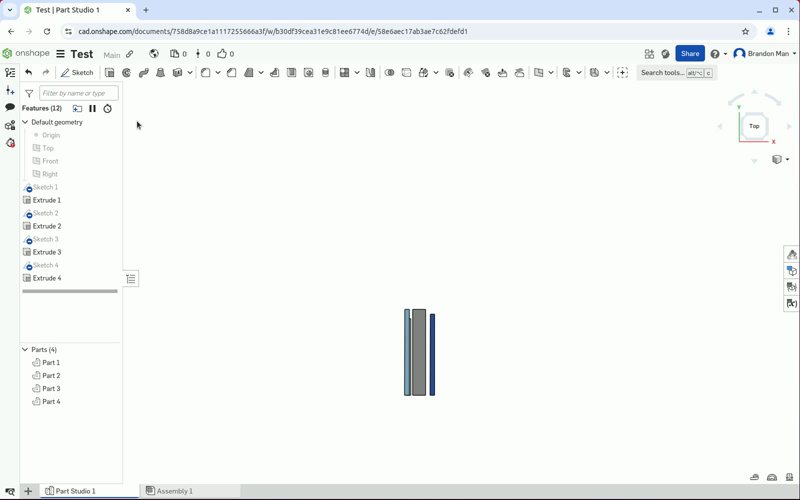
key(shift+h)
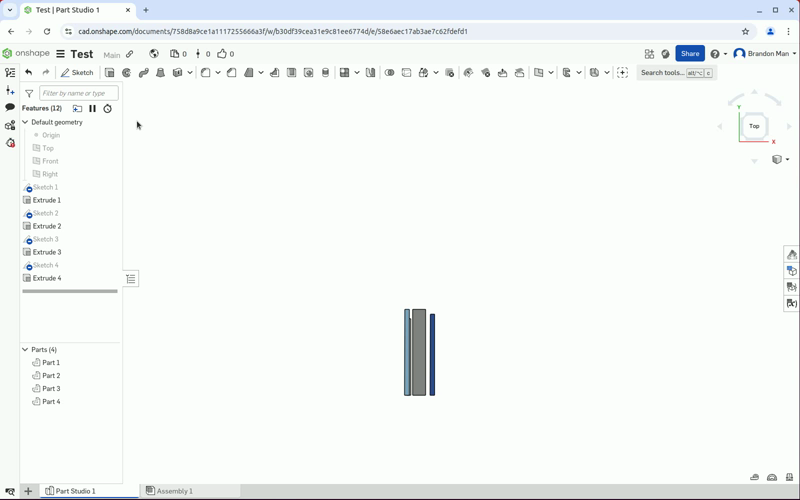
mouse_move(73, 189)
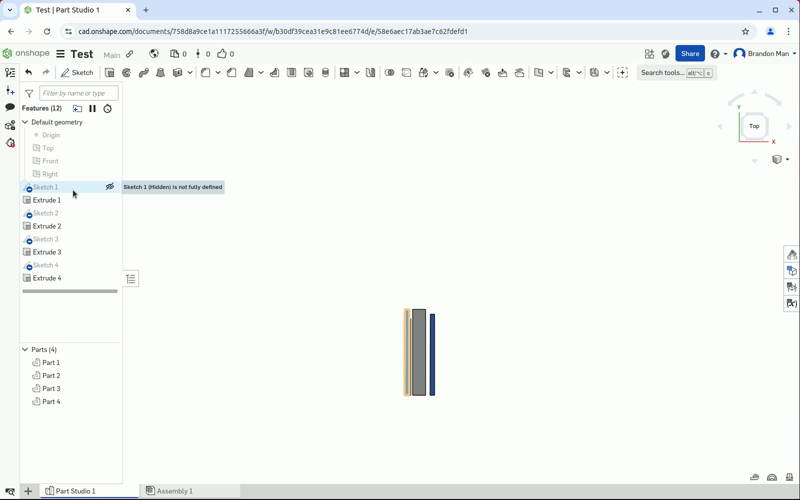
click(73, 189)
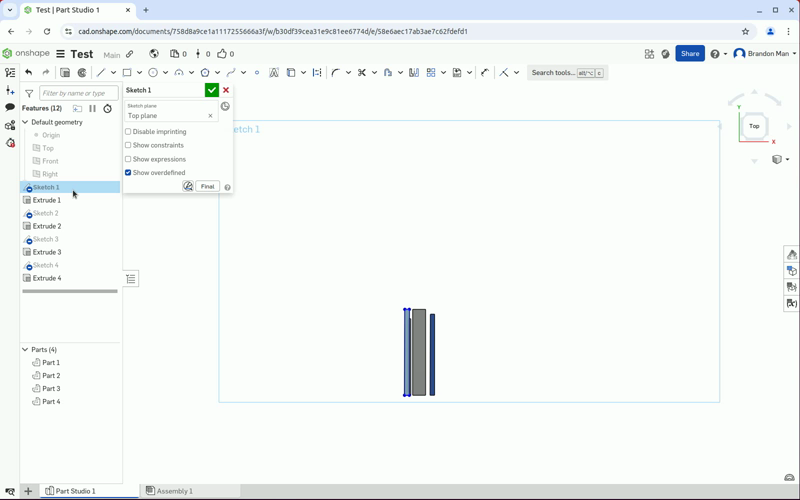
mouse_move(229, 92)
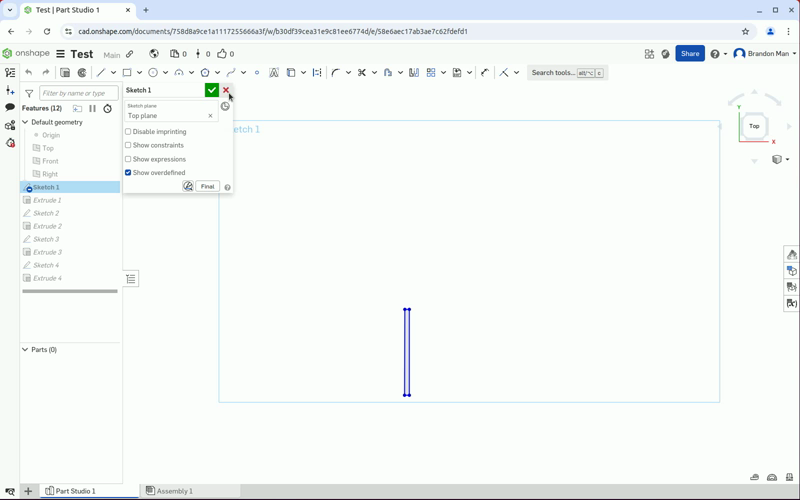
click(229, 92)
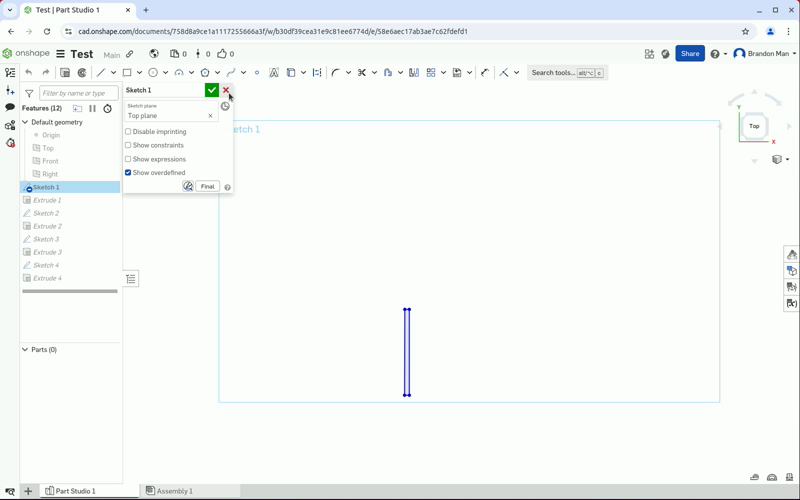
key(shift+s)
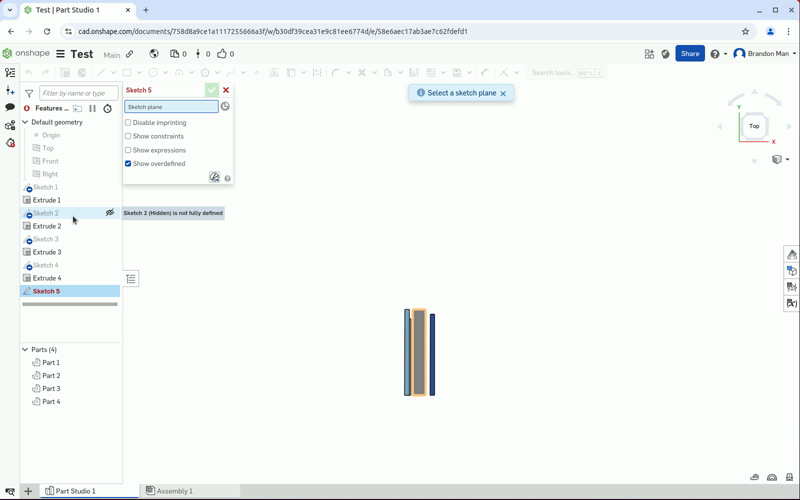
scroll(3)
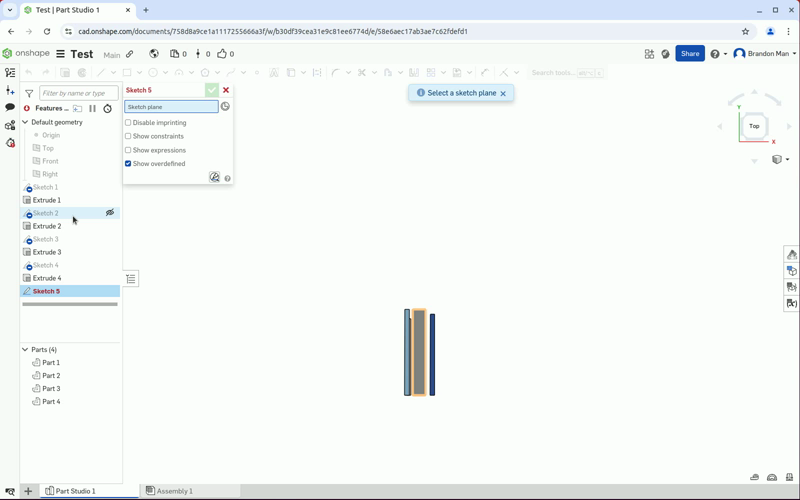
mouse_move(73, 150)
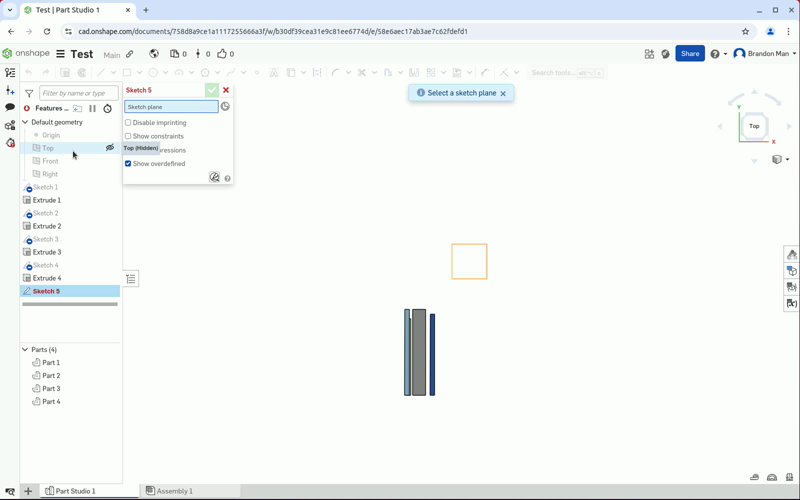
click(73, 150)
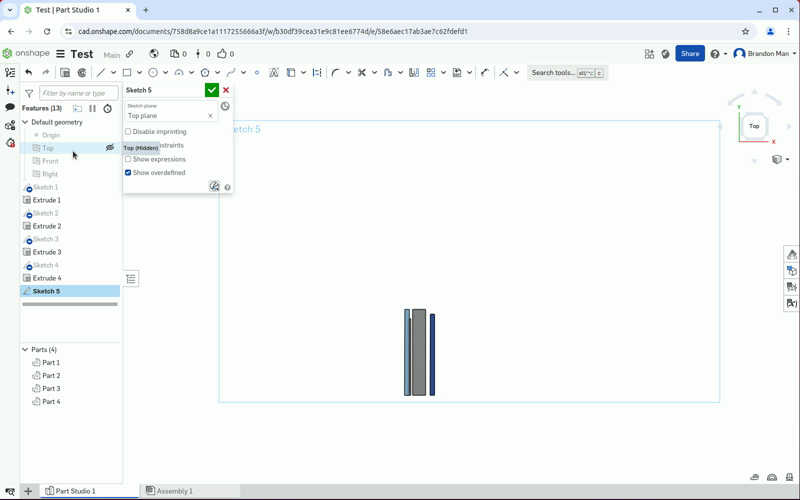
mouse_move(73, 352)
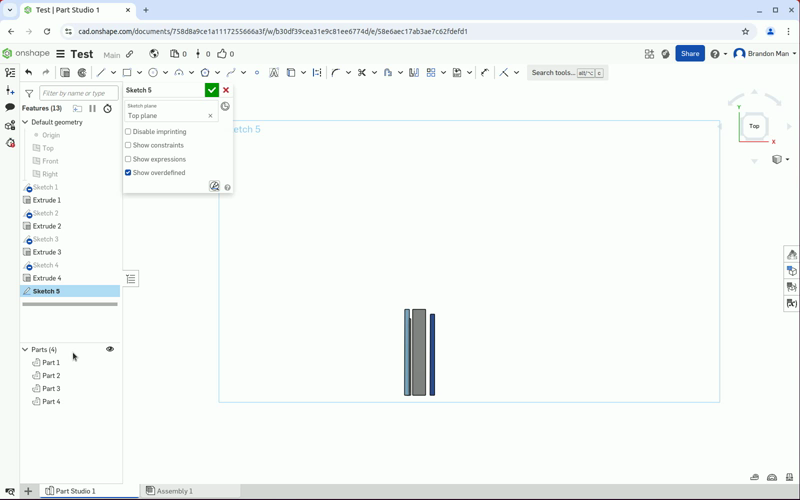
key(y)
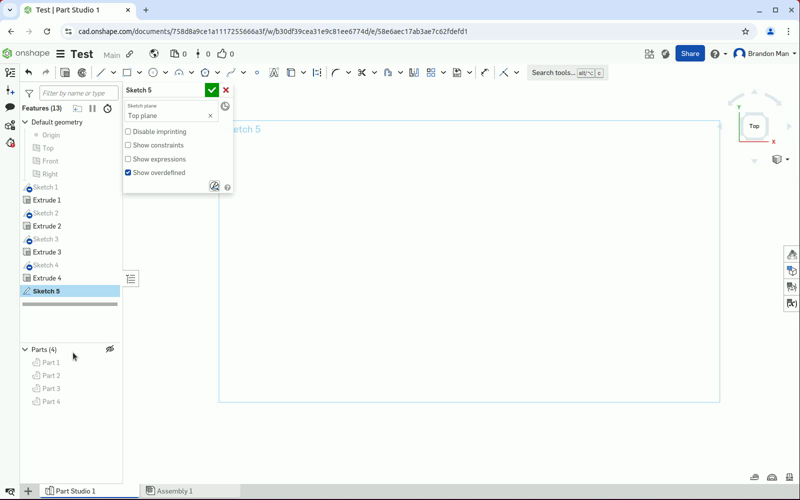
key(l)
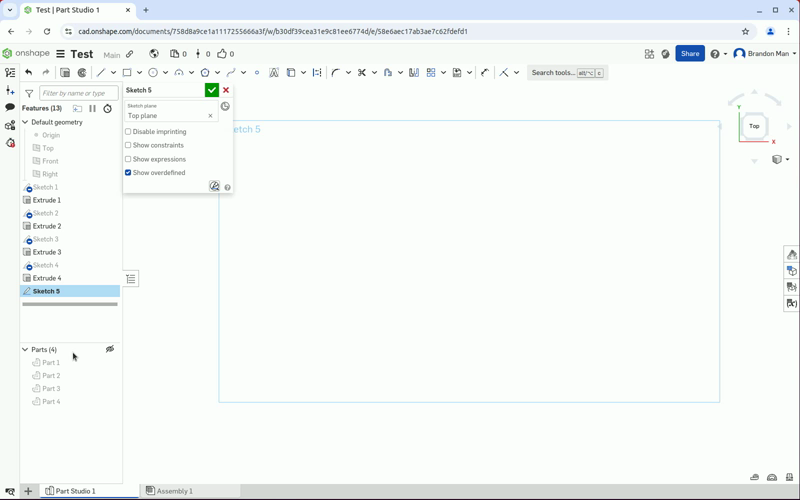
key_down(shift)
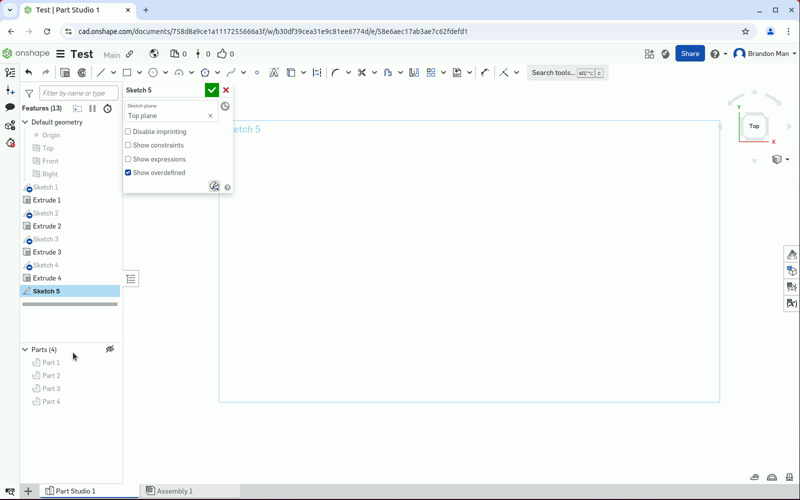
mouse_move(429, 395)
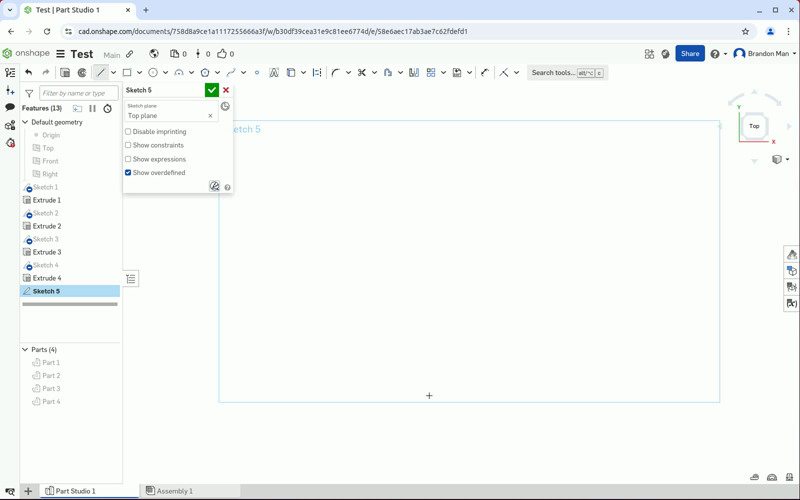
click(429, 395)
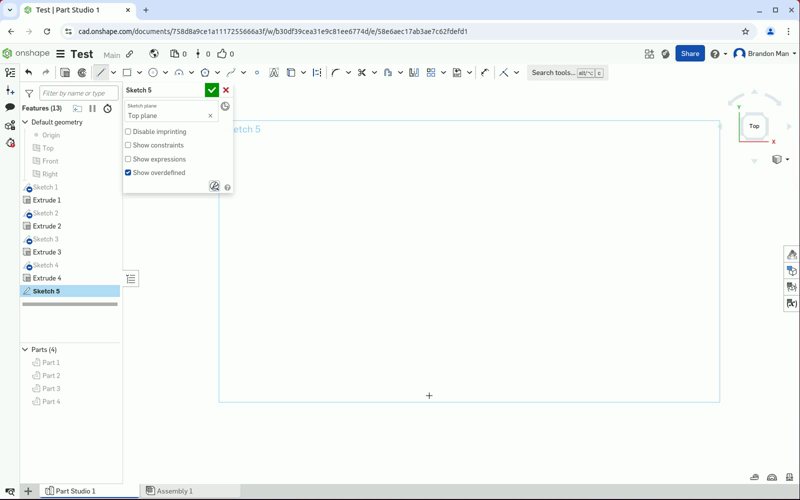
key_up(shift)
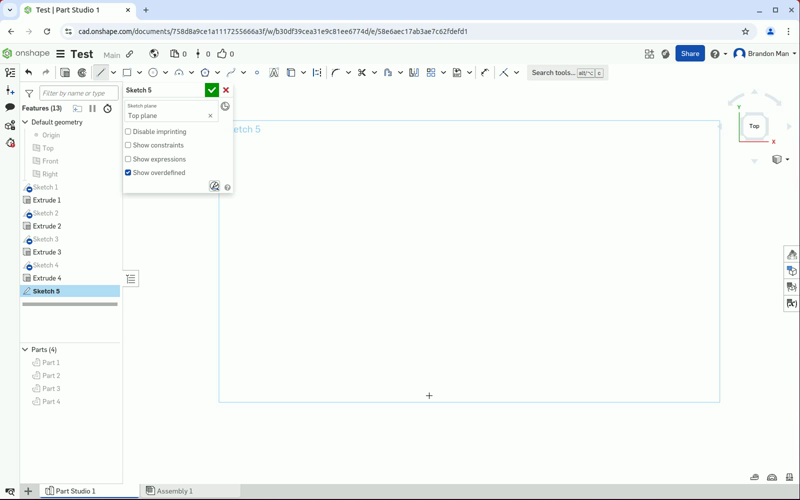
key_down(shift)
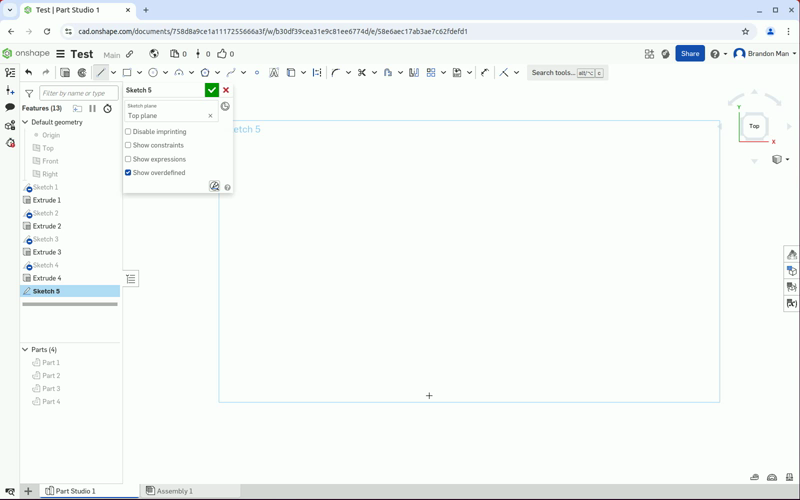
mouse_move(459, 395)
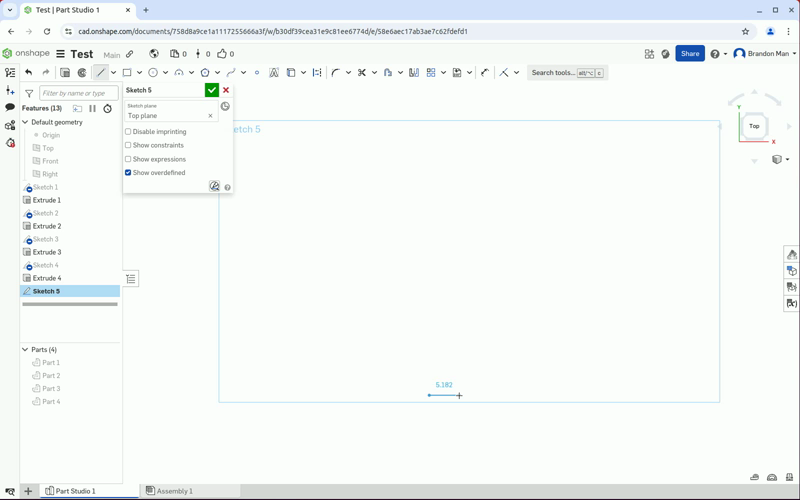
mouse_move(433, 395)
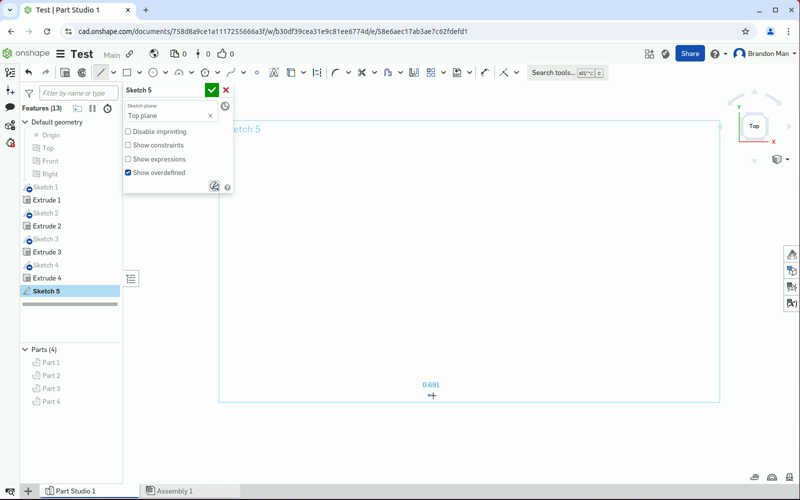
scroll(6)
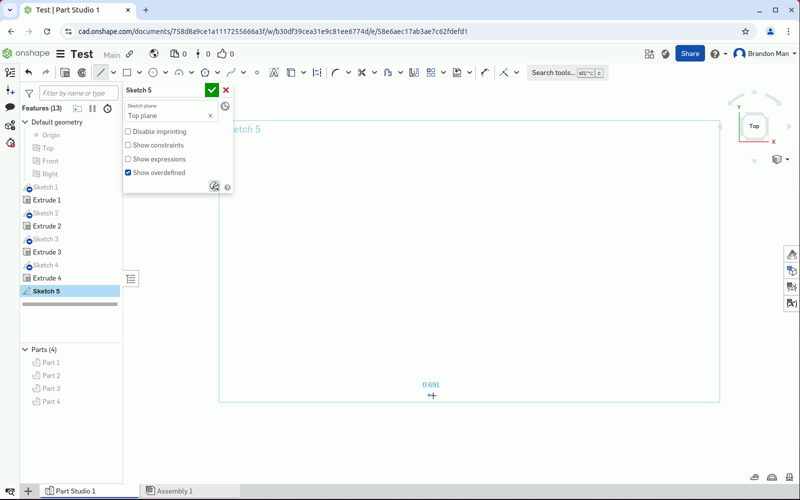
scroll(6)
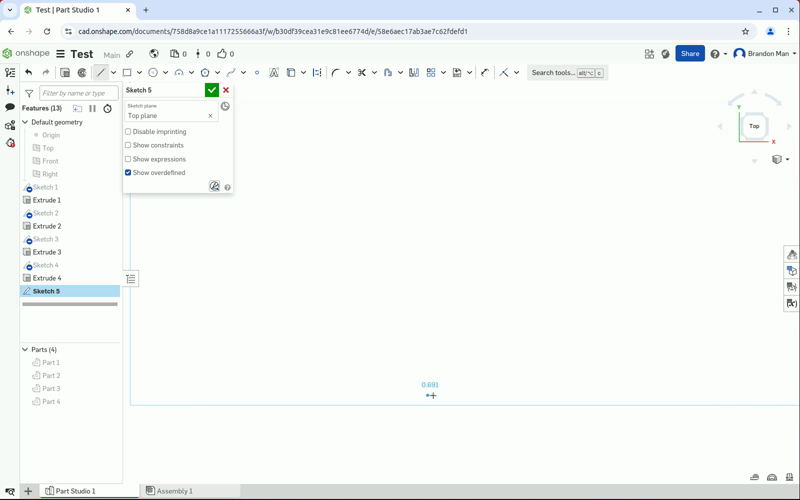
scroll(6)
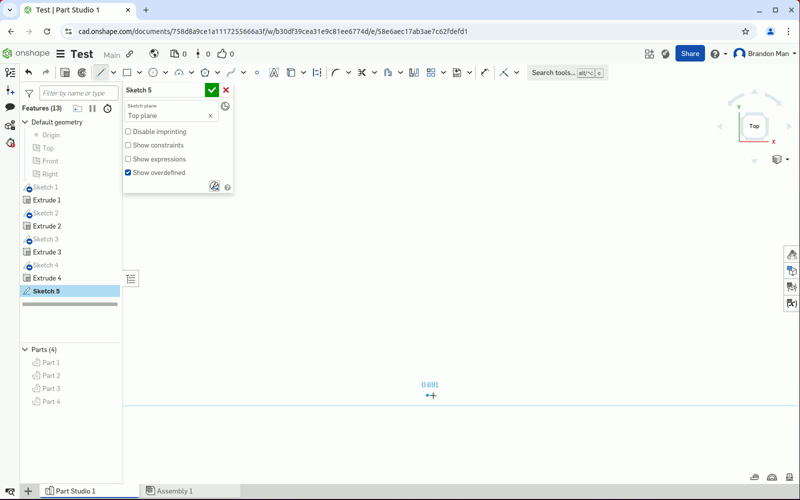
scroll(6)
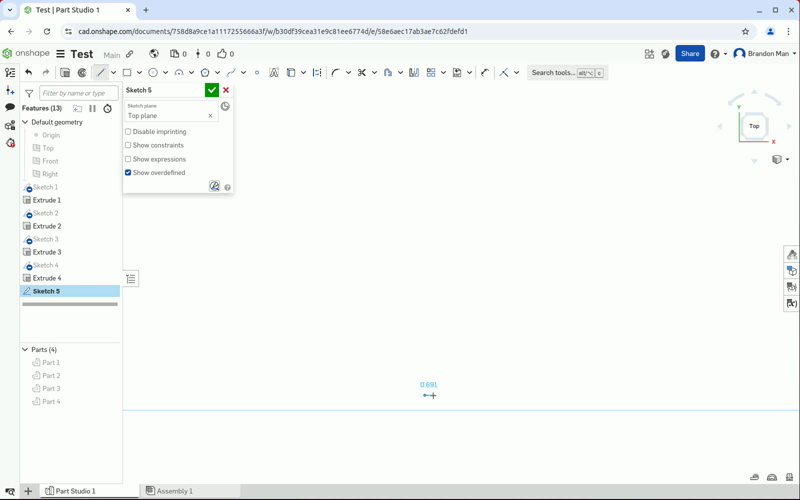
scroll(6)
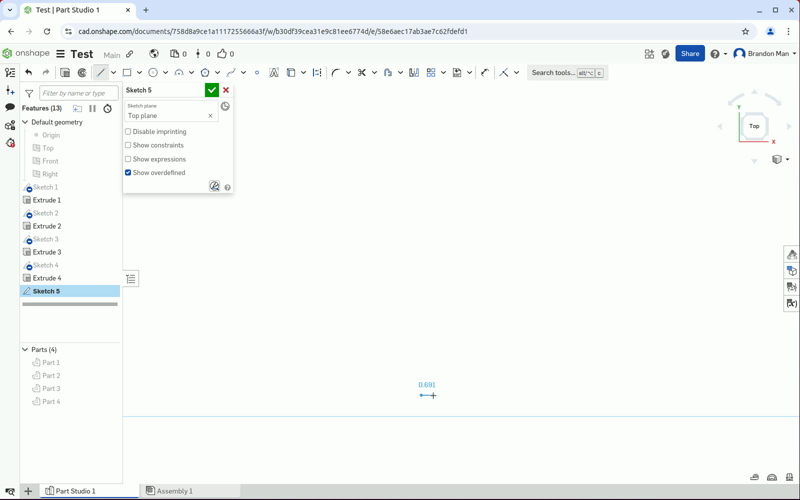
scroll(6)
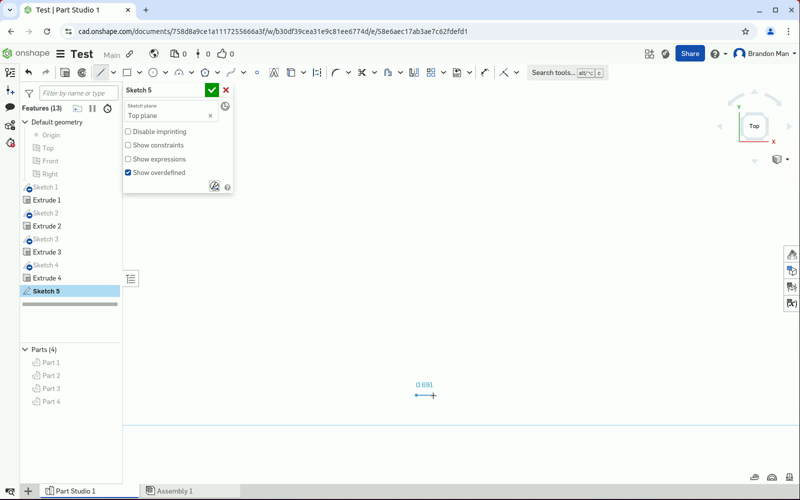
scroll(6)
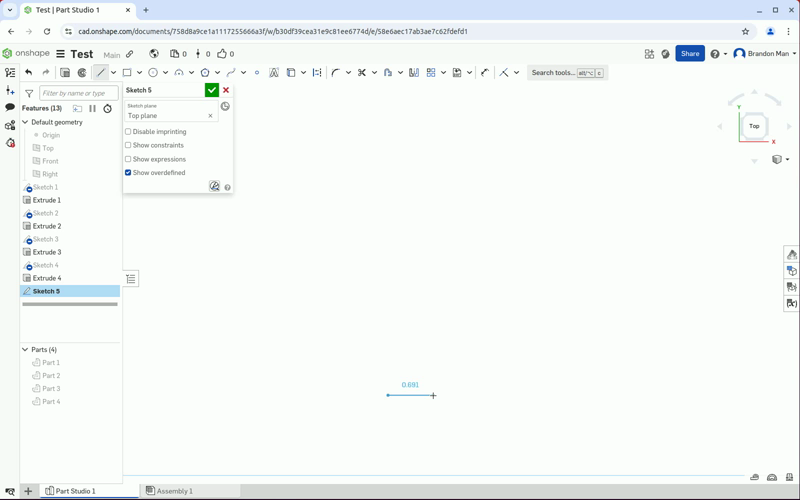
click(433, 395)
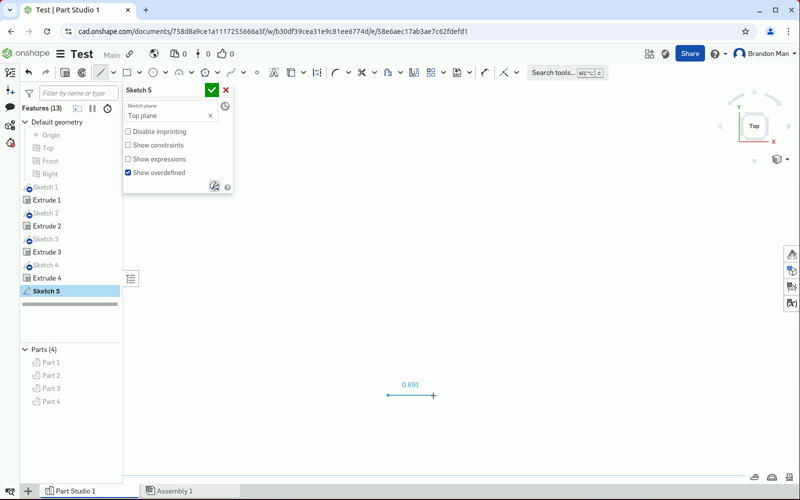
scroll(-6)
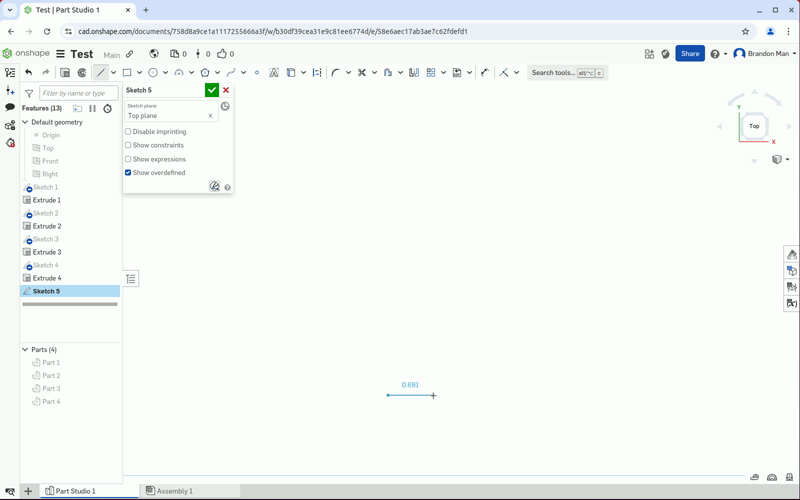
scroll(-6)
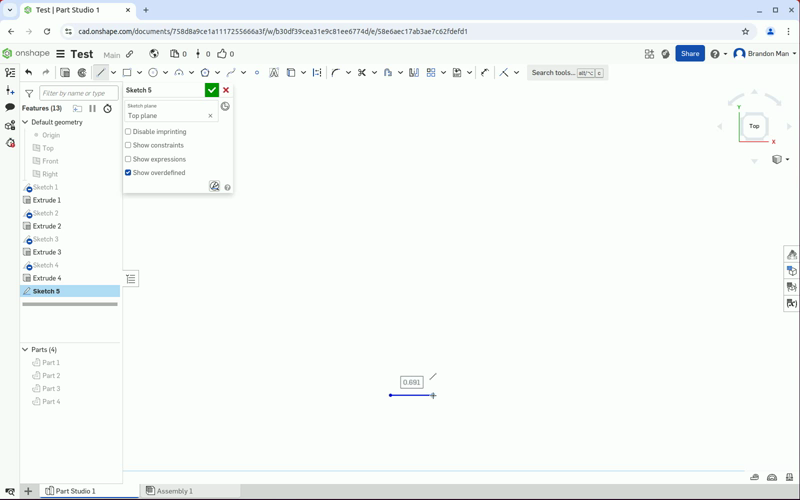
scroll(-6)
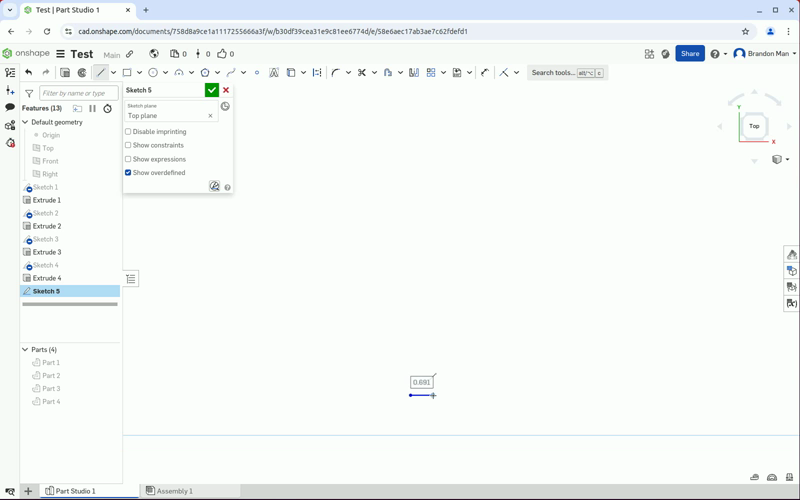
scroll(-6)
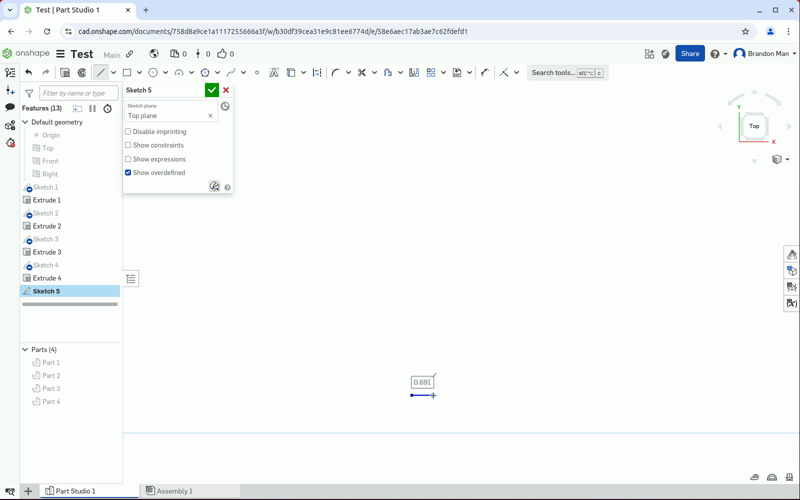
scroll(-6)
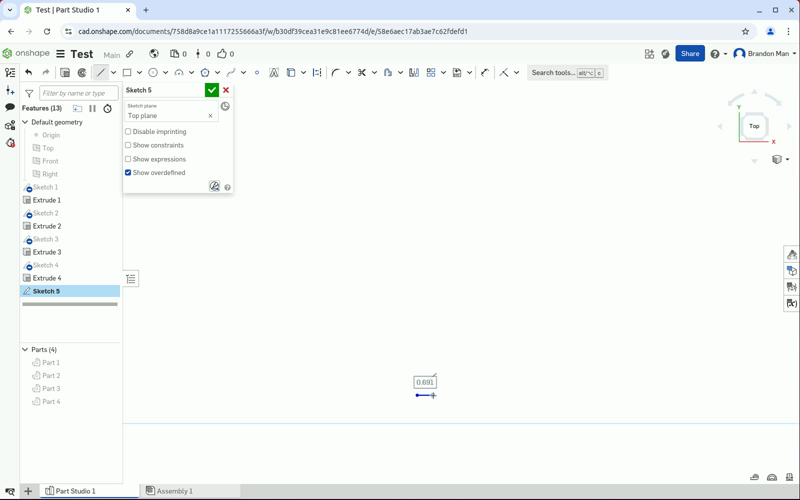
scroll(-6)
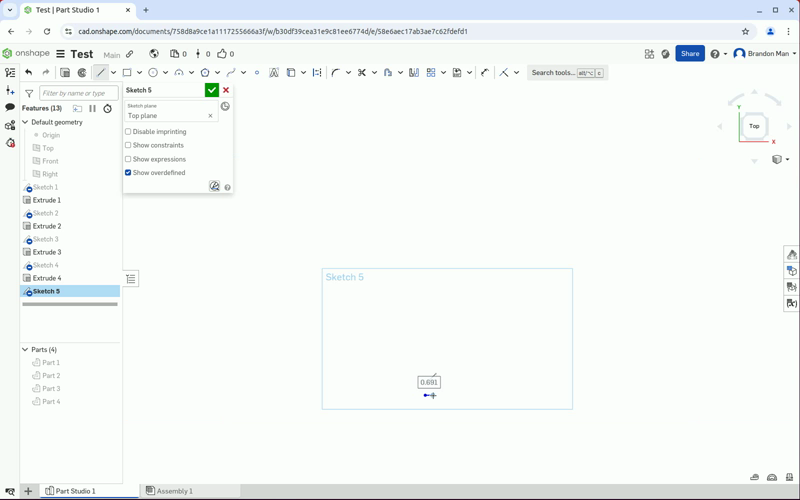
scroll(-6)
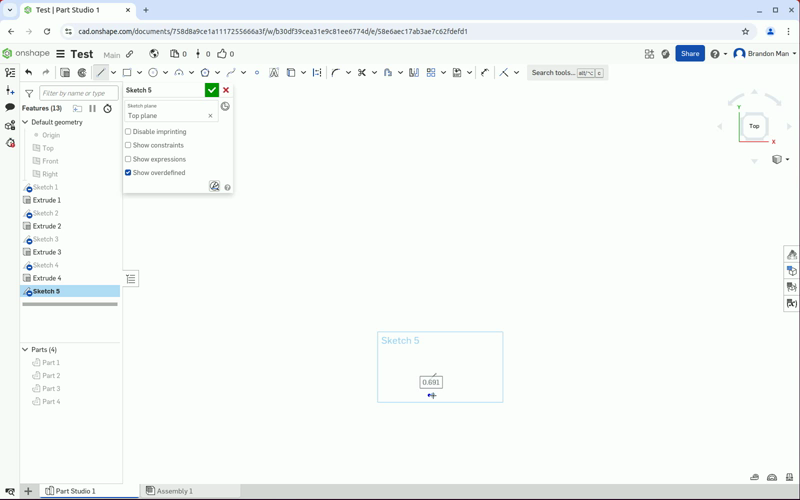
key_up(shift)
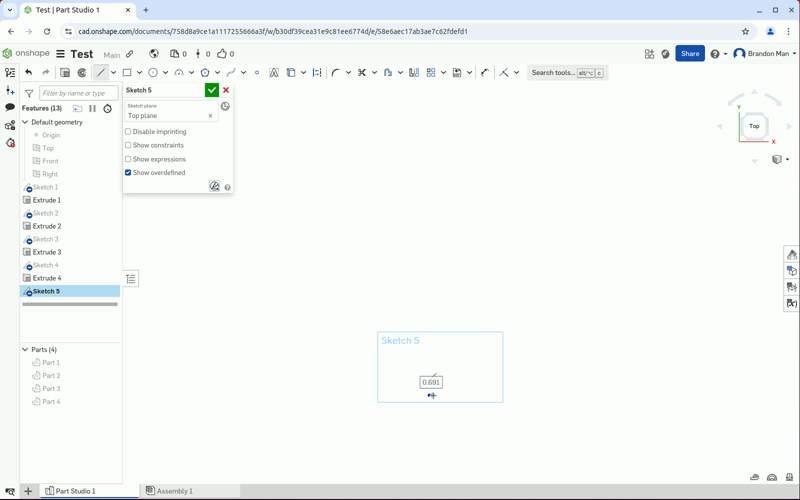
key_down(shift)
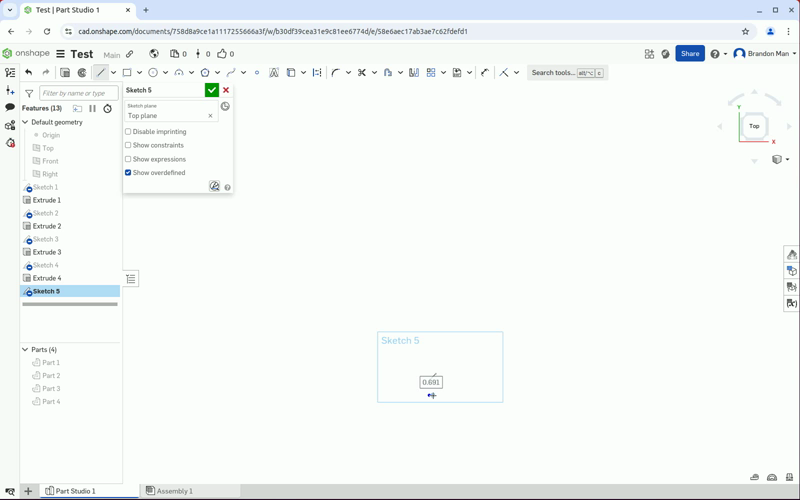
mouse_move(433, 318)
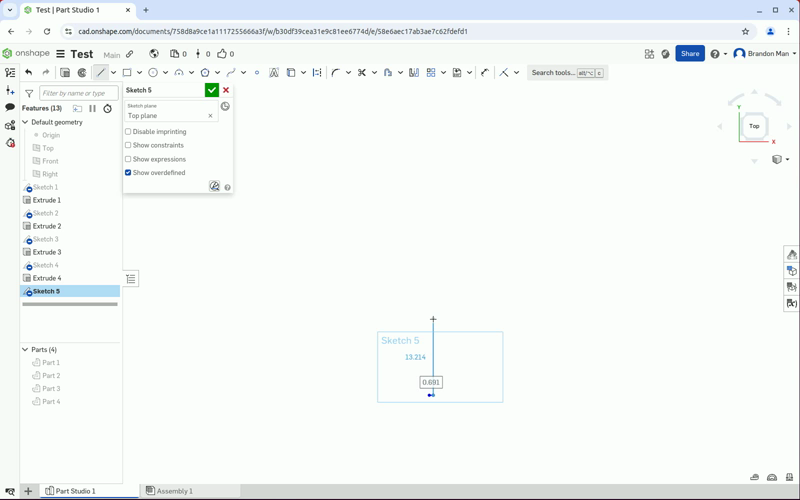
click(433, 318)
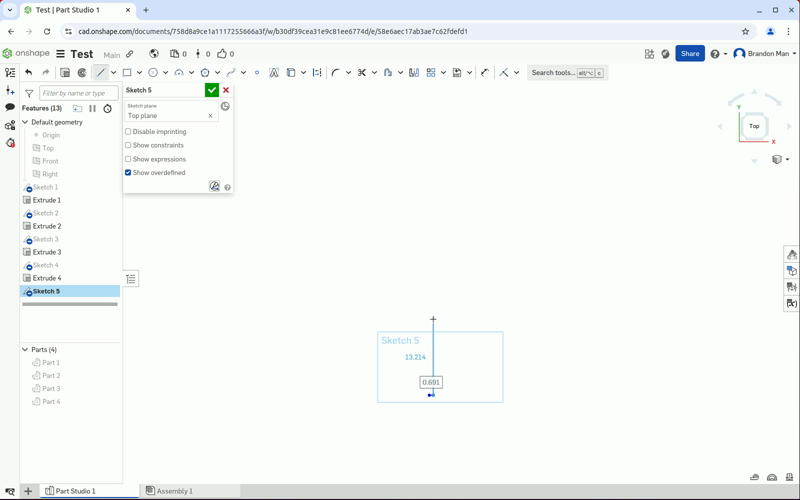
key_up(shift)
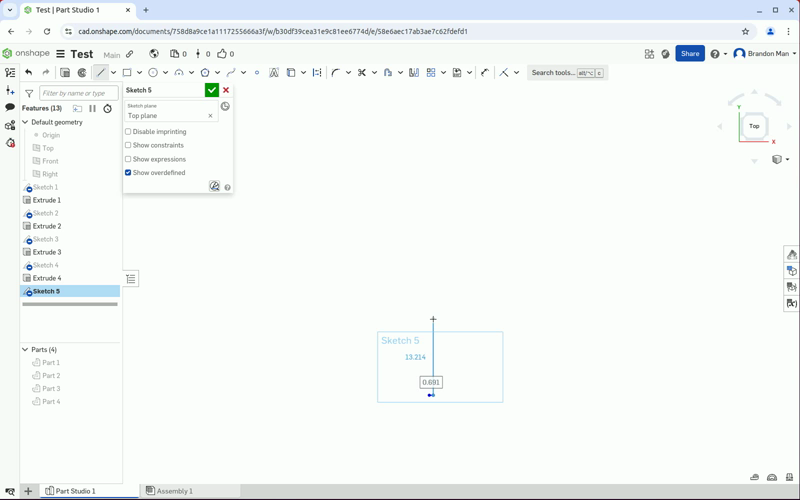
key_down(shift)
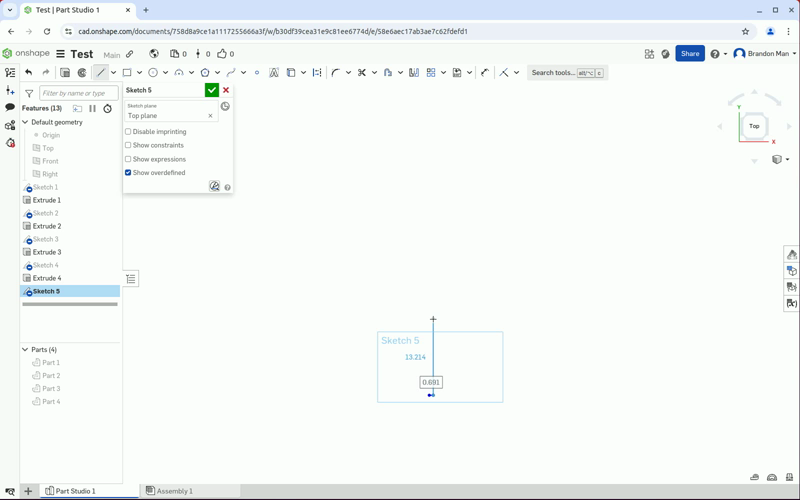
mouse_move(463, 318)
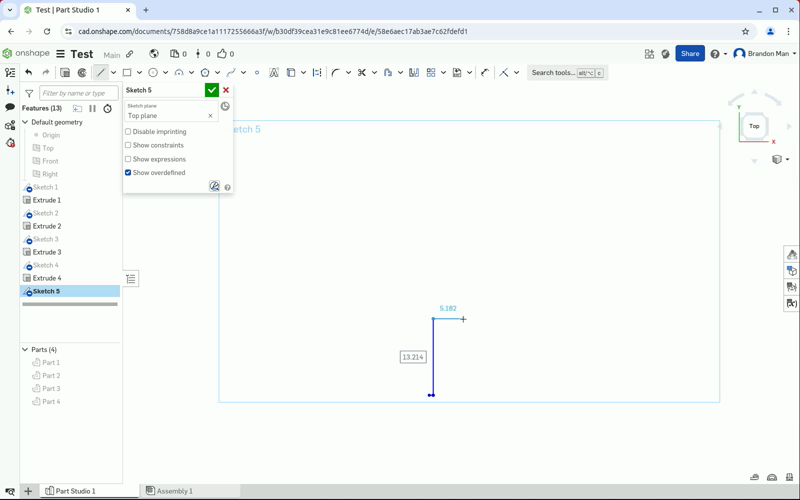
mouse_move(429, 318)
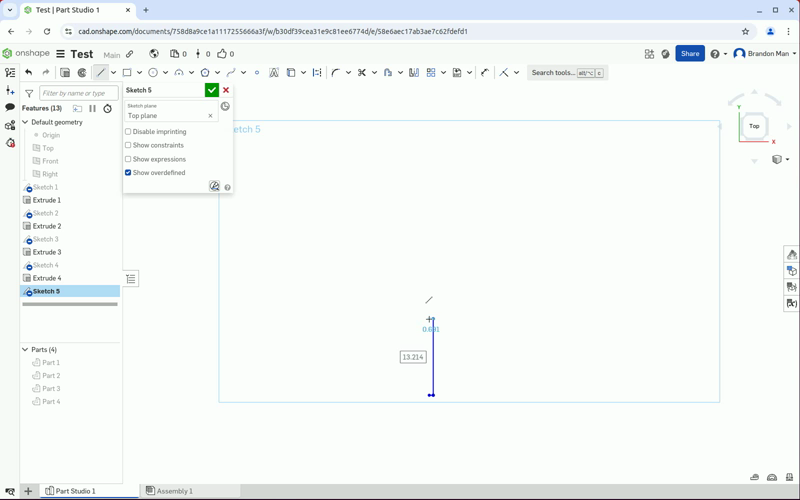
scroll(6)
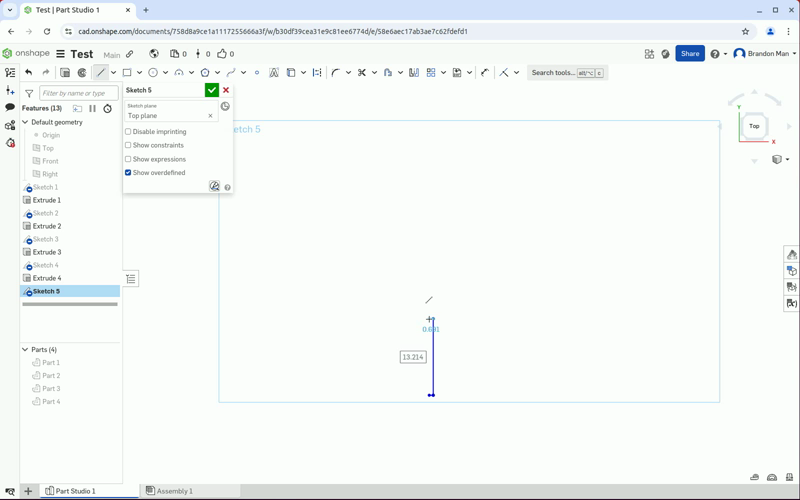
scroll(6)
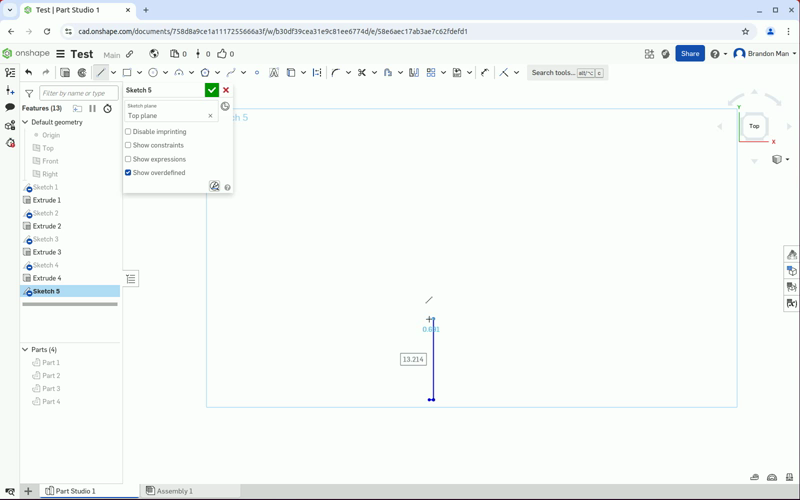
scroll(6)
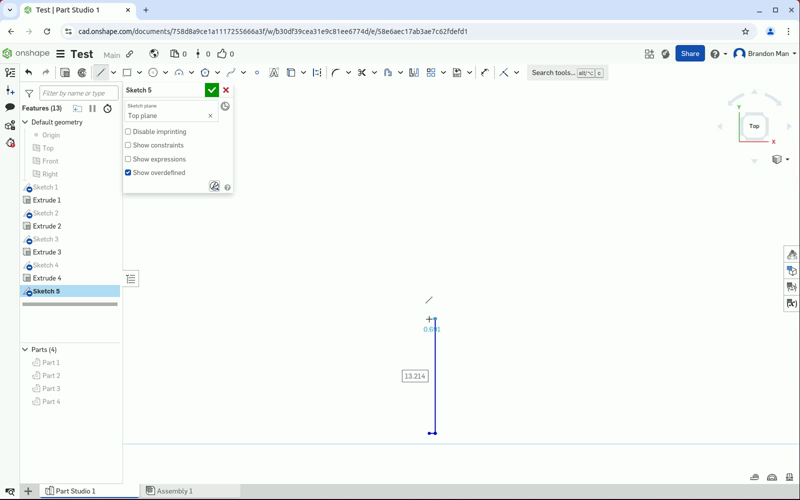
scroll(6)
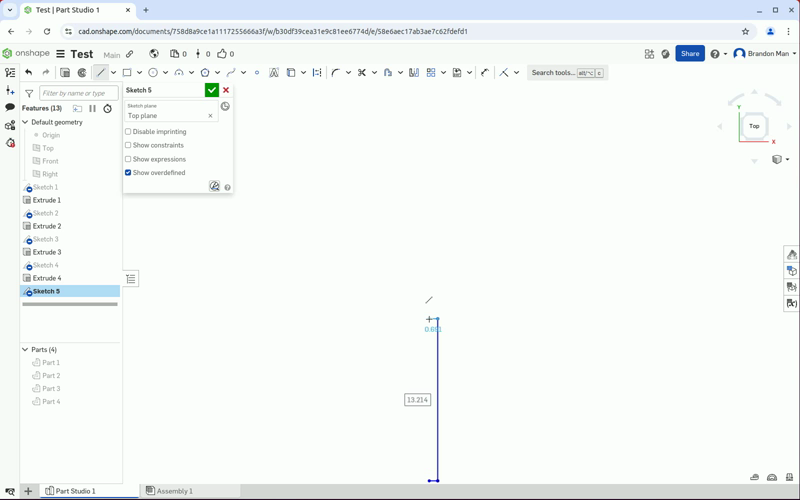
scroll(6)
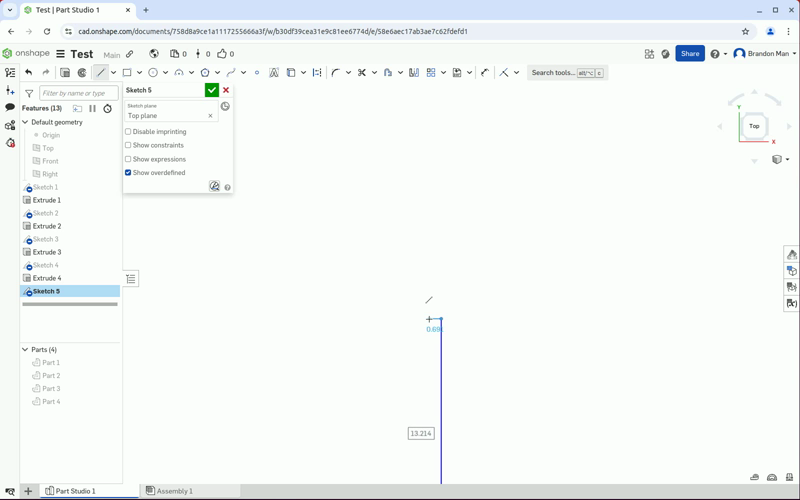
scroll(6)
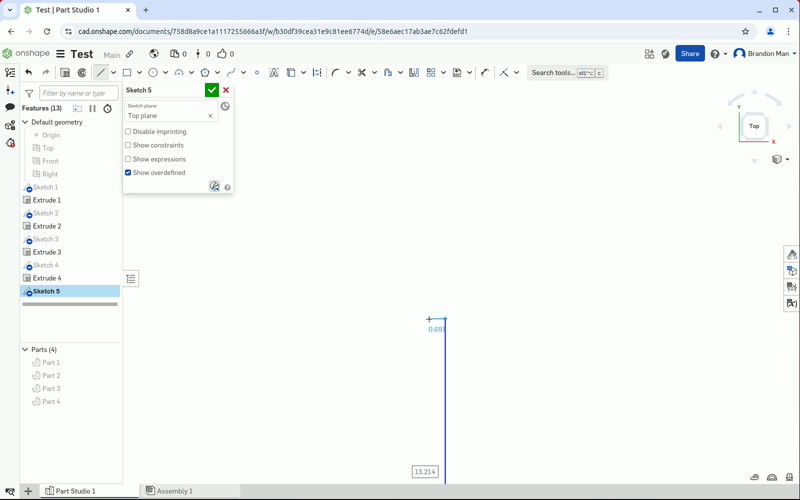
scroll(6)
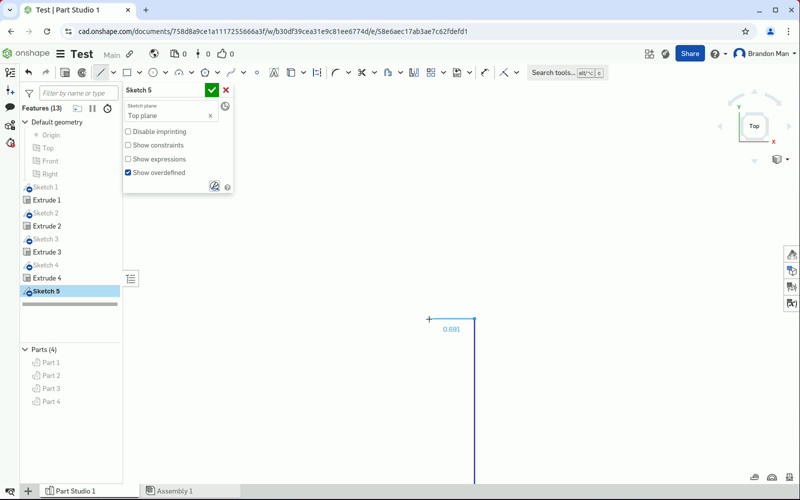
click(429, 318)
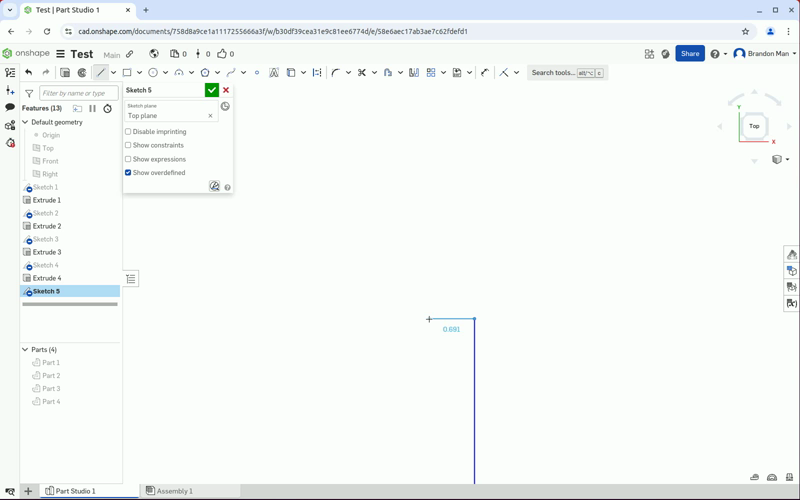
scroll(-6)
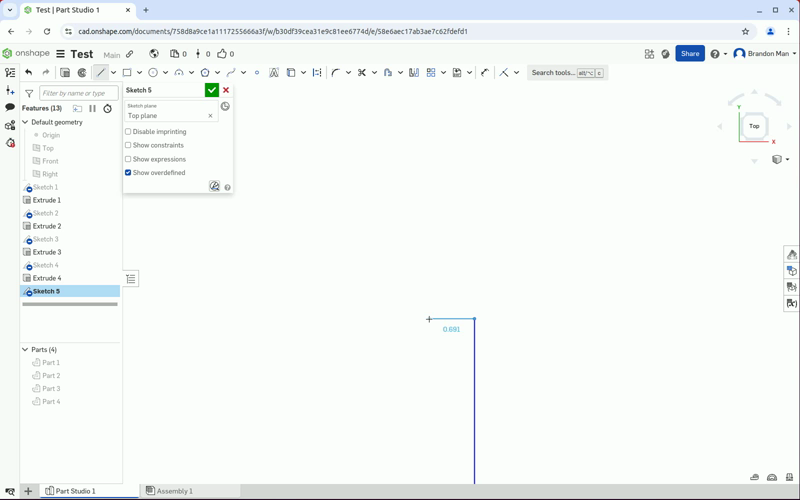
scroll(-6)
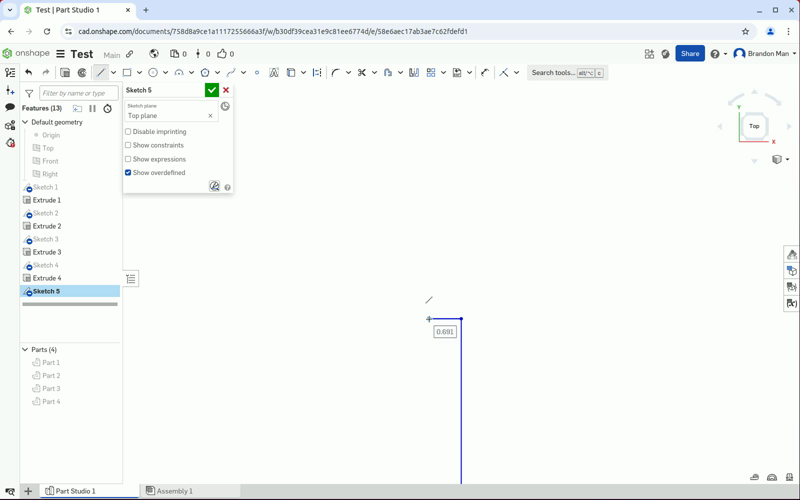
scroll(-6)
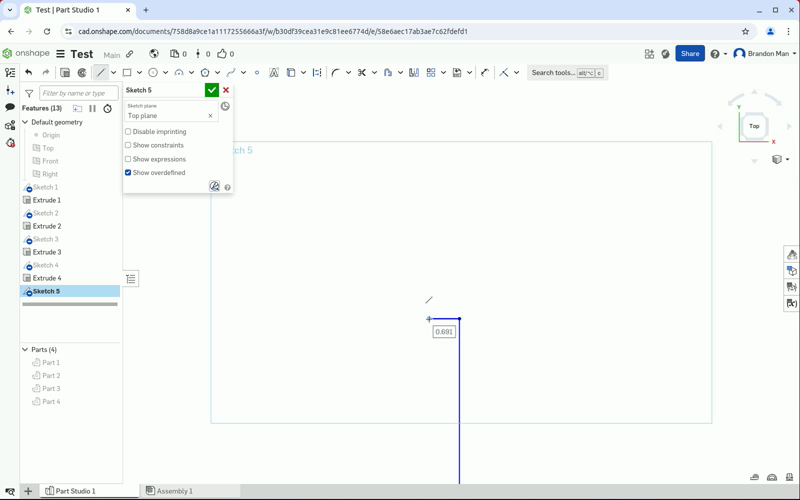
scroll(-6)
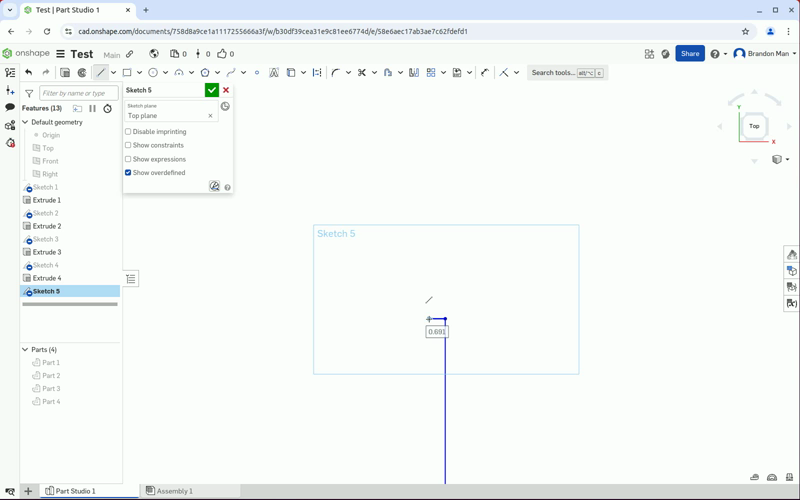
scroll(-6)
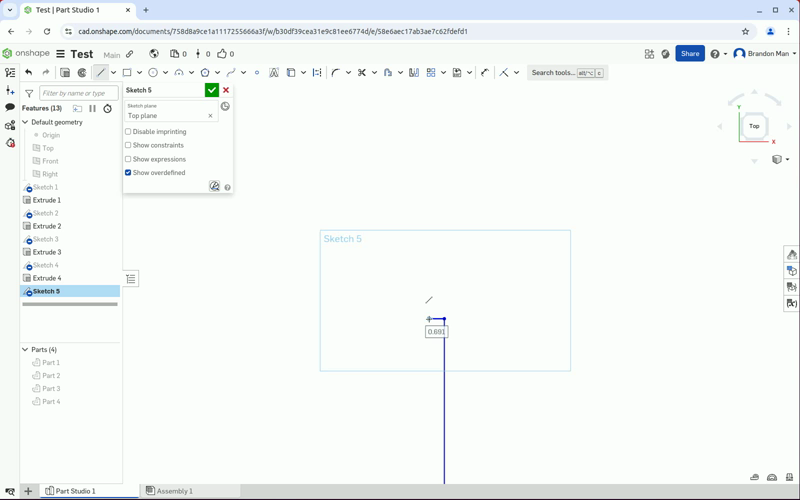
scroll(-6)
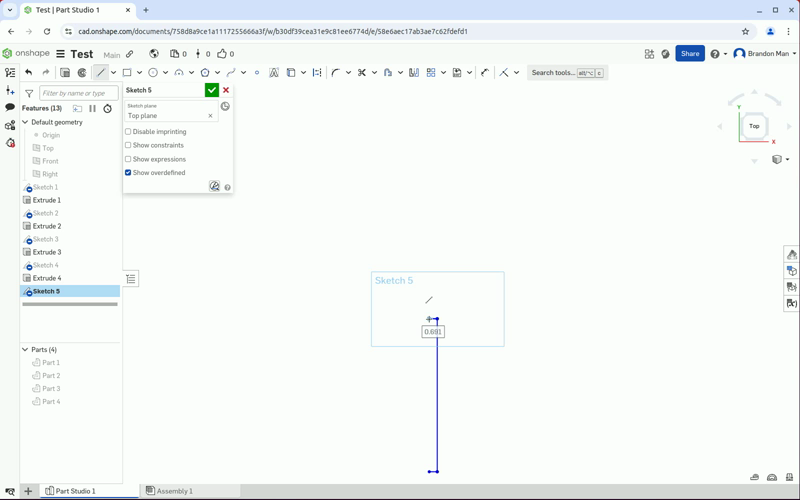
scroll(-6)
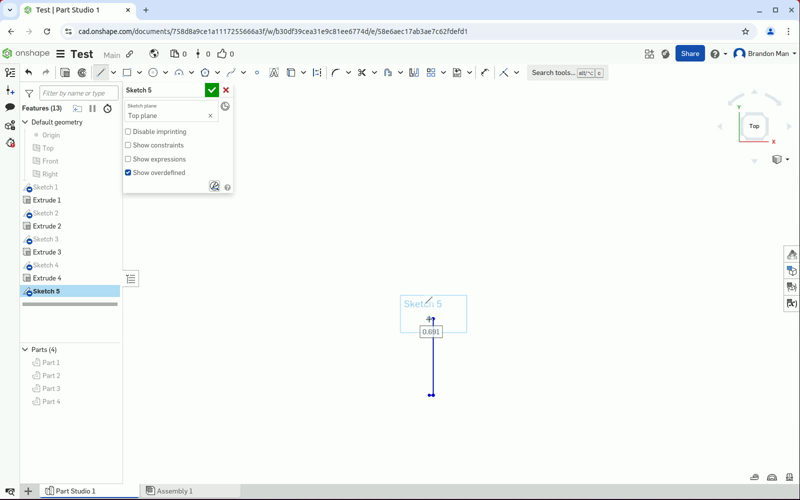
key_up(shift)
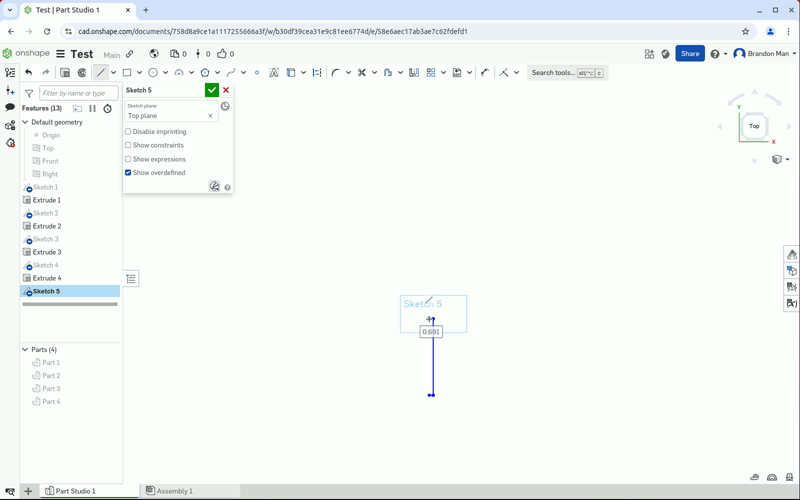
key_down(shift)
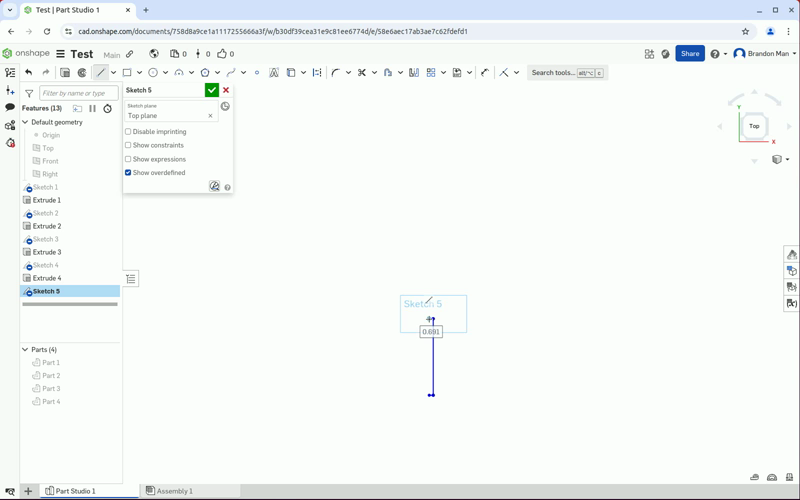
mouse_move(429, 395)
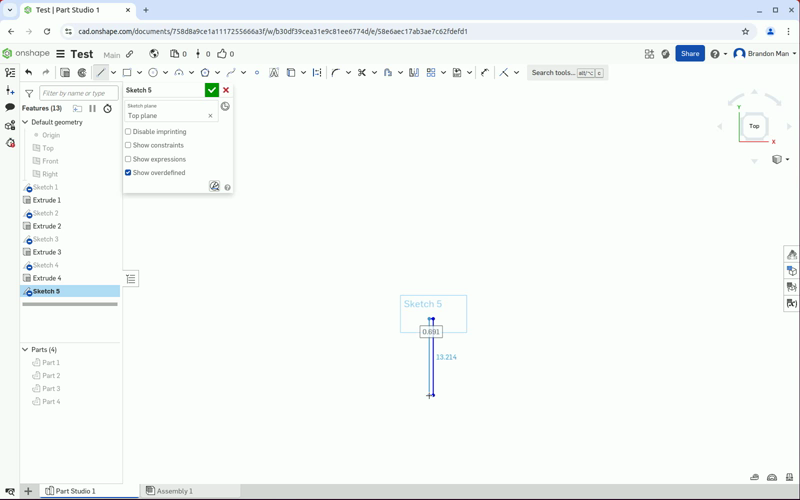
scroll(6)
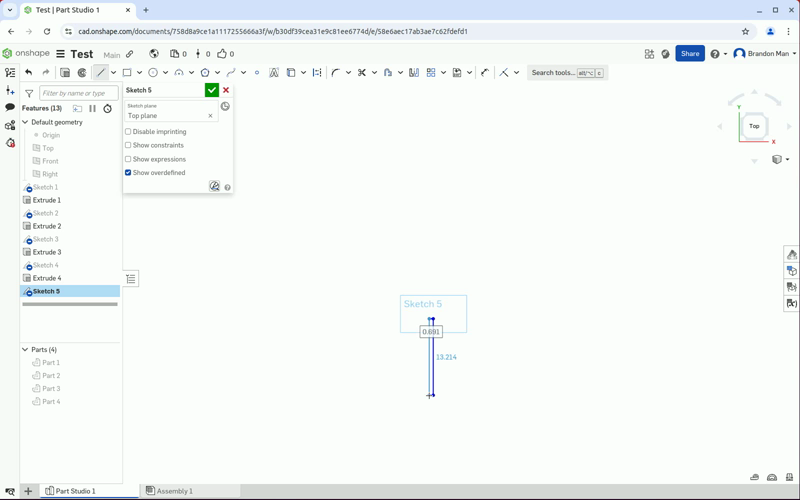
scroll(6)
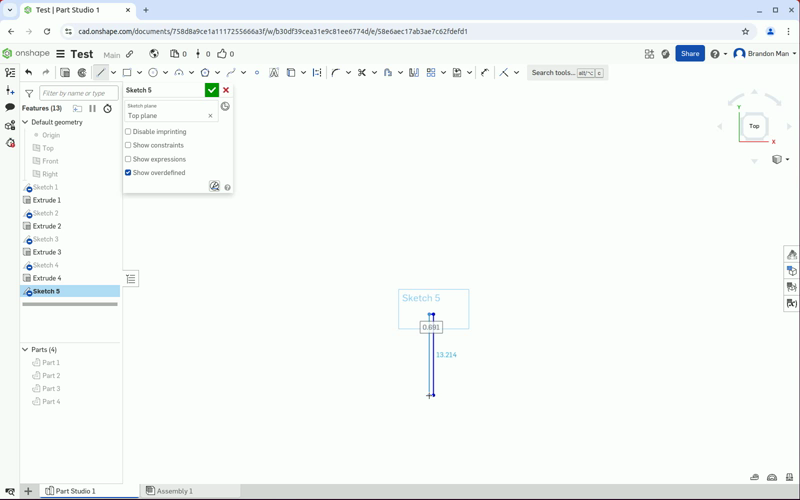
scroll(6)
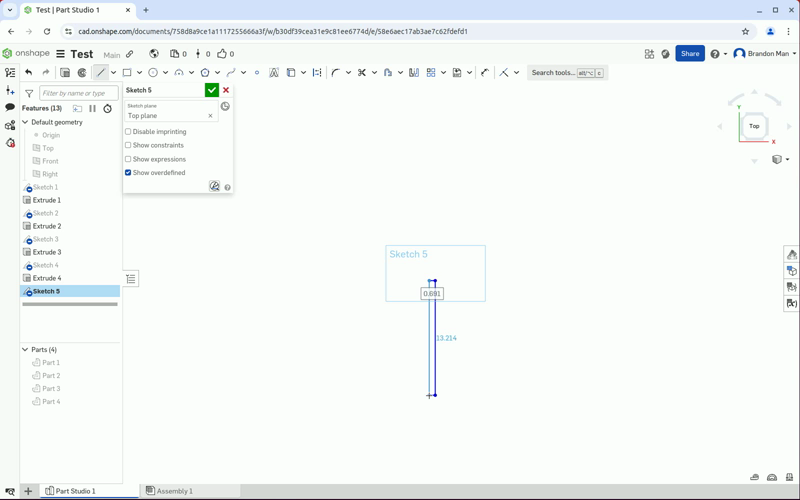
scroll(6)
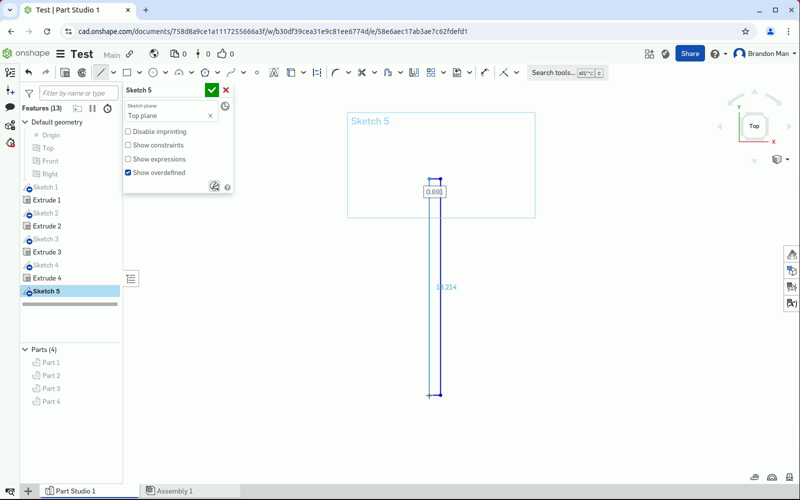
scroll(6)
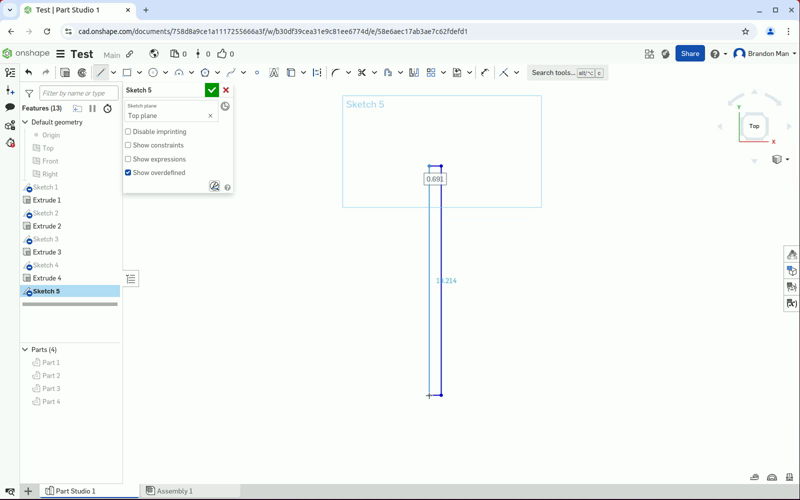
scroll(6)
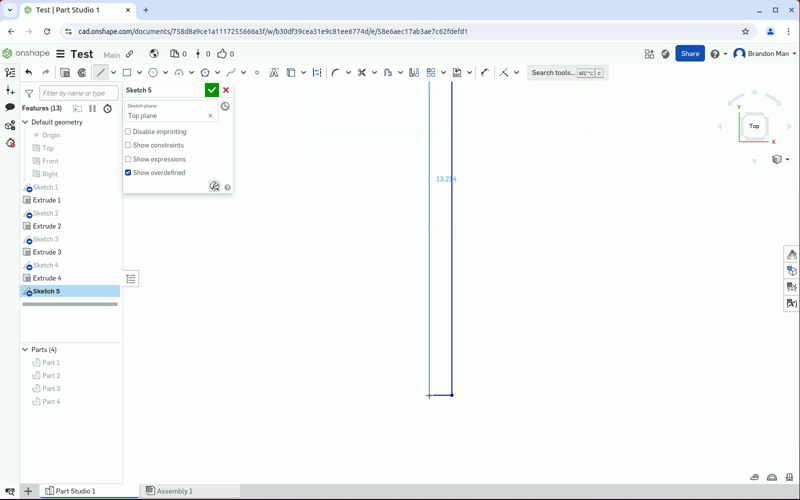
scroll(6)
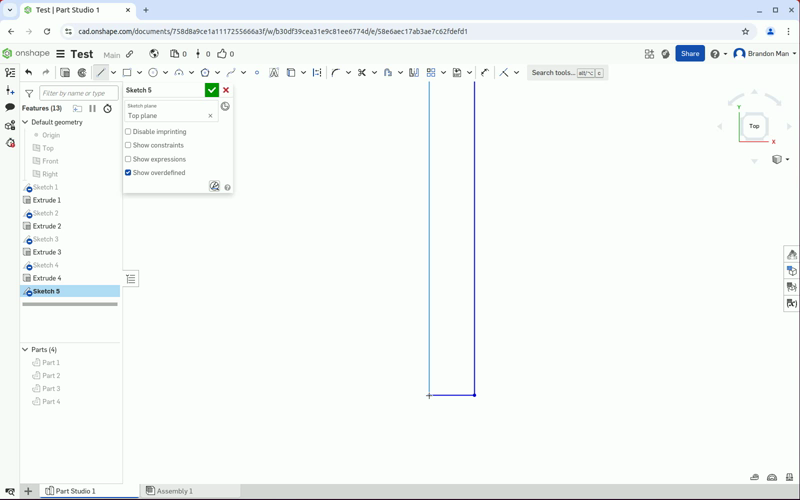
key_up(shift)
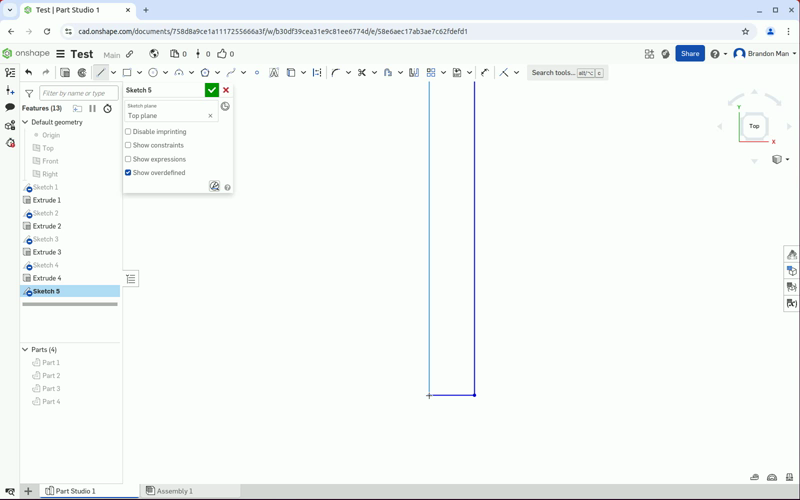
click(429, 395)
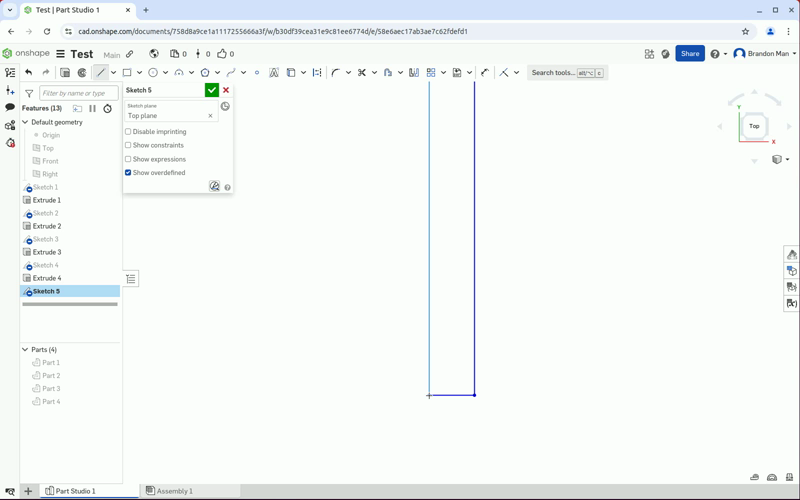
scroll(-6)
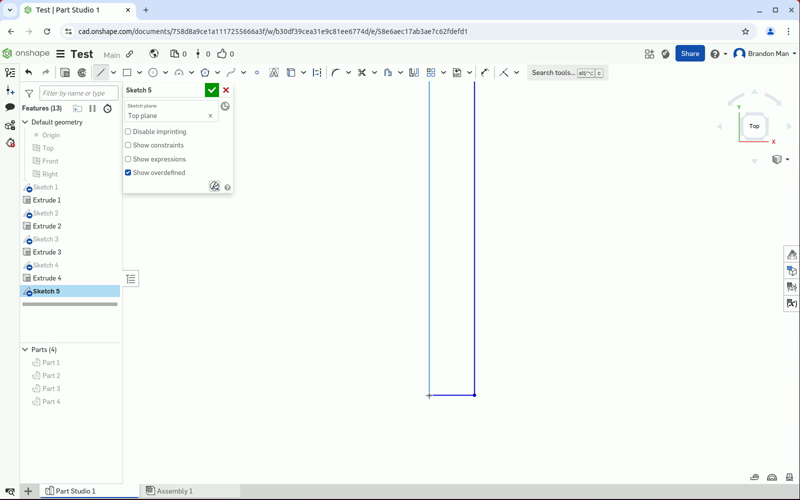
scroll(-6)
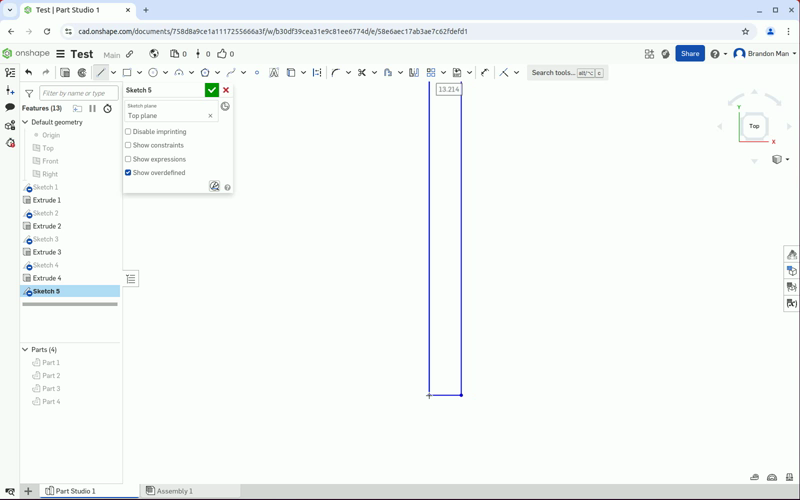
scroll(-6)
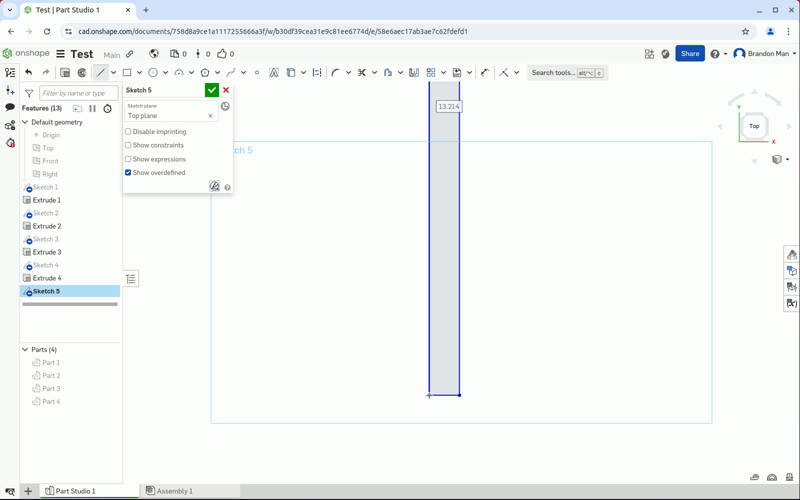
scroll(-6)
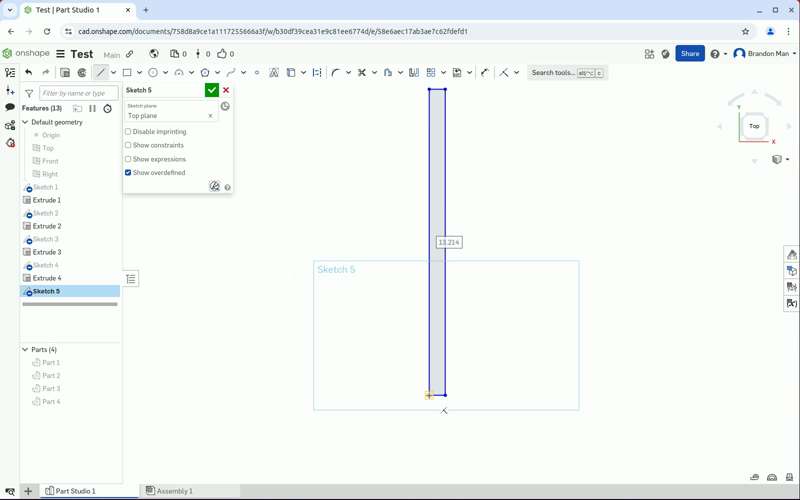
scroll(-6)
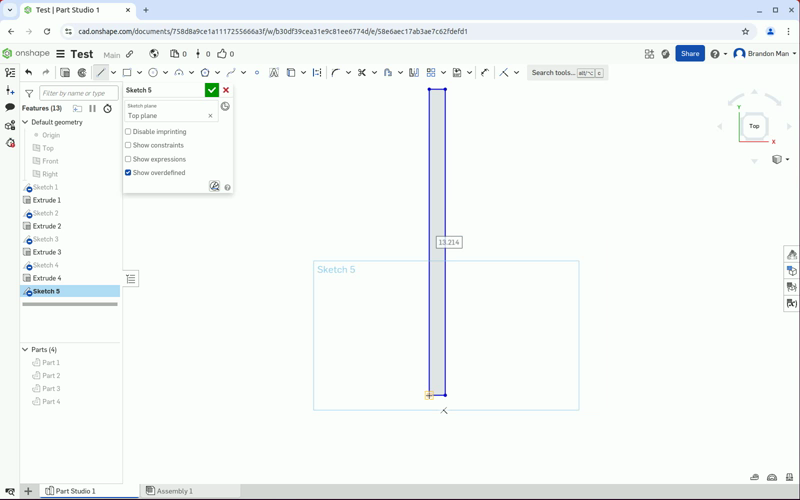
scroll(-6)
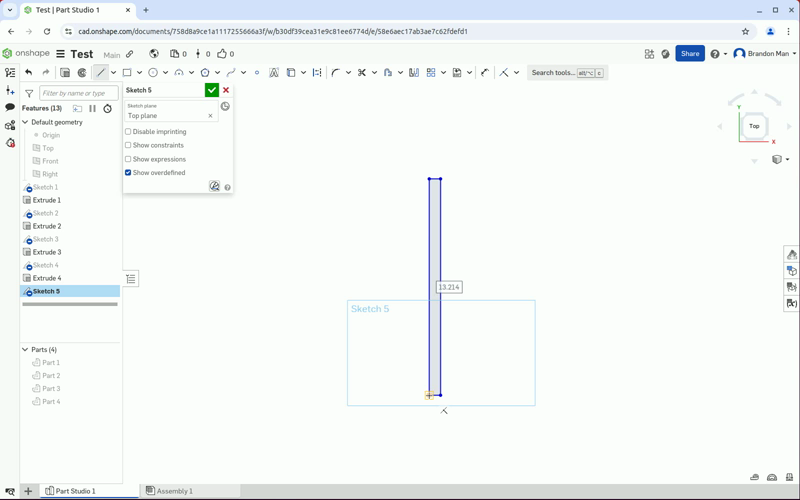
scroll(-6)
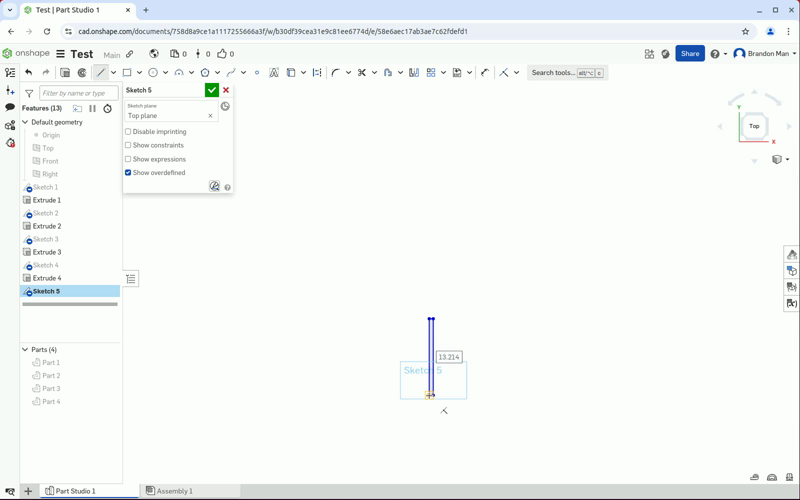
key(esc)
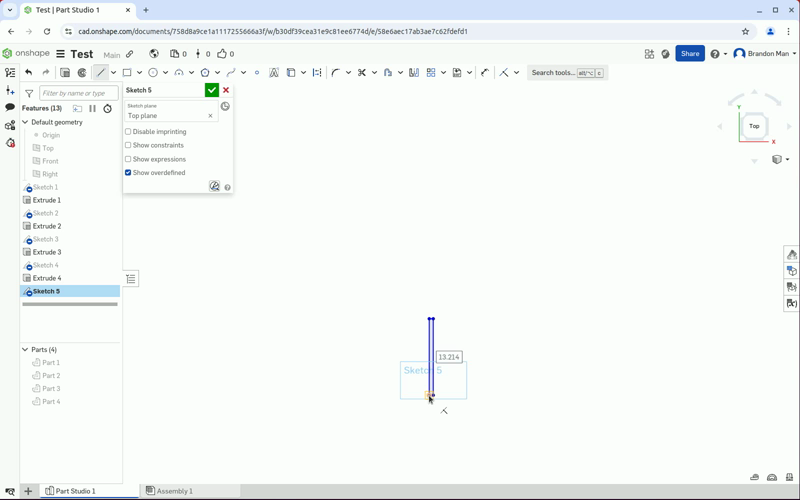
mouse_move(429, 346)
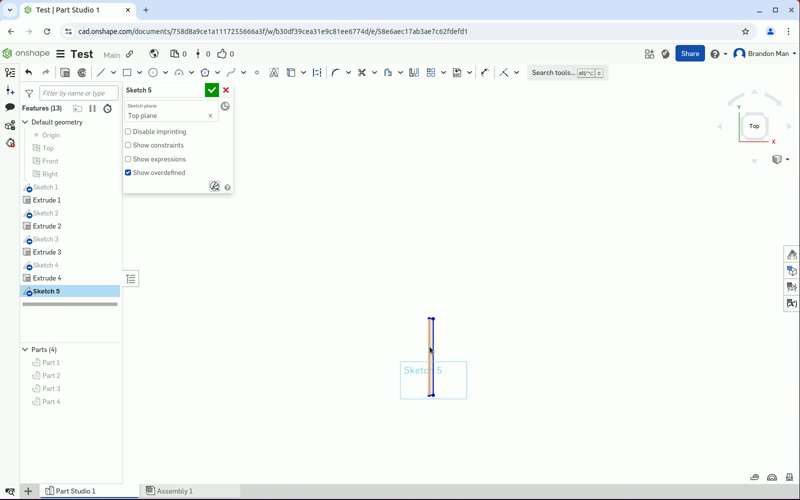
scroll(6)
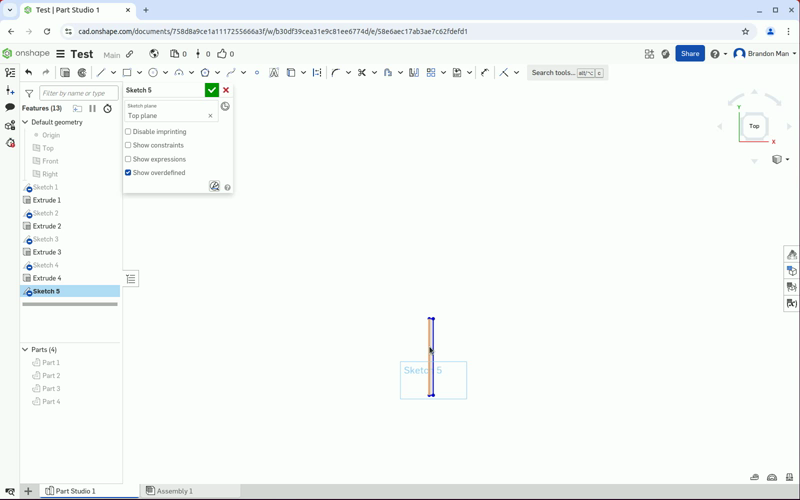
scroll(6)
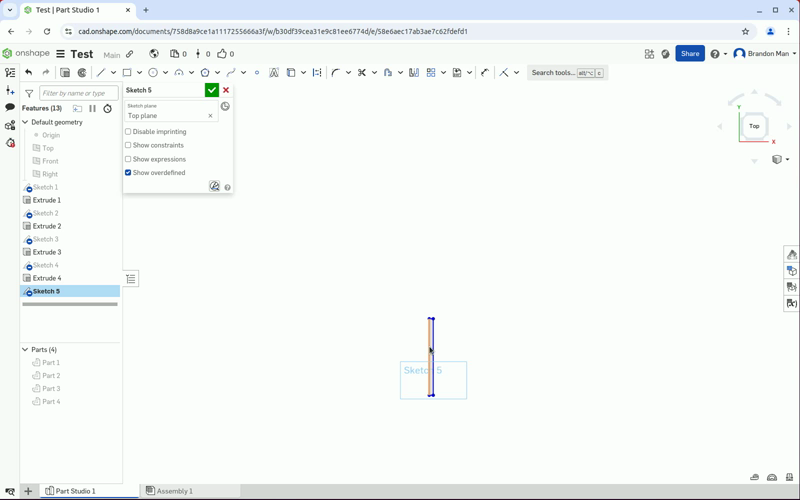
scroll(6)
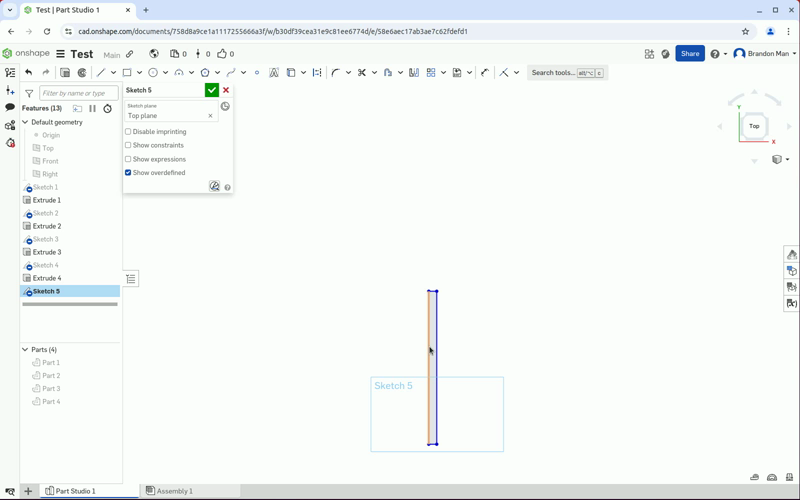
scroll(6)
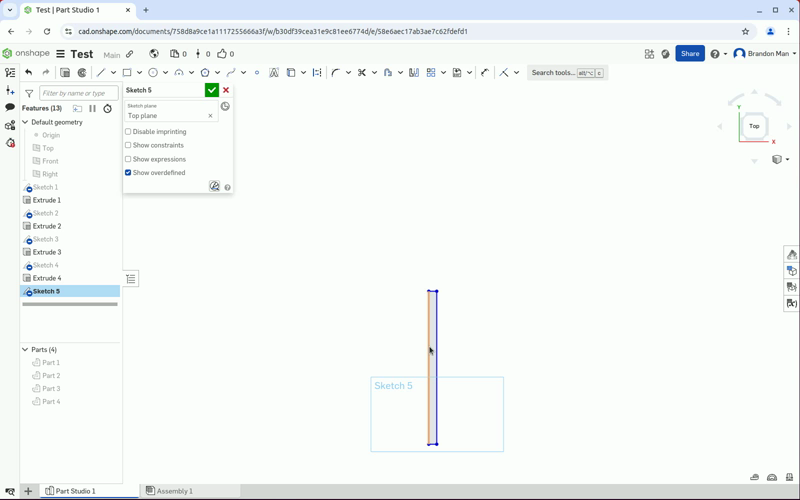
scroll(6)
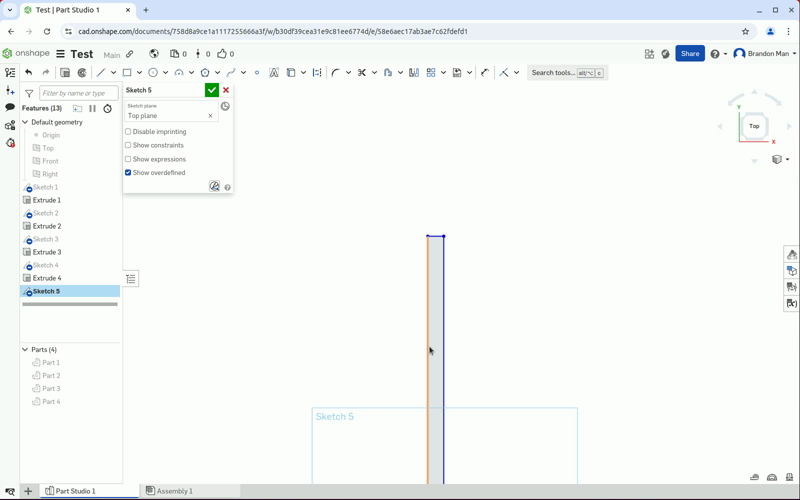
scroll(6)
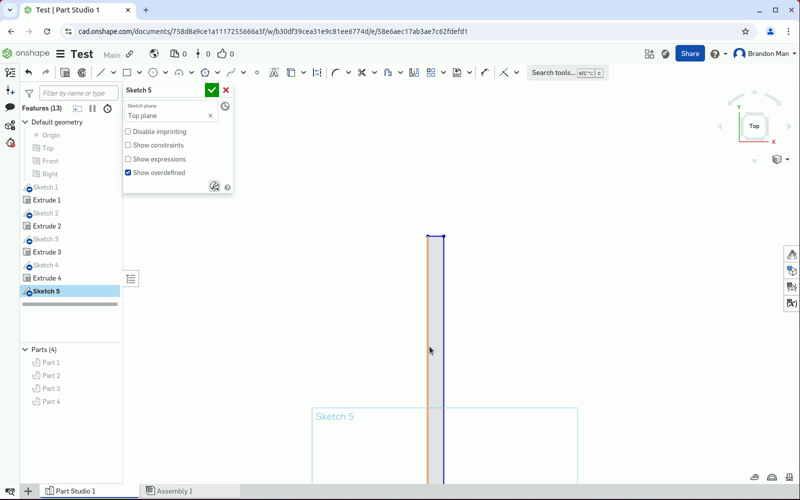
scroll(6)
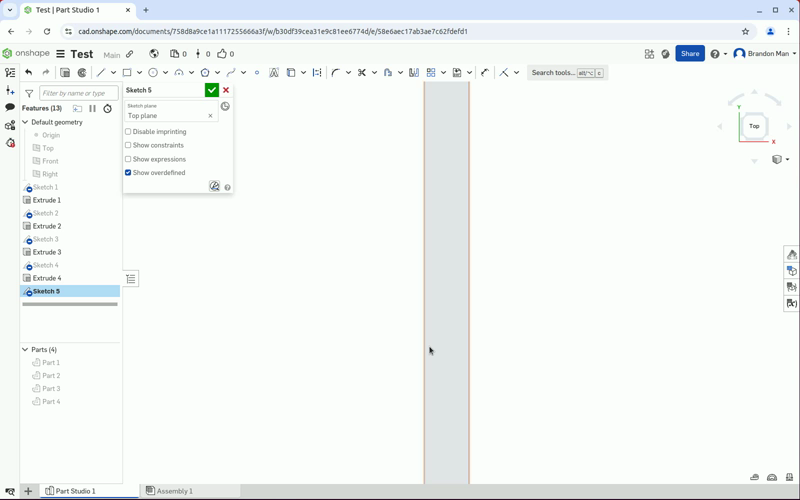
click(429, 346)
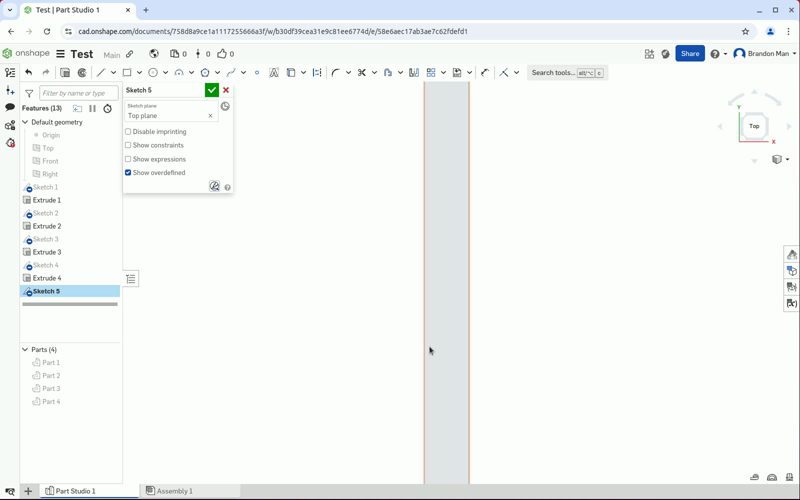
scroll(-6)
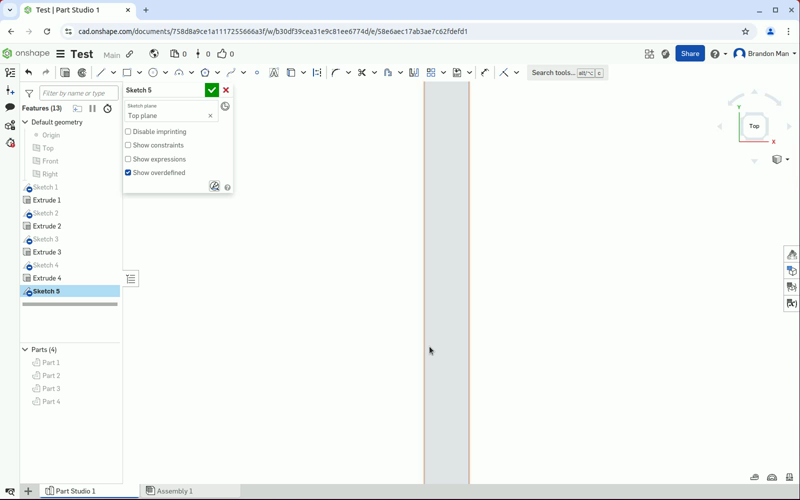
scroll(-6)
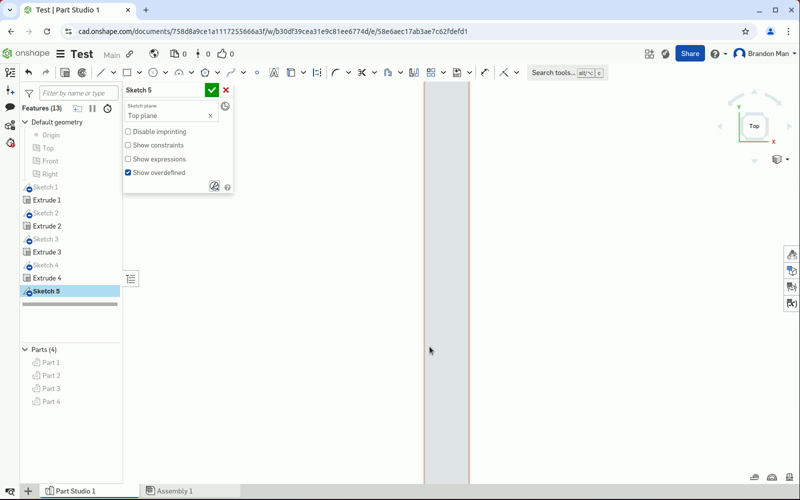
scroll(-6)
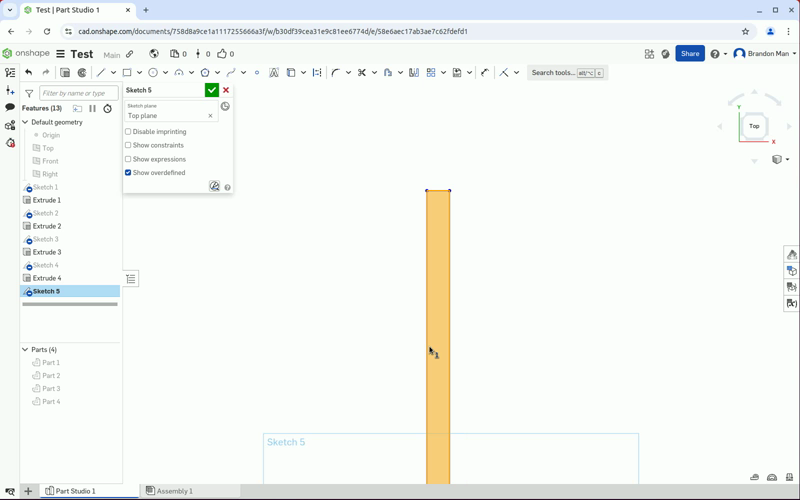
scroll(-6)
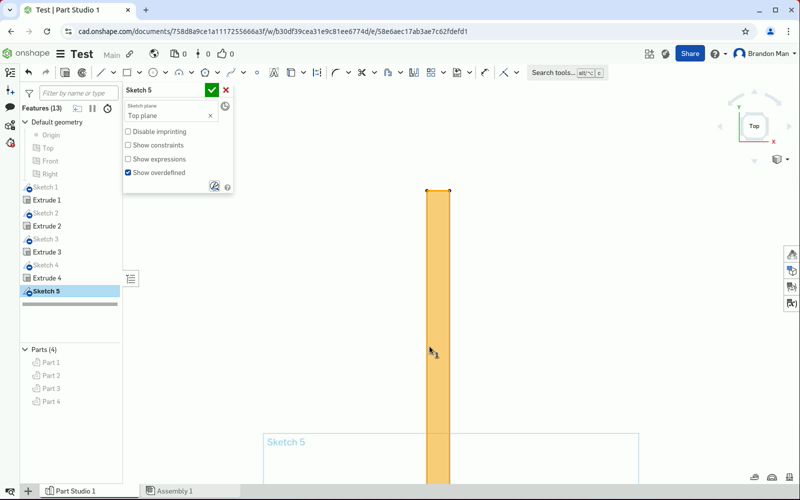
scroll(-6)
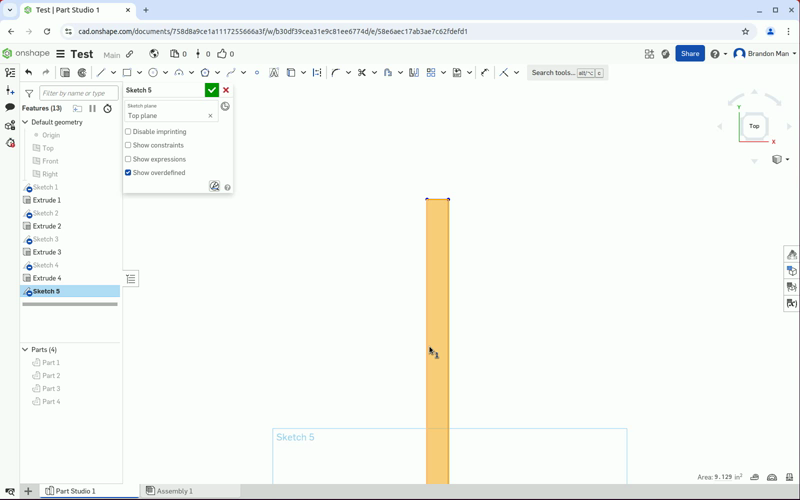
scroll(-6)
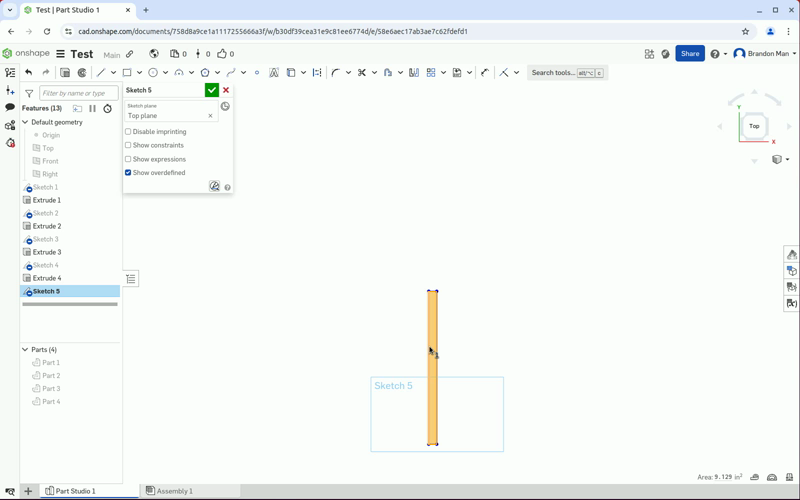
scroll(-6)
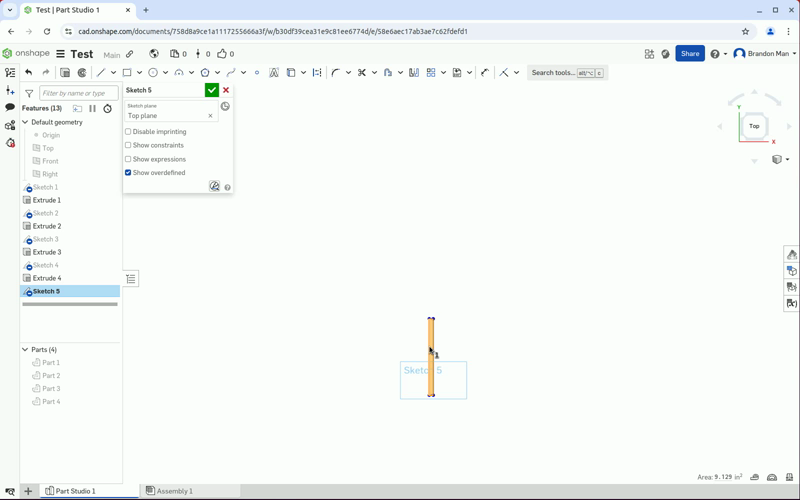
mouse_move(73, 352)
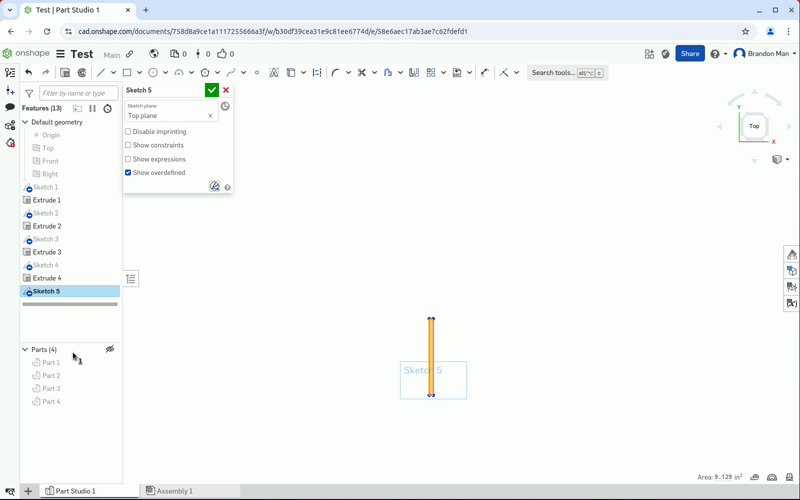
key(shift+y)
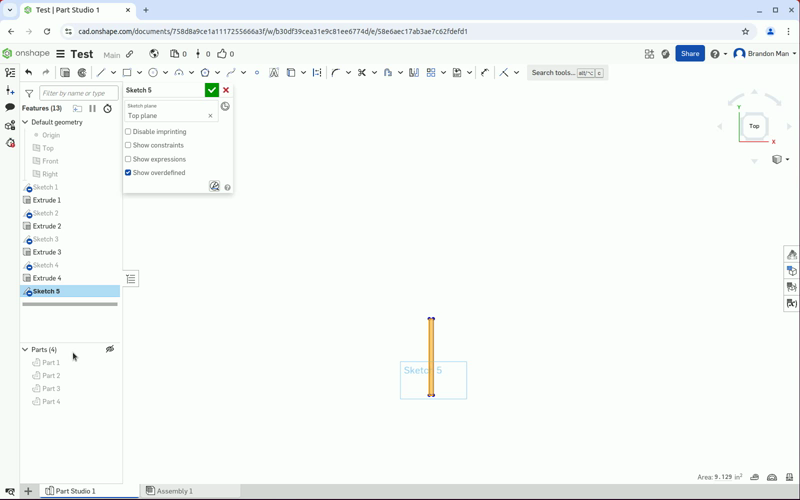
key(shift+e)
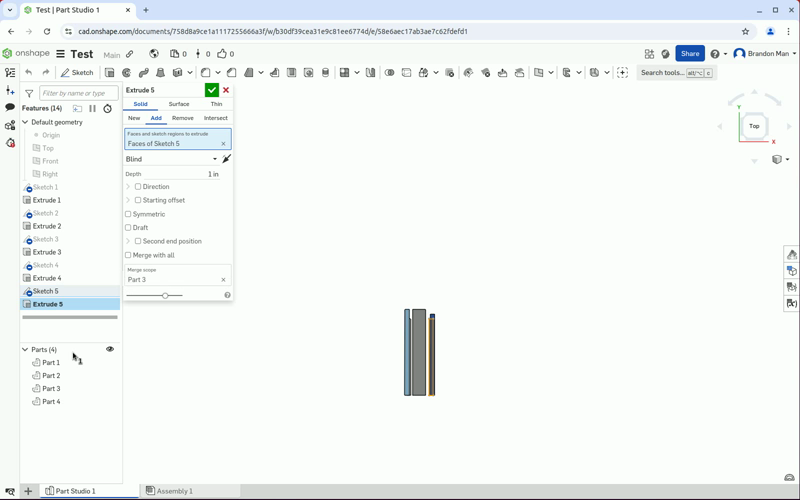
mouse_move(143, 106)
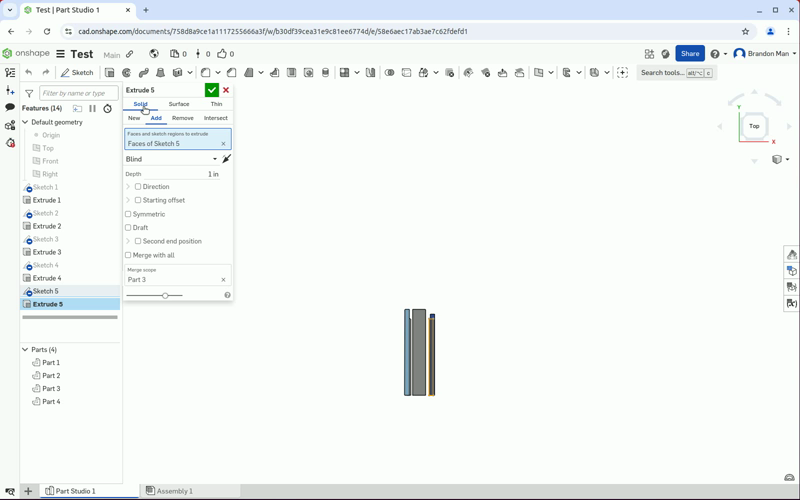
click(143, 106)
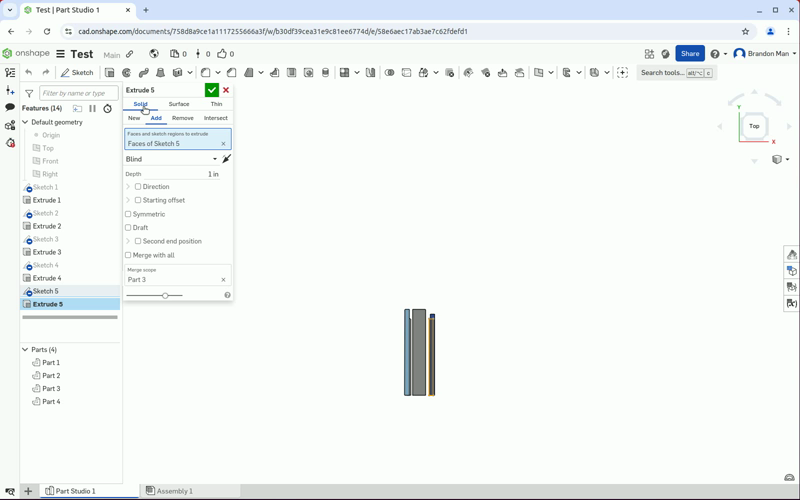
mouse_move(137, 120)
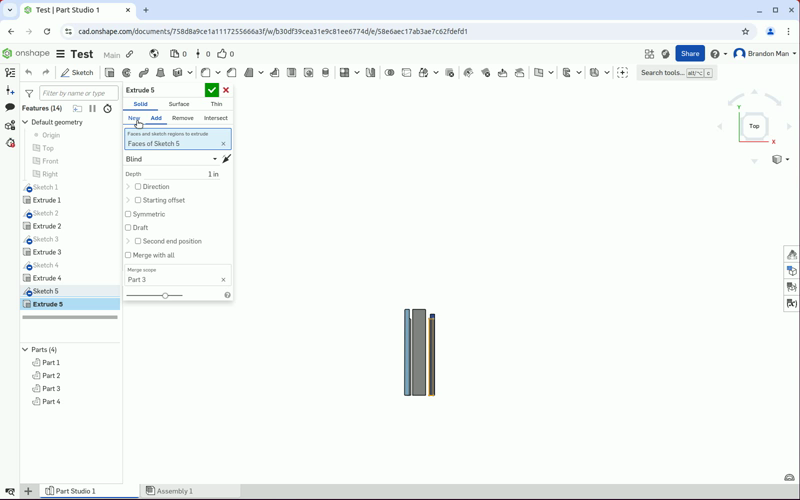
click(137, 120)
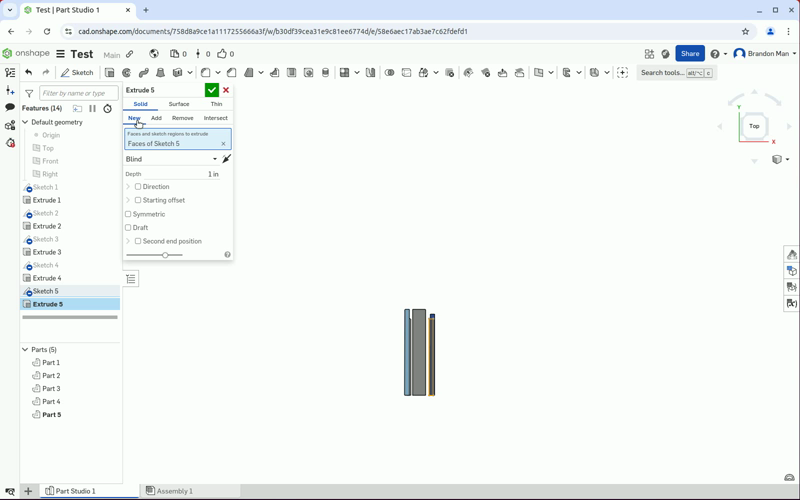
key(tab, 4)
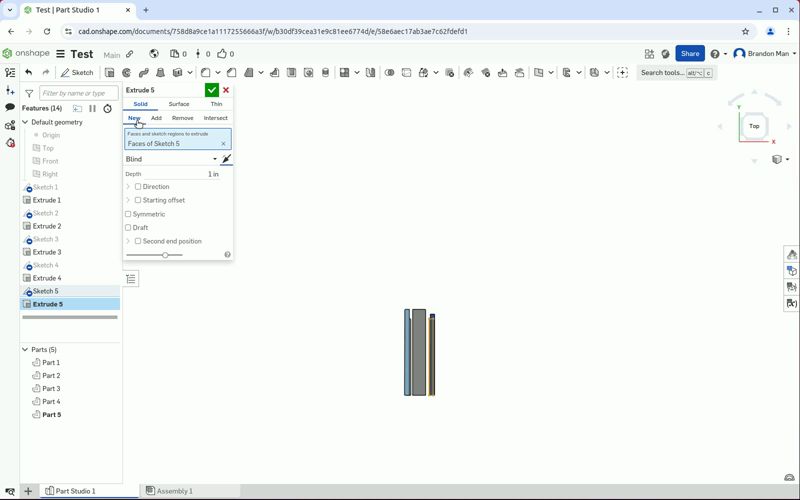
text(-0.722)
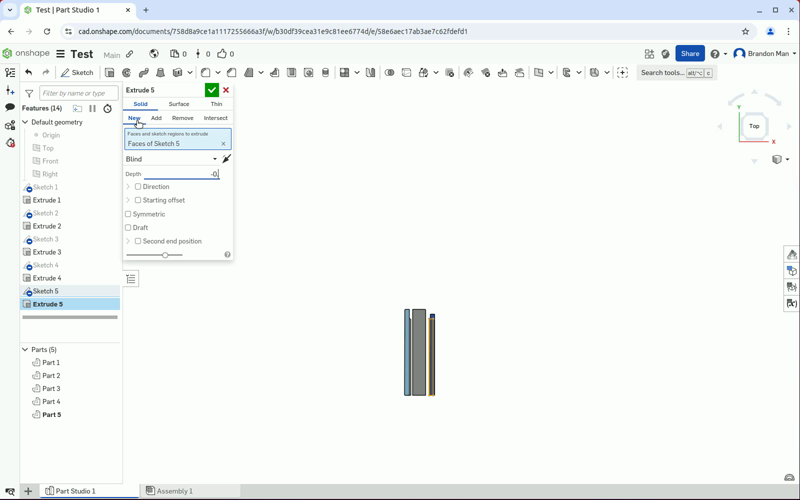
key(enter)
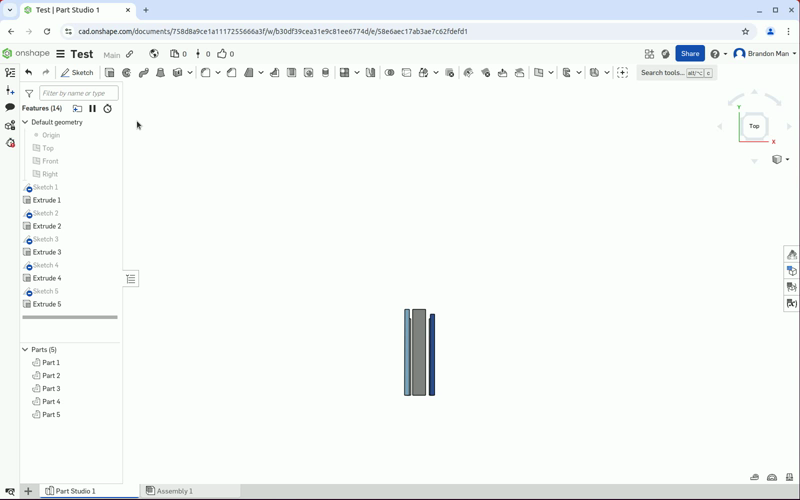
key(shift+h)
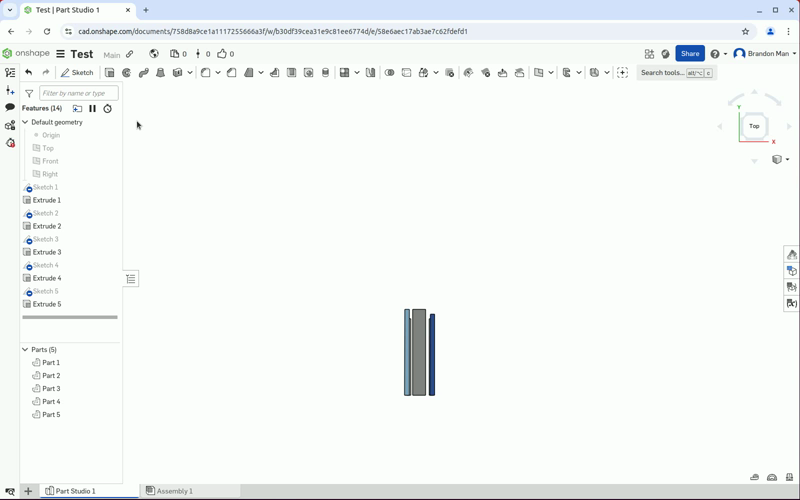
key(shift+h)
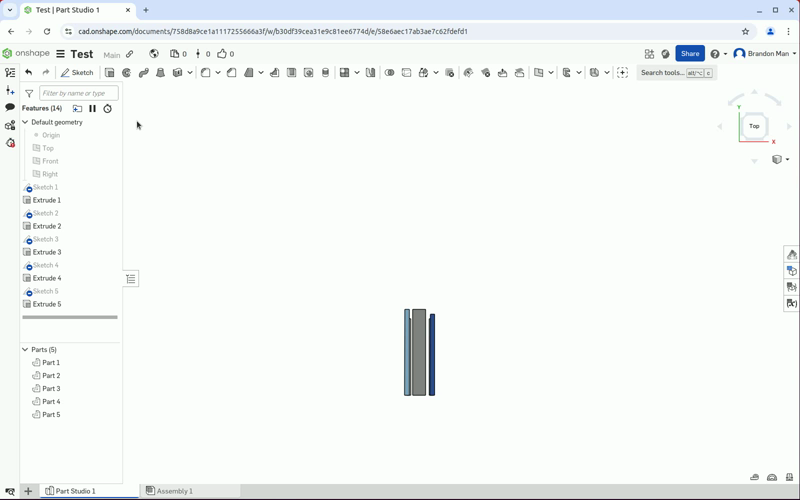
mouse_move(73, 189)
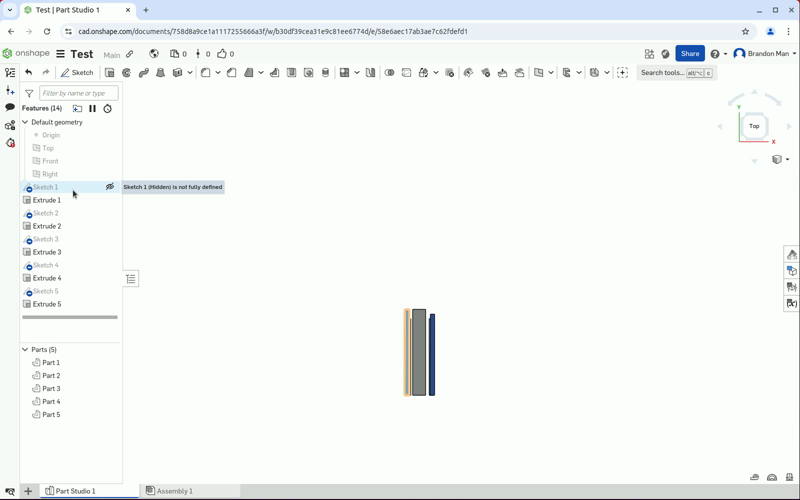
click(73, 189)
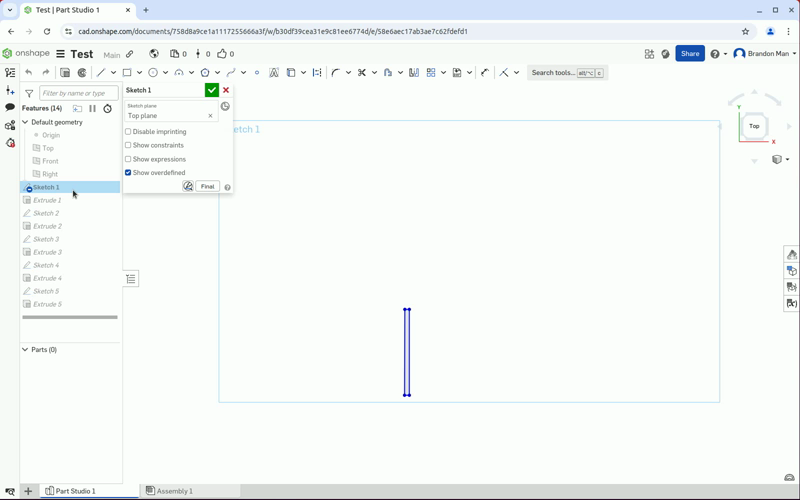
mouse_move(229, 92)
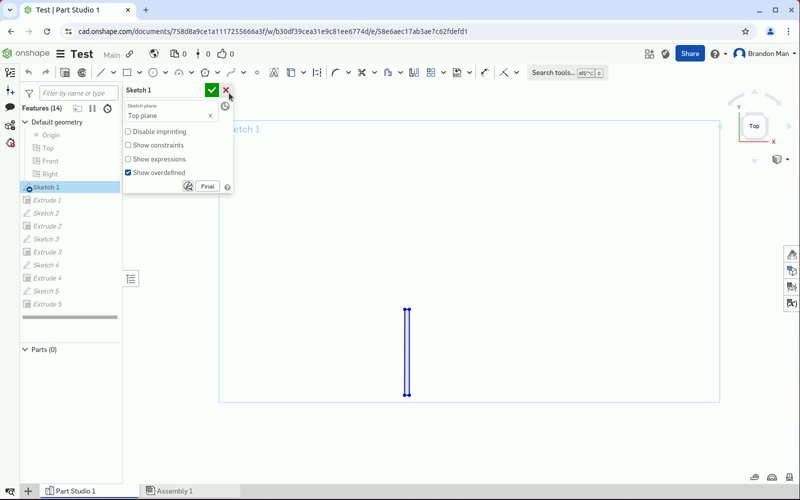
click(229, 92)
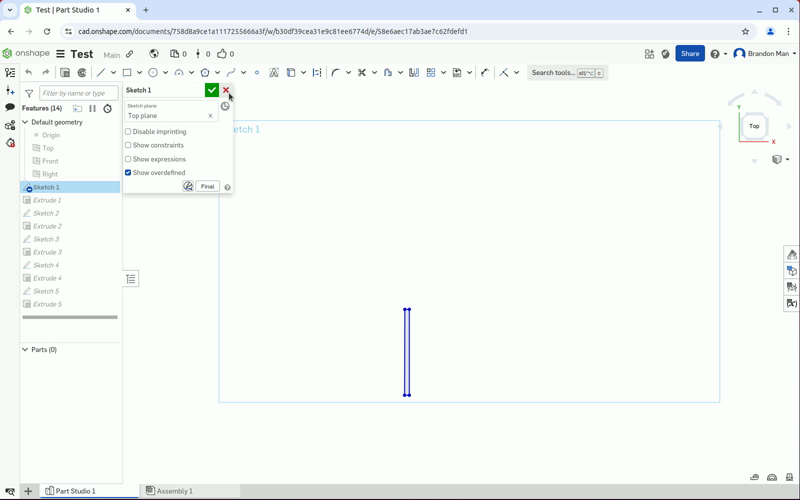
key(shift+s)
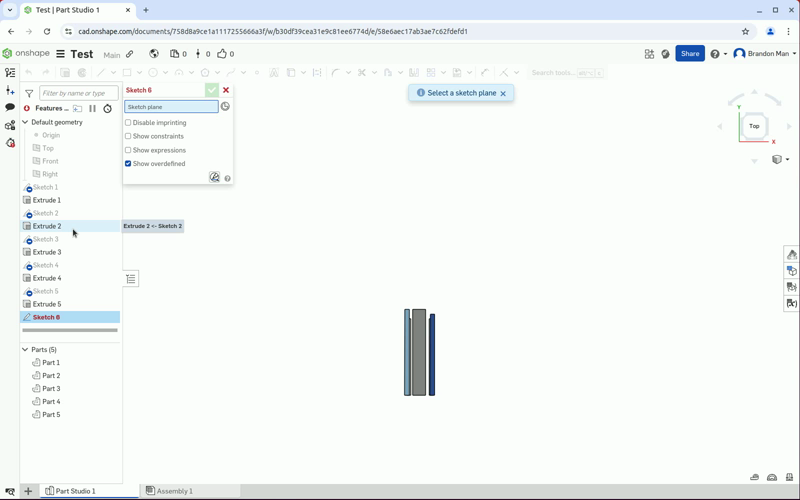
scroll(3)
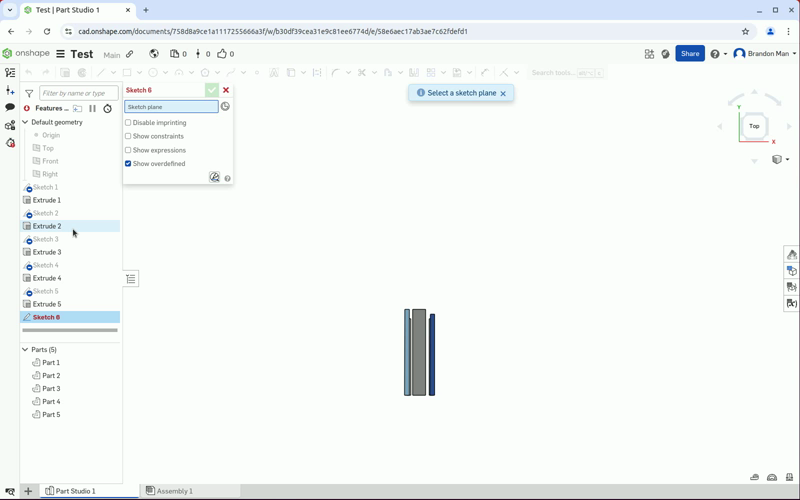
mouse_move(73, 150)
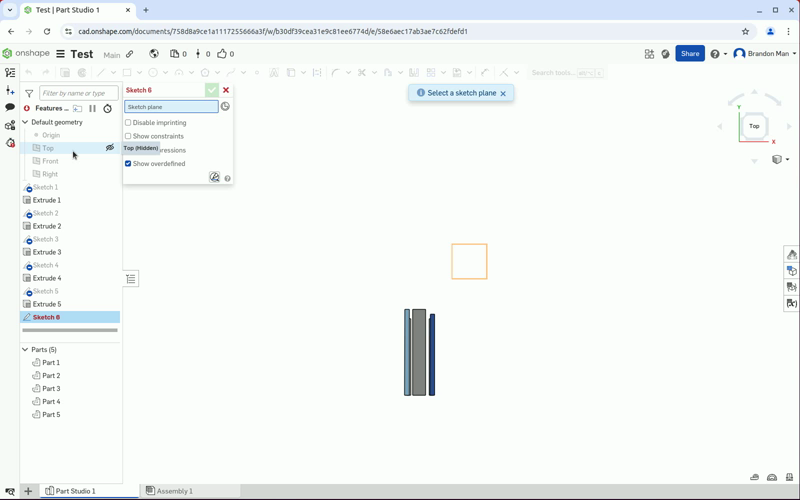
click(73, 150)
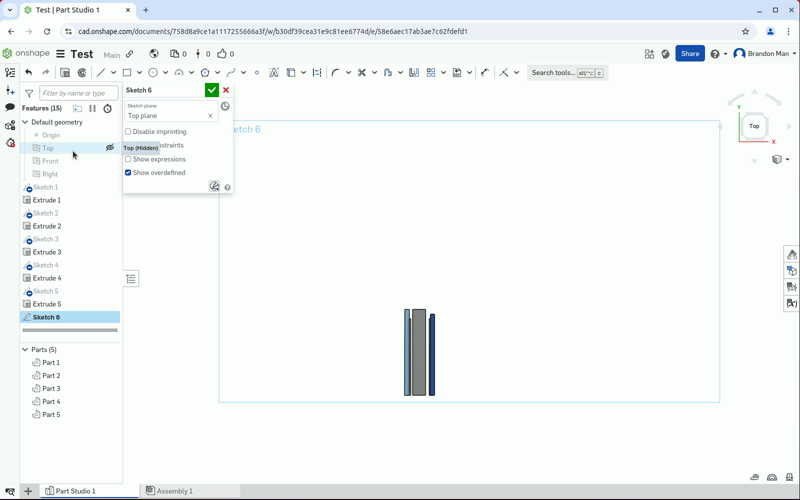
mouse_move(73, 352)
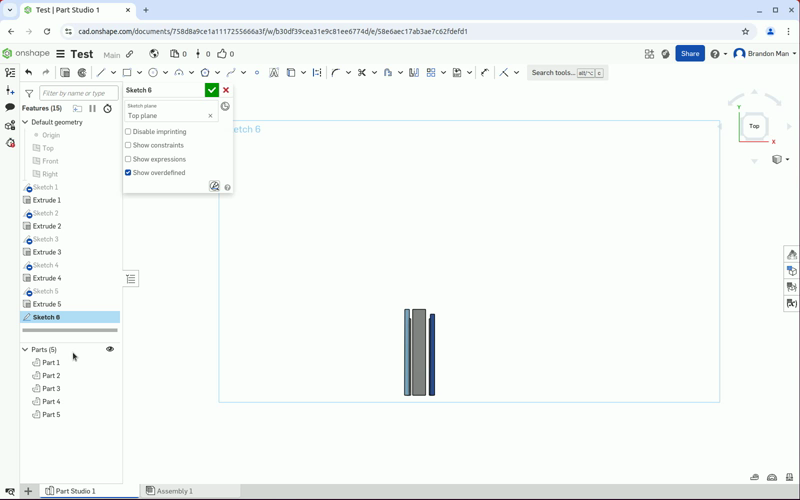
key(y)
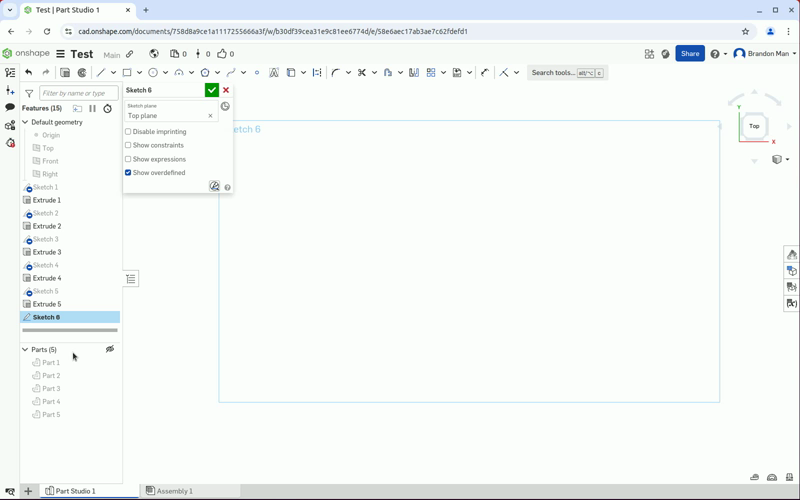
key(l)
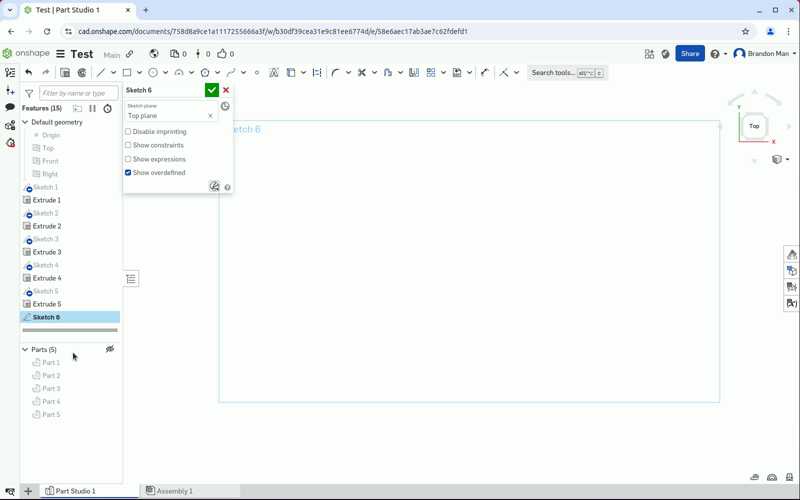
key_down(shift)
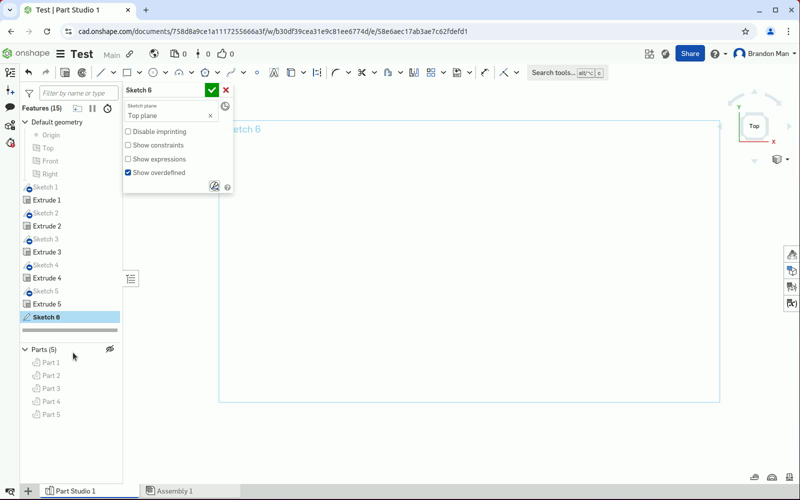
mouse_move(410, 395)
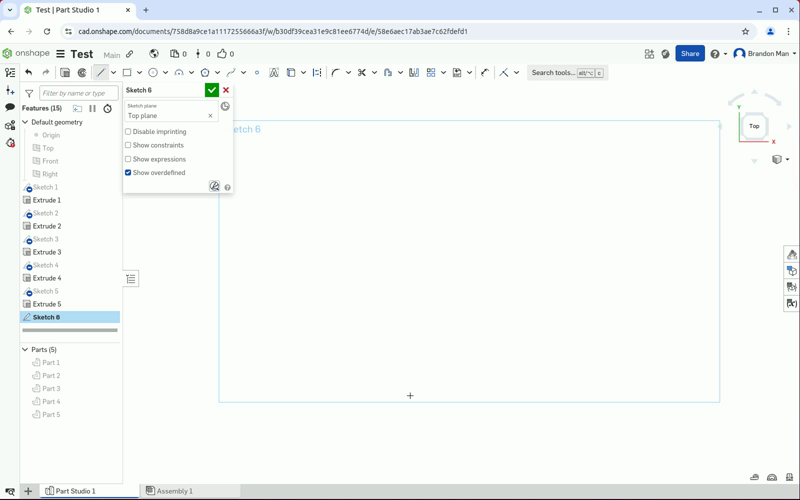
click(410, 395)
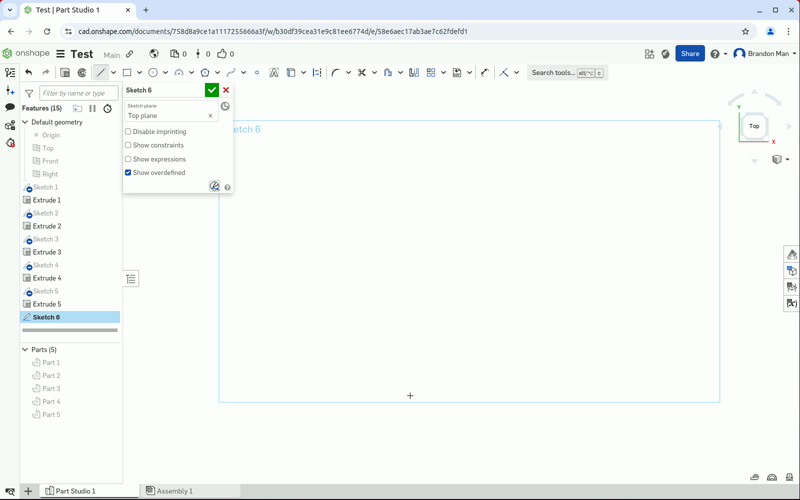
key_up(shift)
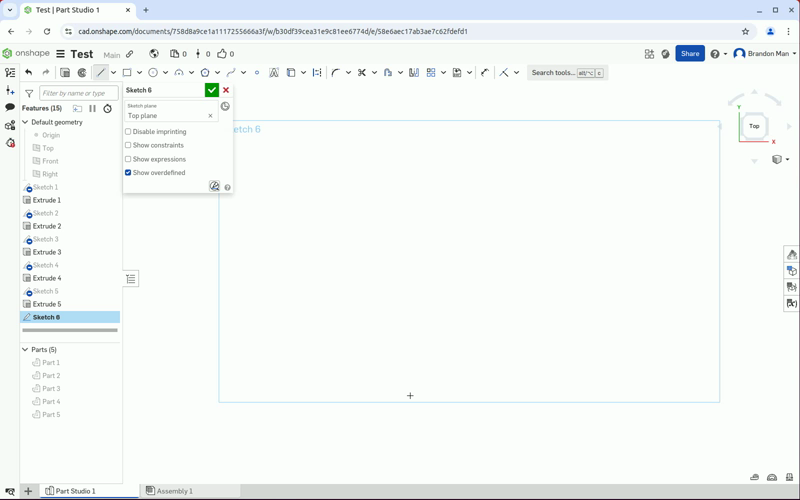
key_down(shift)
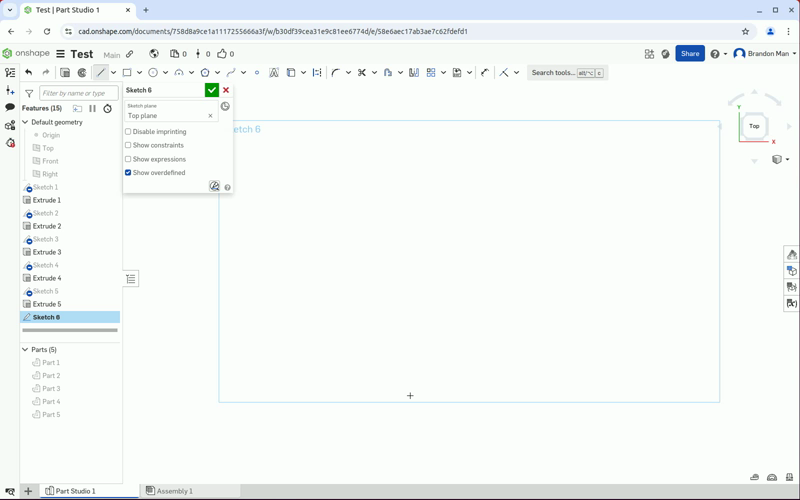
mouse_move(440, 395)
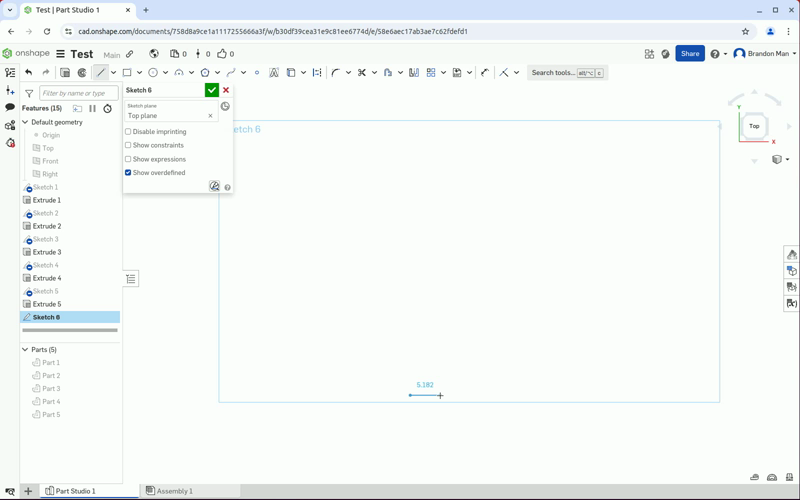
mouse_move(414, 395)
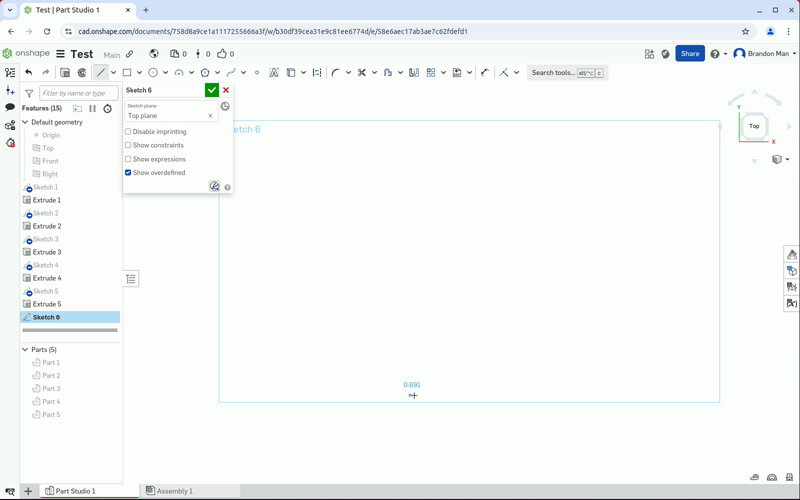
scroll(6)
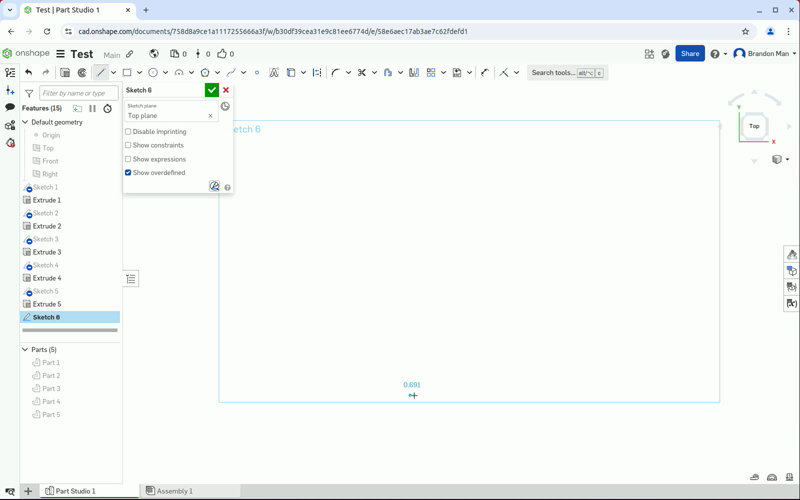
scroll(6)
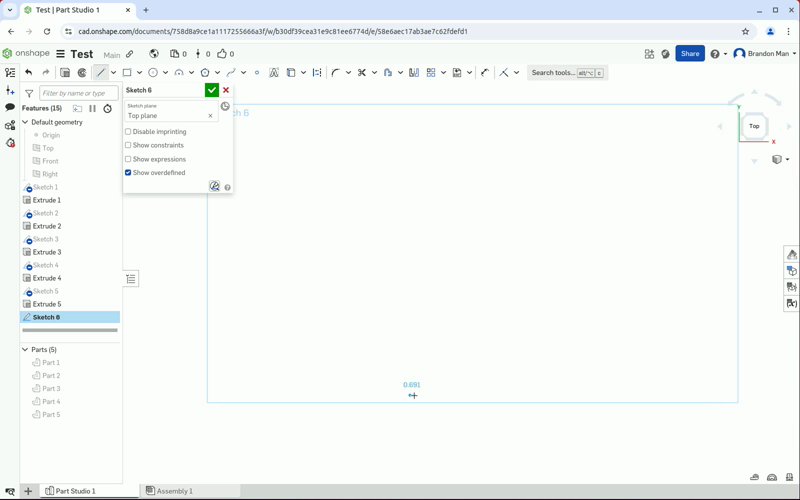
scroll(6)
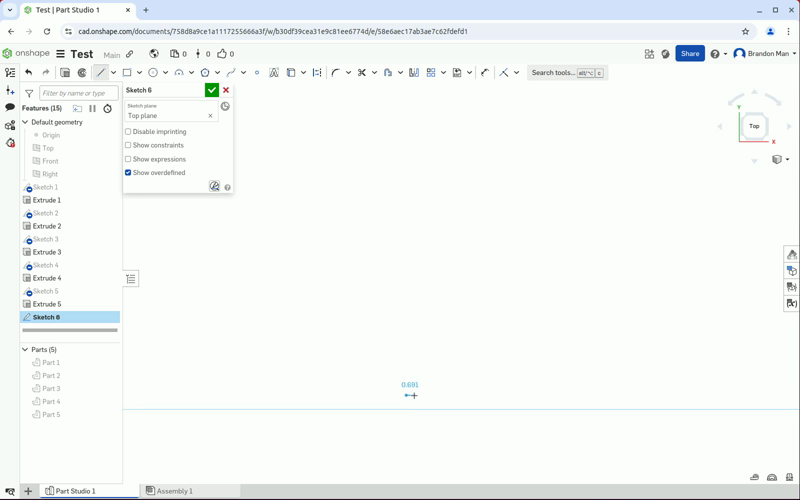
scroll(6)
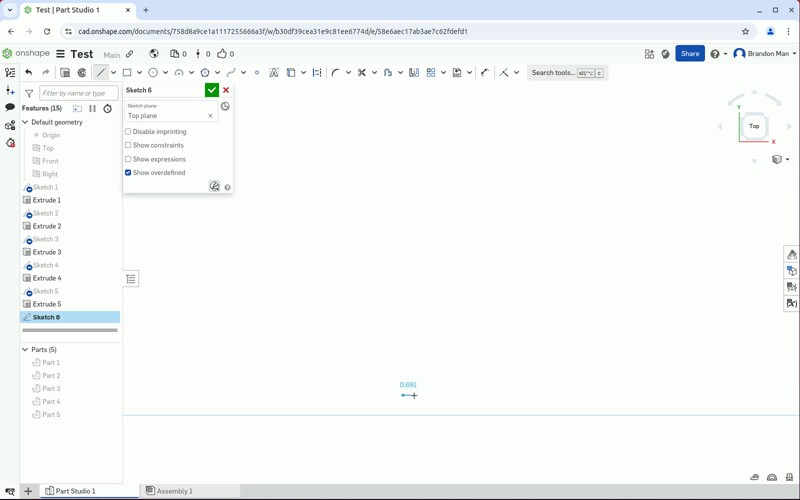
scroll(6)
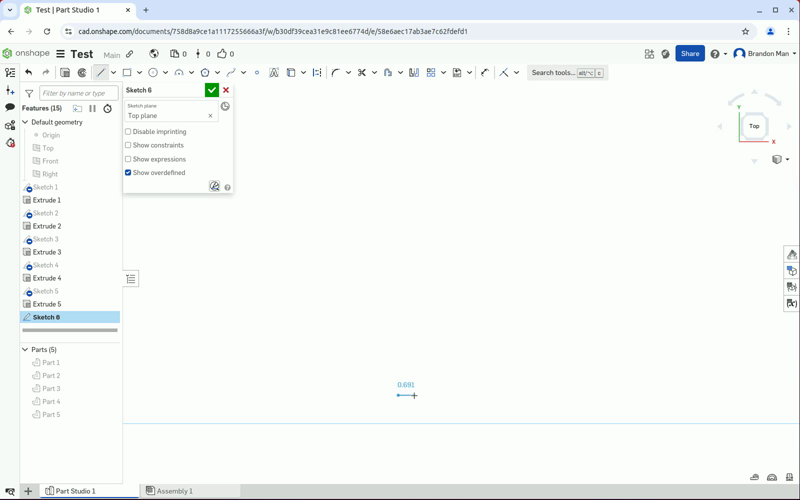
scroll(6)
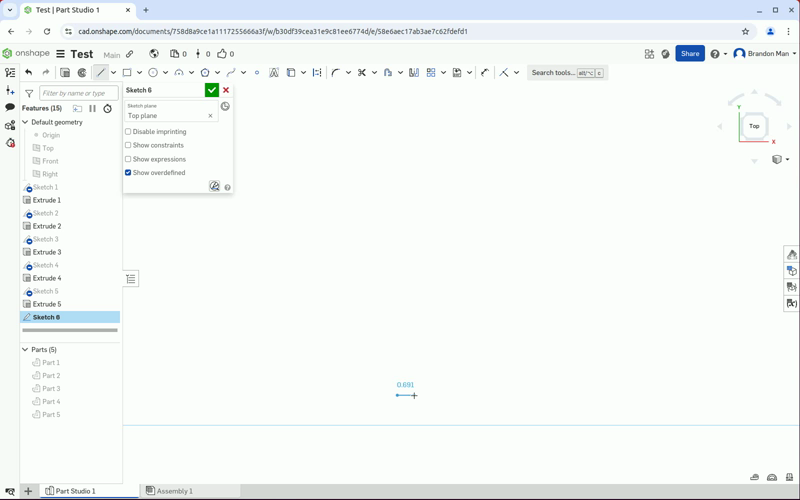
scroll(6)
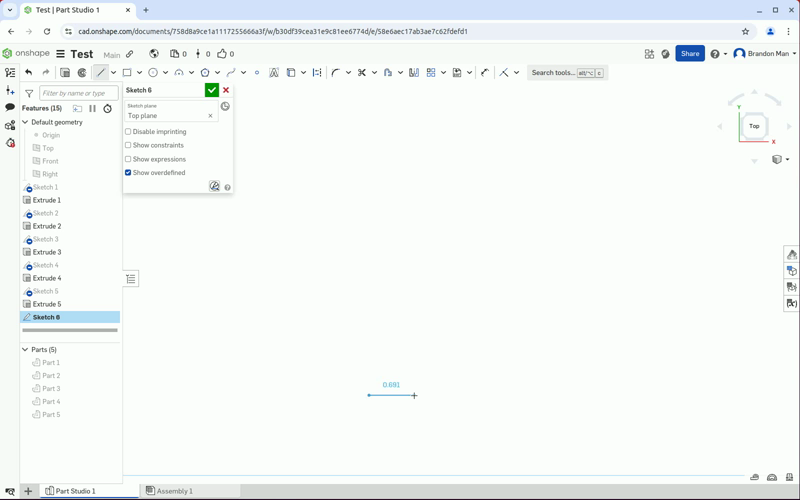
click(414, 395)
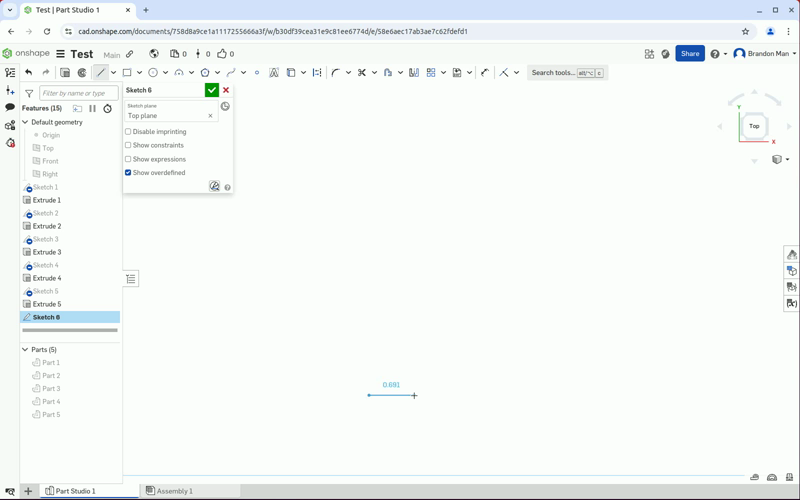
scroll(-6)
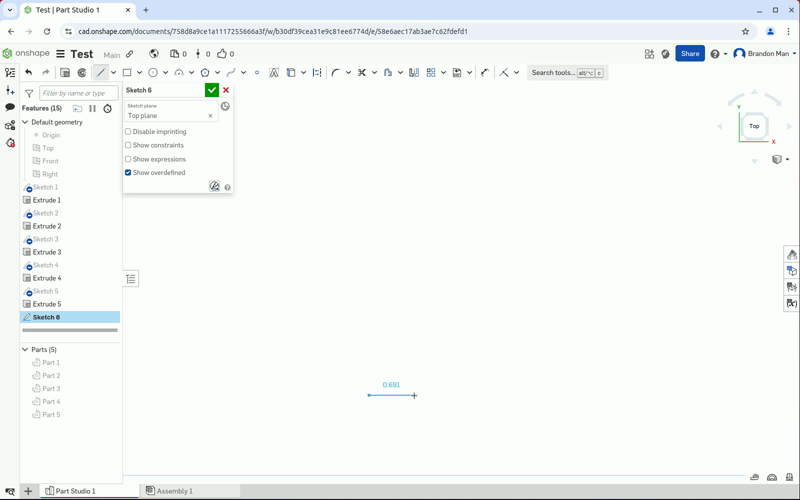
scroll(-6)
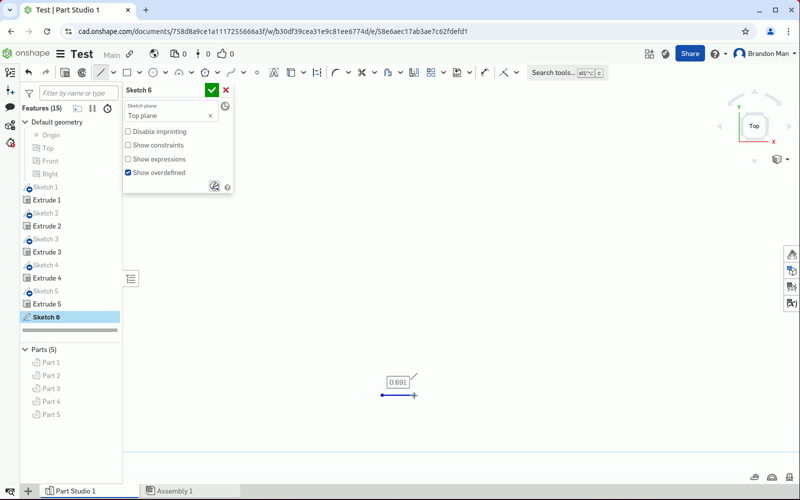
scroll(-6)
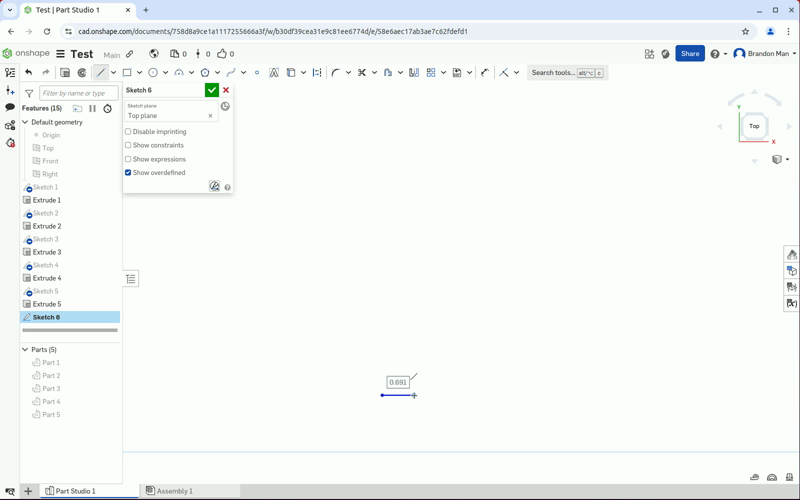
scroll(-6)
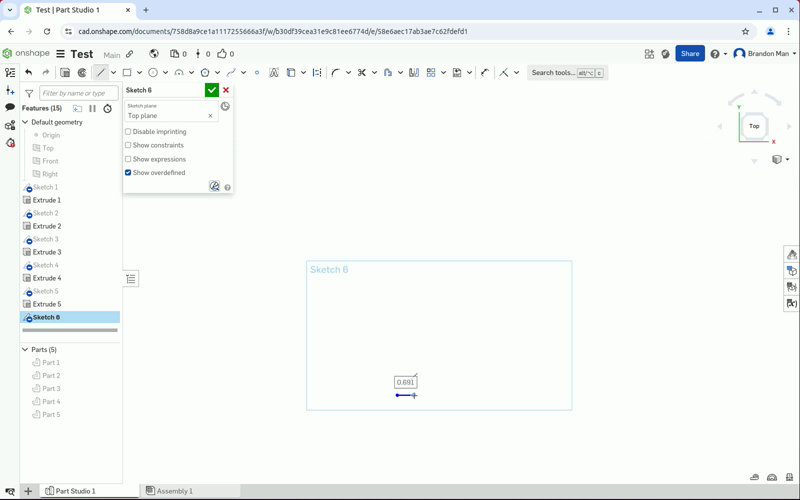
scroll(-6)
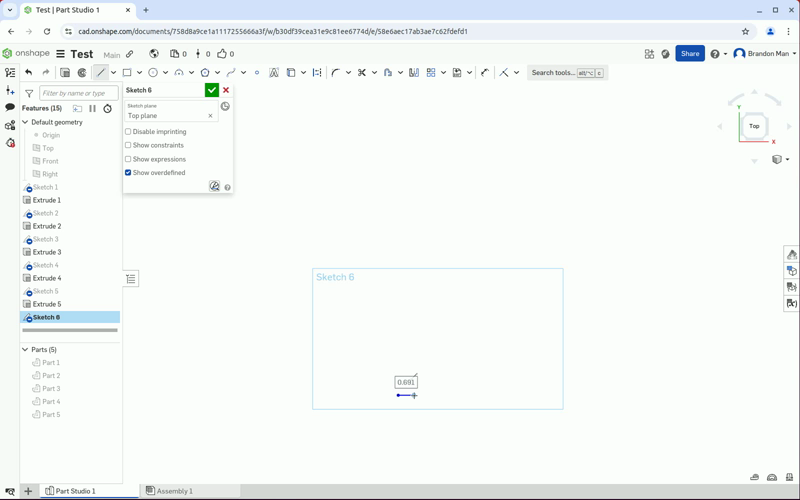
scroll(-6)
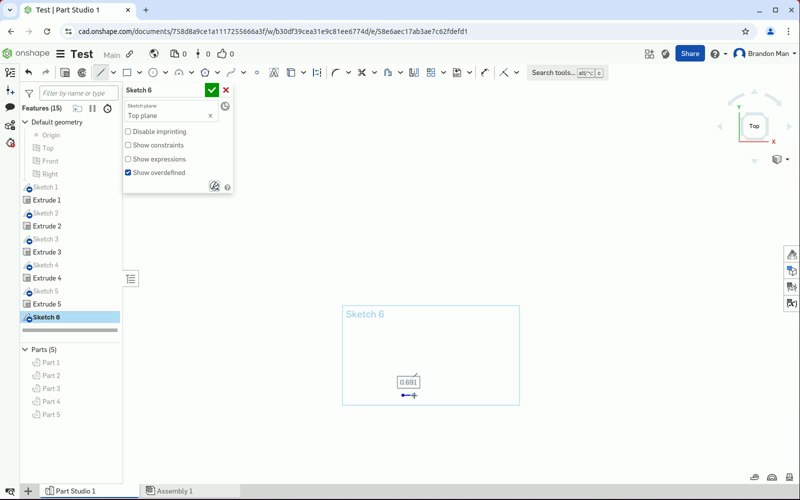
scroll(-6)
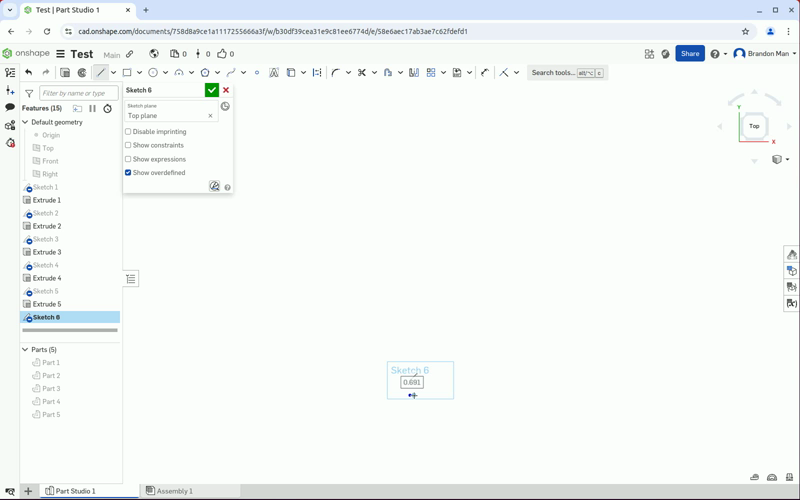
key_up(shift)
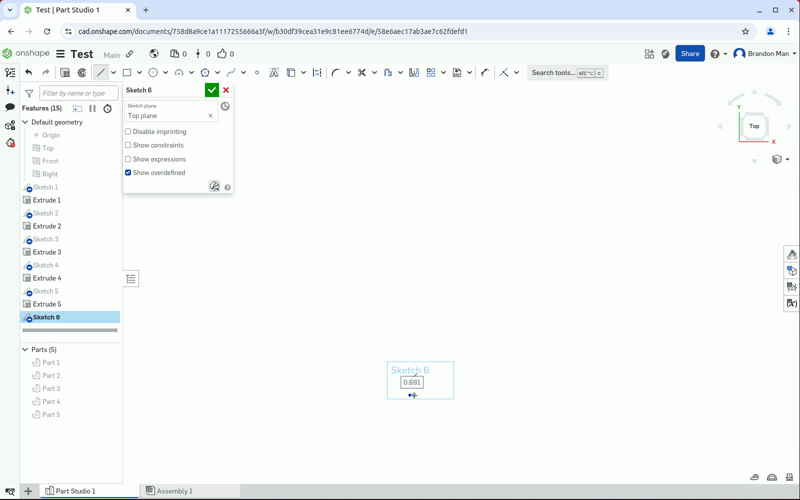
key_down(shift)
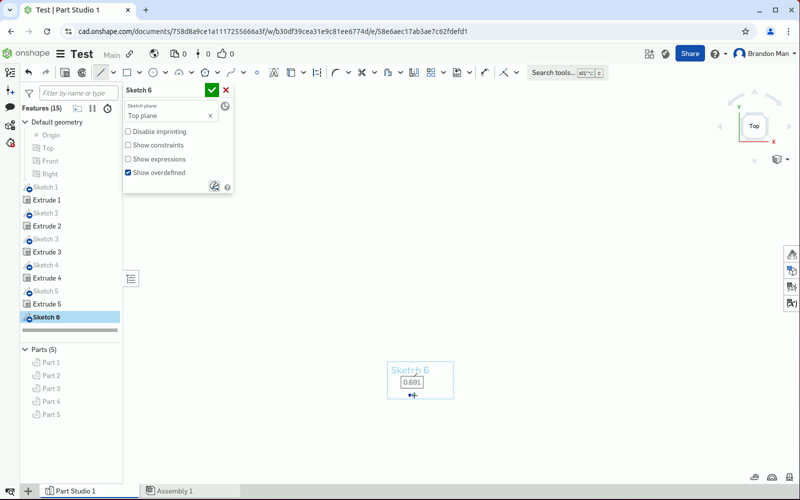
mouse_move(414, 318)
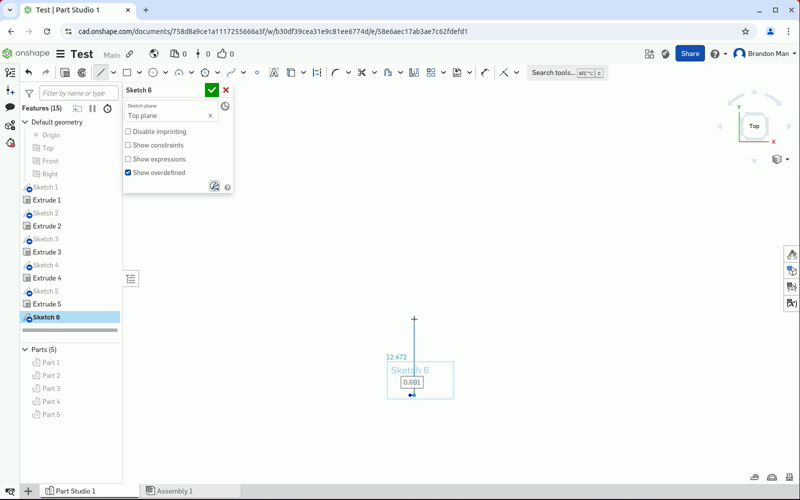
click(414, 318)
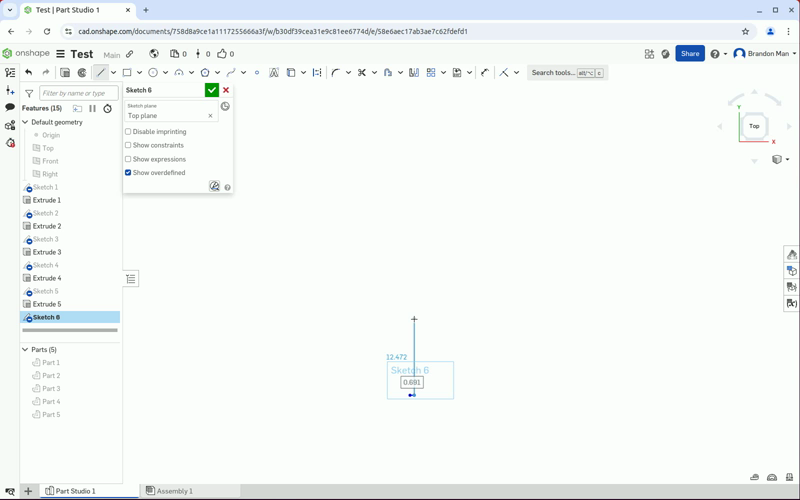
key_up(shift)
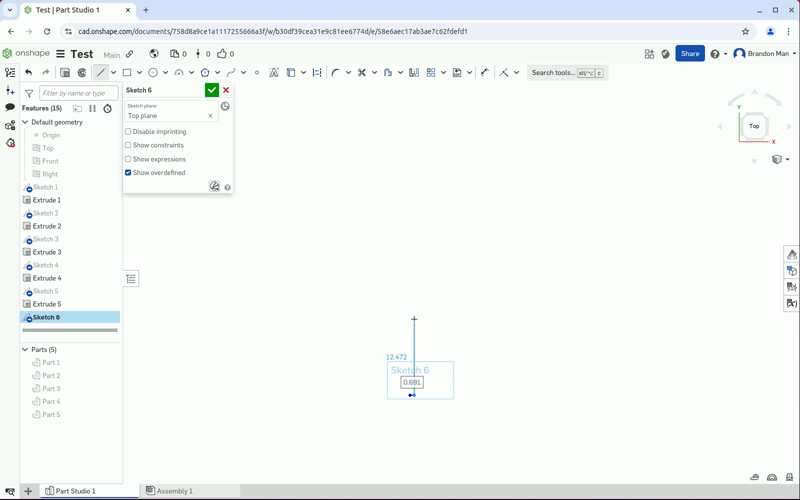
key_down(shift)
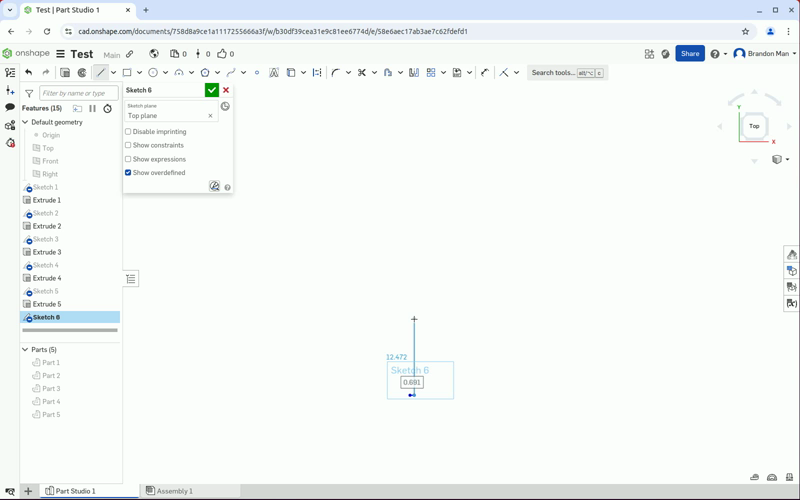
mouse_move(444, 318)
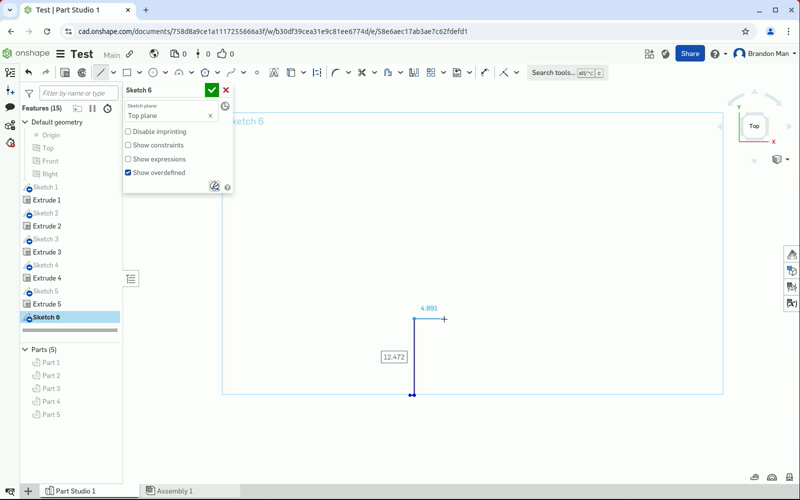
mouse_move(410, 318)
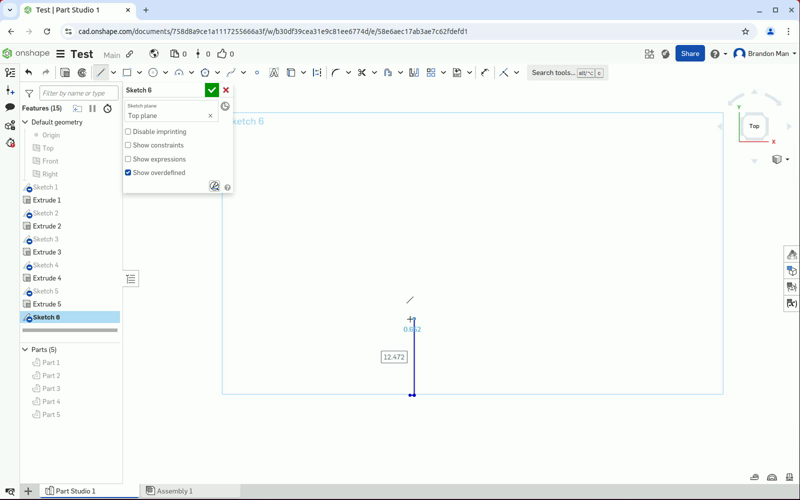
scroll(6)
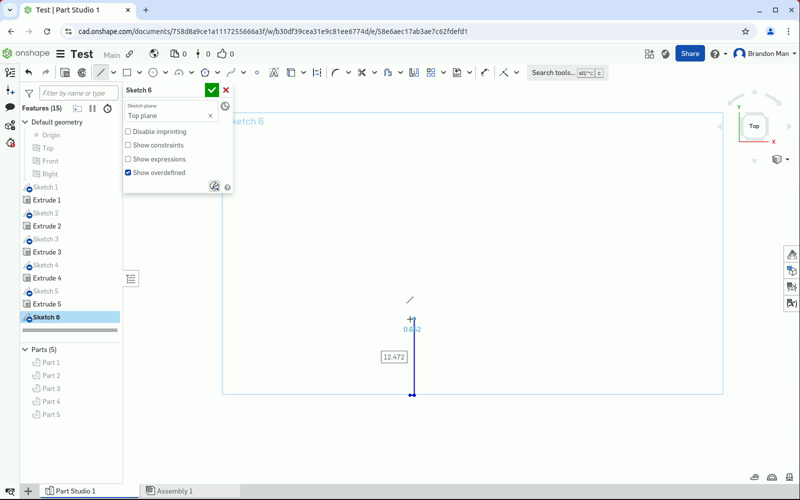
scroll(6)
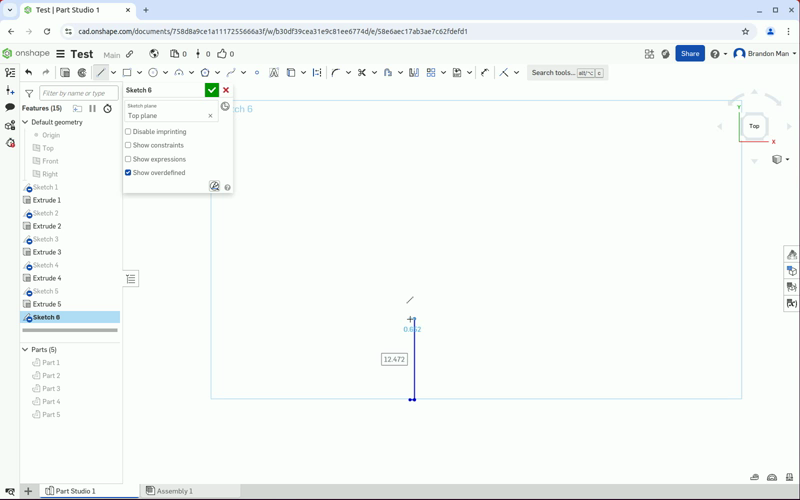
scroll(6)
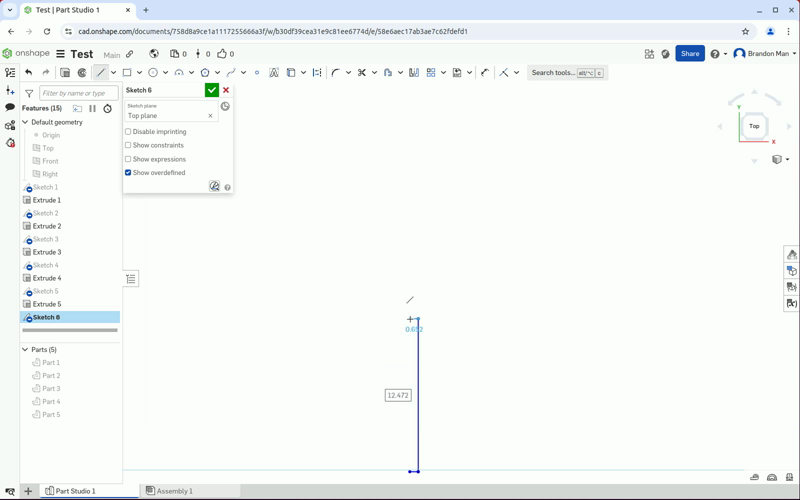
scroll(6)
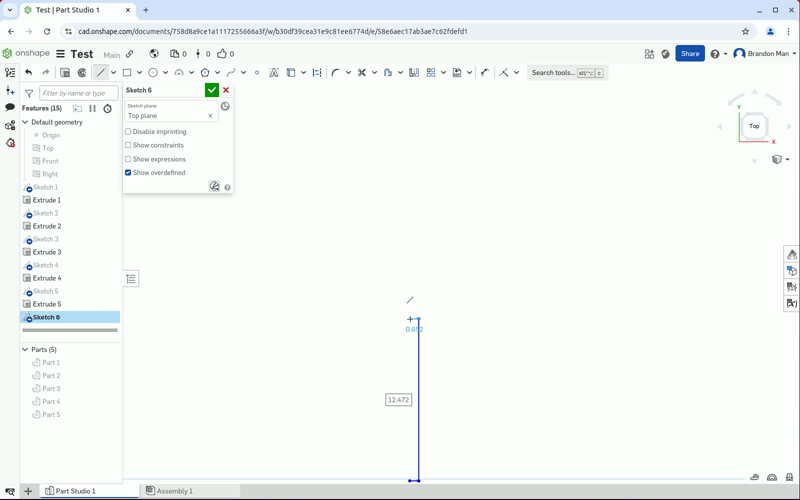
scroll(6)
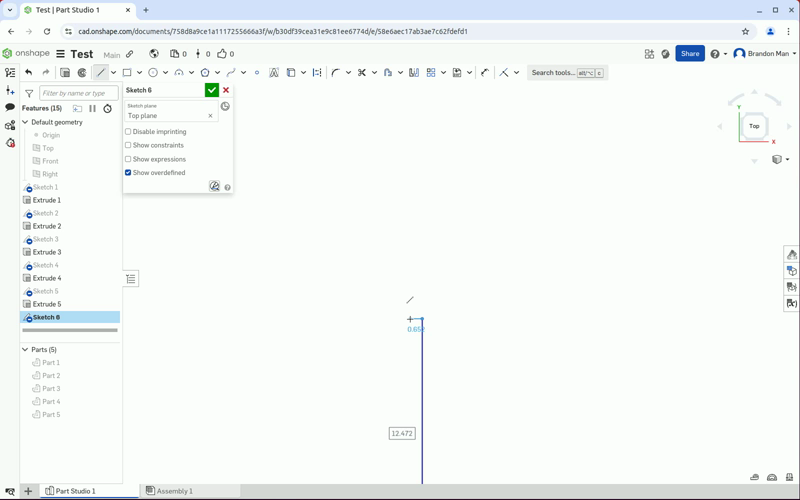
scroll(6)
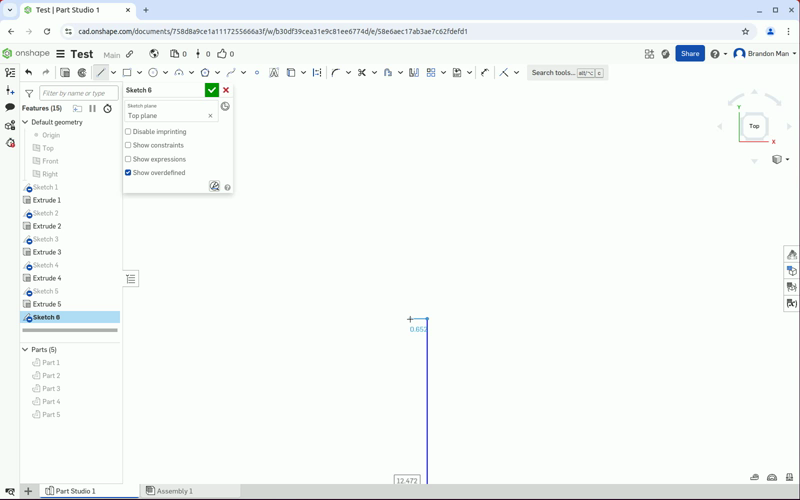
scroll(6)
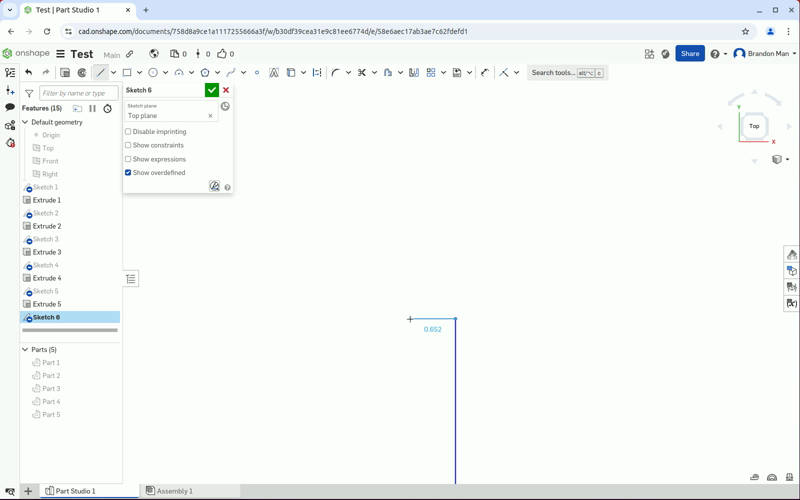
click(410, 318)
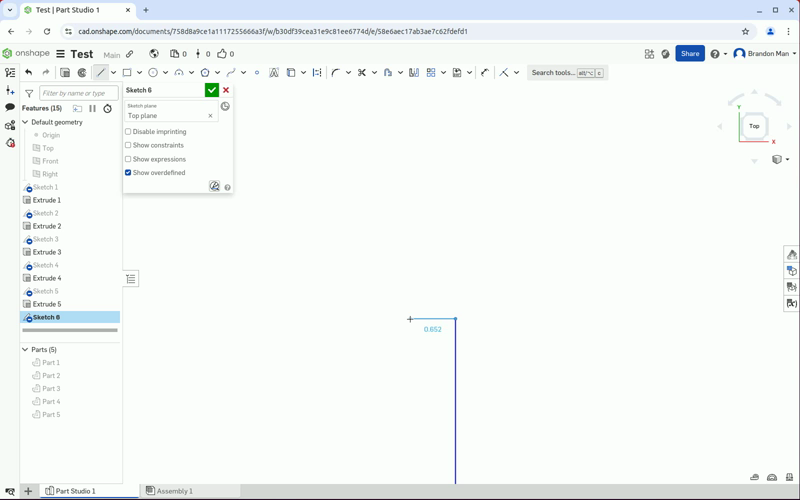
scroll(-6)
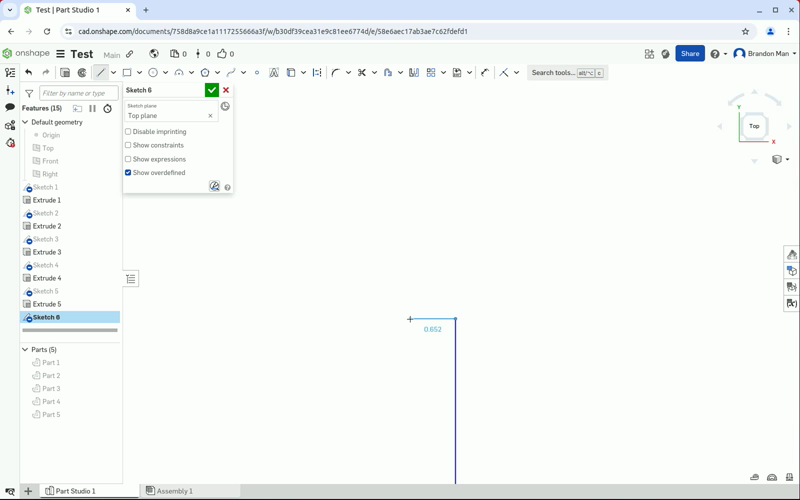
scroll(-6)
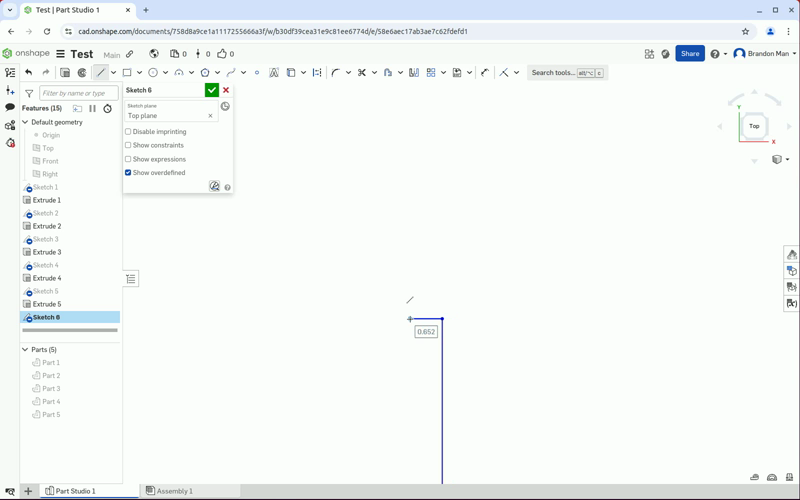
scroll(-6)
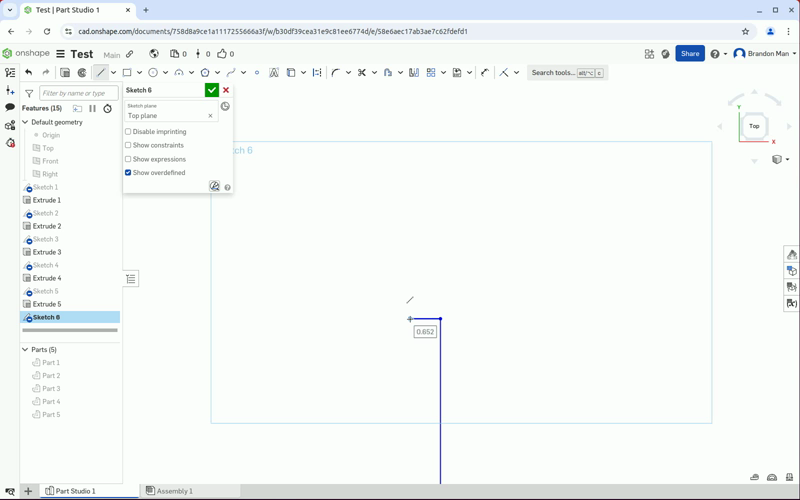
scroll(-6)
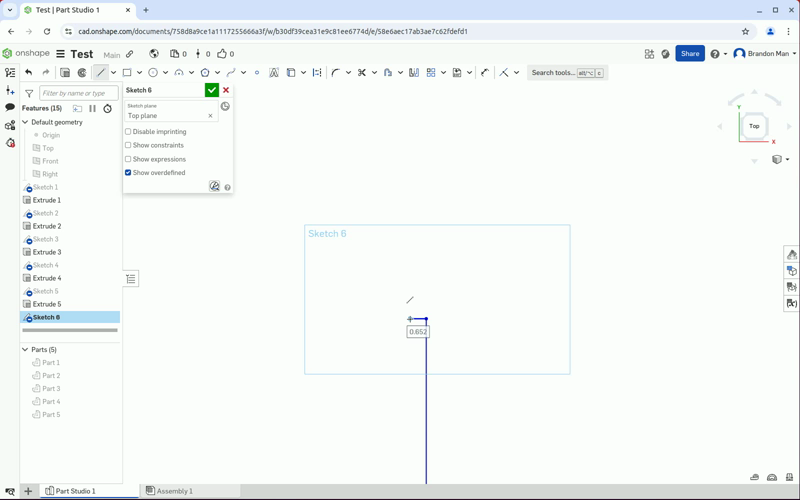
scroll(-6)
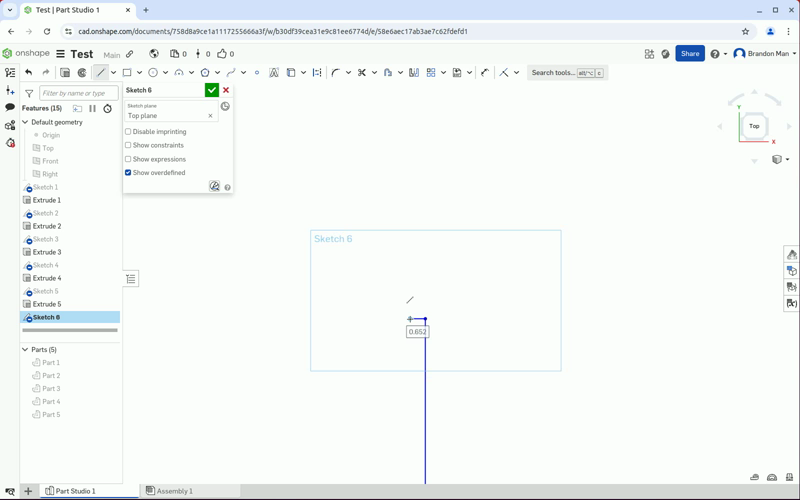
scroll(-6)
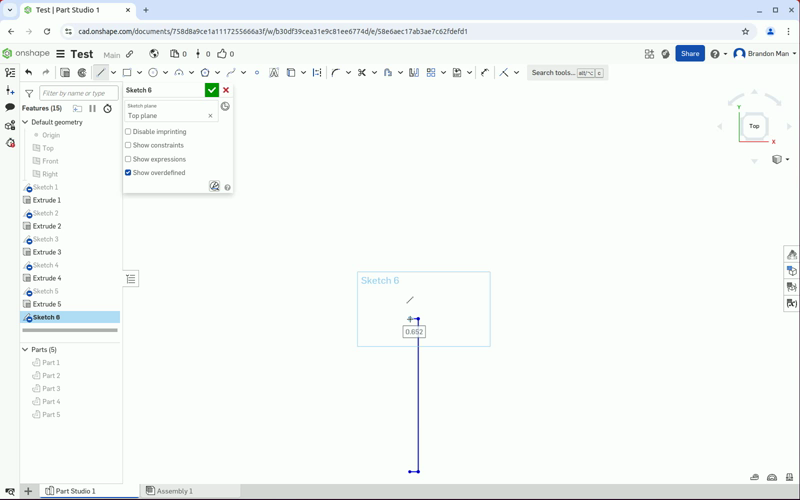
scroll(-6)
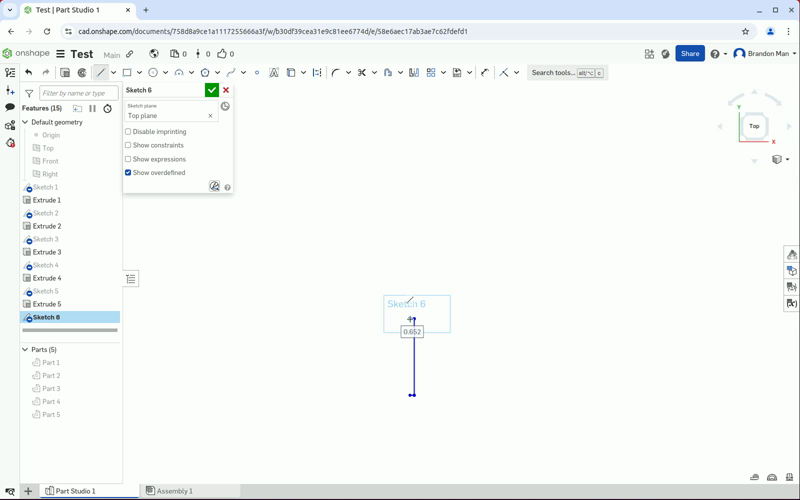
key_up(shift)
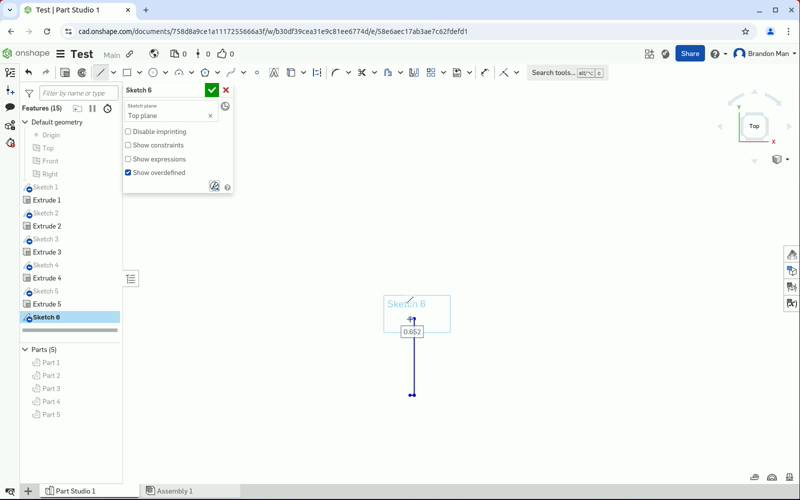
key_down(shift)
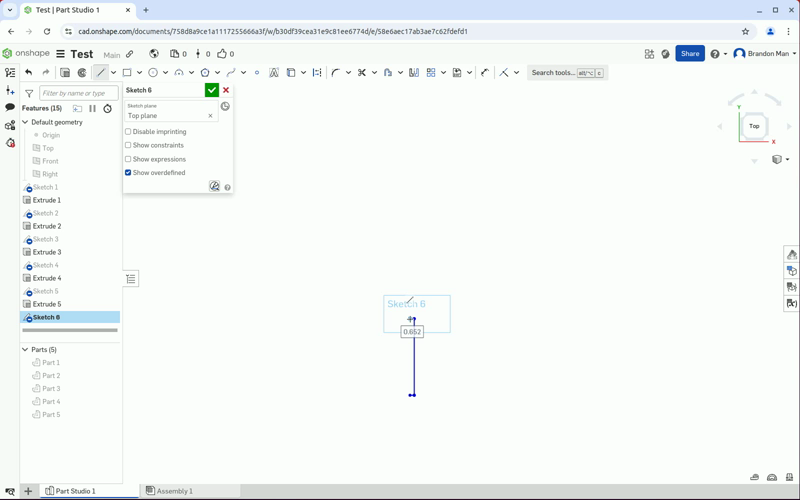
mouse_move(410, 395)
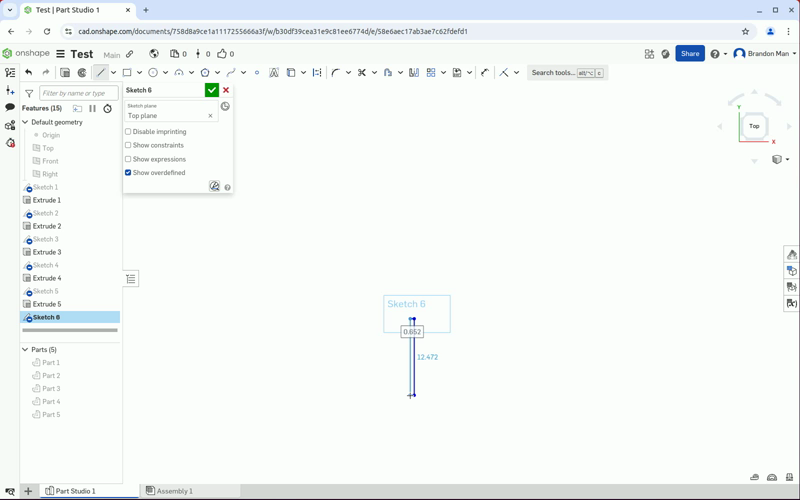
scroll(6)
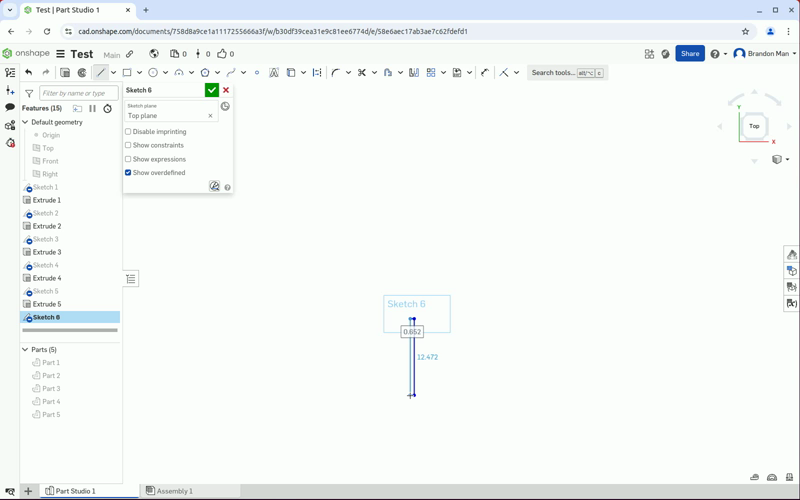
scroll(6)
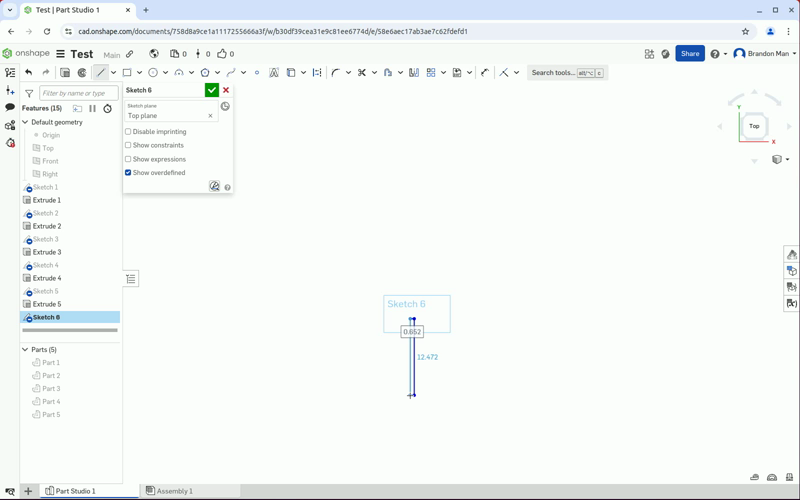
scroll(6)
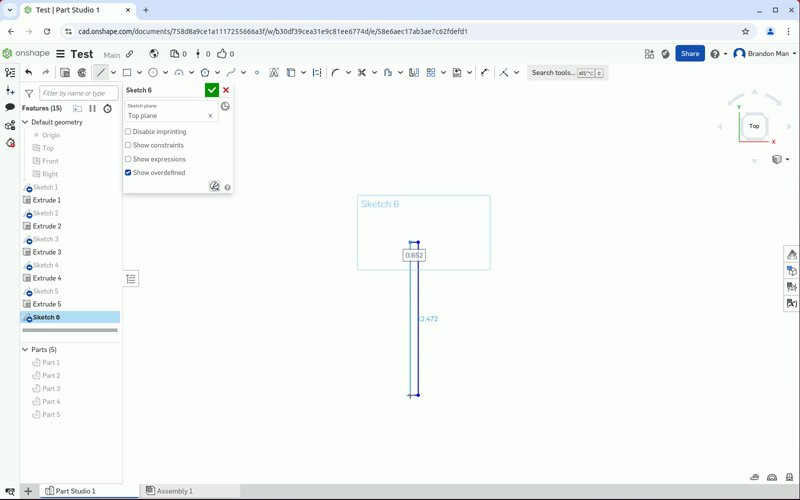
scroll(6)
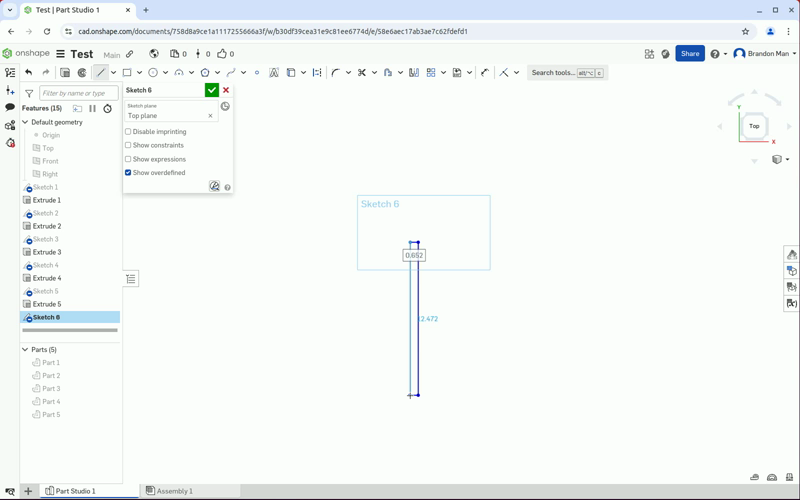
scroll(6)
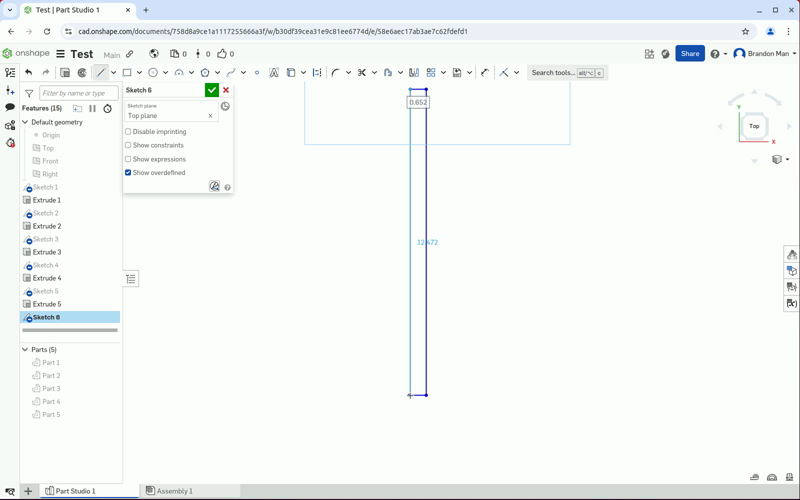
scroll(6)
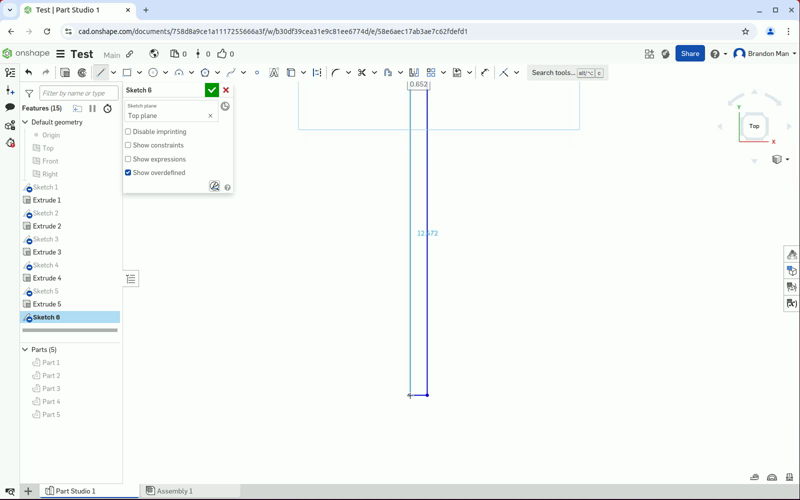
scroll(6)
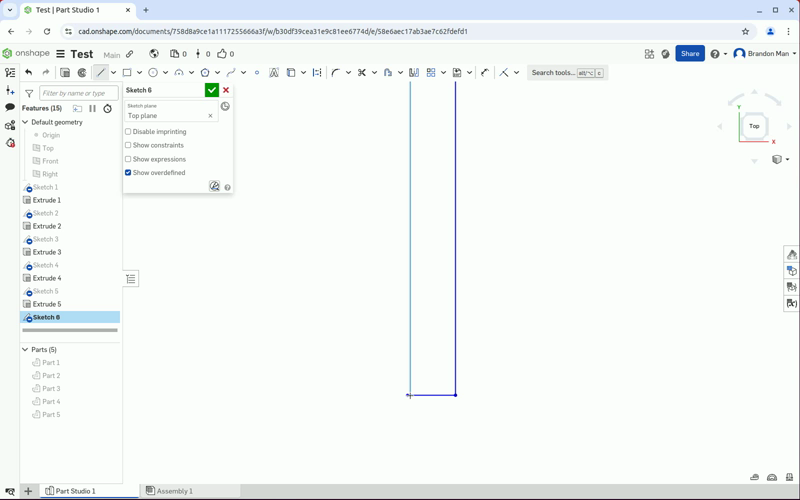
key_up(shift)
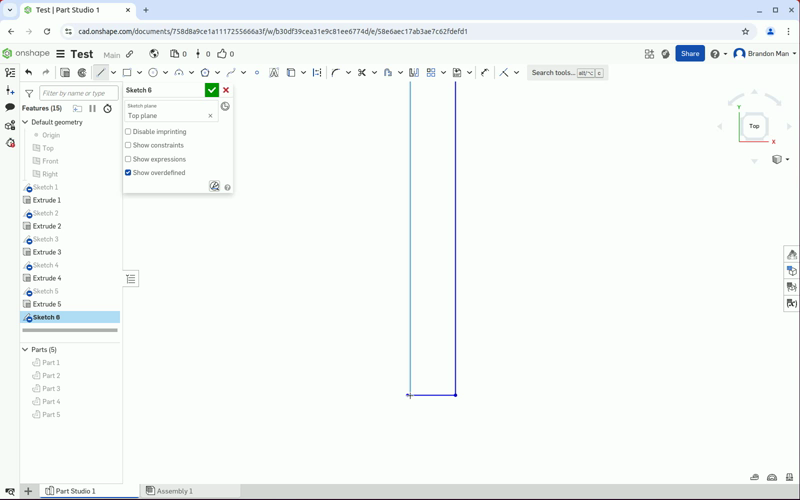
click(410, 395)
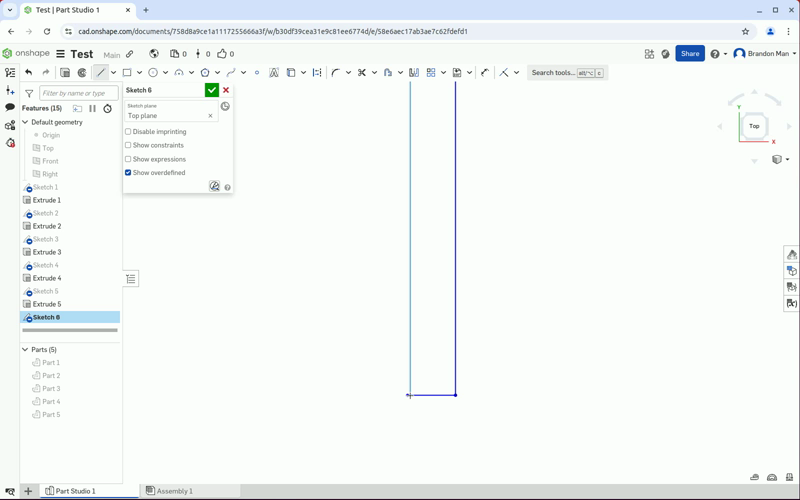
scroll(-6)
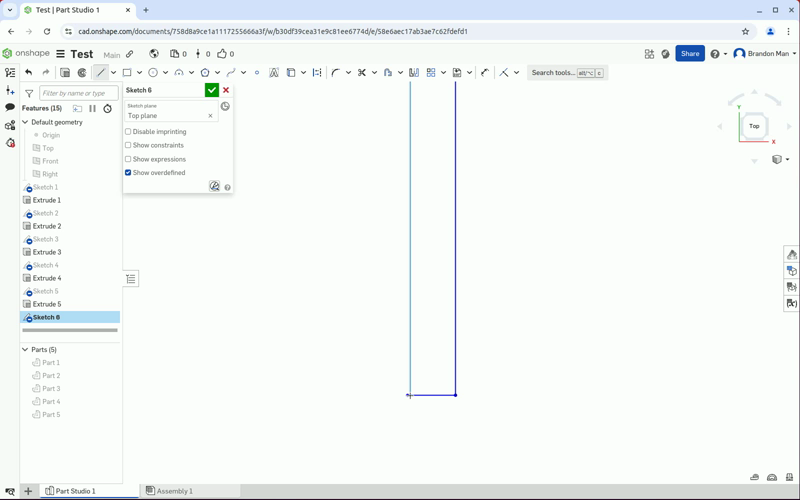
scroll(-6)
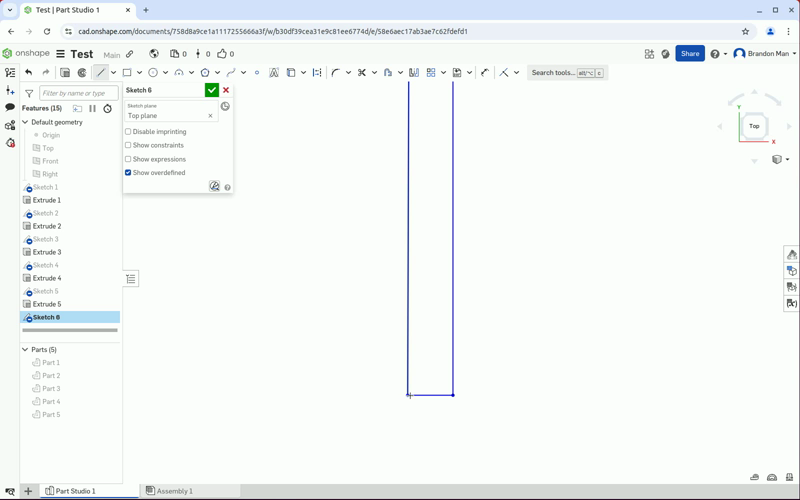
scroll(-6)
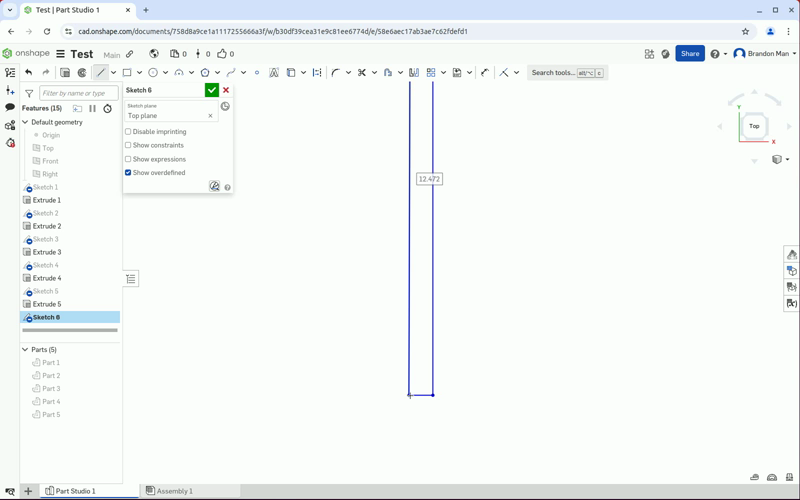
scroll(-6)
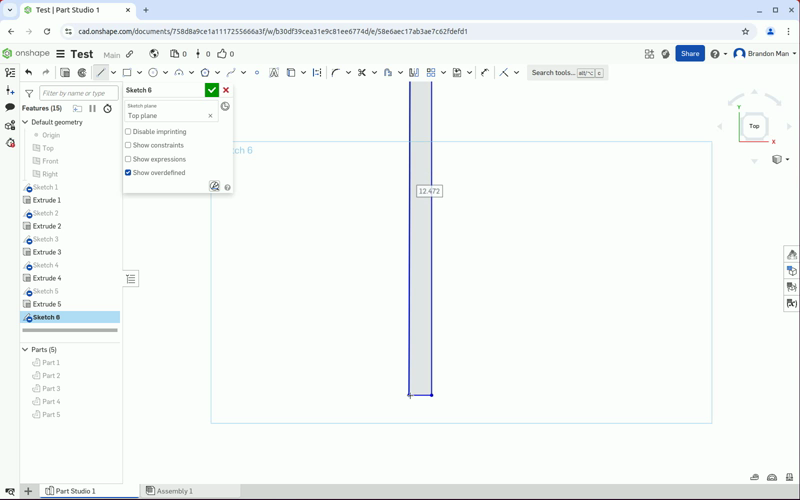
scroll(-6)
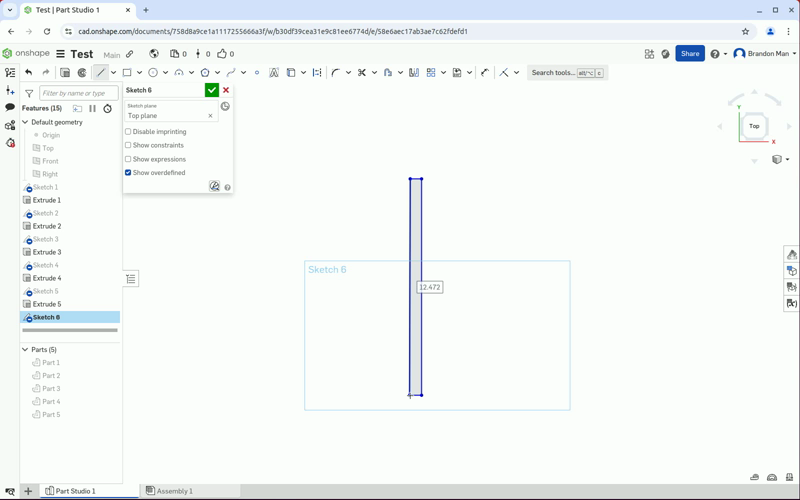
scroll(-6)
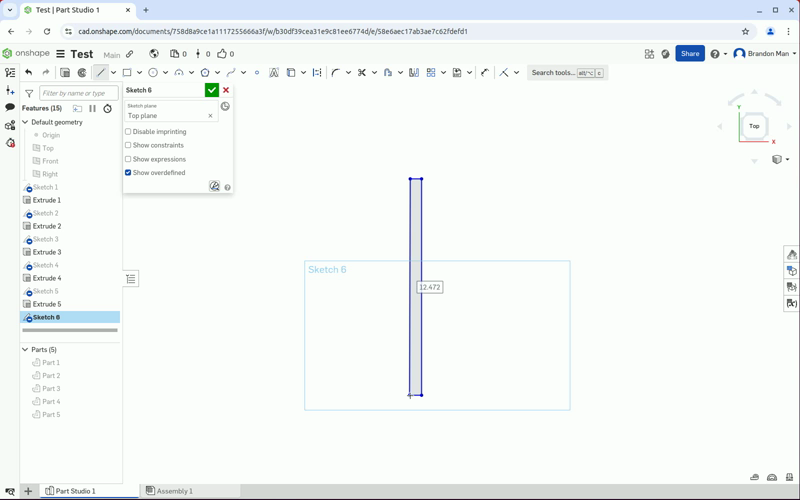
scroll(-6)
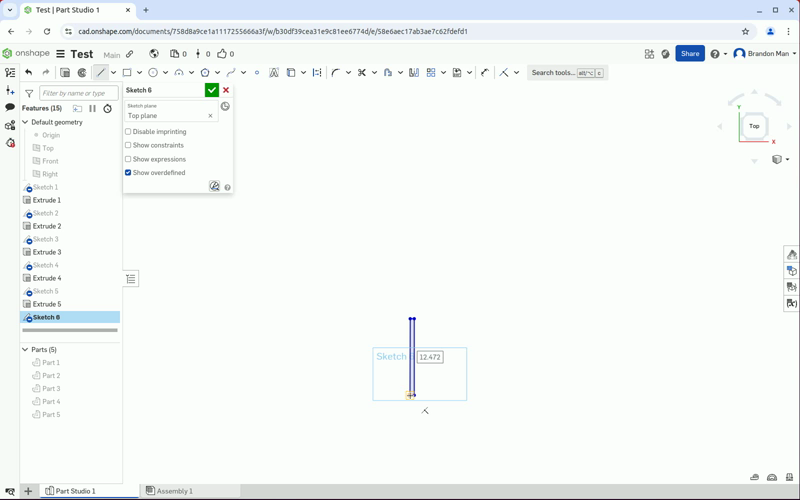
key(esc)
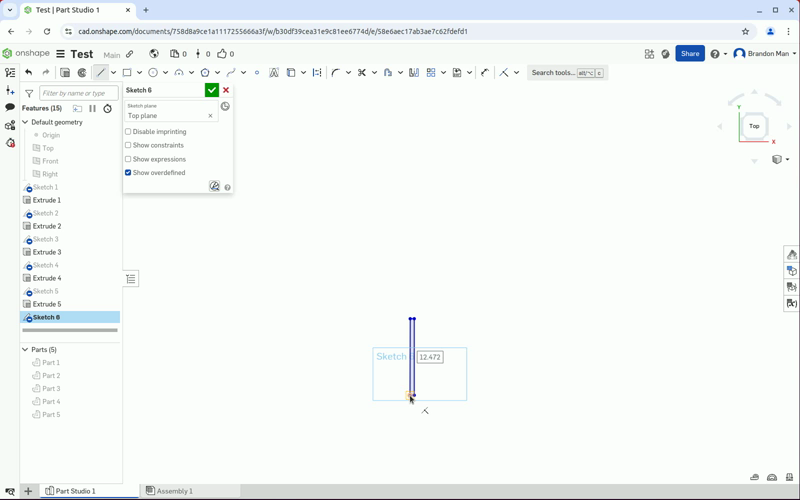
mouse_move(412, 386)
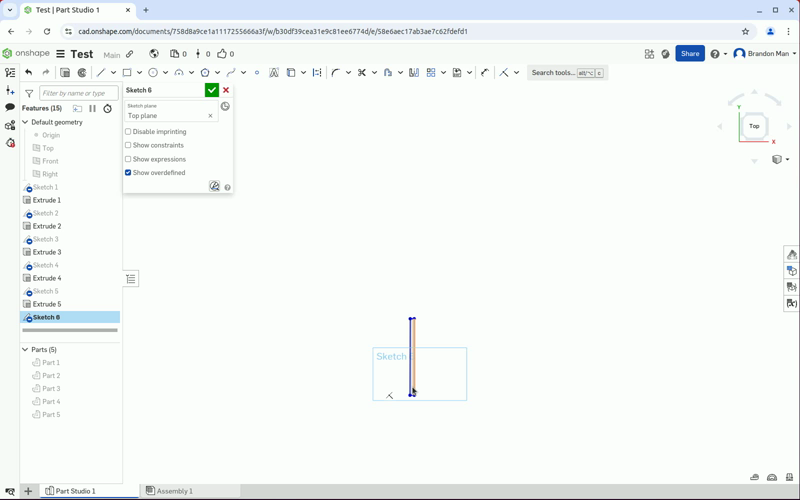
scroll(6)
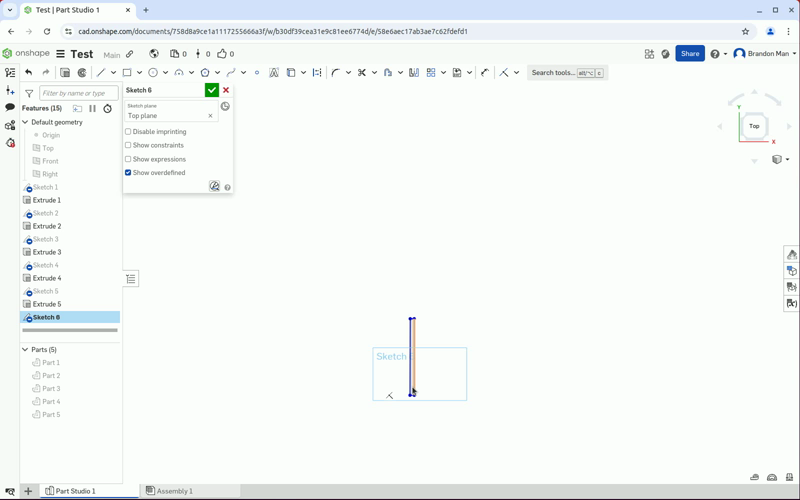
scroll(6)
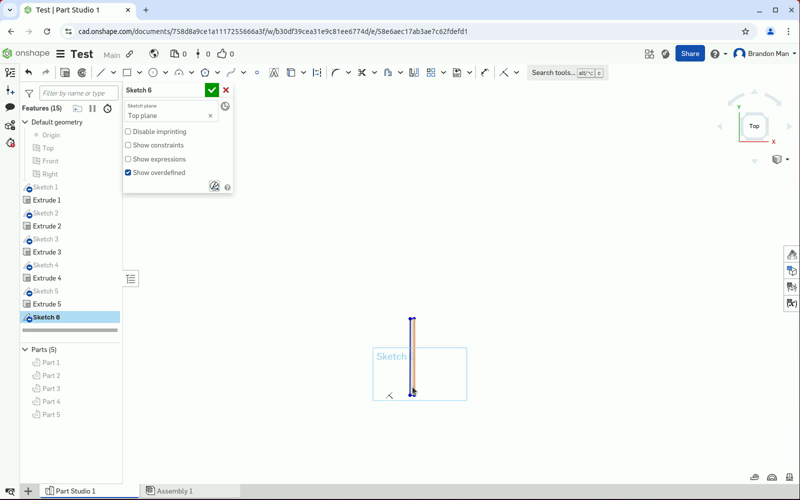
scroll(6)
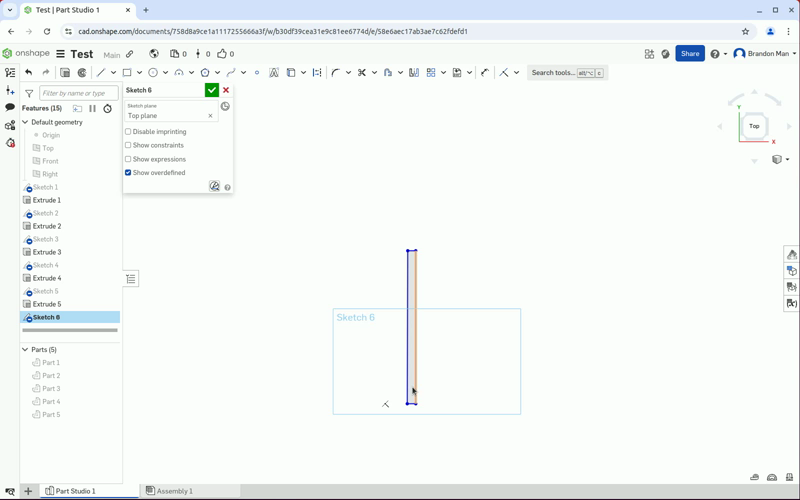
scroll(6)
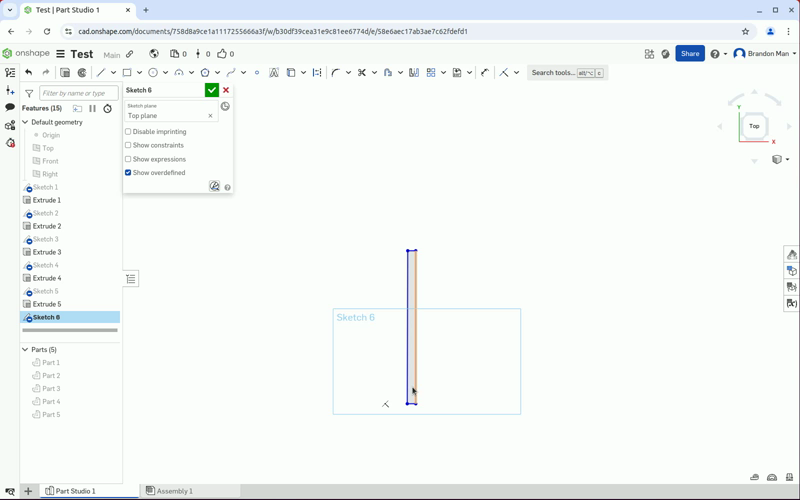
scroll(6)
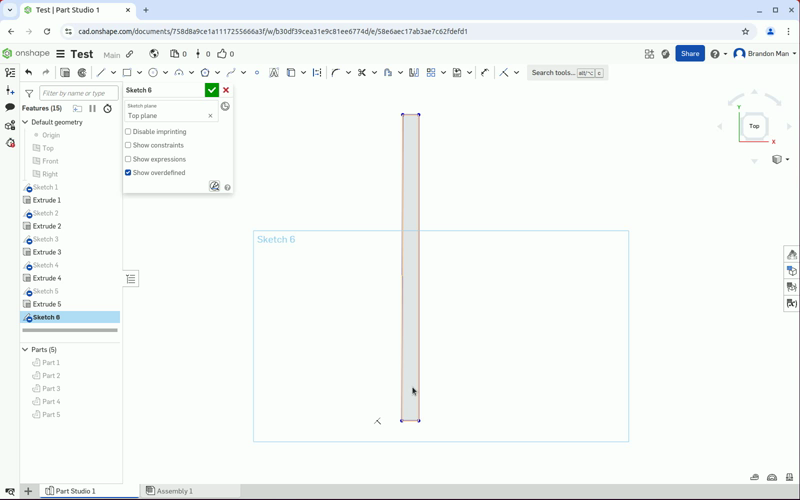
scroll(6)
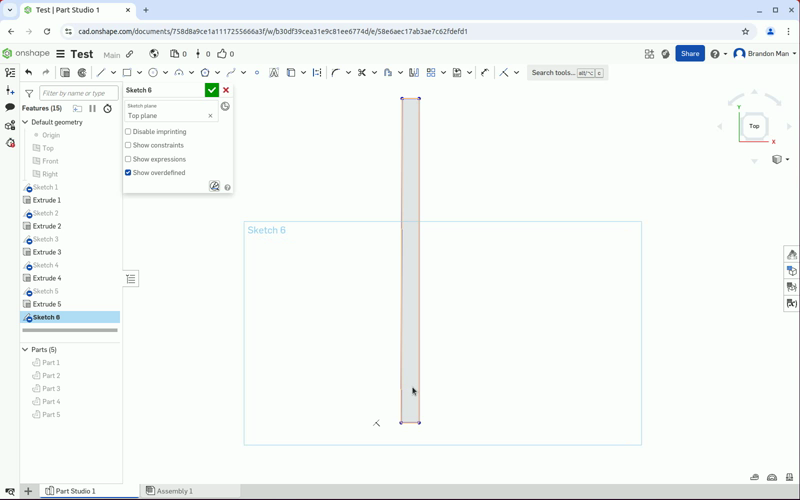
scroll(6)
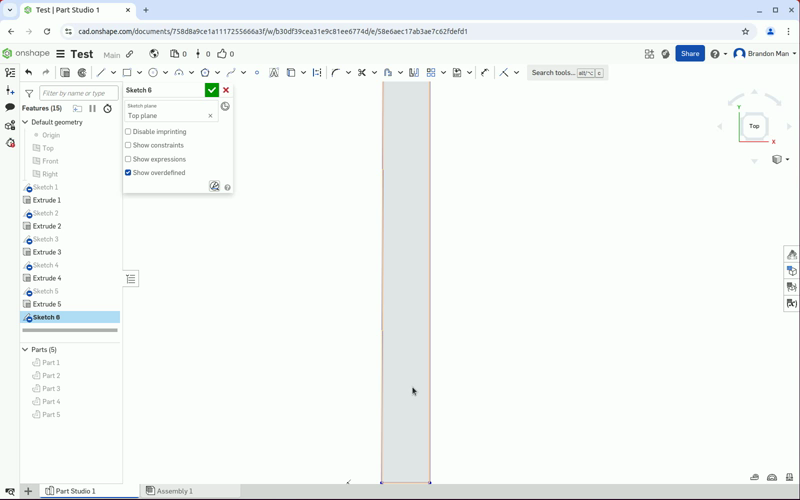
click(412, 386)
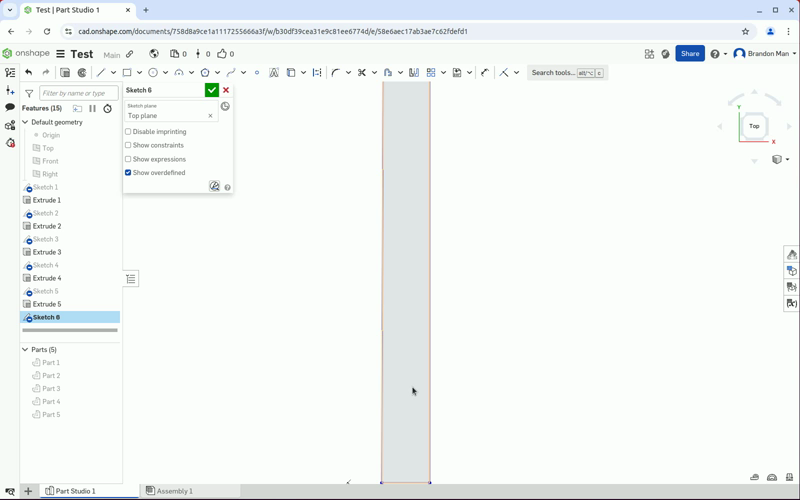
scroll(-6)
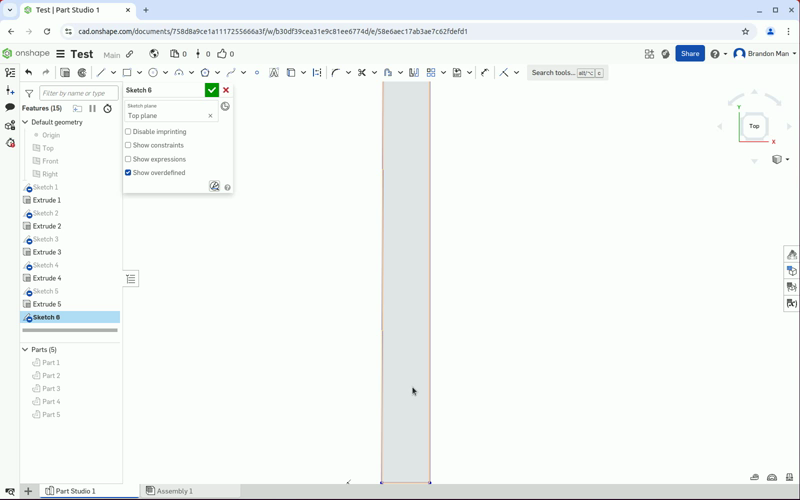
scroll(-6)
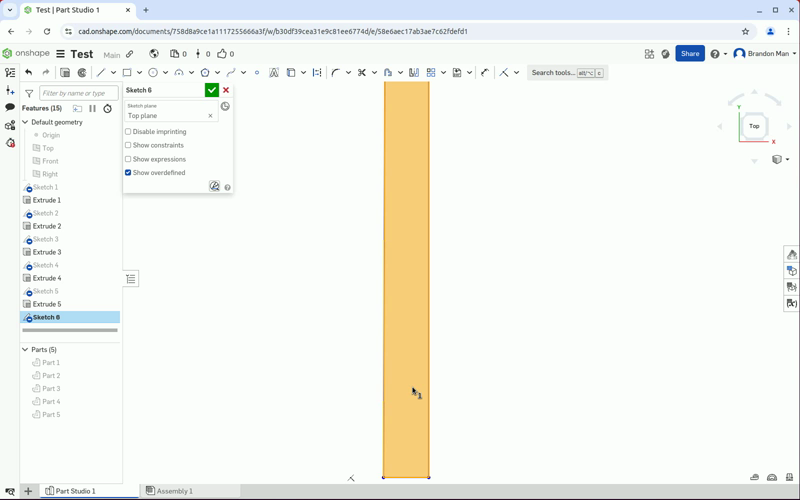
scroll(-6)
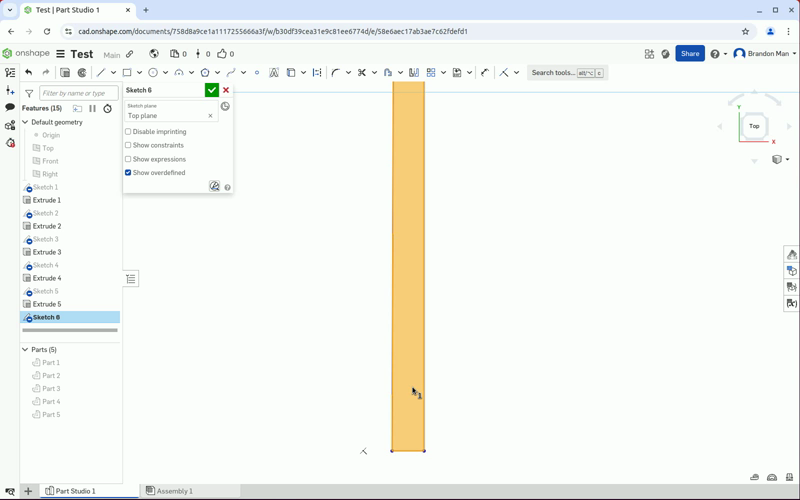
scroll(-6)
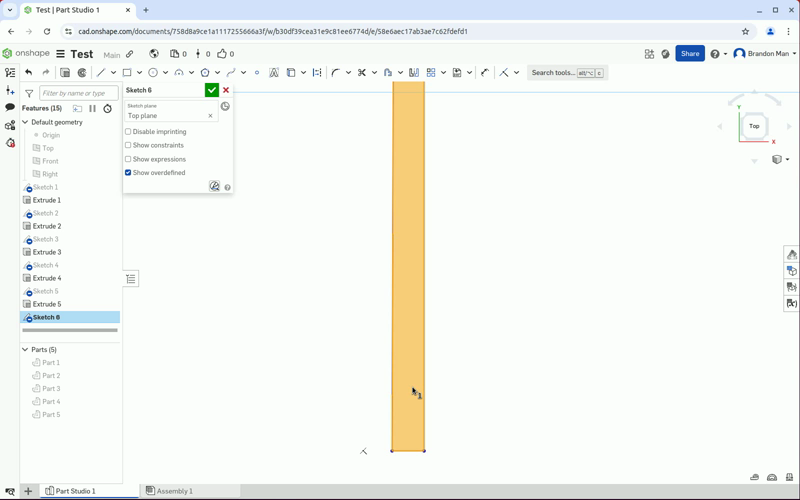
scroll(-6)
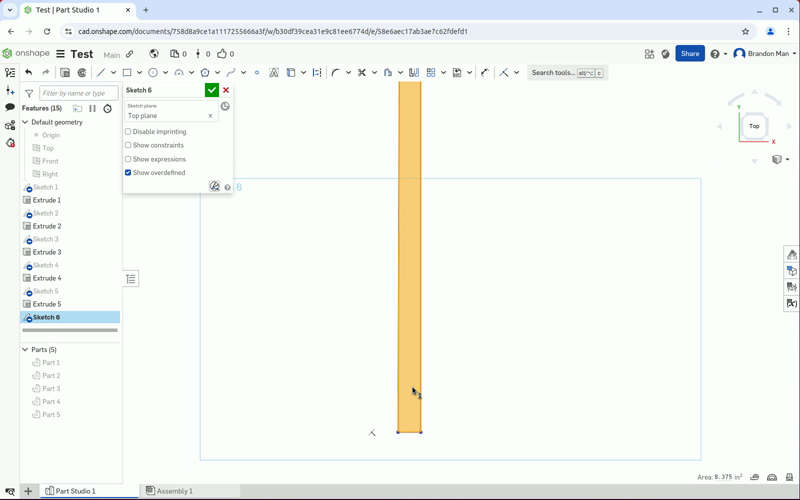
scroll(-6)
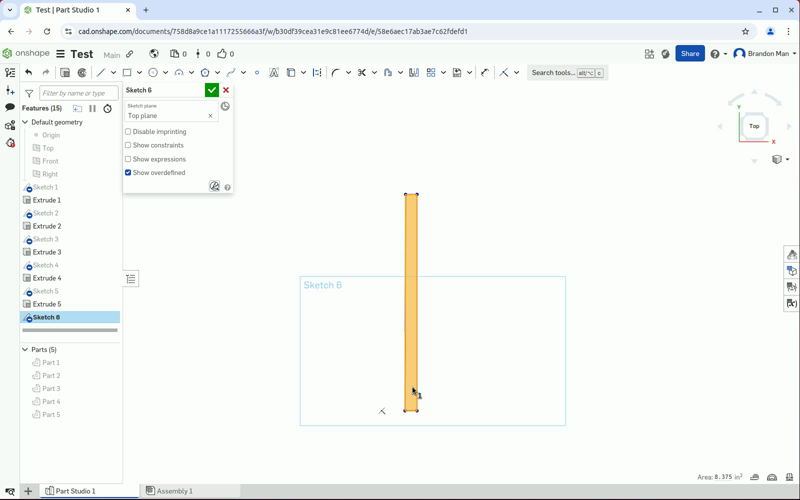
scroll(-6)
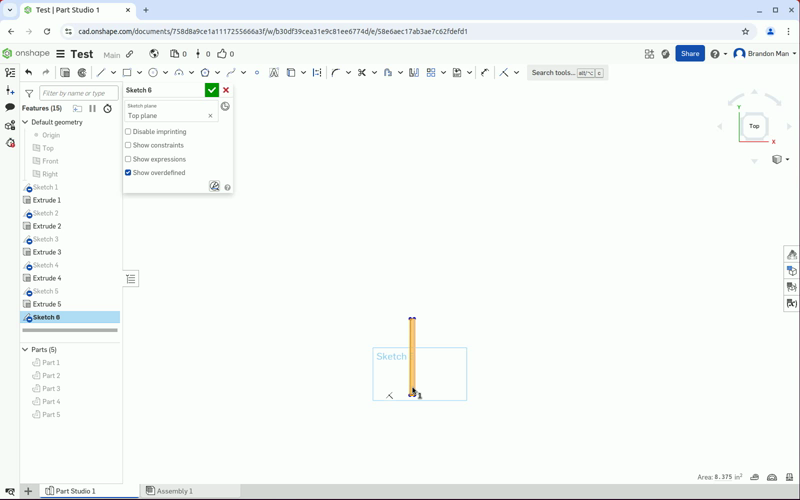
mouse_move(73, 352)
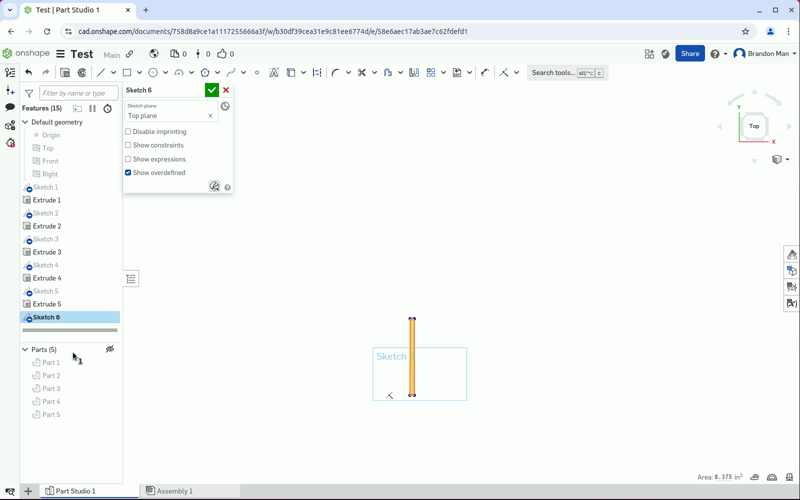
key(shift+y)
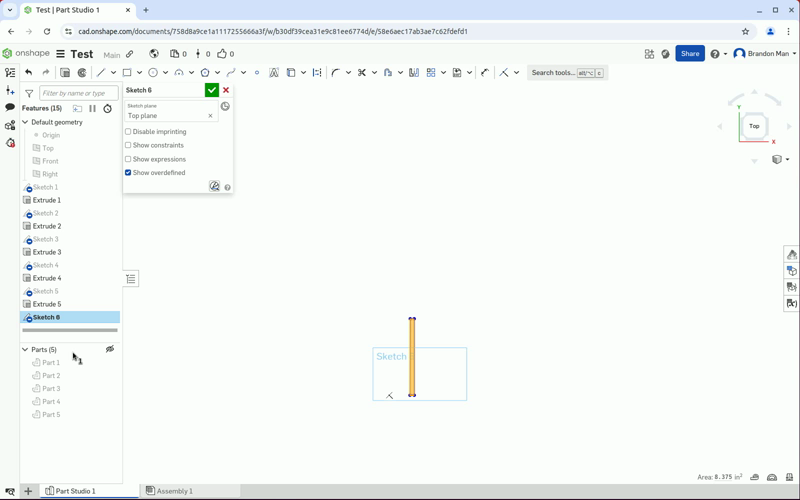
key(shift+e)
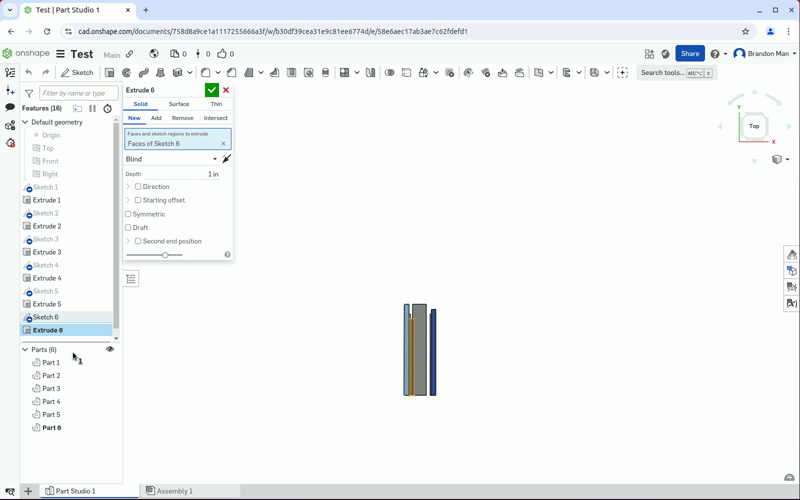
mouse_move(143, 106)
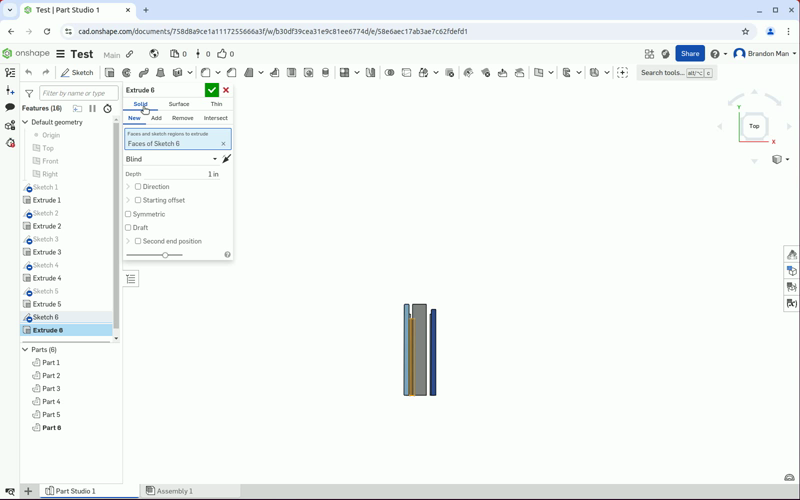
click(143, 106)
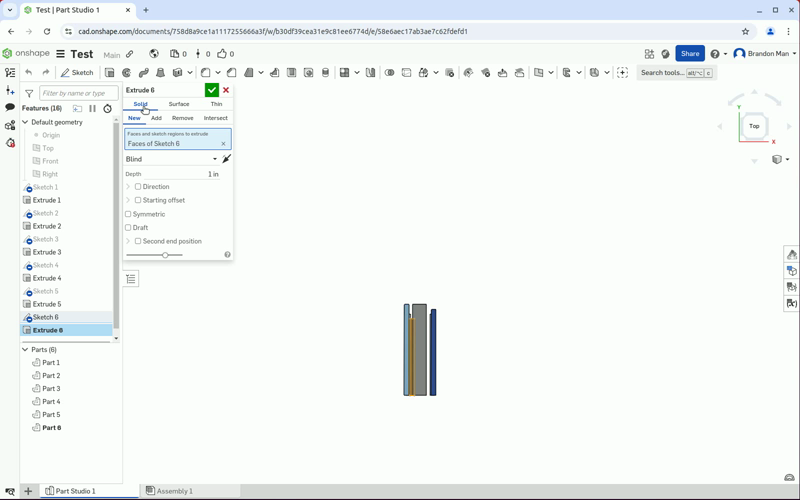
mouse_move(137, 120)
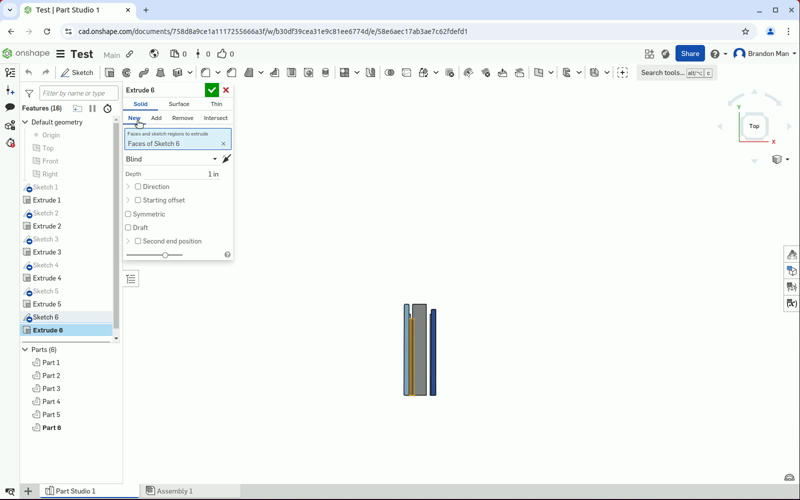
click(137, 120)
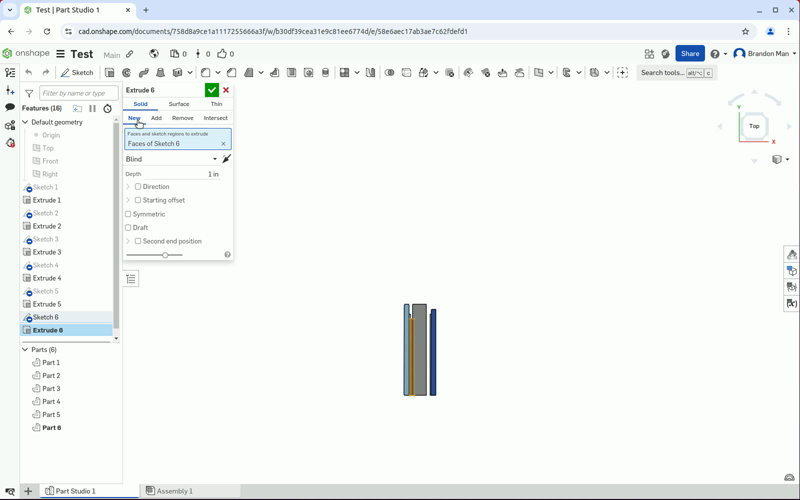
key(tab, 4)
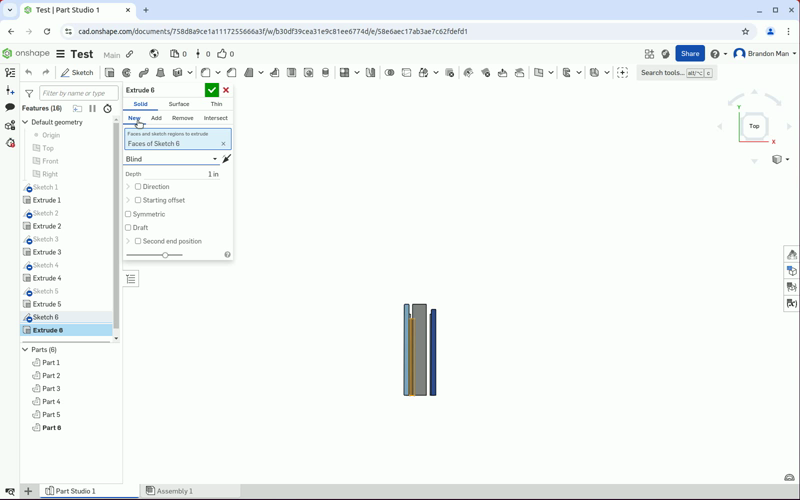
text(-0.722)
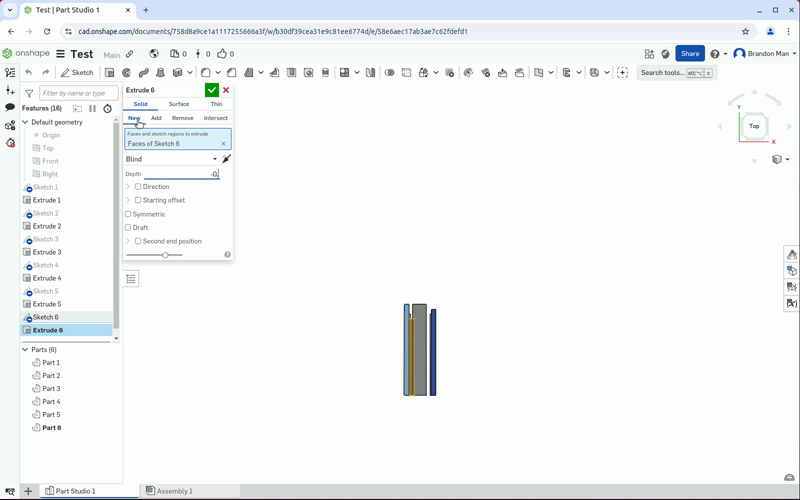
key(enter)
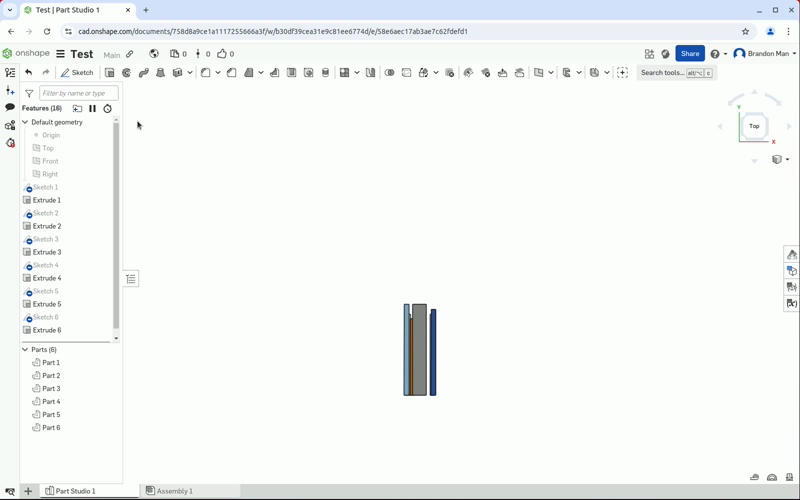
key(shift+h)
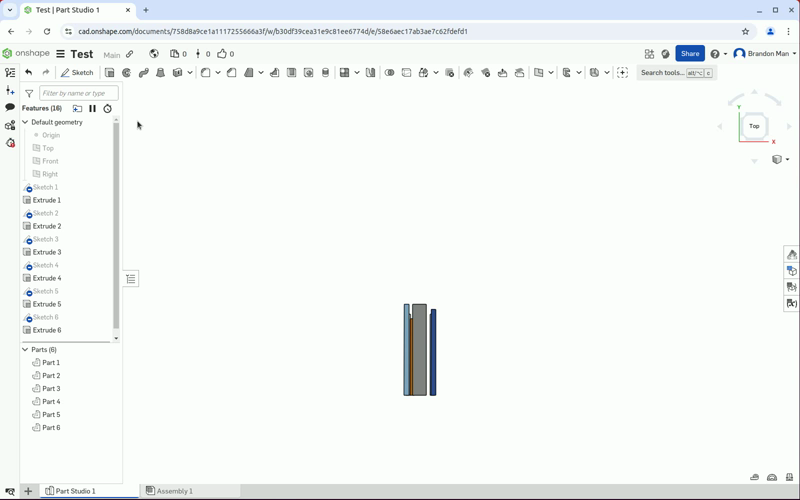
key(shift+h)
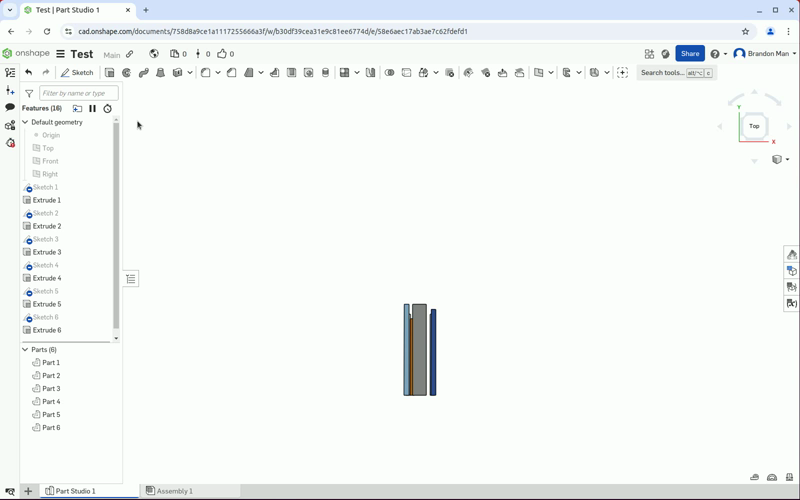
mouse_move(69, 189)
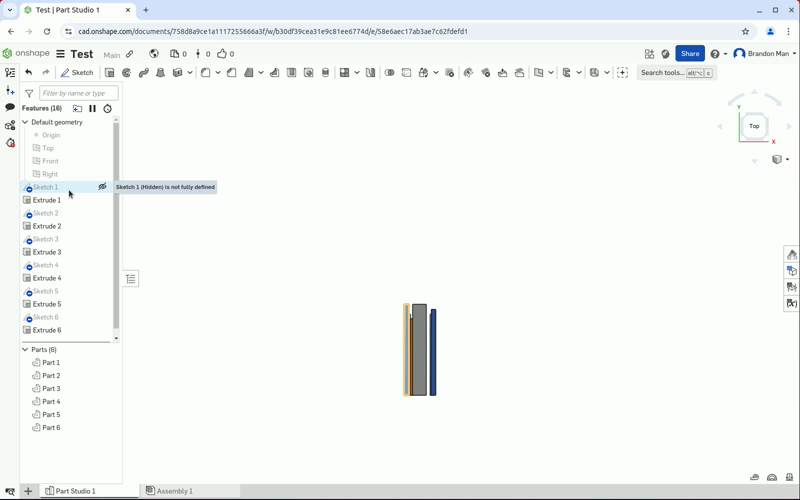
click(69, 189)
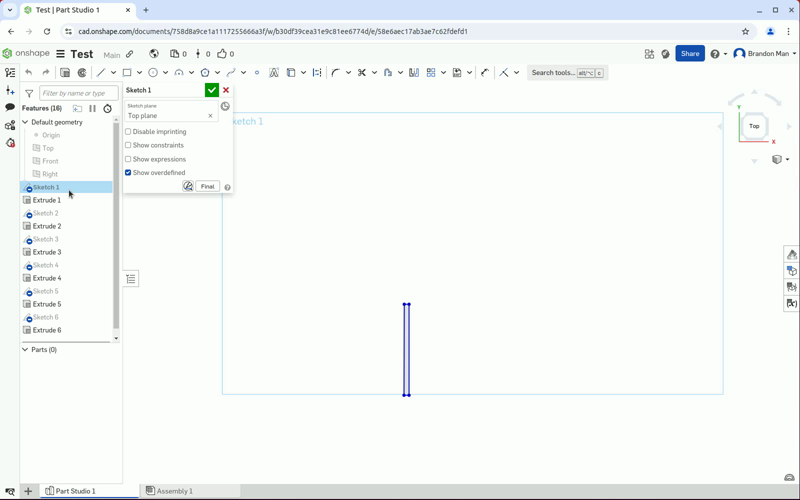
mouse_move(229, 92)
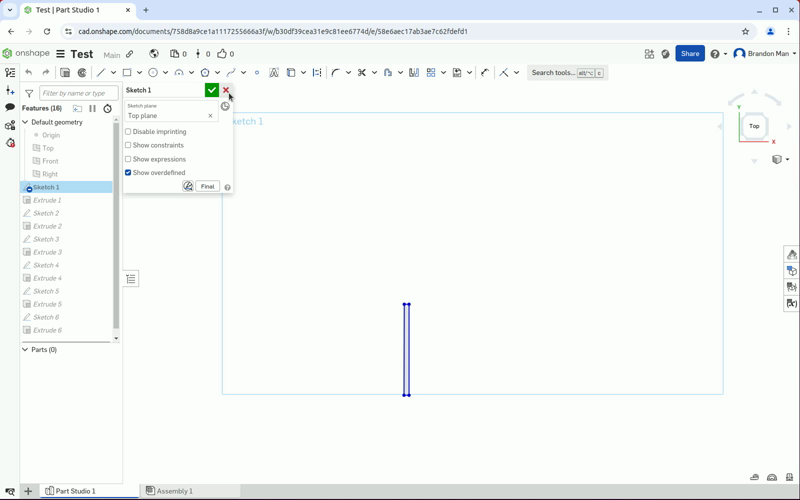
click(229, 92)
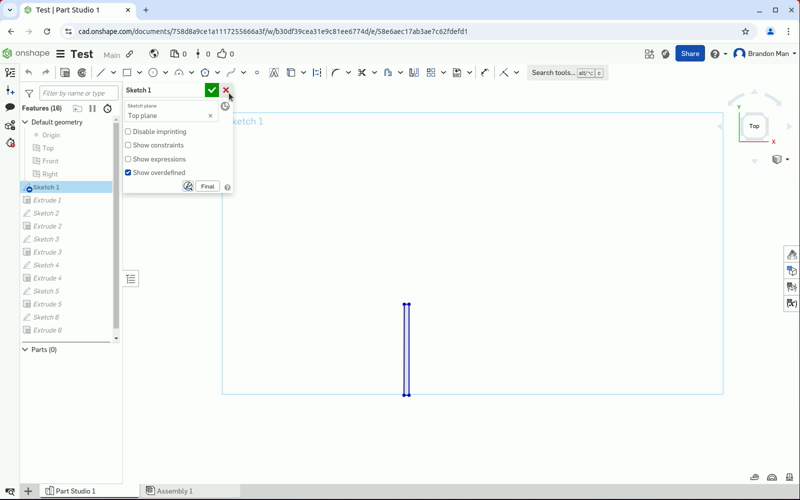
key(shift+s)
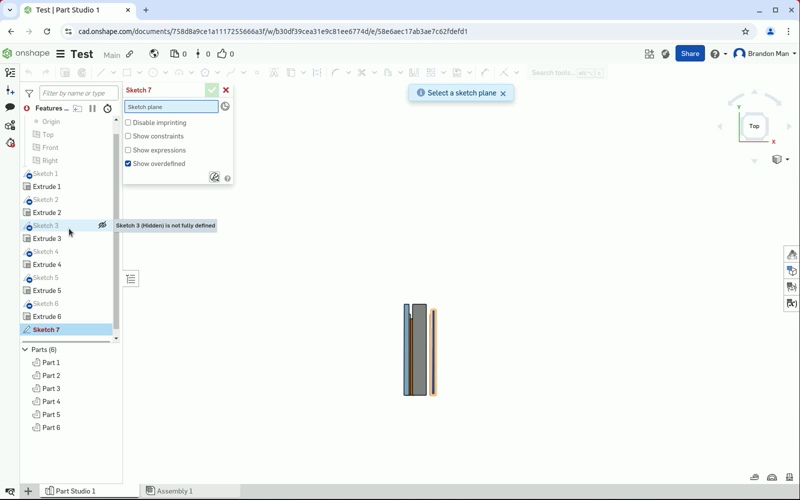
scroll(3)
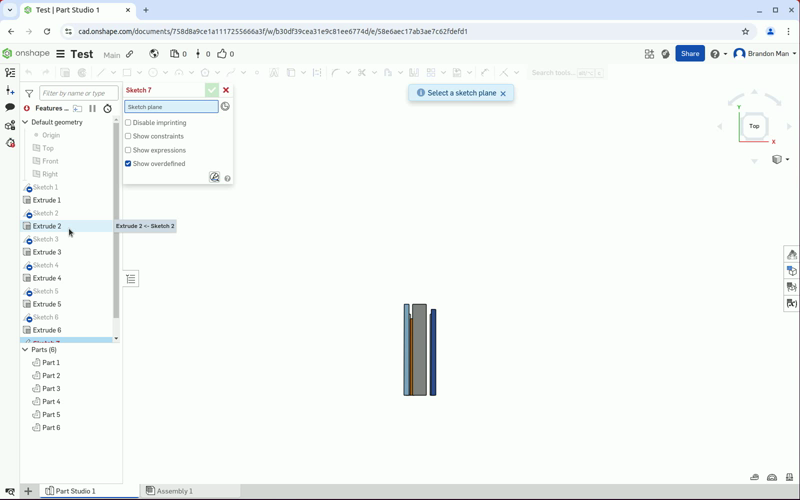
mouse_move(69, 150)
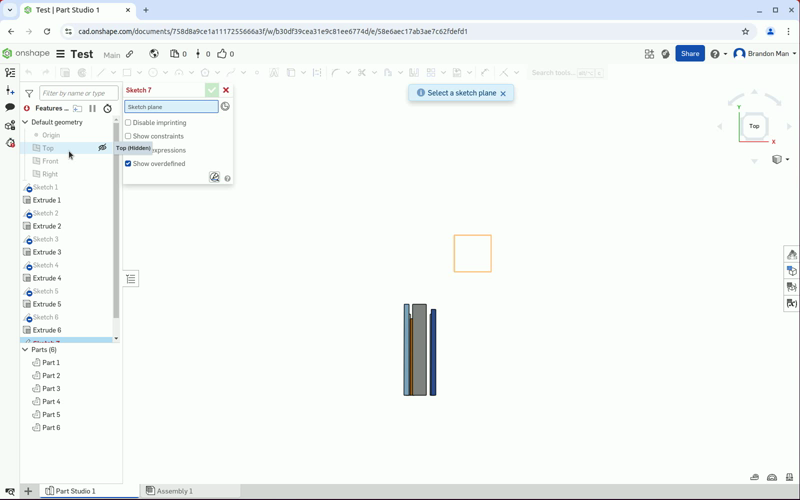
click(69, 150)
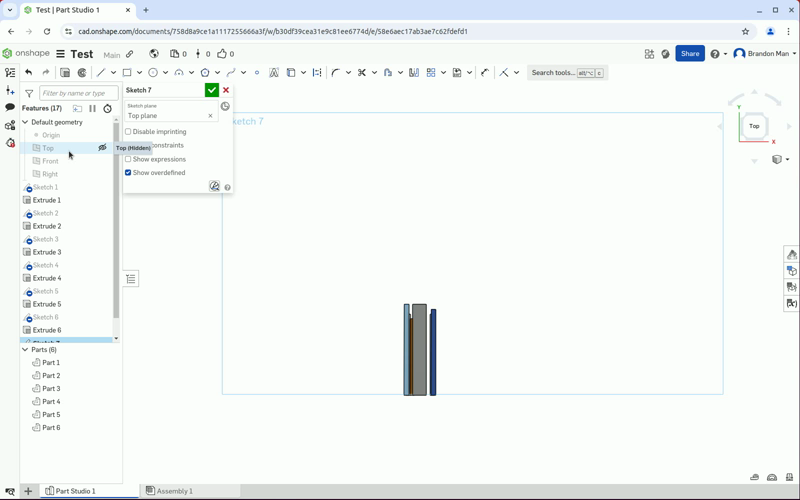
mouse_move(73, 352)
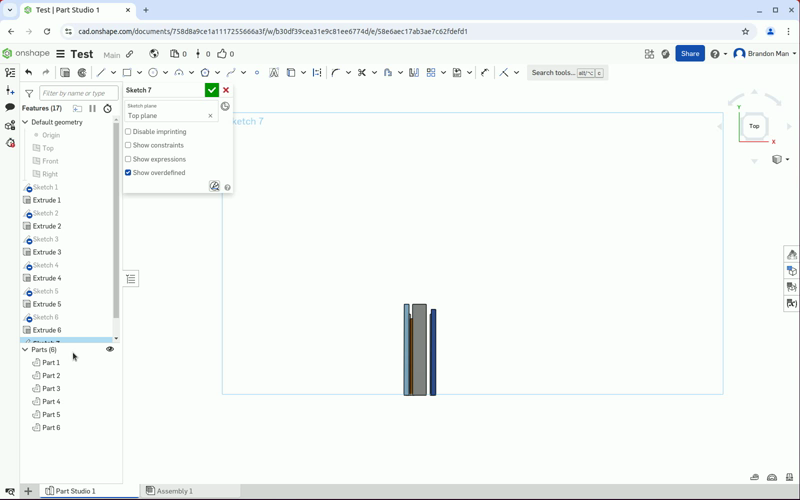
key(y)
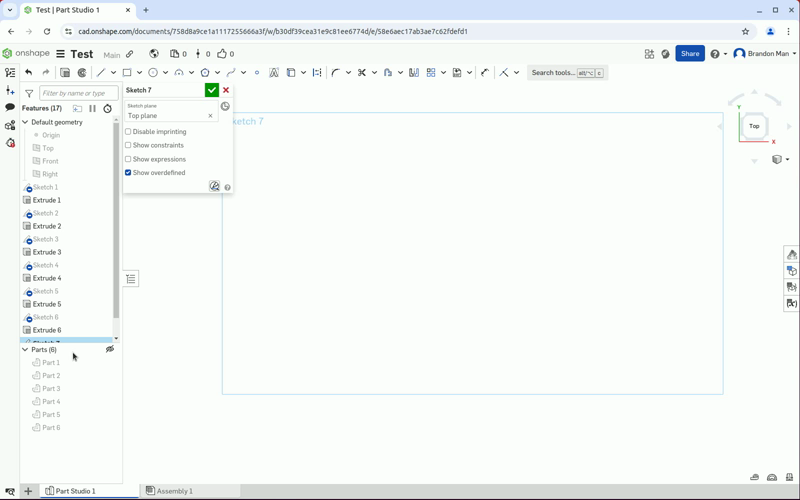
key(l)
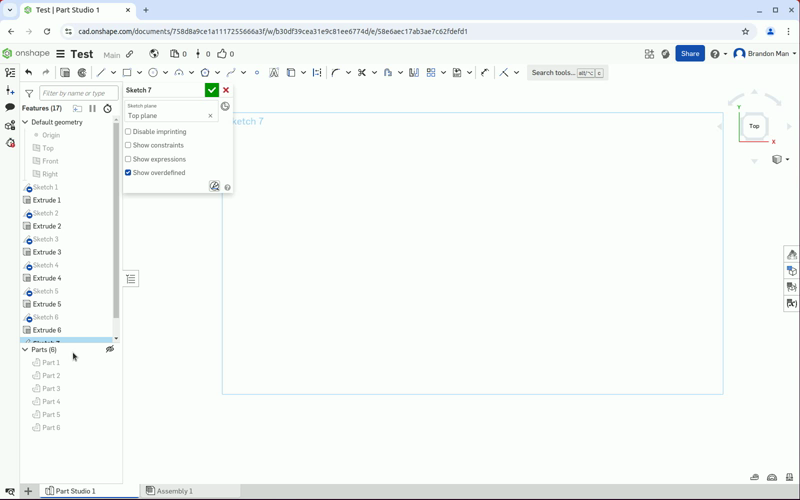
key_down(shift)
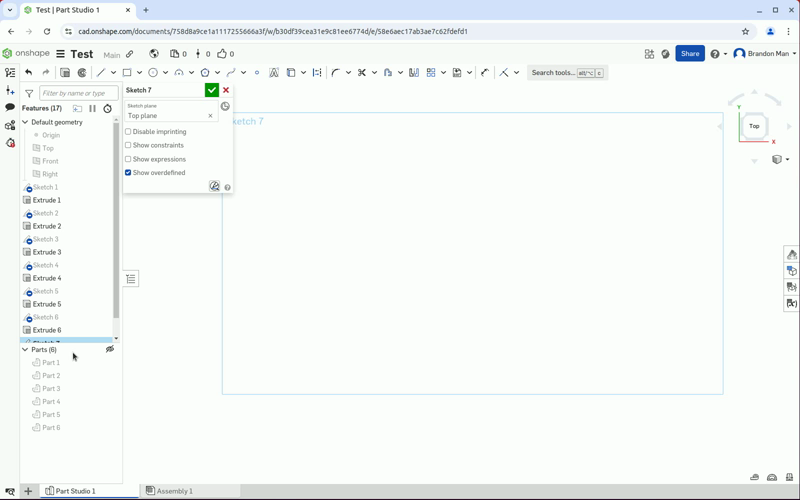
mouse_move(413, 395)
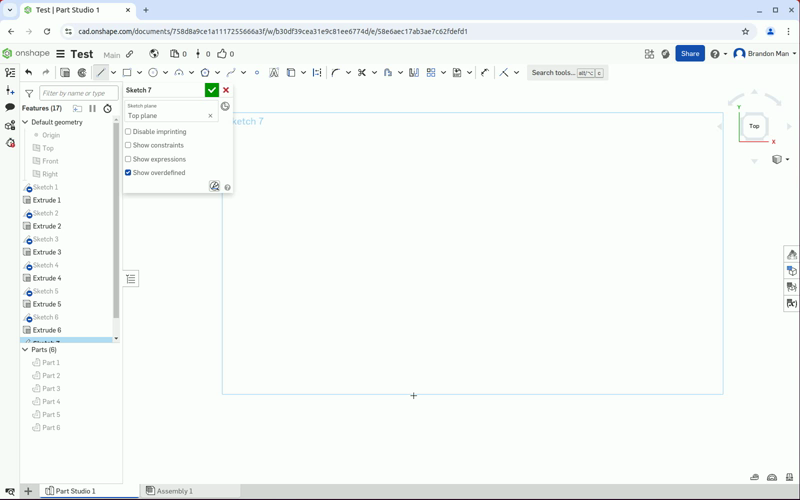
click(413, 395)
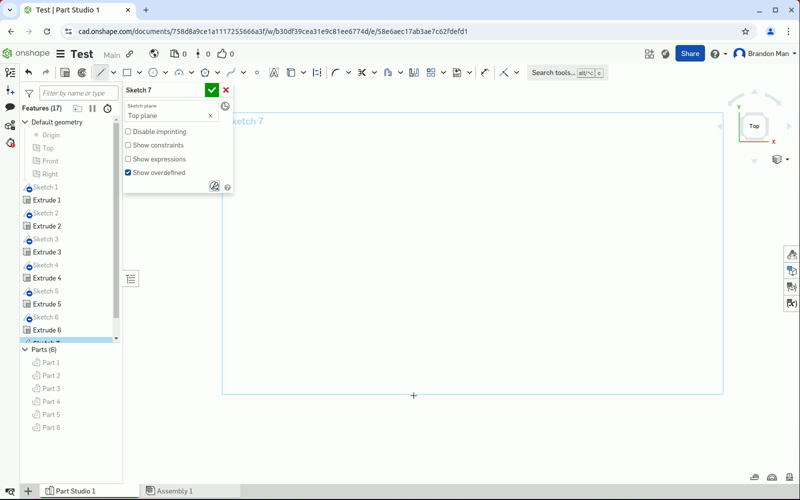
key_up(shift)
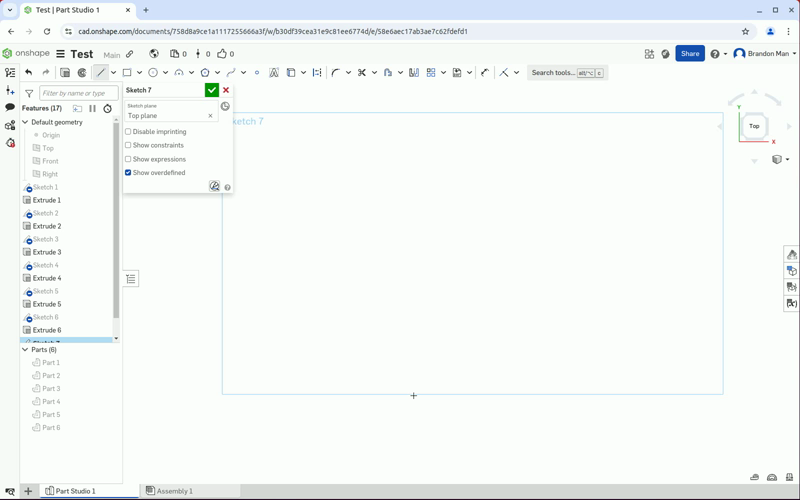
key_down(shift)
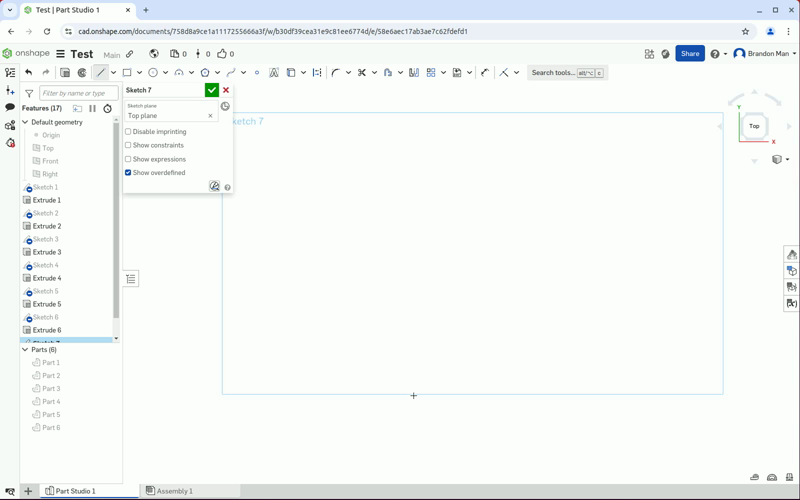
mouse_move(444, 395)
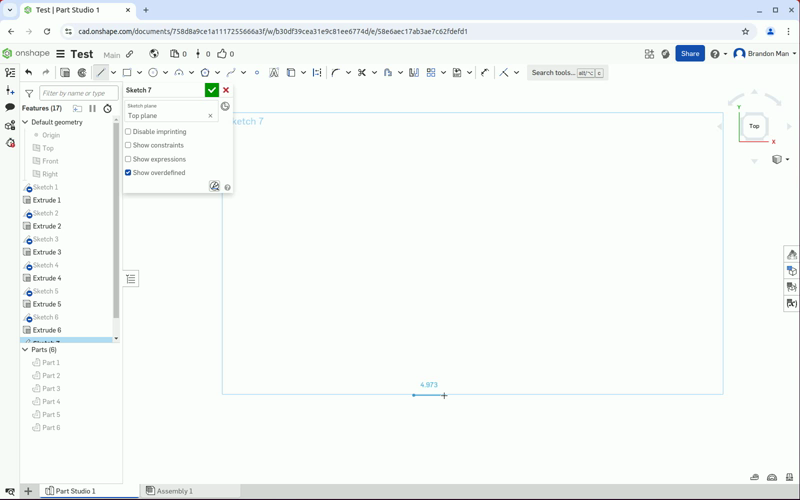
mouse_move(425, 395)
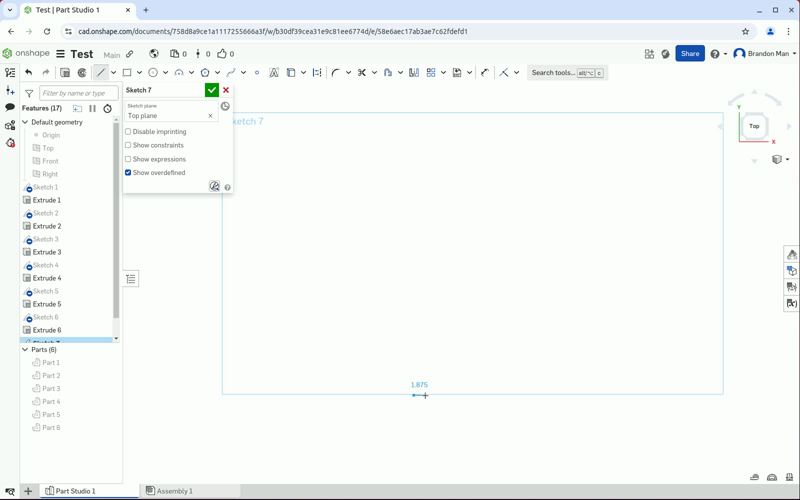
click(425, 395)
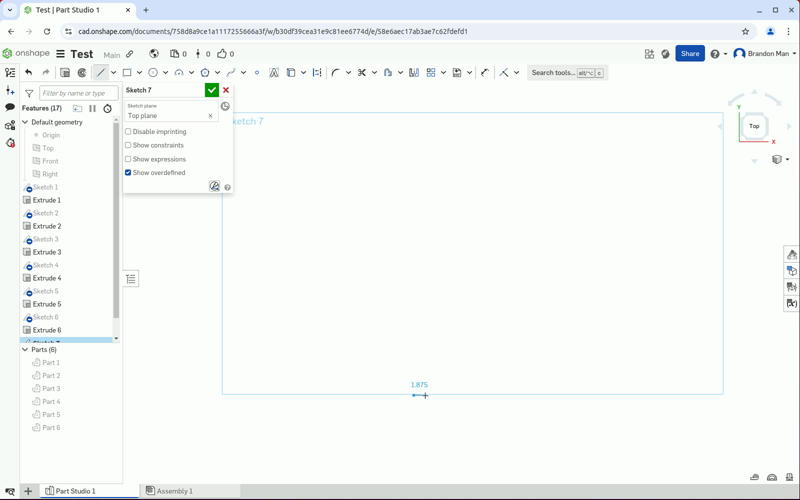
key_up(shift)
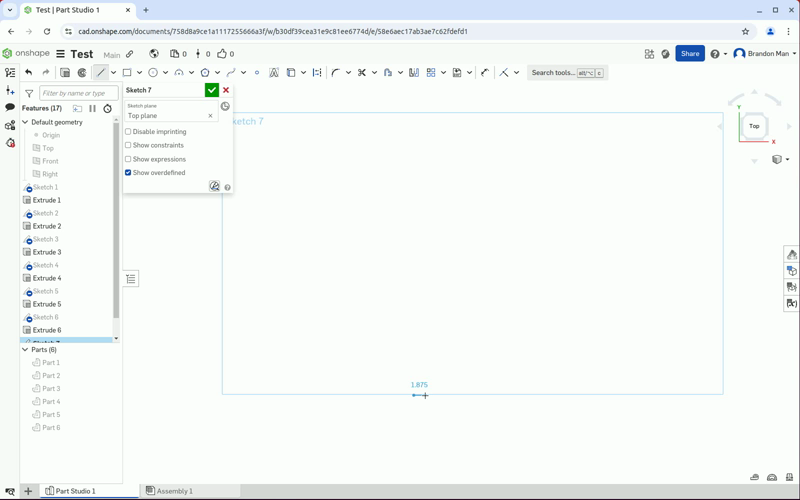
key_down(shift)
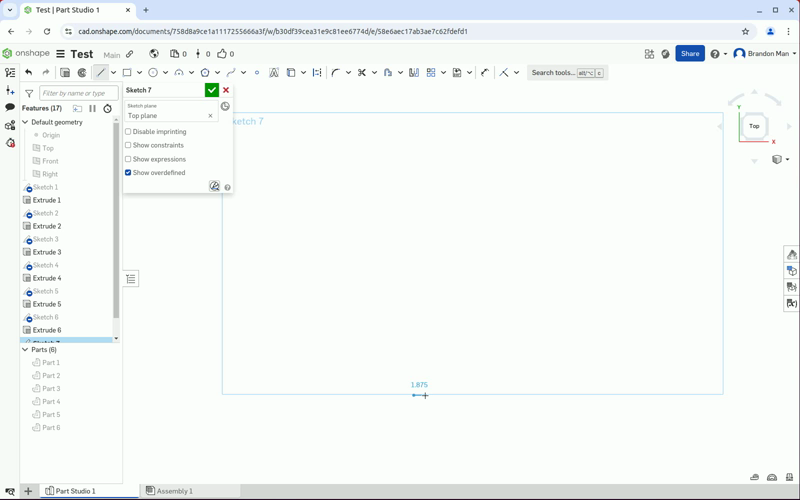
mouse_move(425, 318)
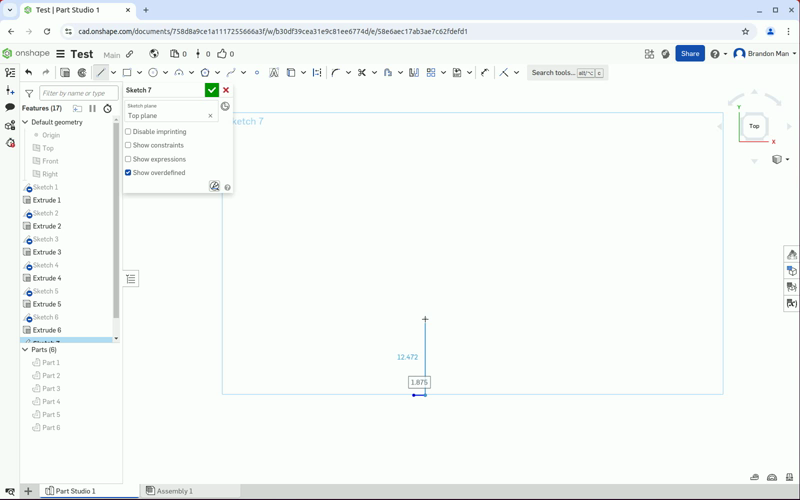
click(425, 318)
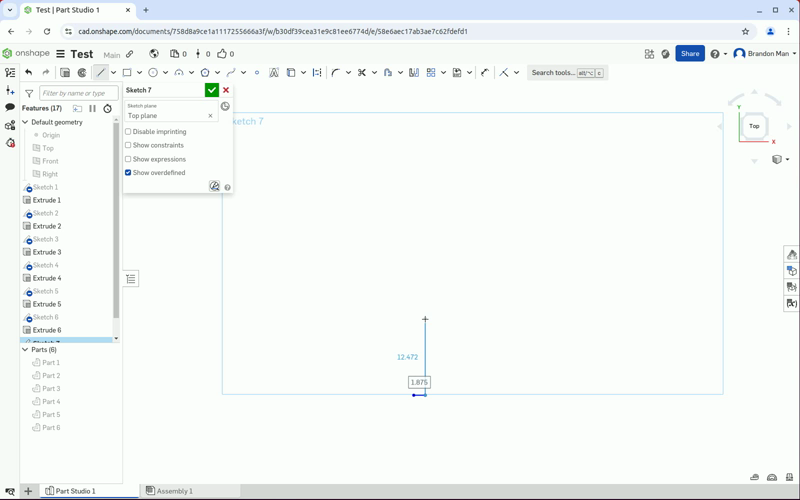
key_up(shift)
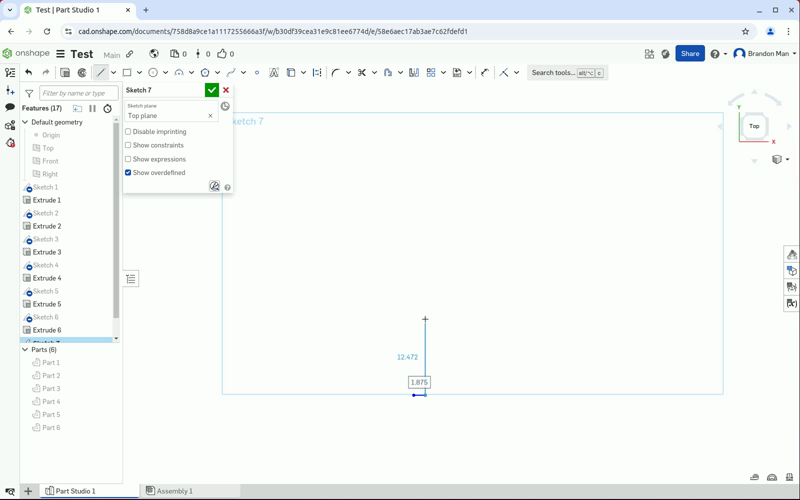
key_down(shift)
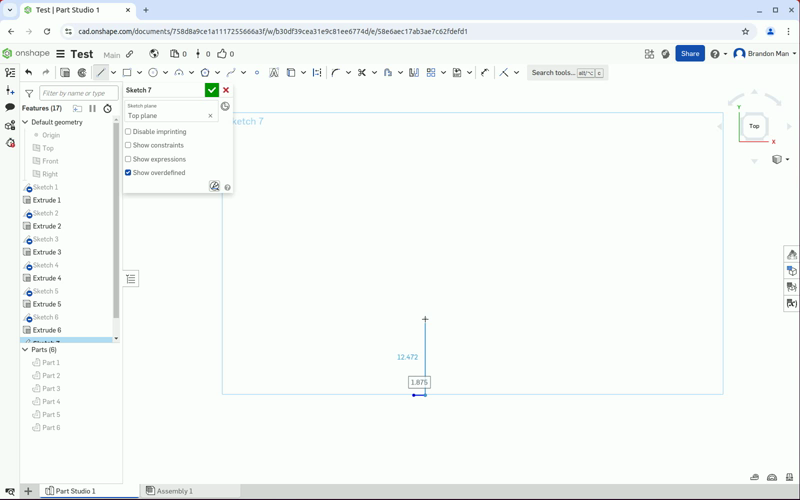
mouse_move(455, 318)
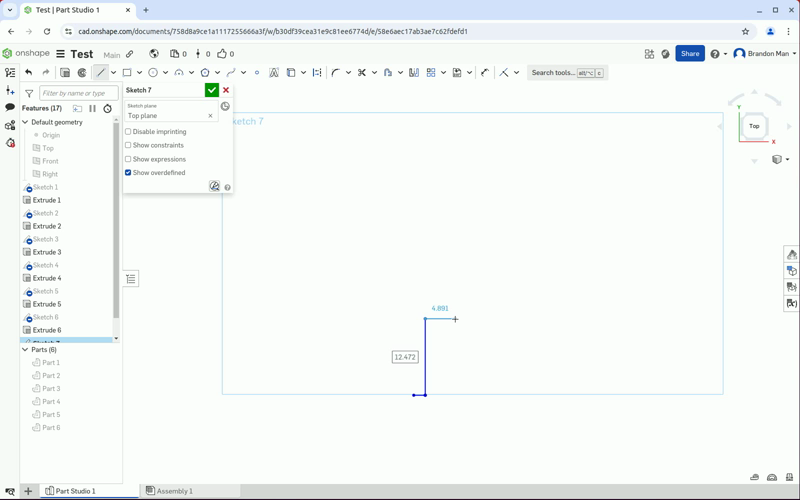
mouse_move(413, 318)
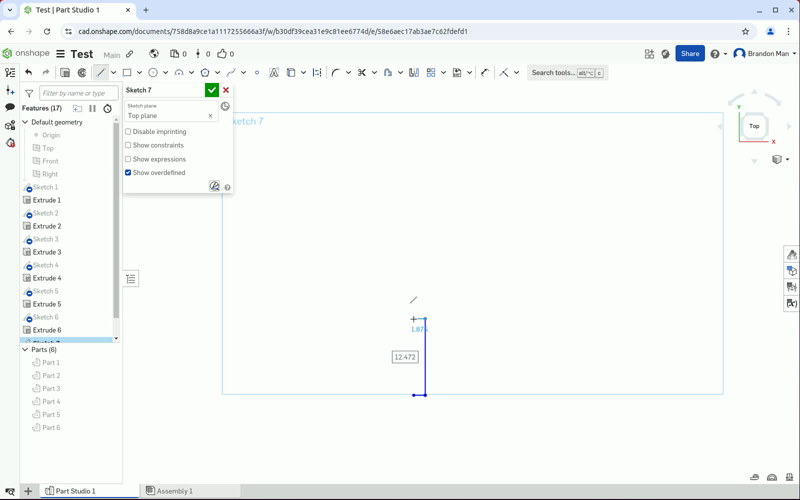
click(413, 318)
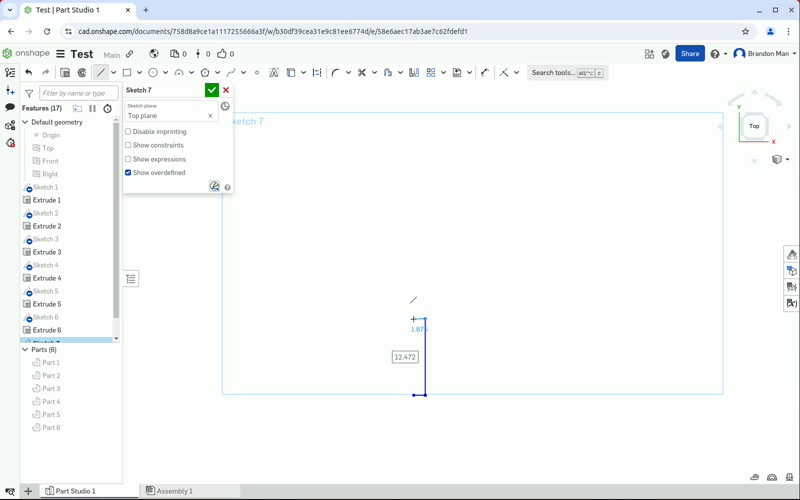
key_up(shift)
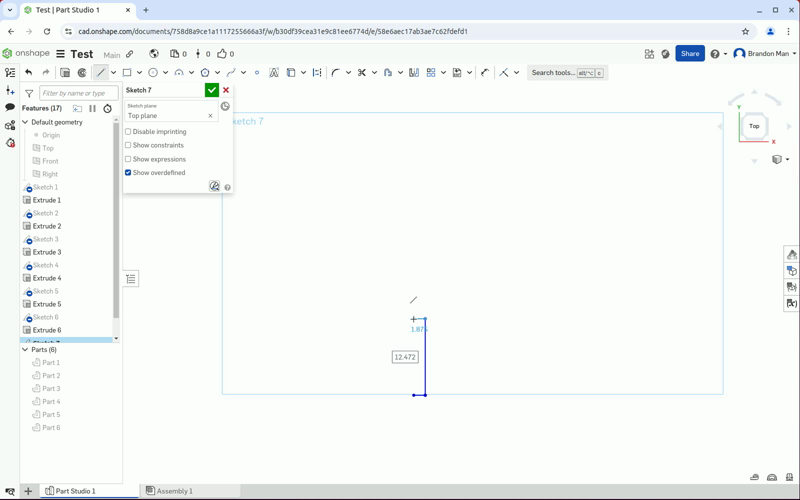
key_down(shift)
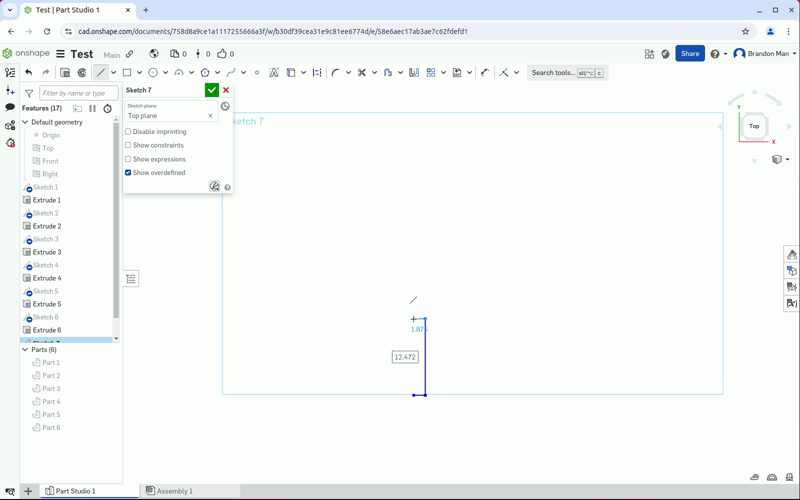
mouse_move(413, 395)
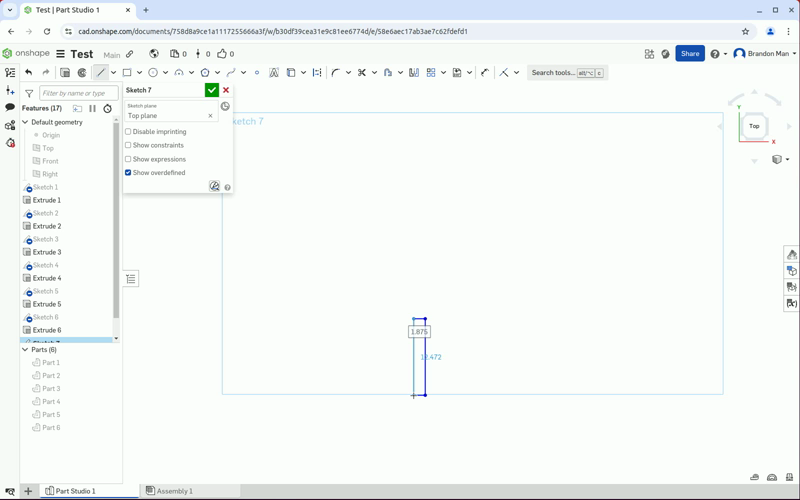
key_up(shift)
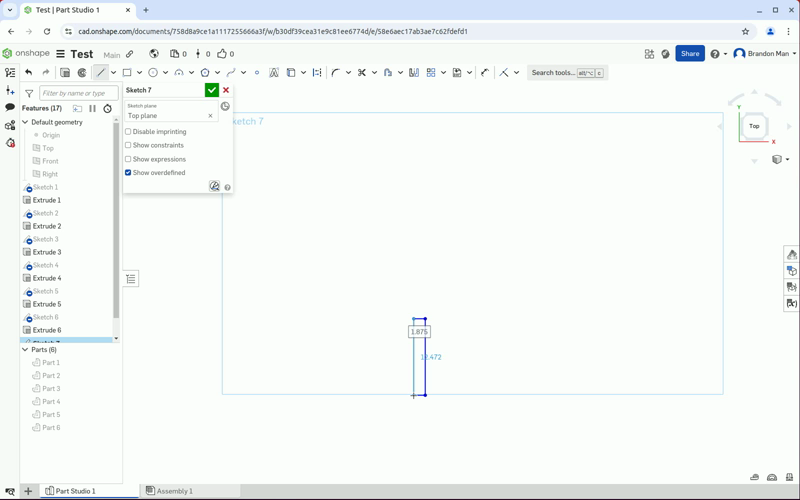
click(413, 395)
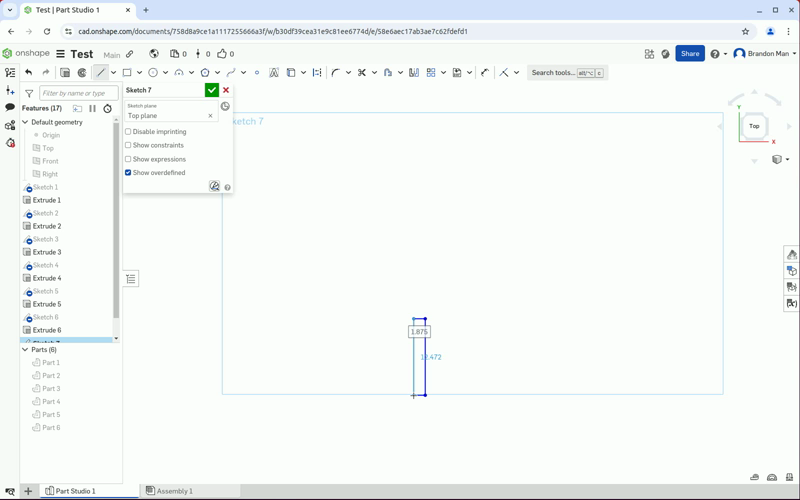
key(esc)
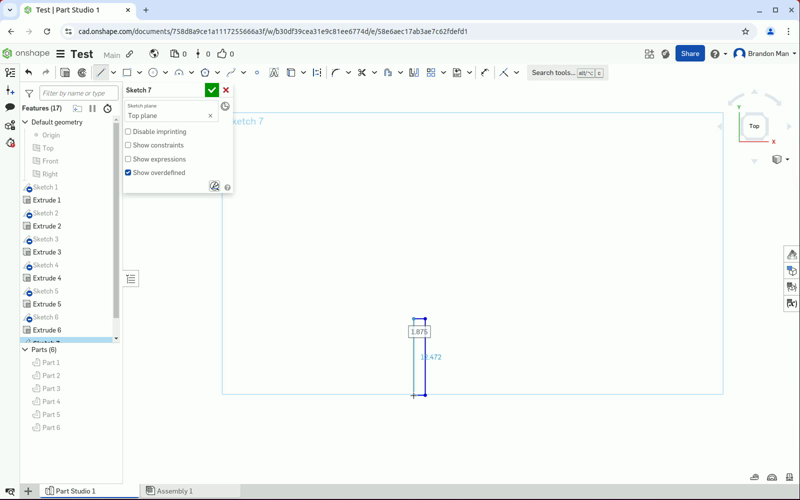
mouse_move(417, 322)
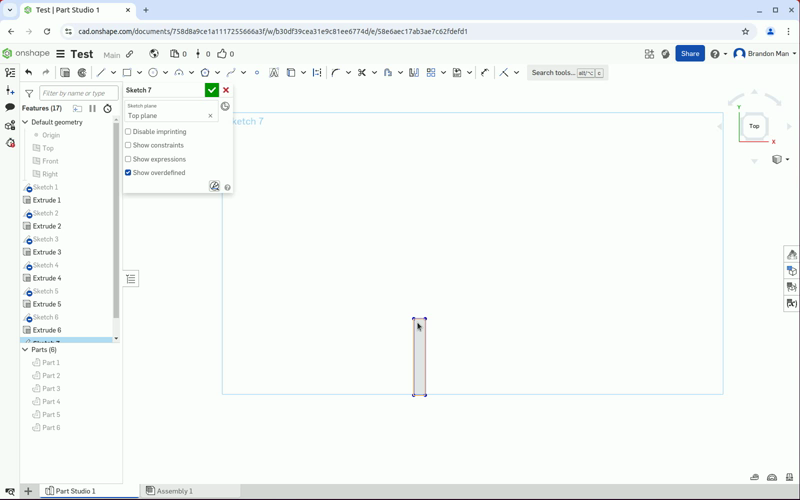
scroll(6)
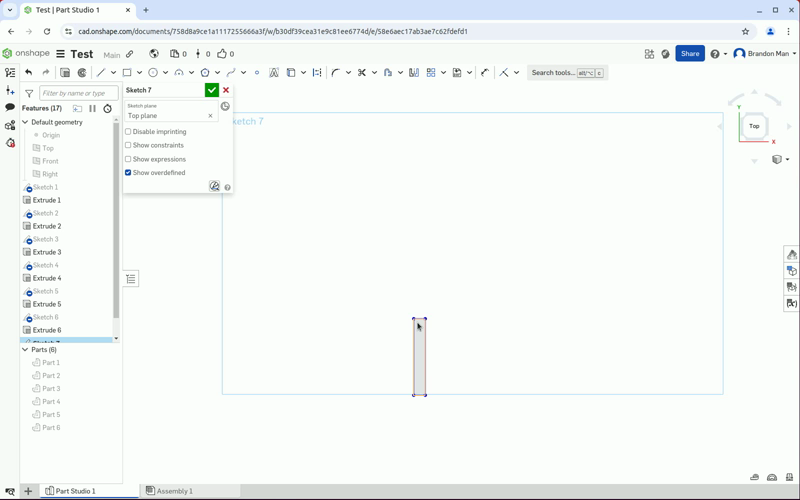
scroll(6)
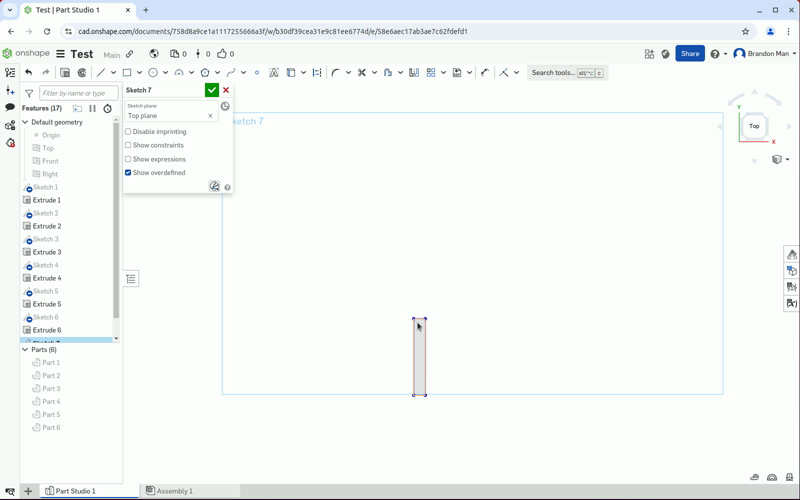
scroll(6)
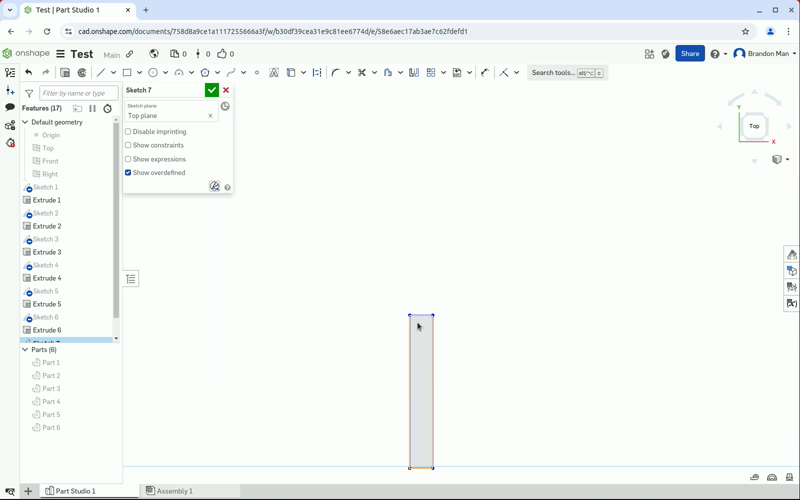
scroll(6)
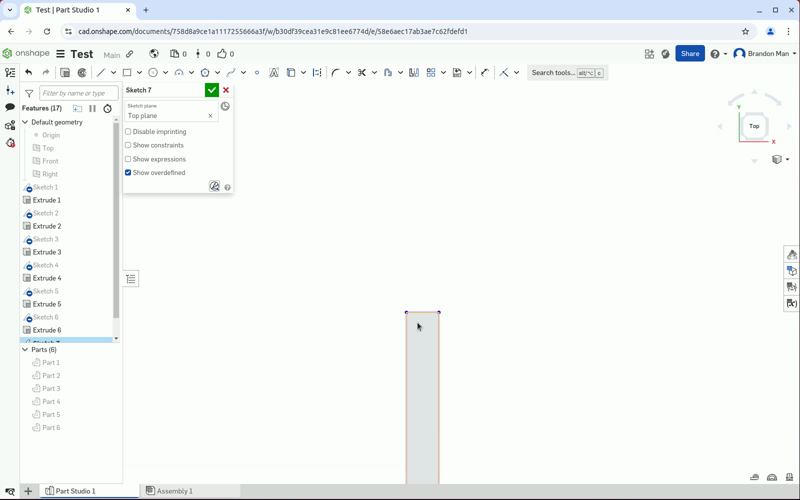
scroll(6)
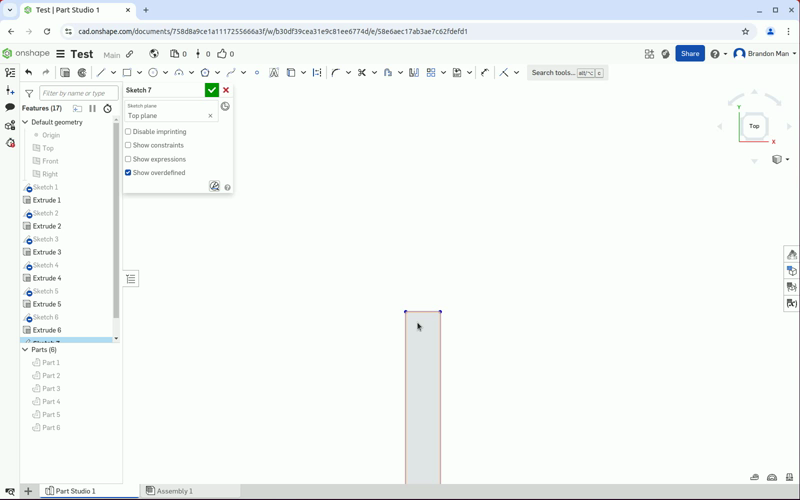
scroll(6)
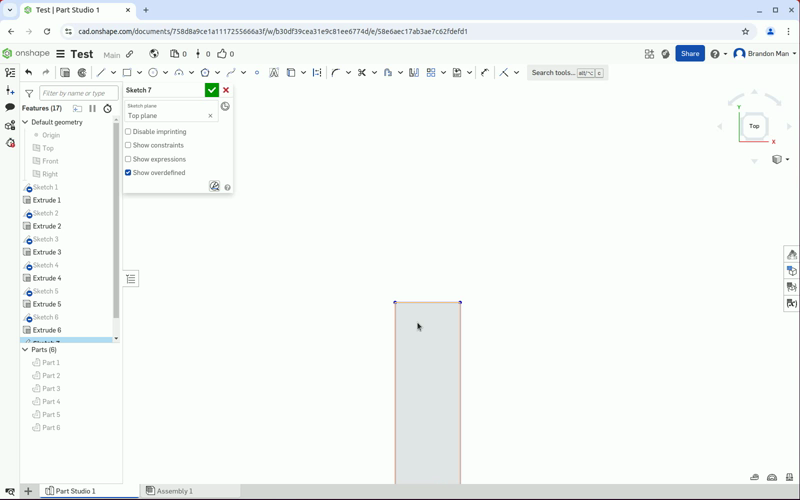
scroll(6)
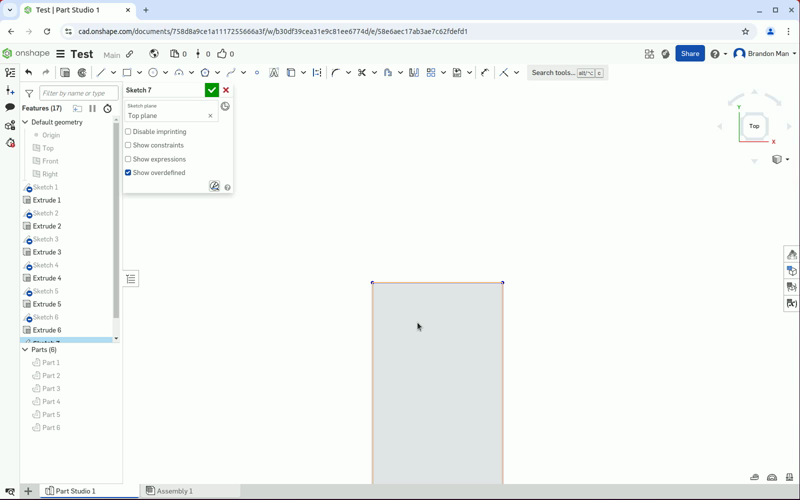
click(417, 322)
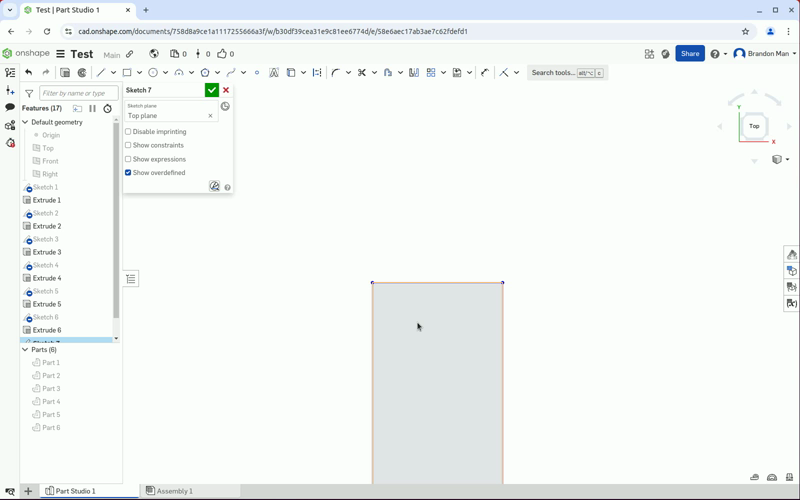
scroll(-6)
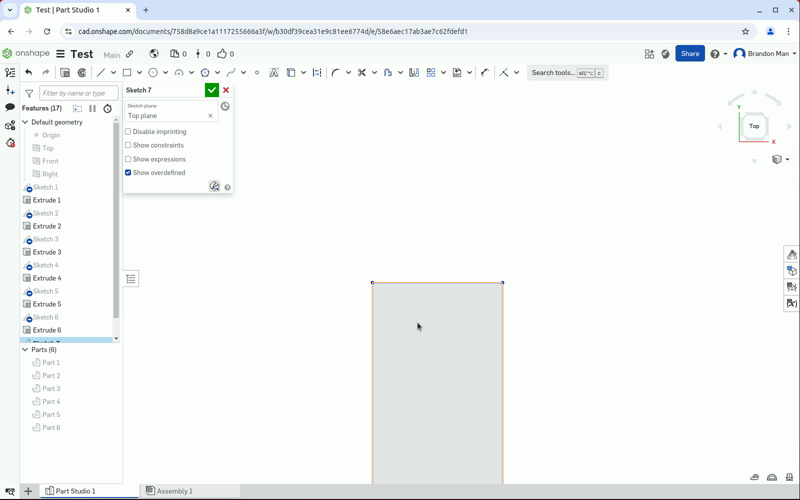
scroll(-6)
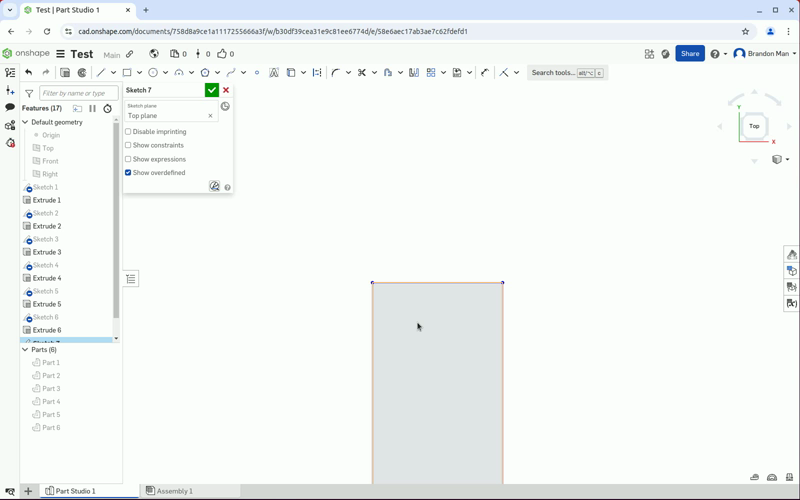
scroll(-6)
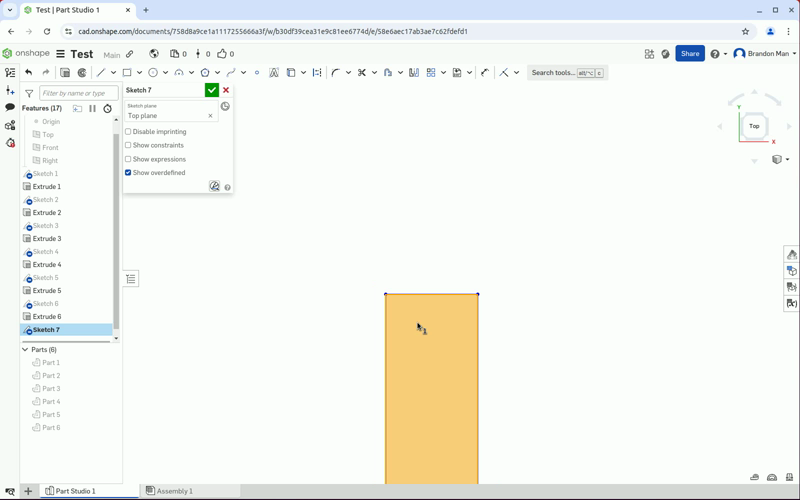
scroll(-6)
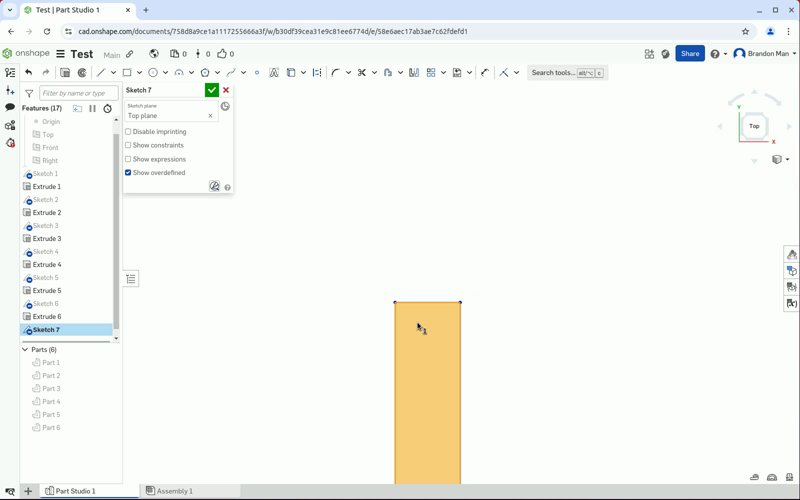
scroll(-6)
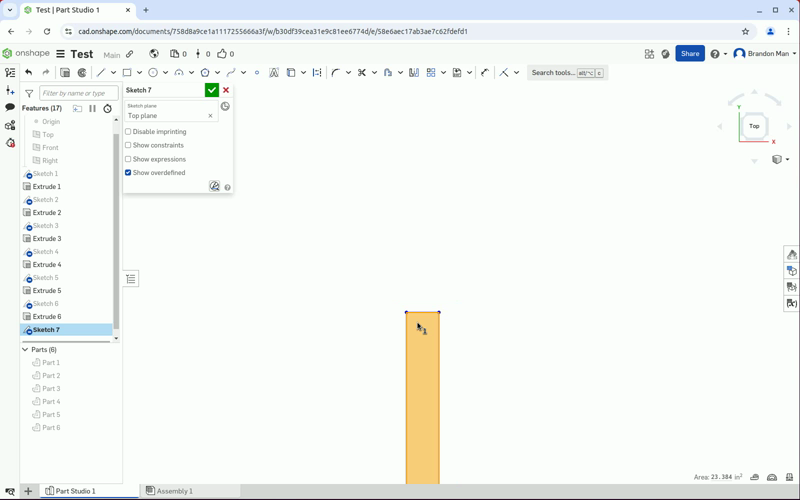
scroll(-6)
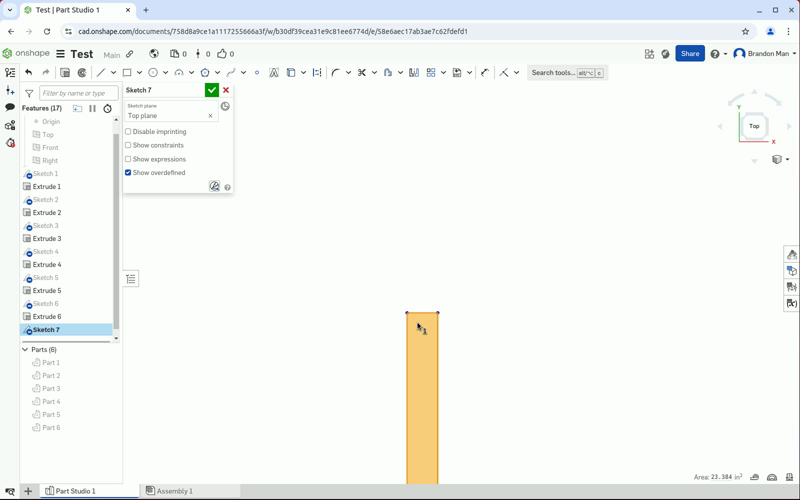
scroll(-6)
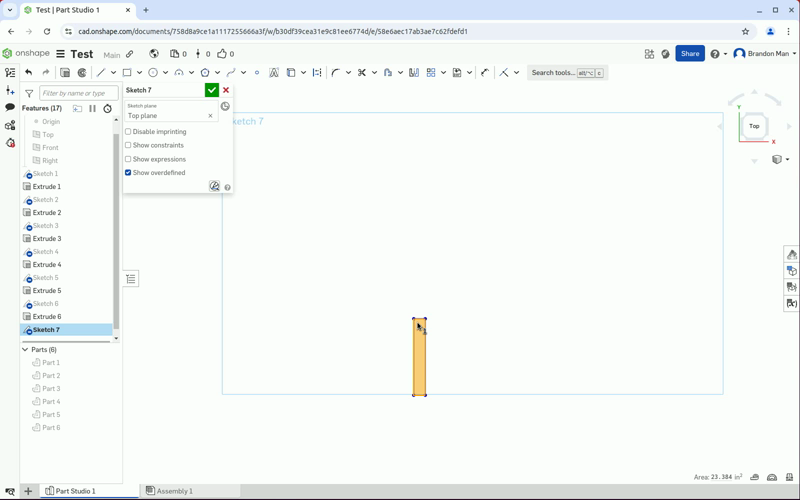
mouse_move(73, 352)
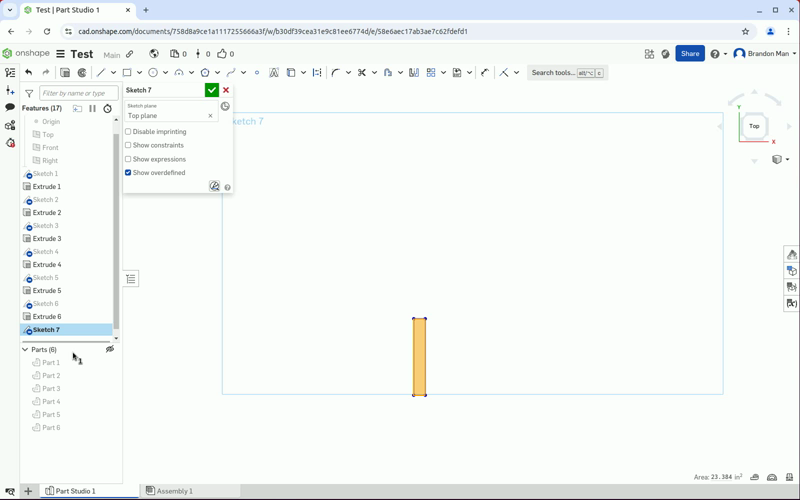
key(shift+y)
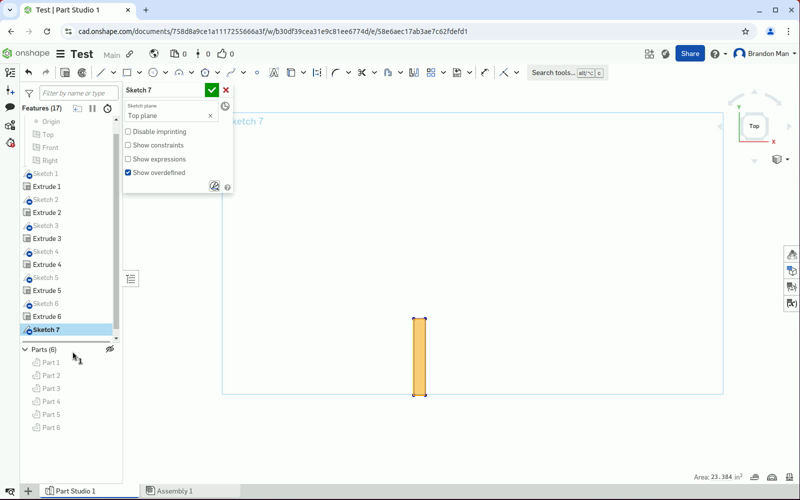
key(shift+e)
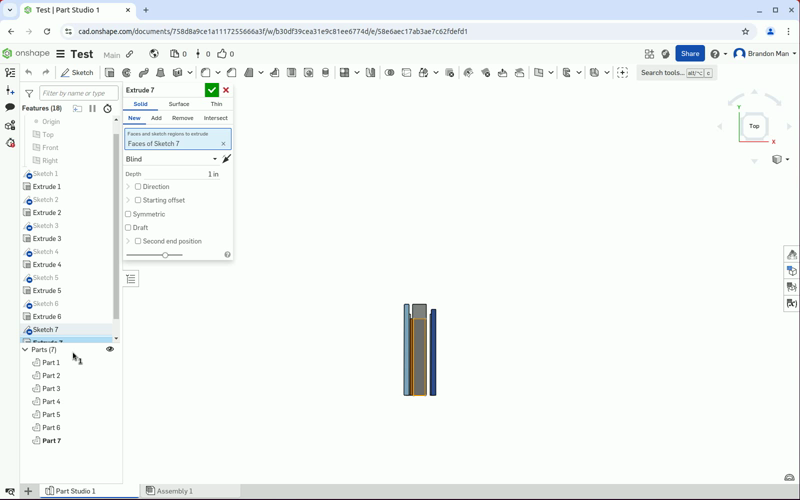
mouse_move(143, 106)
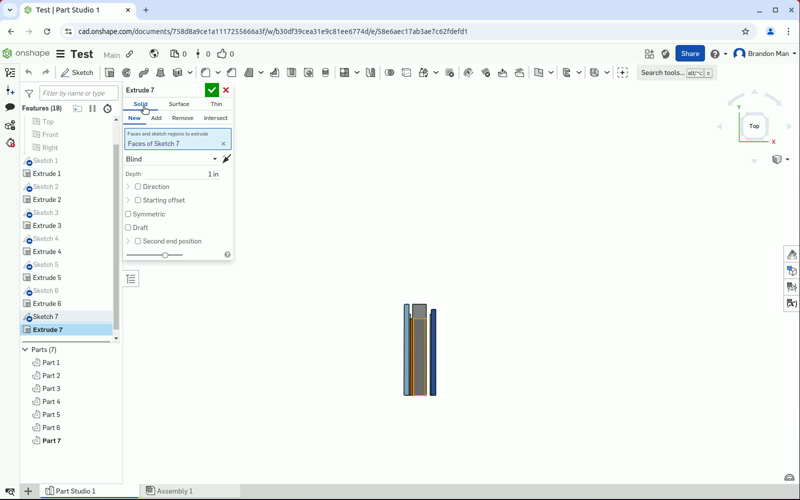
click(143, 106)
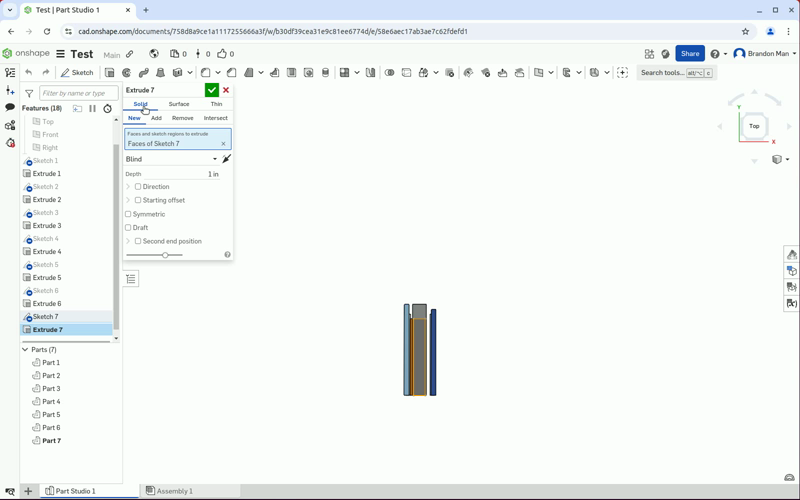
mouse_move(137, 120)
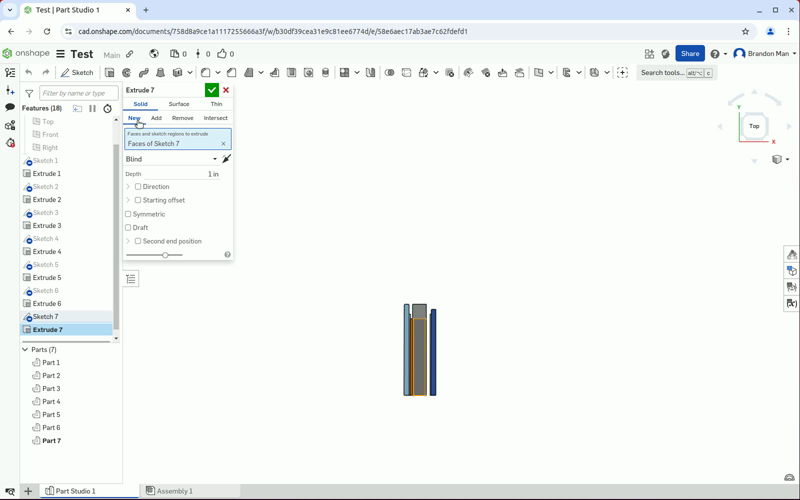
click(137, 120)
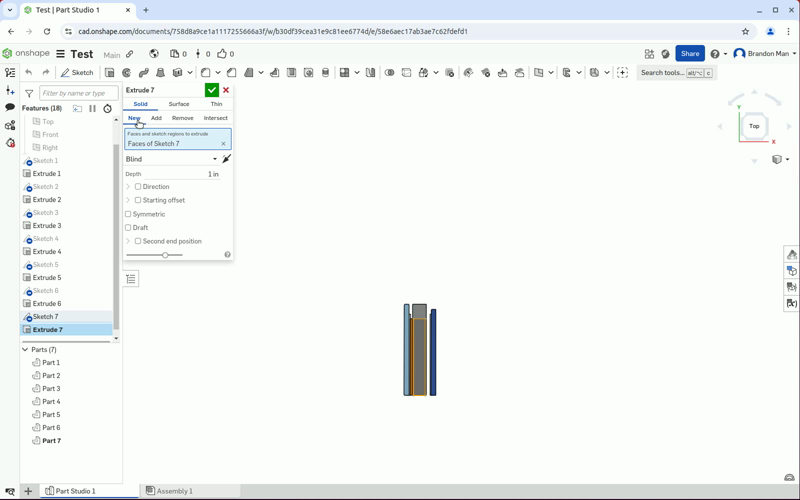
key(tab, 4)
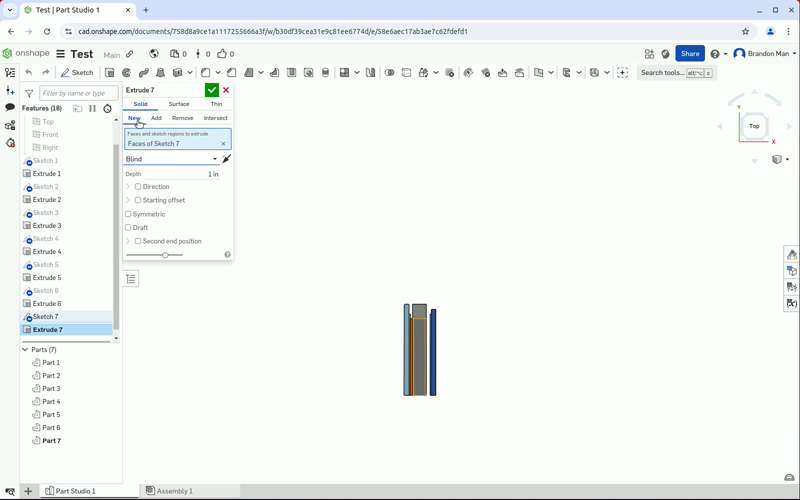
text(-0.722)
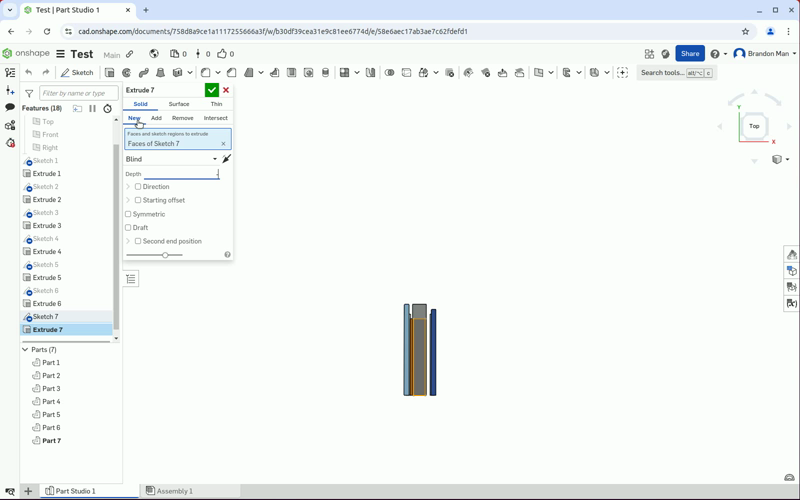
key(enter)
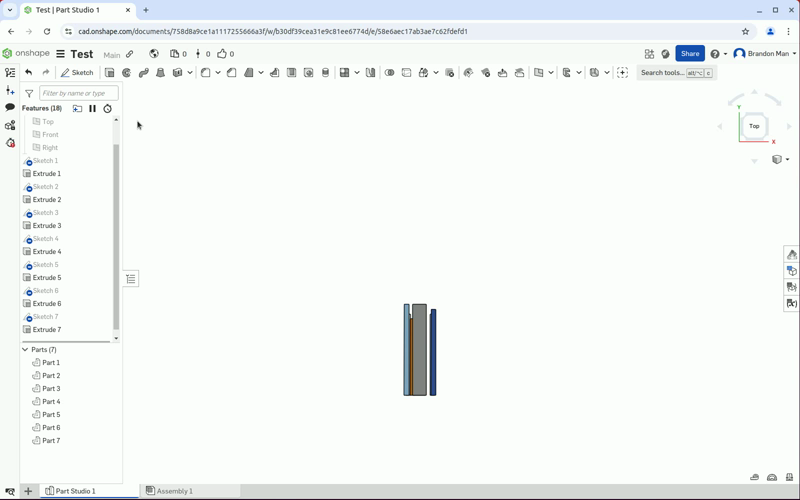
key(shift+h)
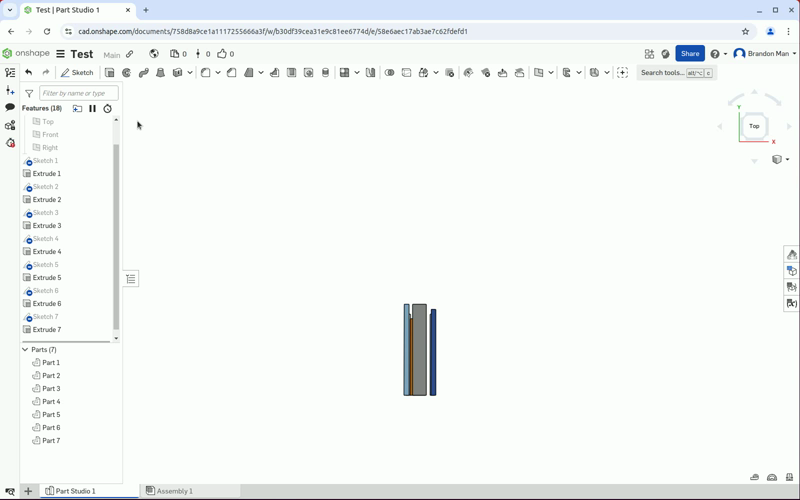
key(shift+h)
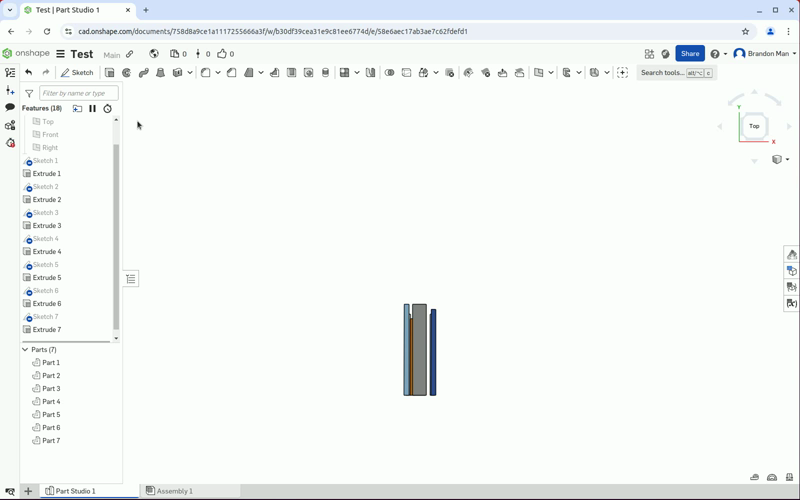
mouse_move(69, 163)
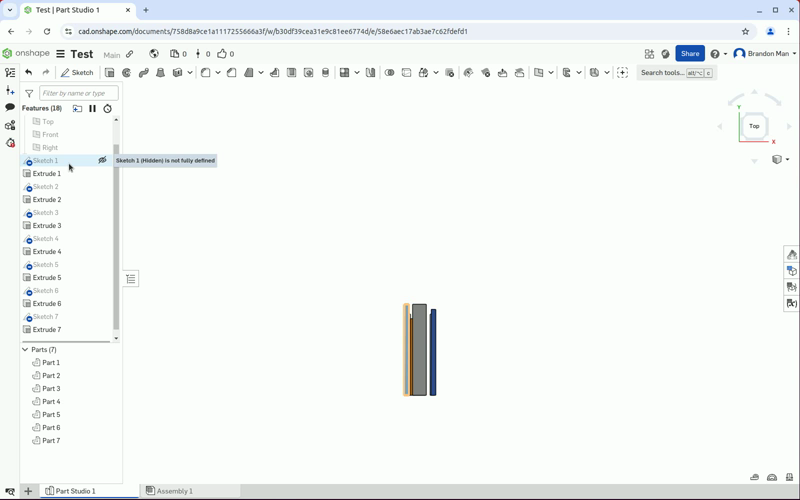
click(69, 163)
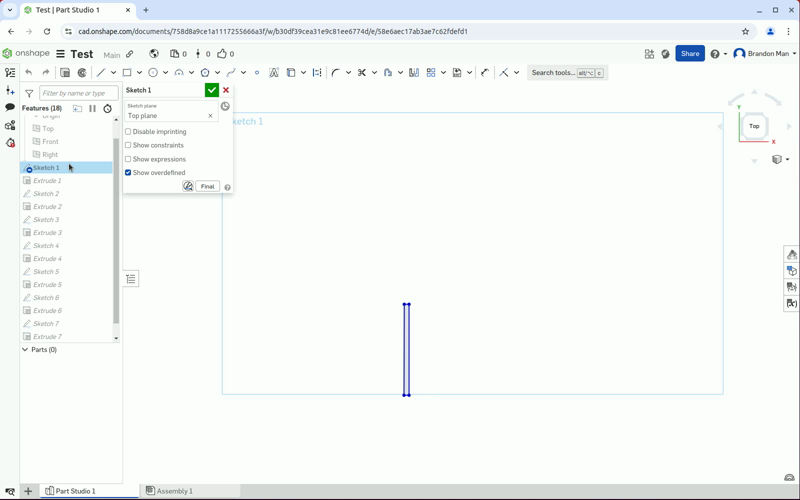
mouse_move(229, 92)
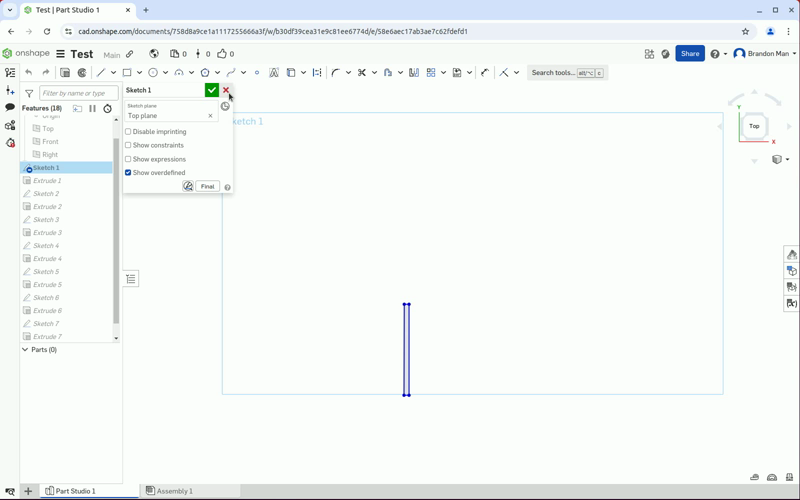
click(229, 92)
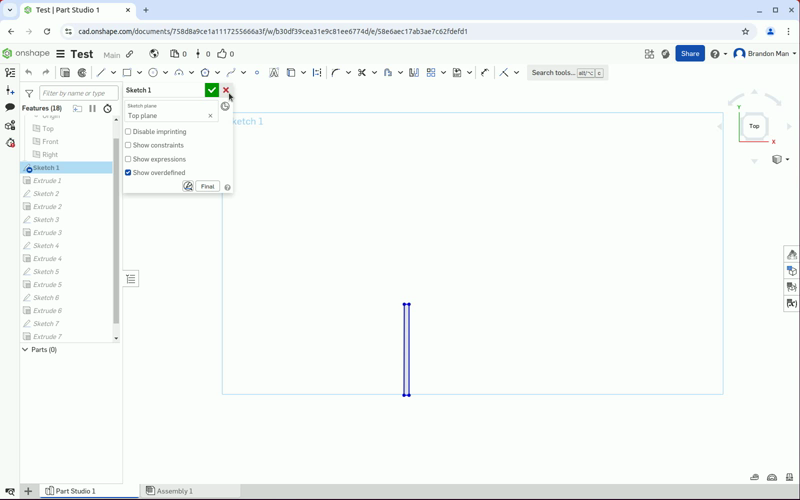
key(shift+s)
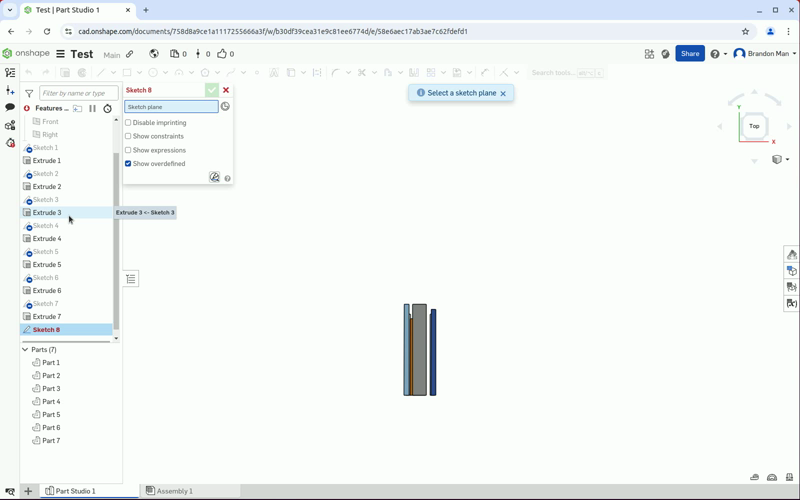
scroll(3)
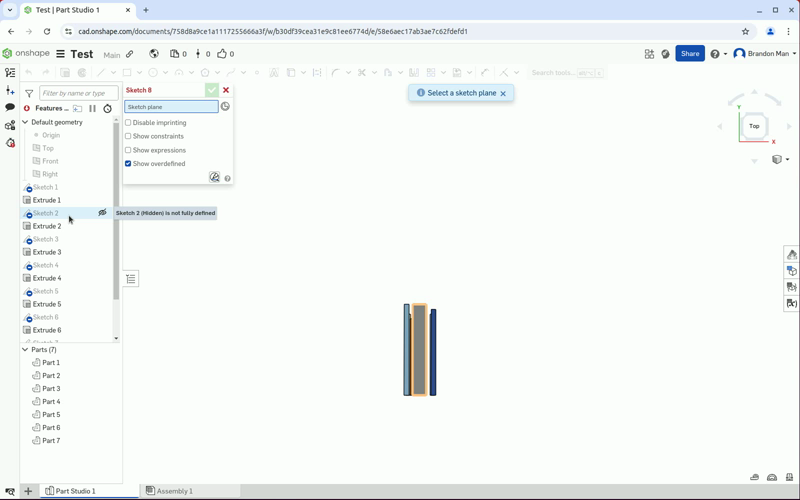
mouse_move(69, 150)
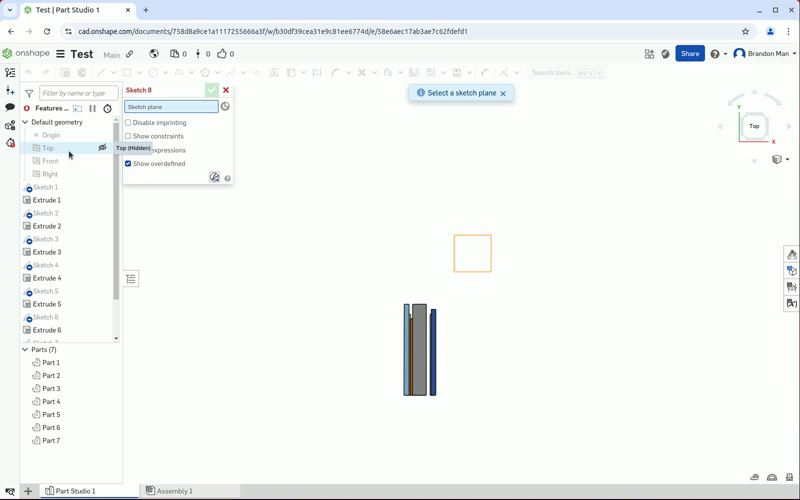
click(69, 150)
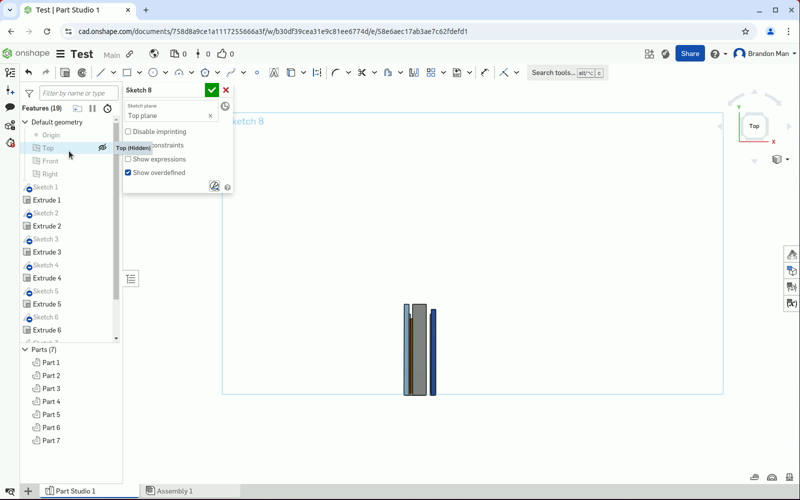
mouse_move(73, 352)
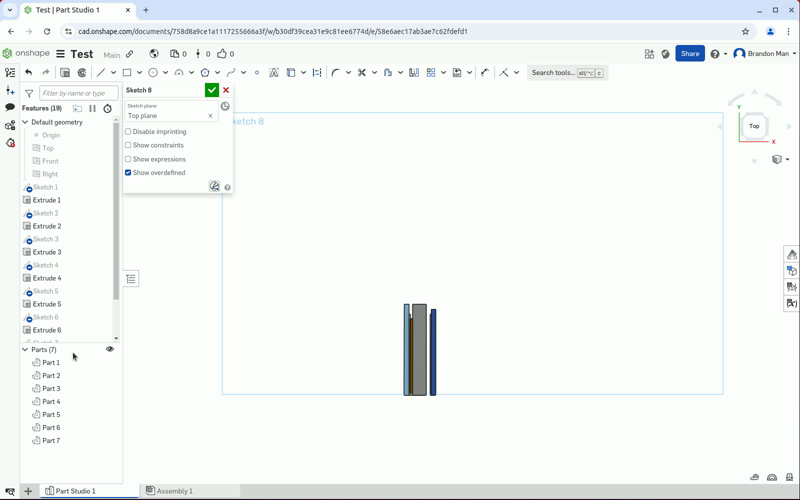
key(y)
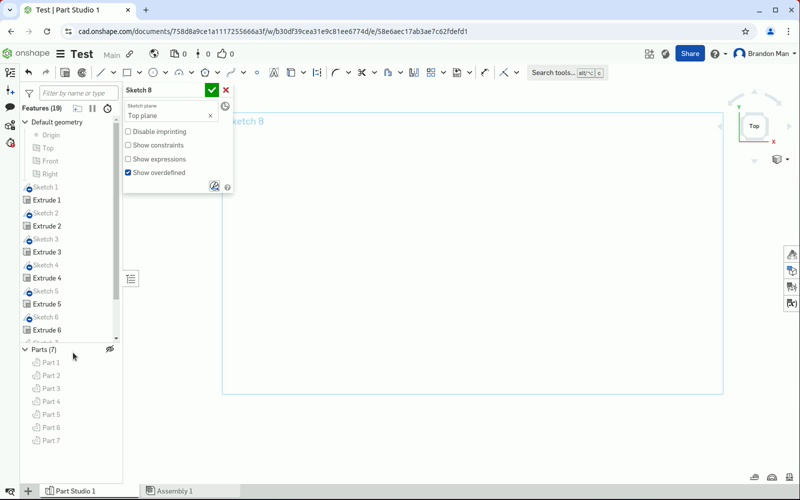
key(l)
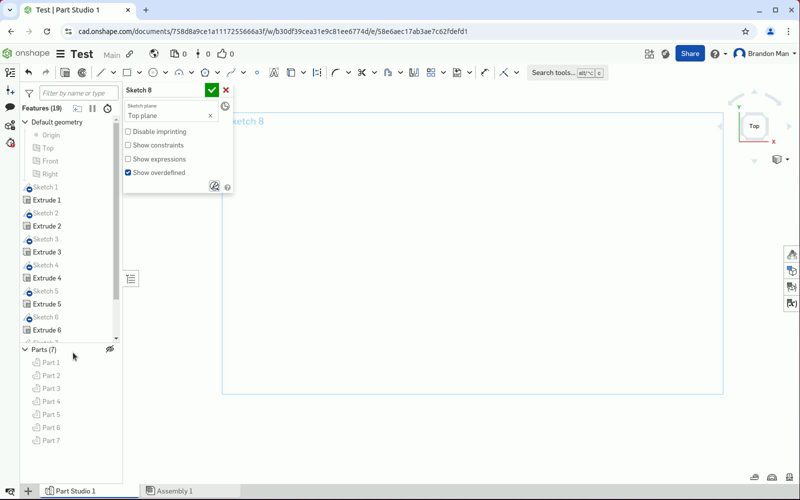
key_down(shift)
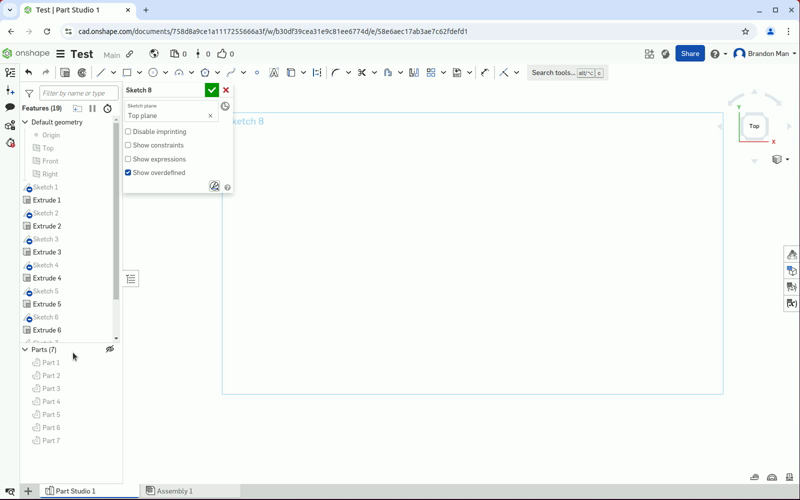
mouse_move(425, 395)
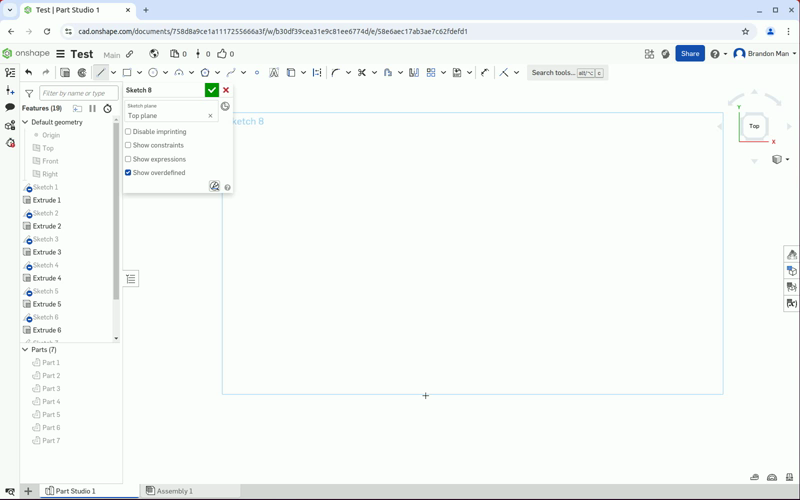
click(425, 395)
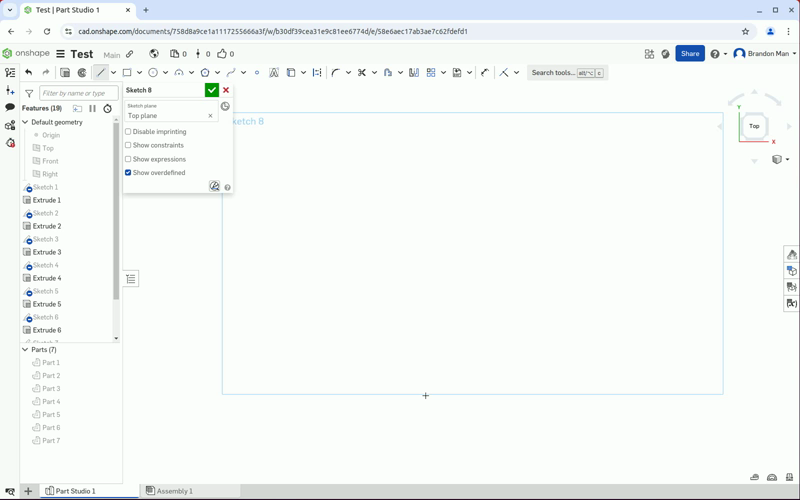
key_up(shift)
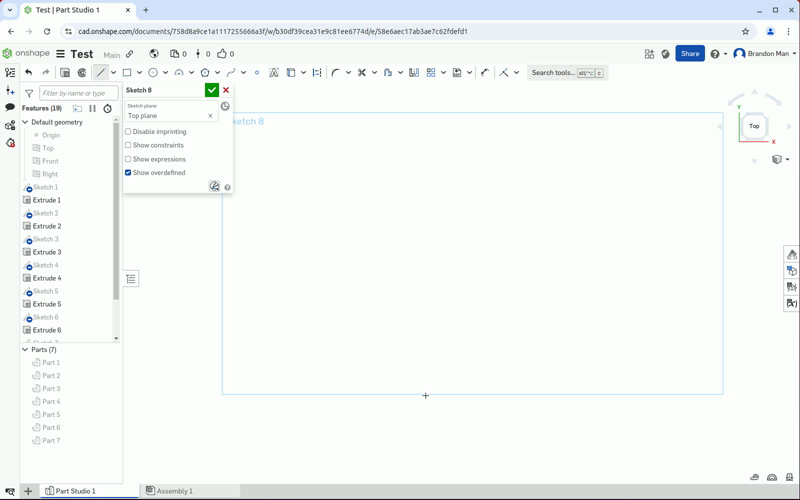
key_down(shift)
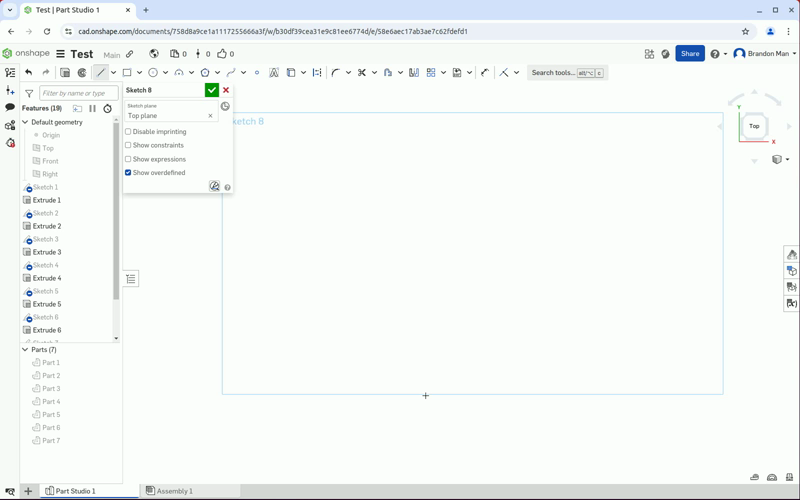
mouse_move(455, 395)
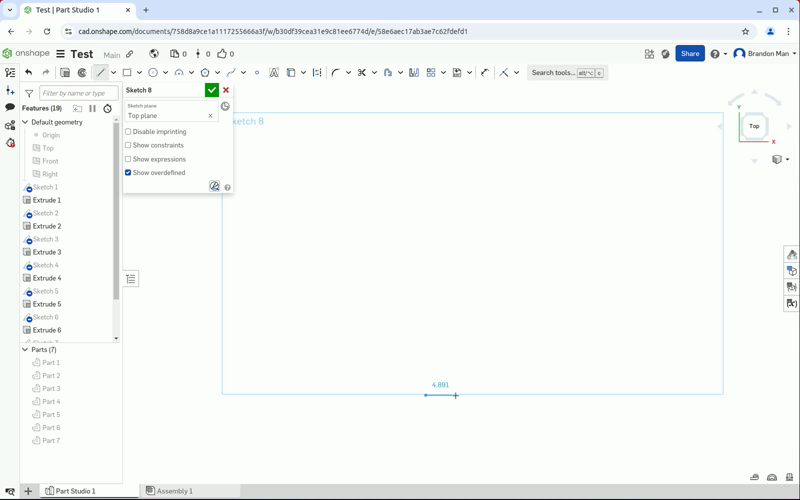
mouse_move(429, 395)
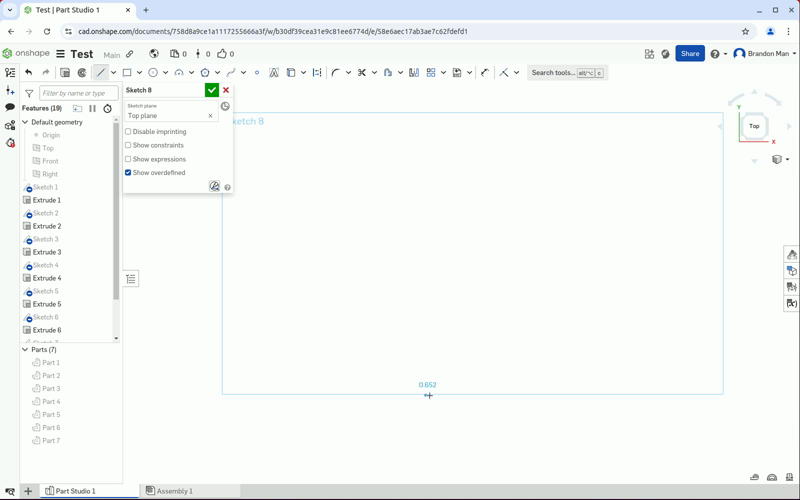
scroll(6)
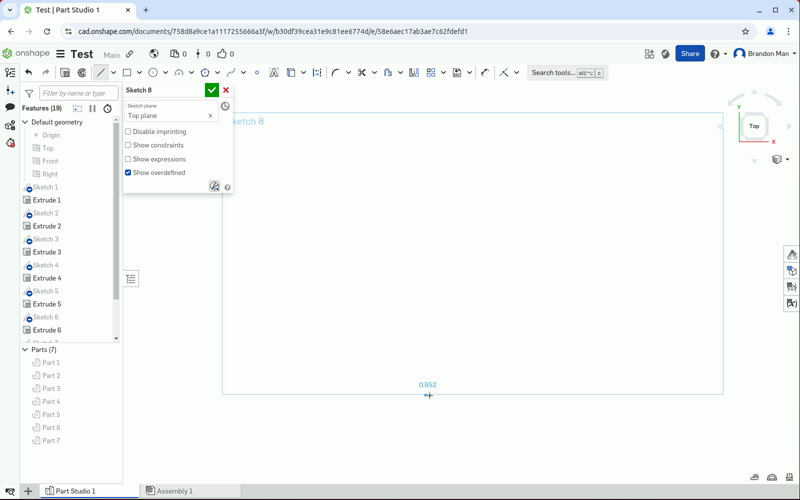
scroll(6)
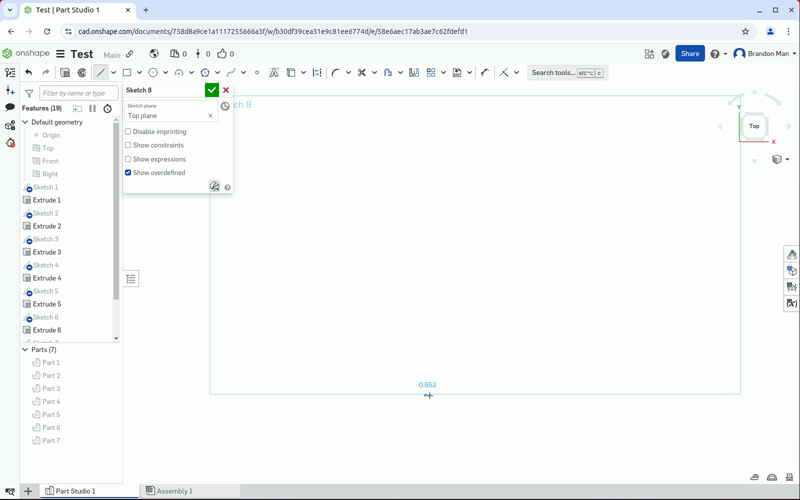
scroll(6)
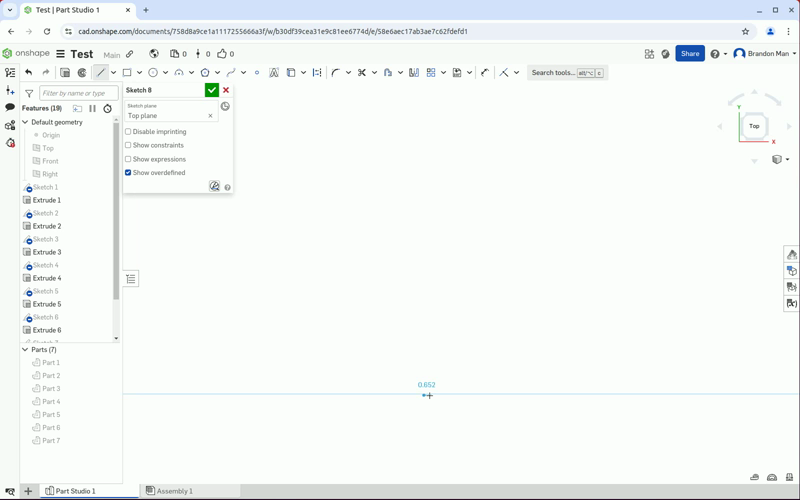
scroll(6)
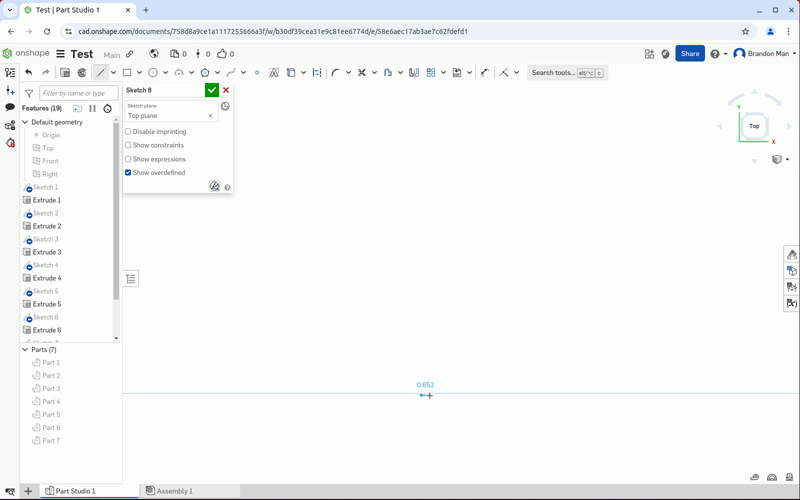
scroll(6)
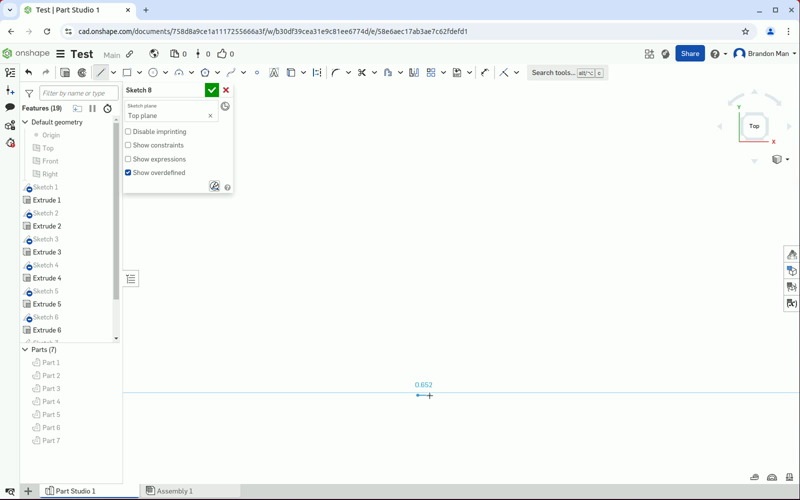
scroll(6)
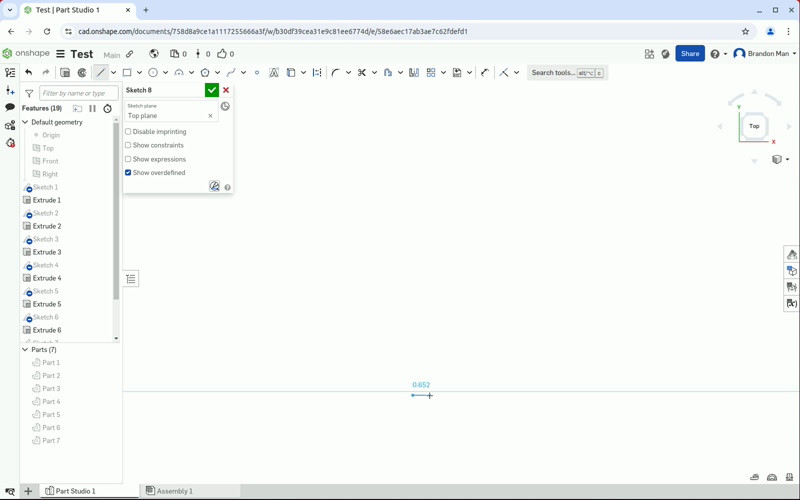
scroll(6)
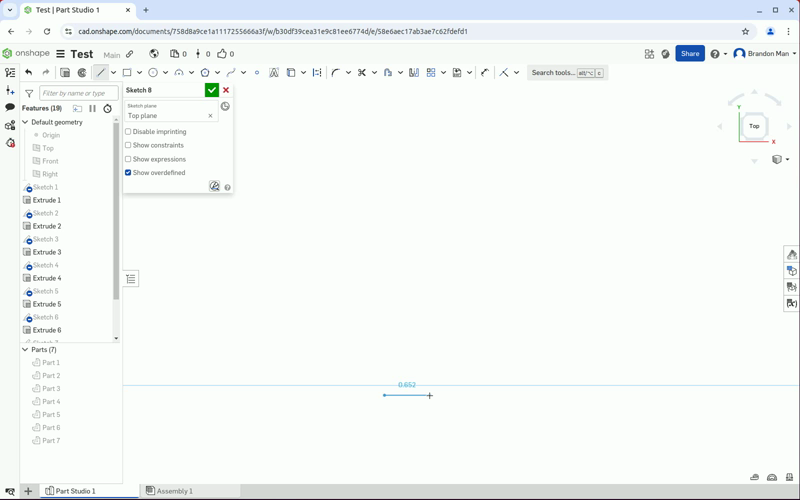
click(429, 395)
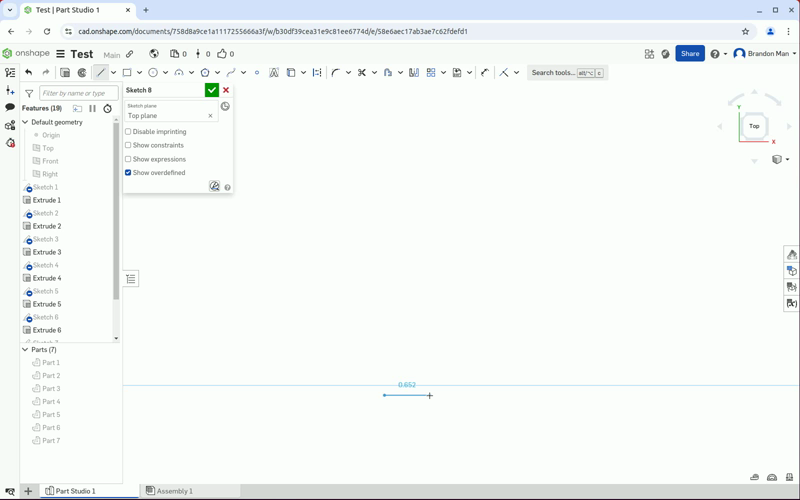
scroll(-6)
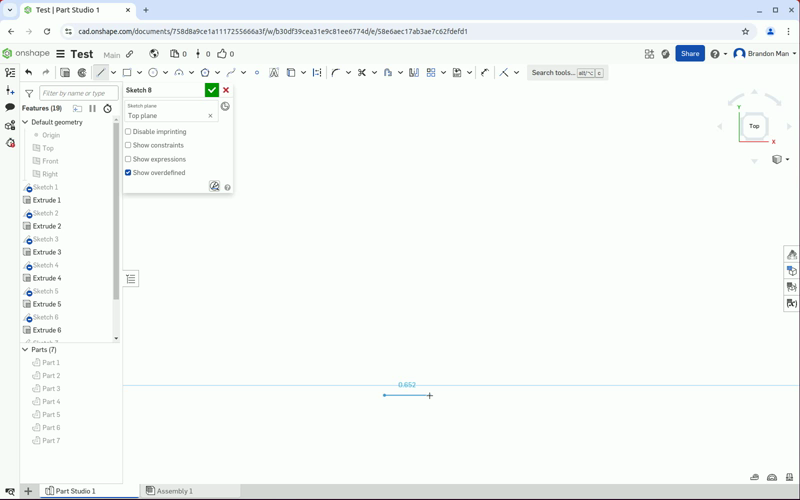
scroll(-6)
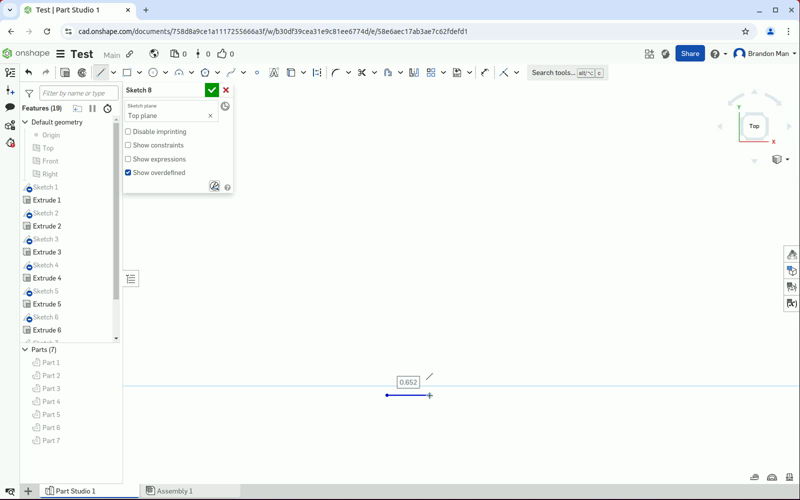
scroll(-6)
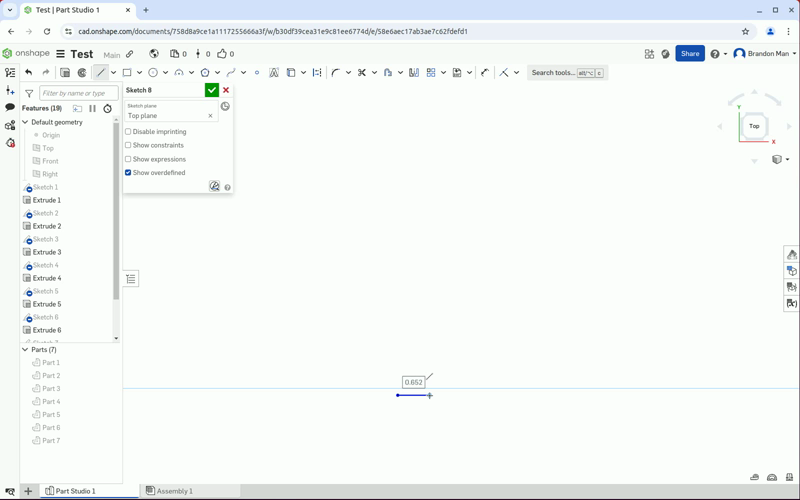
scroll(-6)
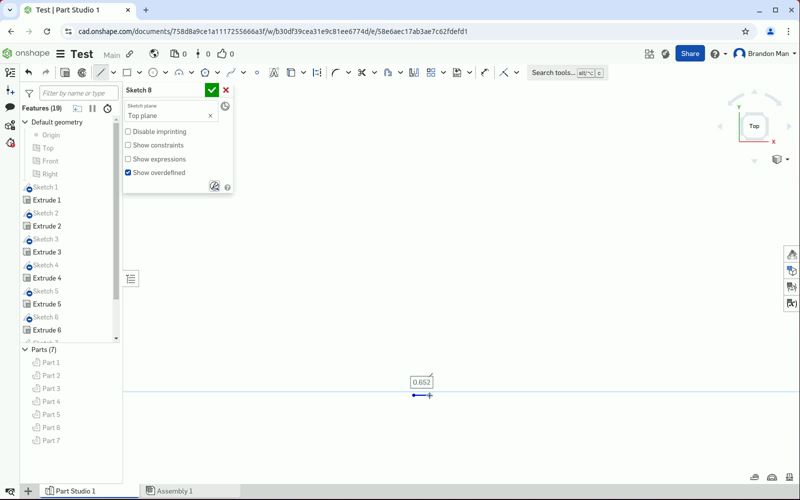
scroll(-6)
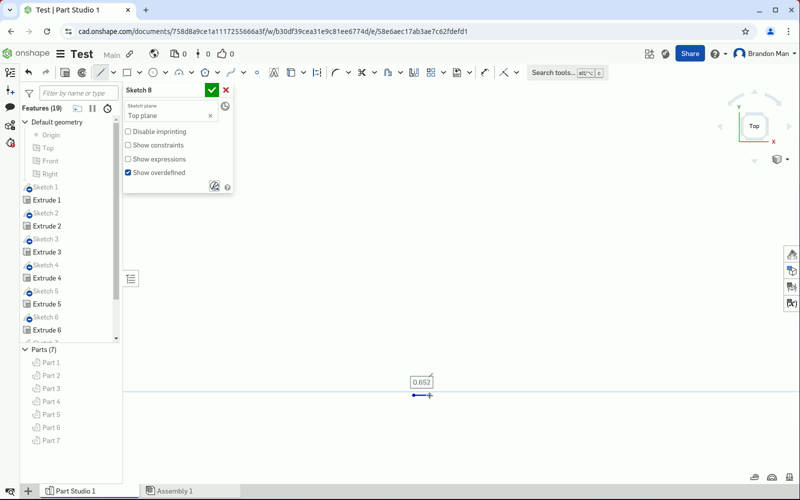
scroll(-6)
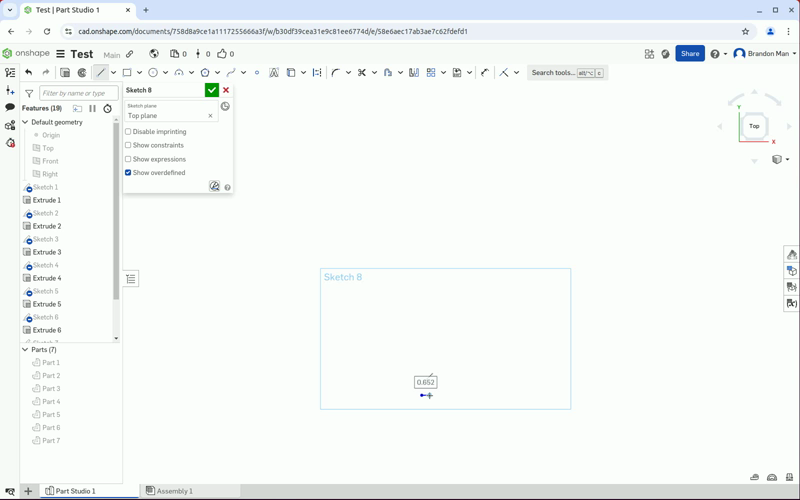
scroll(-6)
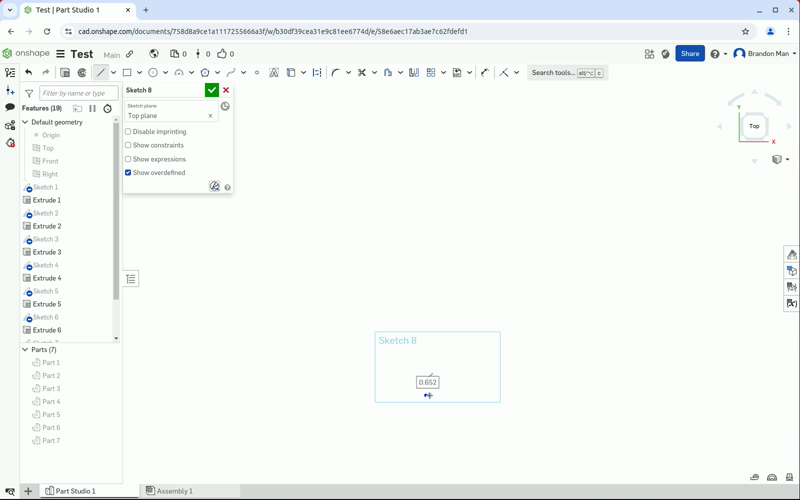
key_up(shift)
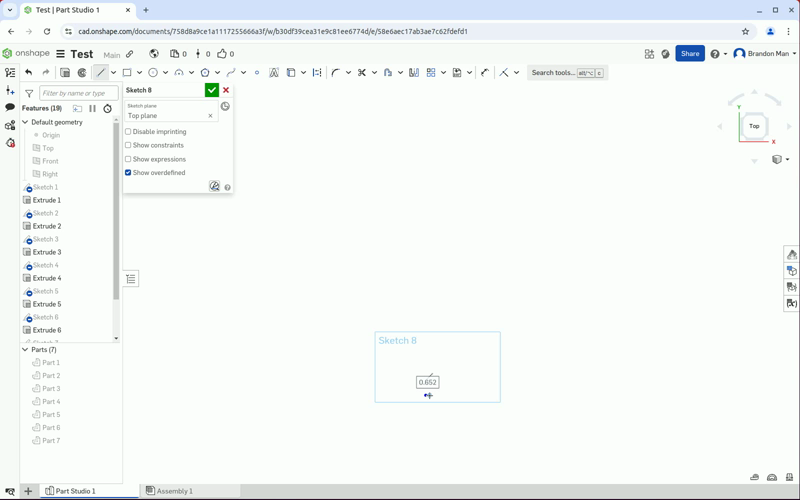
key_down(shift)
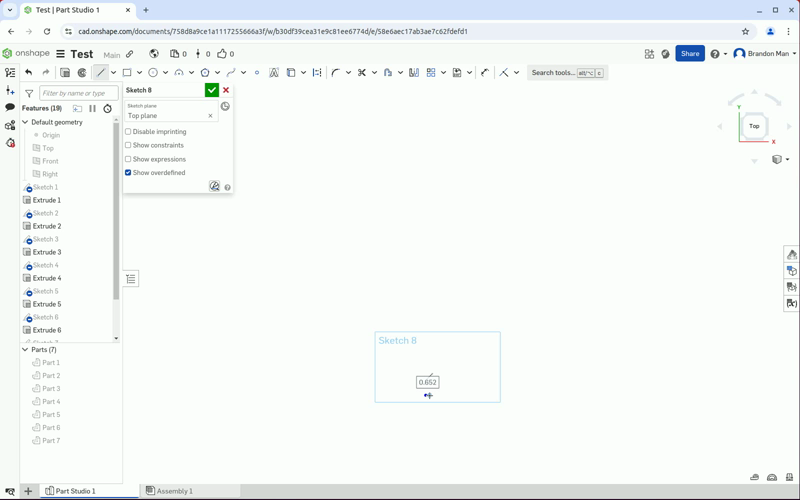
mouse_move(429, 318)
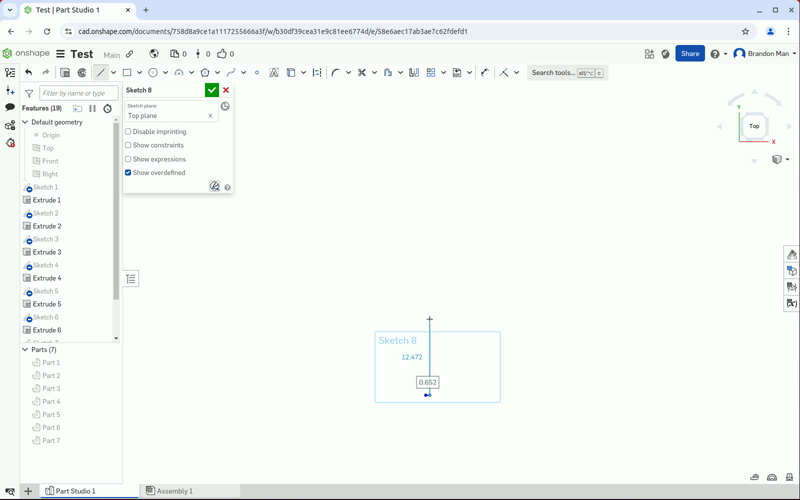
click(429, 318)
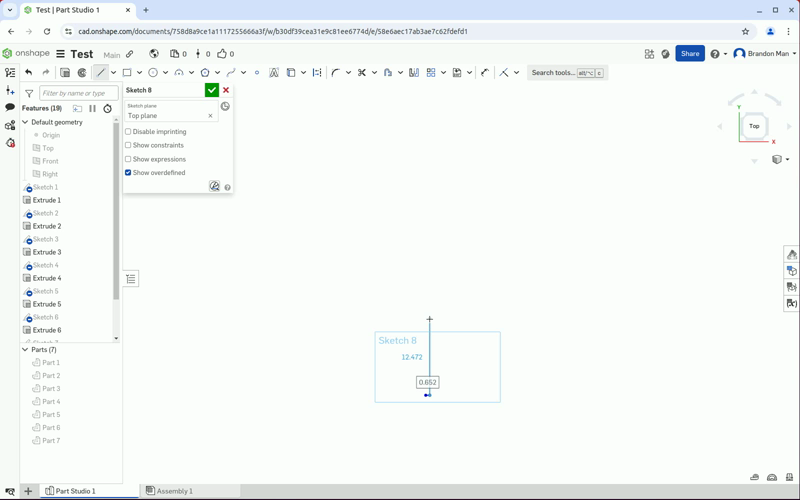
key_up(shift)
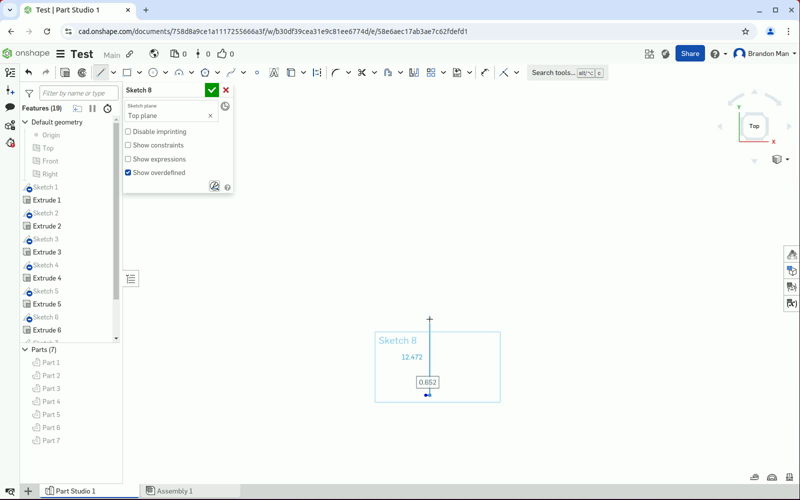
key_down(shift)
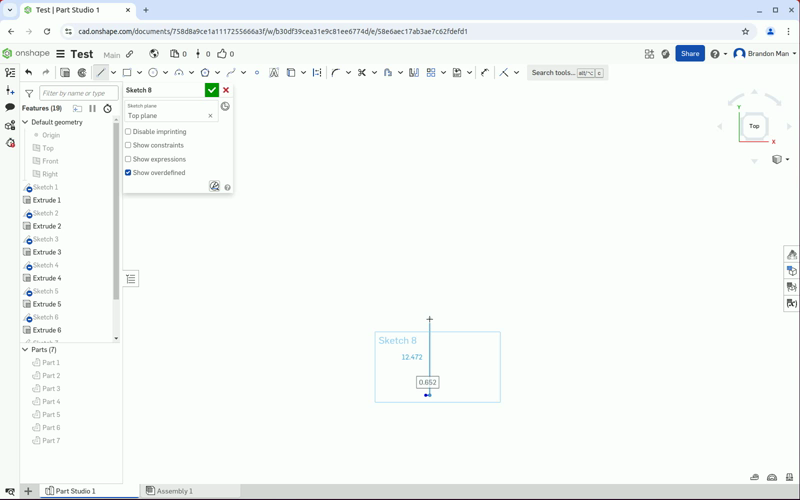
mouse_move(459, 318)
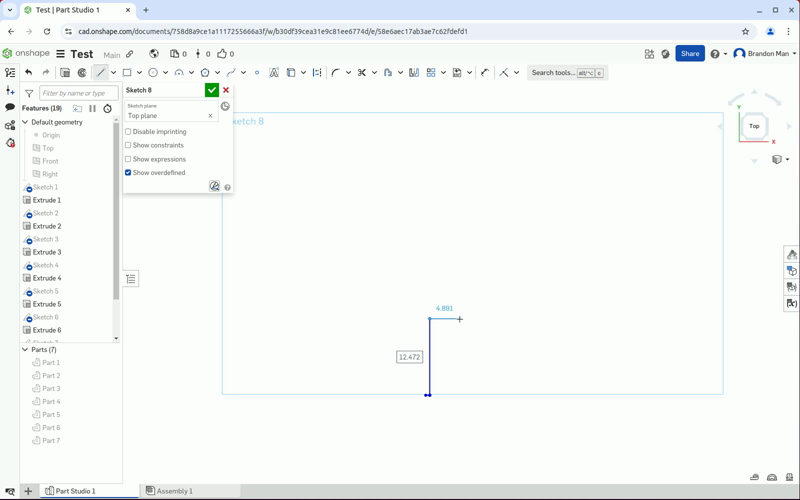
mouse_move(425, 318)
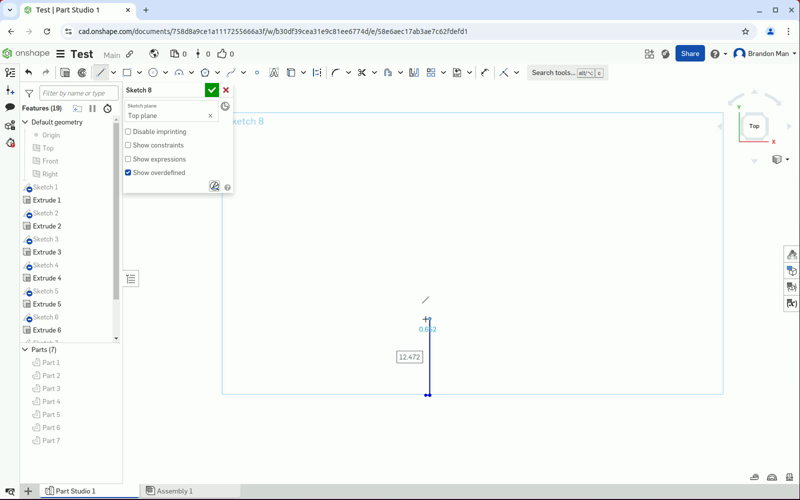
scroll(6)
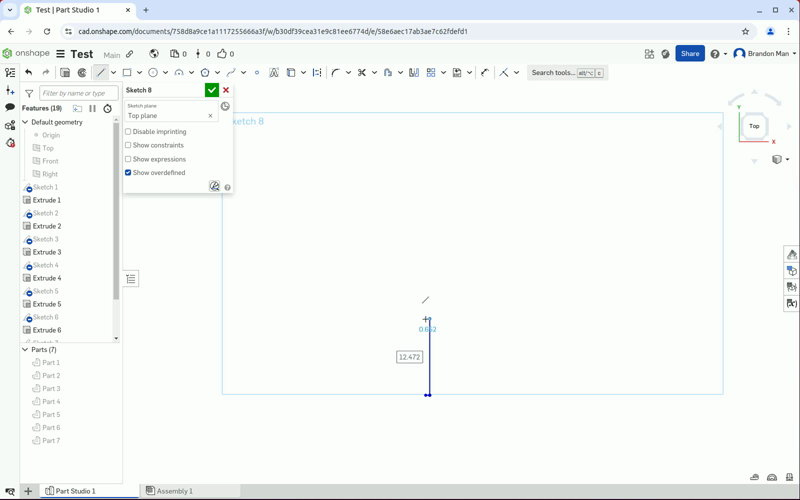
scroll(6)
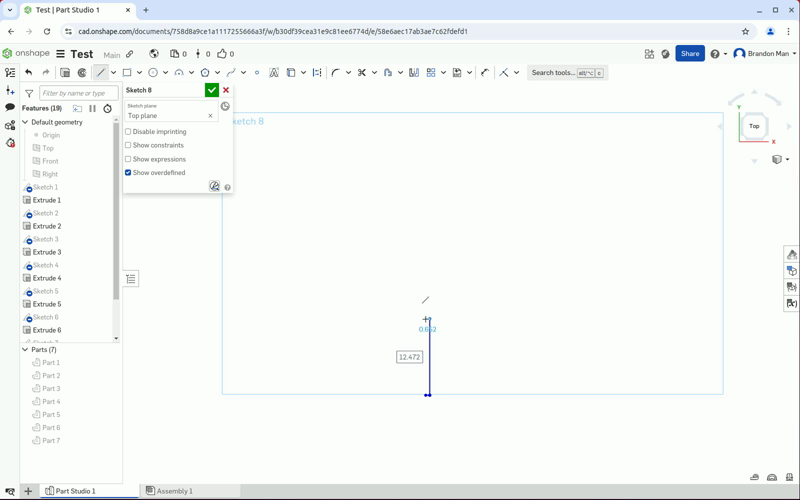
scroll(6)
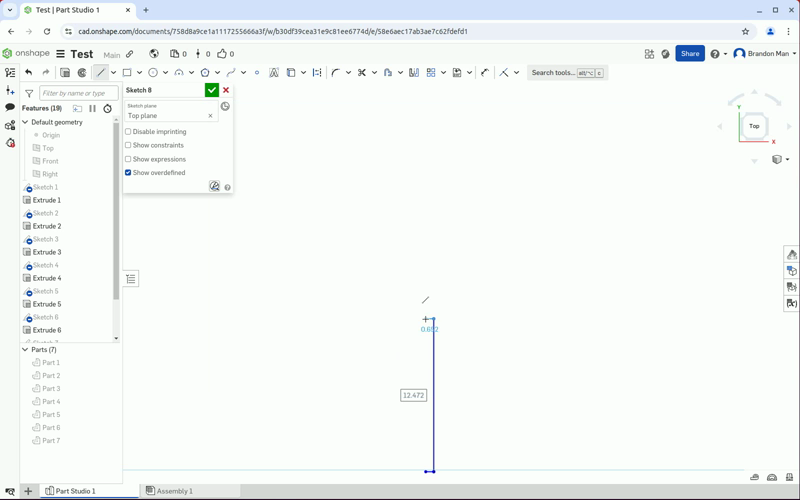
scroll(6)
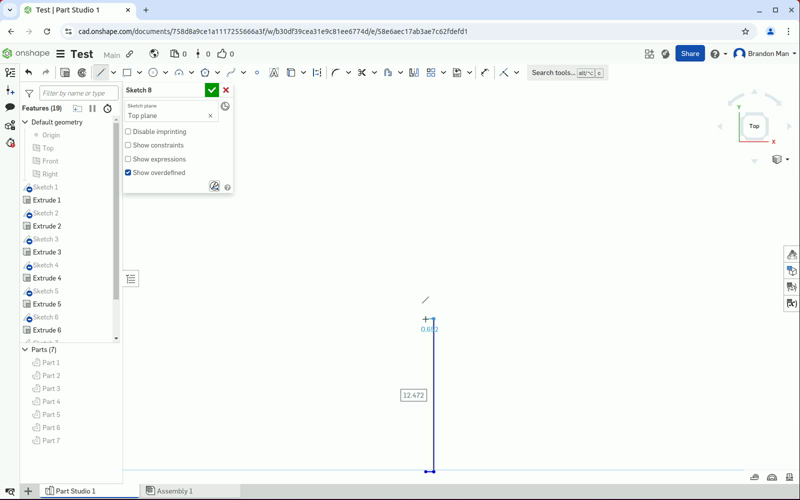
scroll(6)
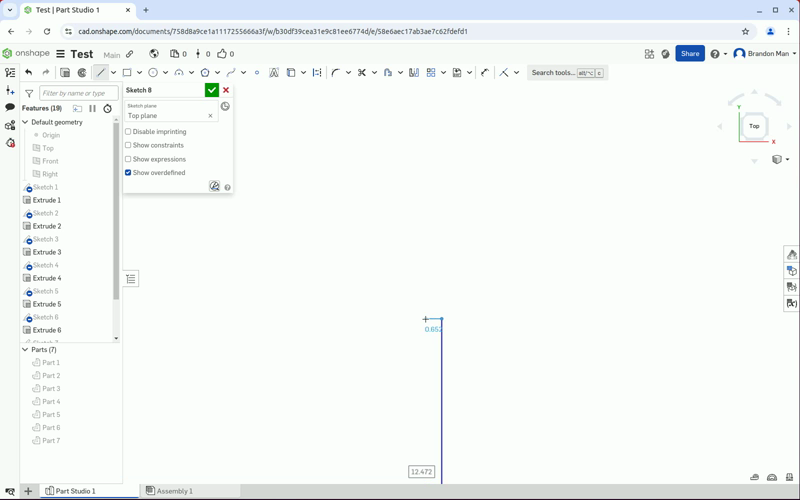
scroll(6)
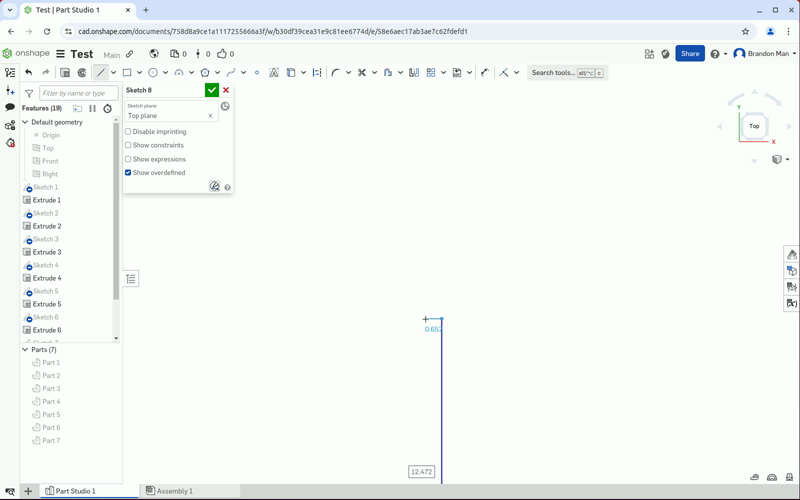
scroll(6)
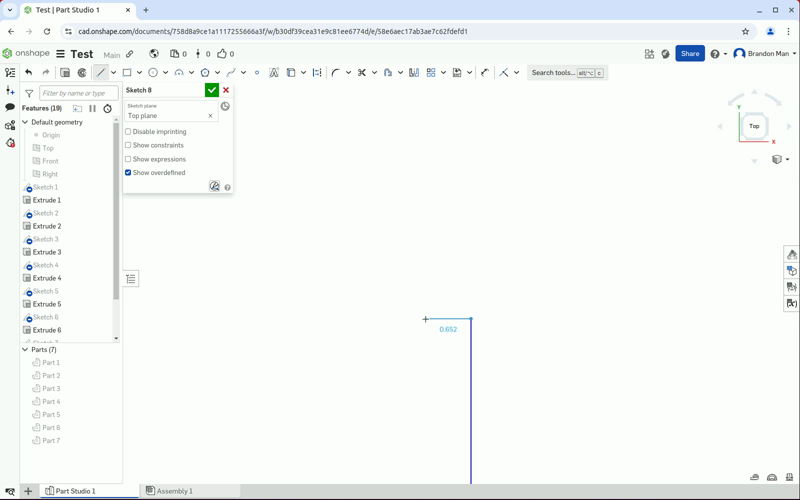
click(425, 318)
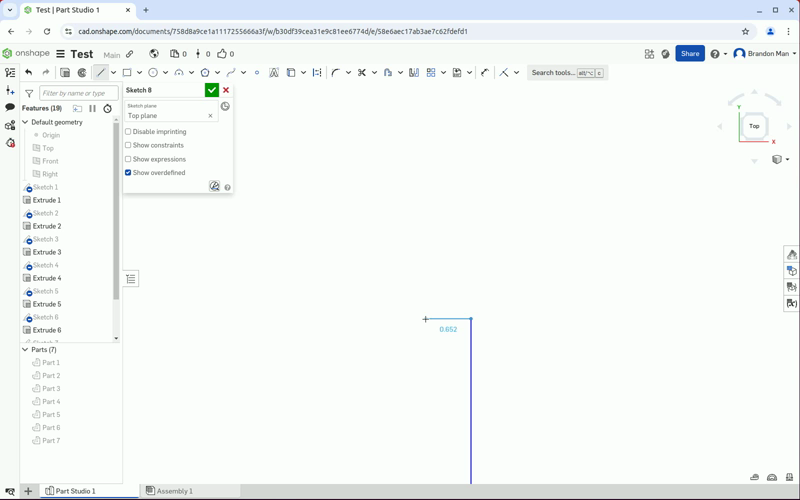
scroll(-6)
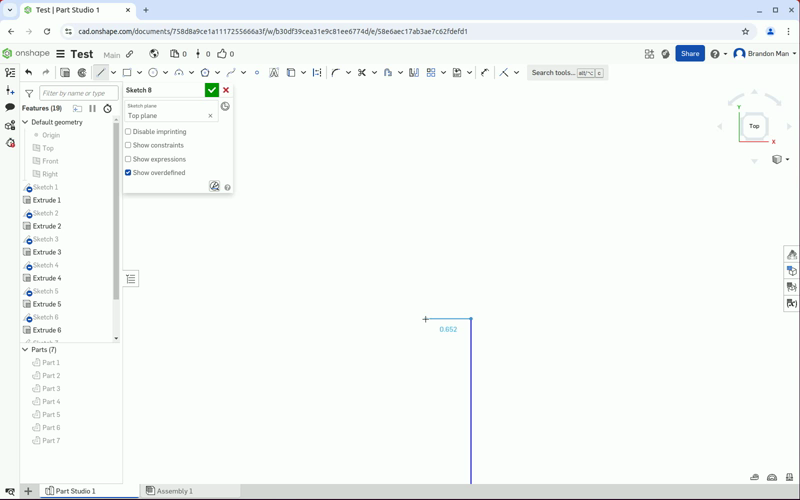
scroll(-6)
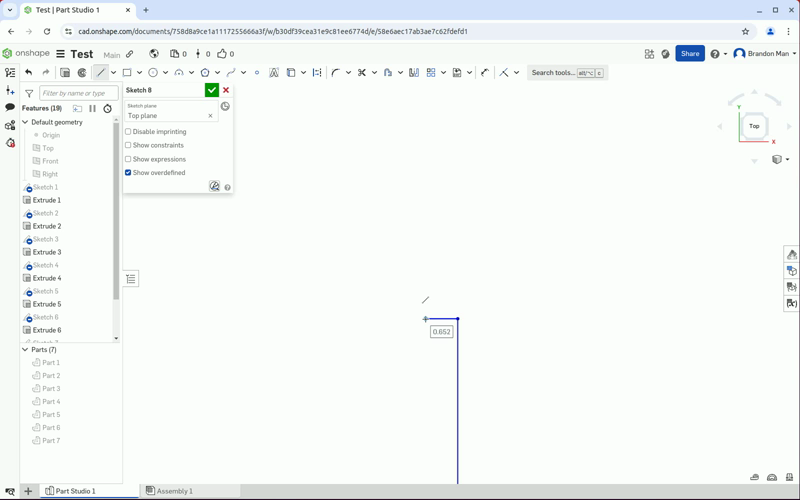
scroll(-6)
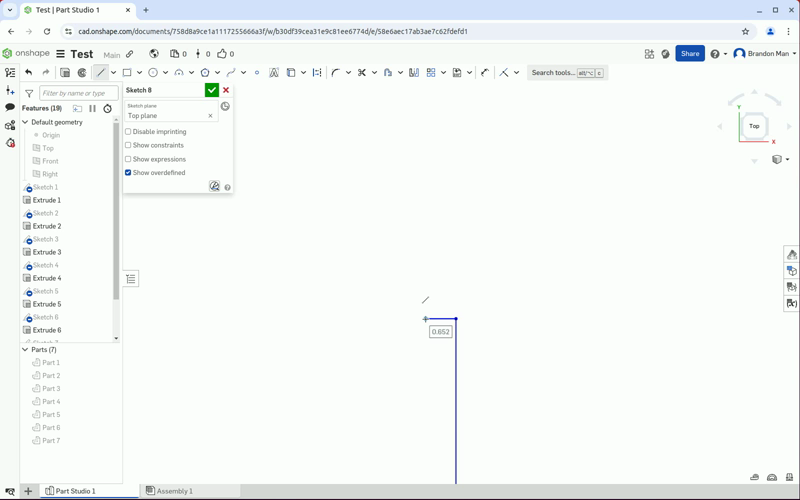
scroll(-6)
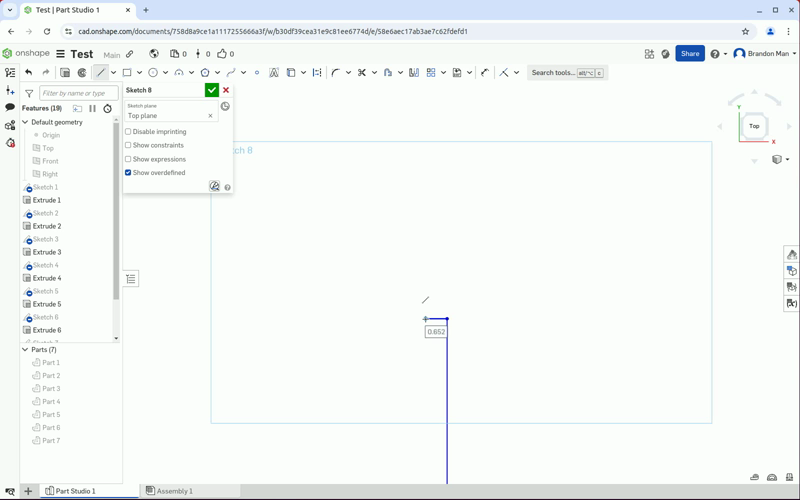
scroll(-6)
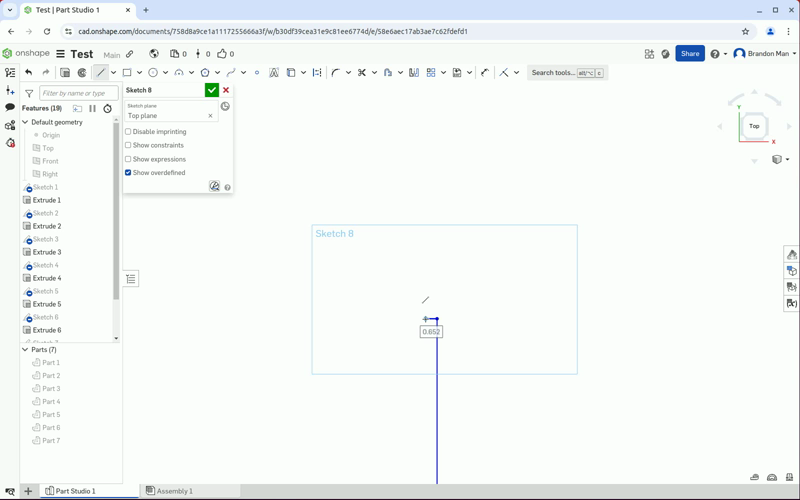
scroll(-6)
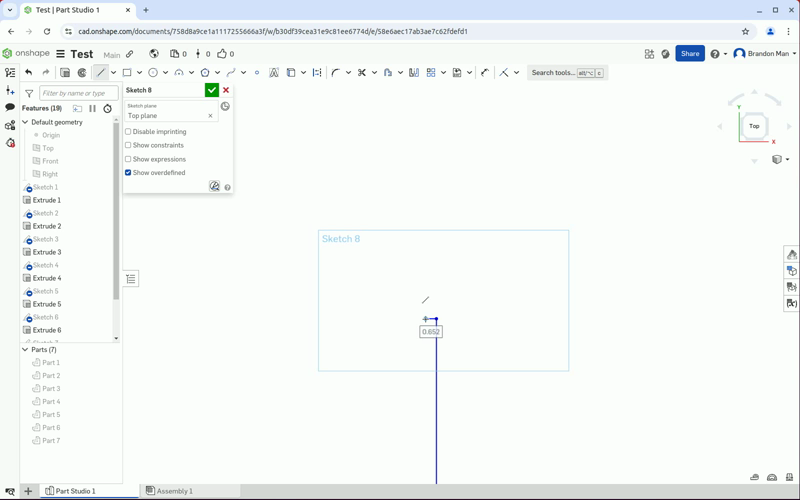
scroll(-6)
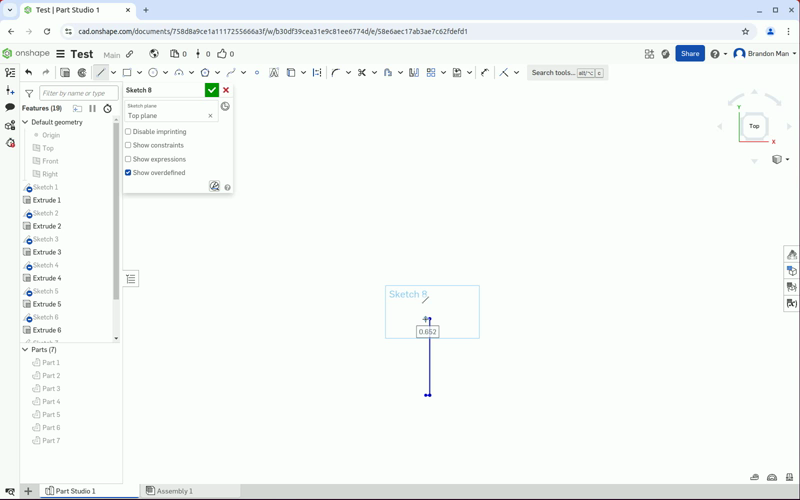
key_up(shift)
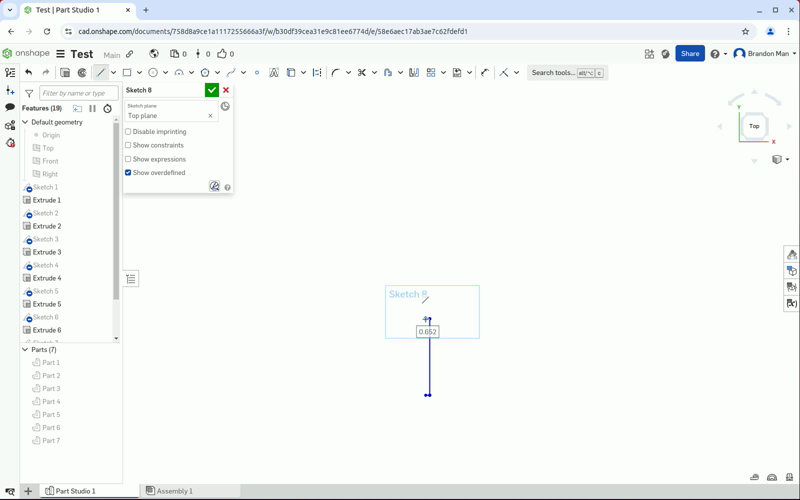
key_down(shift)
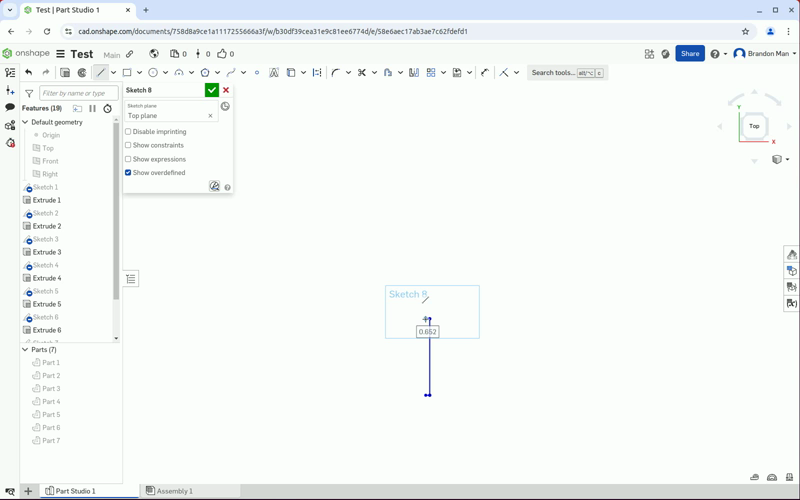
mouse_move(425, 395)
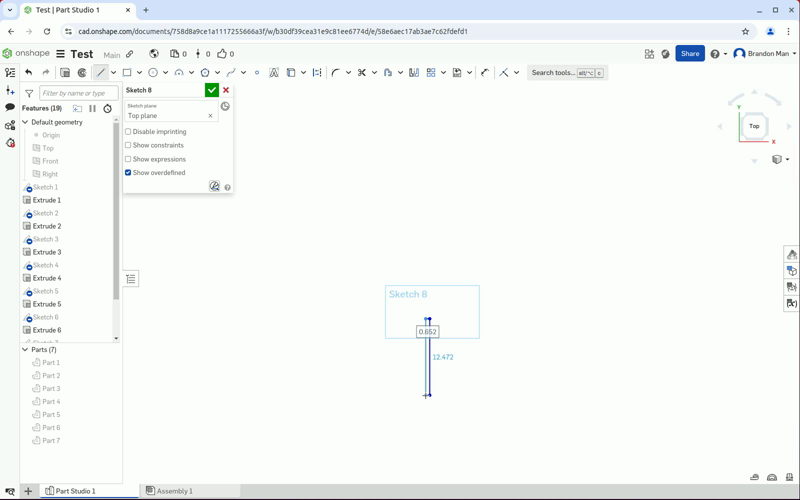
scroll(6)
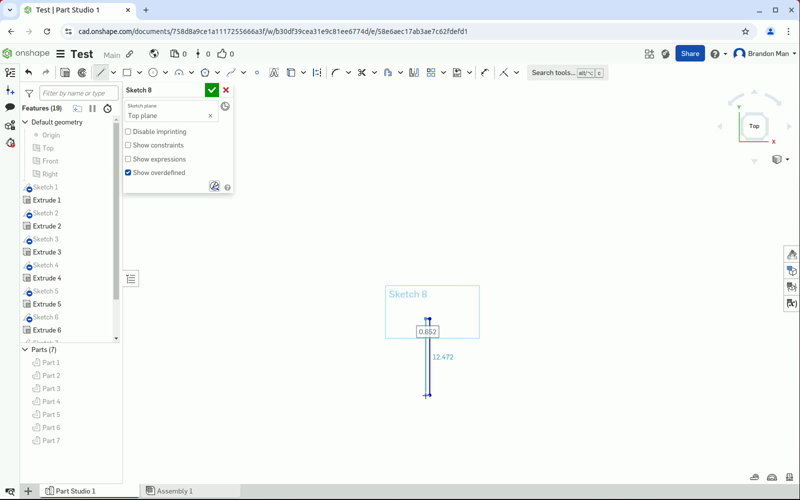
scroll(6)
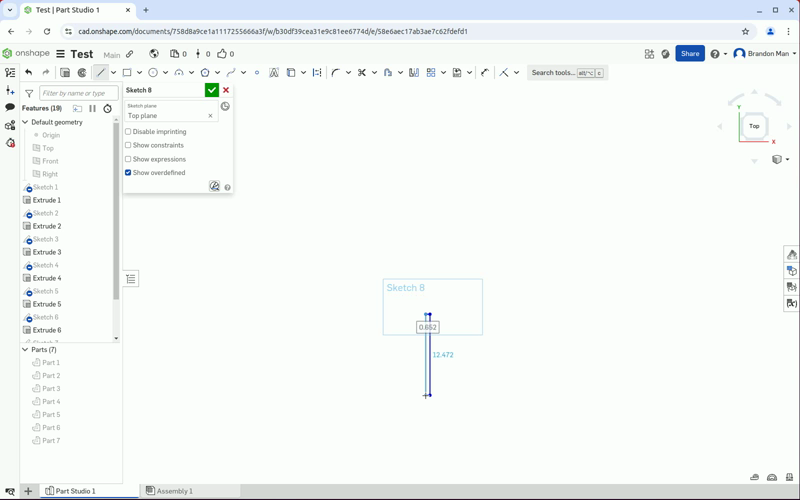
scroll(6)
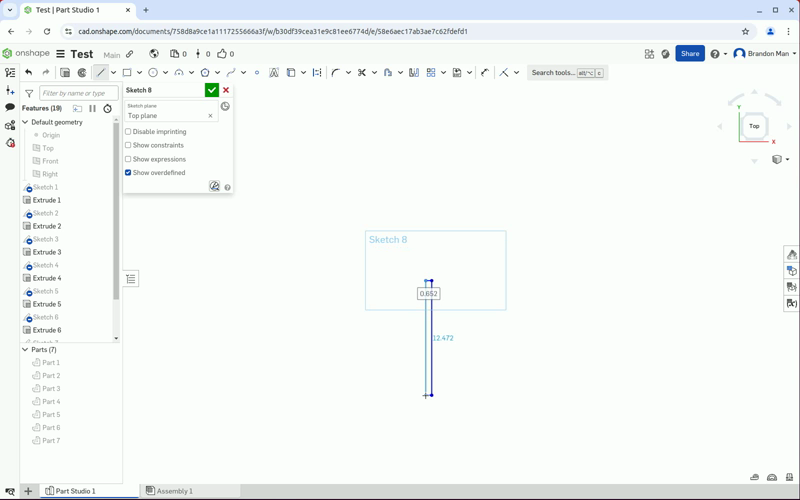
scroll(6)
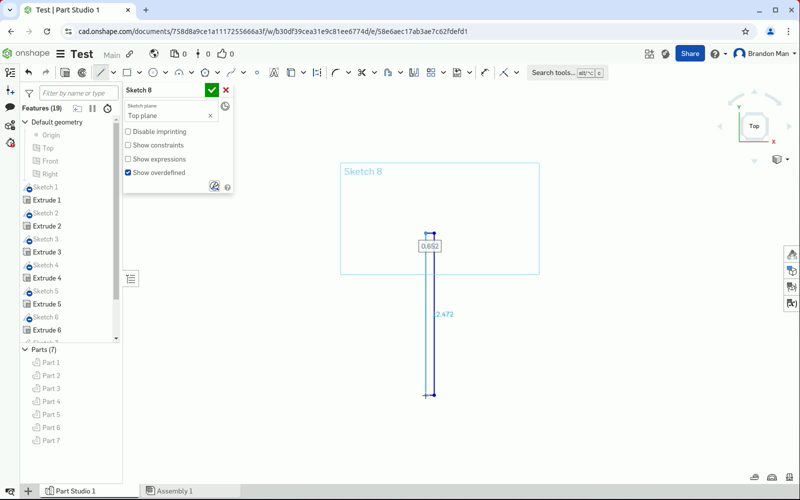
scroll(6)
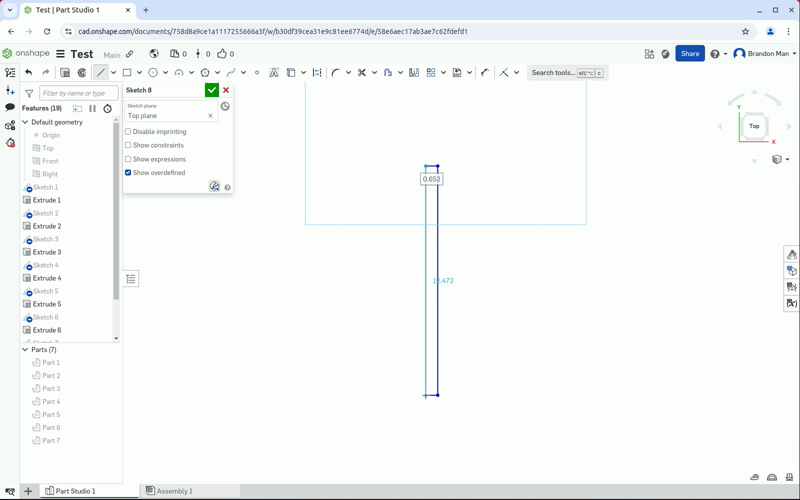
scroll(6)
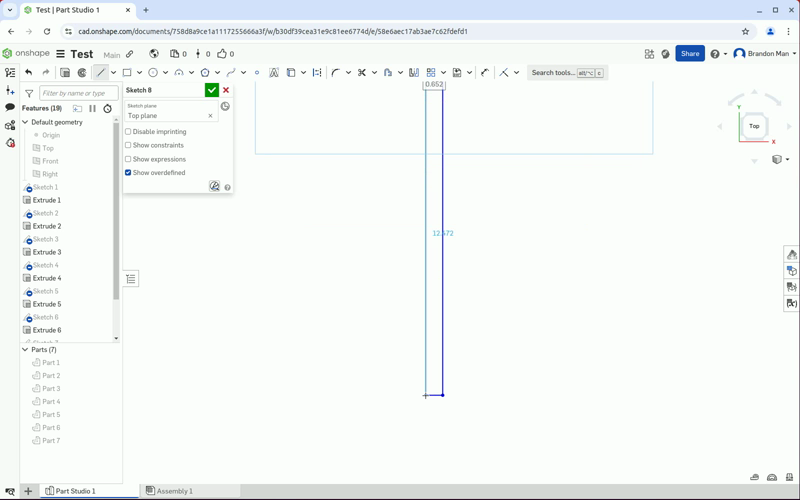
scroll(6)
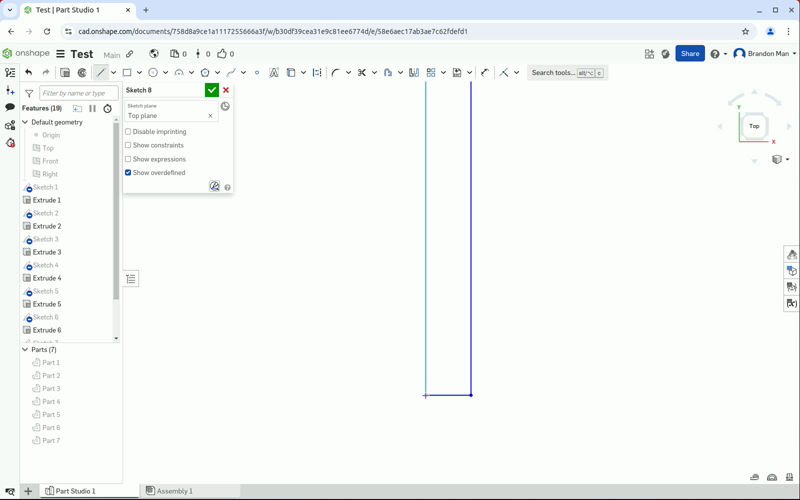
key_up(shift)
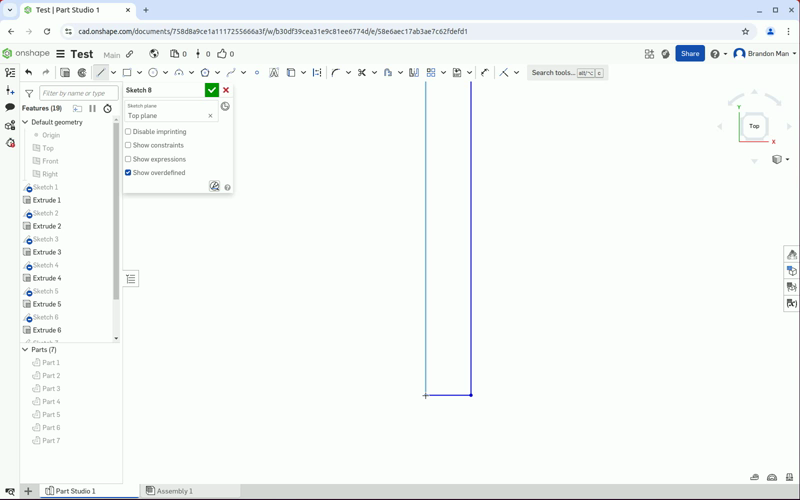
click(425, 395)
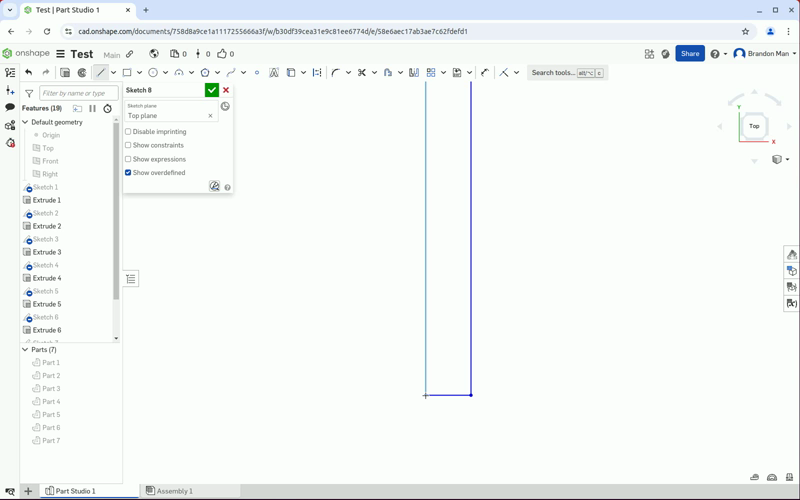
scroll(-6)
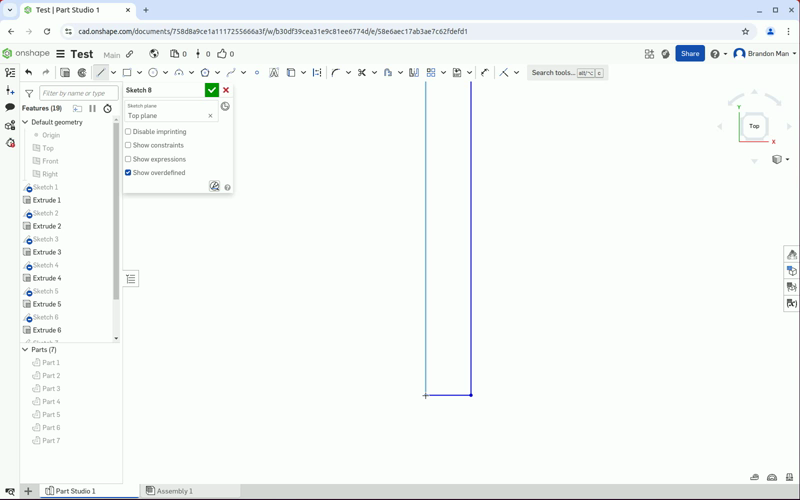
scroll(-6)
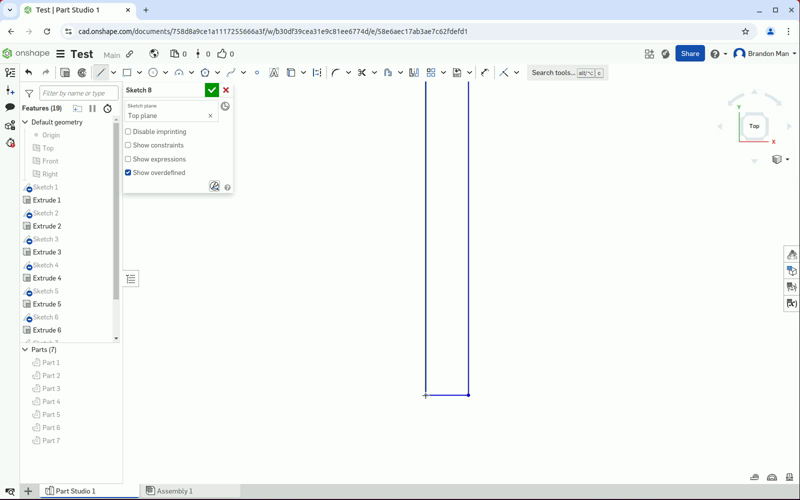
scroll(-6)
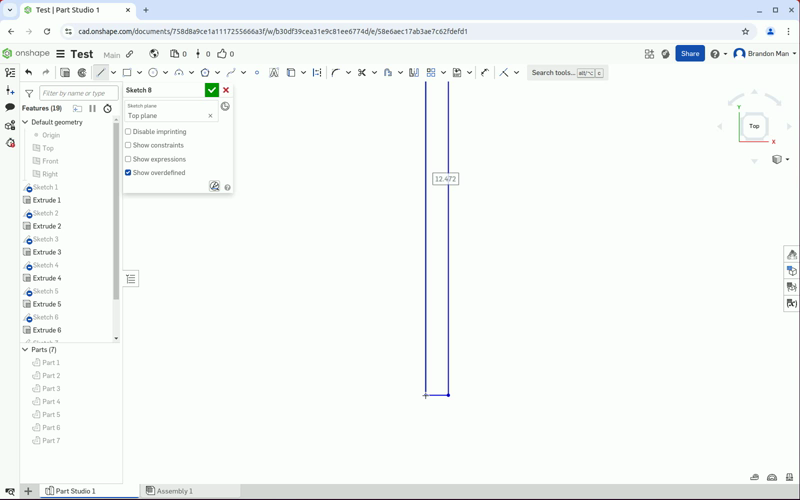
scroll(-6)
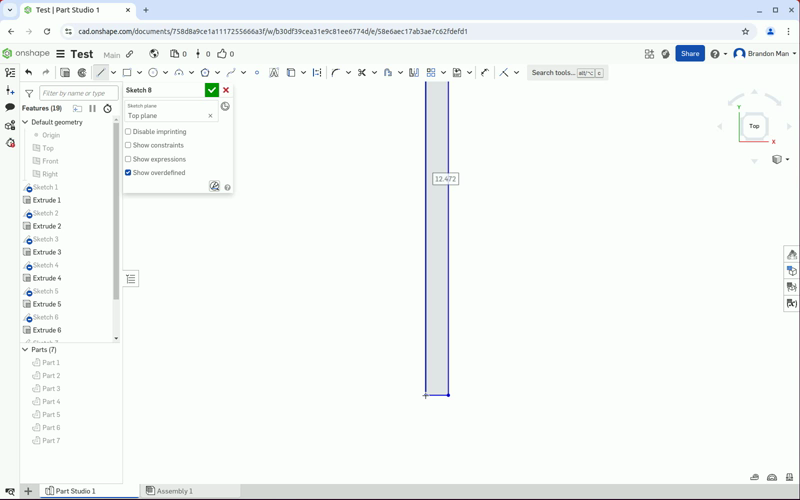
scroll(-6)
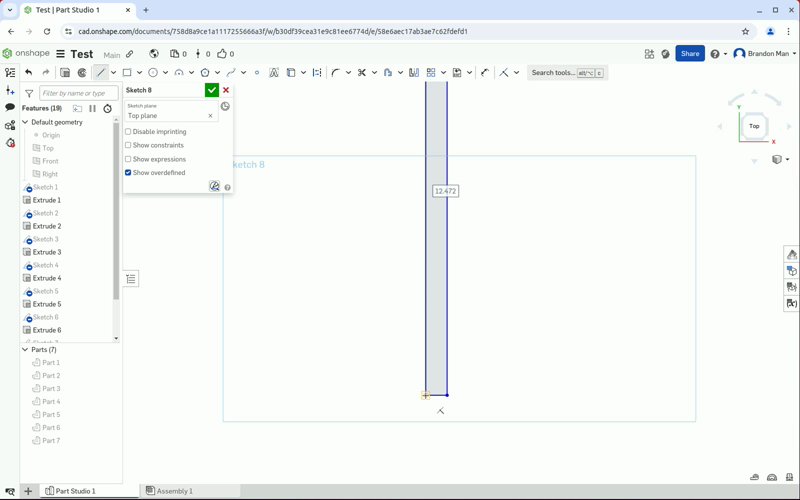
scroll(-6)
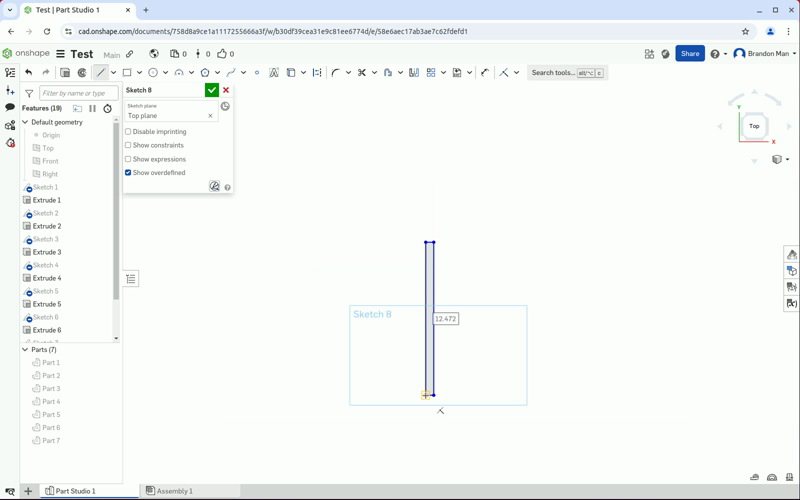
scroll(-6)
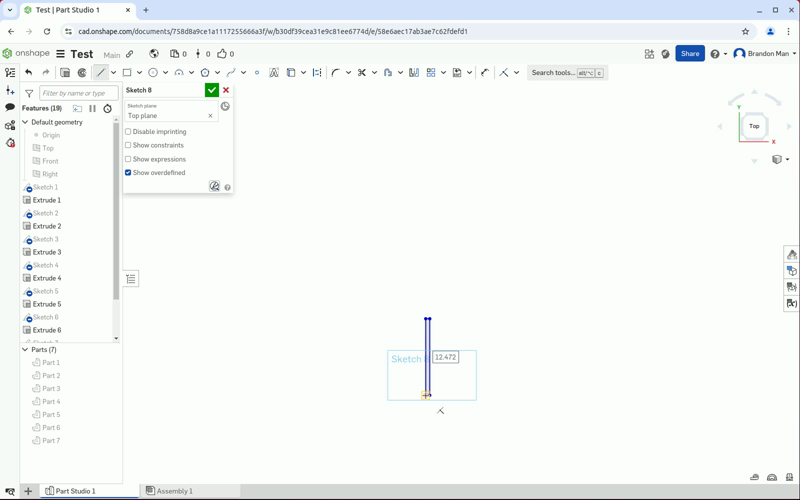
key(esc)
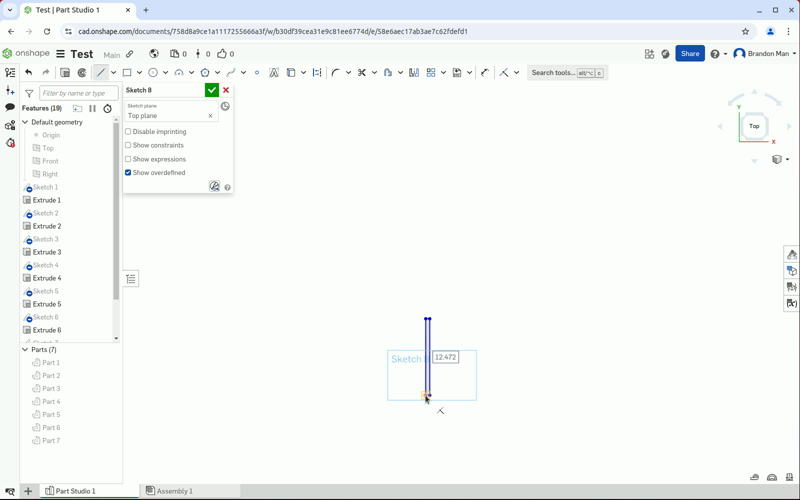
mouse_move(427, 361)
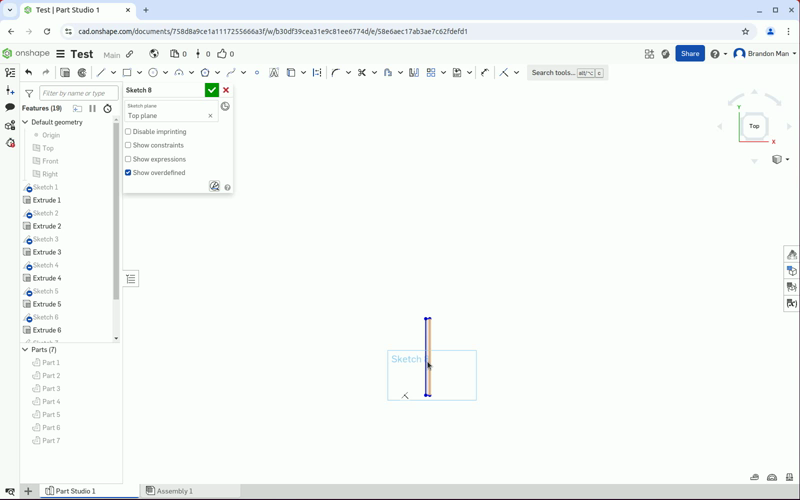
scroll(6)
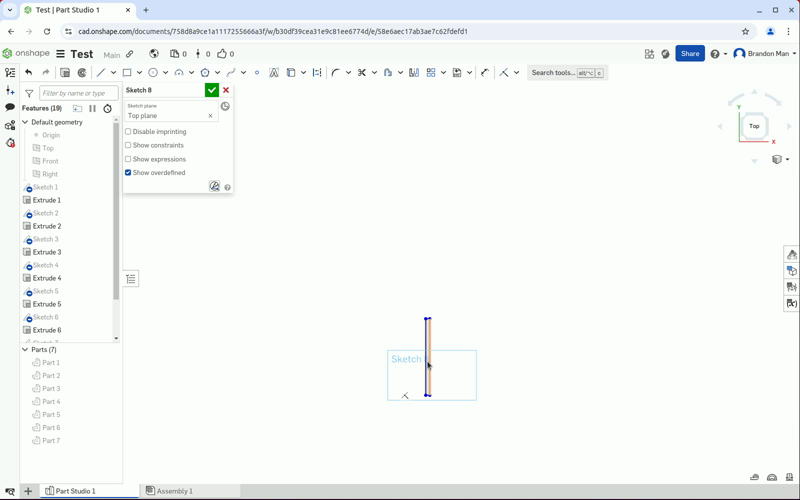
scroll(6)
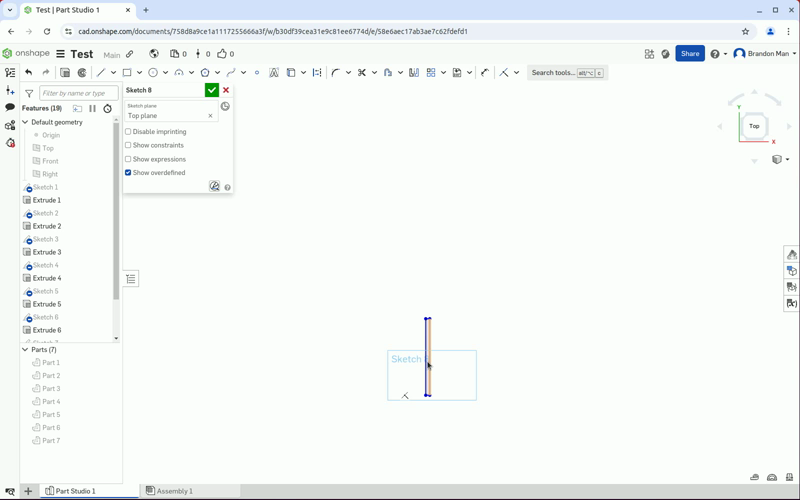
scroll(6)
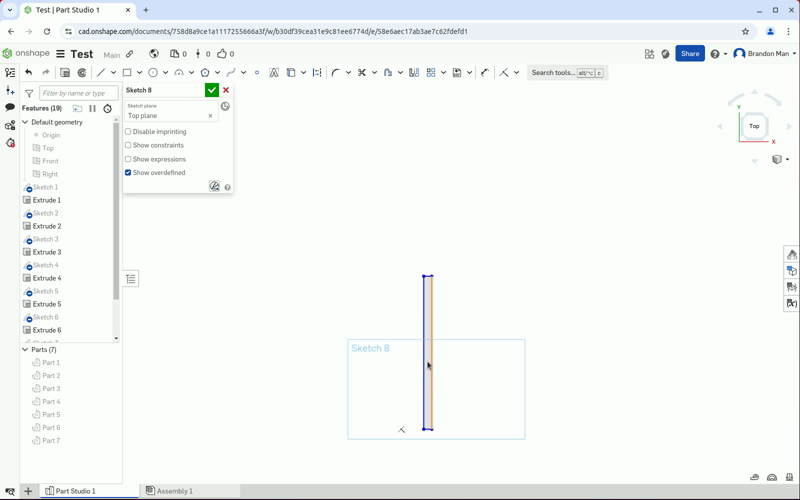
scroll(6)
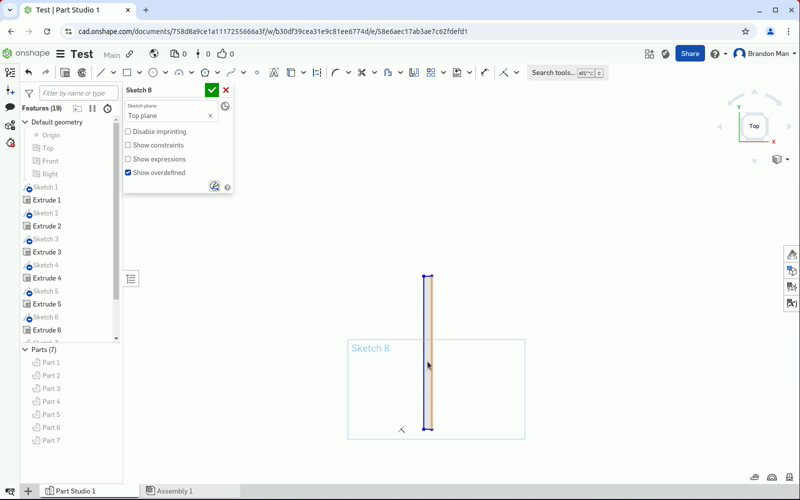
scroll(6)
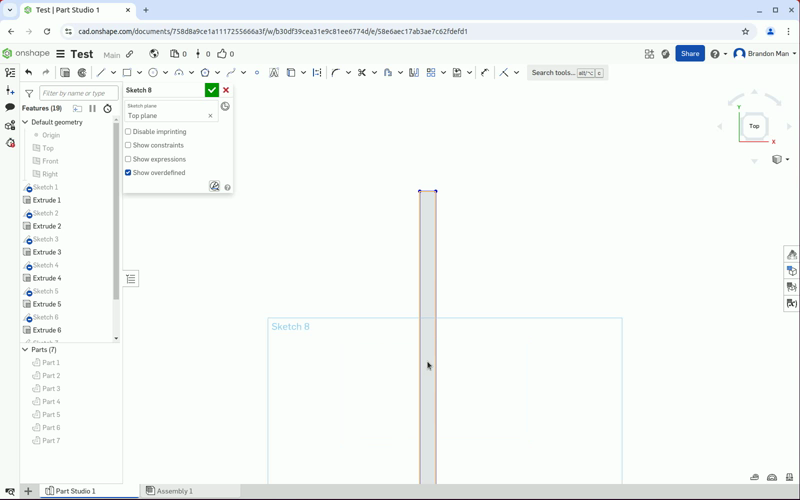
scroll(6)
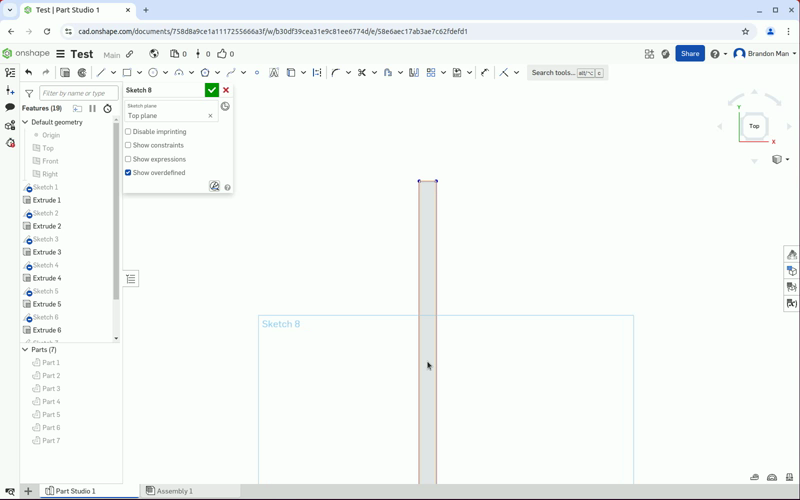
scroll(6)
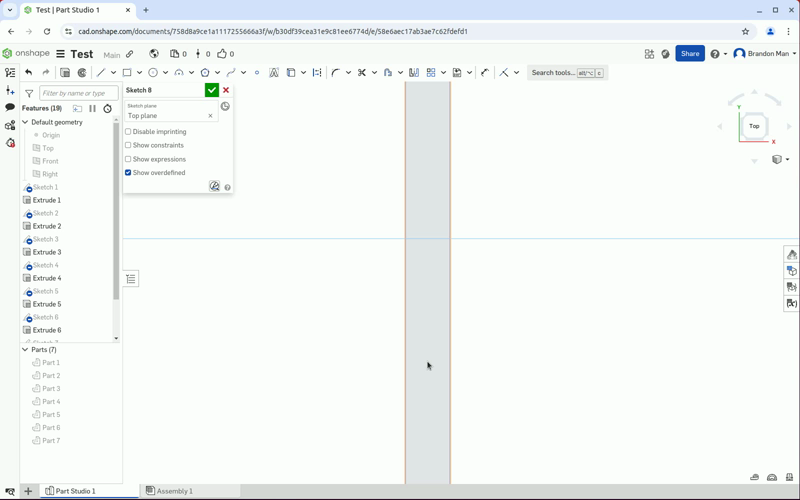
click(427, 361)
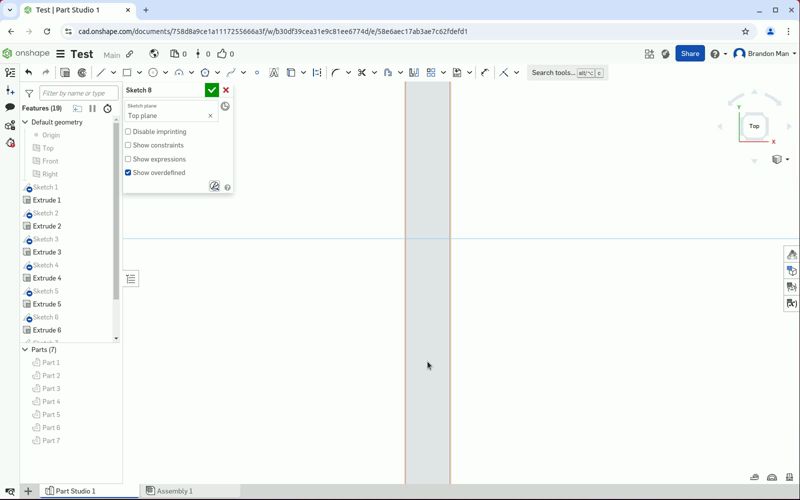
scroll(-6)
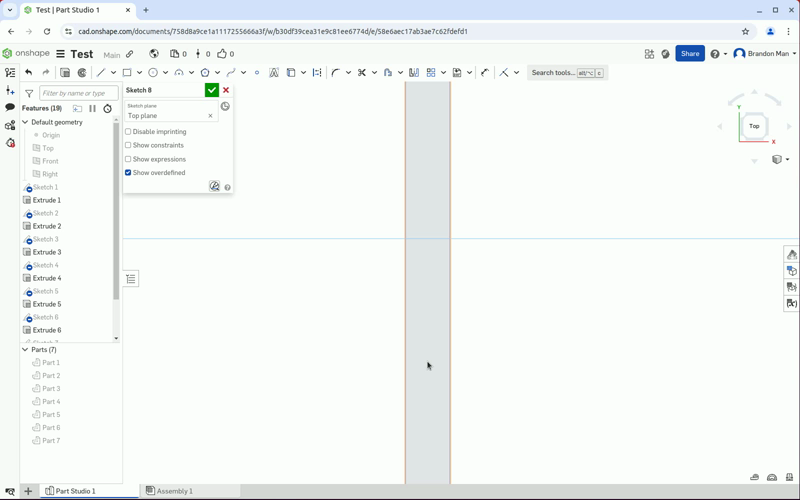
scroll(-6)
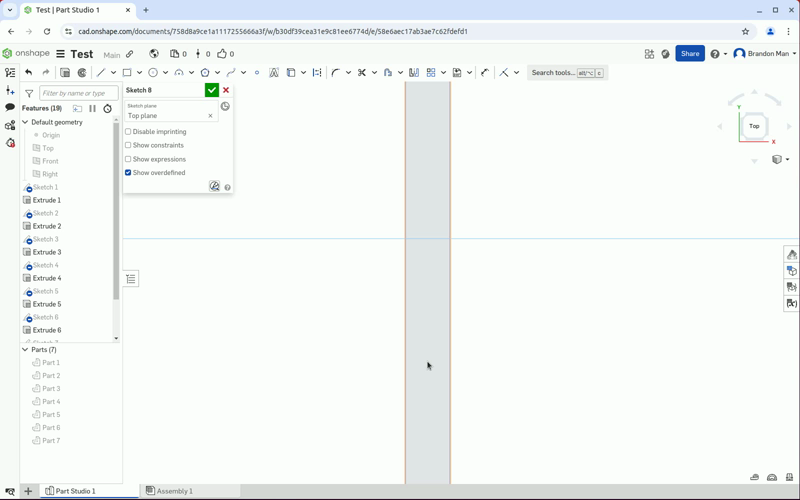
scroll(-6)
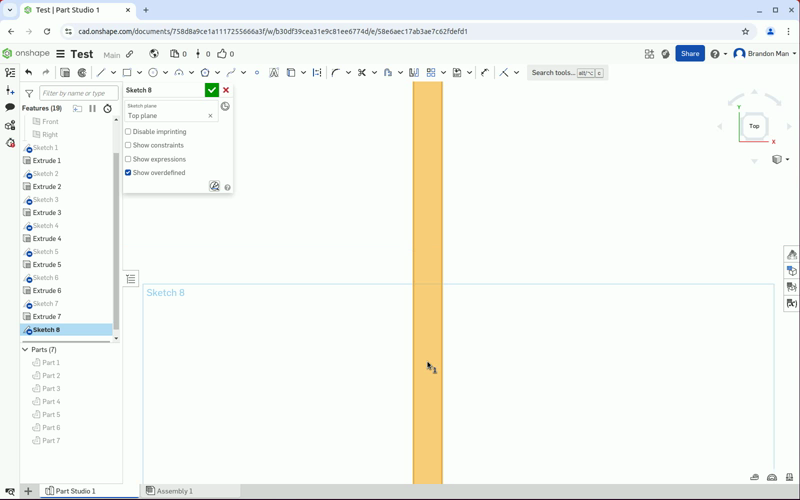
scroll(-6)
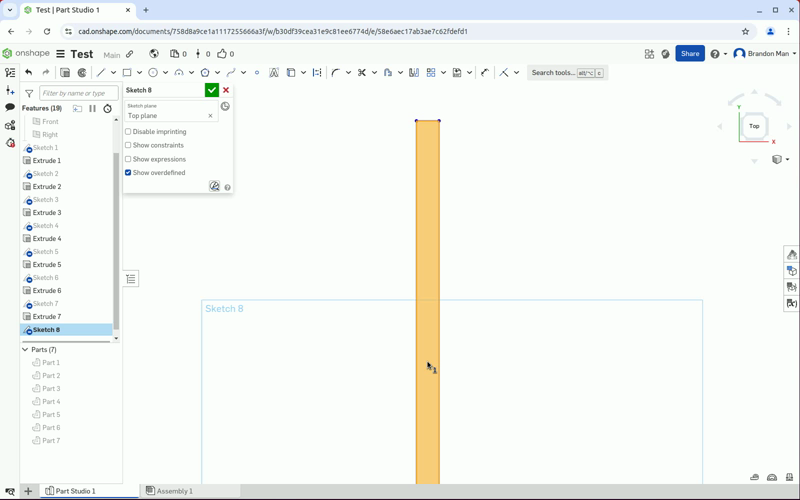
scroll(-6)
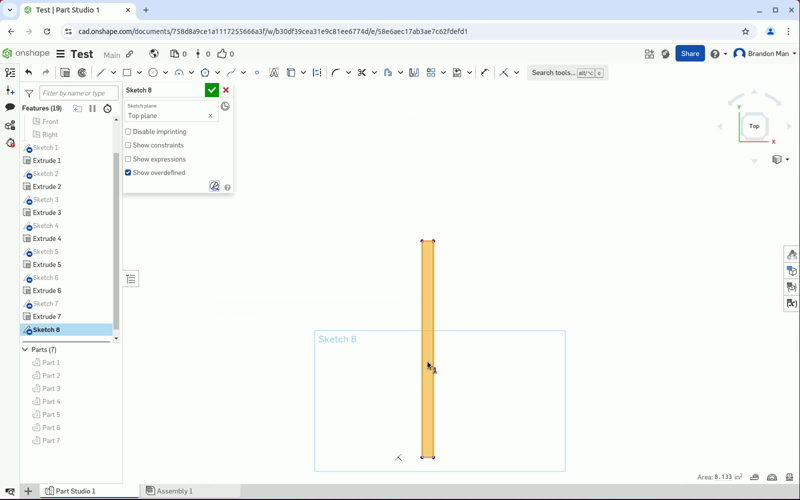
scroll(-6)
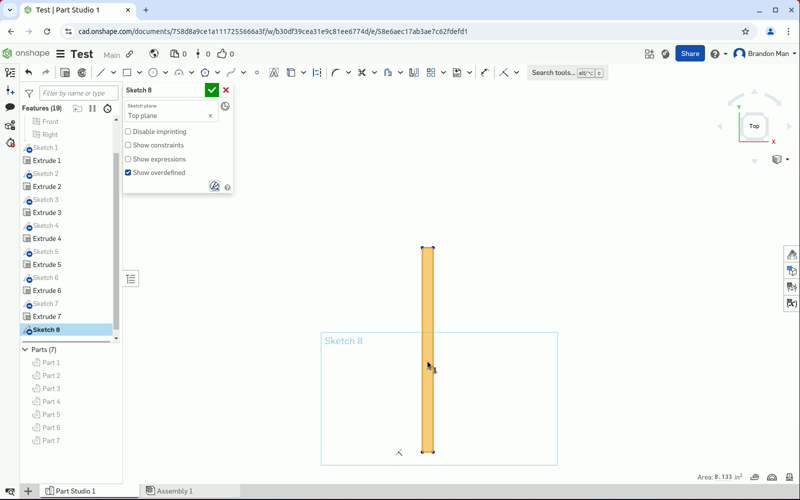
scroll(-6)
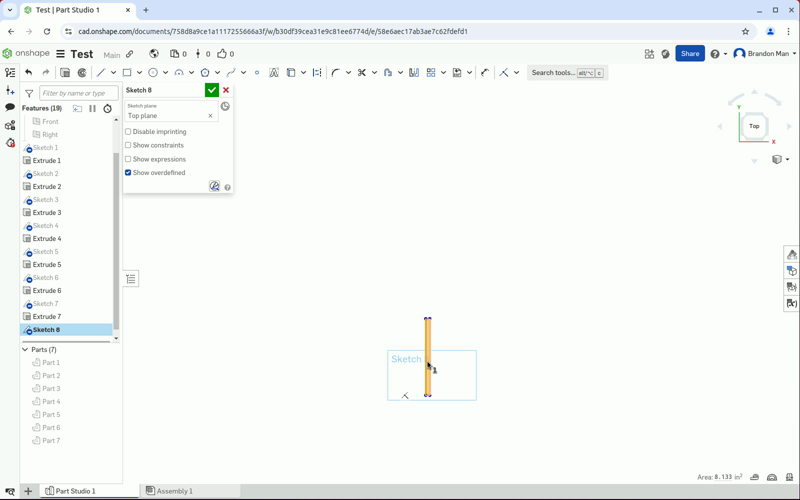
mouse_move(73, 352)
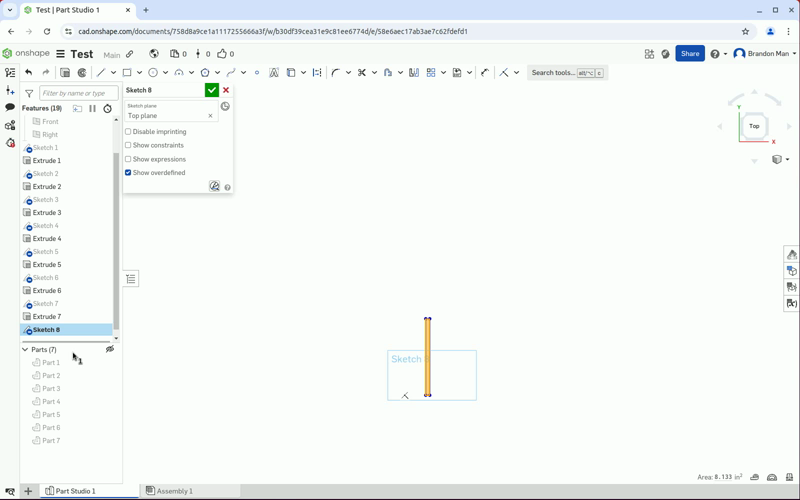
key(shift+y)
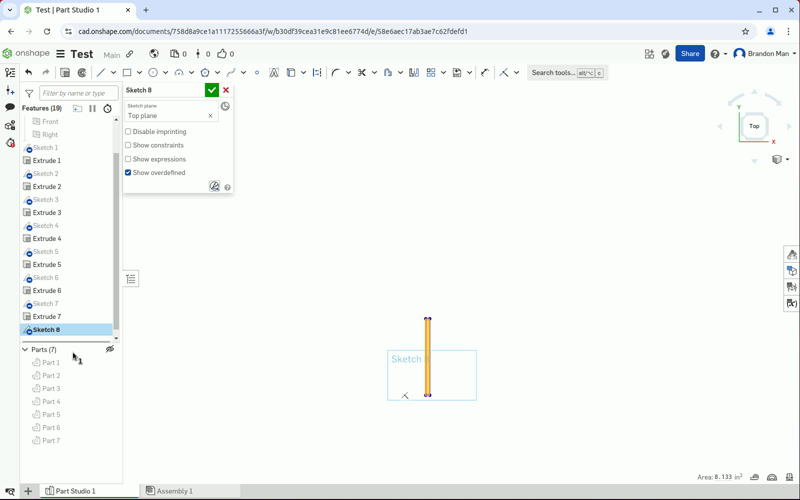
key(shift+e)
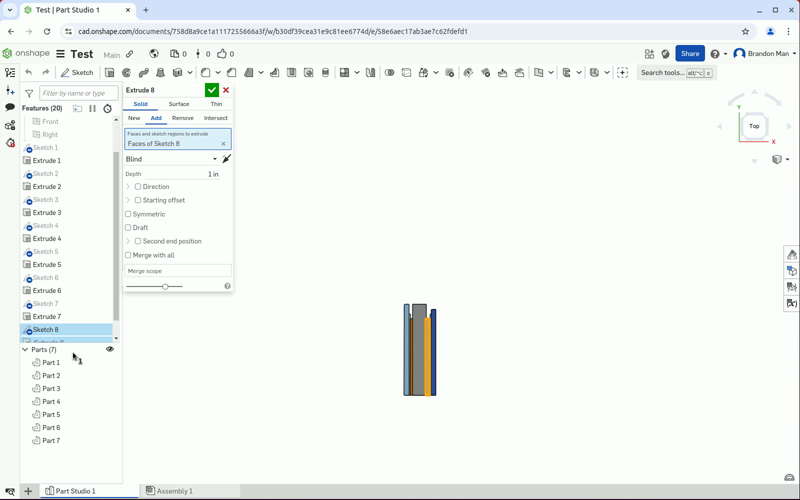
mouse_move(143, 106)
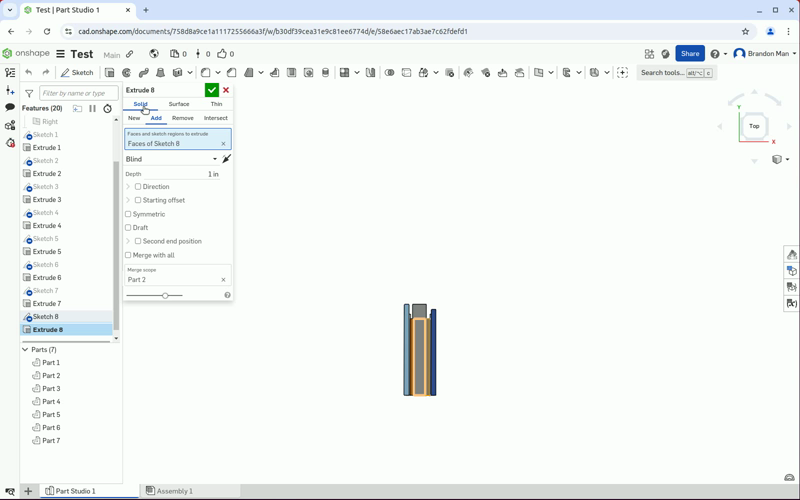
click(143, 106)
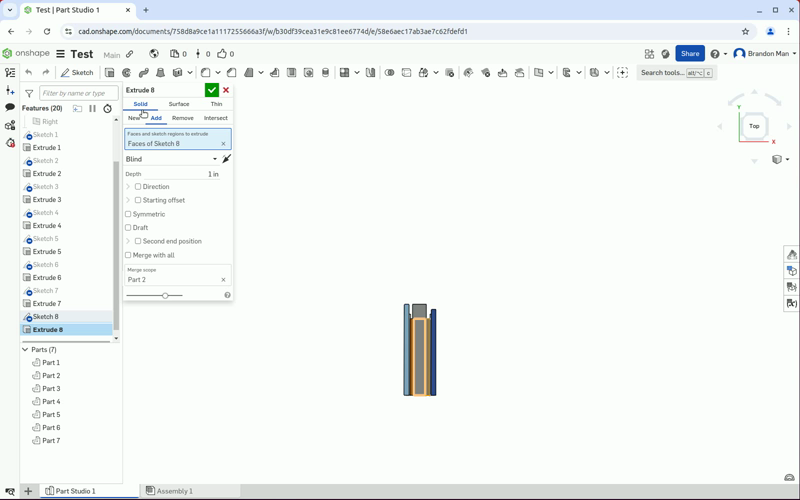
mouse_move(137, 120)
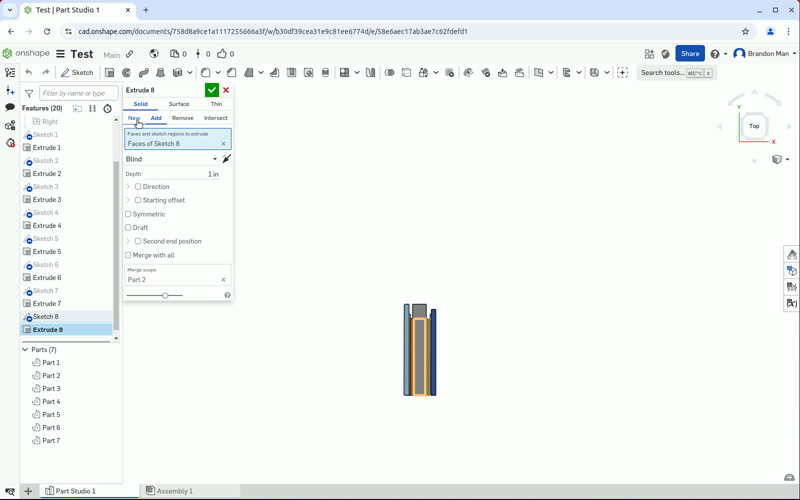
click(137, 120)
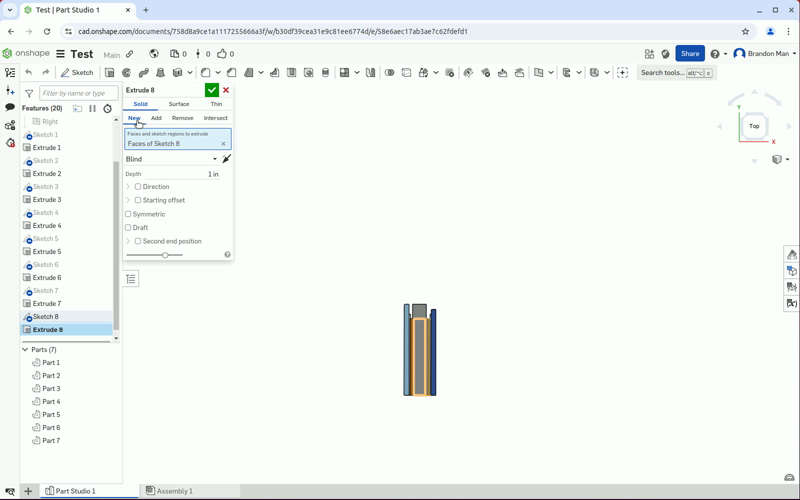
key(tab, 4)
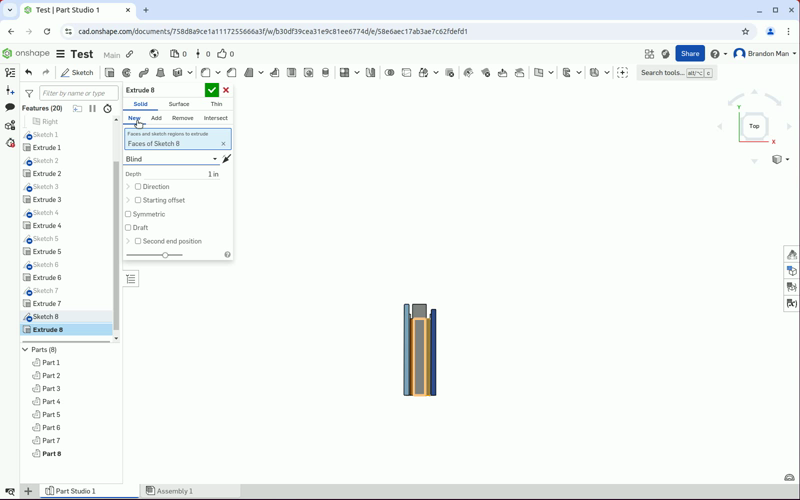
text(-0.722)
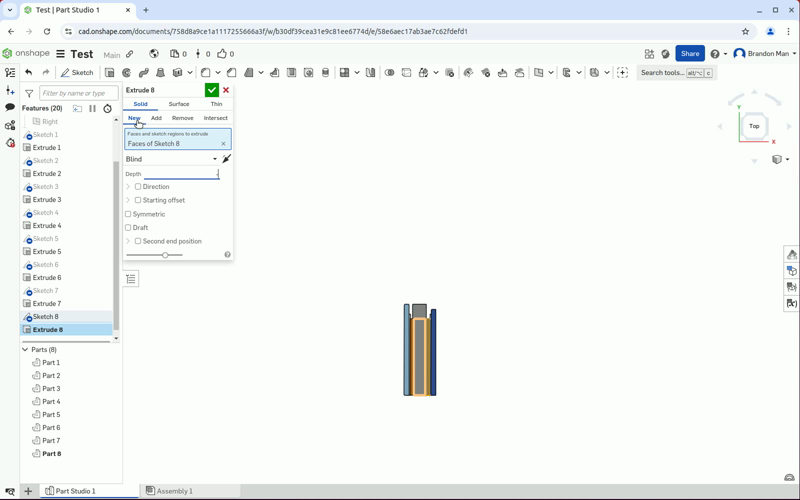
key(enter)
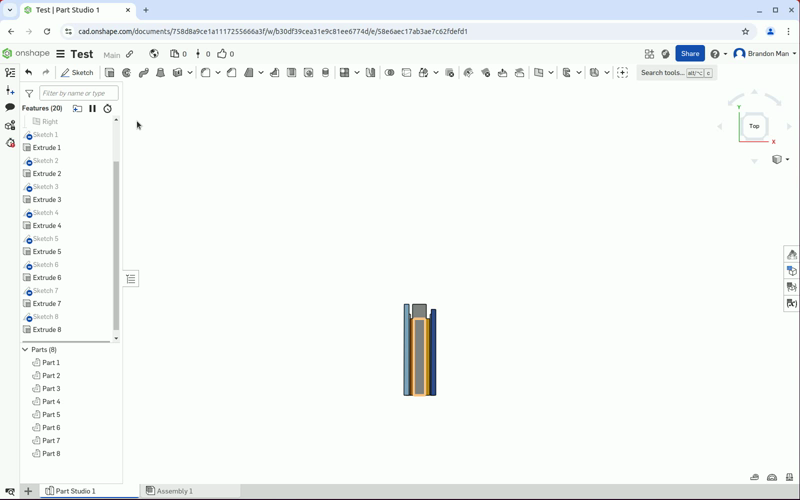
key(shift+h)
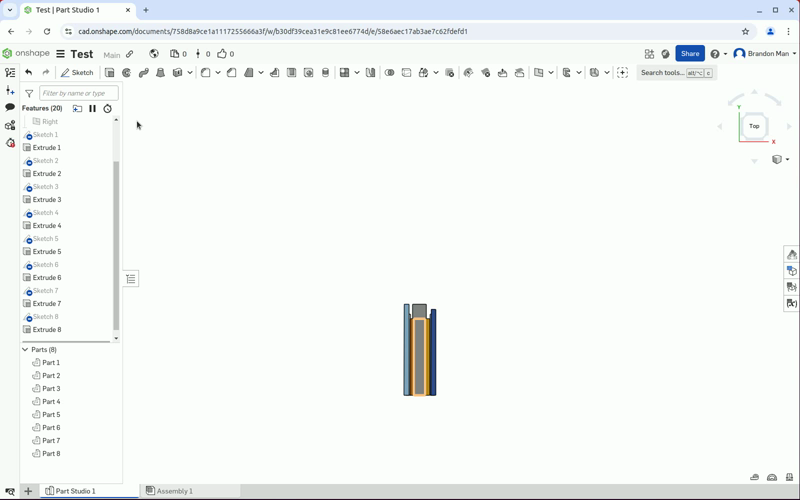
key(shift+h)
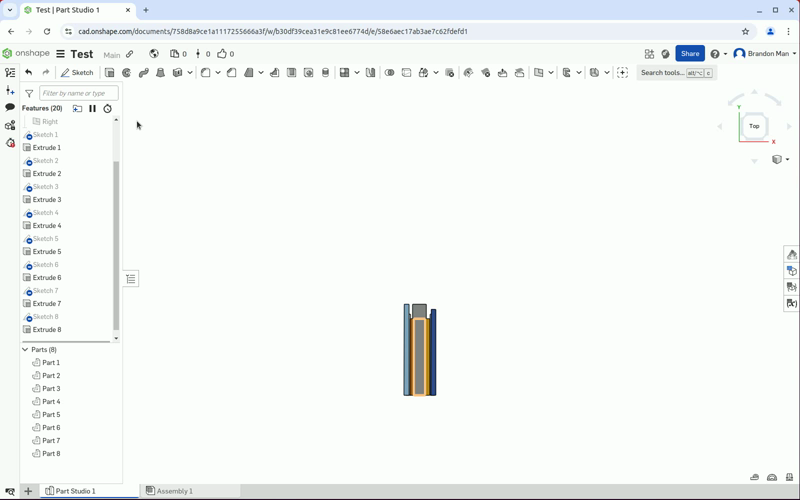
key(shift+7)
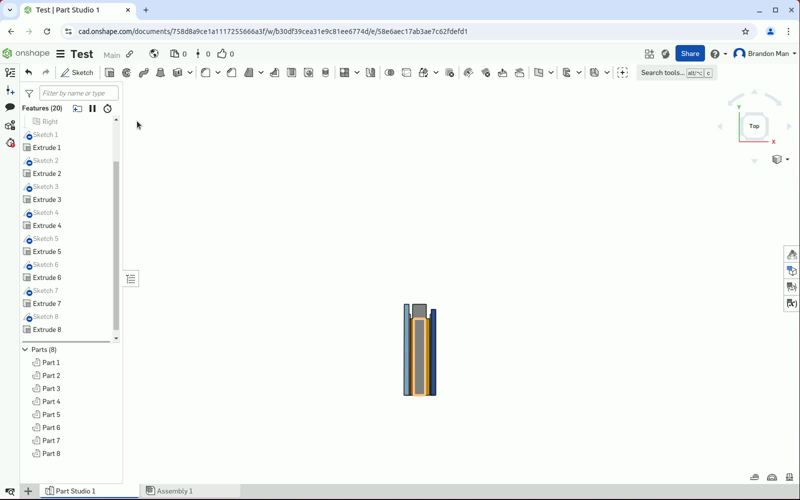
key(up, 3)
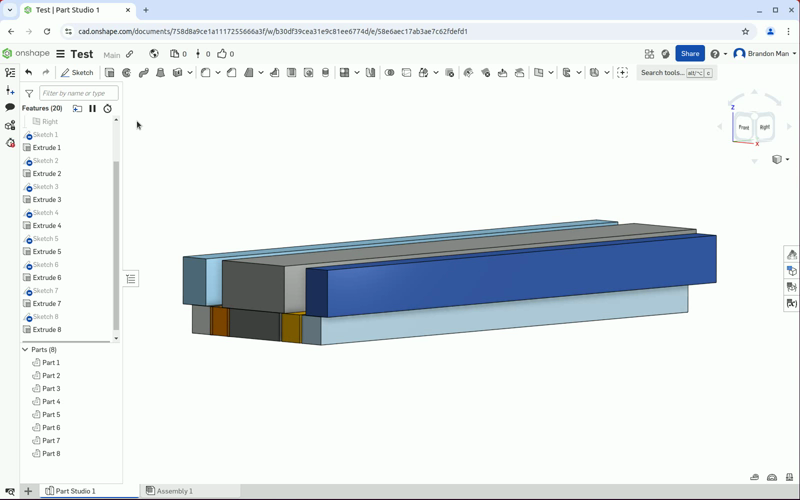
key(left, 3)
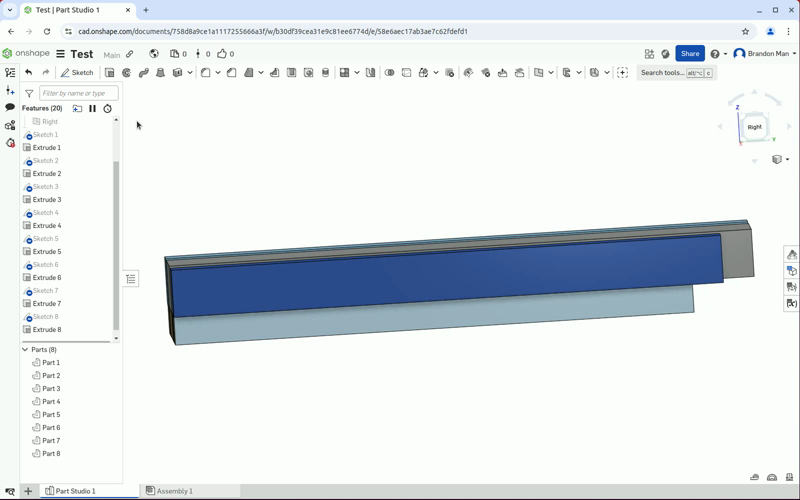
key(right, 3)
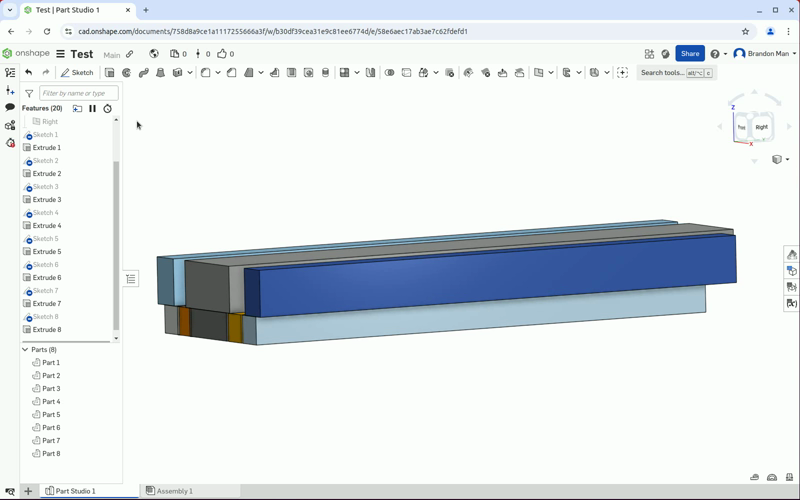
key(down, 3)
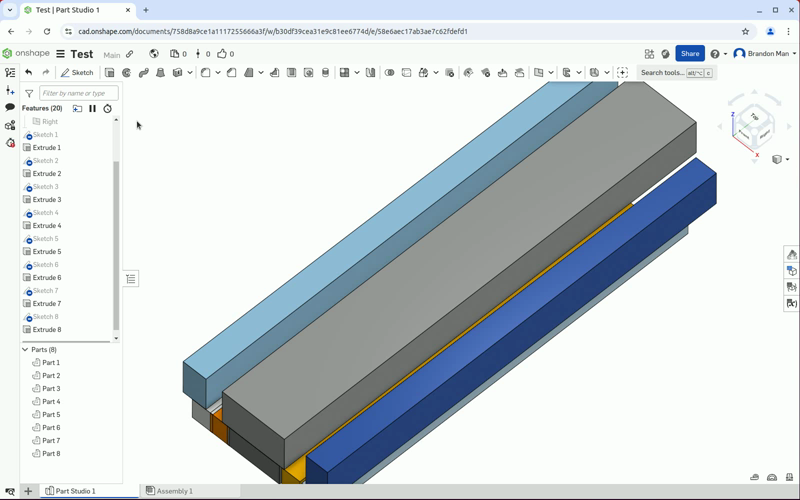
mouse_move(69, 137)
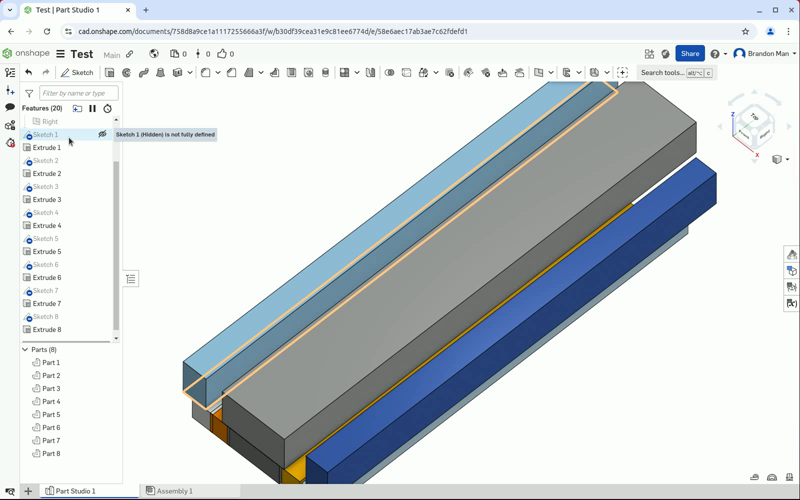
click(69, 137)